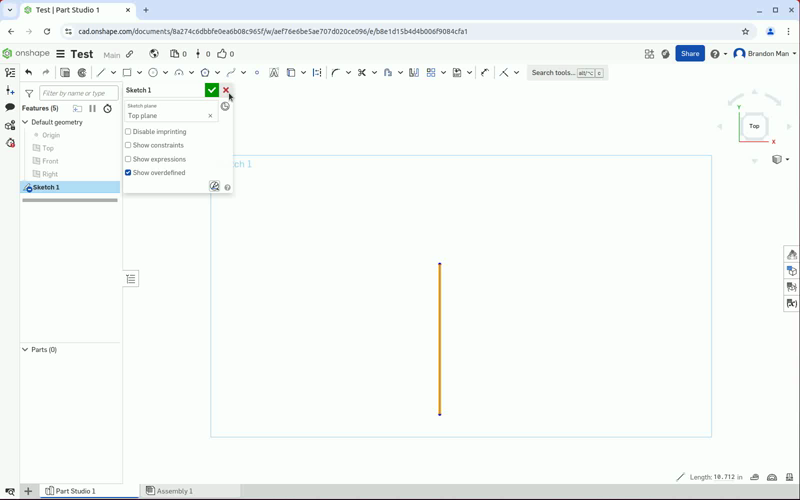
key(shift+h)
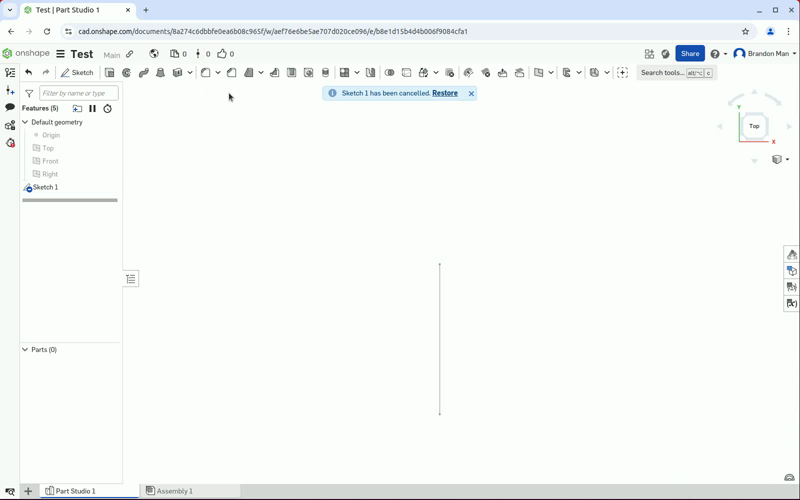
key(shift+s)
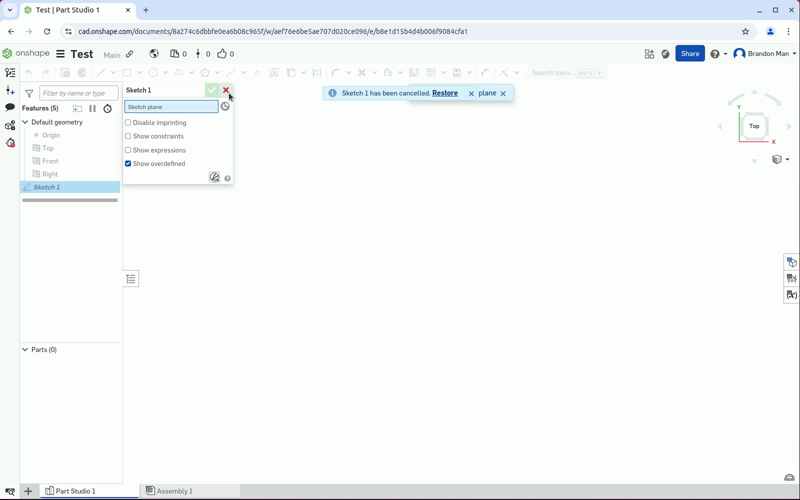
mouse_move(73, 150)
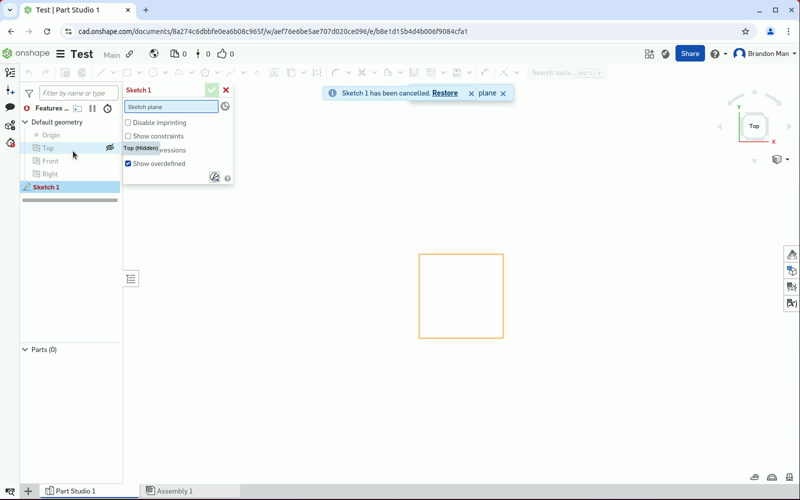
click(73, 150)
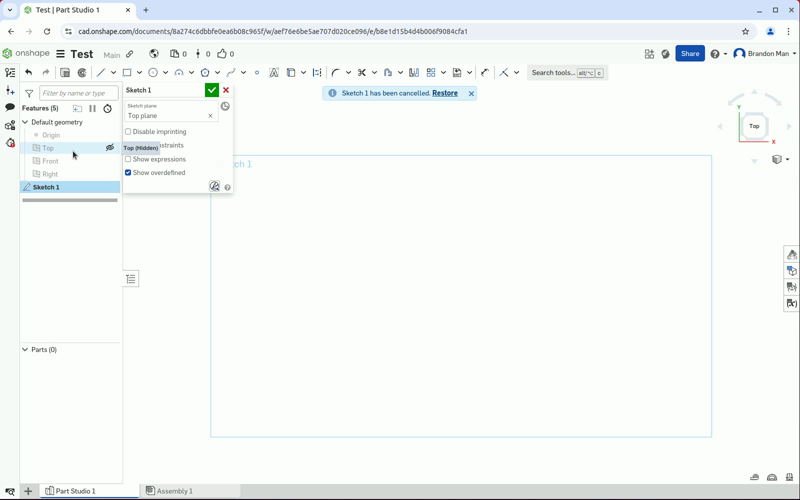
mouse_move(73, 352)
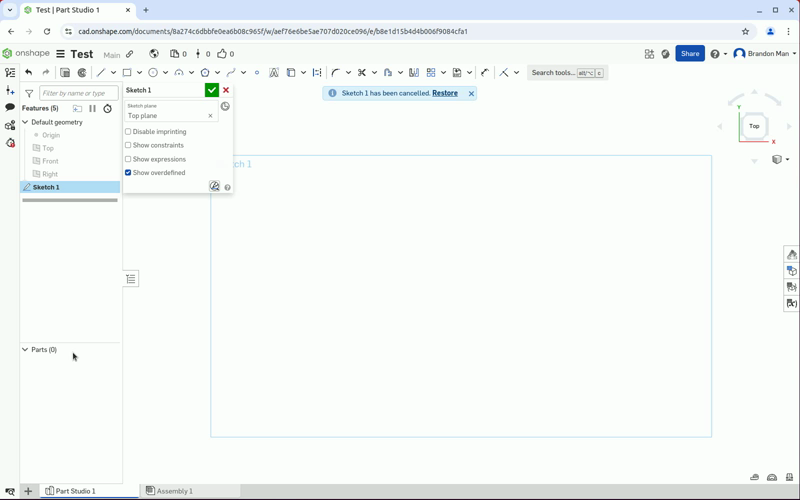
key(y)
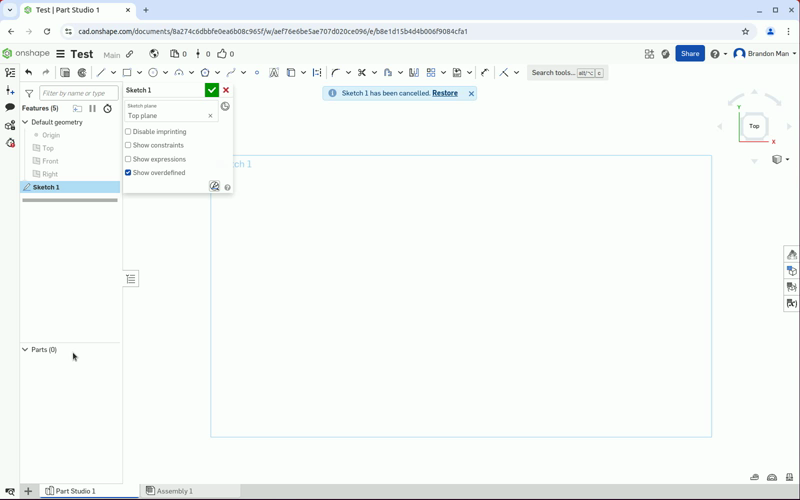
key(a)
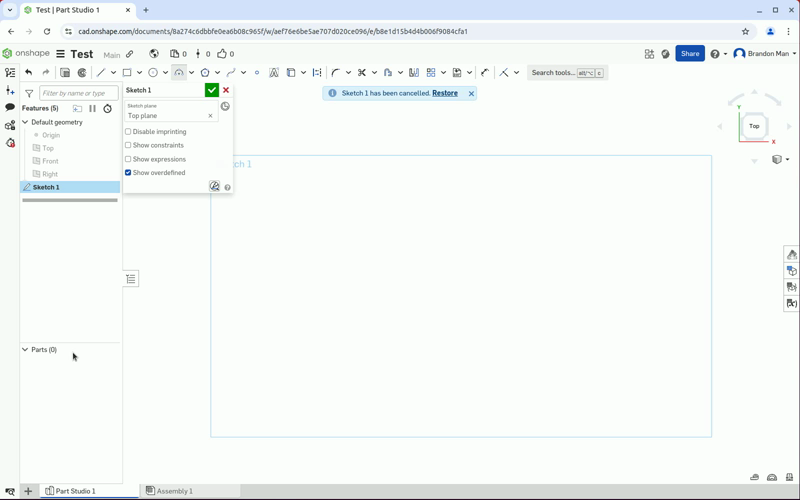
key_down(shift)
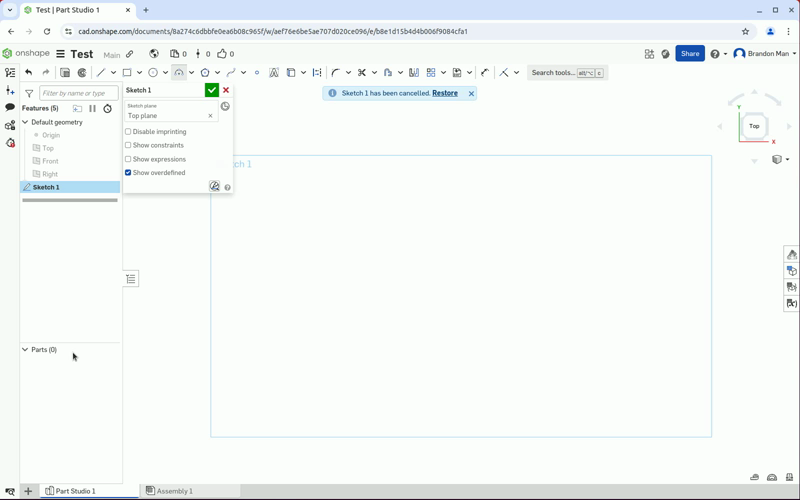
mouse_move(398, 355)
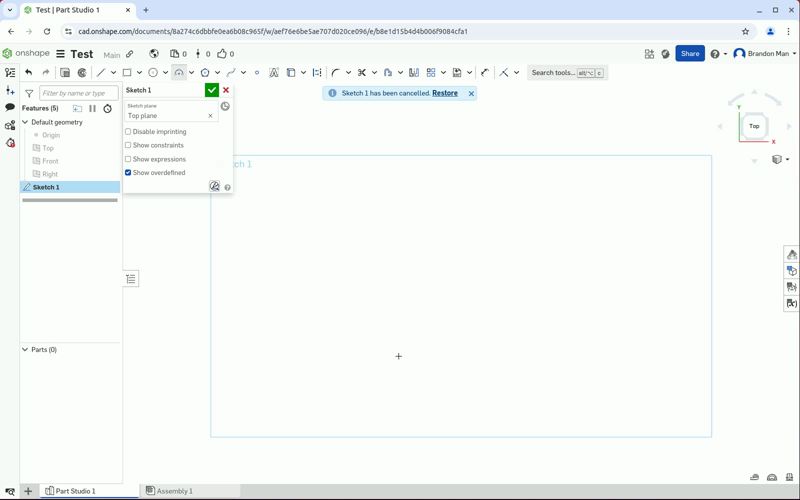
click(398, 355)
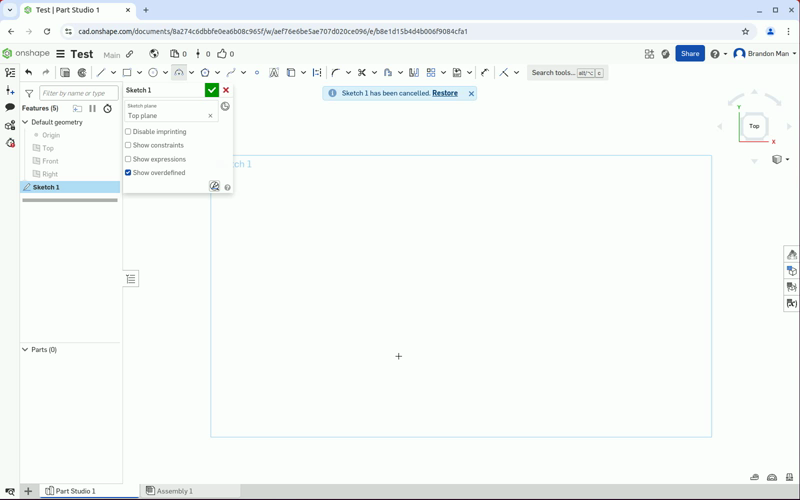
key_up(shift)
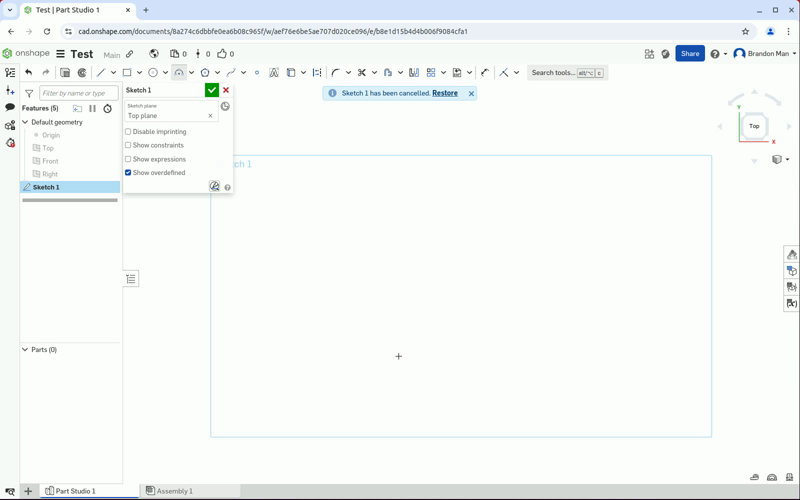
key_down(shift)
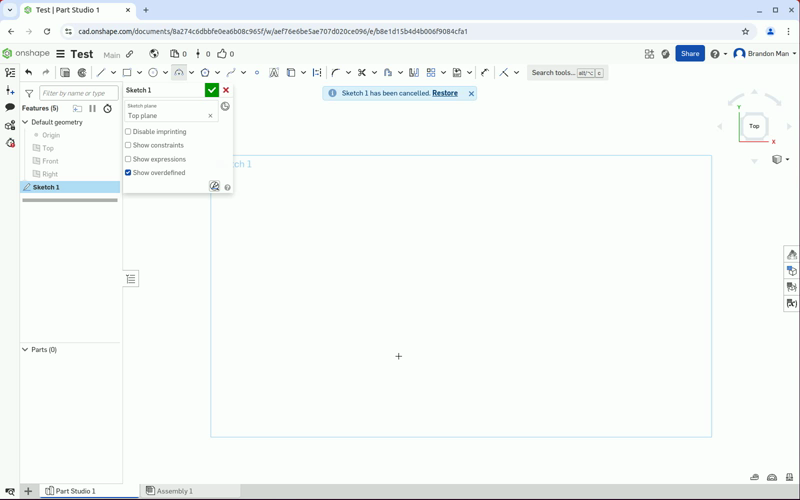
mouse_move(404, 361)
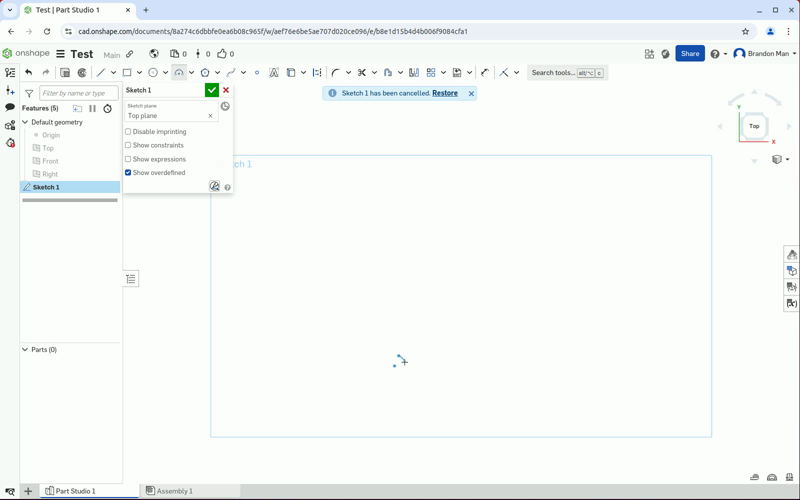
click(404, 361)
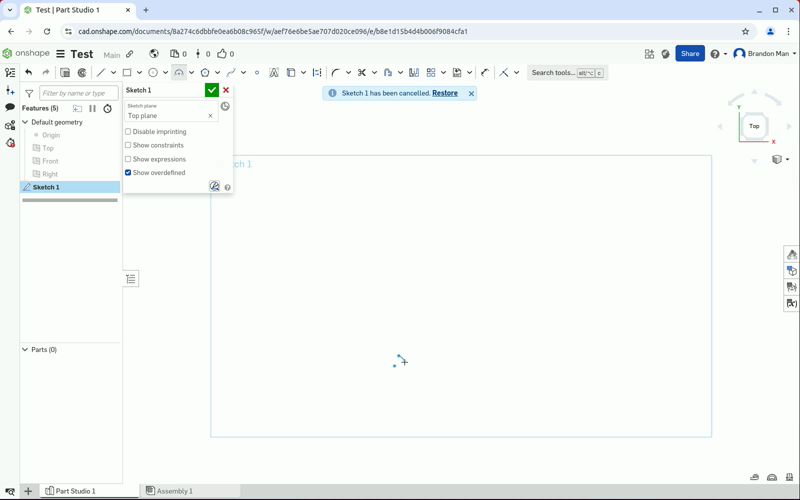
mouse_move(400, 360)
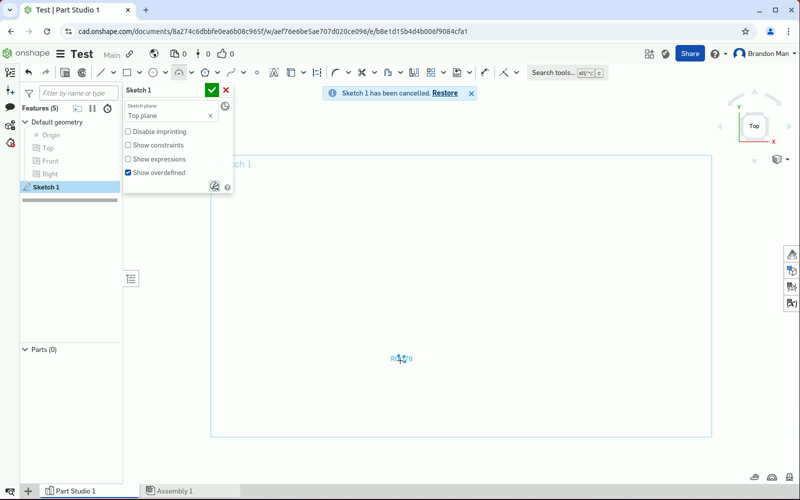
click(400, 360)
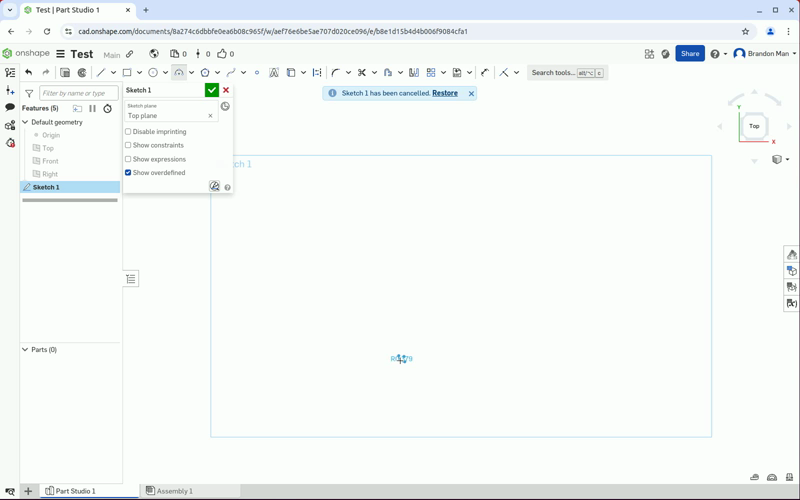
key_up(shift)
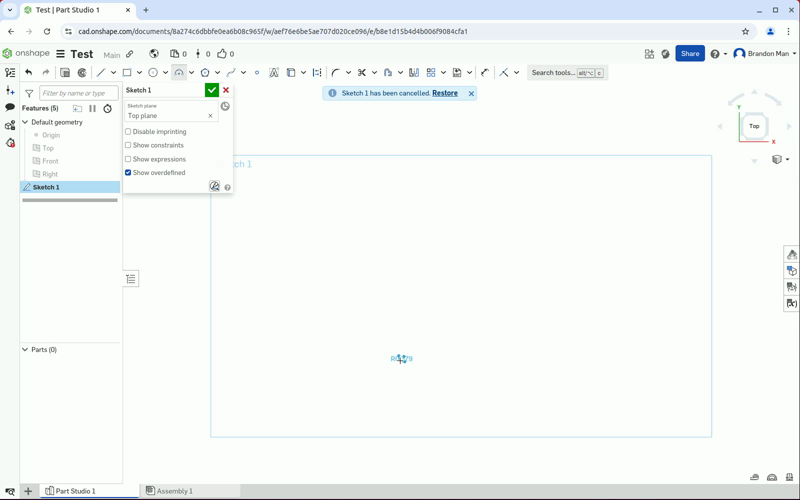
key(esc)
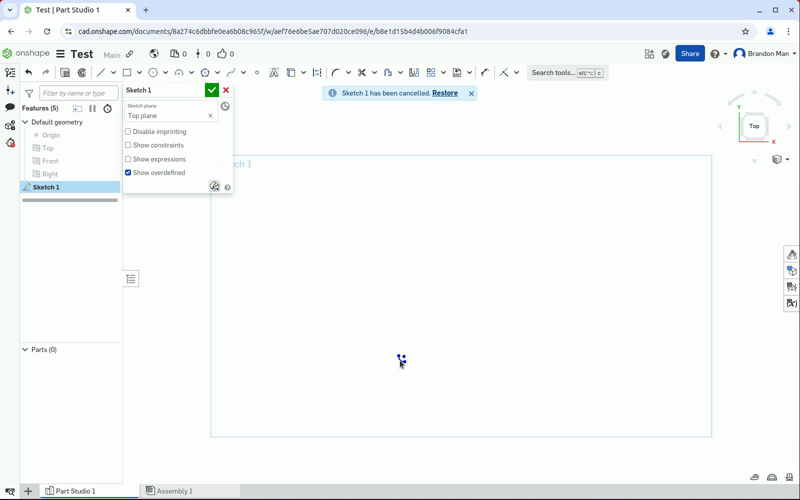
key(l)
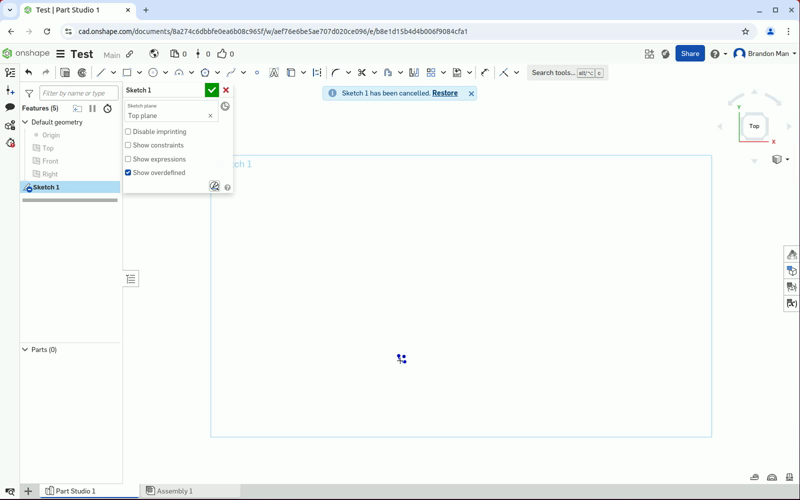
mouse_move(404, 361)
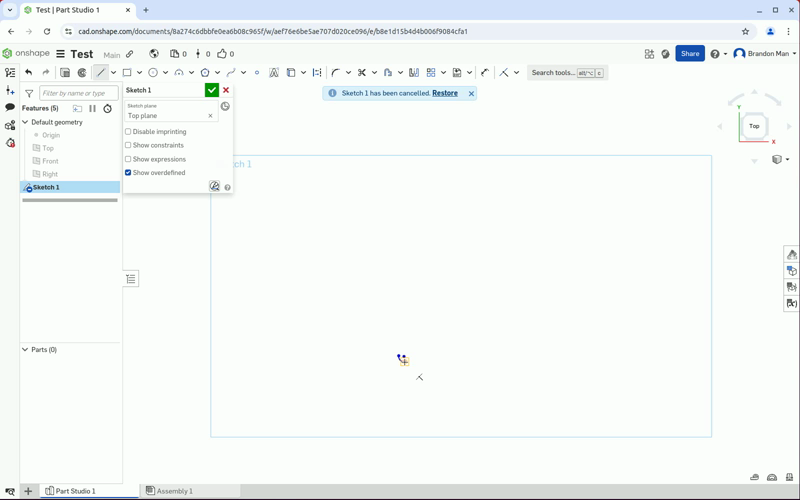
click(404, 361)
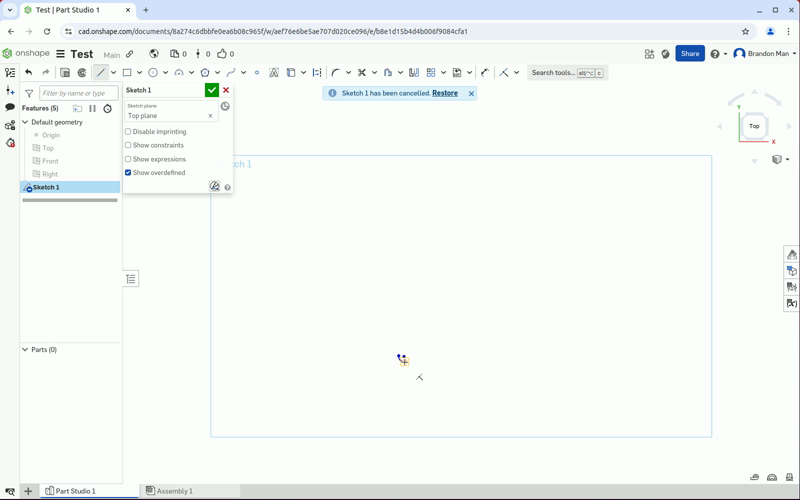
key_down(shift)
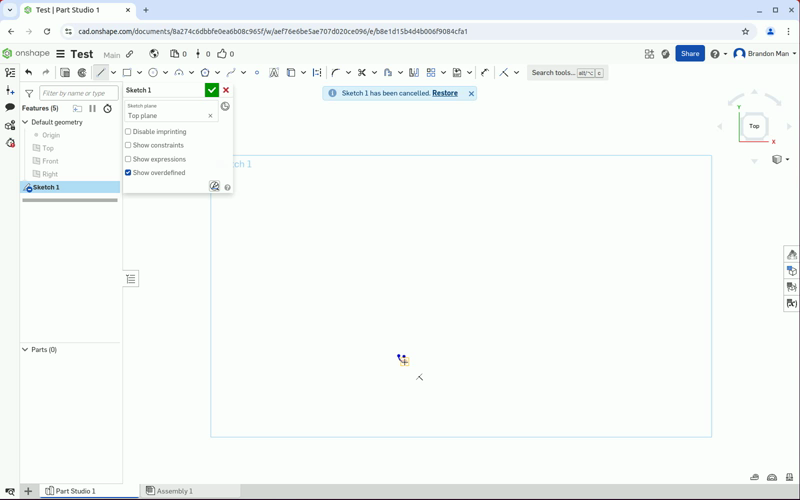
mouse_move(516, 361)
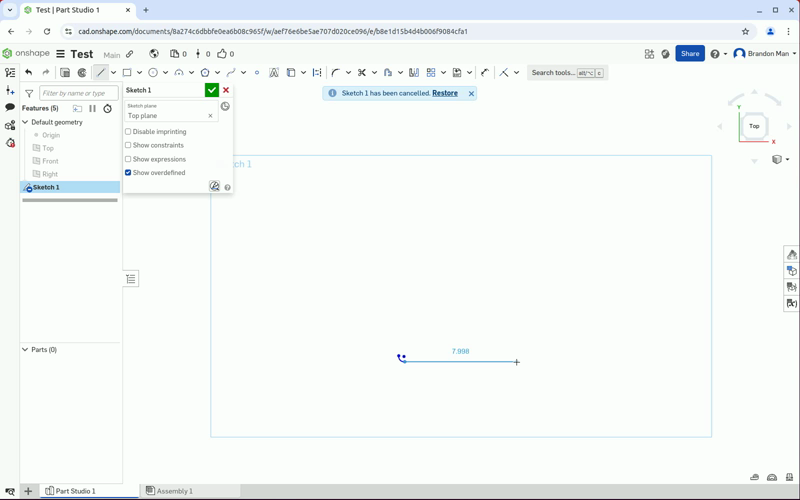
click(516, 361)
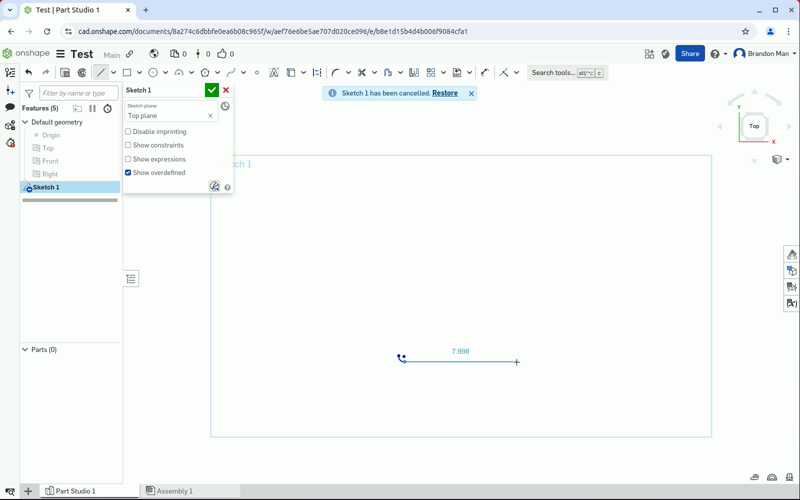
key_up(shift)
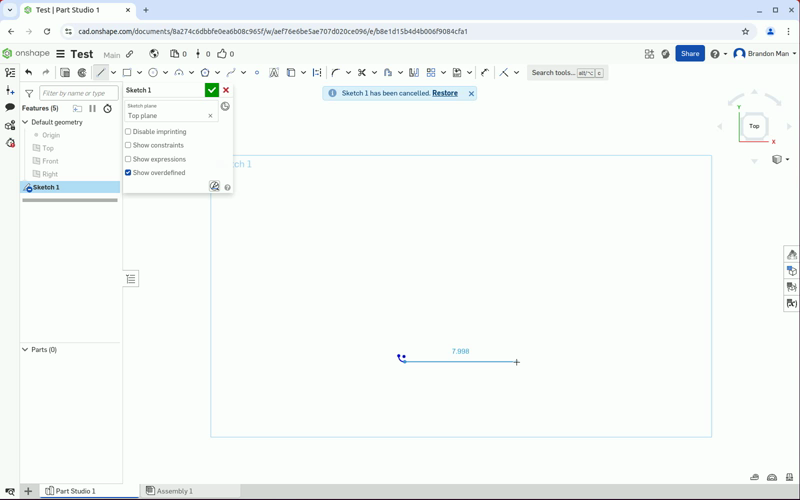
key(esc)
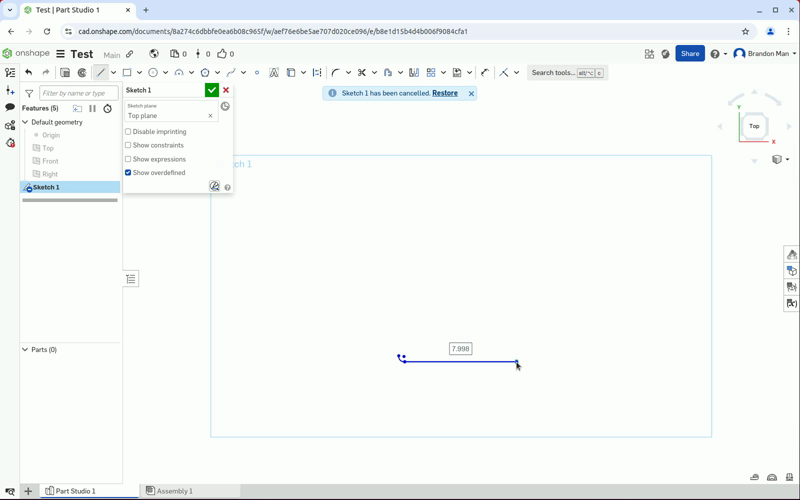
key(a)
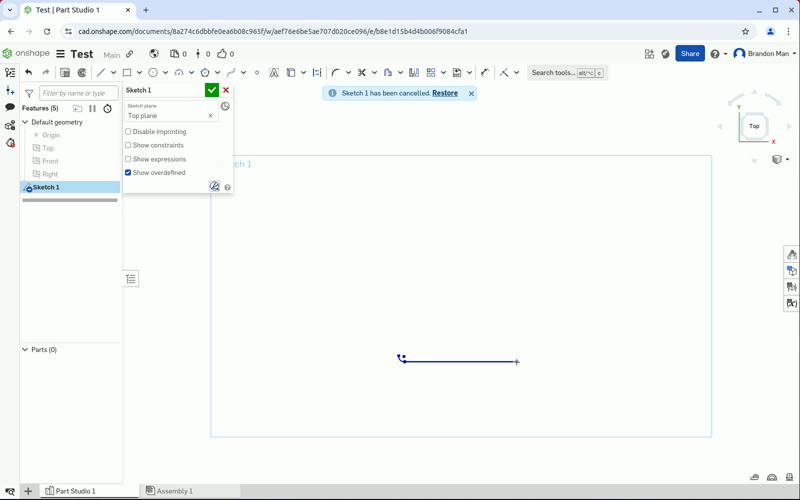
mouse_move(516, 361)
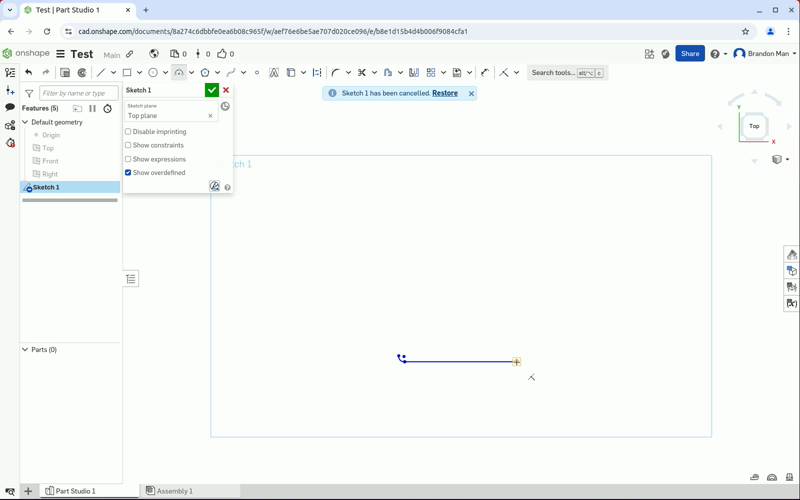
click(516, 361)
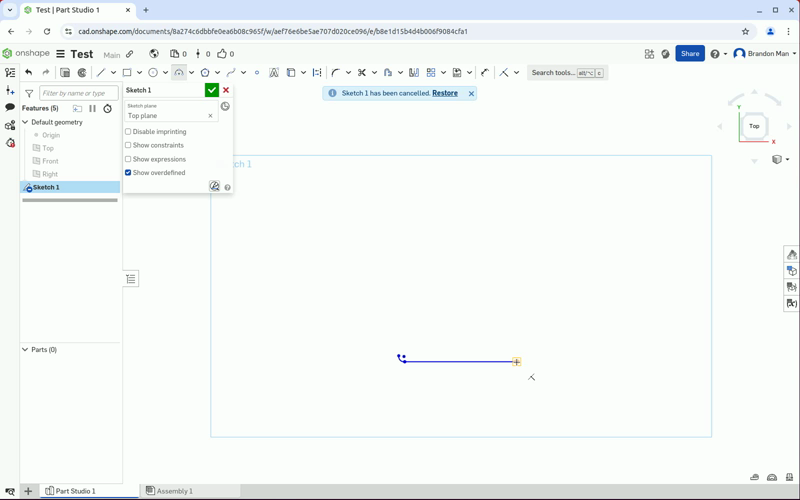
key_down(shift)
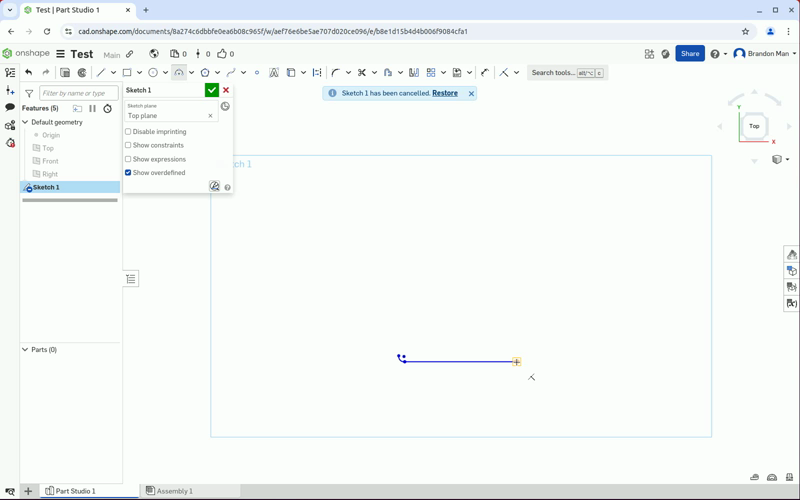
mouse_move(521, 355)
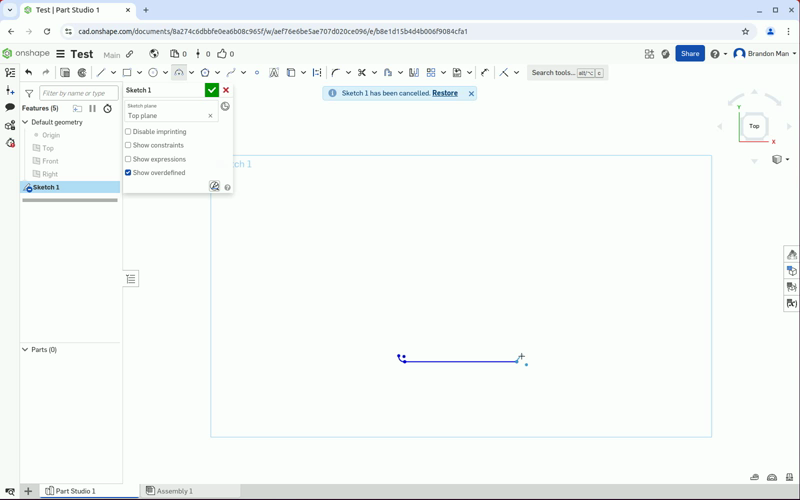
click(521, 355)
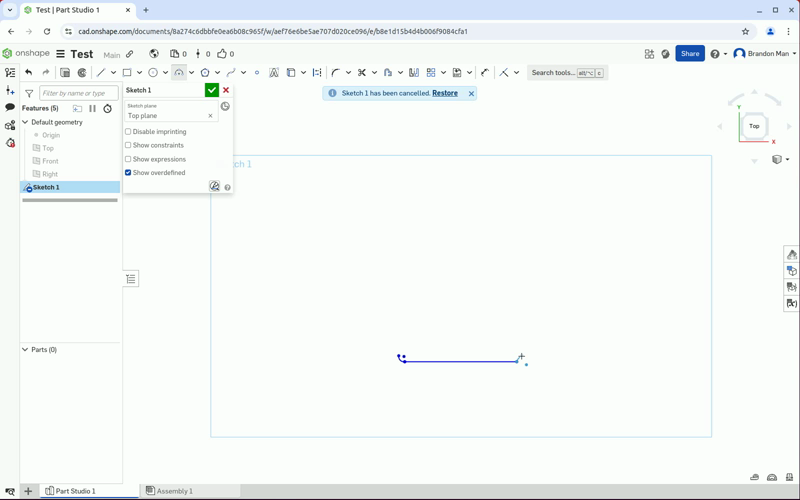
mouse_move(520, 359)
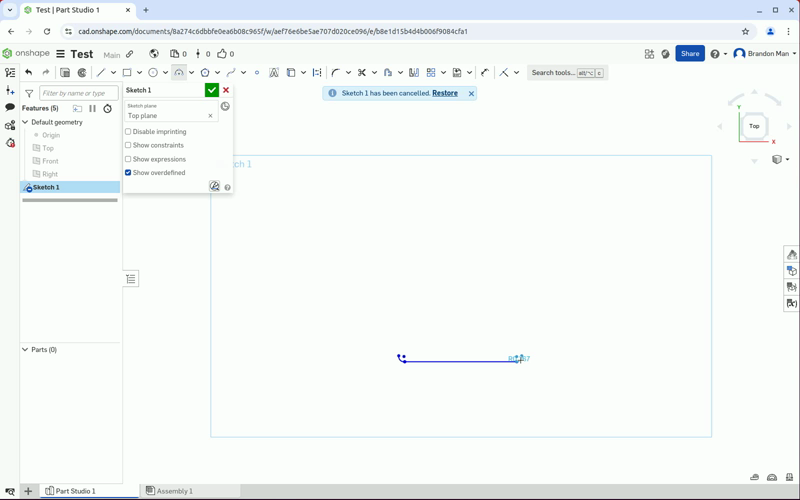
scroll(6)
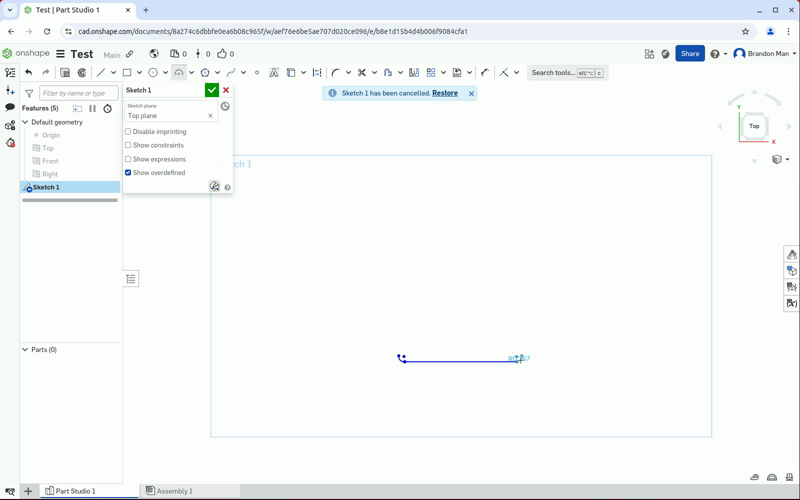
scroll(6)
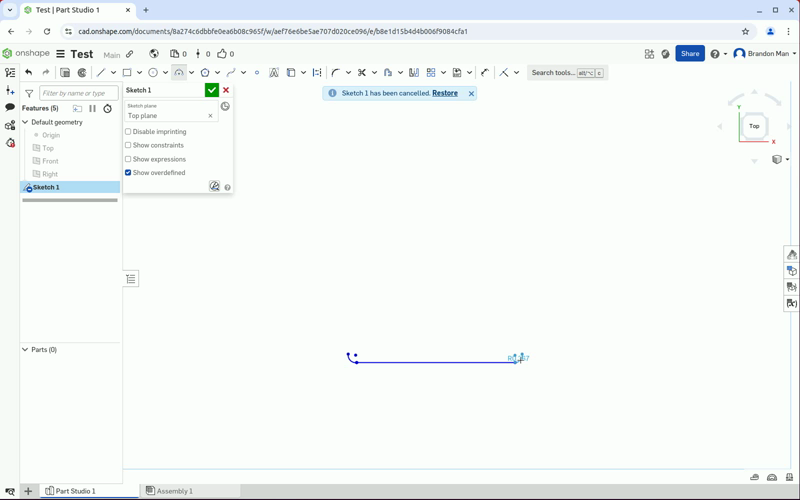
scroll(6)
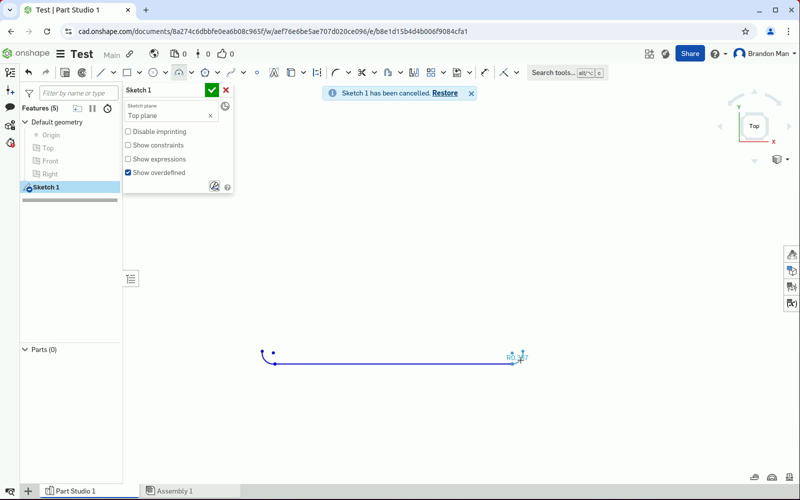
scroll(6)
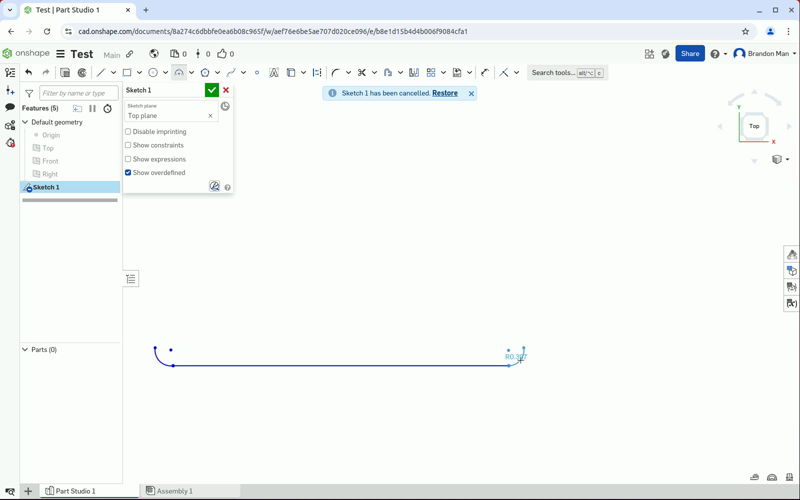
scroll(6)
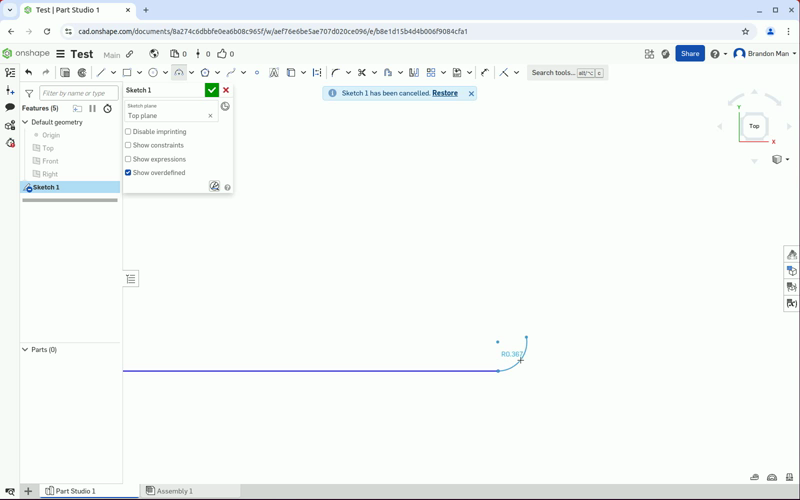
scroll(6)
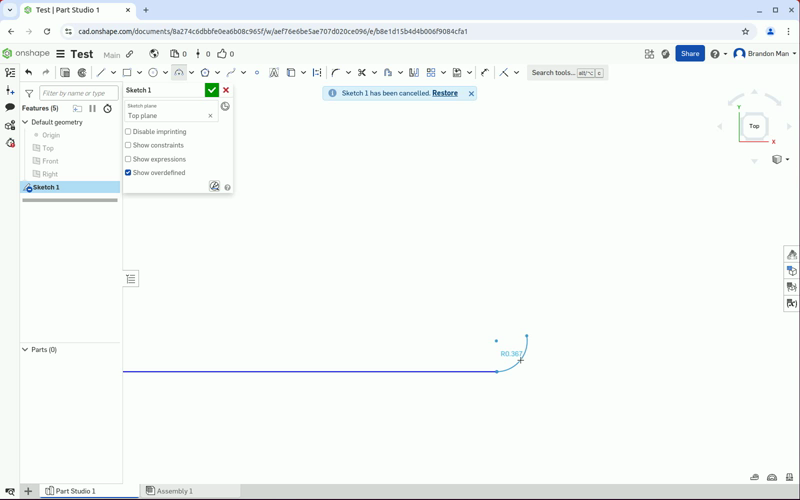
scroll(6)
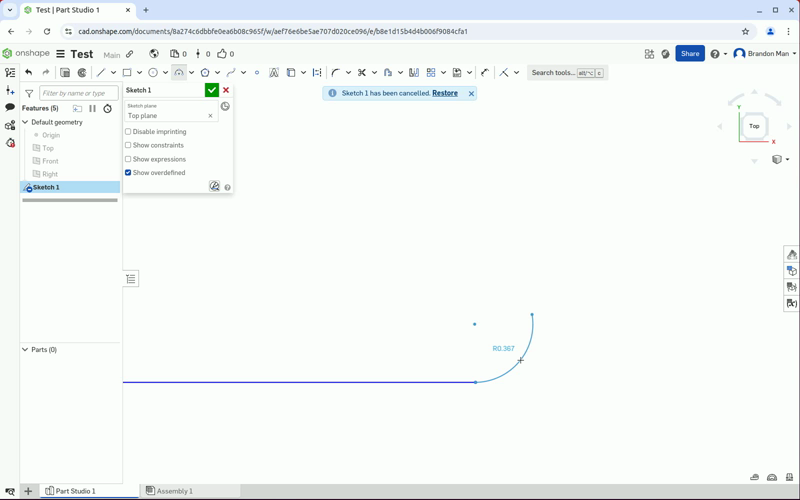
click(520, 359)
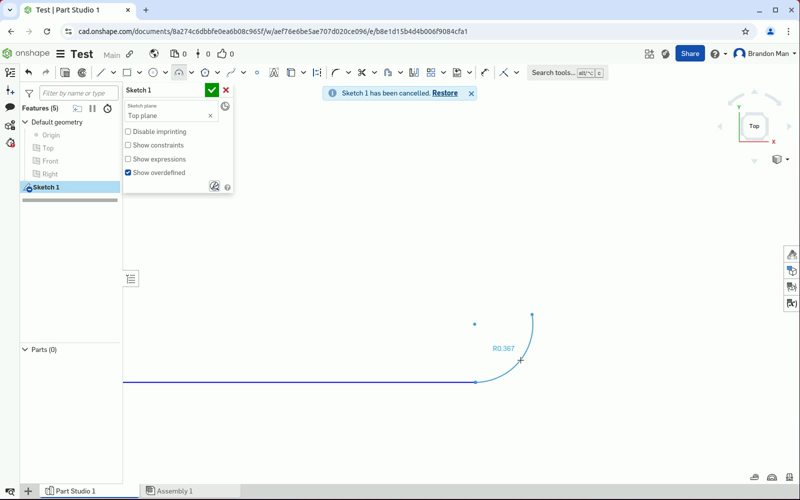
scroll(-6)
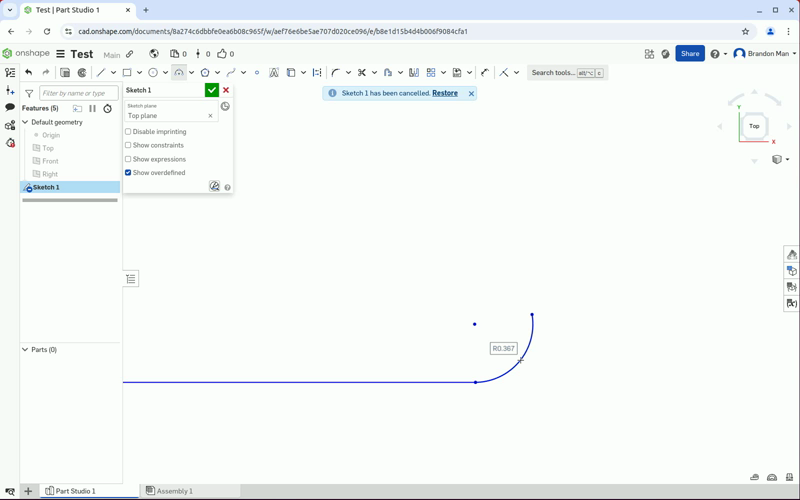
scroll(-6)
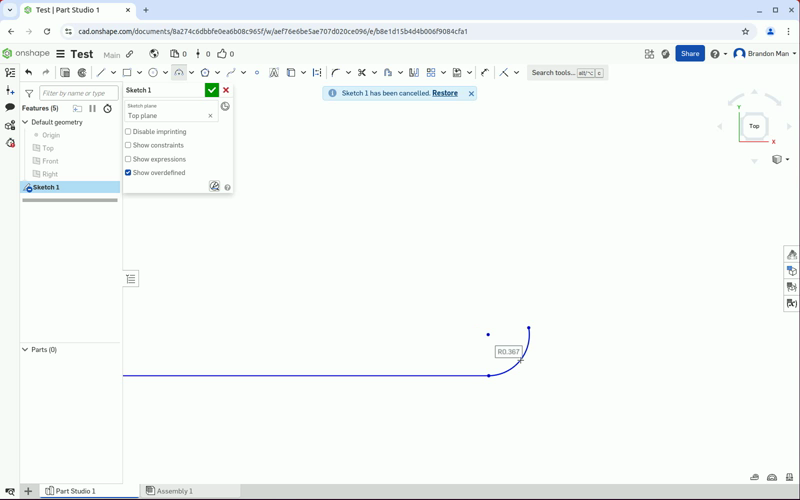
scroll(-6)
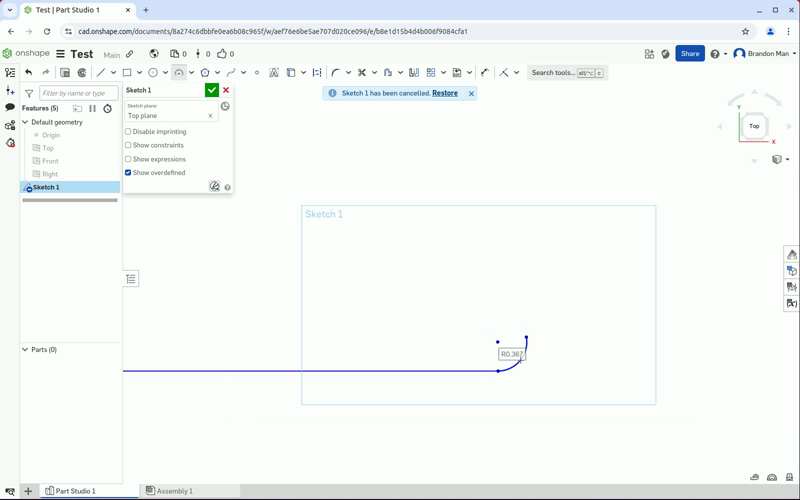
scroll(-6)
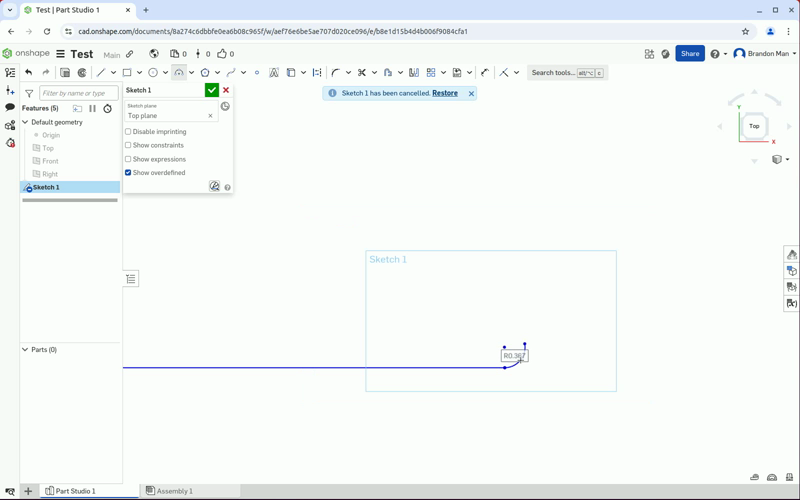
scroll(-6)
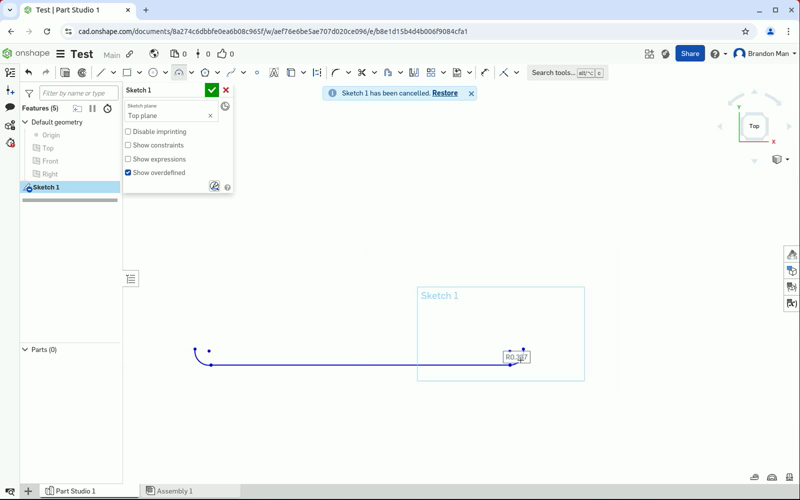
scroll(-6)
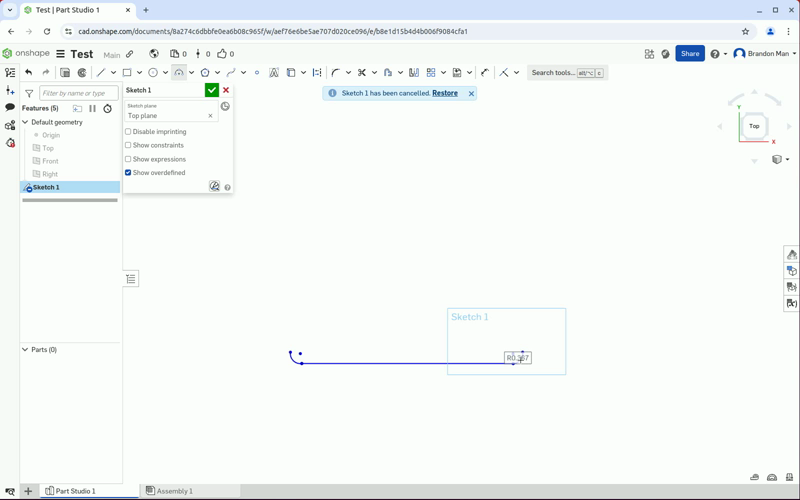
scroll(-6)
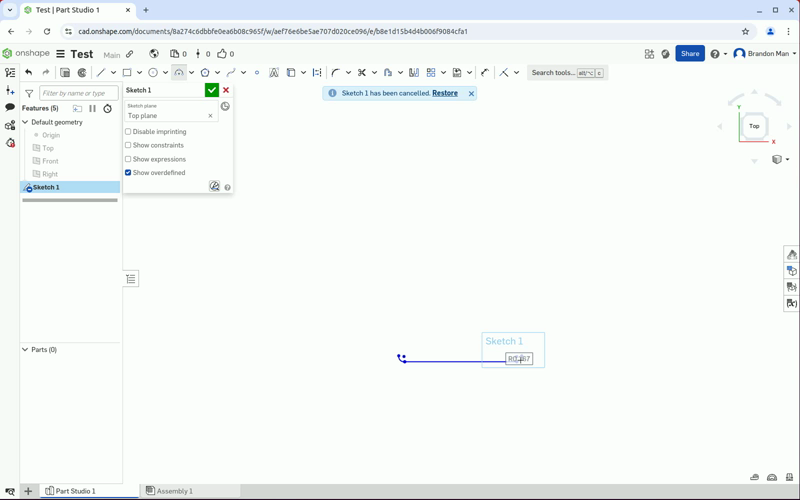
key_up(shift)
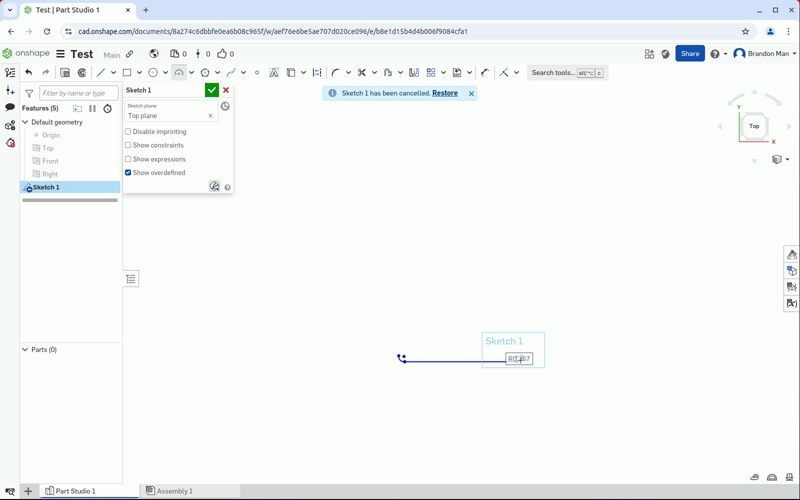
key(esc)
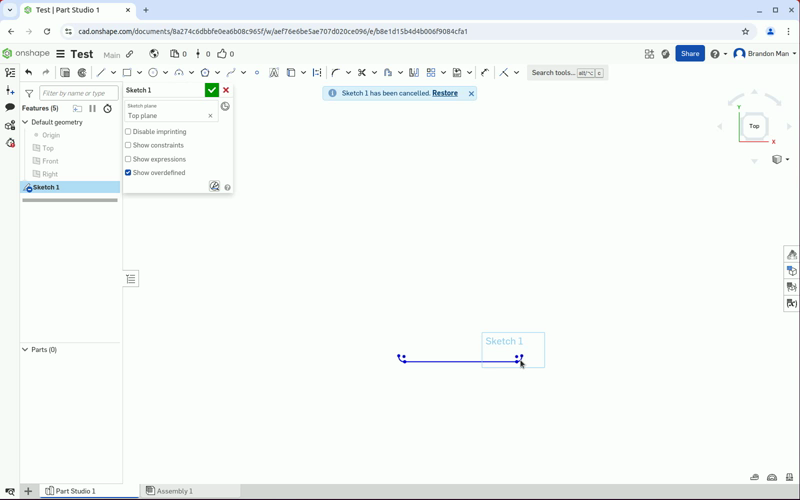
key(l)
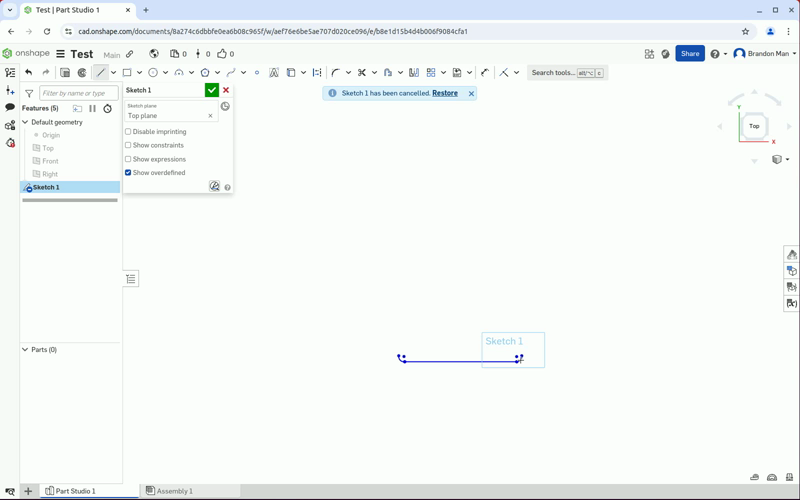
mouse_move(521, 355)
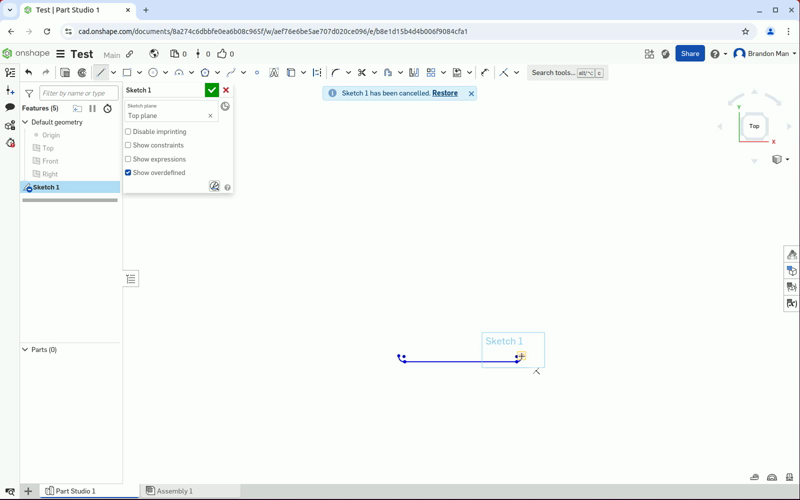
scroll(6)
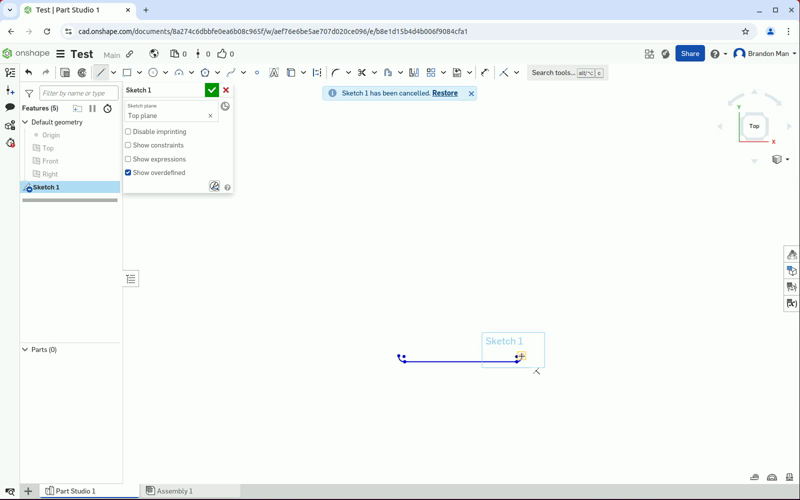
scroll(6)
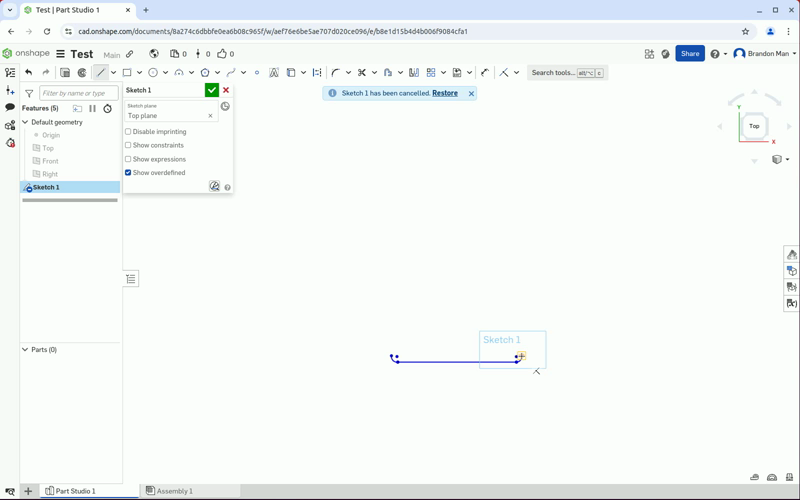
scroll(6)
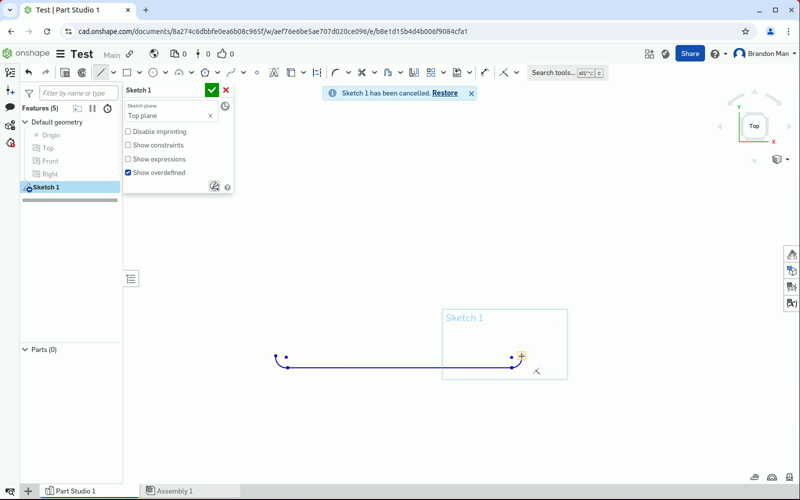
scroll(6)
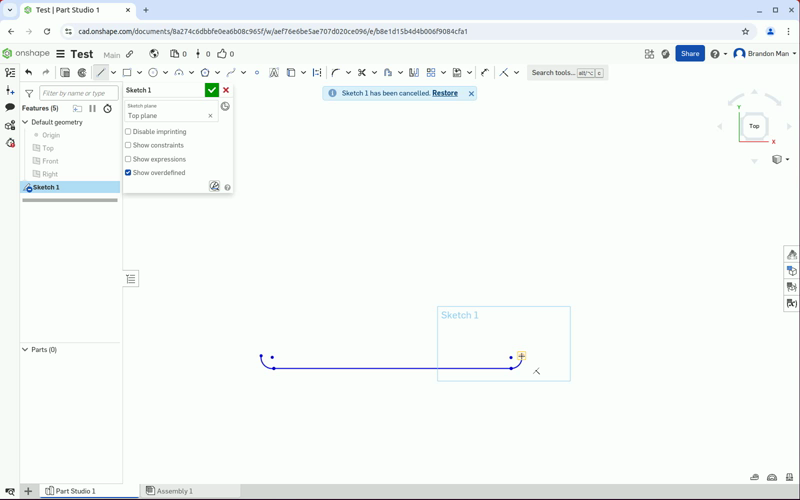
scroll(6)
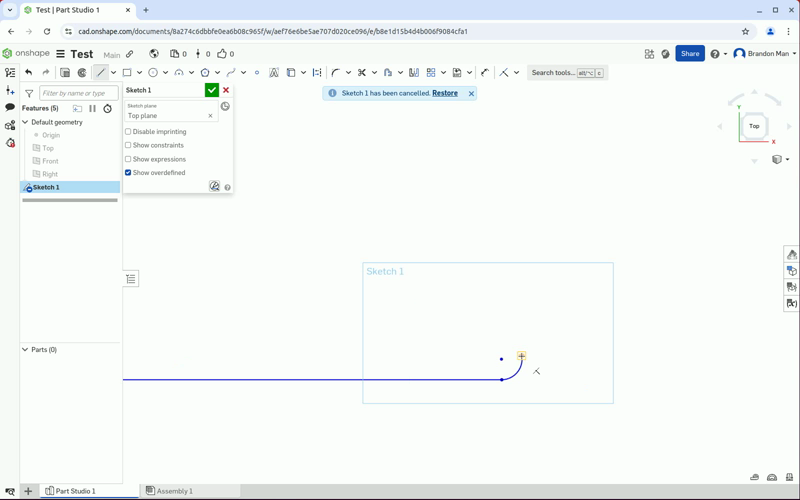
scroll(6)
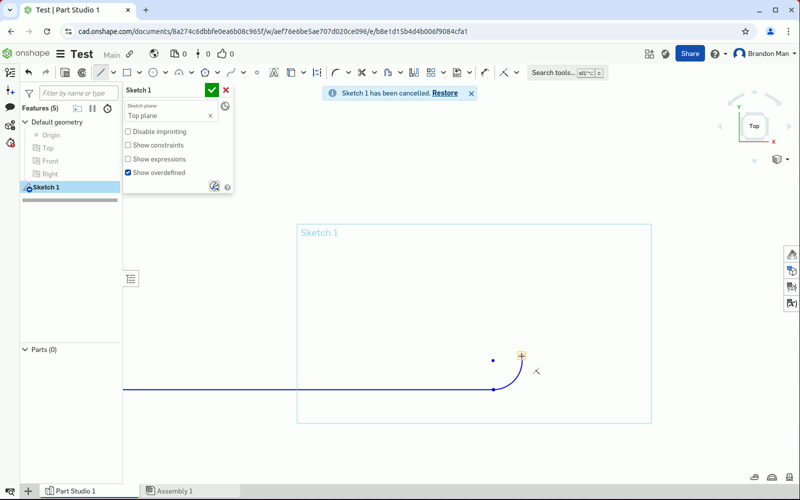
scroll(6)
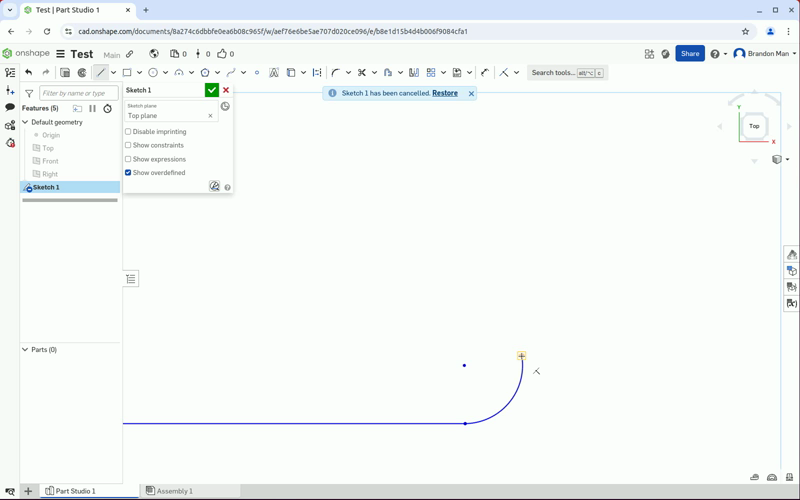
click(521, 355)
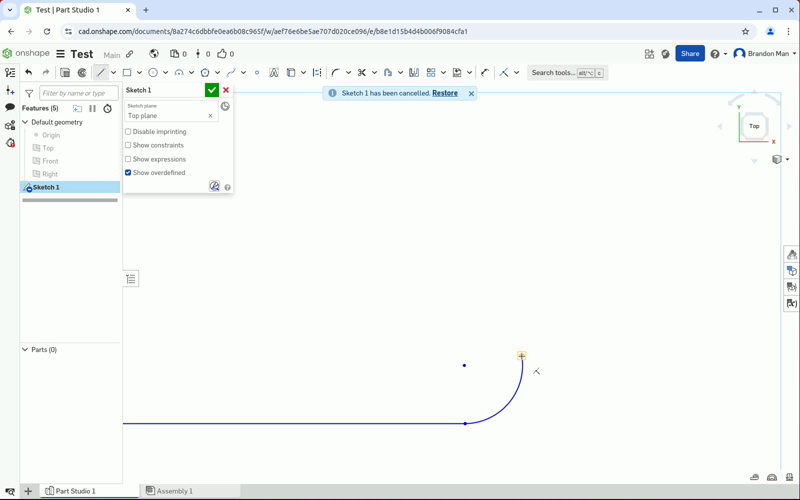
scroll(-6)
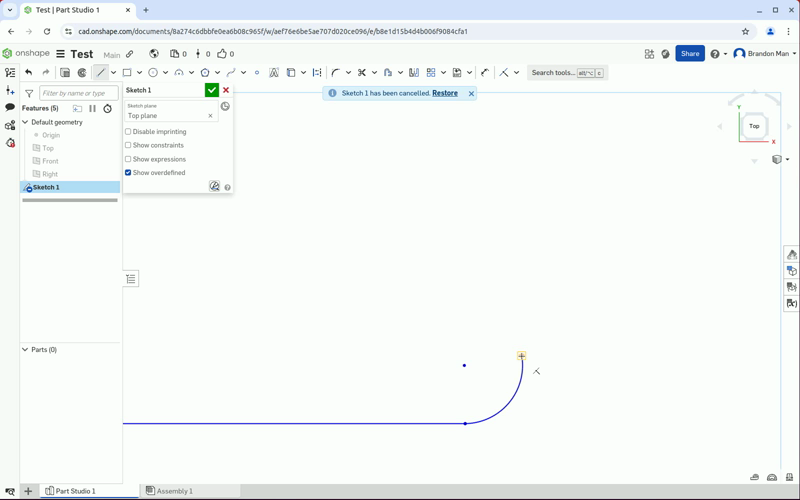
scroll(-6)
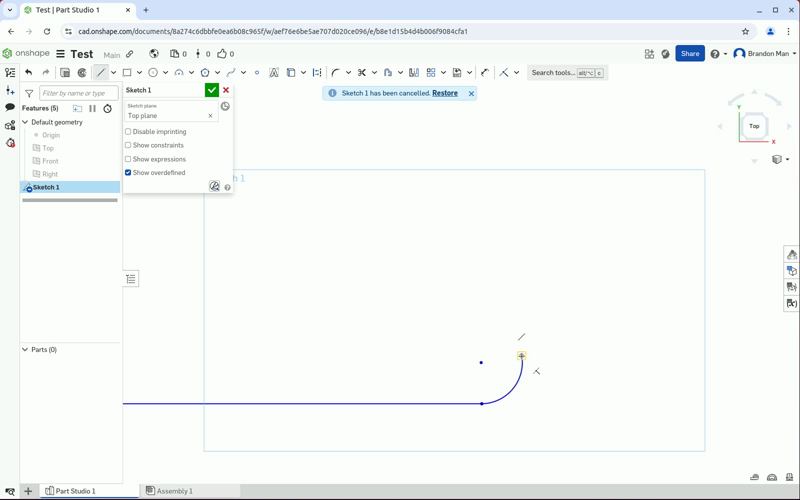
scroll(-6)
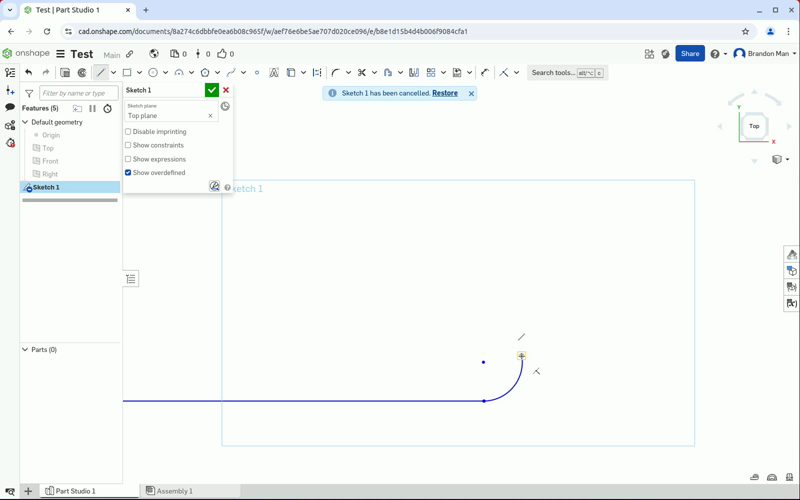
scroll(-6)
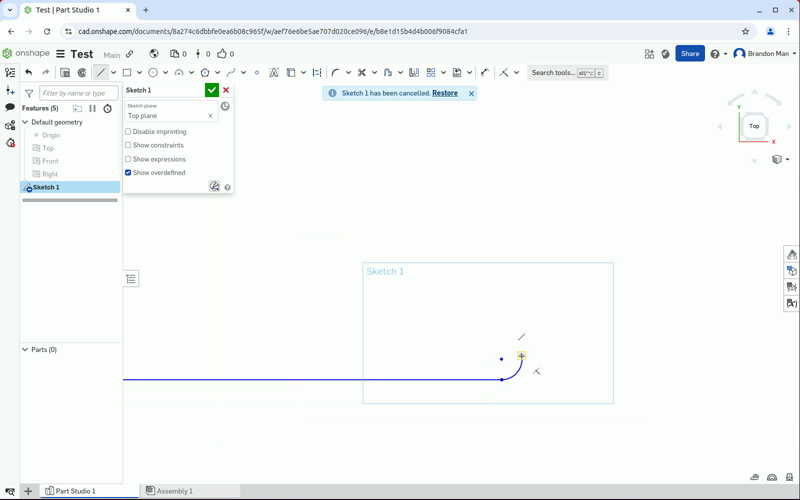
scroll(-6)
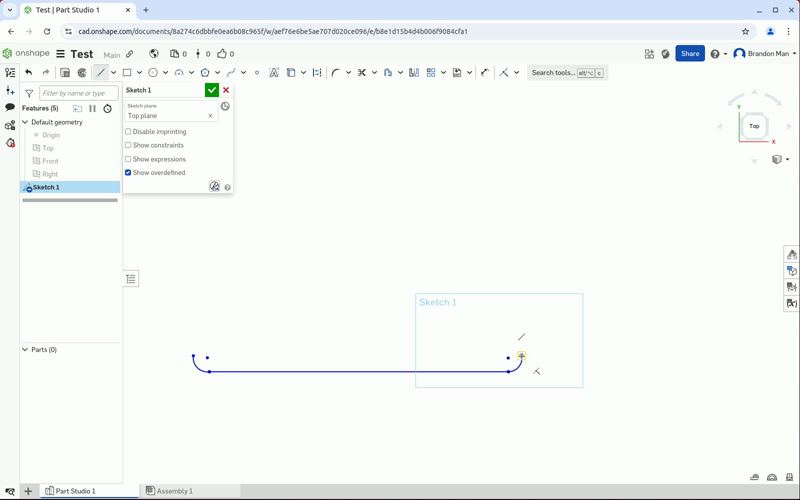
scroll(-6)
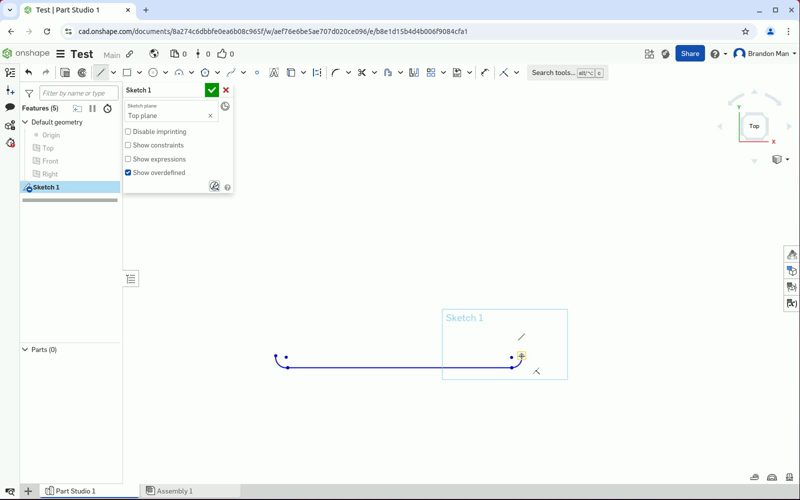
scroll(-6)
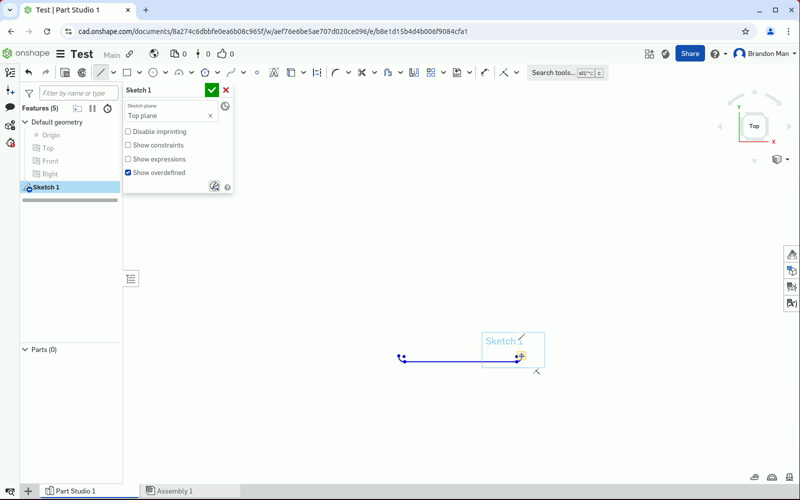
key_down(shift)
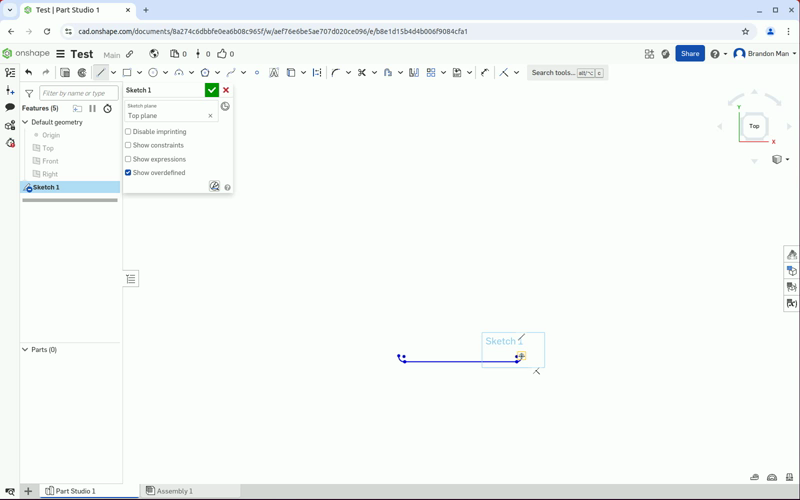
mouse_move(521, 209)
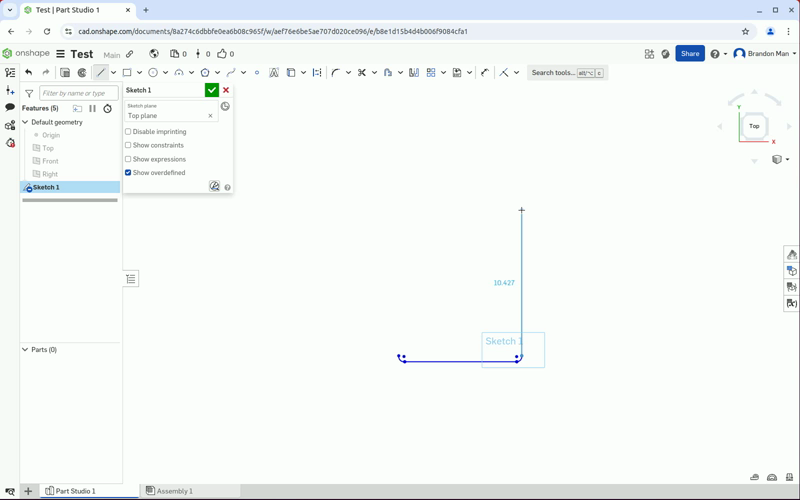
click(521, 209)
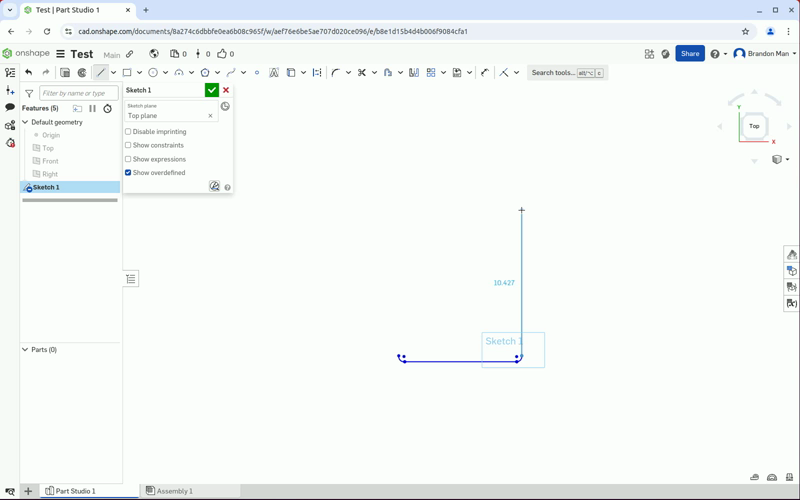
key_up(shift)
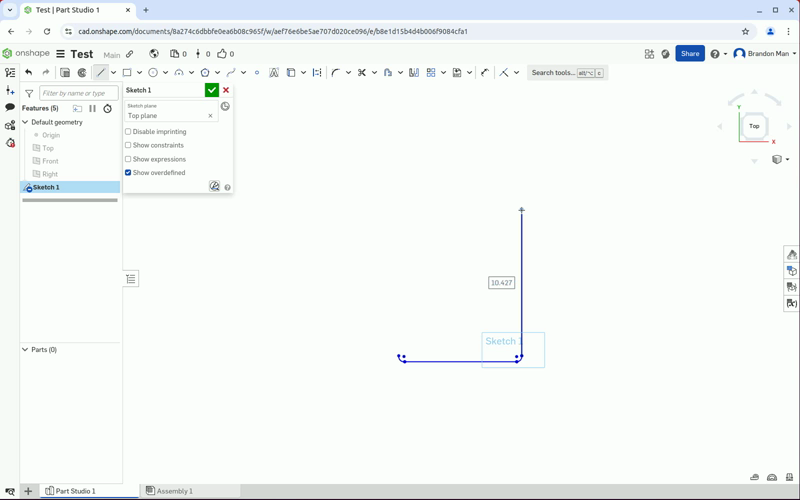
key(esc)
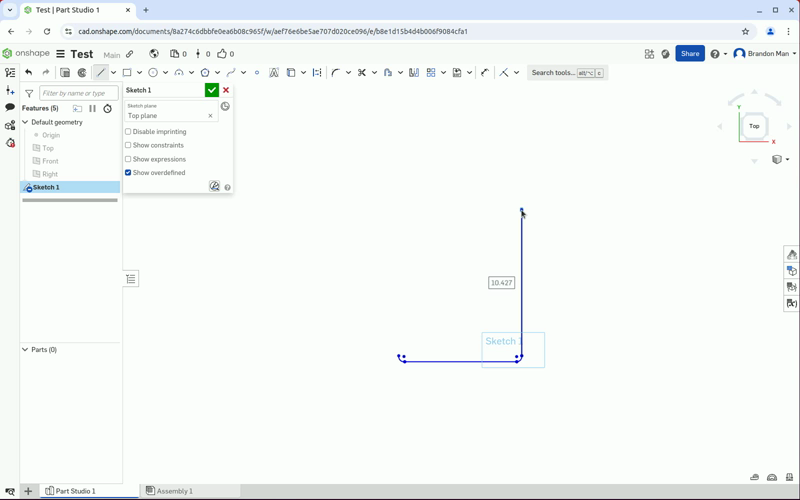
key(a)
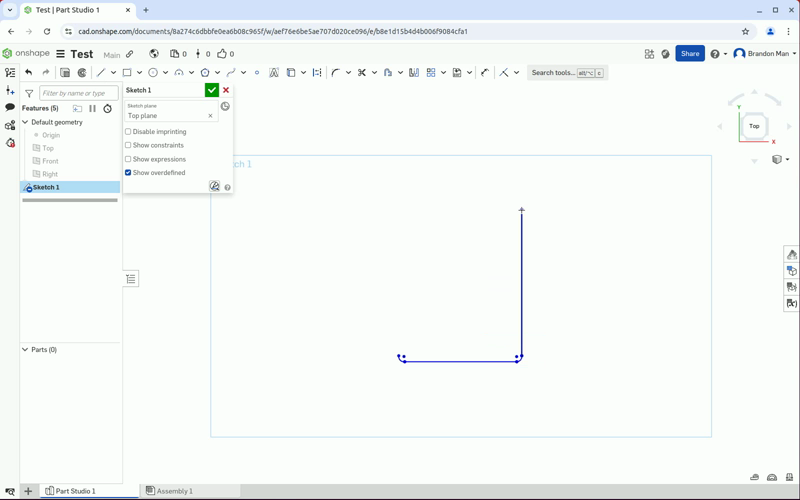
mouse_move(521, 209)
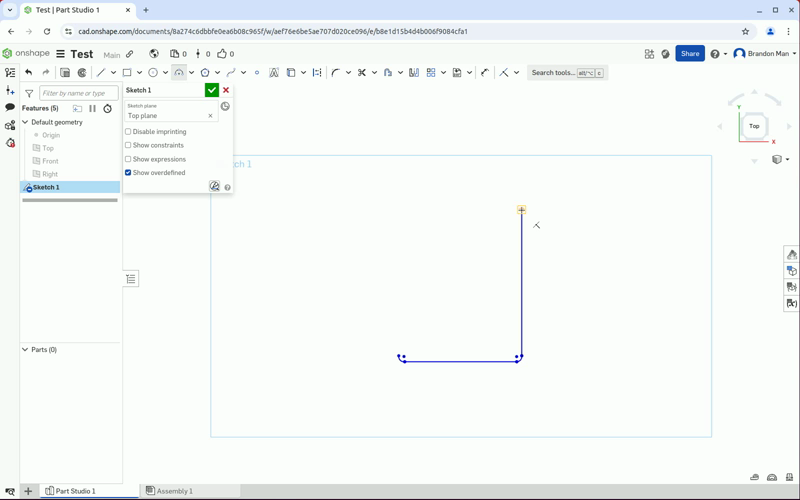
click(521, 209)
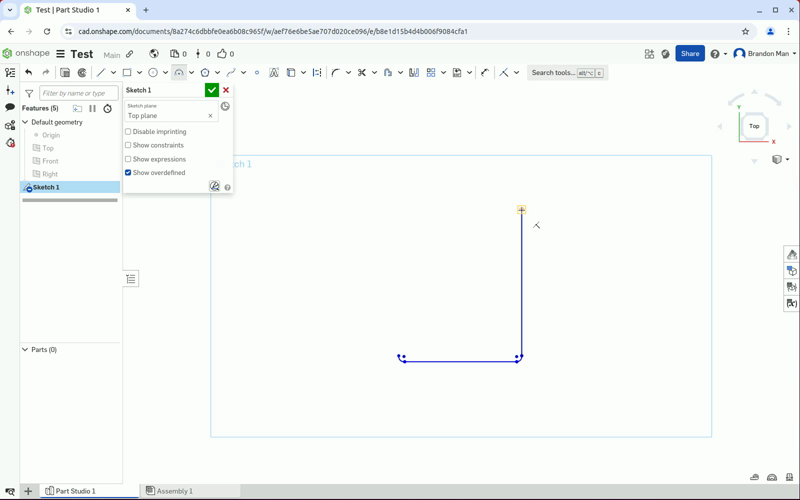
key_down(shift)
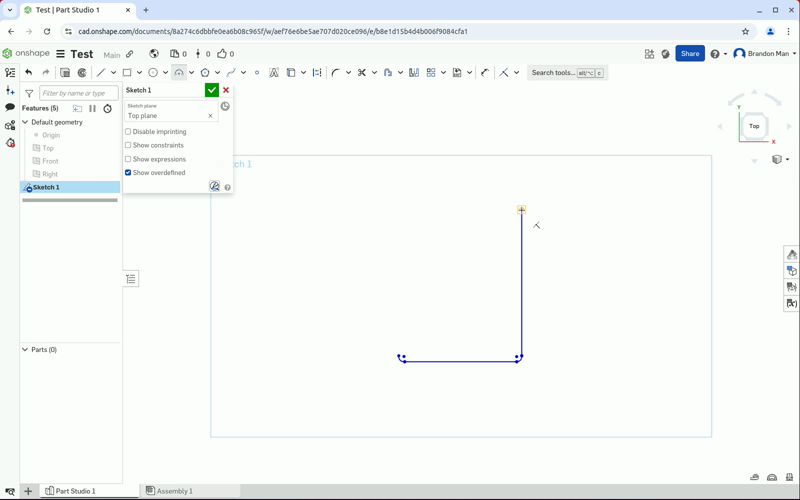
mouse_move(516, 203)
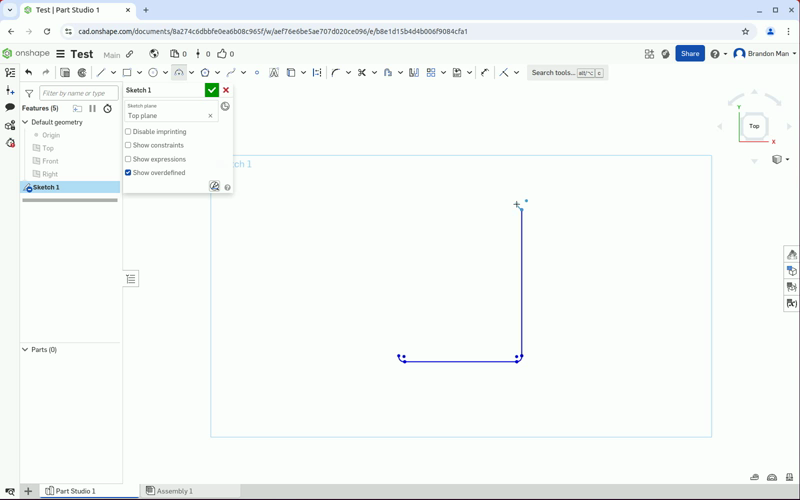
click(516, 203)
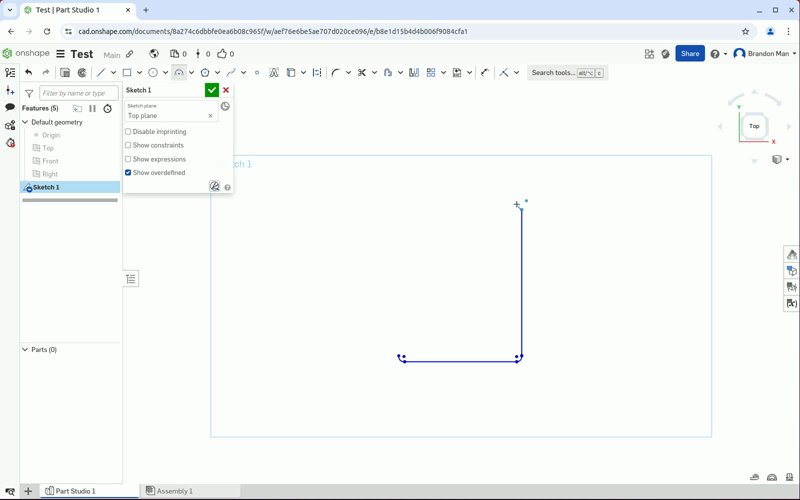
mouse_move(520, 205)
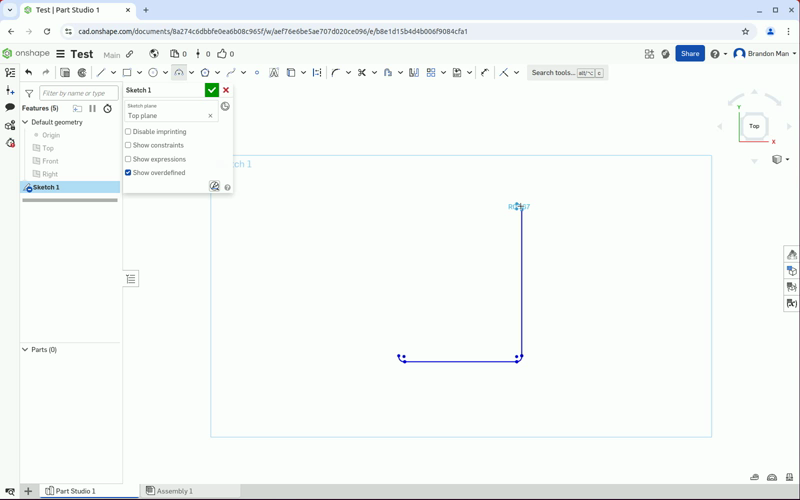
scroll(6)
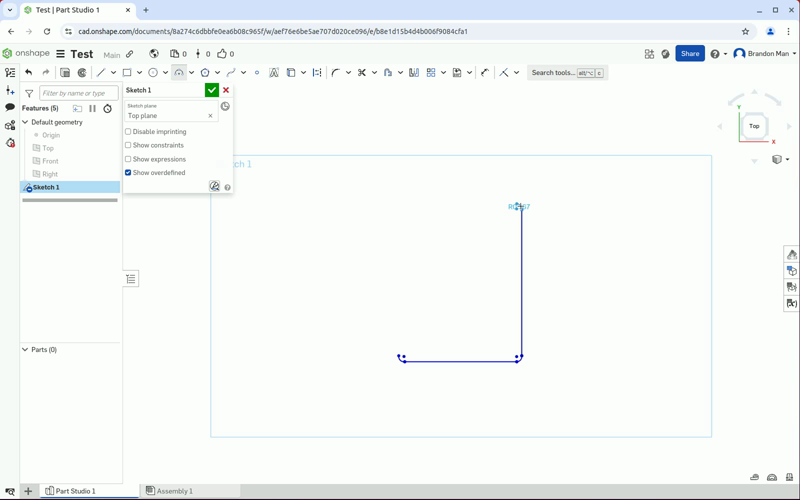
scroll(6)
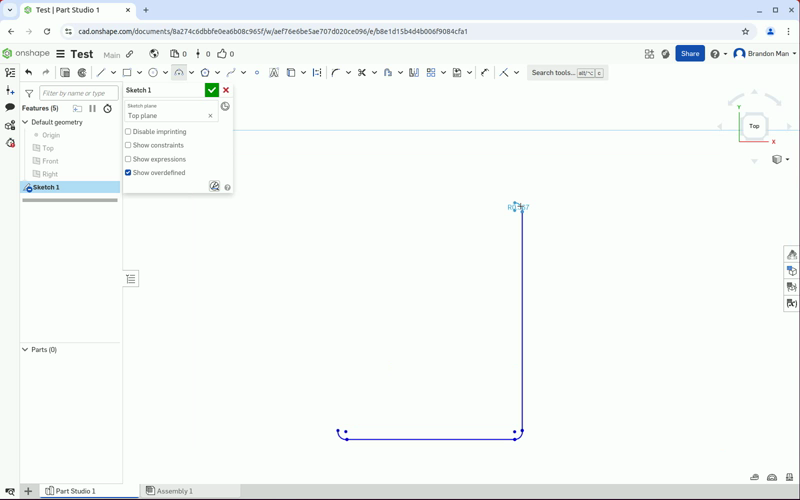
scroll(6)
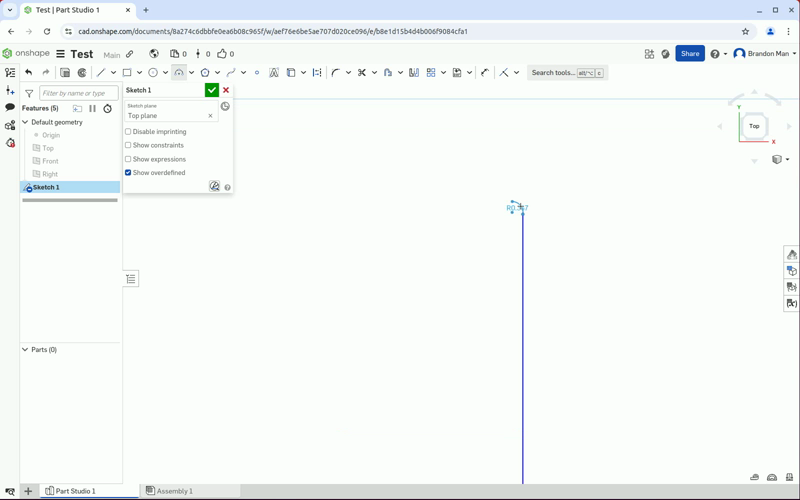
scroll(6)
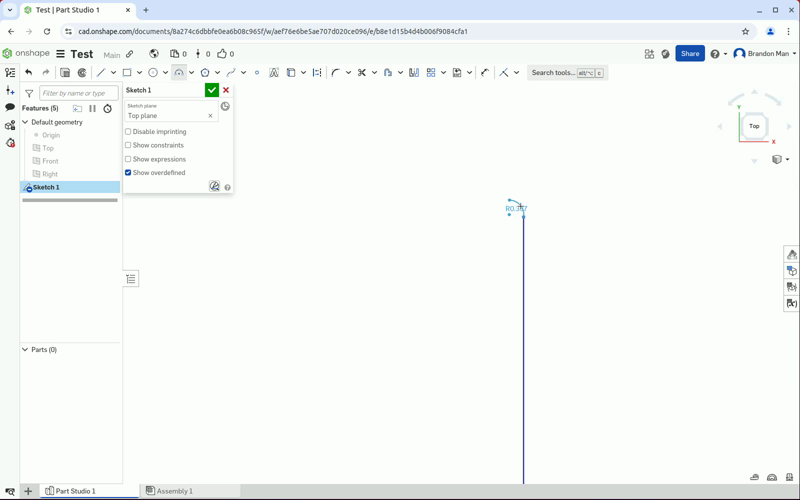
scroll(6)
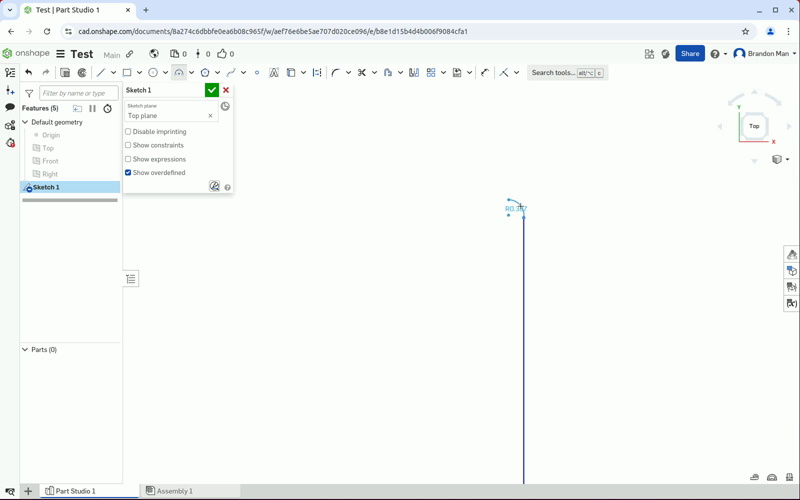
scroll(6)
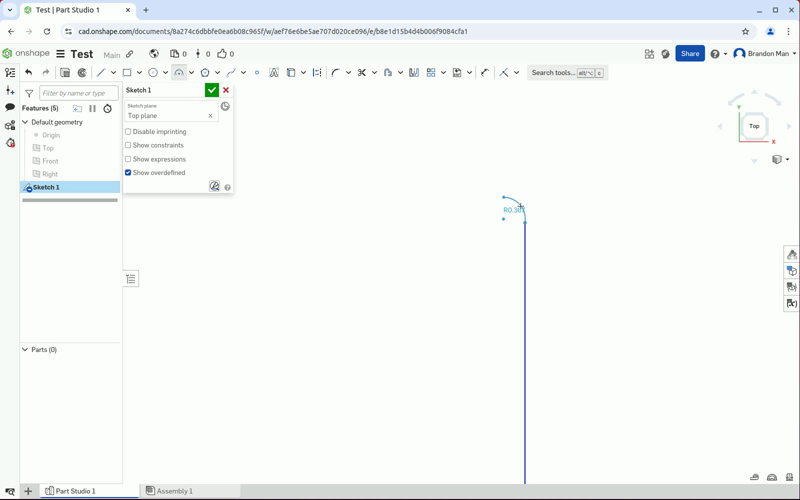
scroll(6)
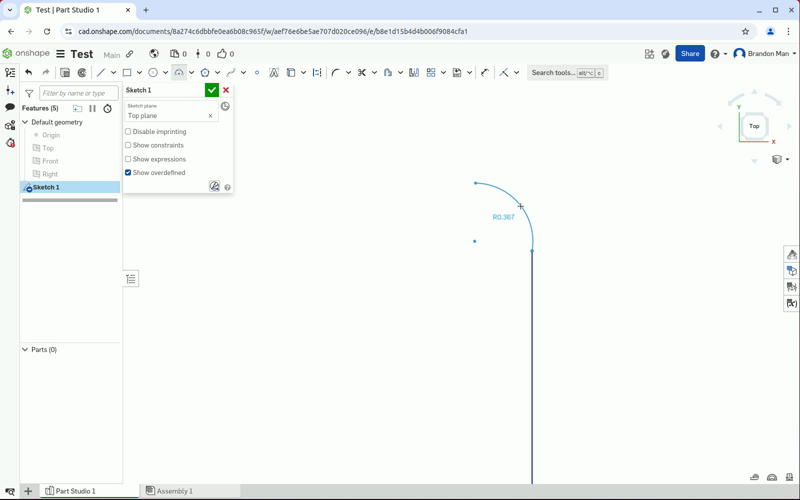
click(520, 205)
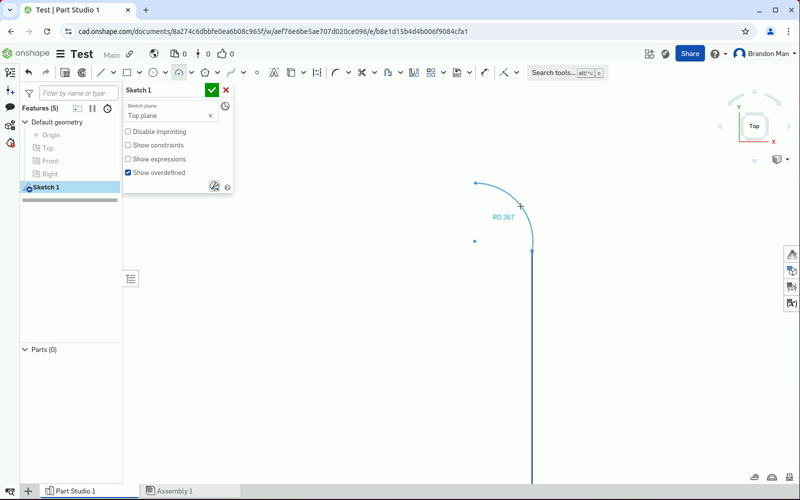
scroll(-6)
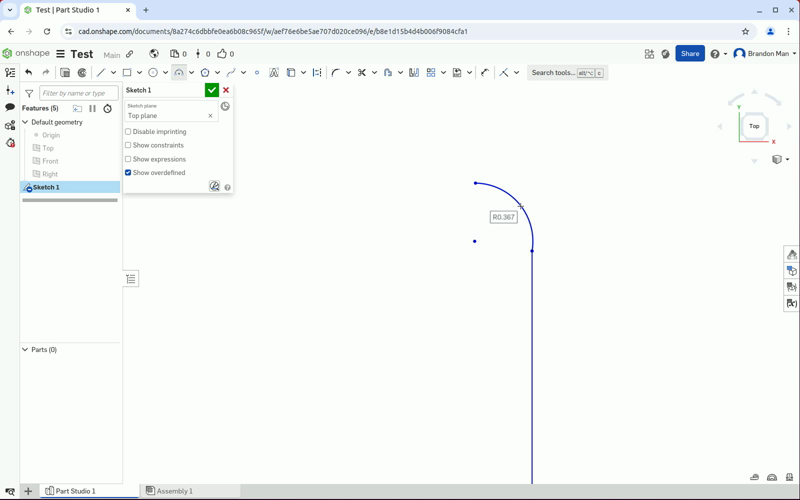
scroll(-6)
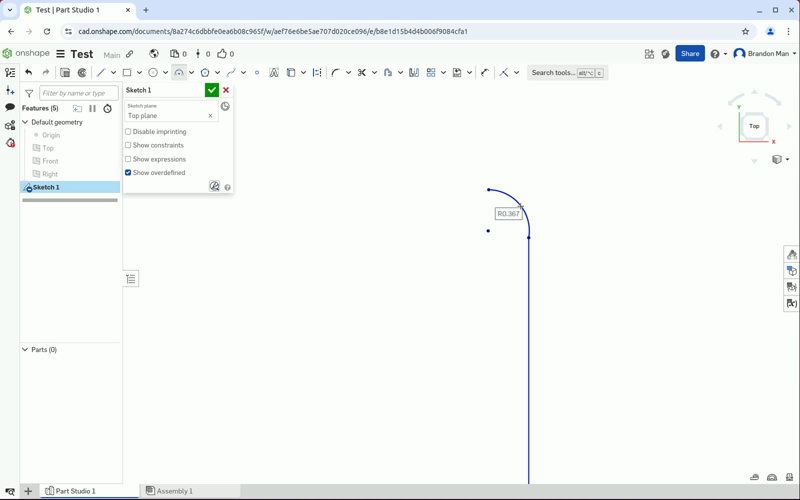
scroll(-6)
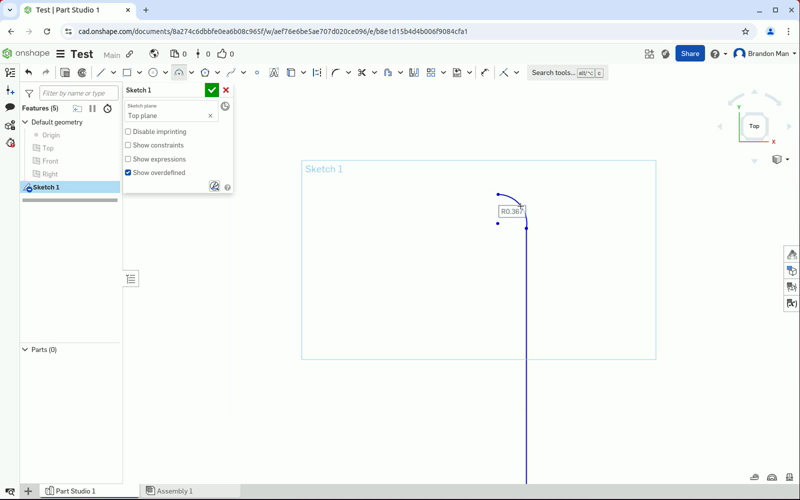
scroll(-6)
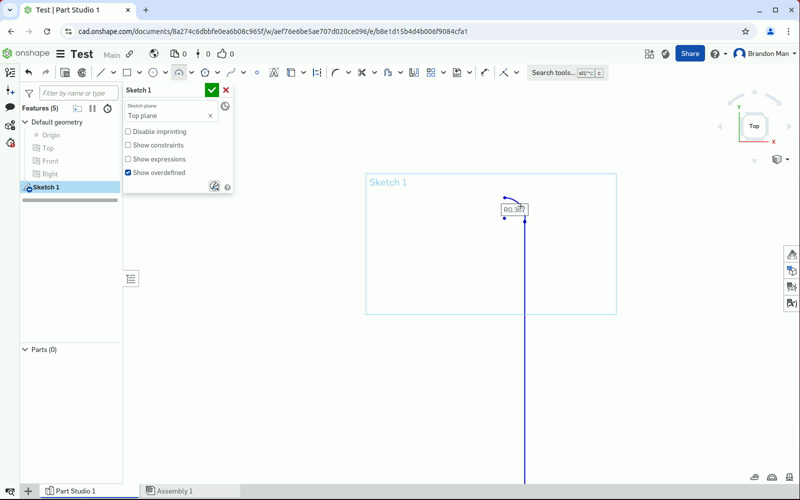
scroll(-6)
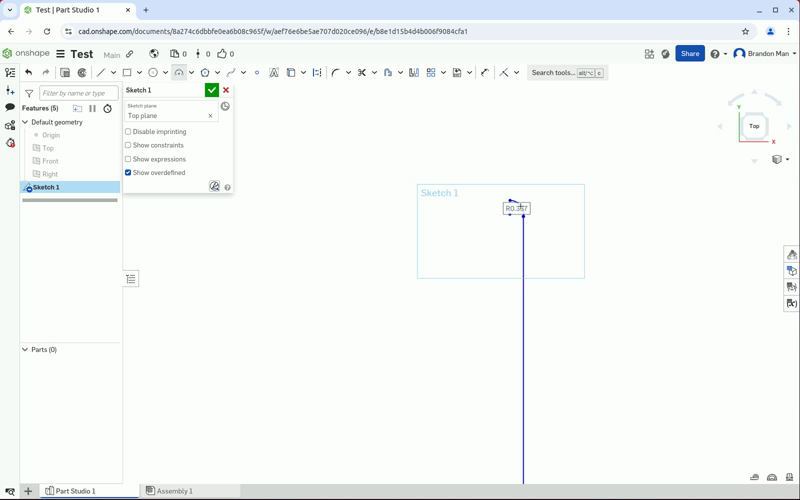
scroll(-6)
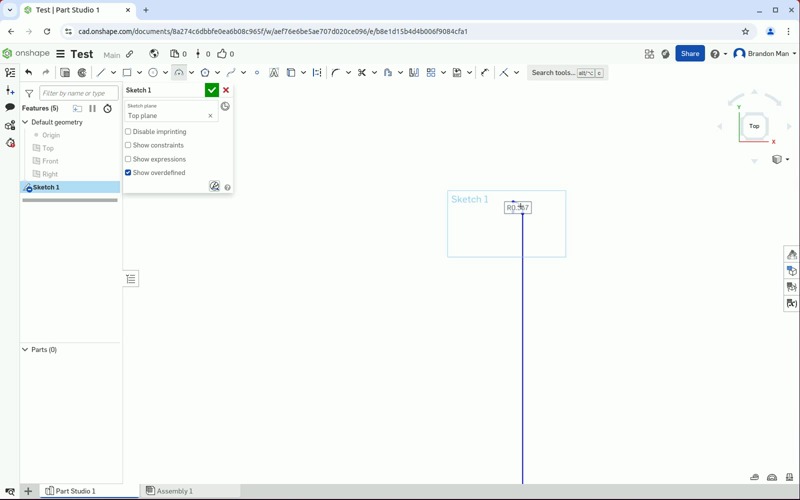
scroll(-6)
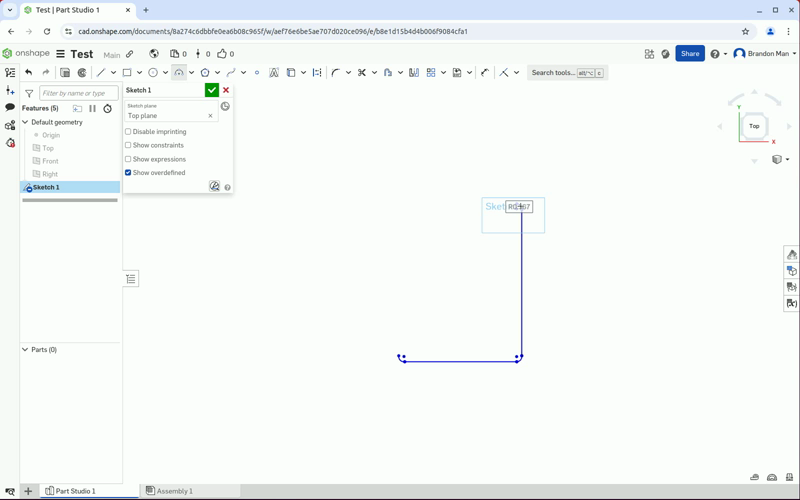
key_up(shift)
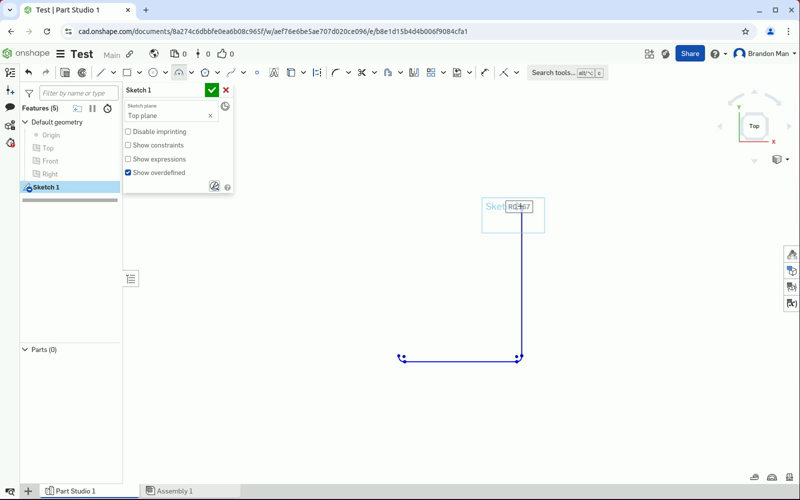
key(esc)
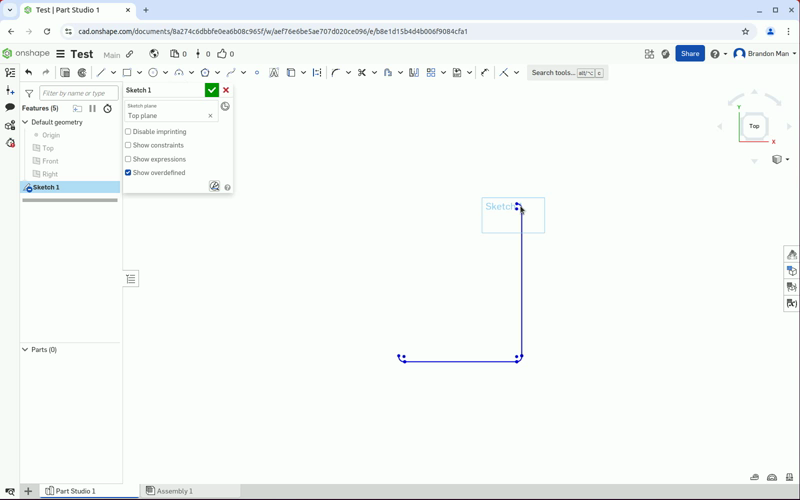
key(l)
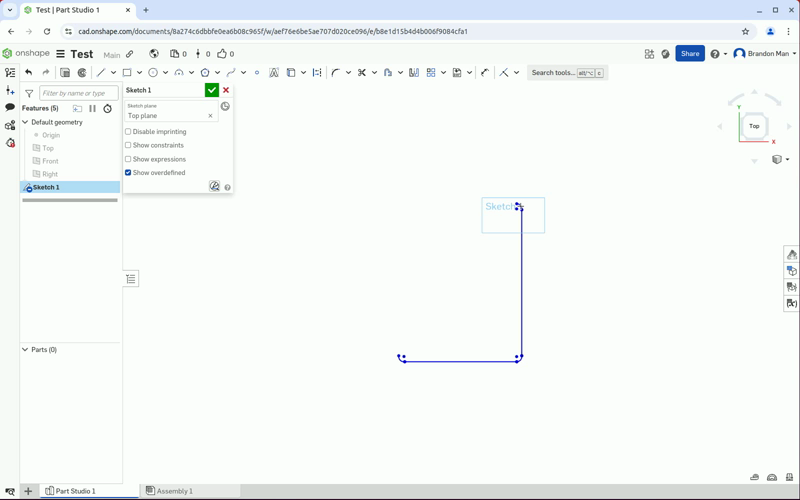
mouse_move(516, 203)
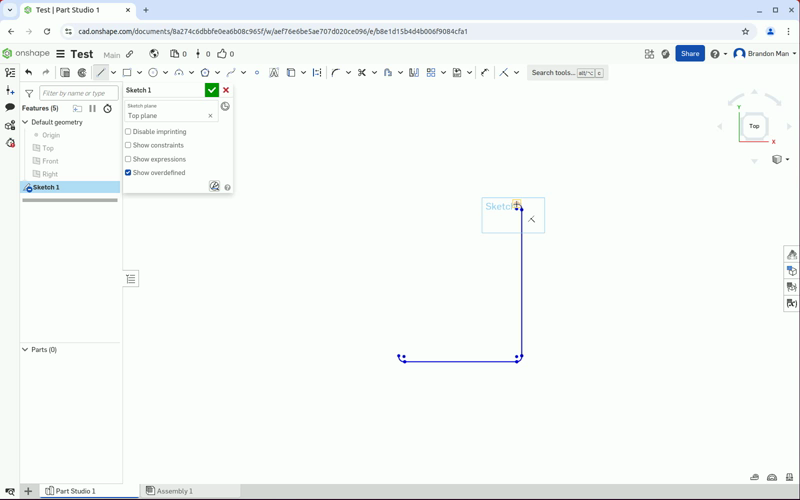
scroll(6)
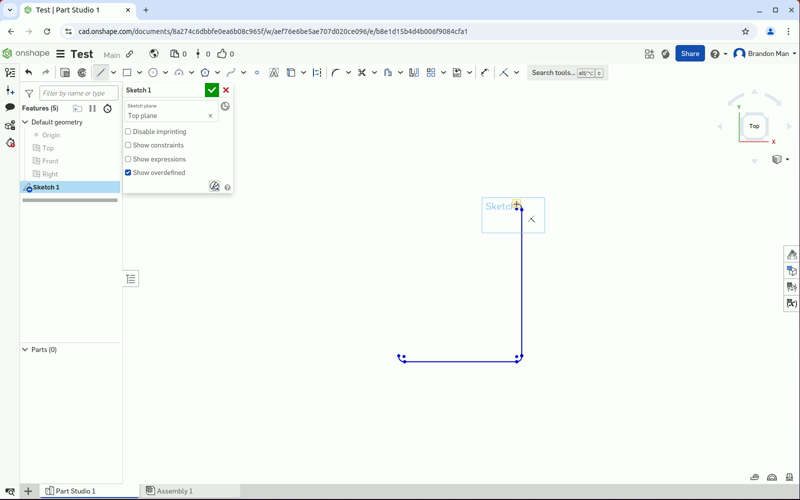
scroll(6)
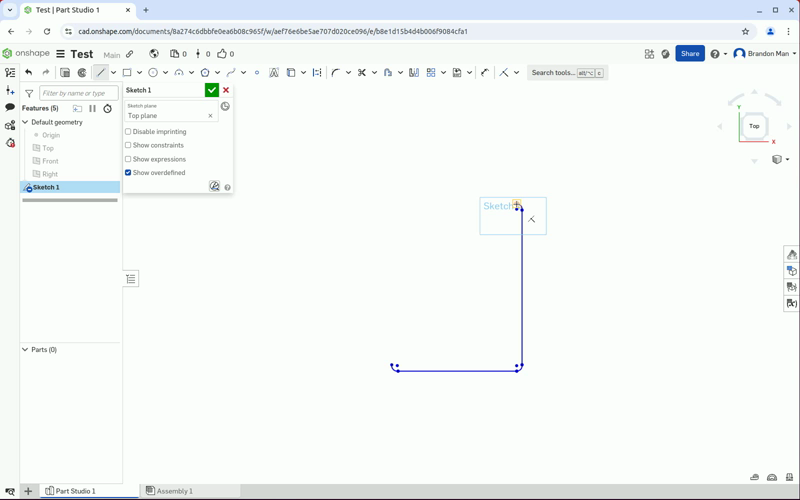
scroll(6)
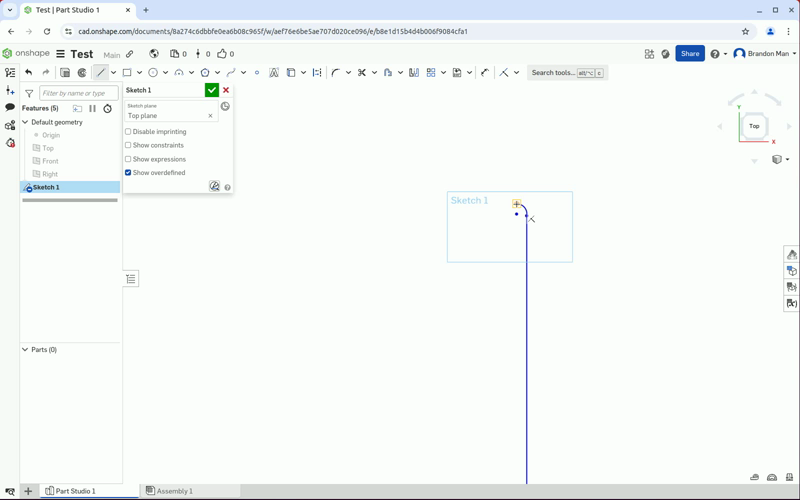
scroll(6)
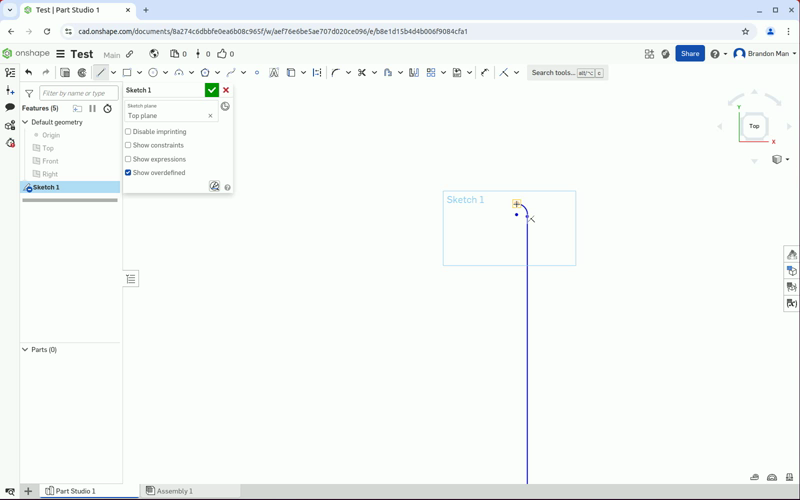
scroll(6)
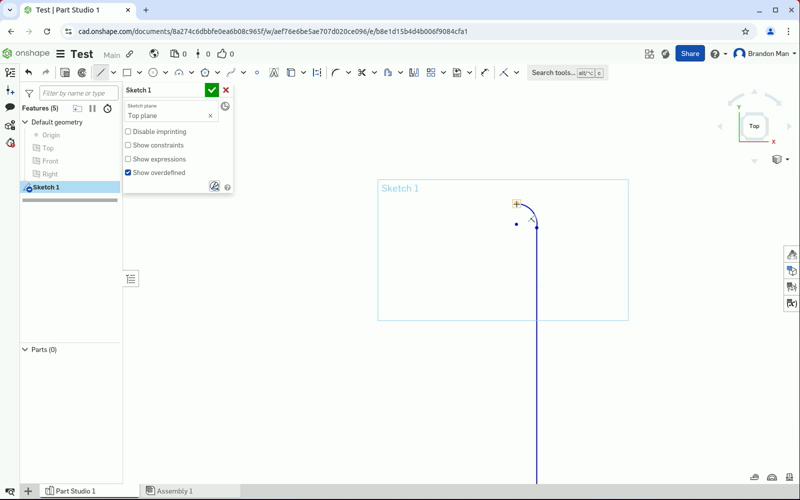
scroll(6)
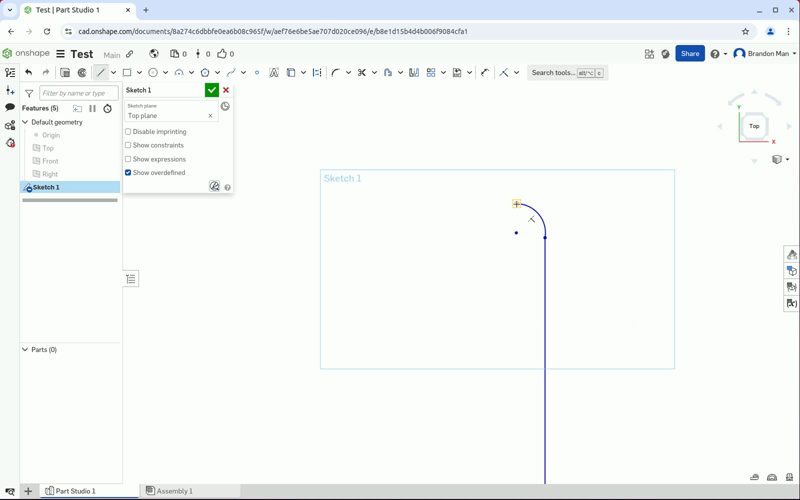
scroll(6)
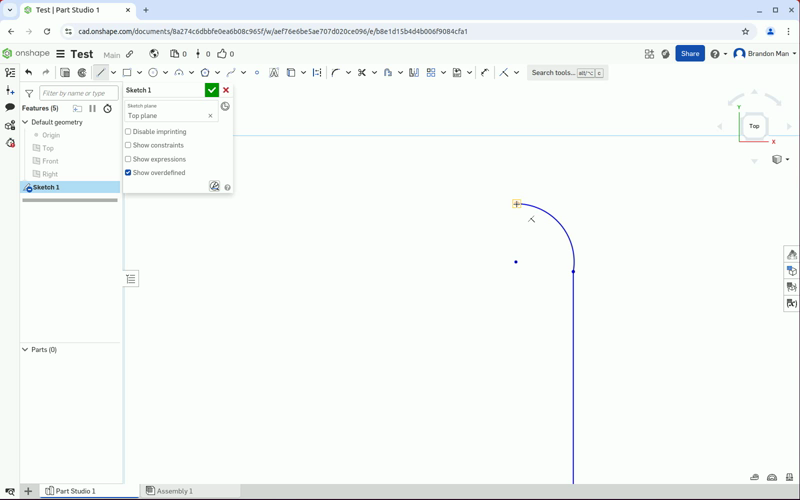
click(516, 203)
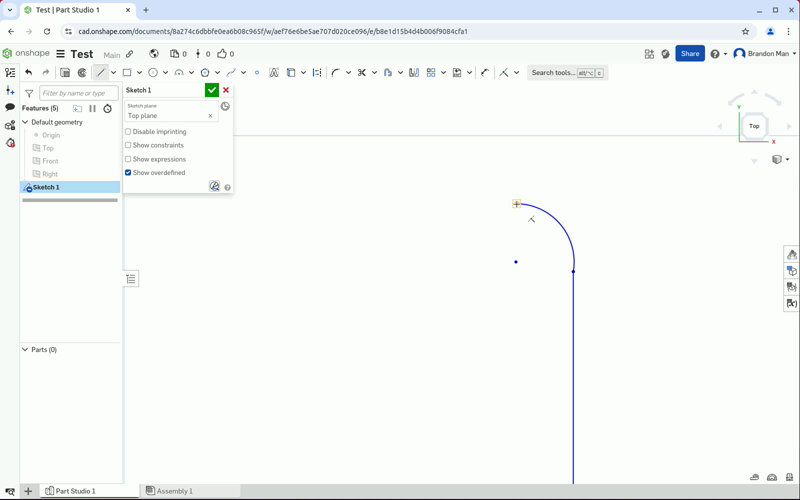
scroll(-6)
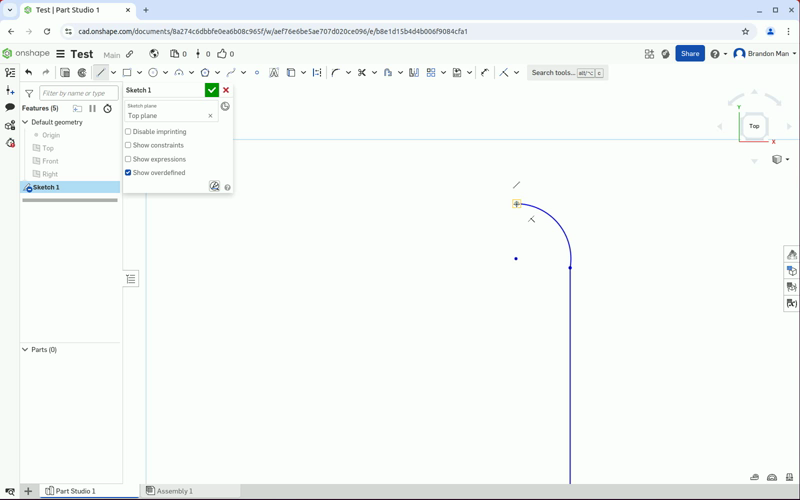
scroll(-6)
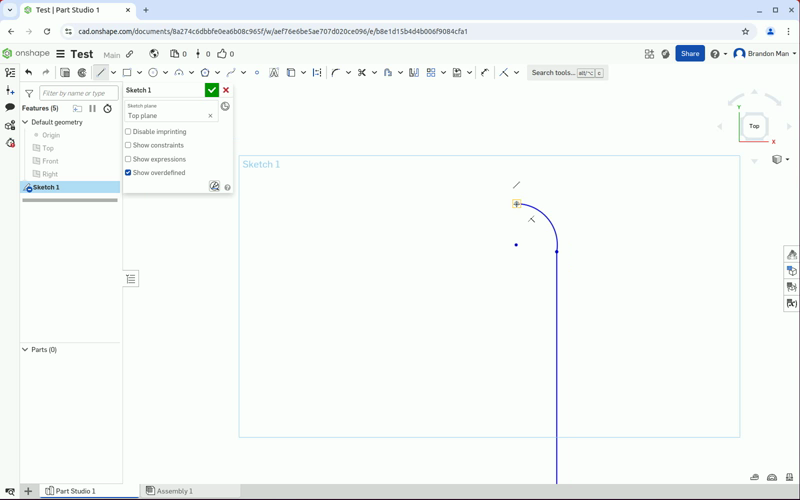
scroll(-6)
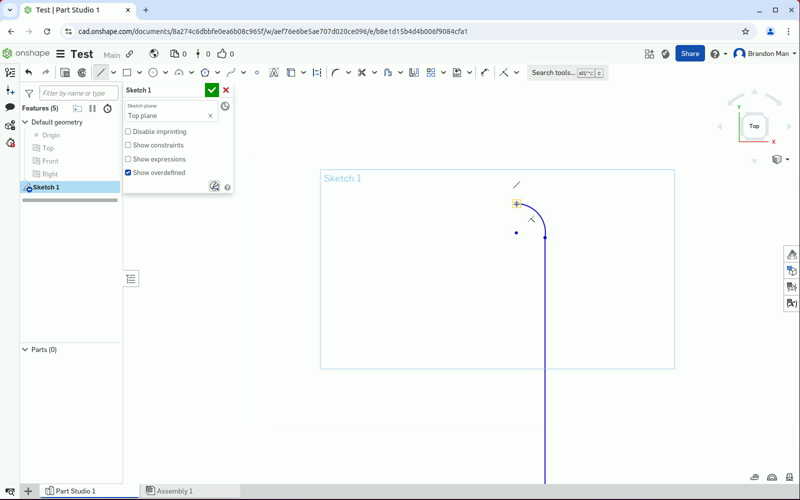
scroll(-6)
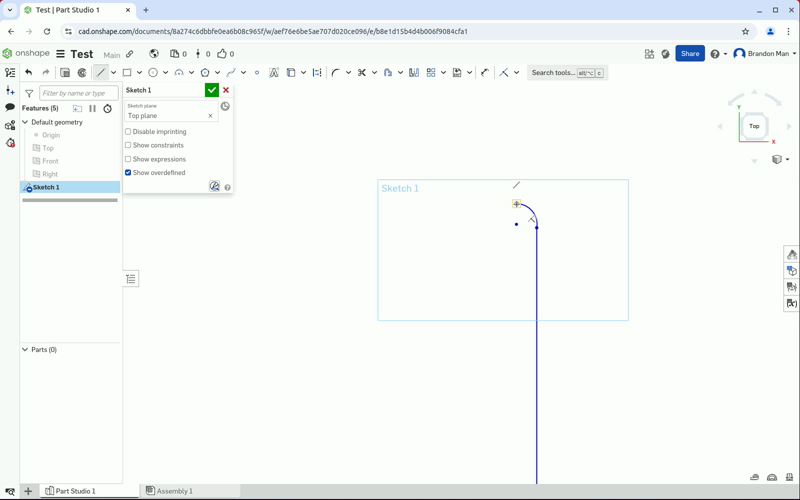
scroll(-6)
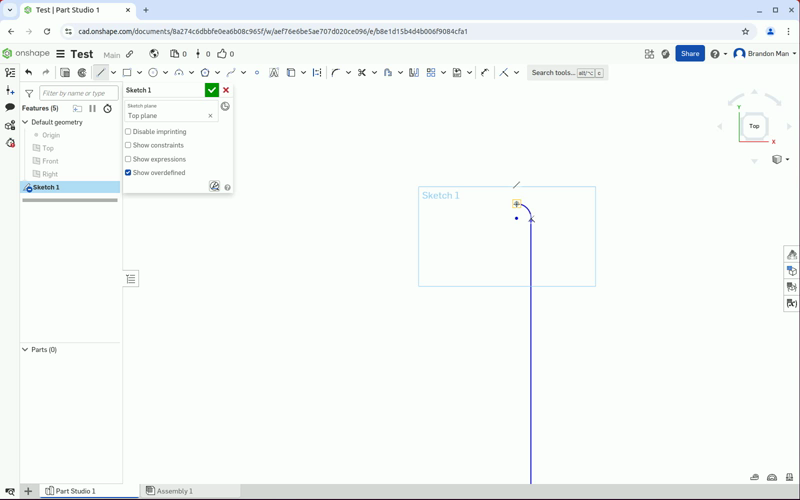
scroll(-6)
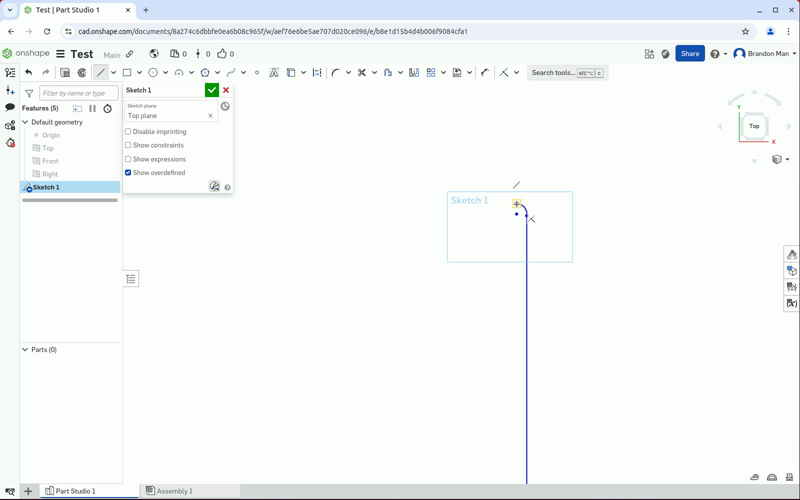
scroll(-6)
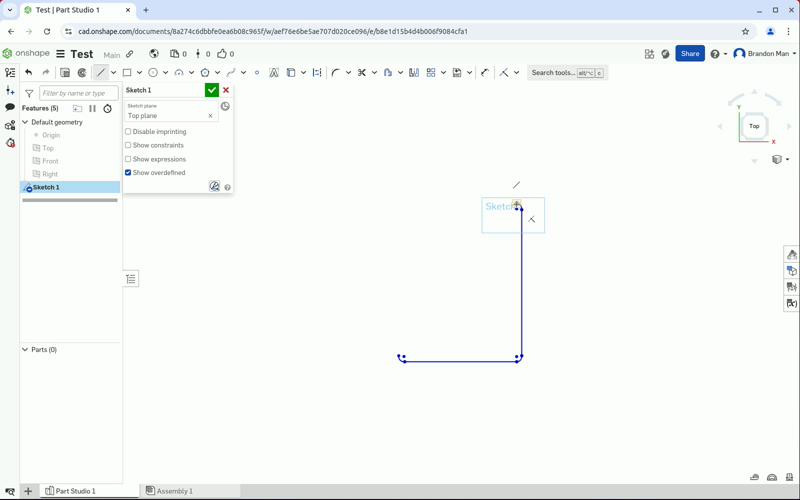
key_down(shift)
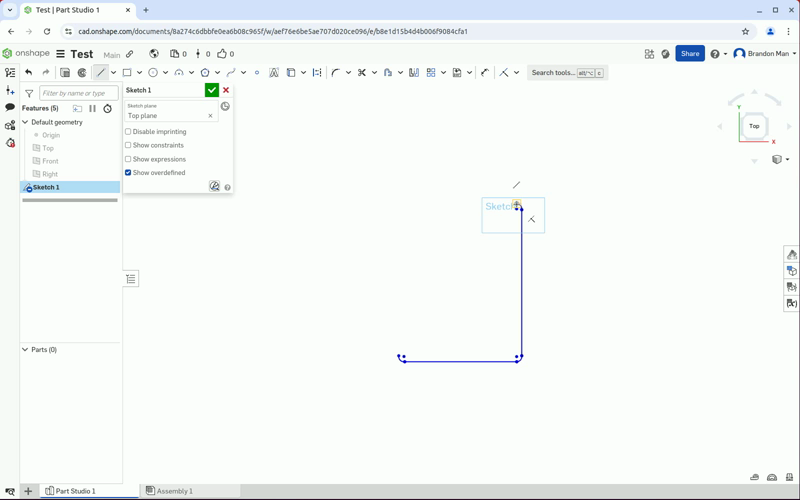
mouse_move(404, 203)
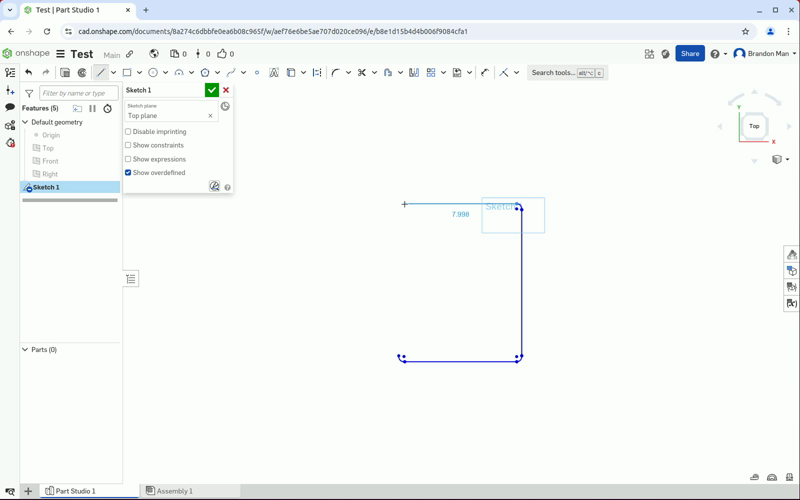
click(404, 203)
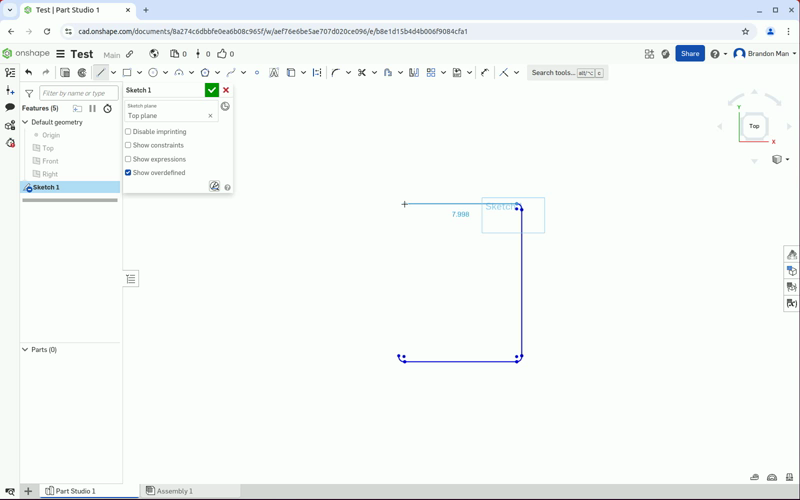
key_up(shift)
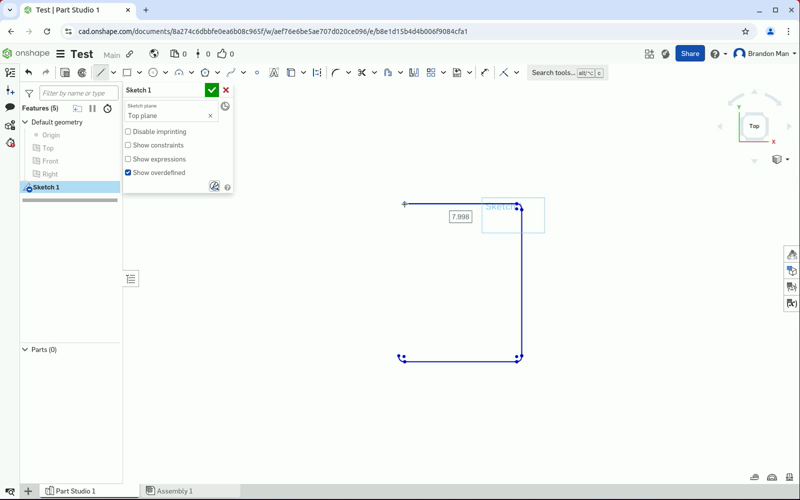
key(esc)
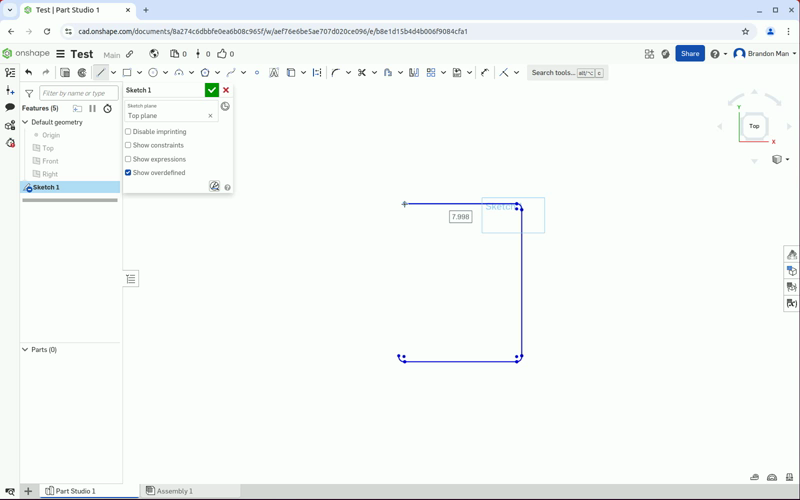
key(a)
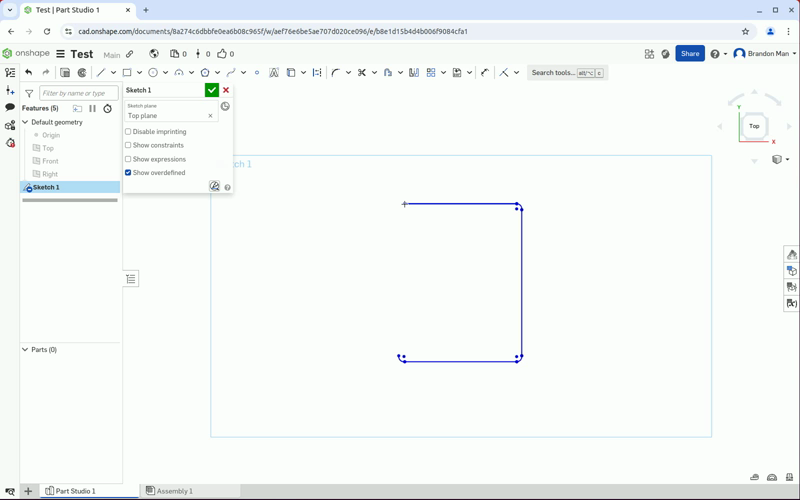
mouse_move(404, 203)
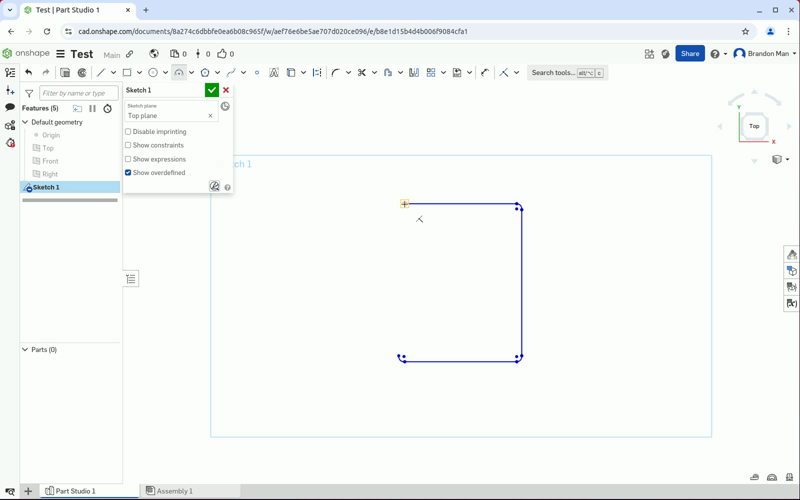
click(404, 203)
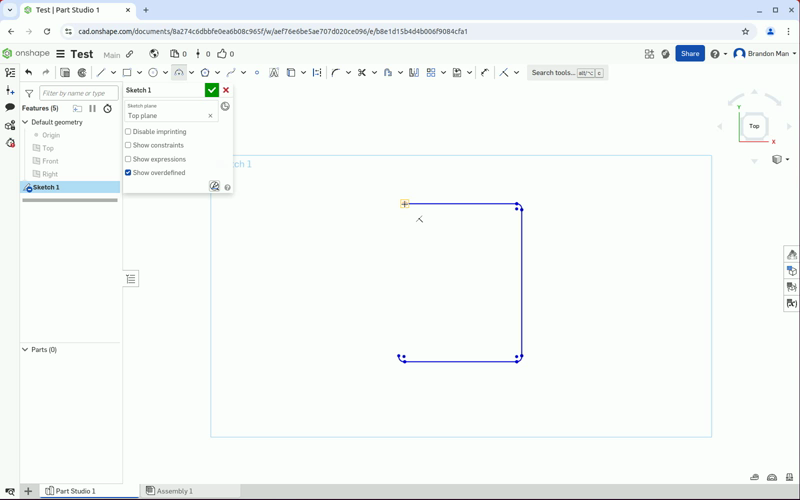
key_down(shift)
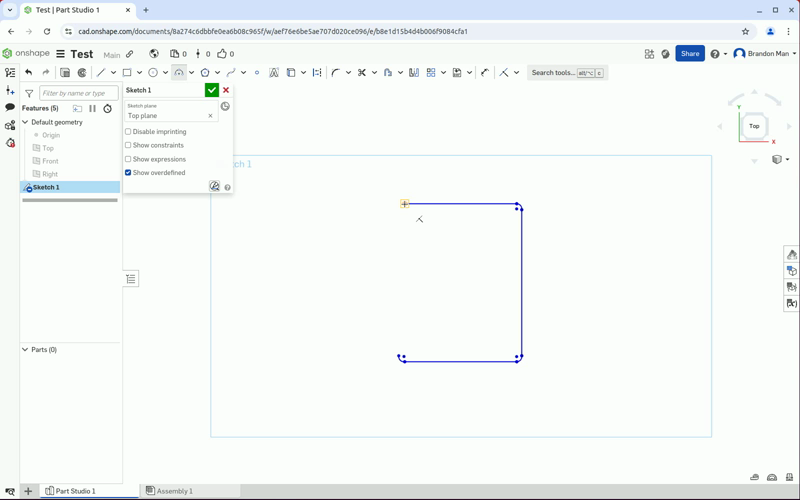
mouse_move(398, 209)
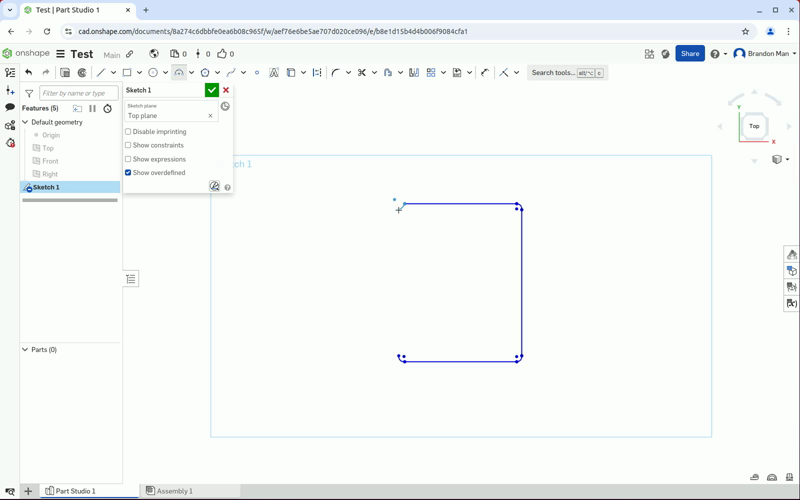
click(398, 209)
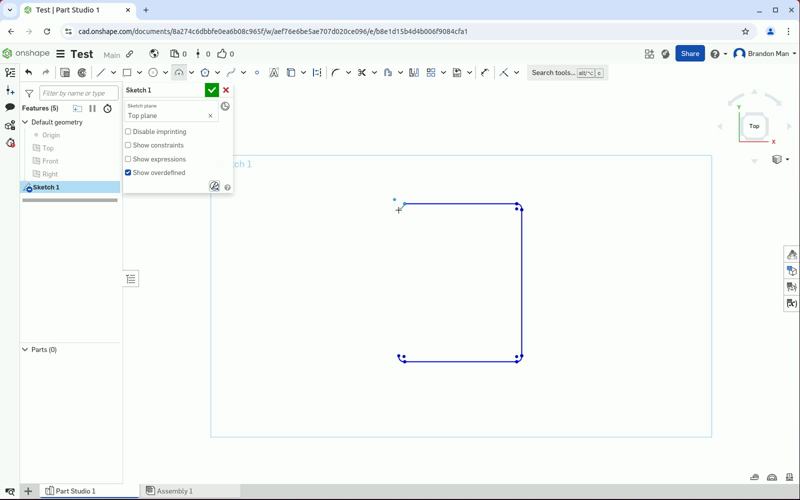
mouse_move(400, 205)
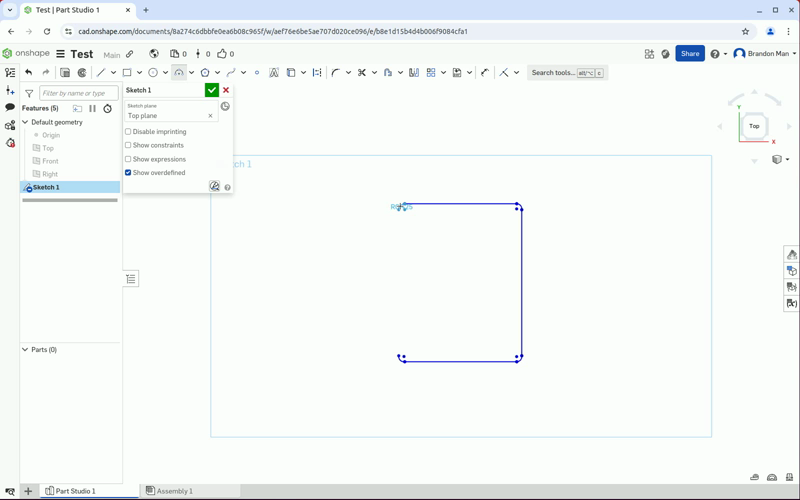
click(400, 205)
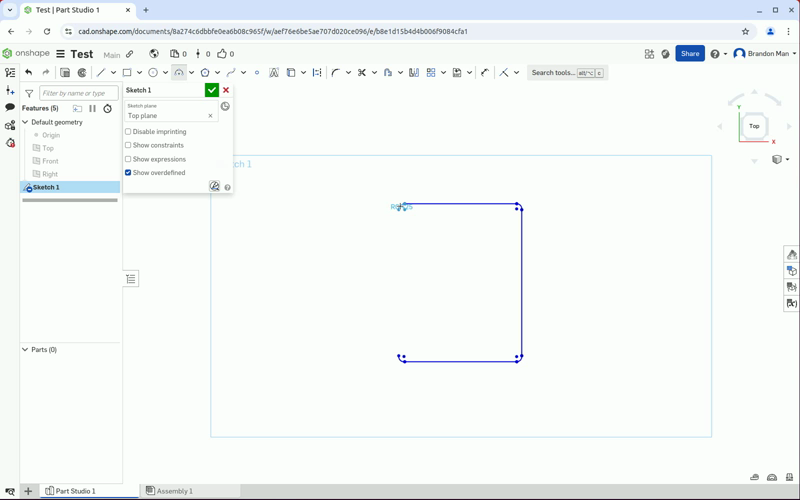
key_up(shift)
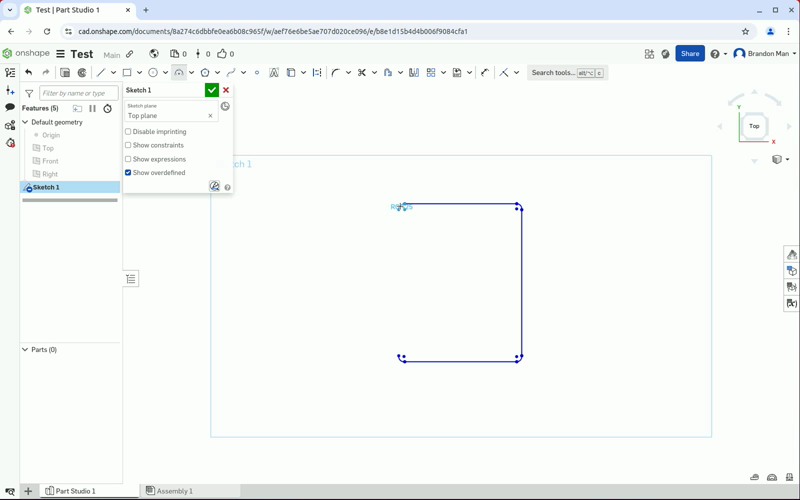
key(esc)
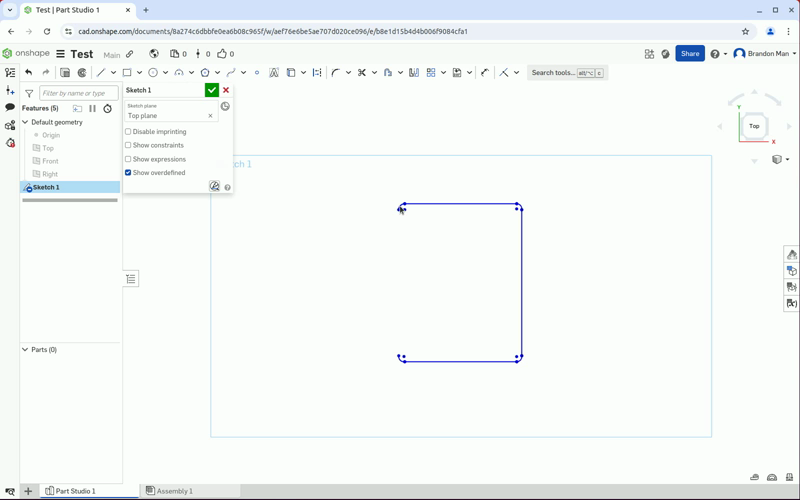
key(l)
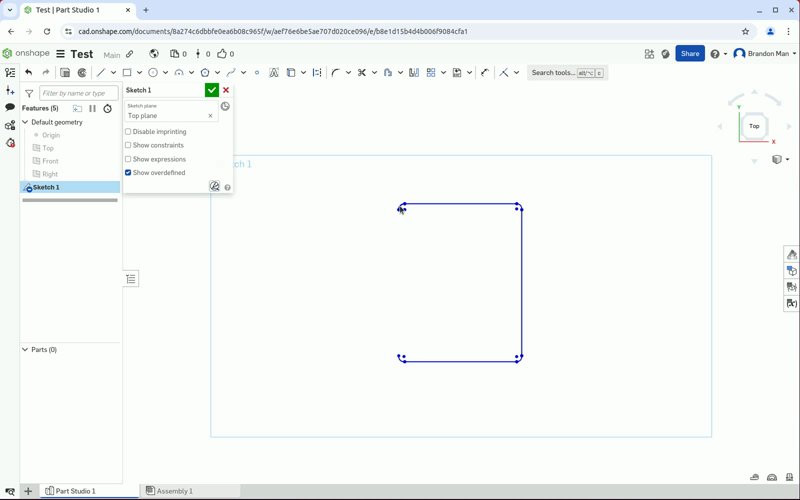
mouse_move(398, 209)
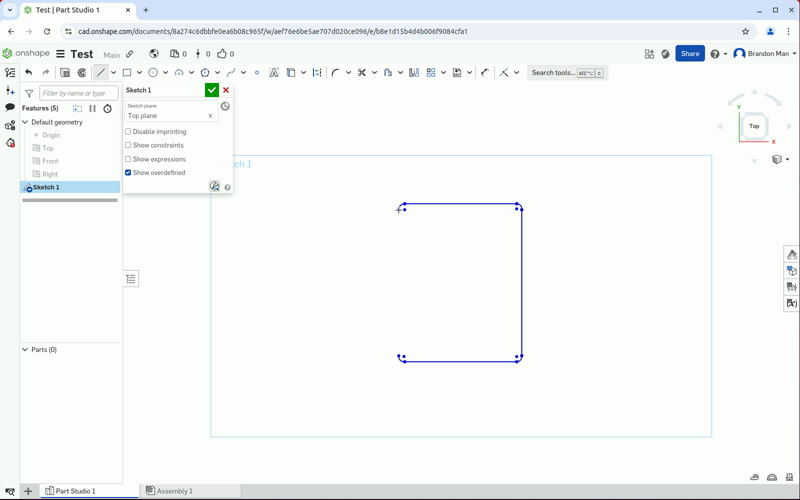
click(398, 209)
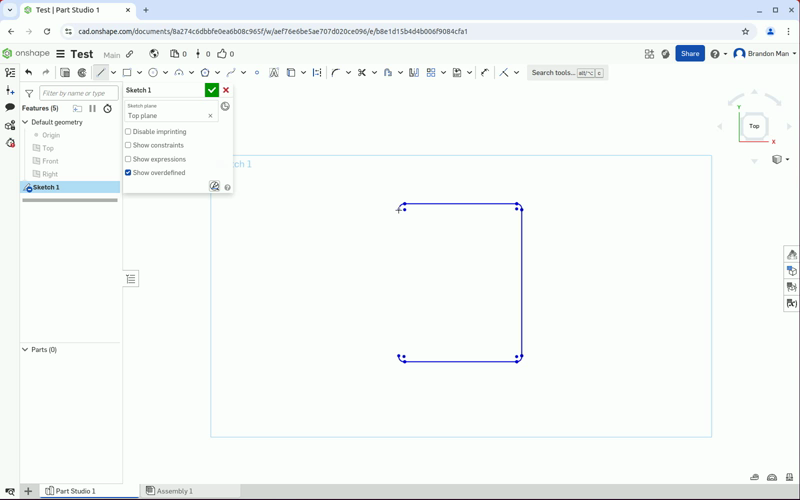
key_down(shift)
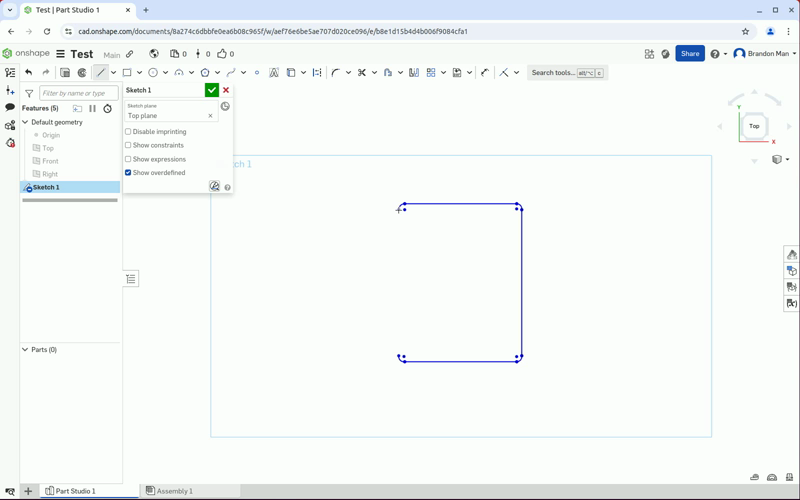
mouse_move(398, 355)
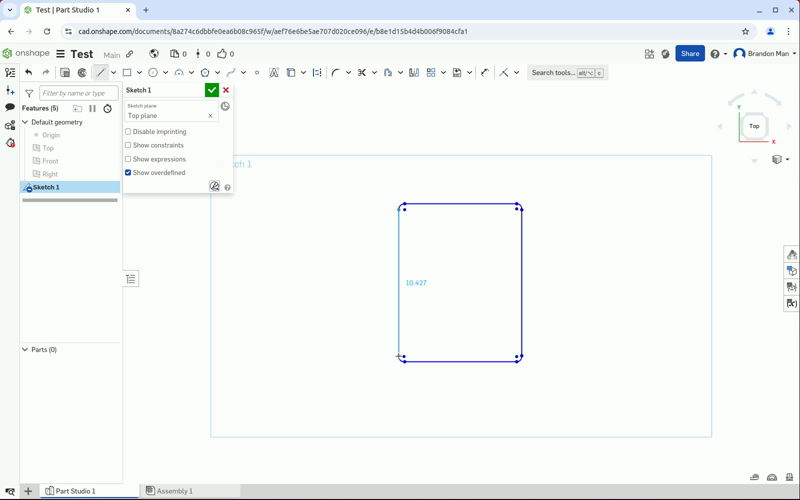
key_up(shift)
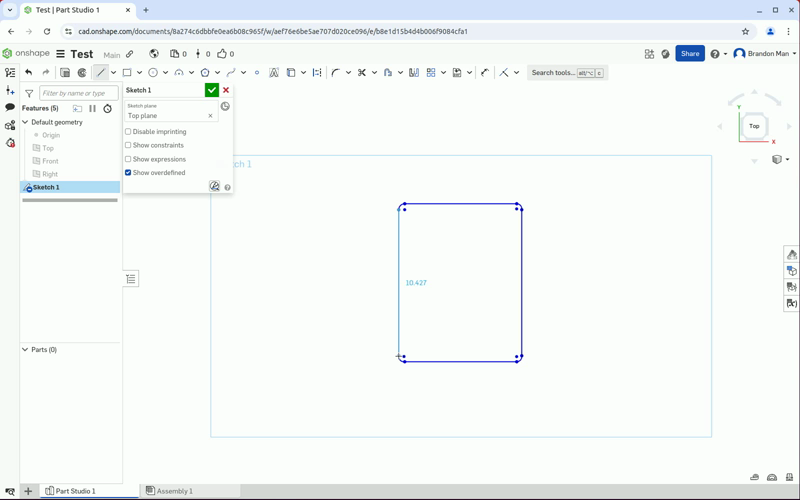
click(398, 355)
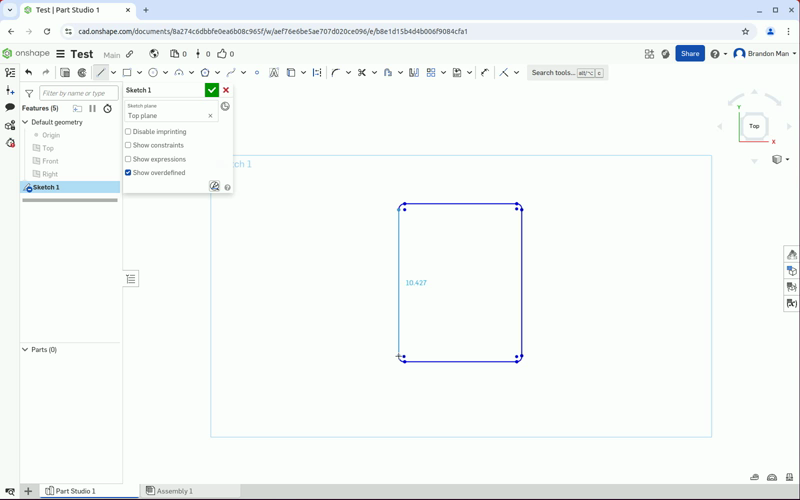
key(esc)
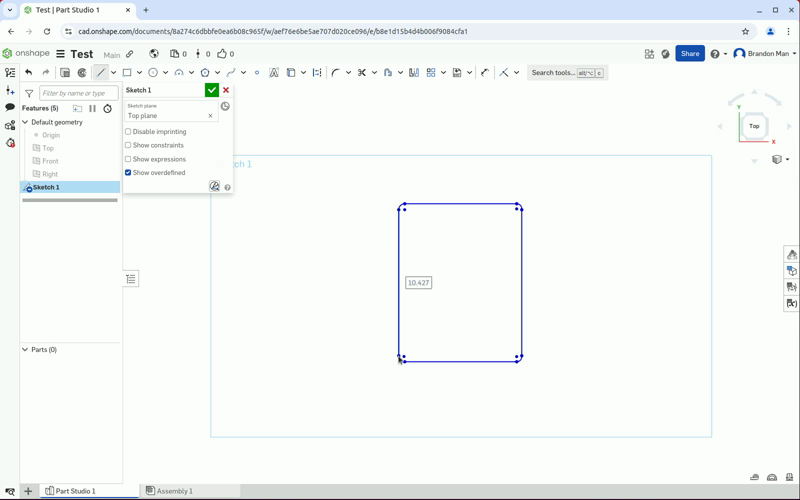
mouse_move(415, 318)
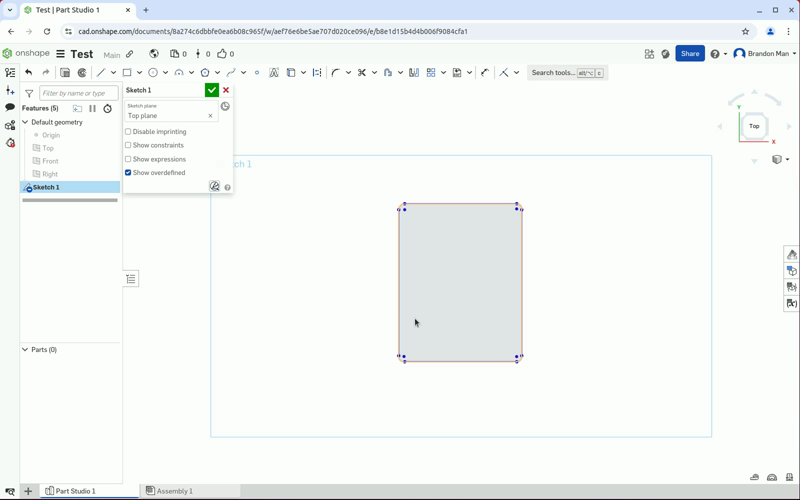
click(415, 318)
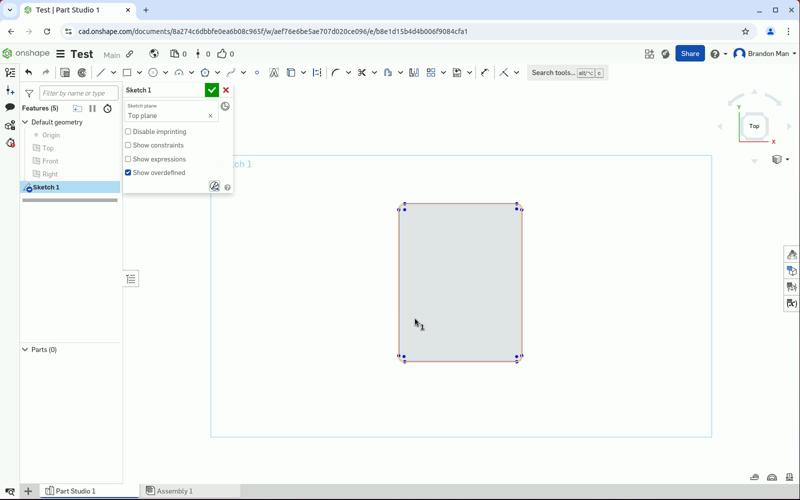
mouse_move(73, 352)
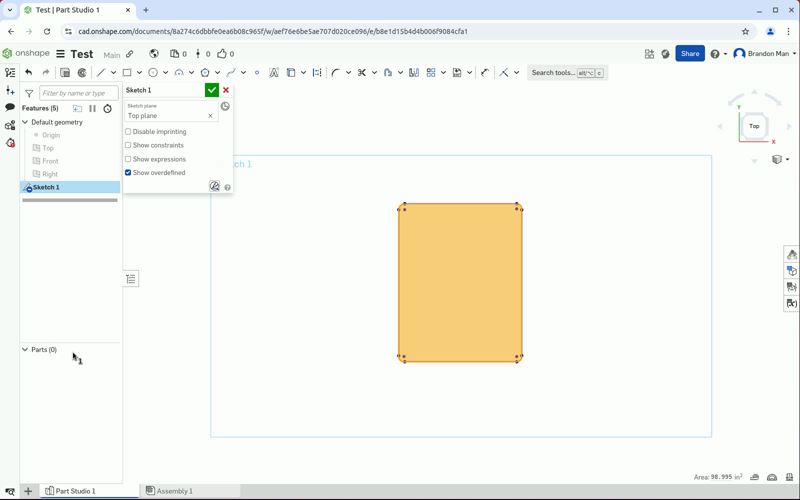
key(shift+y)
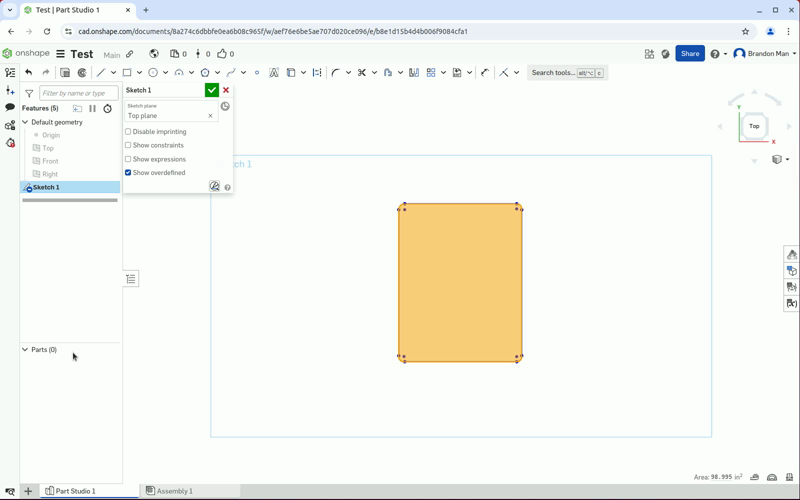
key(shift+e)
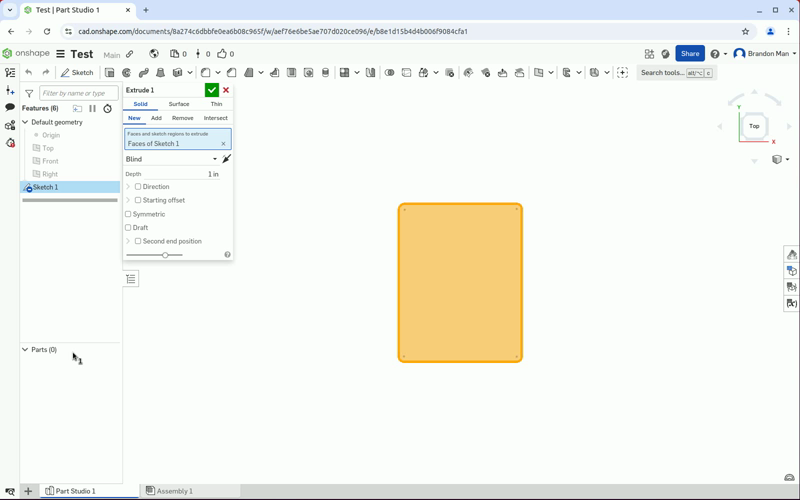
mouse_move(143, 106)
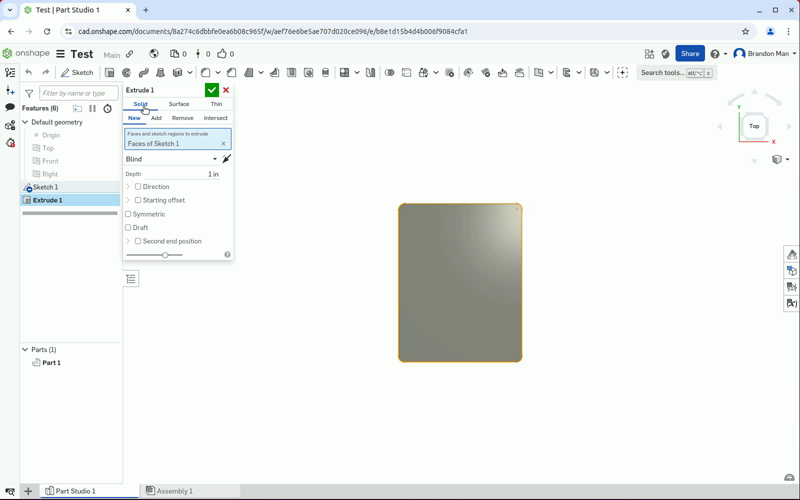
click(143, 106)
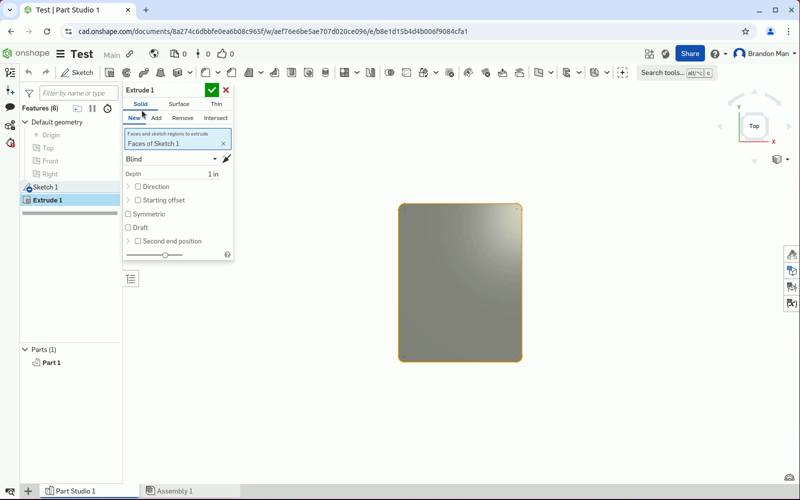
mouse_move(137, 120)
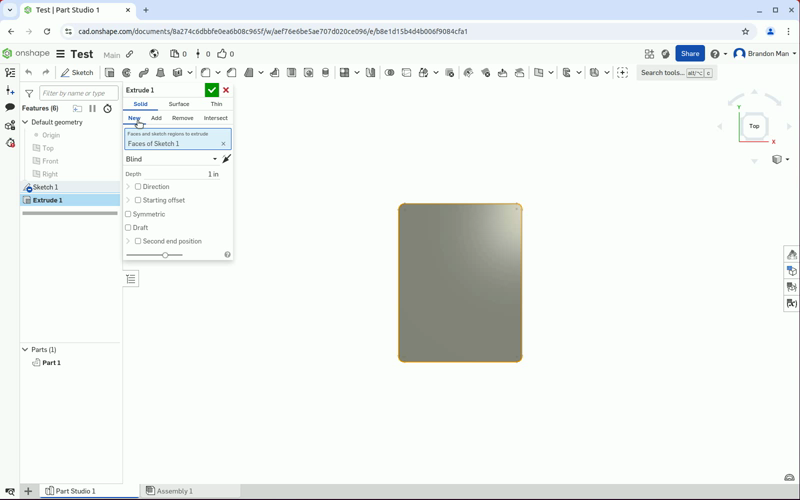
click(137, 120)
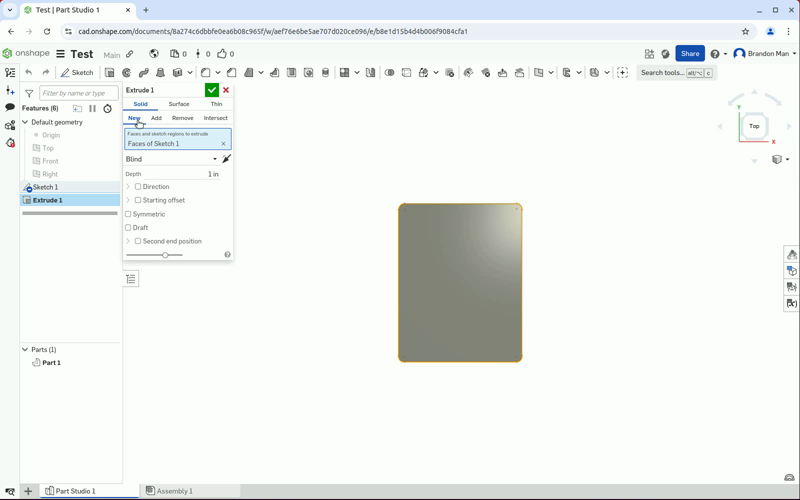
key(tab, 4)
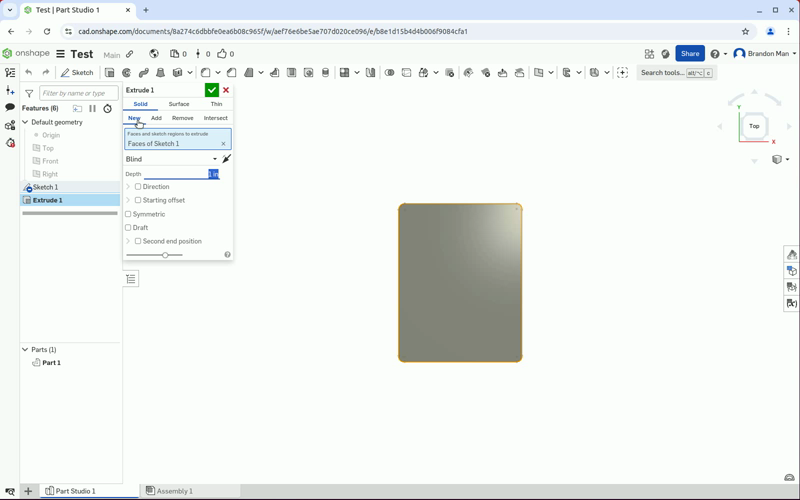
text(8.034)
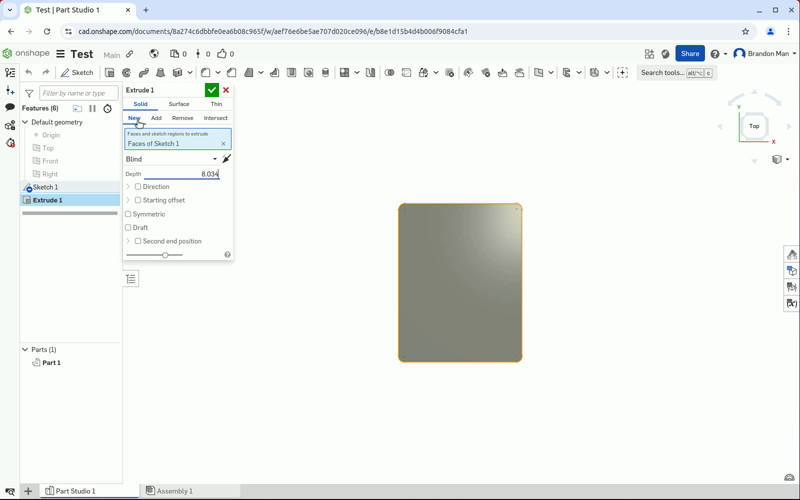
key(enter)
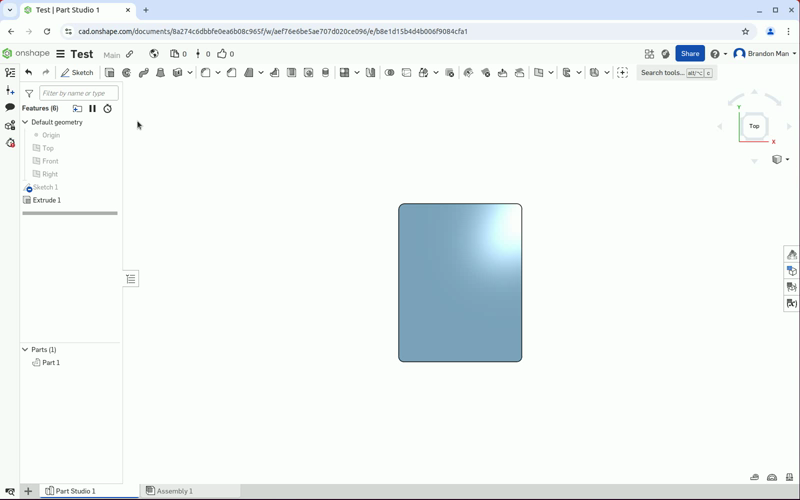
key(shift+h)
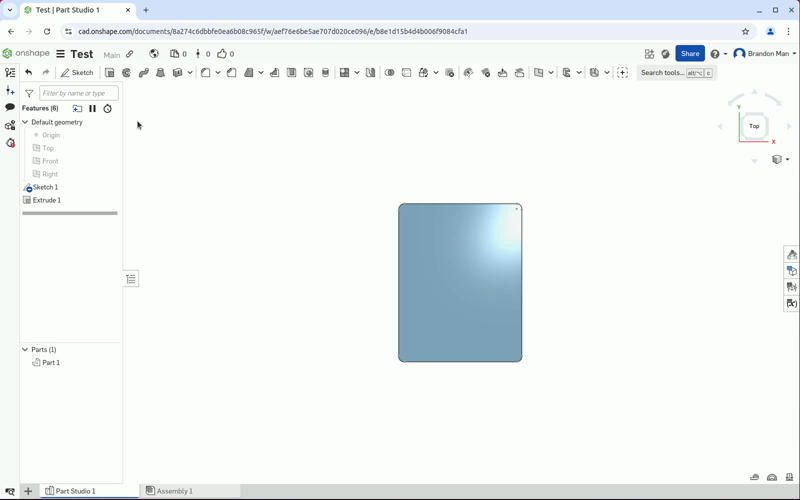
key(shift+h)
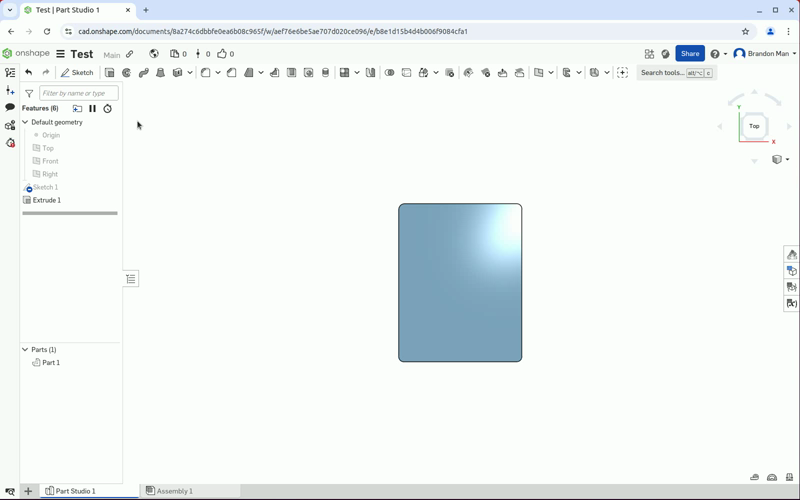
mouse_move(73, 189)
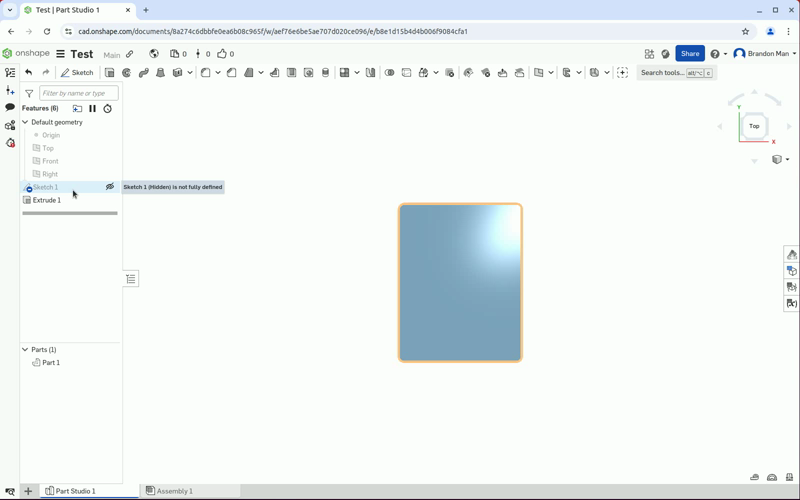
click(73, 189)
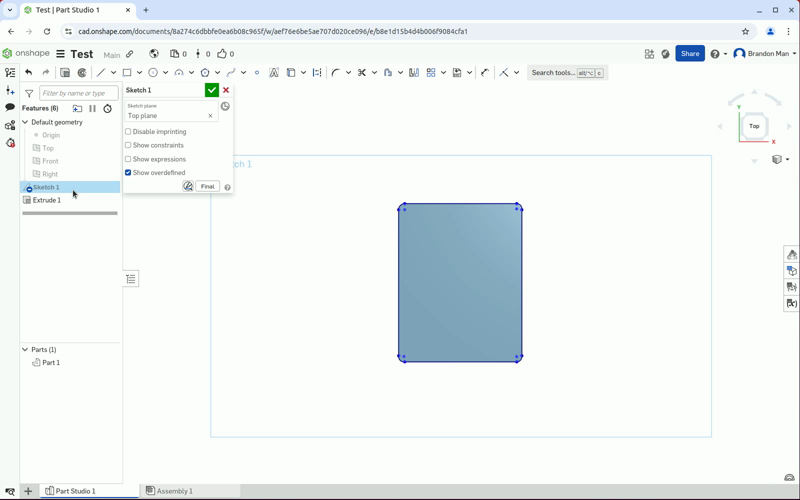
mouse_move(229, 92)
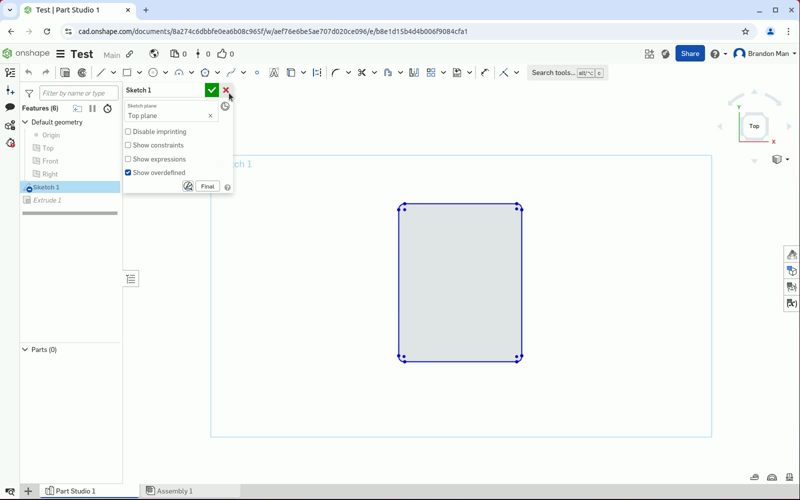
click(229, 92)
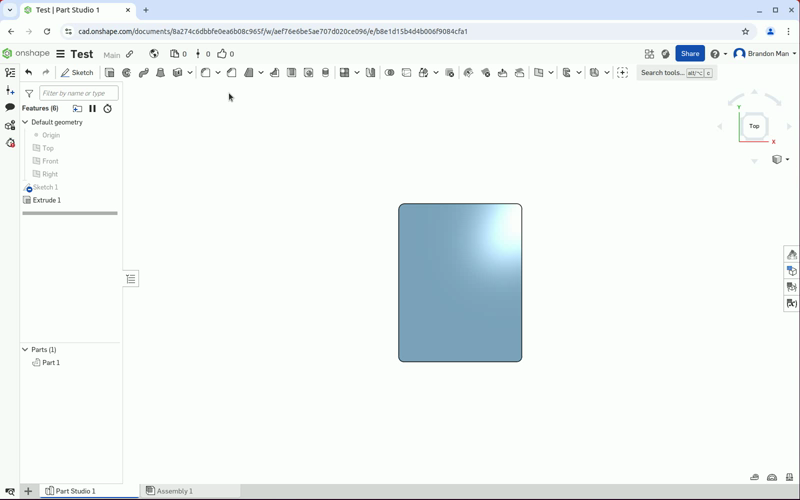
mouse_move(541, 75)
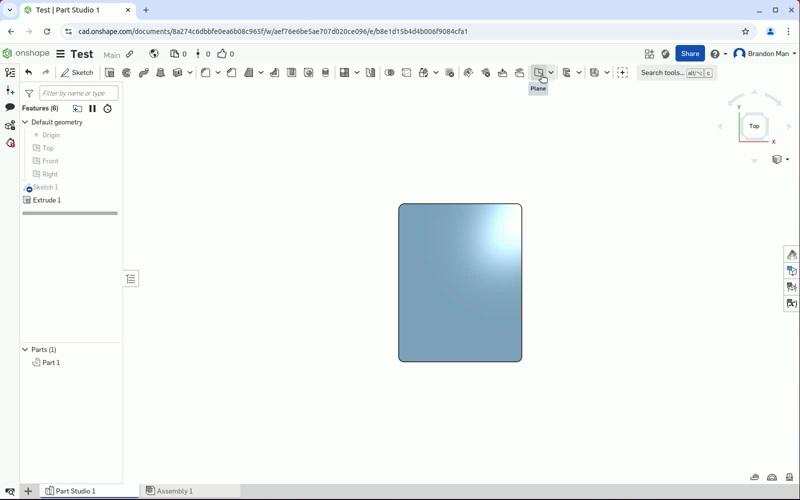
click(541, 75)
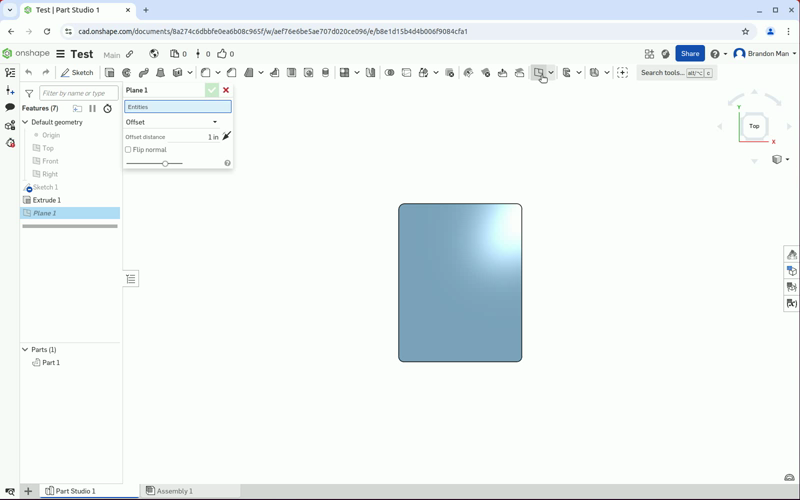
mouse_move(73, 150)
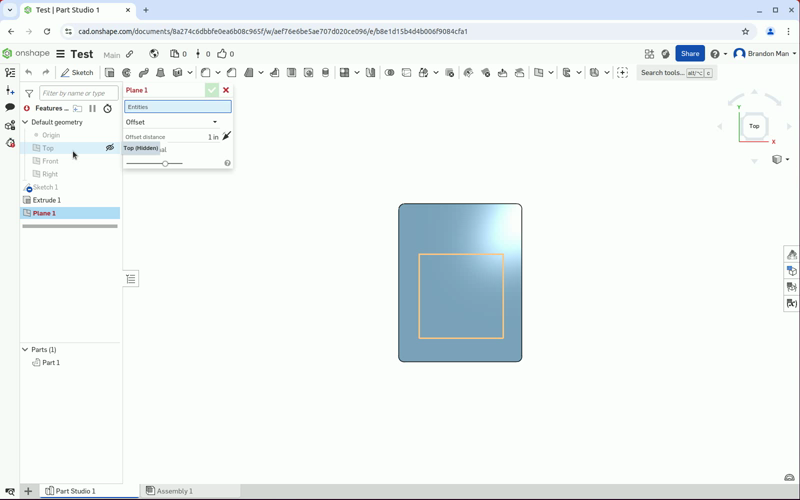
click(73, 150)
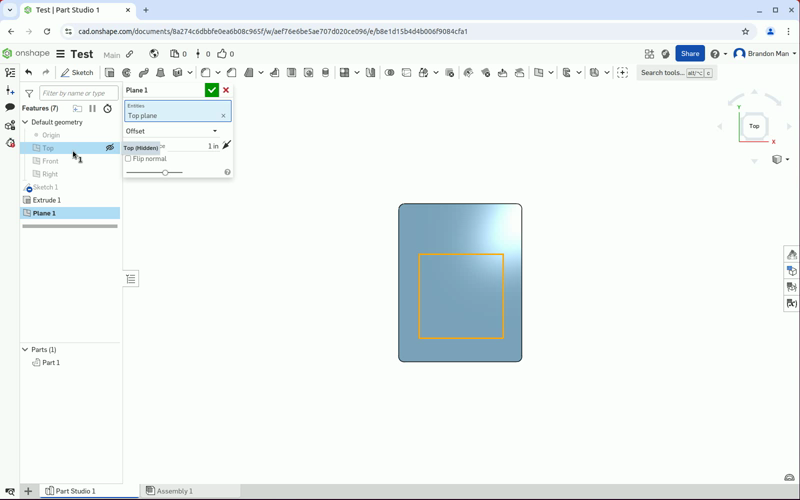
key(tab, 2)
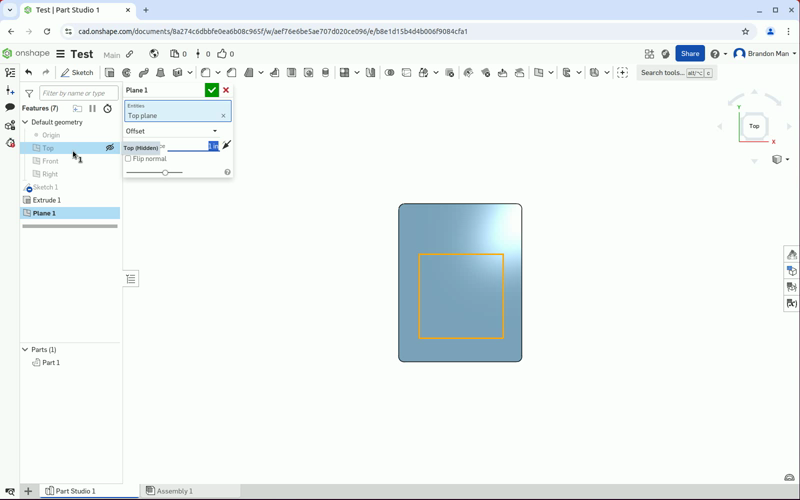
text(8.034)
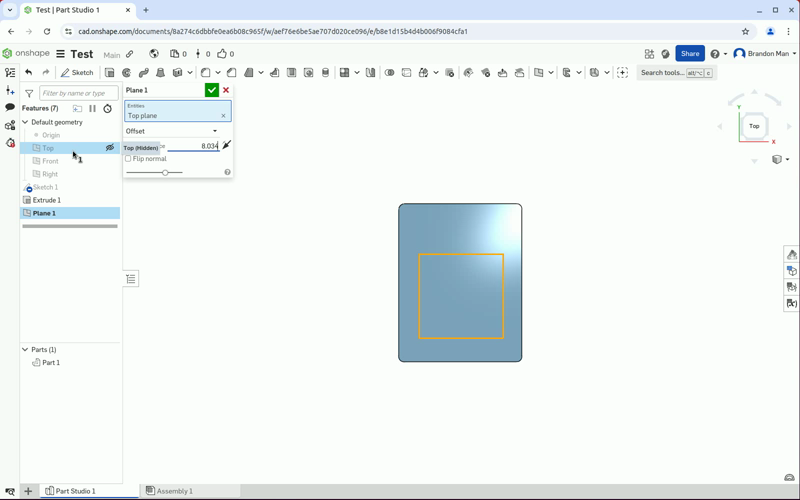
key(enter, 2)
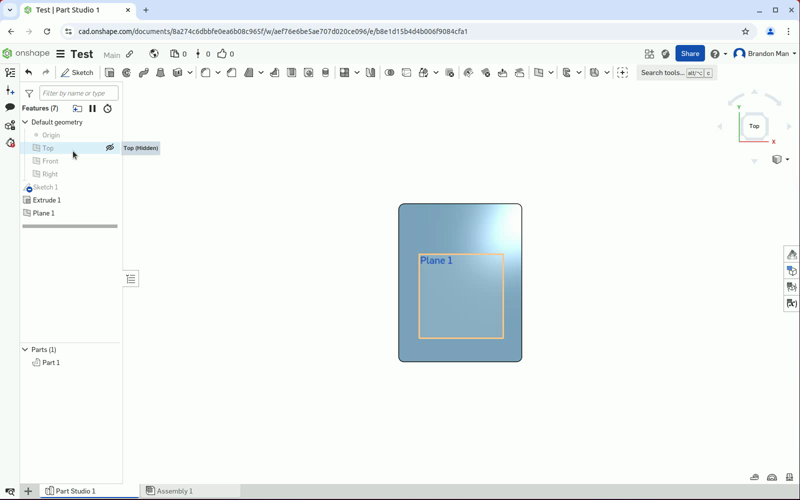
key(shift+s)
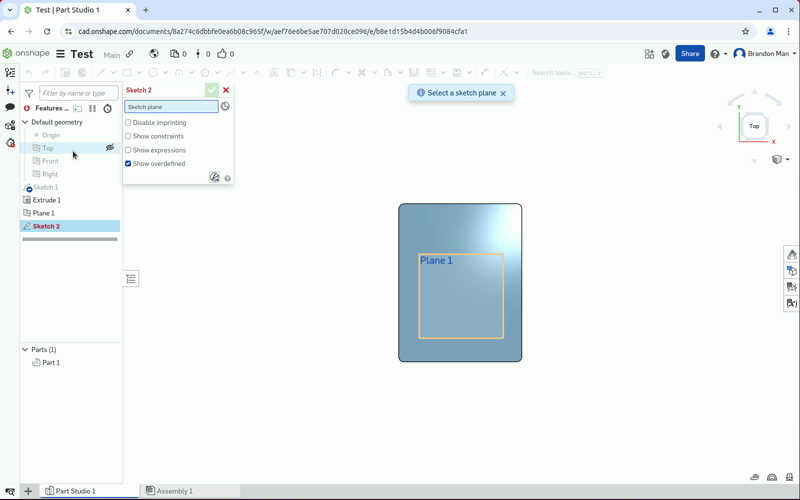
mouse_move(73, 215)
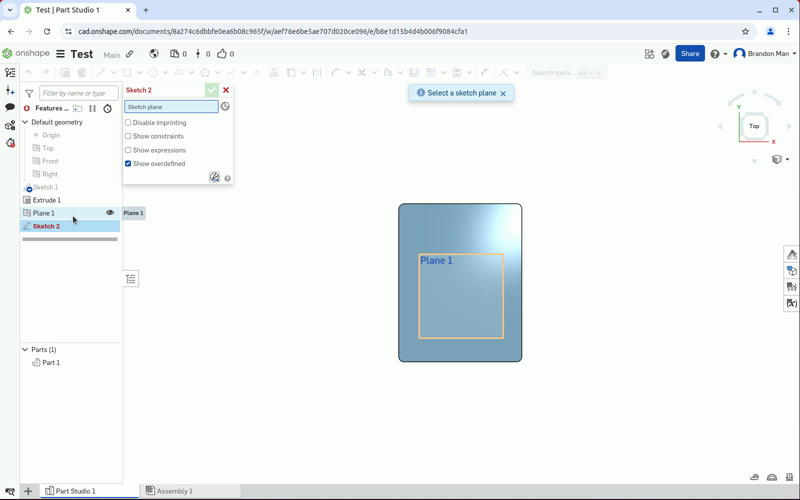
click(73, 215)
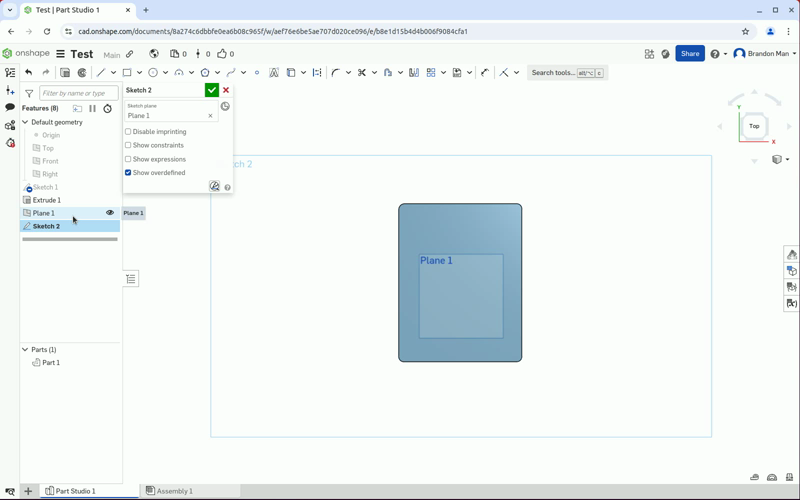
mouse_move(73, 352)
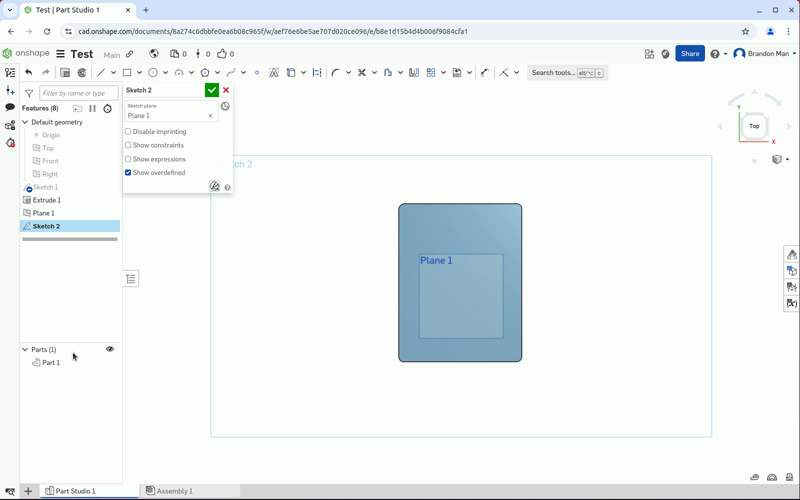
key(y)
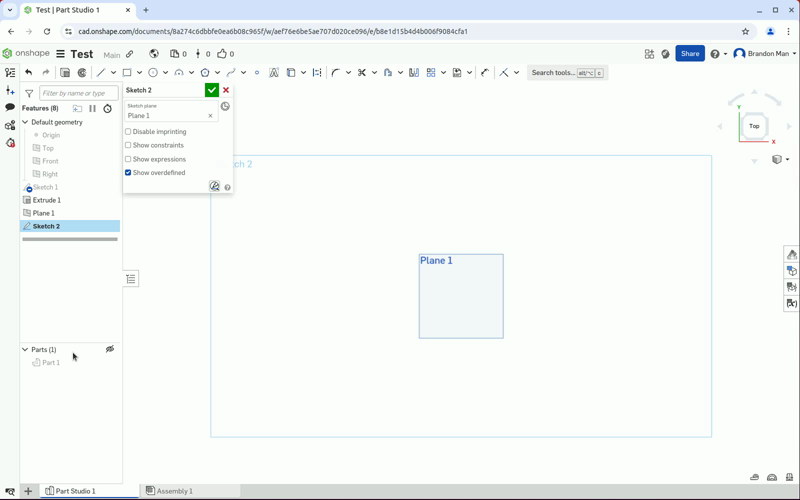
key(l)
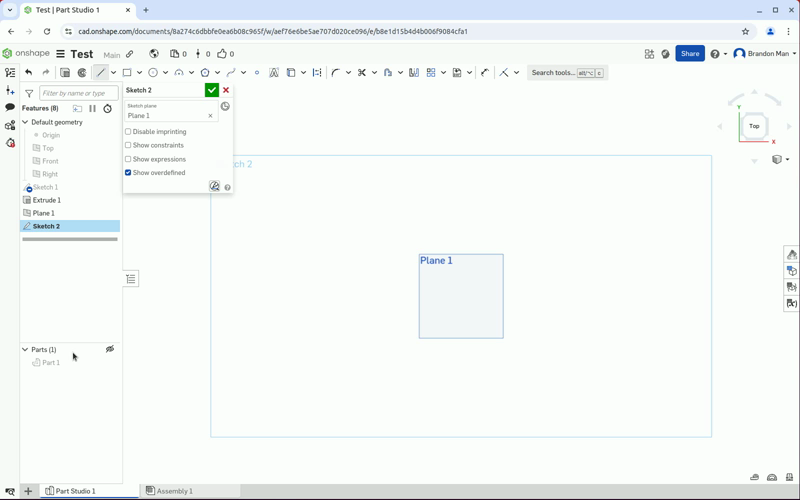
key_down(shift)
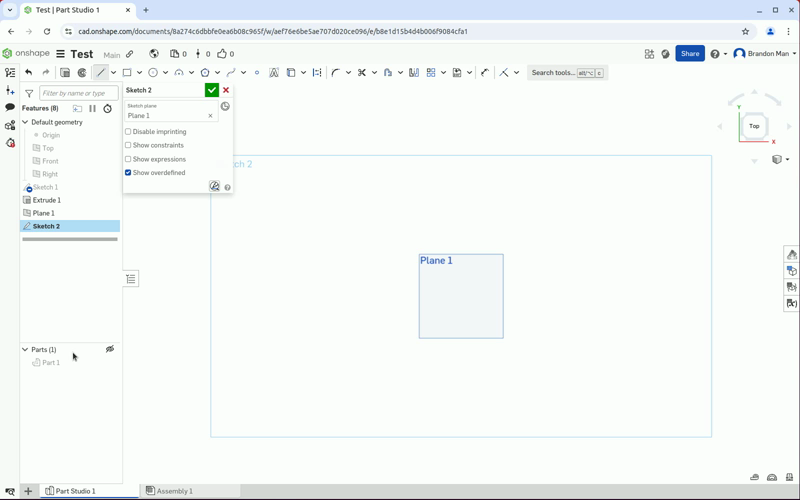
mouse_move(410, 351)
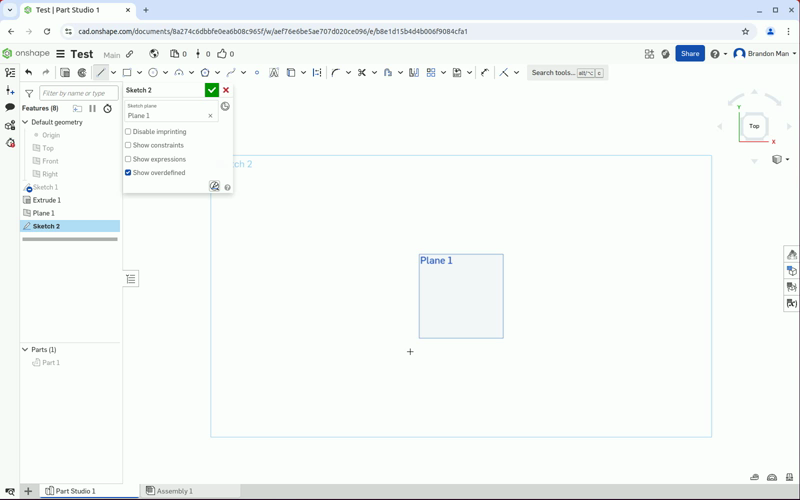
click(410, 351)
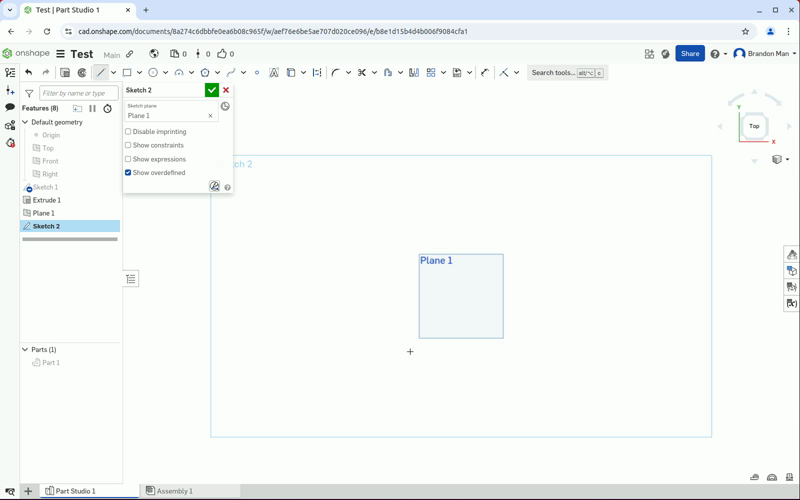
key_up(shift)
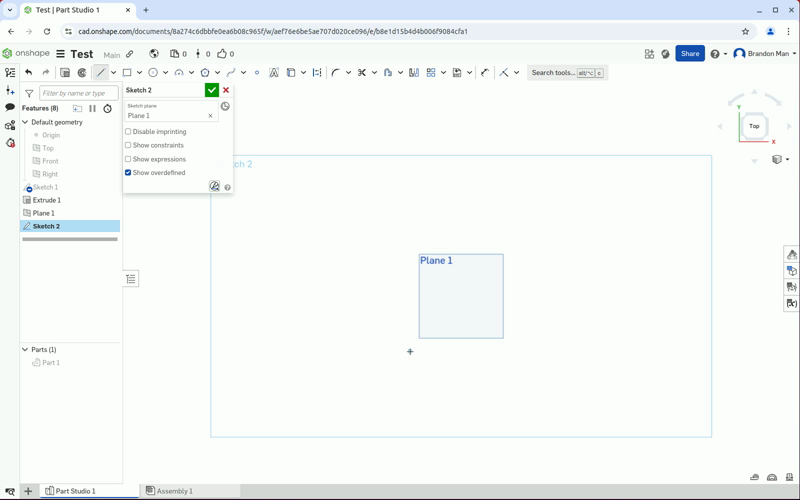
key_down(shift)
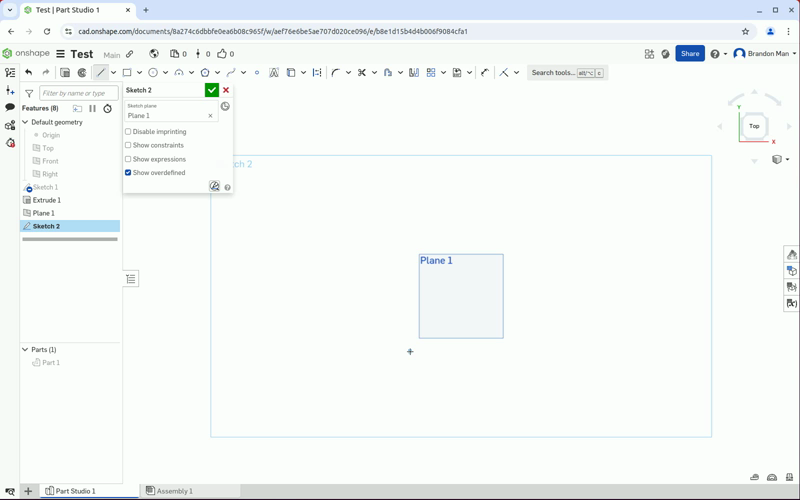
mouse_move(510, 351)
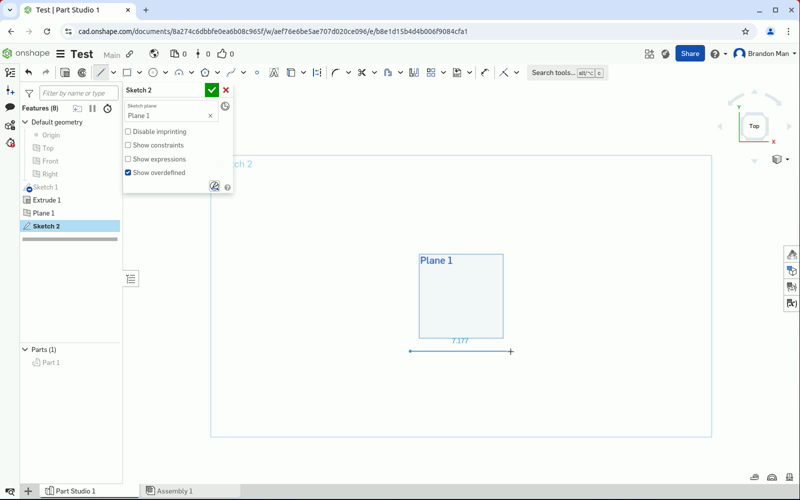
click(510, 351)
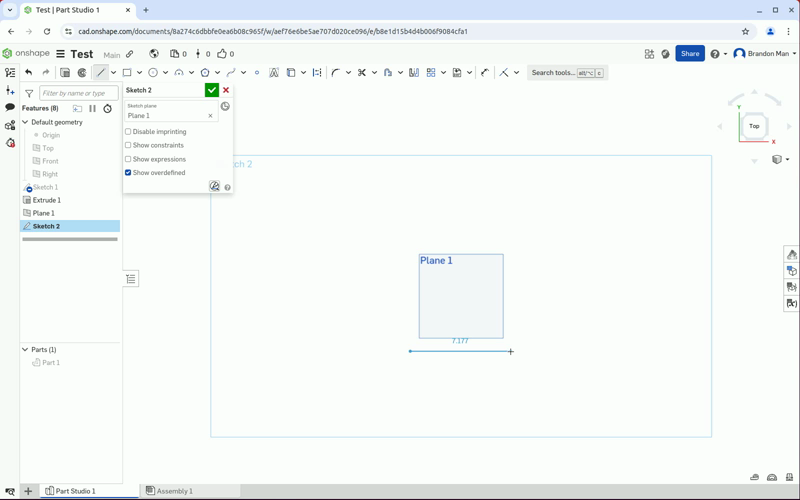
key_up(shift)
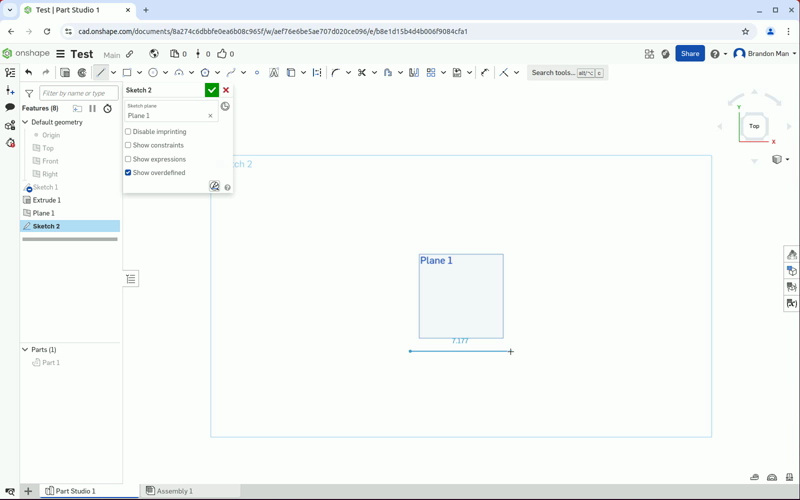
key_down(shift)
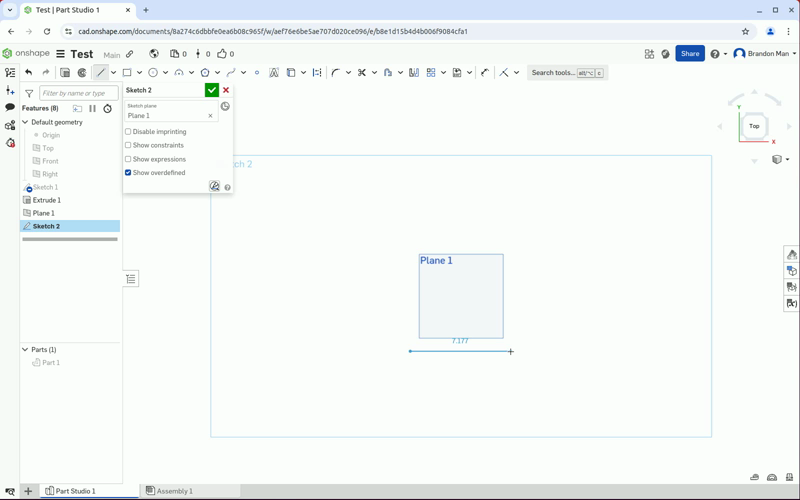
mouse_move(510, 216)
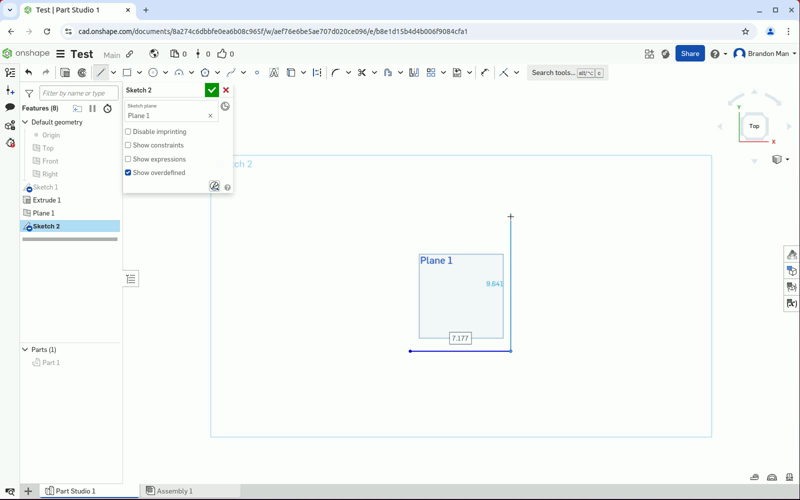
click(510, 216)
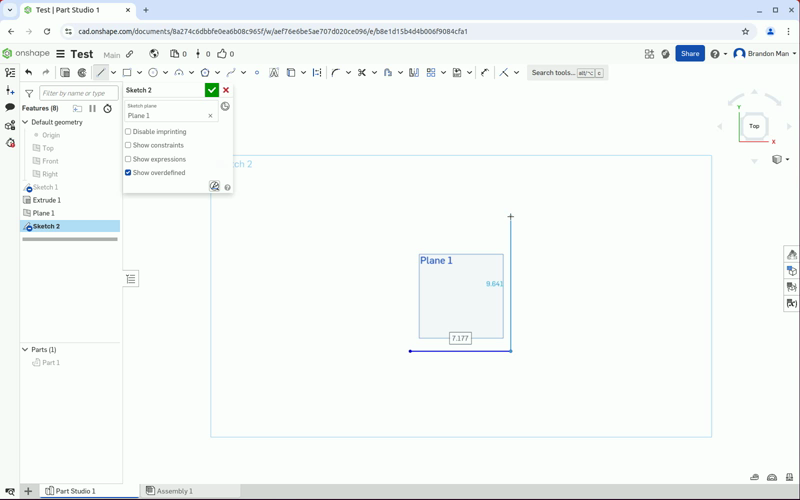
key_up(shift)
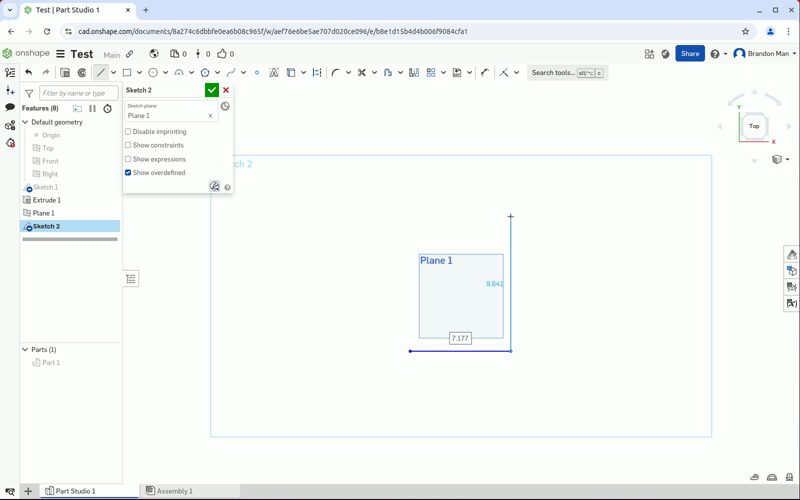
key_down(shift)
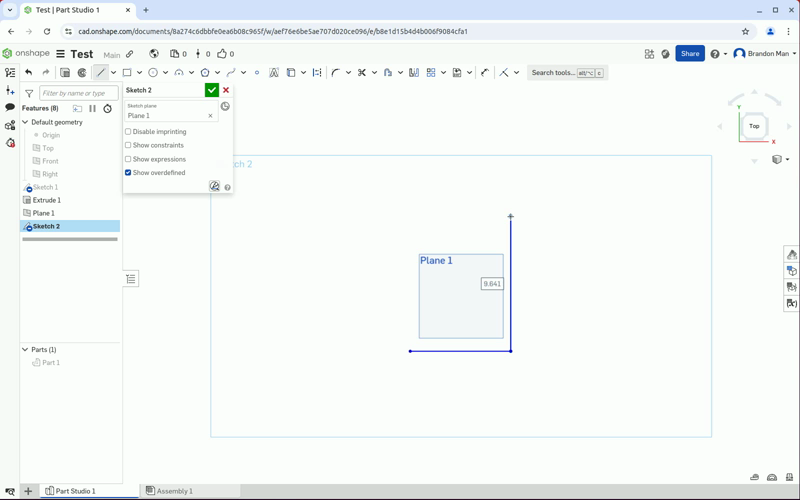
mouse_move(410, 216)
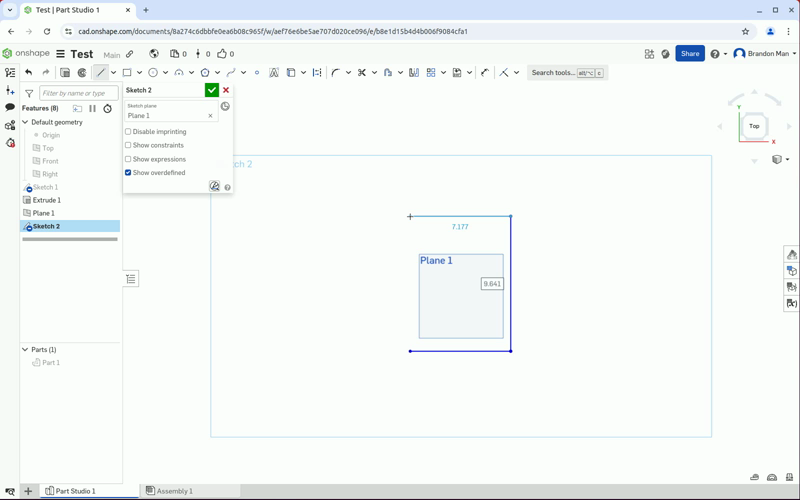
click(410, 216)
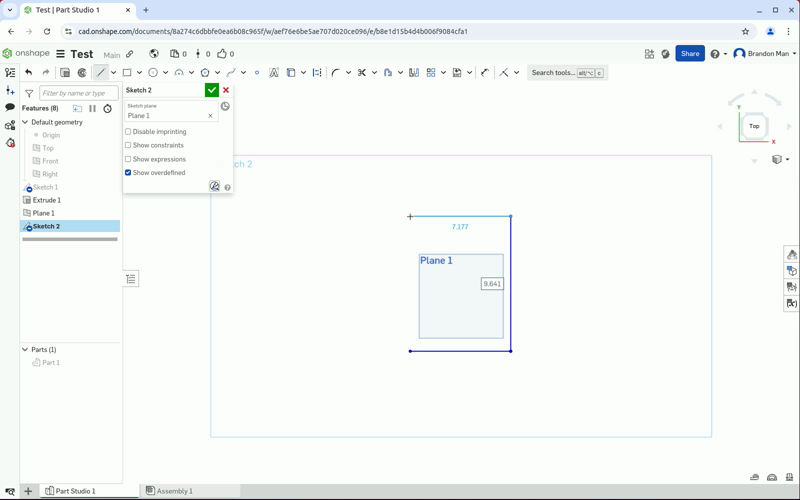
key_up(shift)
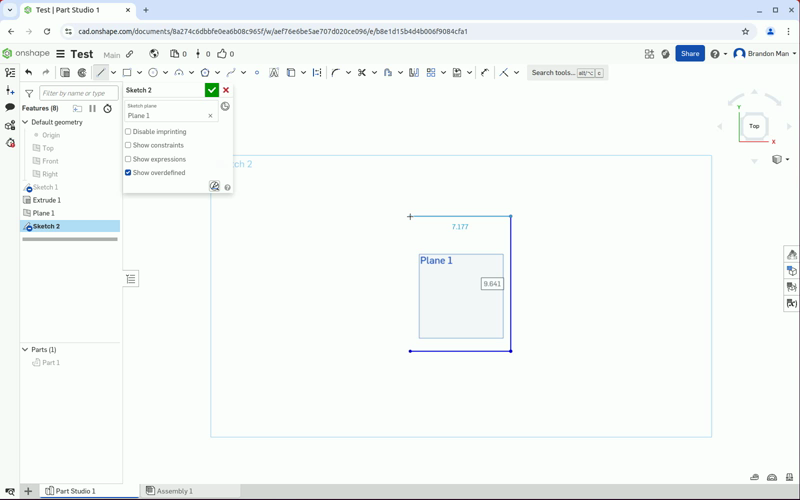
key_down(shift)
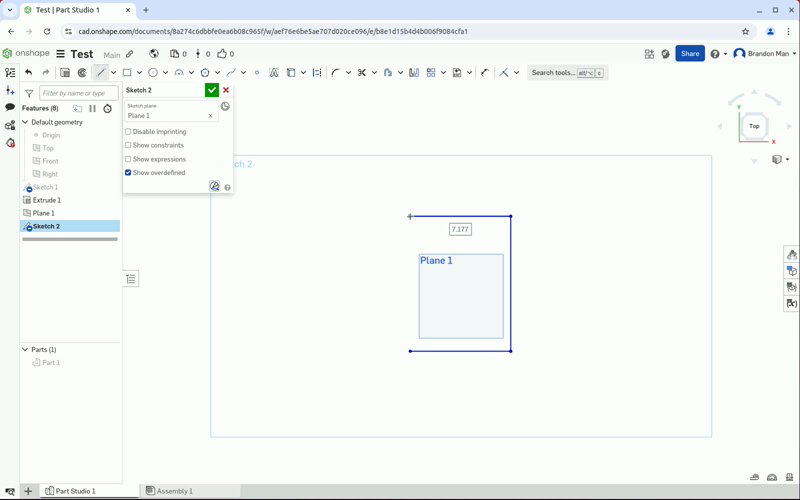
mouse_move(410, 351)
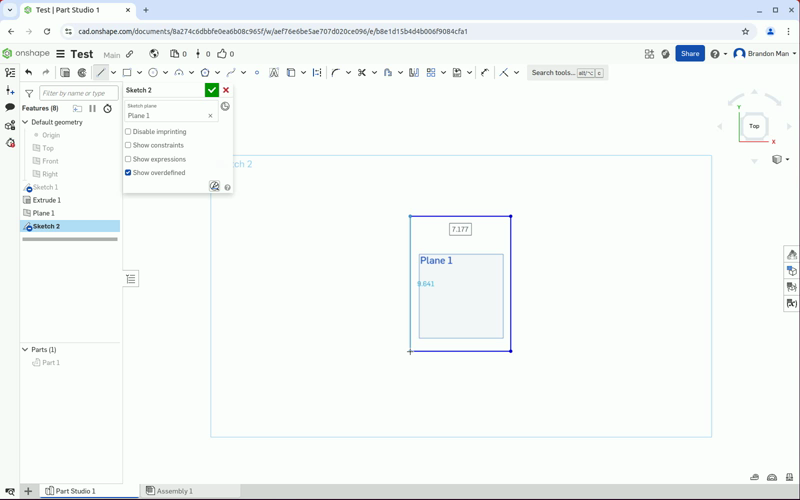
key_up(shift)
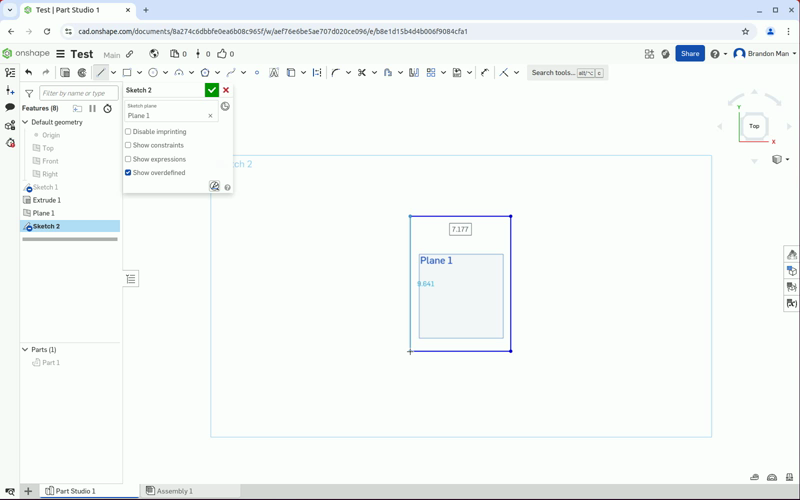
click(410, 351)
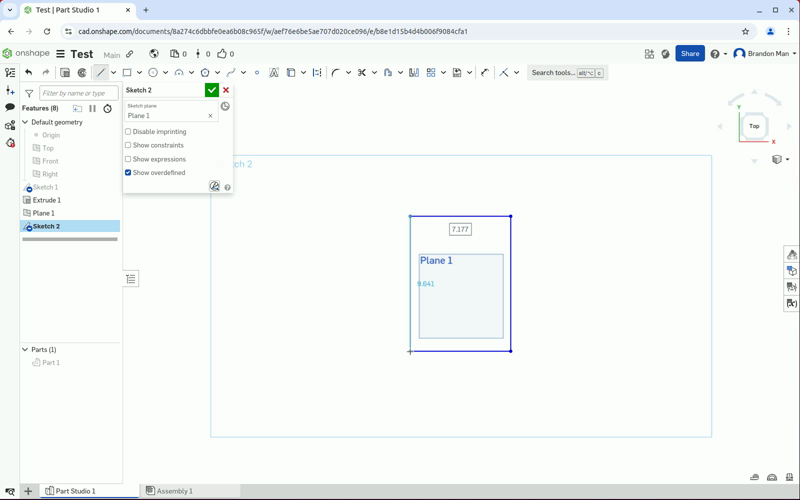
key(esc)
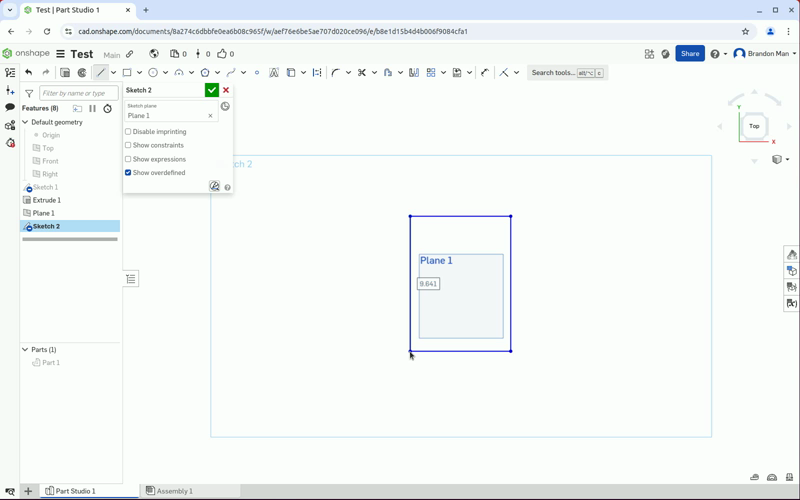
mouse_move(451, 339)
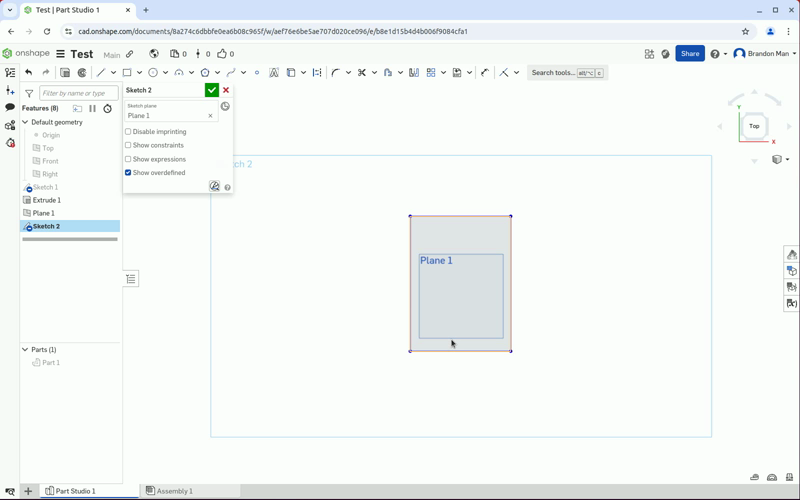
click(451, 339)
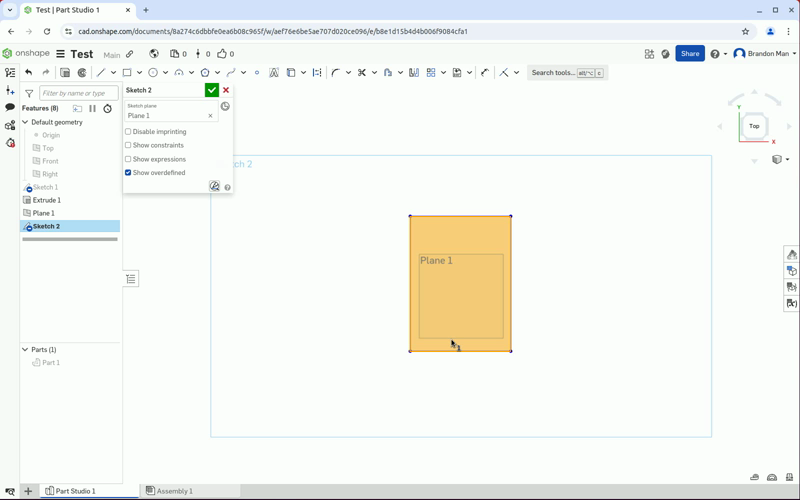
mouse_move(73, 352)
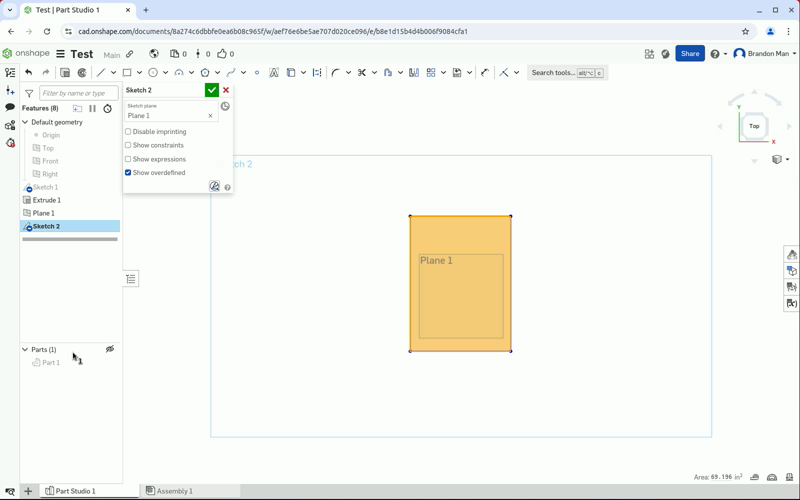
key(shift+y)
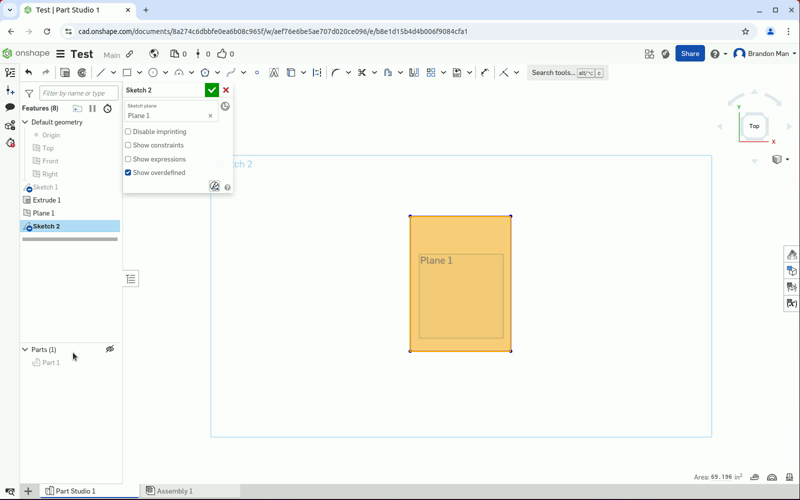
key(shift+e)
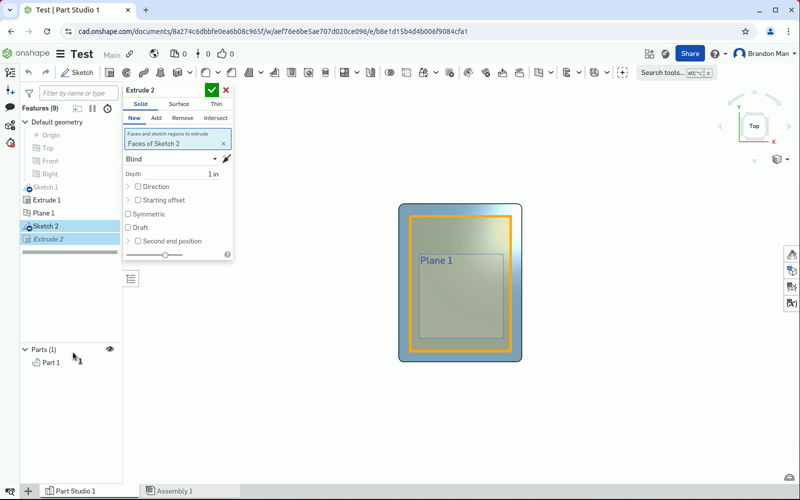
mouse_move(143, 106)
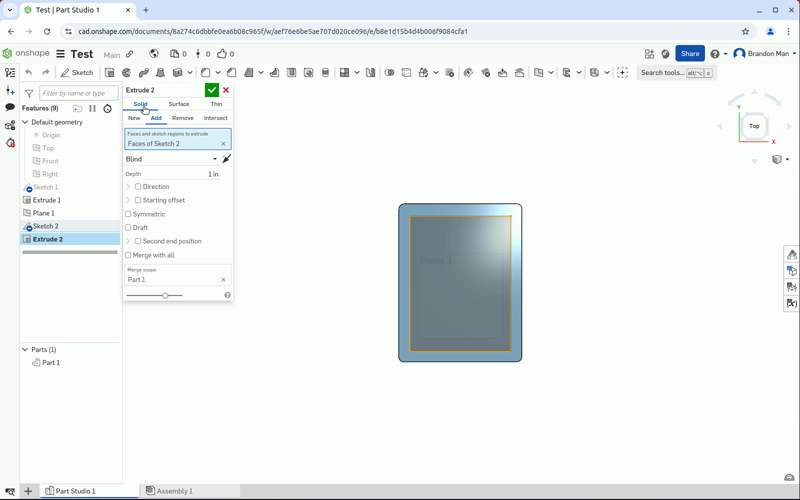
click(143, 106)
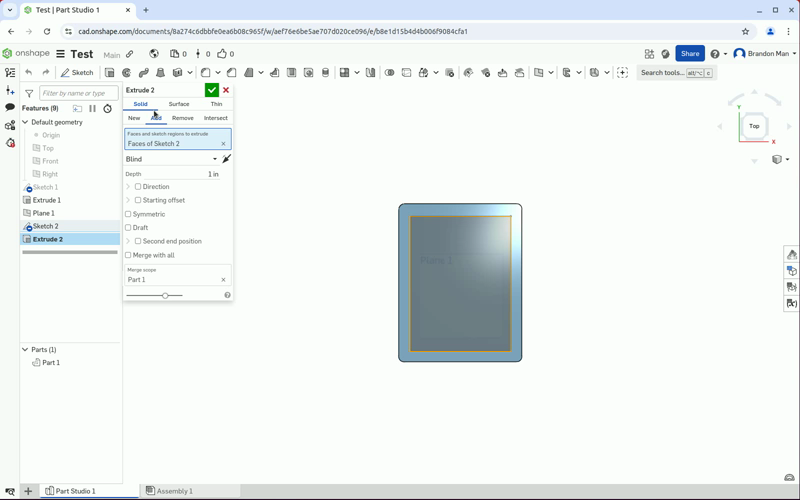
mouse_move(186, 120)
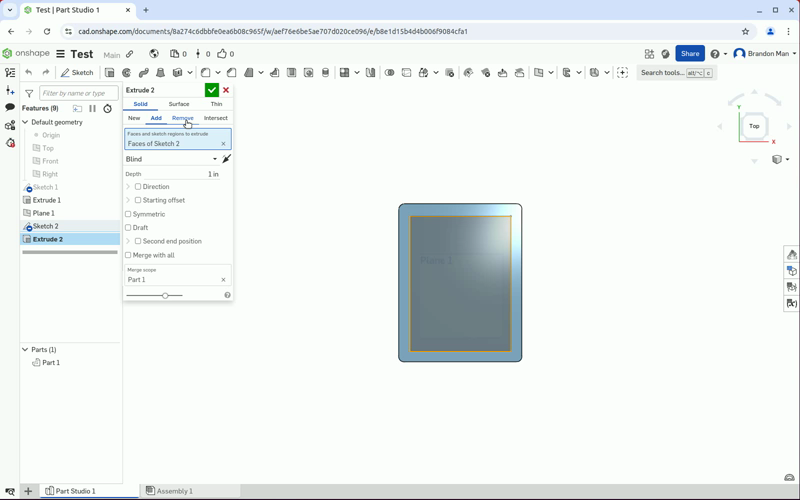
click(186, 120)
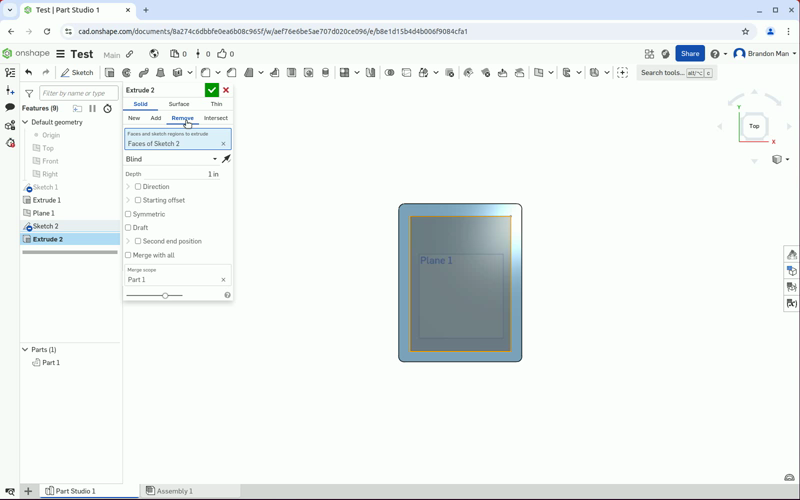
key(tab, 4)
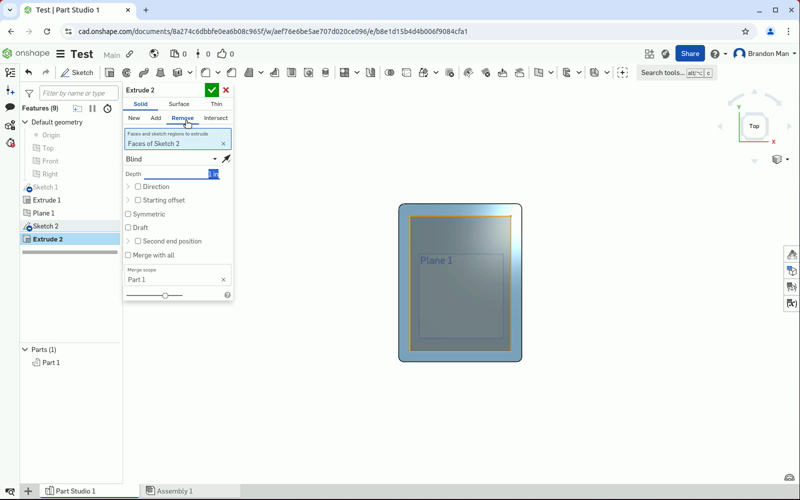
text(7.197)
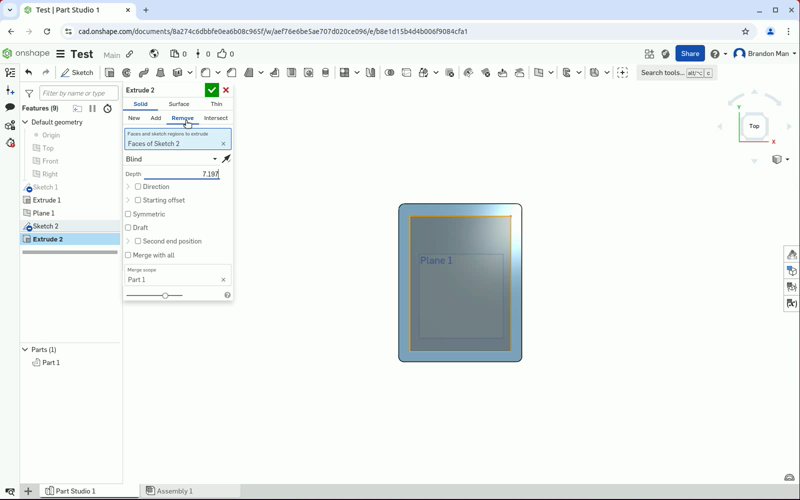
key(tab, 6)
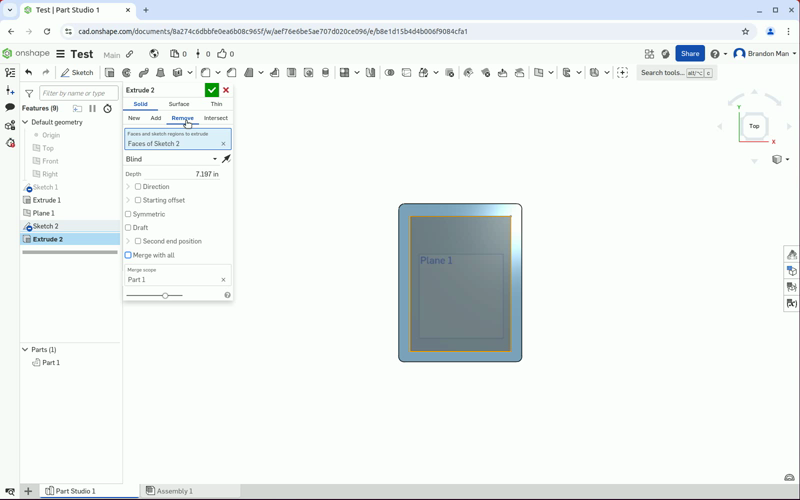
key(space)
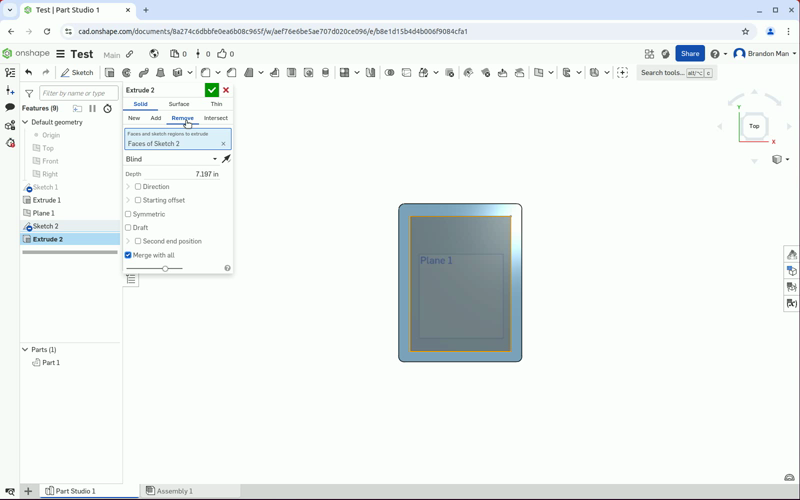
key(enter)
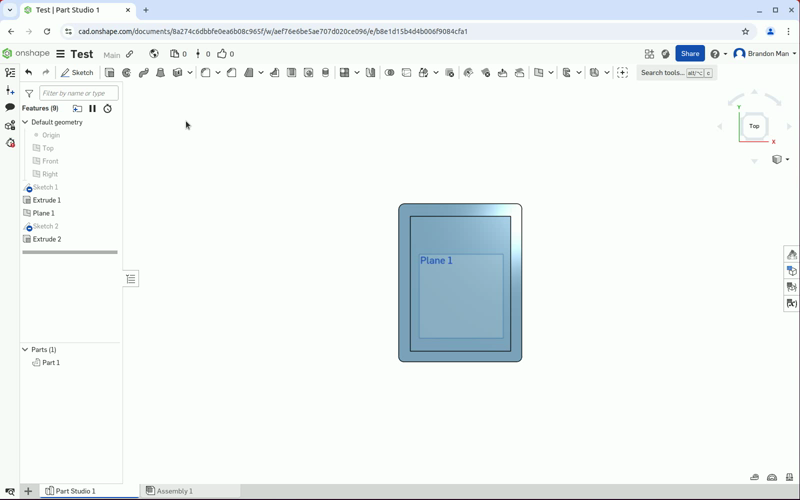
key(shift+h)
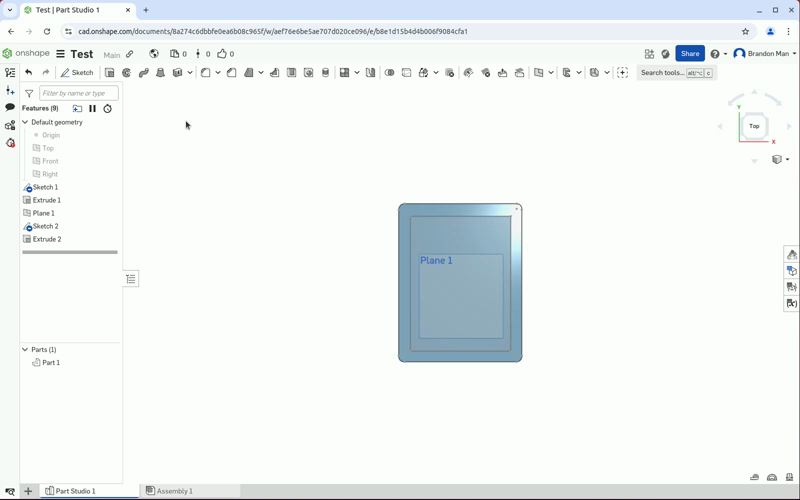
key(shift+h)
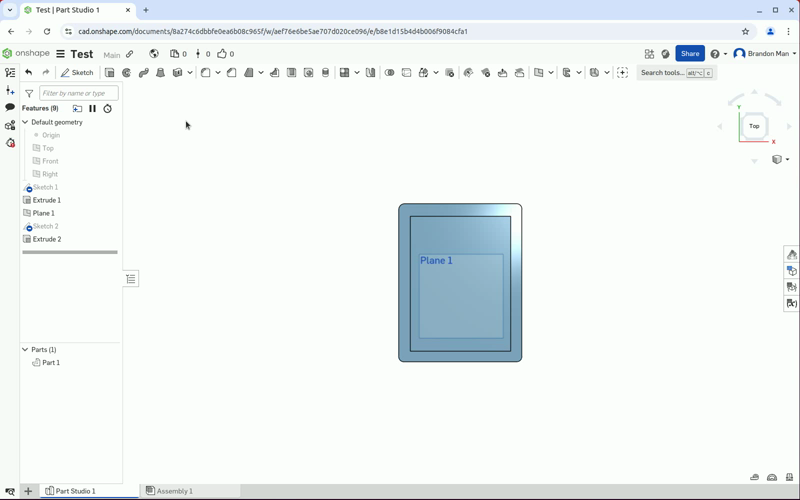
mouse_move(73, 189)
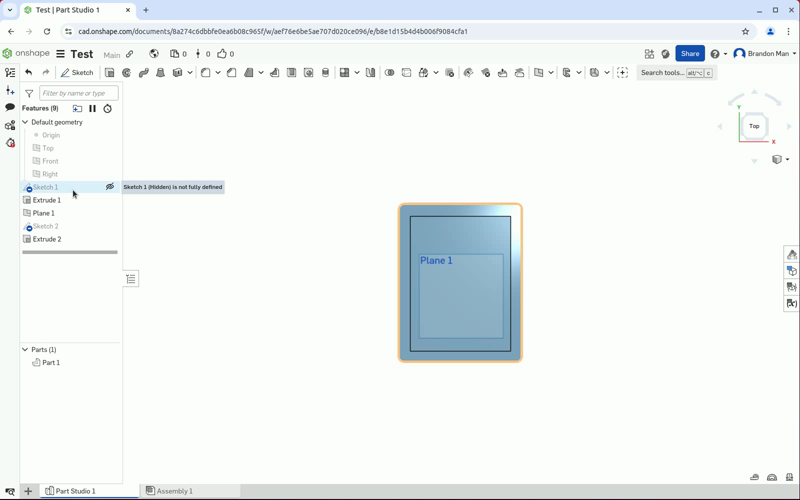
click(73, 189)
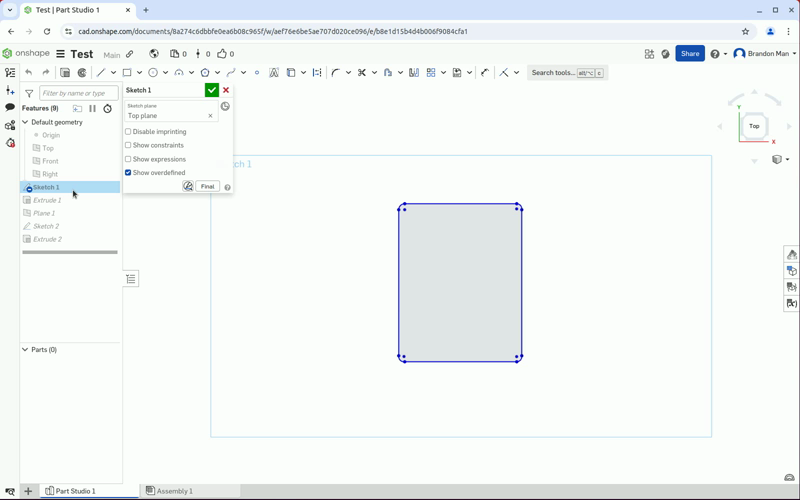
mouse_move(229, 92)
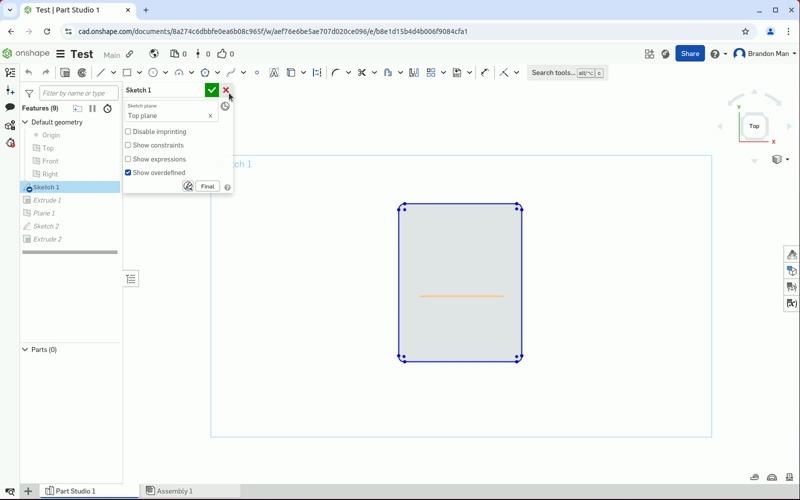
click(229, 92)
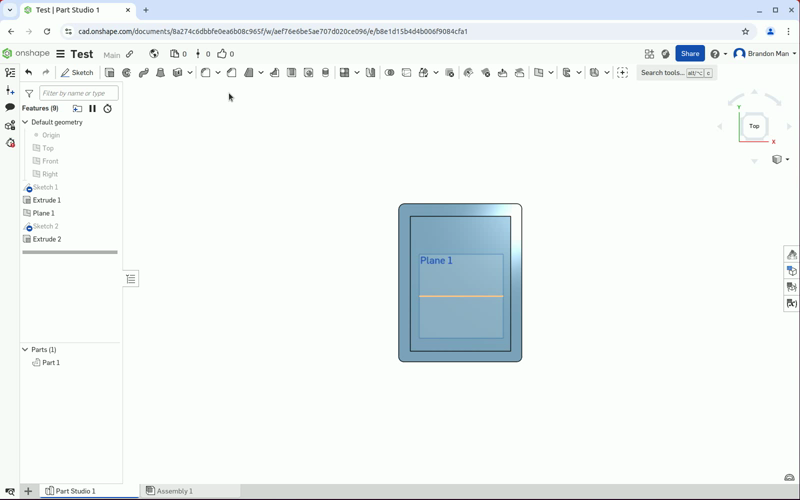
mouse_move(73, 352)
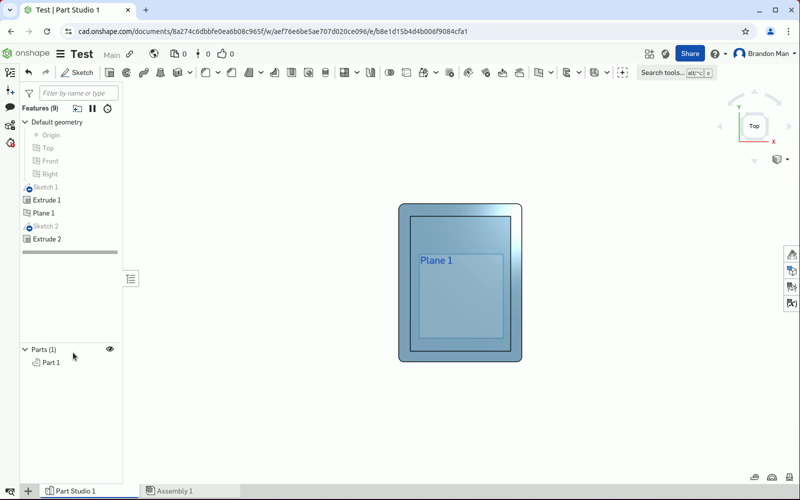
key(y)
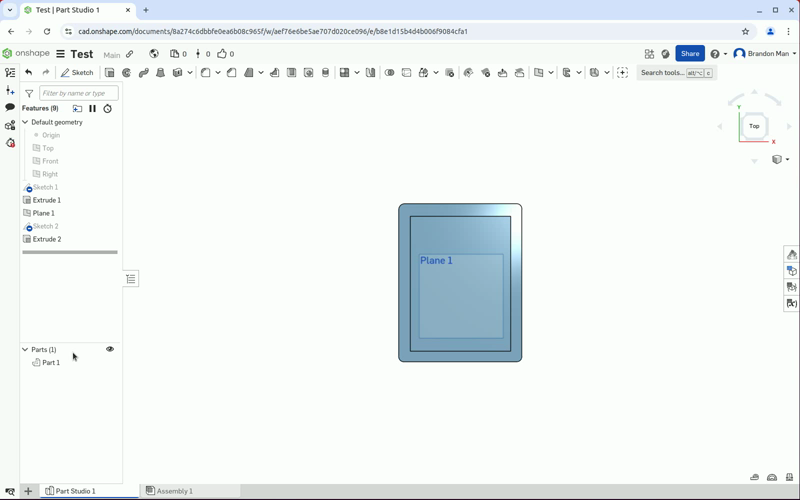
key(shift+p)
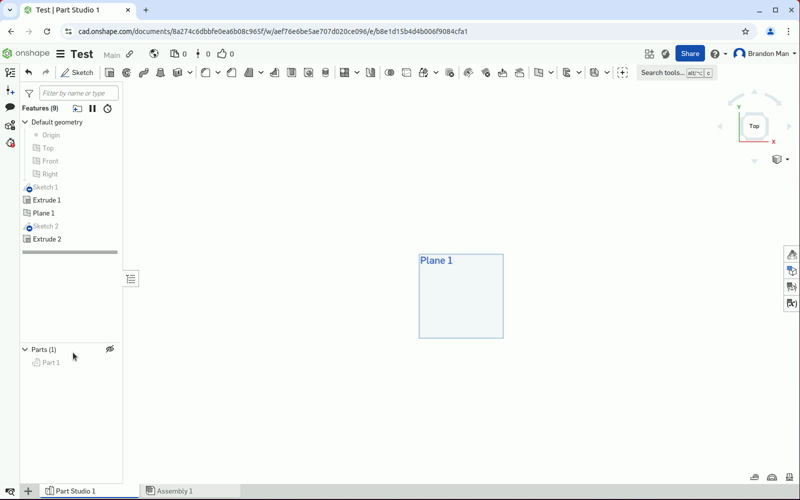
key(space)
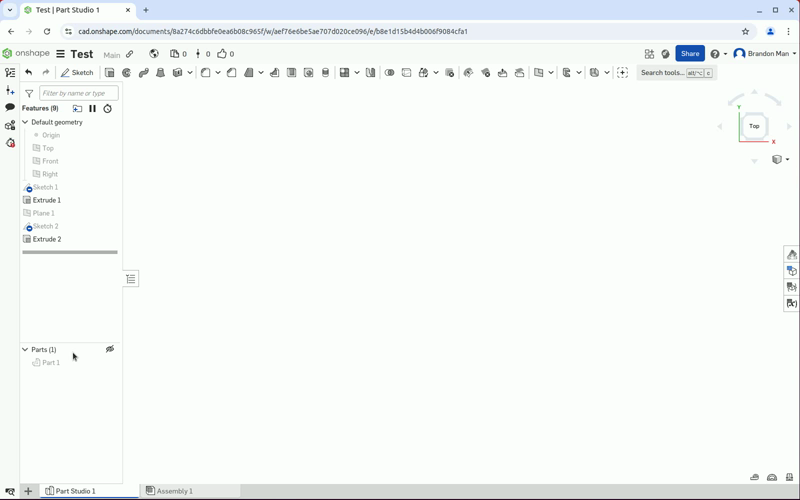
key_down(shift)
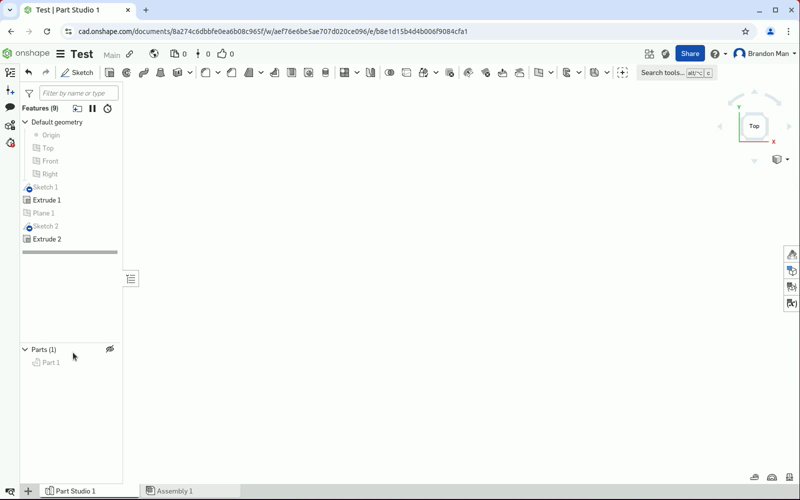
key(up)
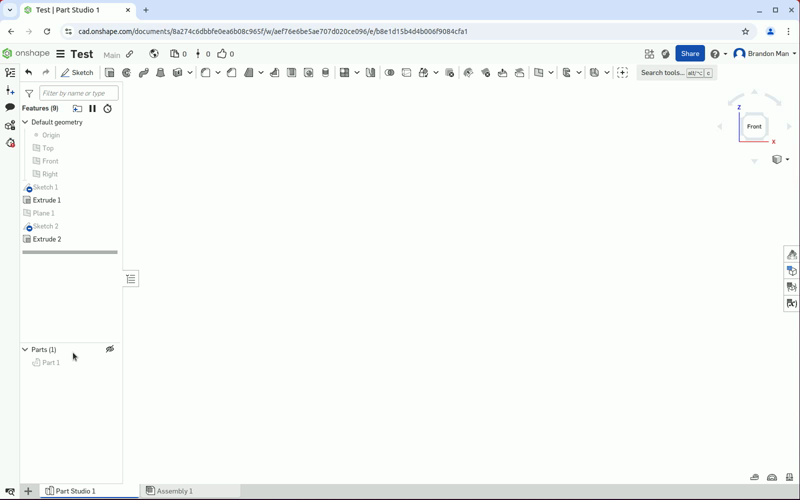
key_up(shift)
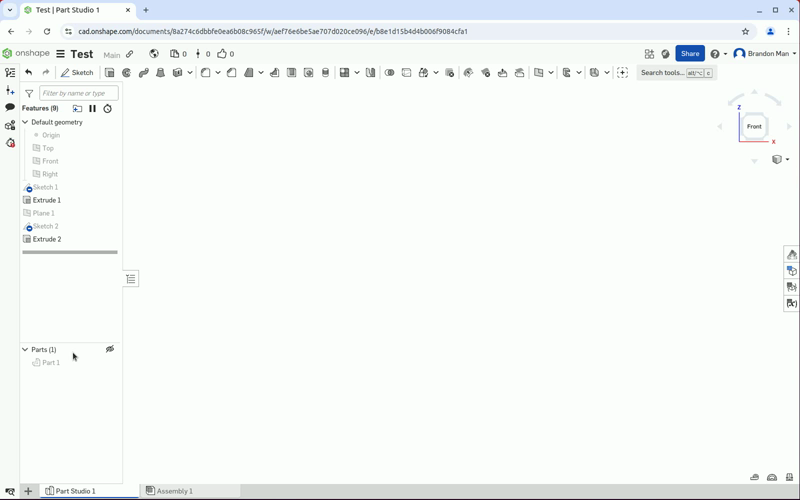
key(space)
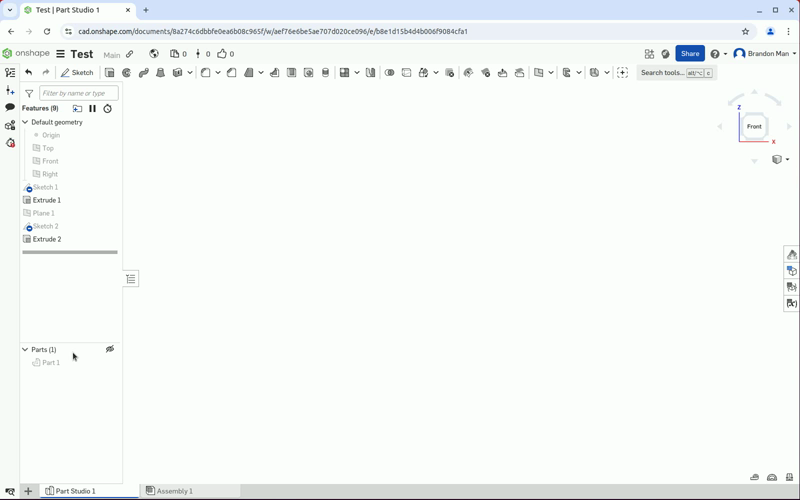
key_down(shift)
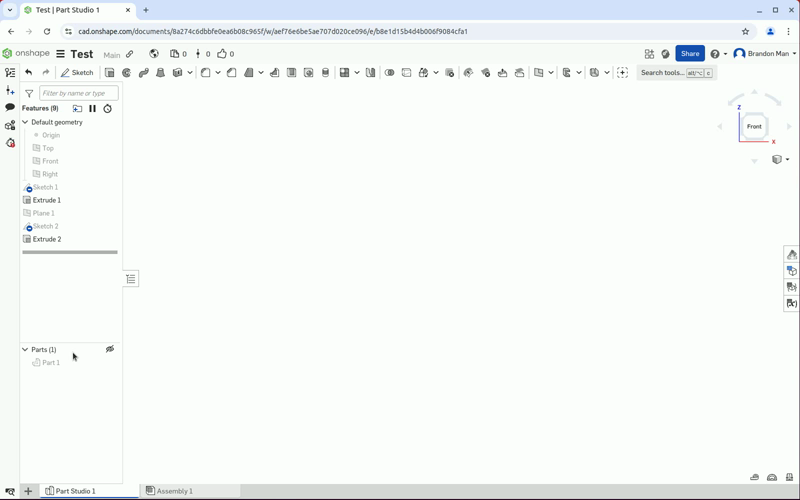
key(left)
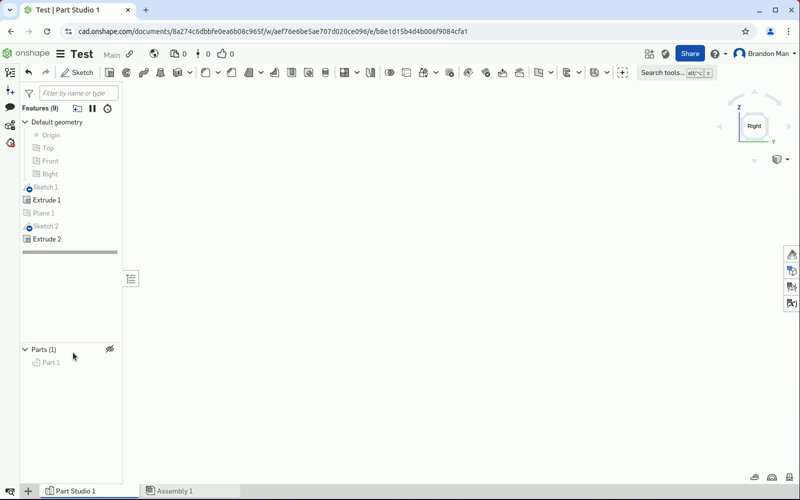
key_up(shift)
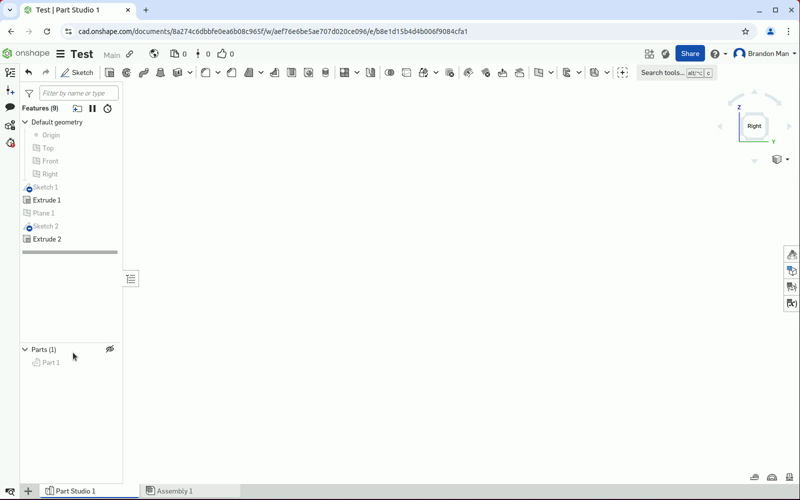
mouse_move(73, 352)
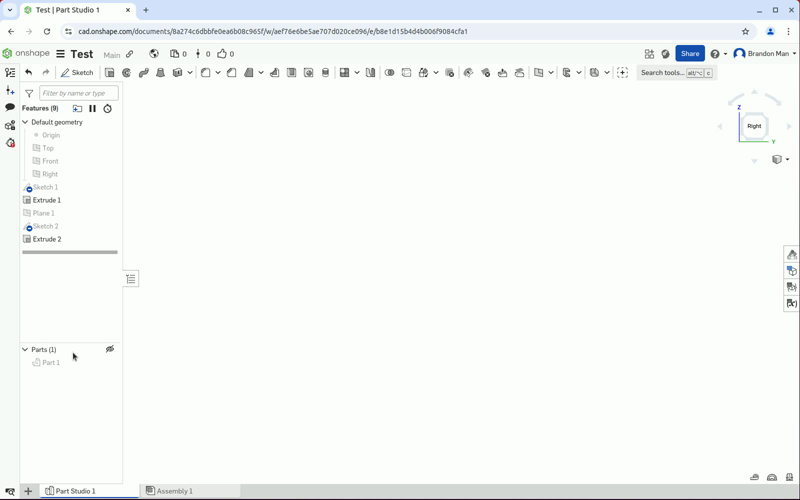
key(shift+y)
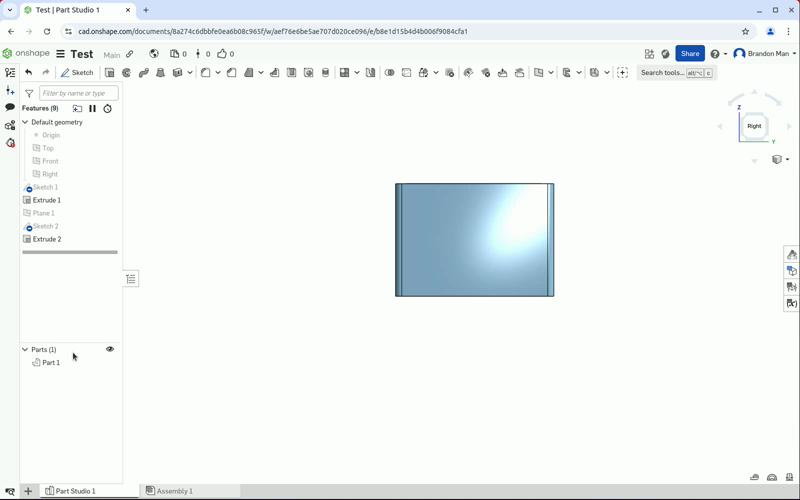
mouse_move(541, 75)
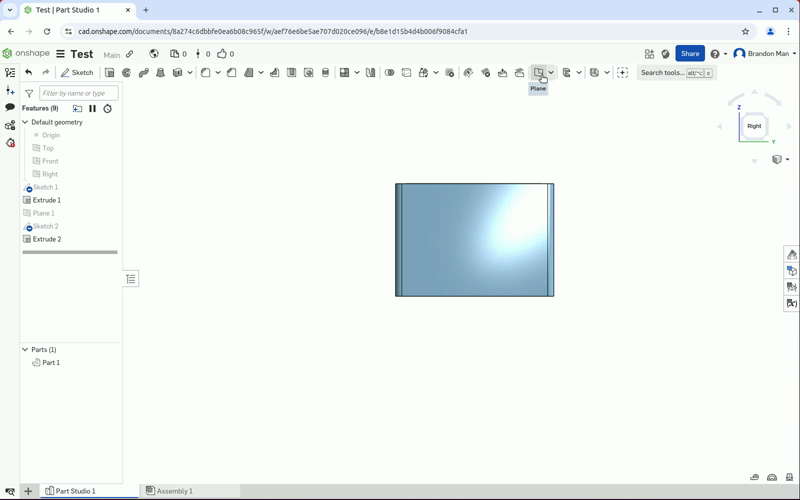
click(541, 75)
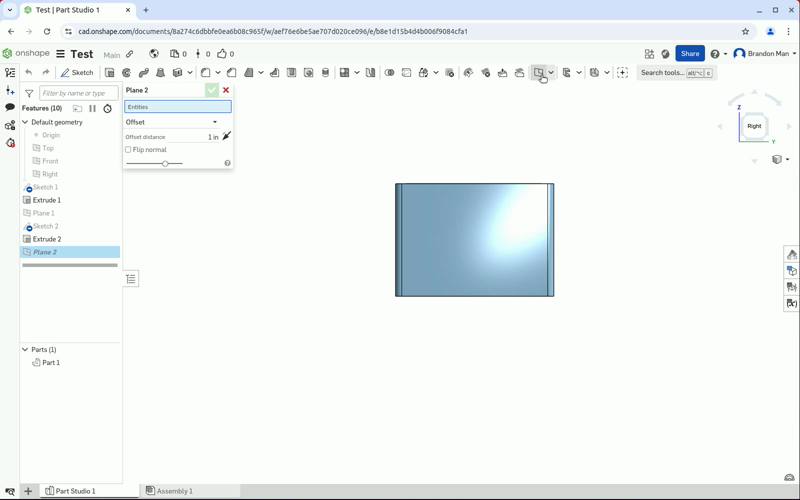
mouse_move(73, 176)
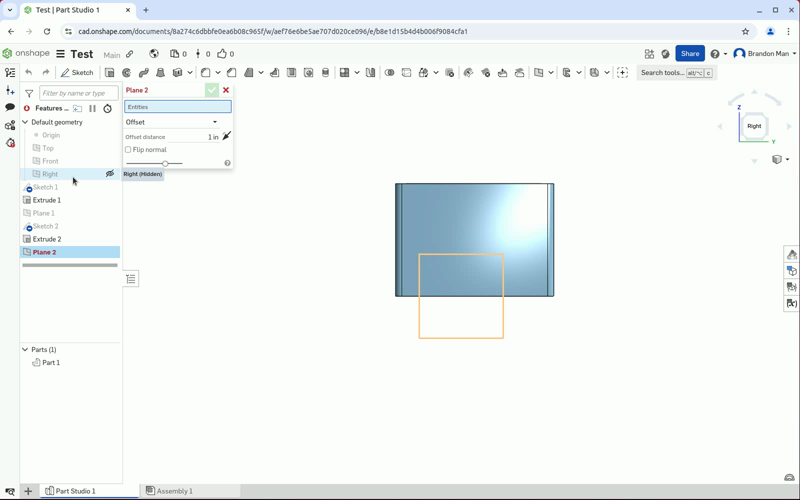
click(73, 176)
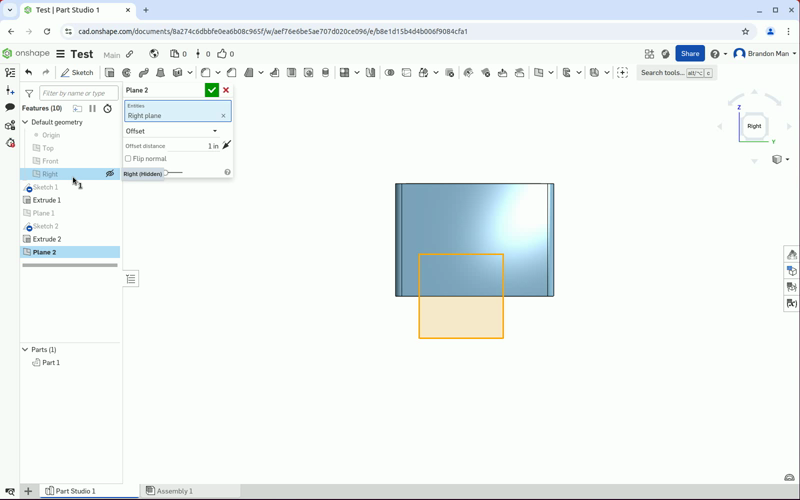
key(tab, 2)
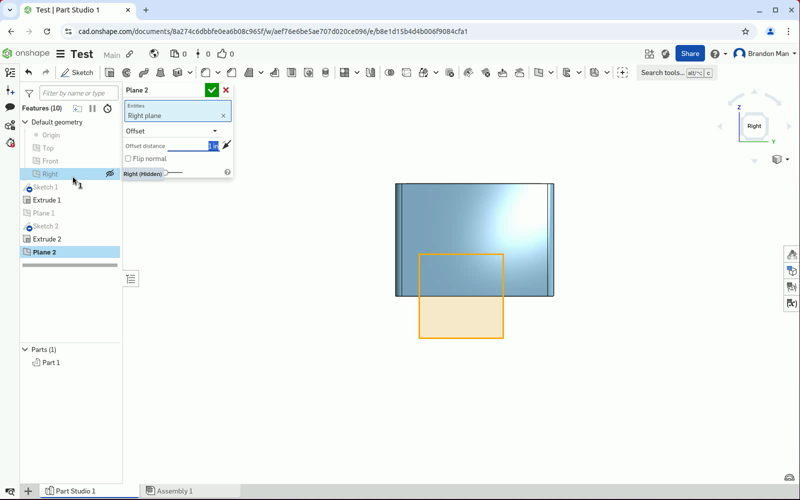
text(3.599)
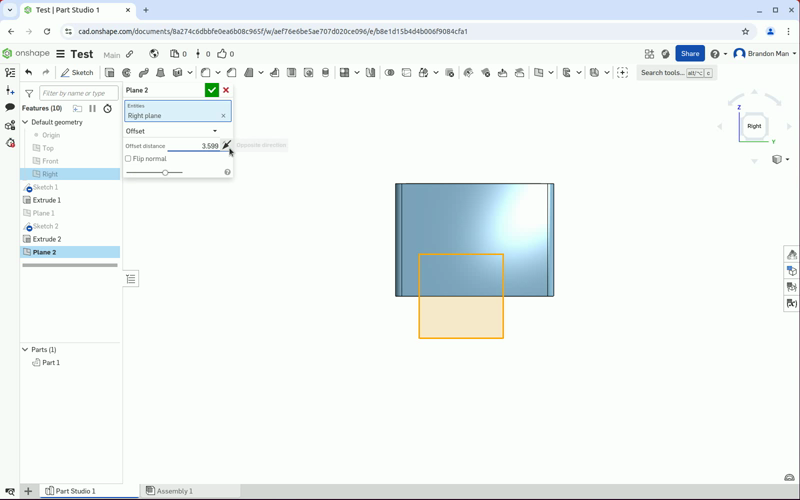
mouse_move(229, 147)
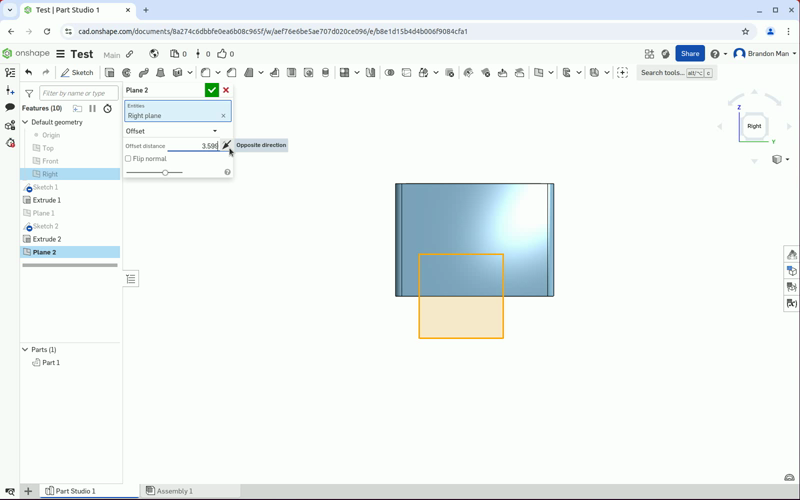
click(229, 147)
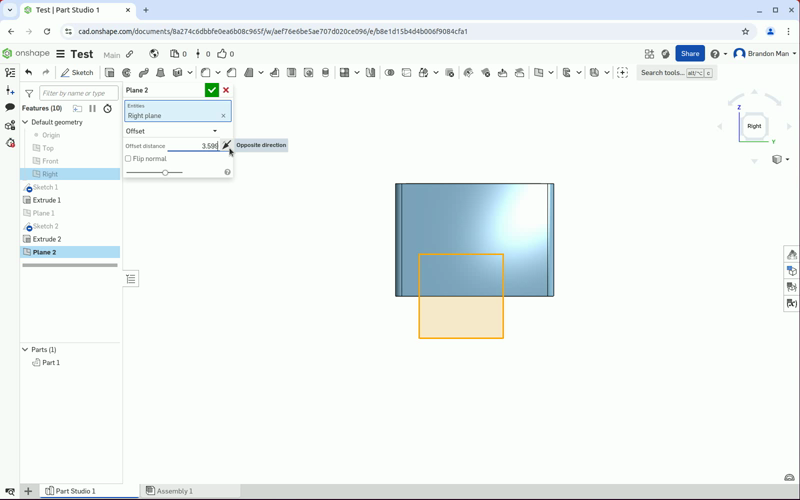
key(enter, 2)
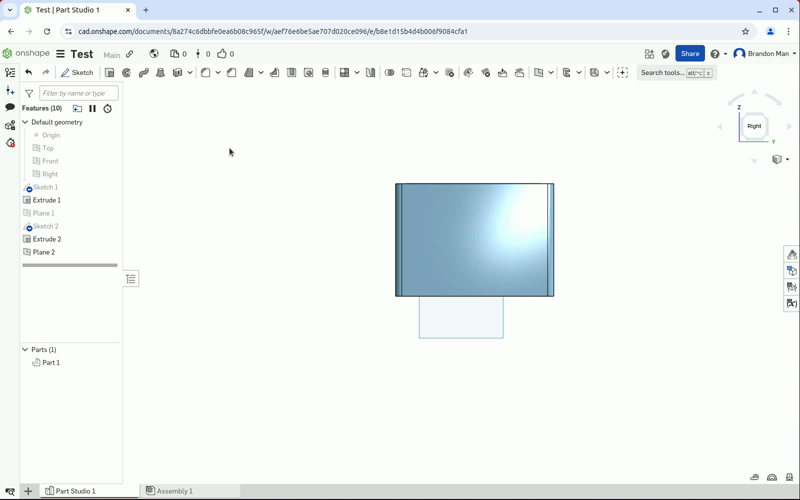
key(shift+s)
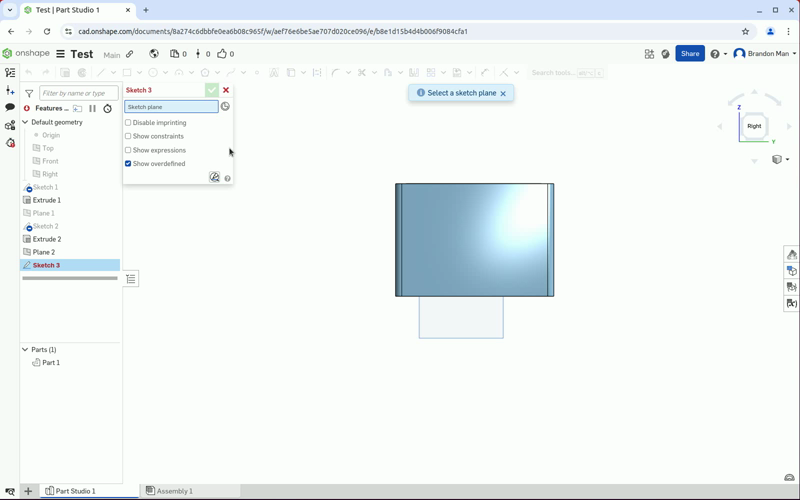
mouse_move(73, 254)
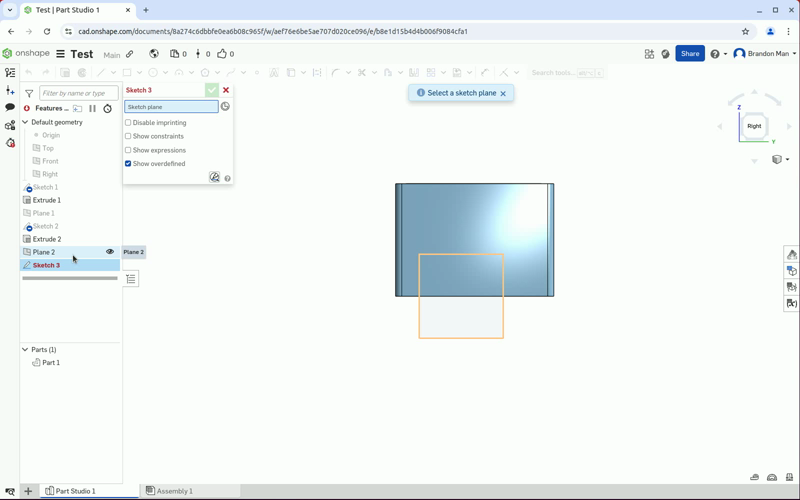
click(73, 254)
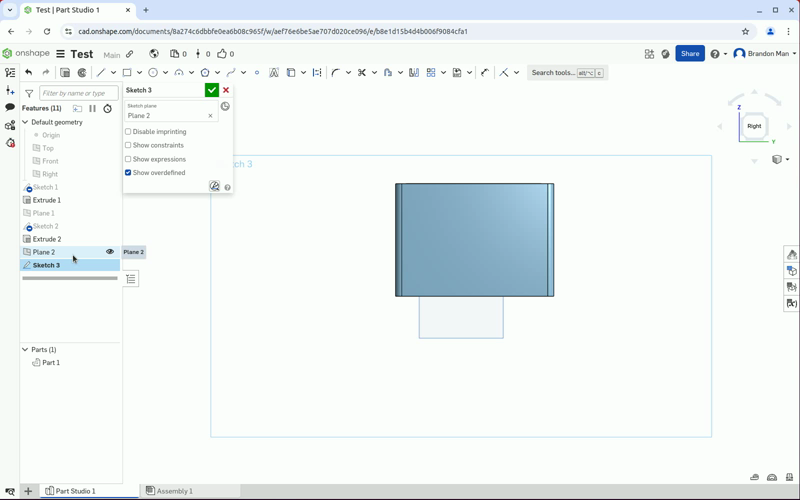
mouse_move(73, 352)
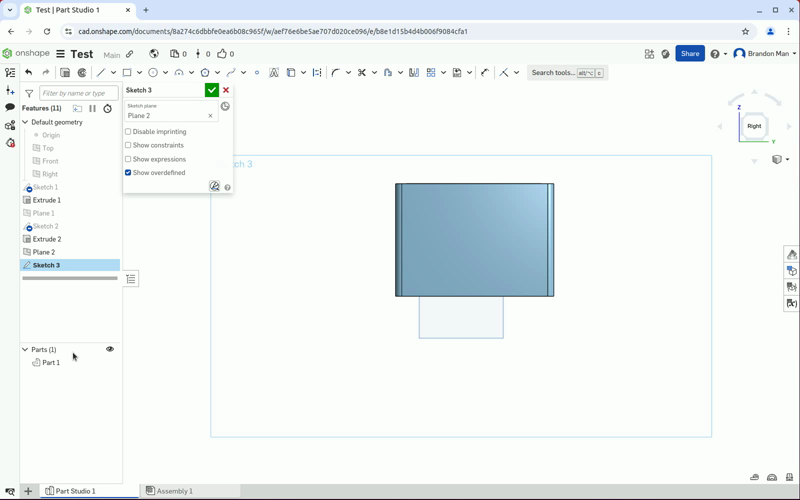
key(y)
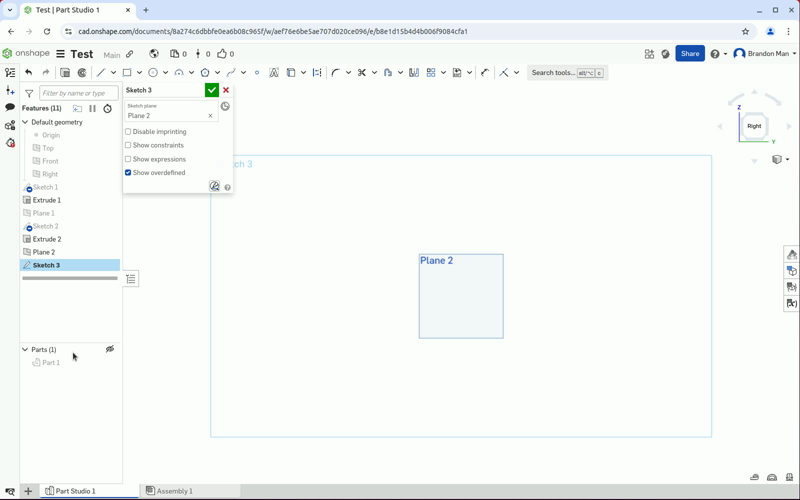
key(l)
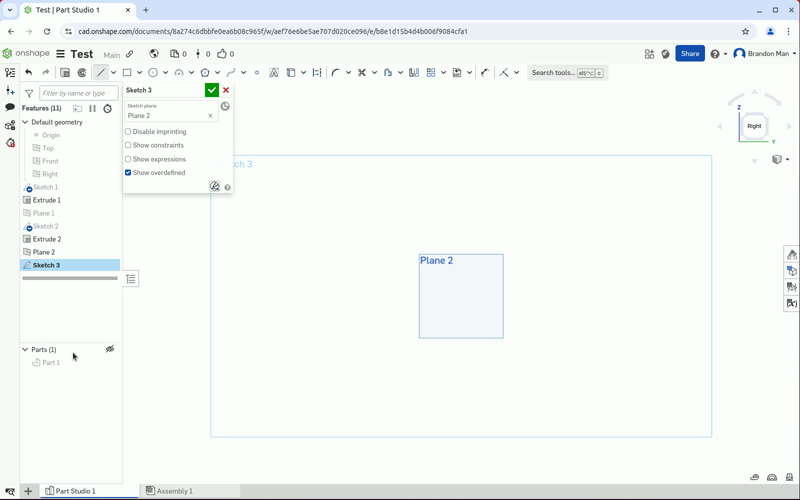
key_down(shift)
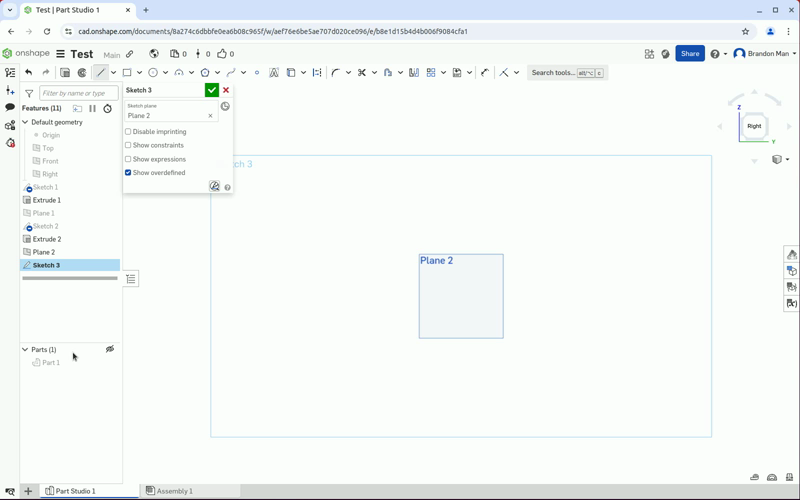
mouse_move(392, 182)
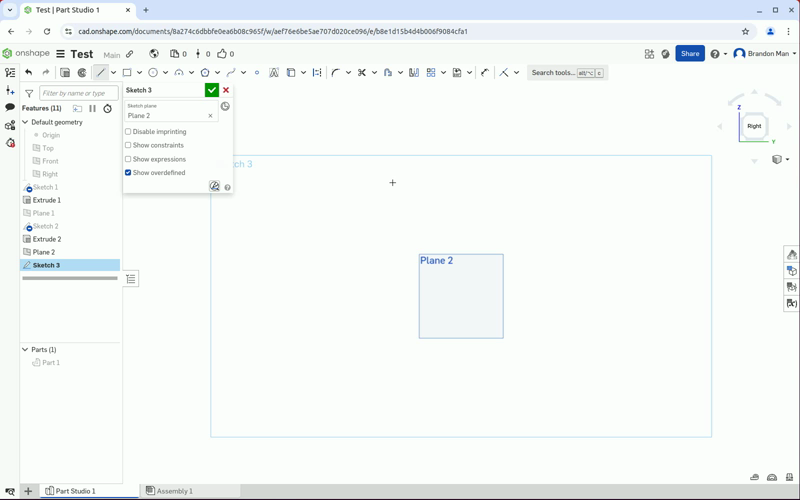
click(392, 182)
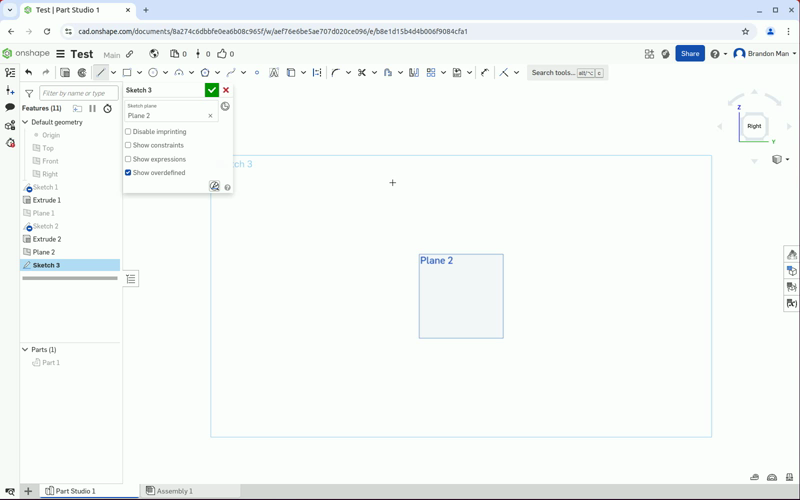
key_up(shift)
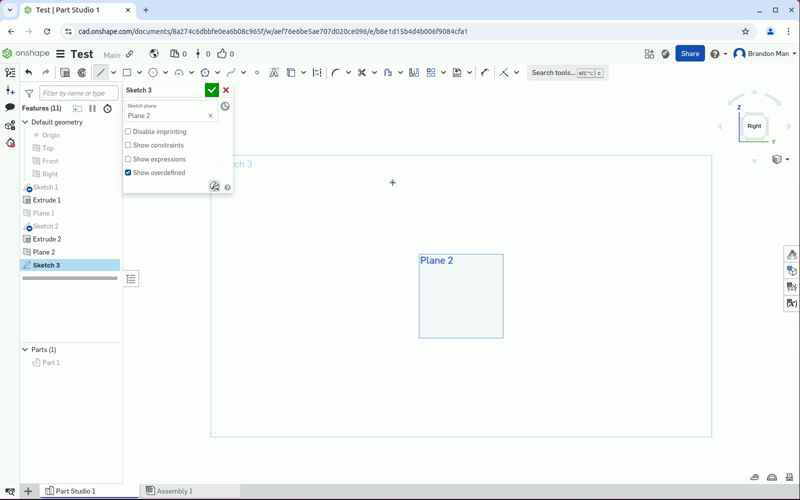
key_down(shift)
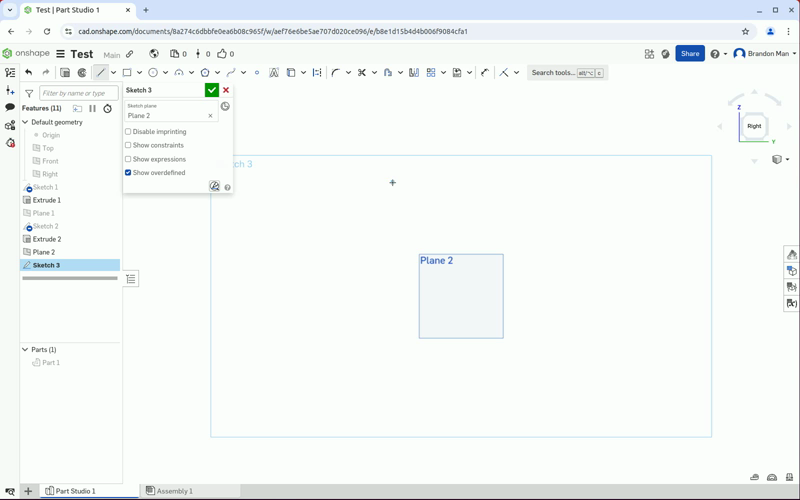
mouse_move(527, 182)
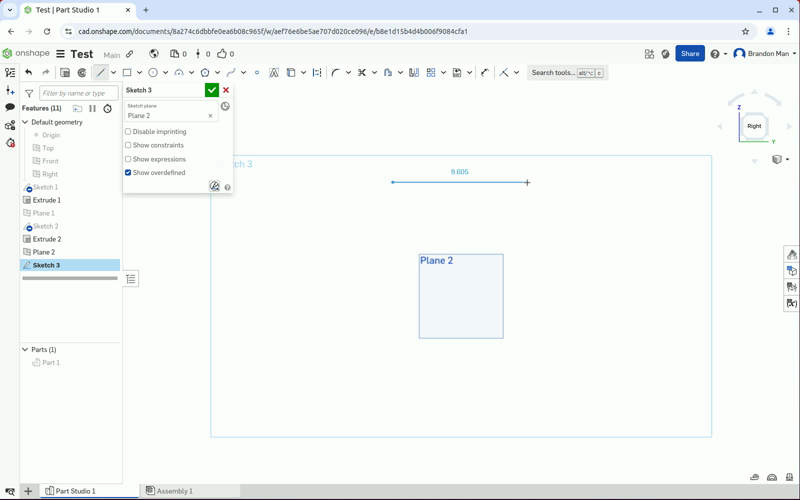
click(527, 182)
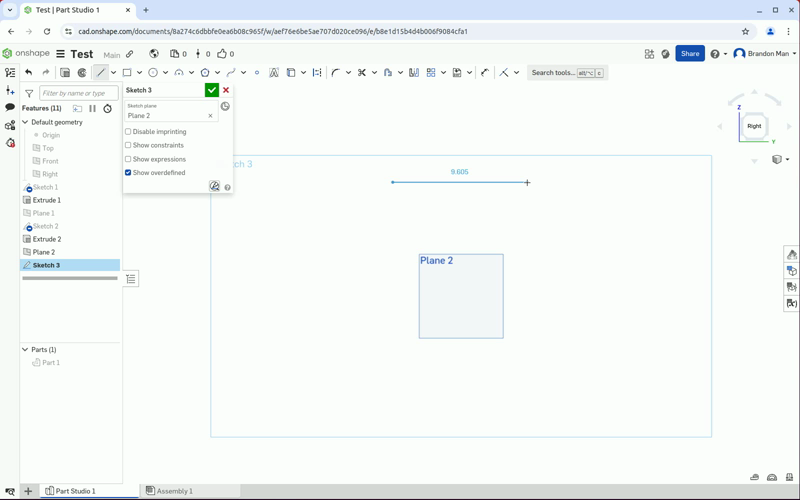
key_up(shift)
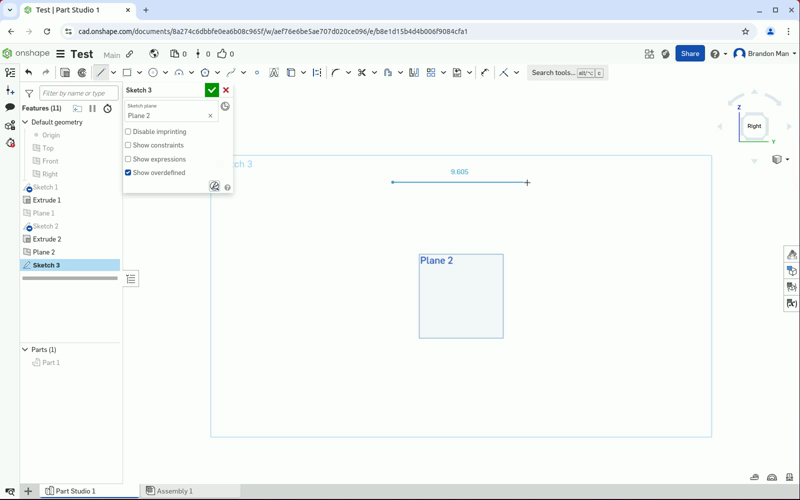
key_down(shift)
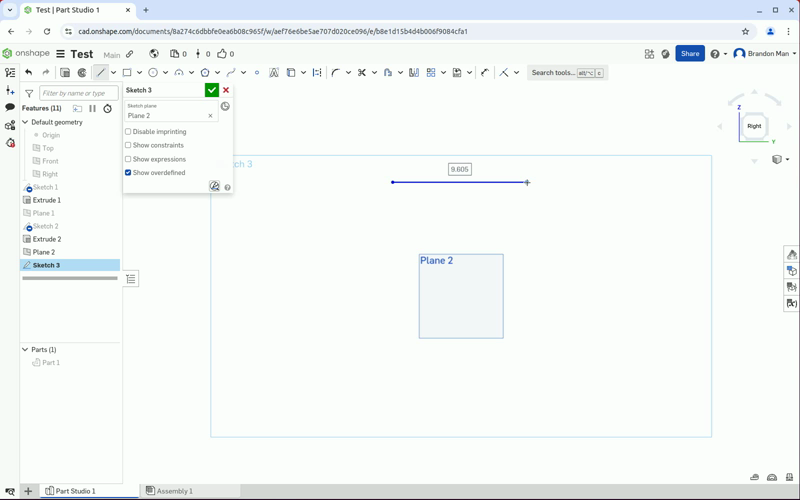
mouse_move(557, 182)
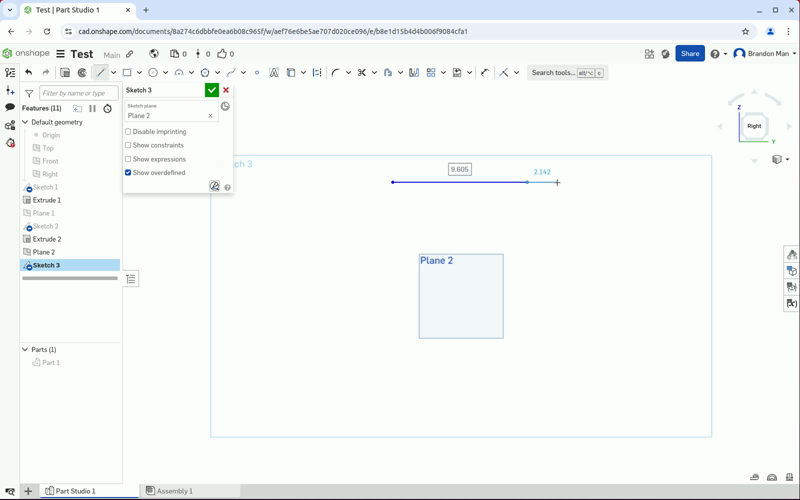
mouse_move(527, 176)
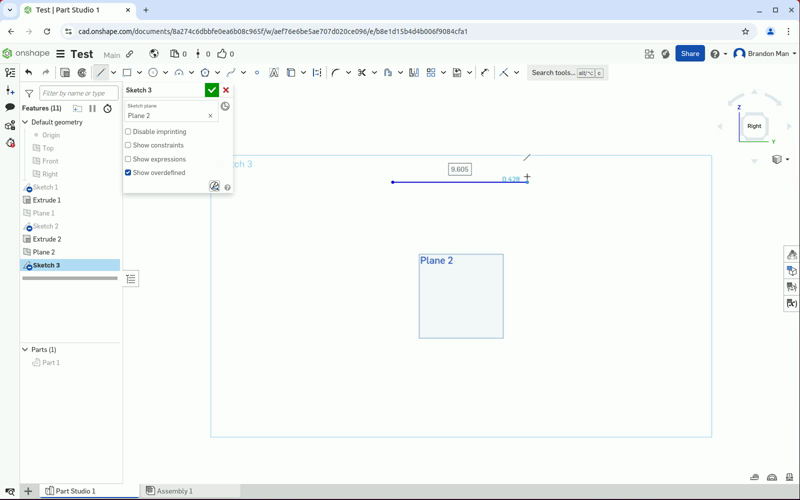
scroll(6)
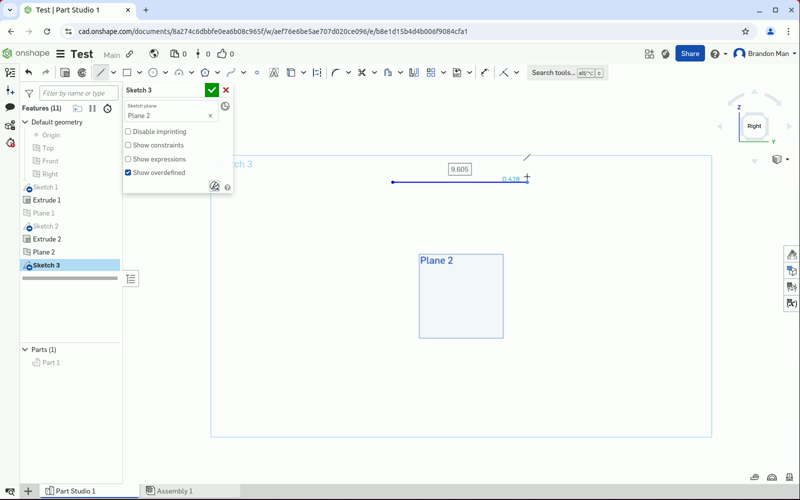
scroll(6)
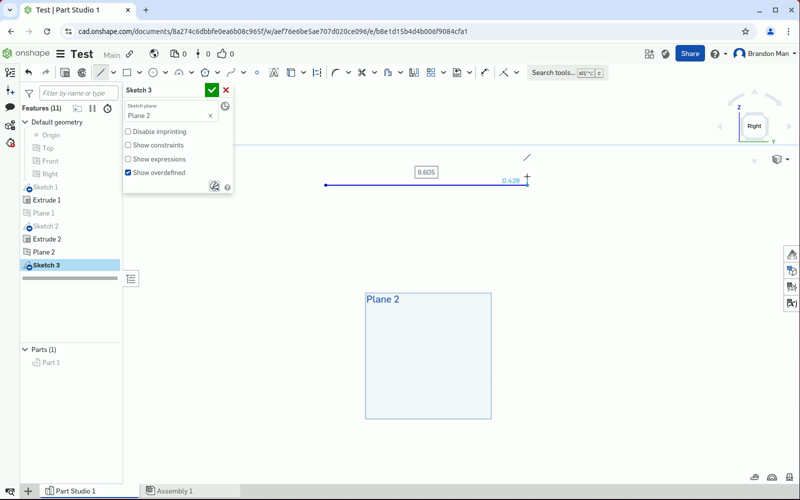
scroll(6)
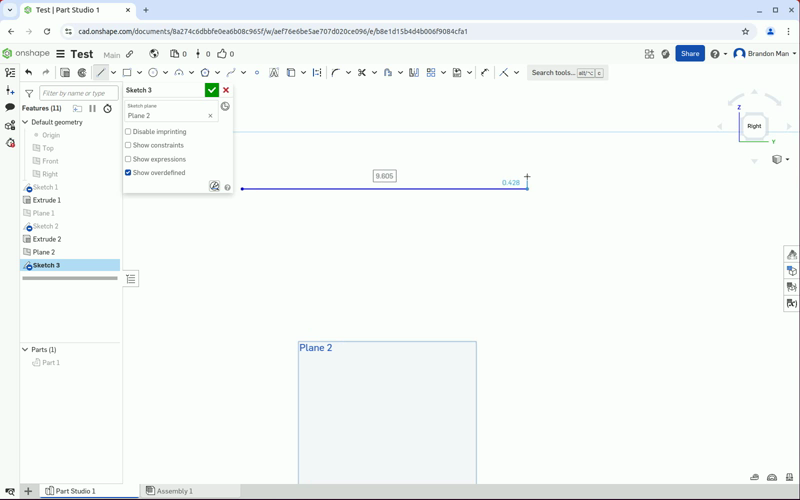
scroll(6)
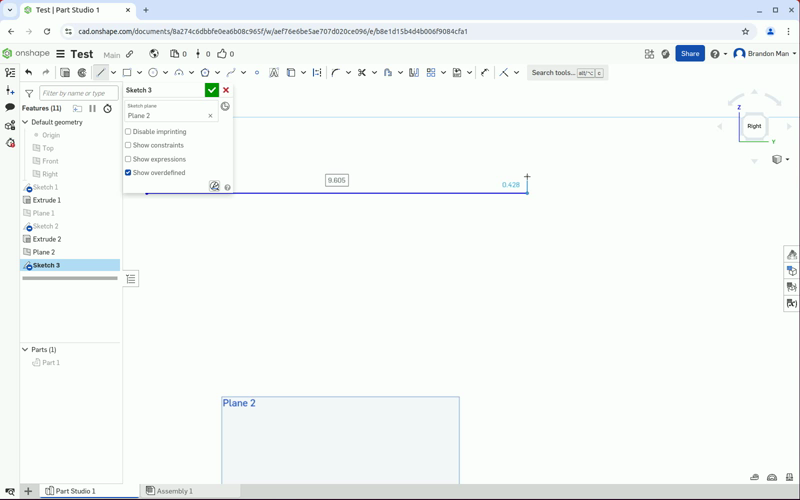
scroll(6)
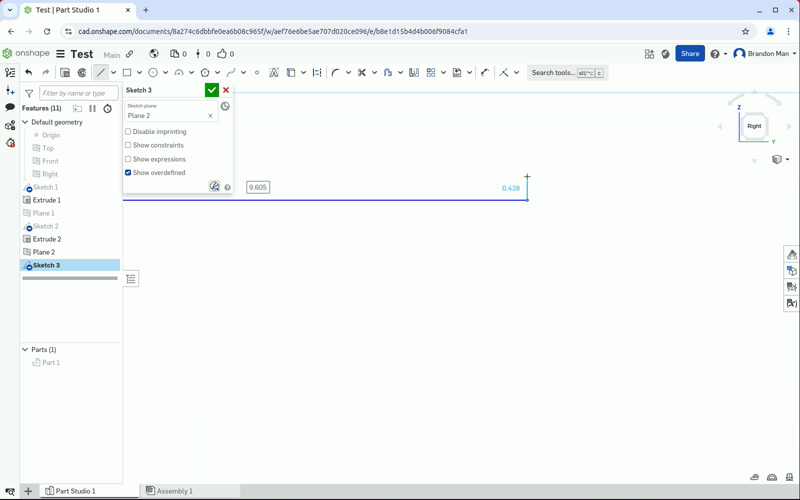
scroll(6)
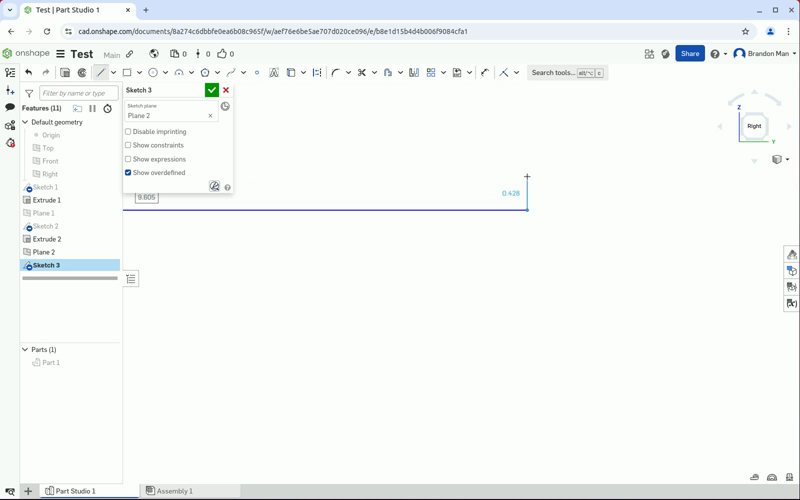
scroll(6)
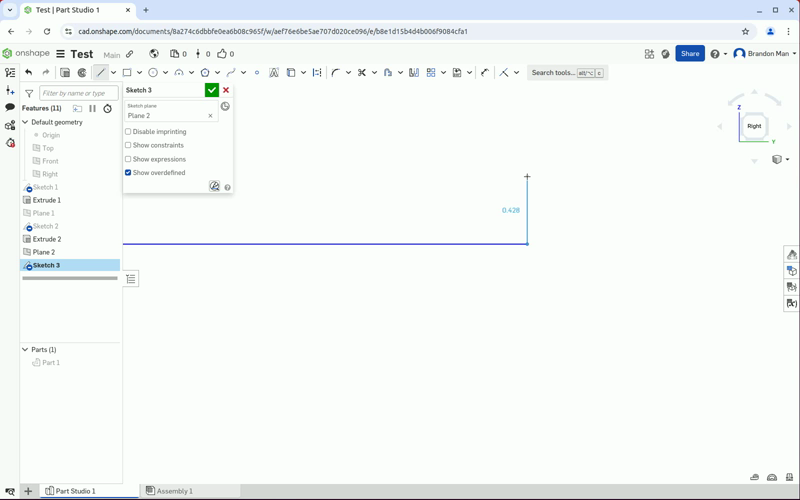
click(527, 176)
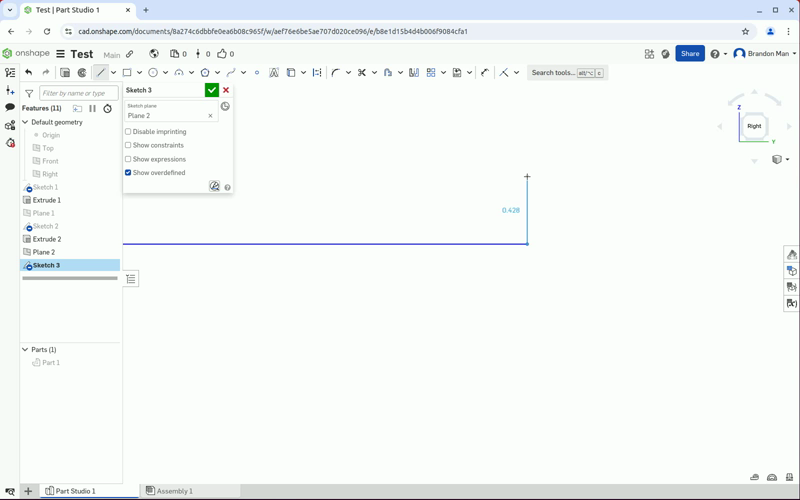
scroll(-6)
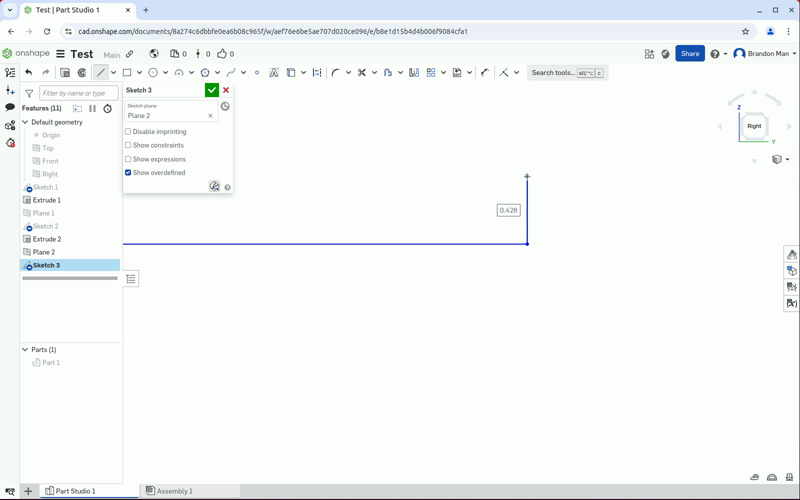
scroll(-6)
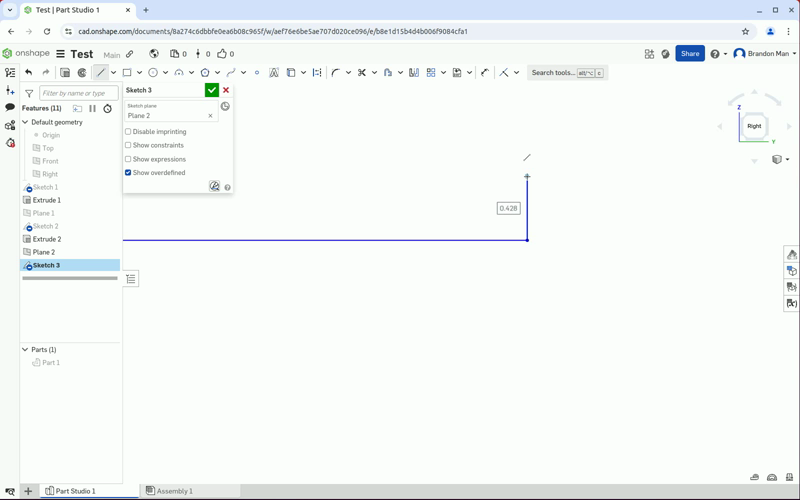
scroll(-6)
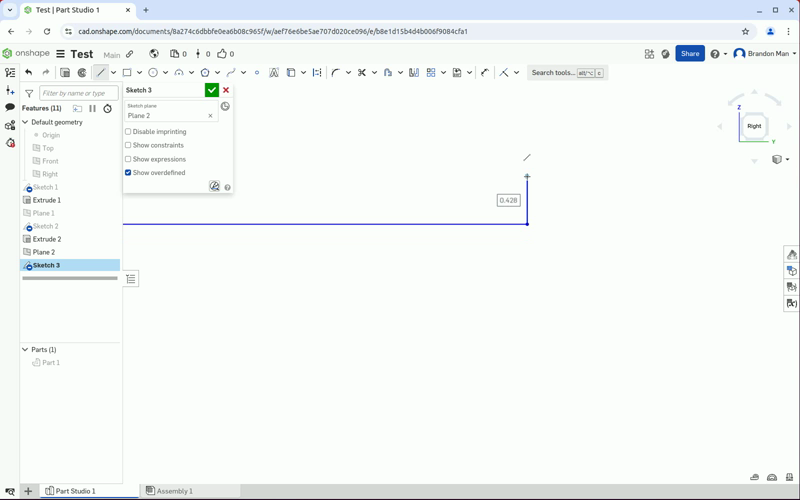
scroll(-6)
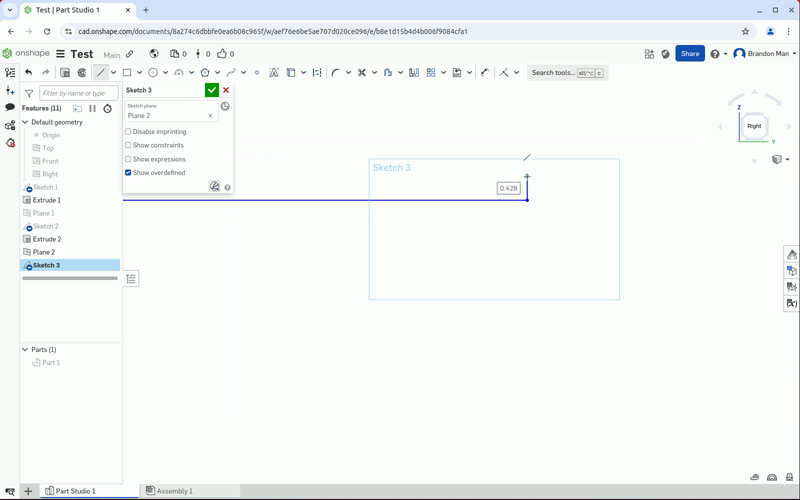
scroll(-6)
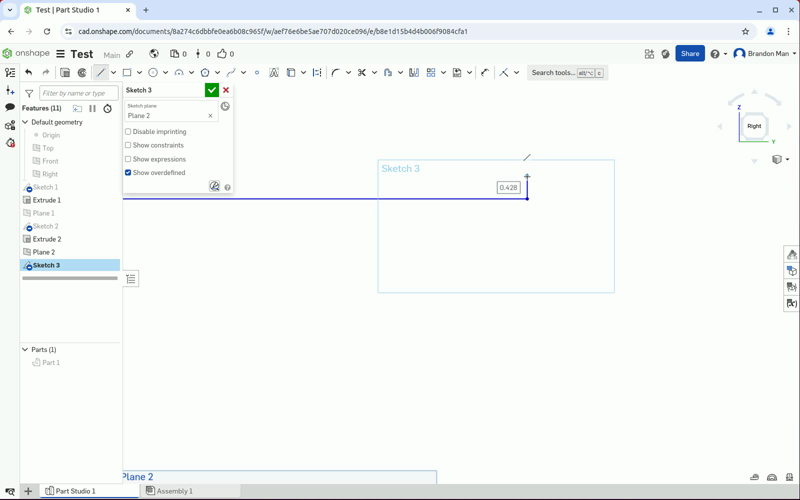
scroll(-6)
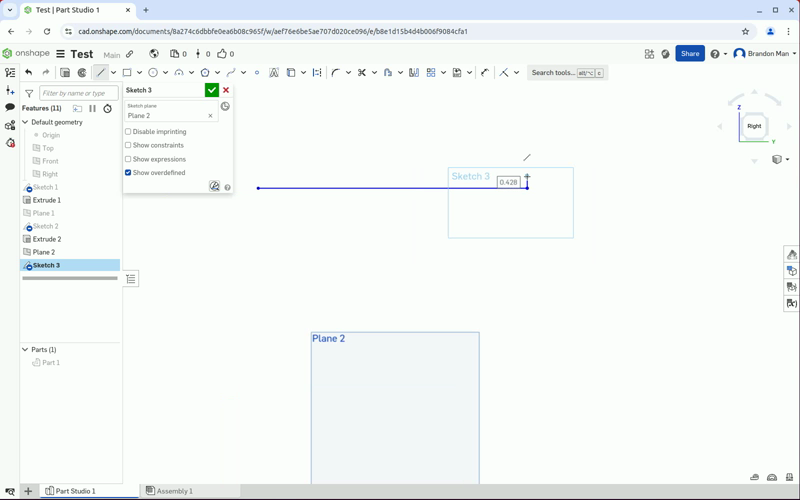
scroll(-6)
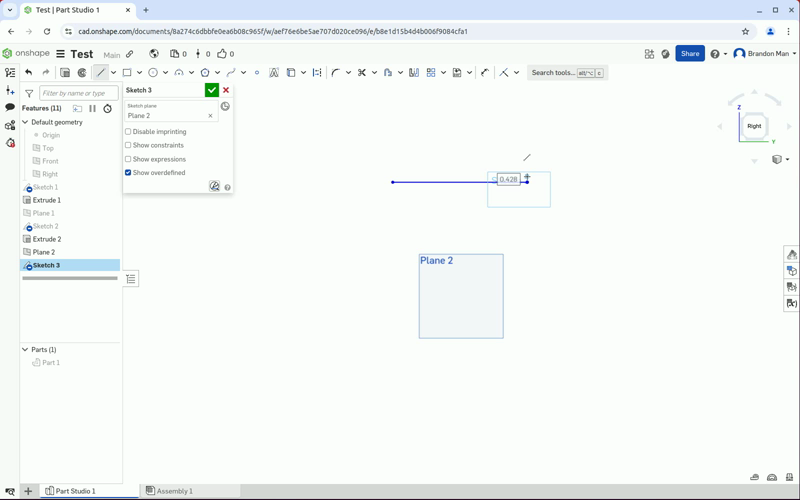
key_up(shift)
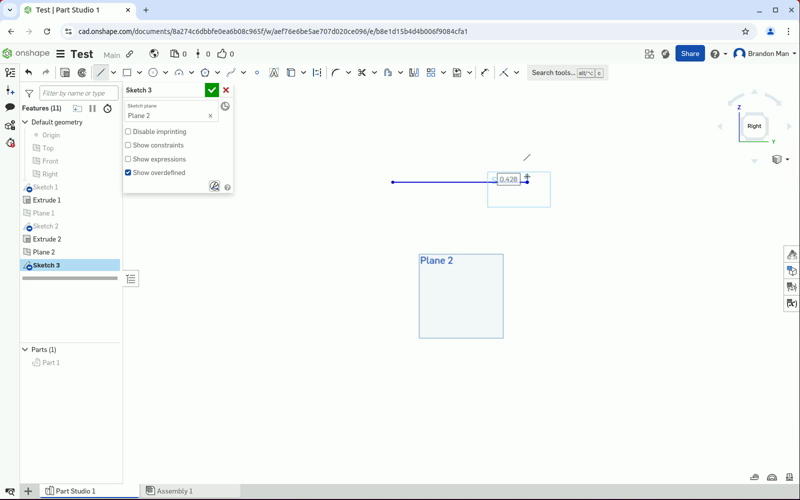
key_down(shift)
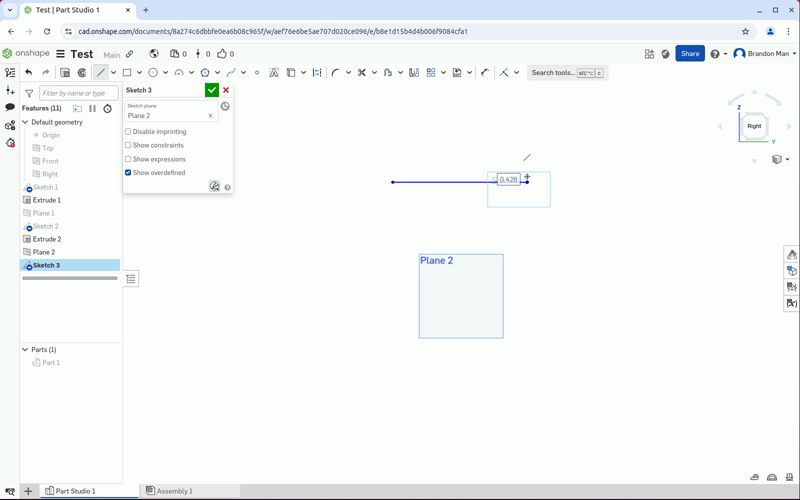
mouse_move(392, 176)
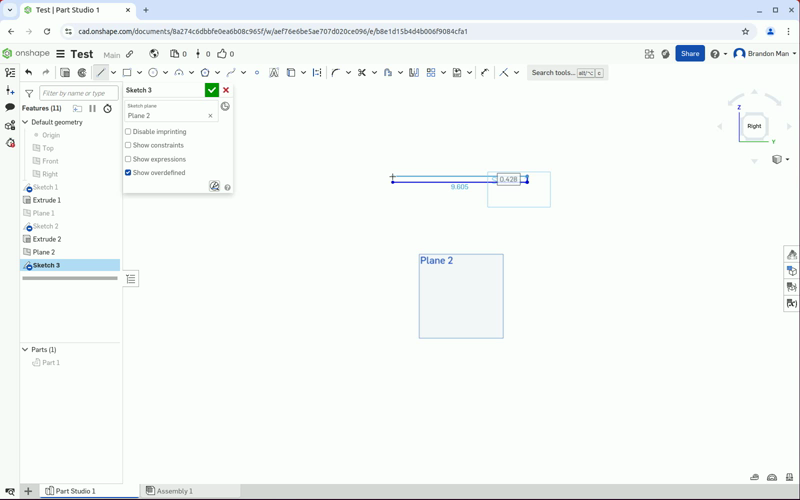
click(392, 176)
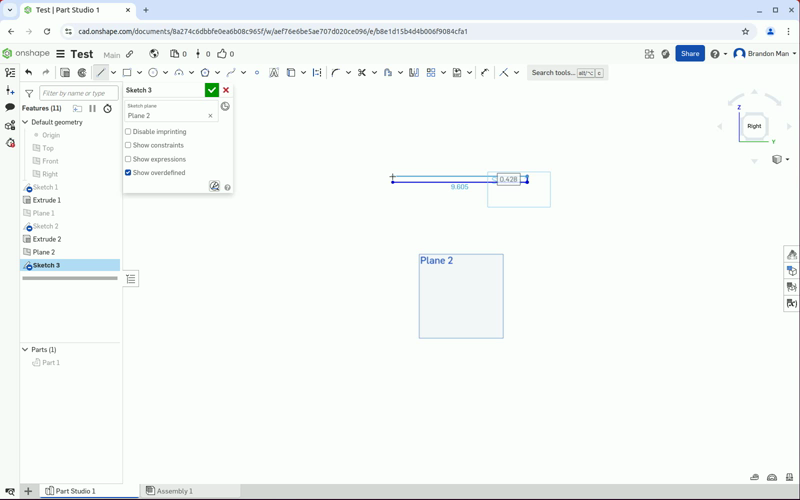
key_up(shift)
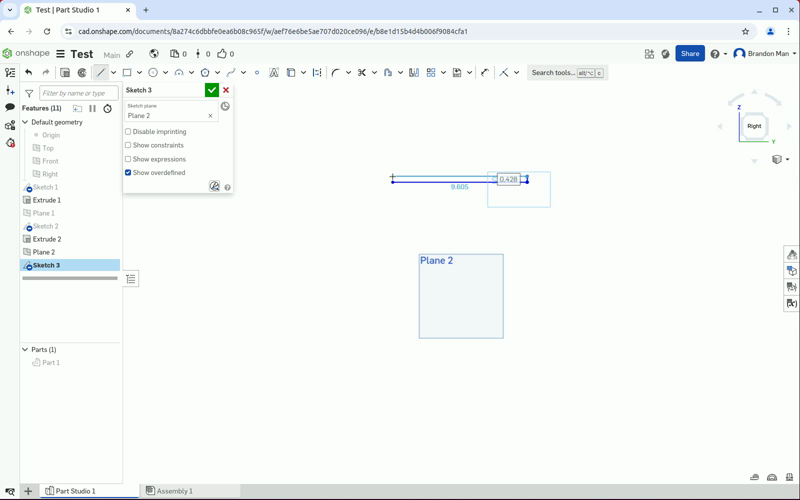
mouse_move(422, 176)
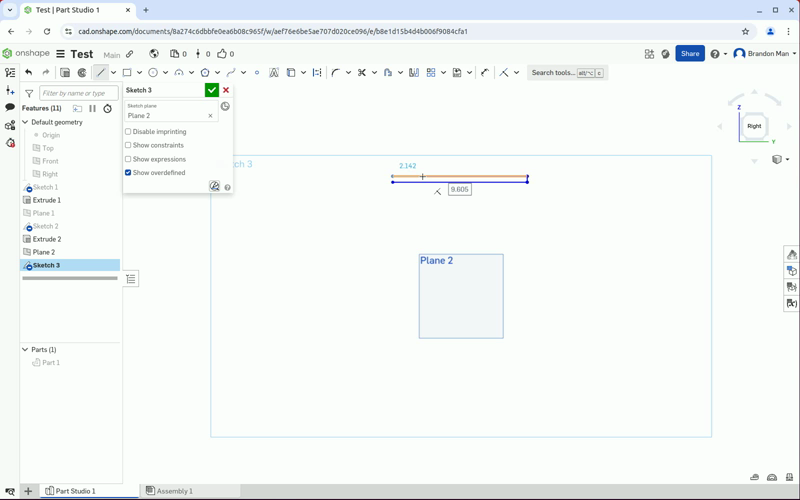
key_down(shift)
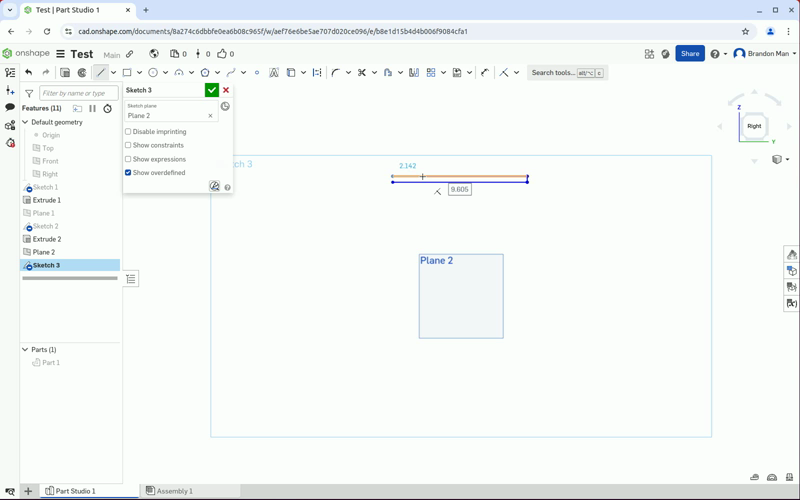
mouse_move(392, 182)
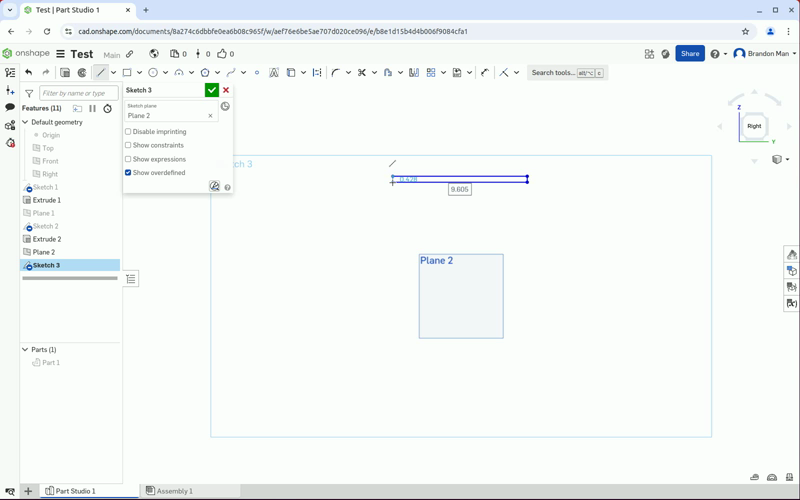
scroll(6)
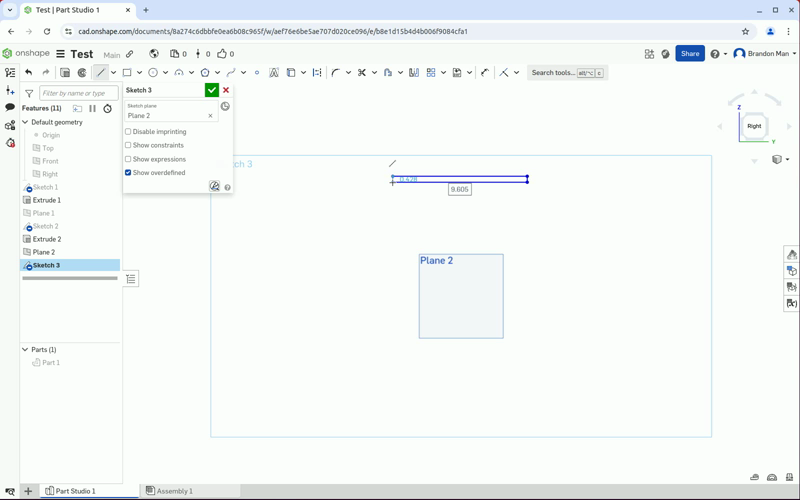
scroll(6)
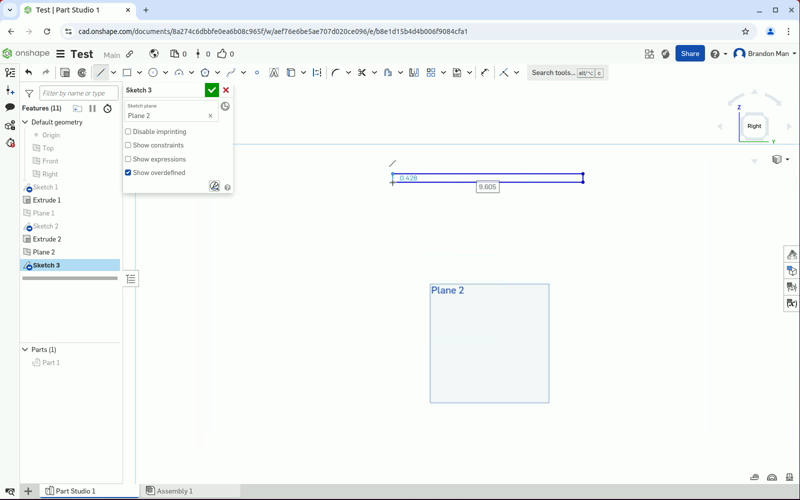
scroll(6)
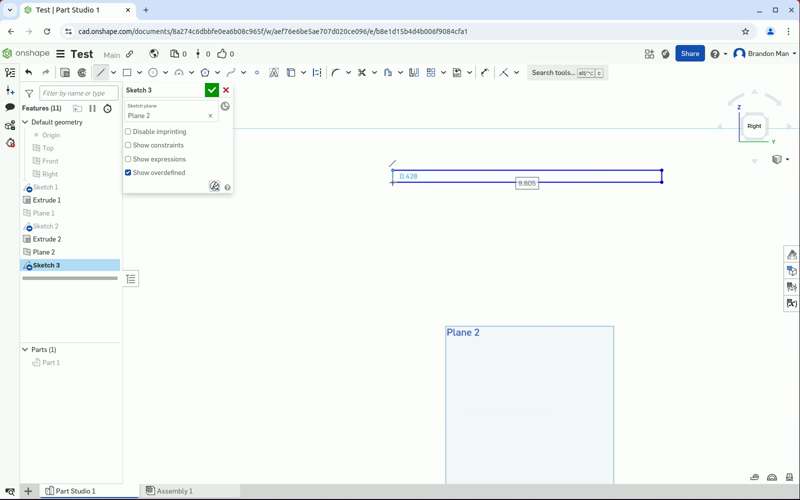
scroll(6)
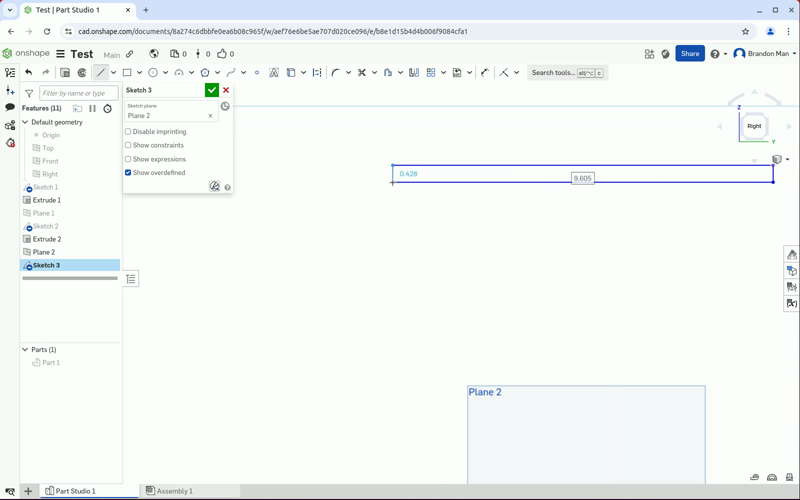
scroll(6)
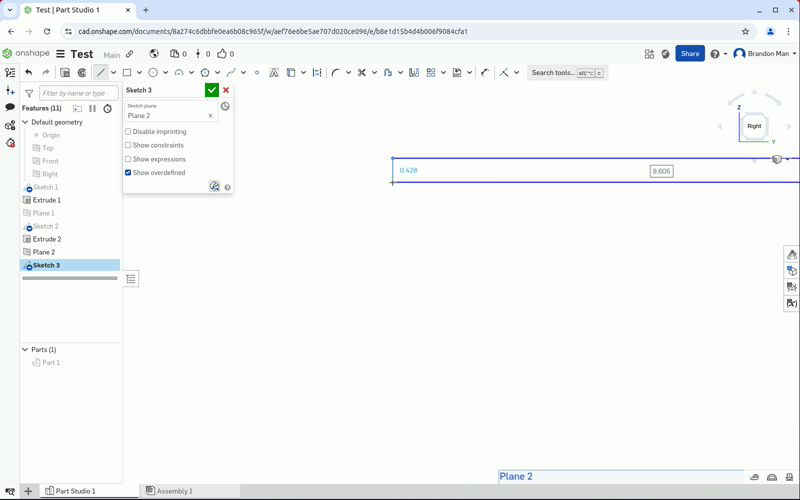
scroll(6)
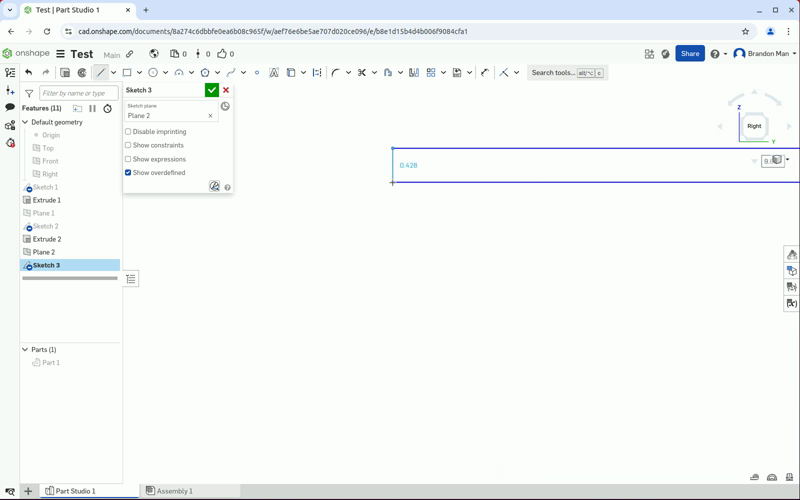
scroll(6)
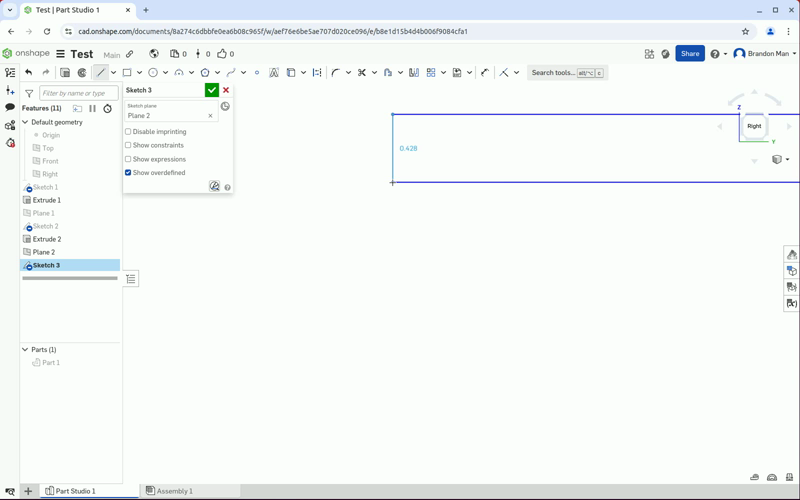
key_up(shift)
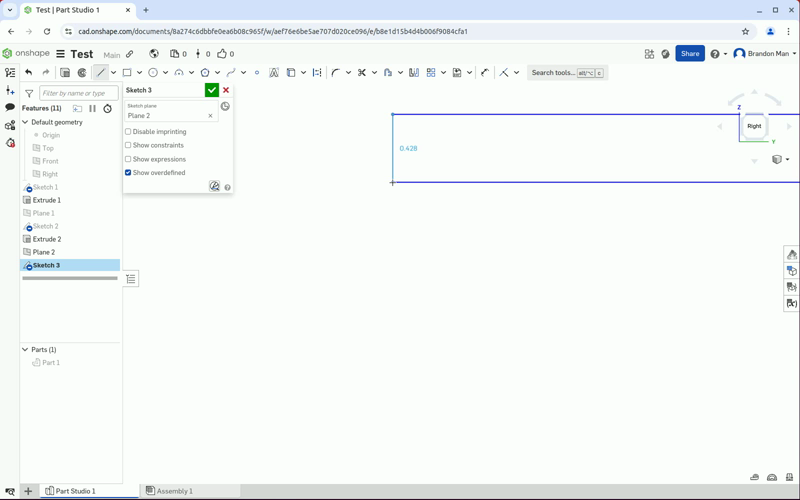
click(392, 182)
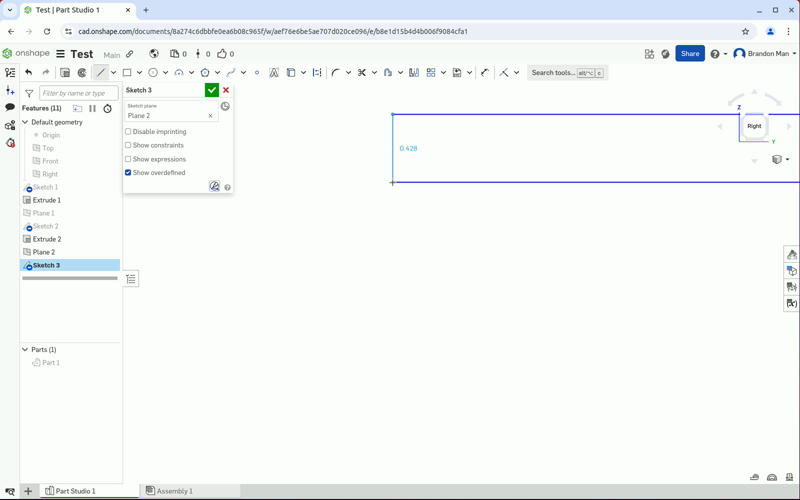
scroll(-6)
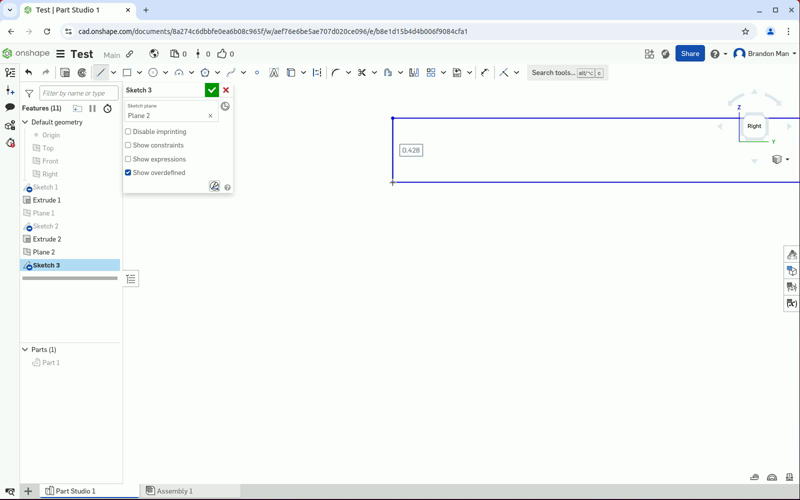
scroll(-6)
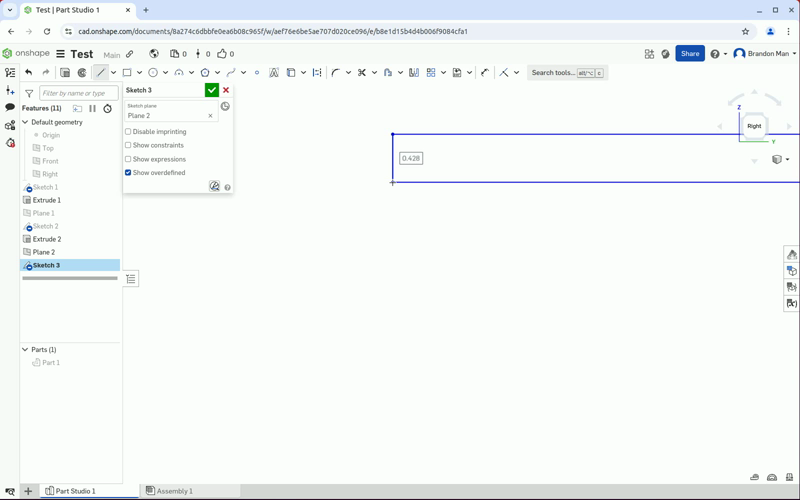
scroll(-6)
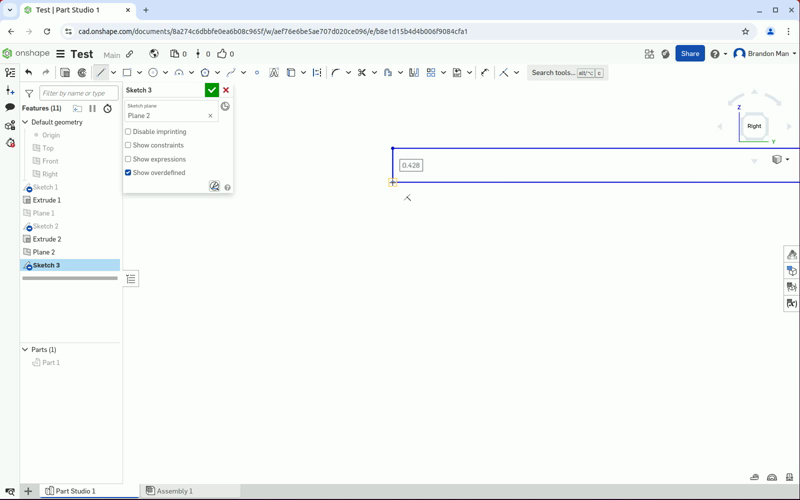
scroll(-6)
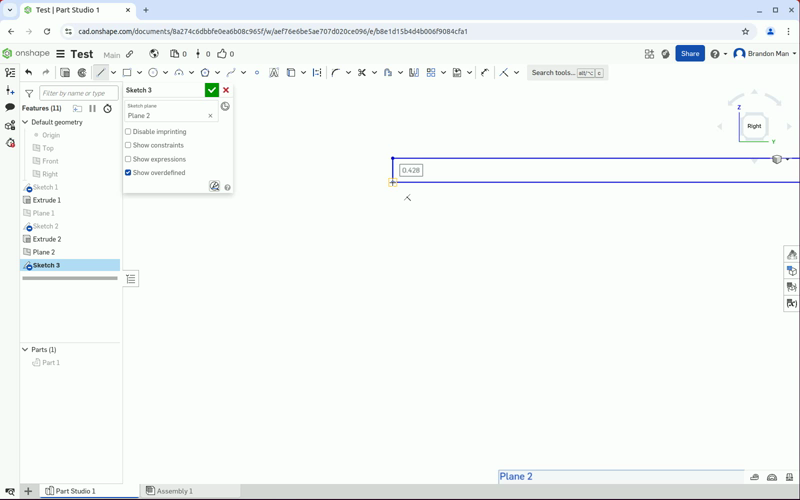
scroll(-6)
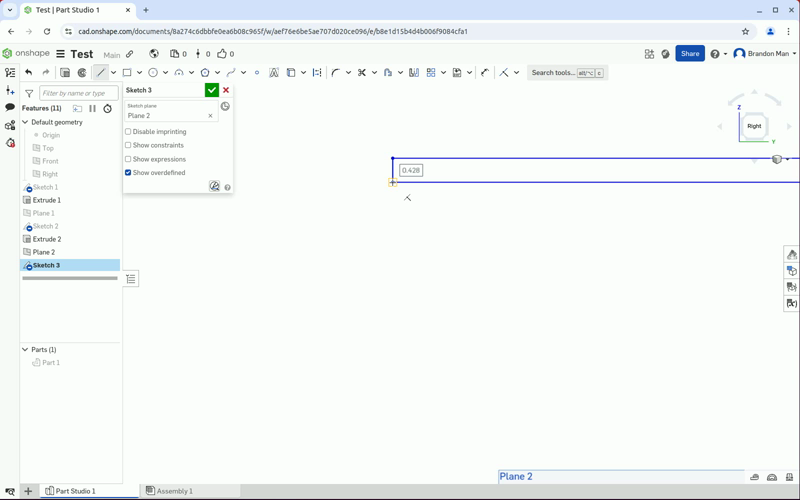
scroll(-6)
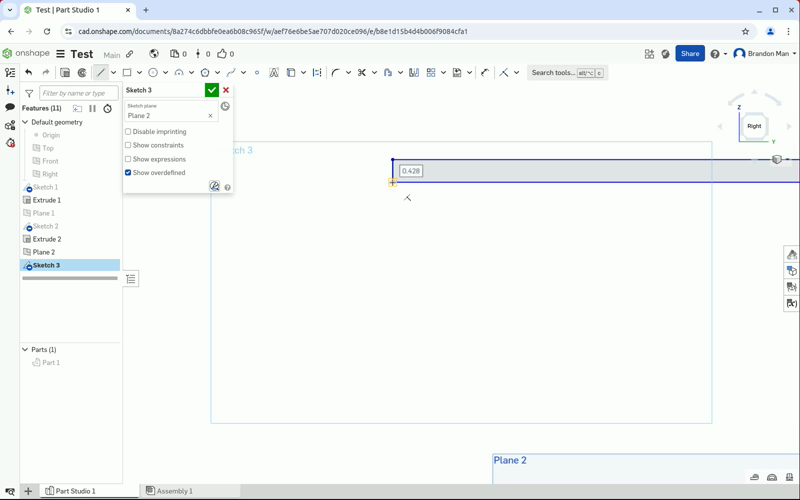
scroll(-6)
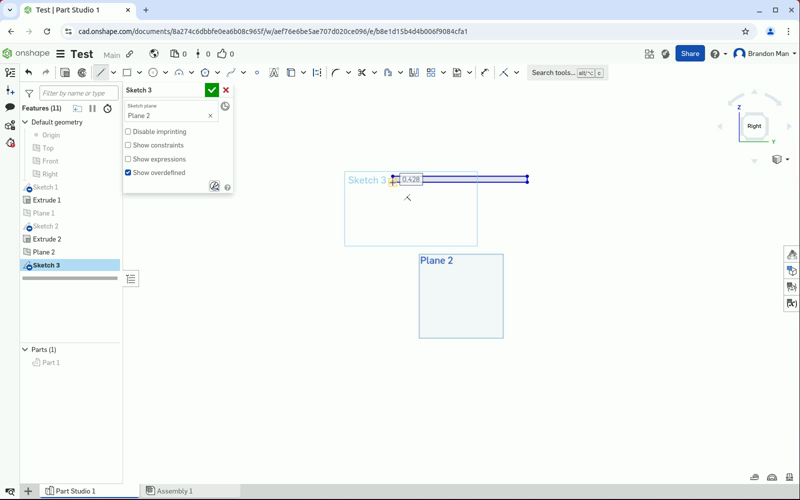
key(esc)
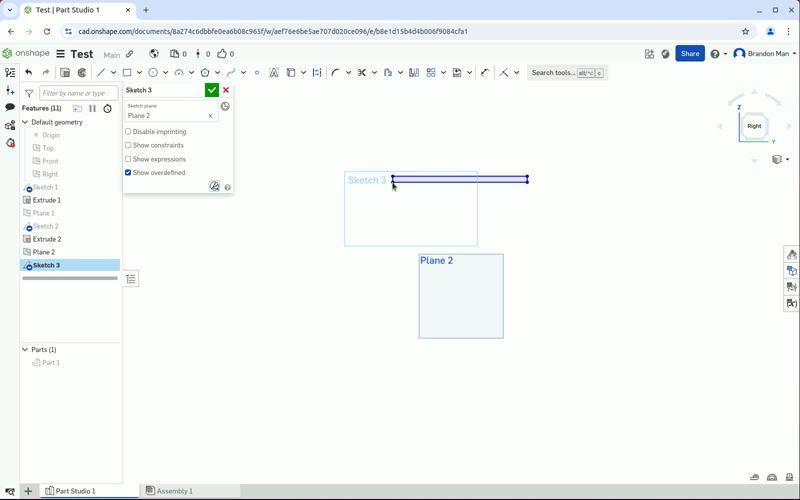
mouse_move(474, 177)
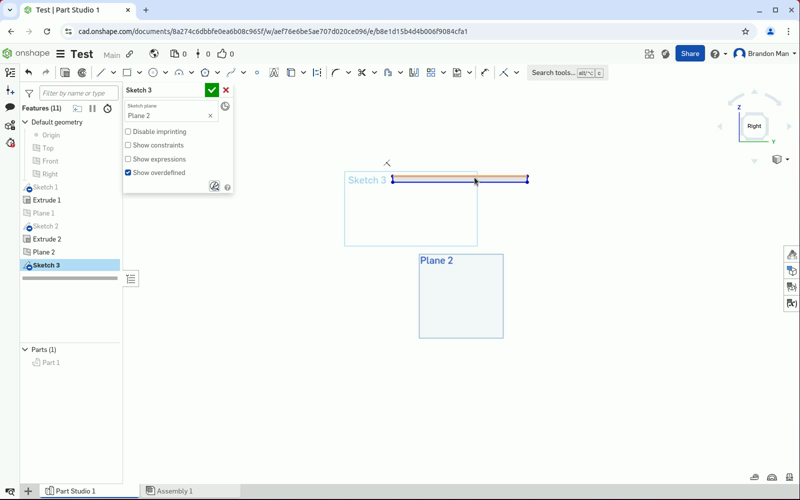
scroll(6)
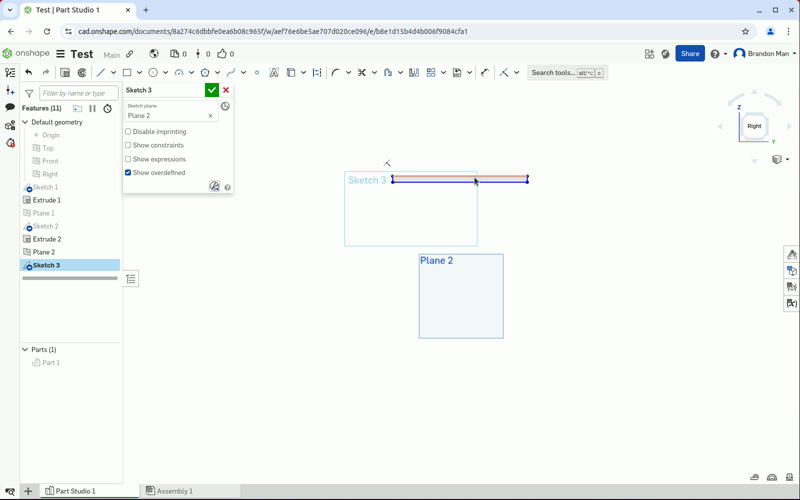
scroll(6)
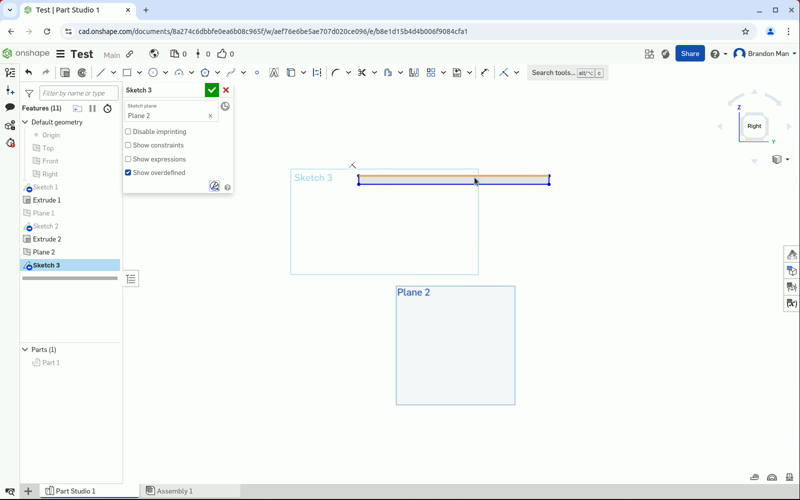
scroll(6)
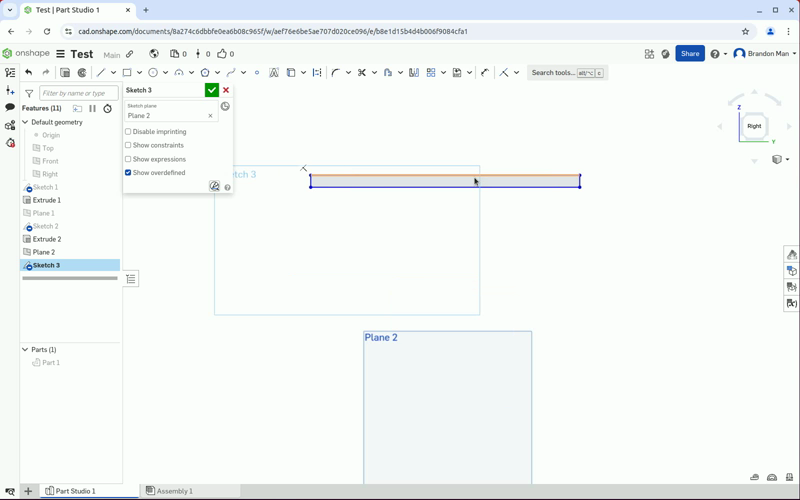
scroll(6)
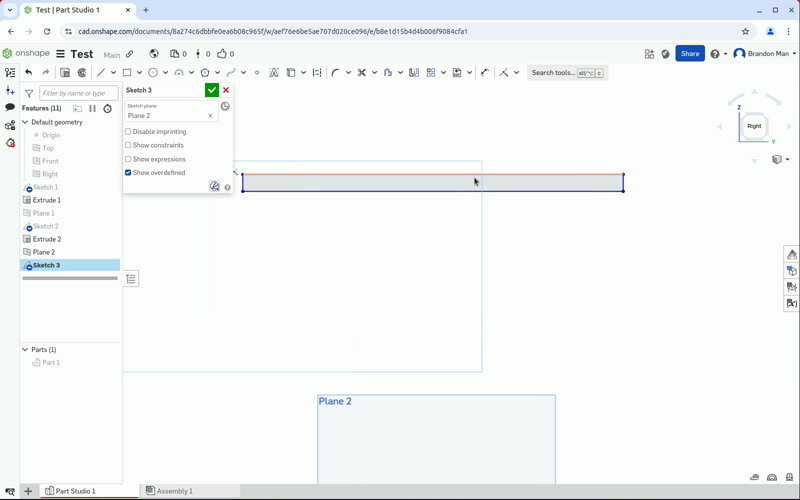
scroll(6)
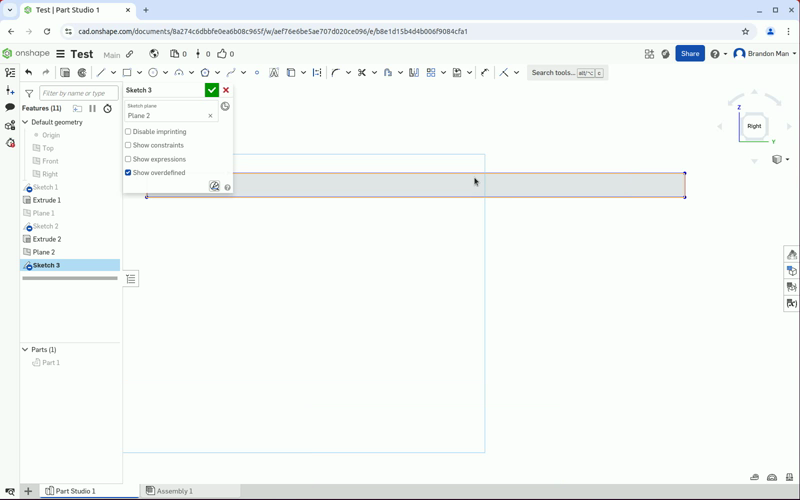
scroll(6)
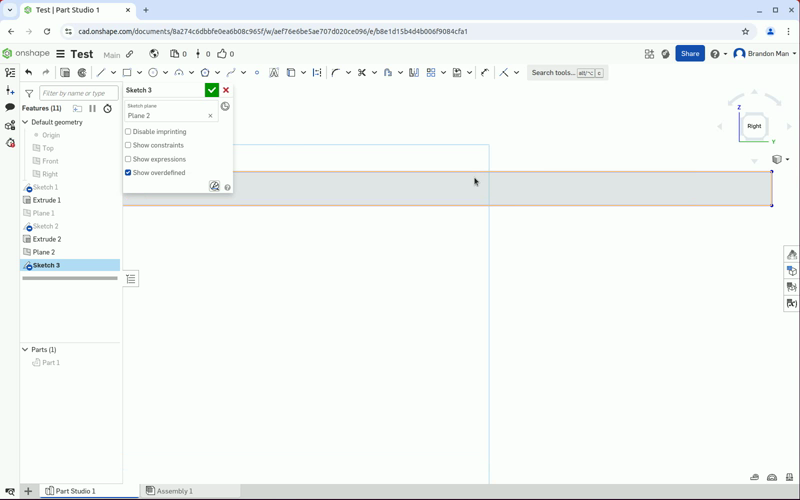
scroll(6)
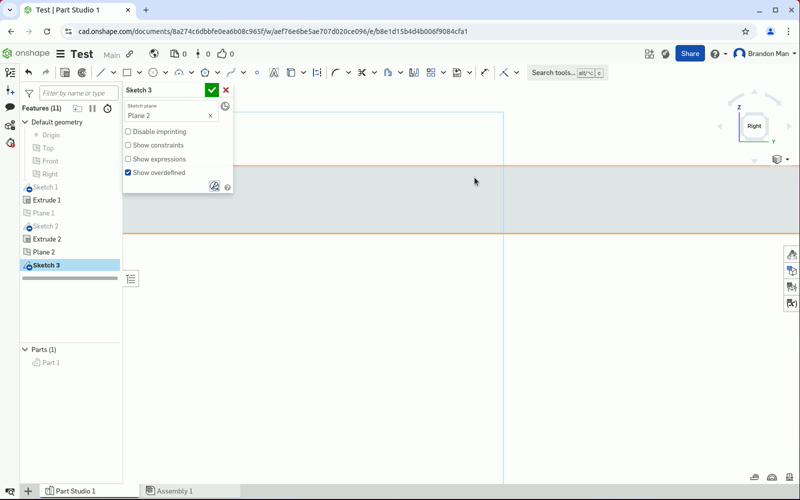
click(474, 177)
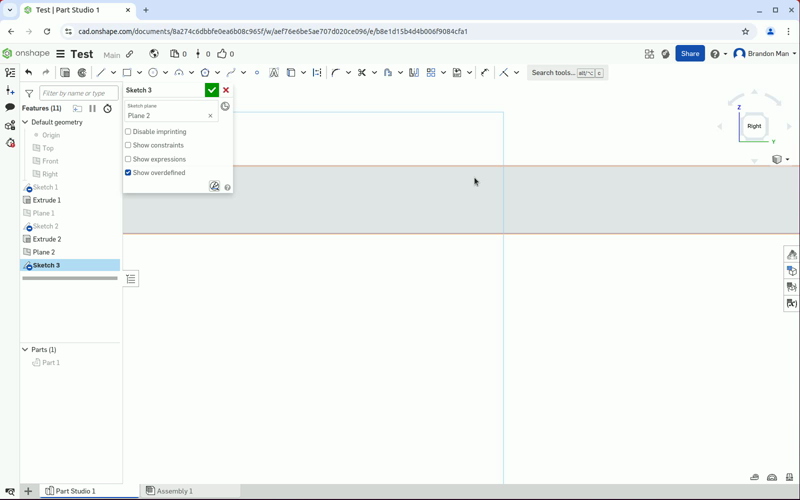
scroll(-6)
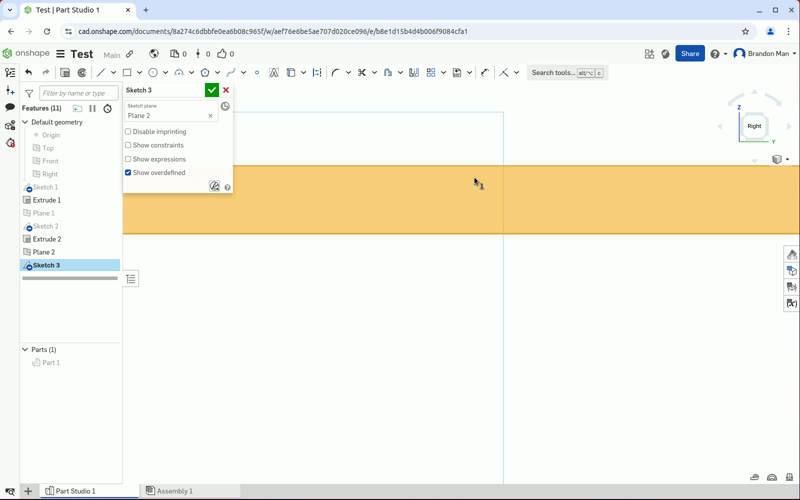
scroll(-6)
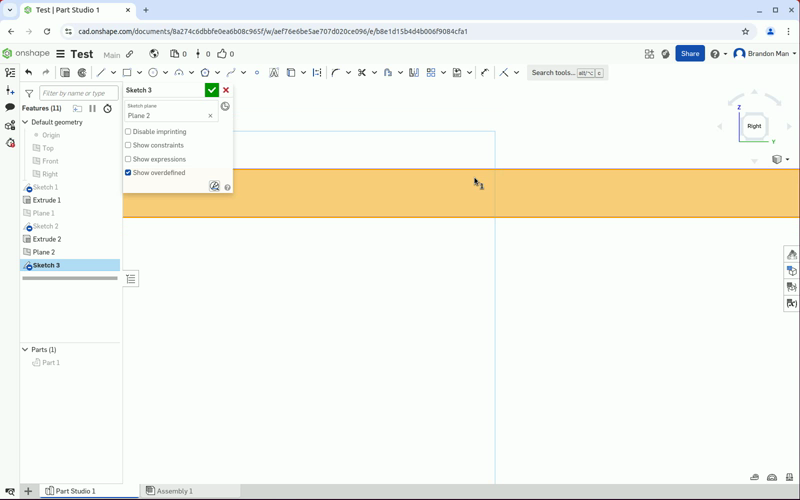
scroll(-6)
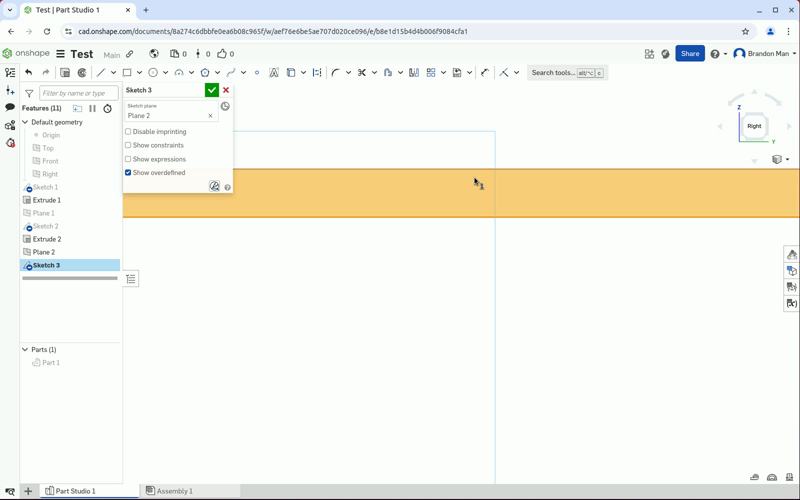
scroll(-6)
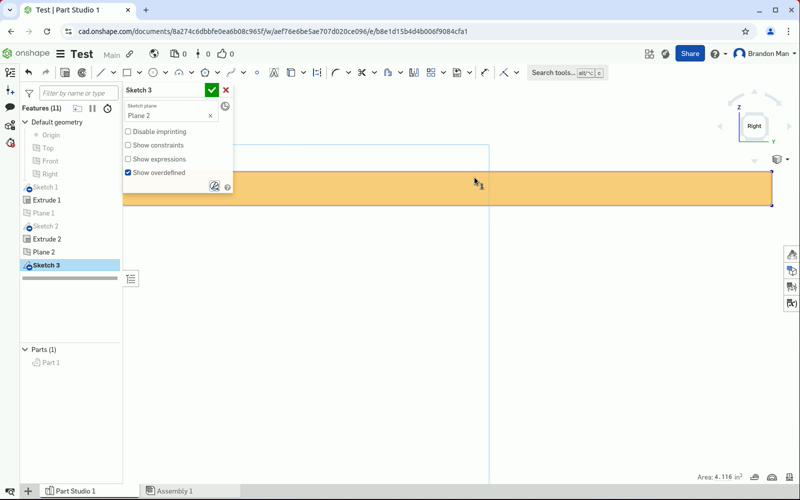
scroll(-6)
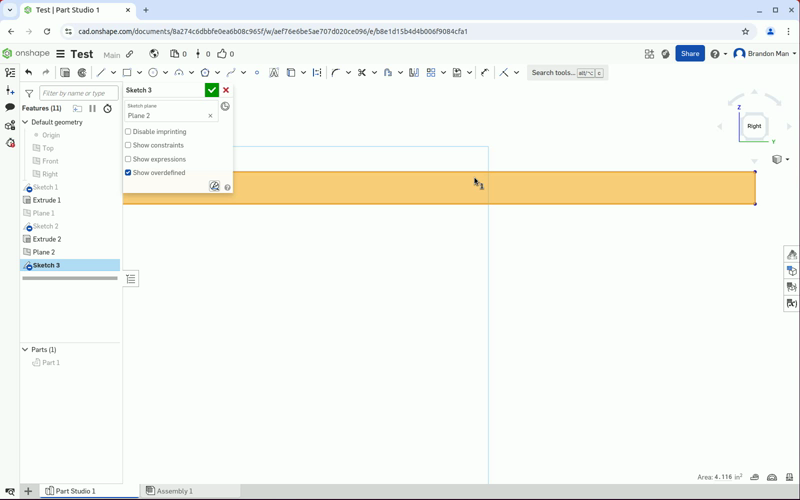
scroll(-6)
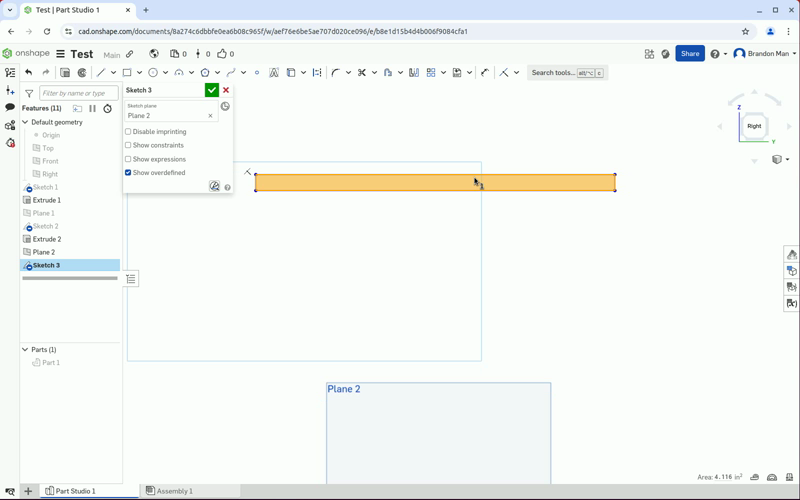
scroll(-6)
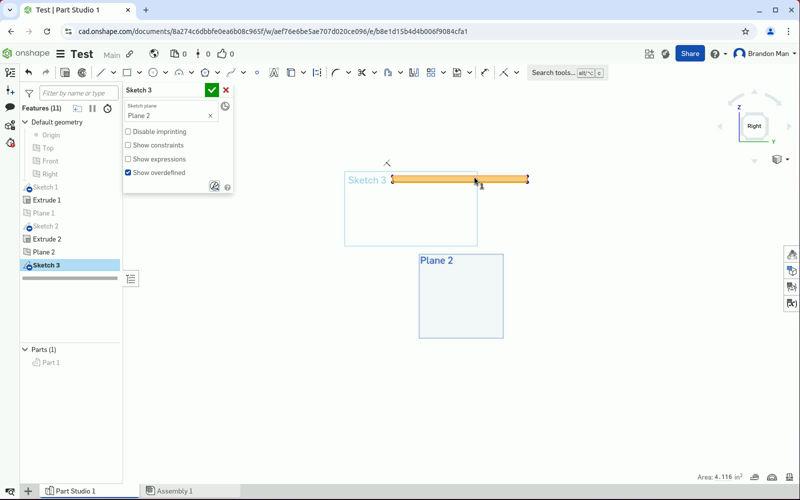
mouse_move(73, 352)
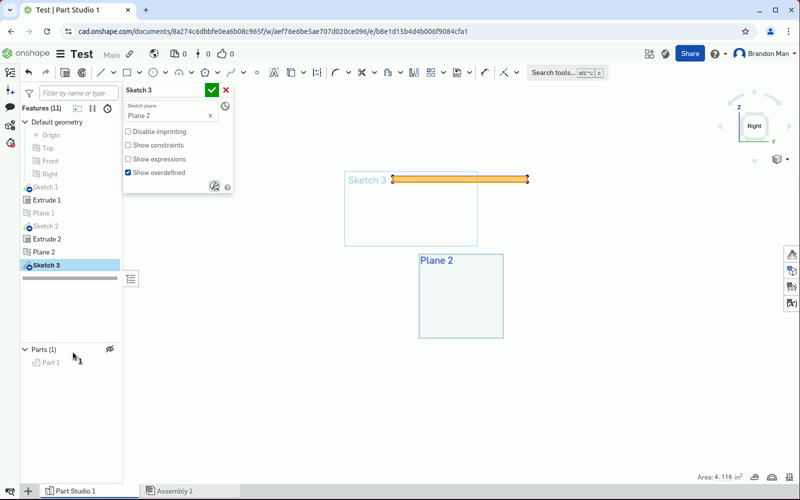
key(shift+y)
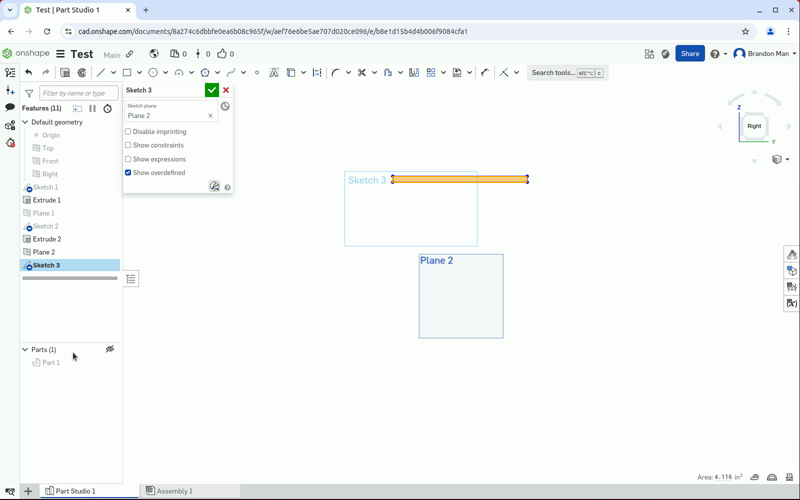
key(shift+e)
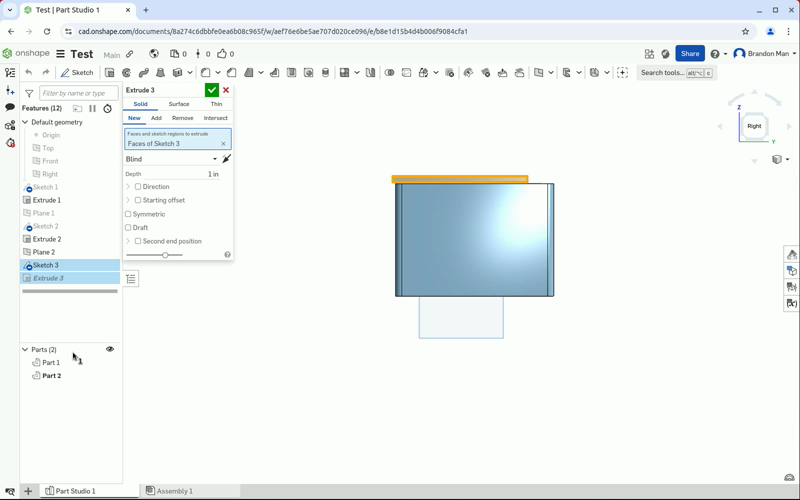
mouse_move(143, 106)
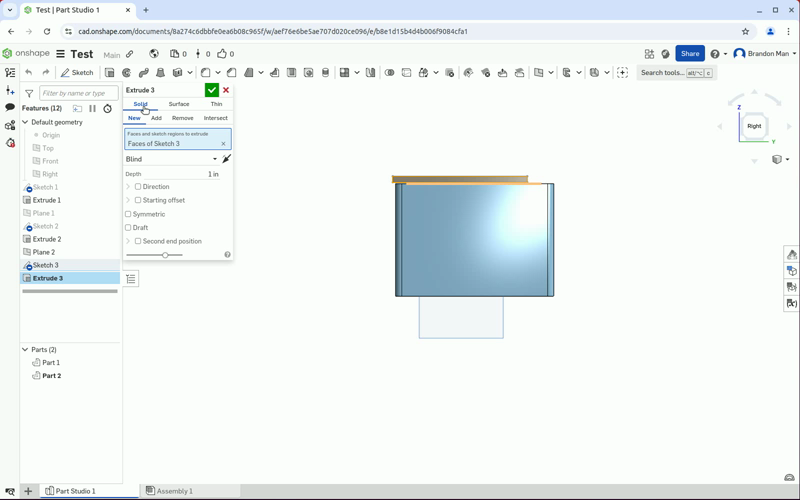
click(143, 106)
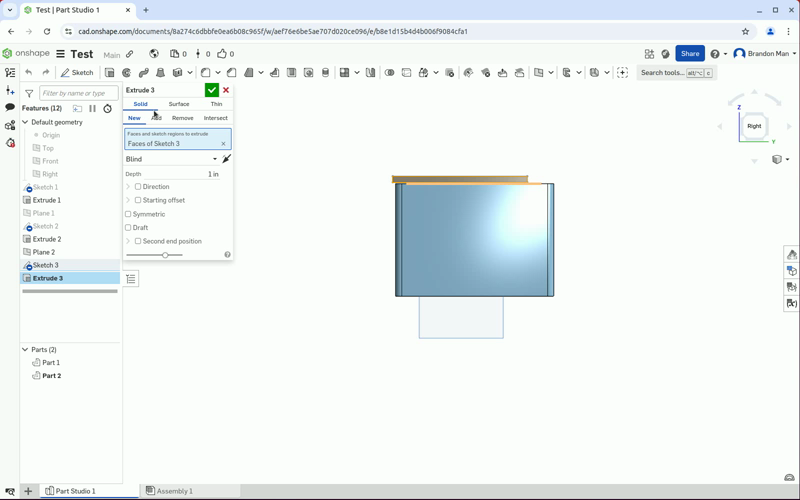
mouse_move(186, 120)
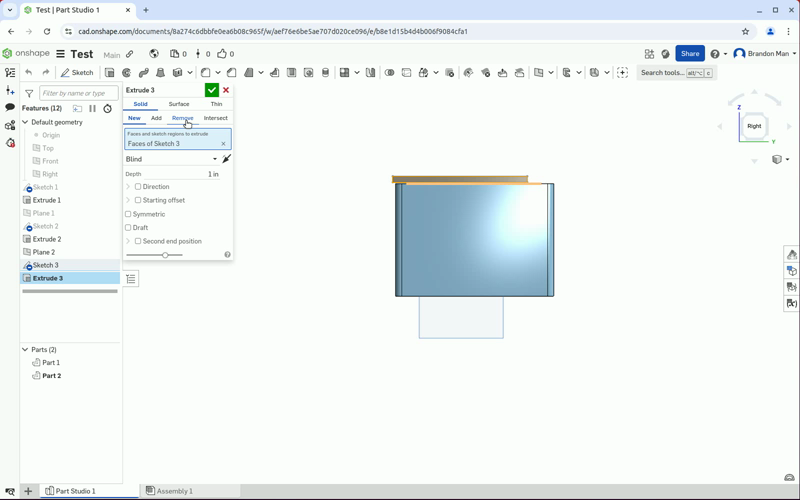
click(186, 120)
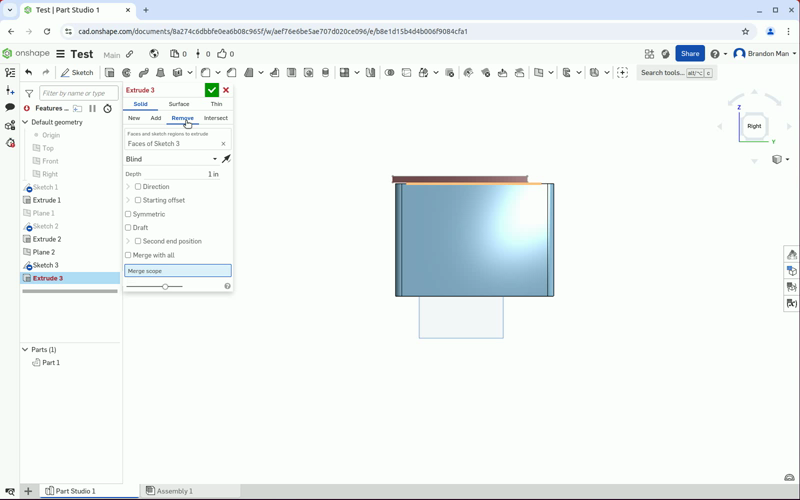
key(tab, 4)
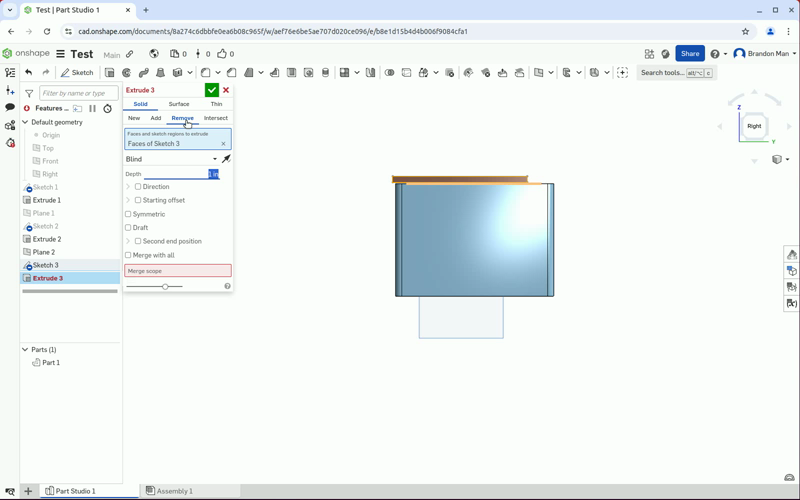
text(0.418)
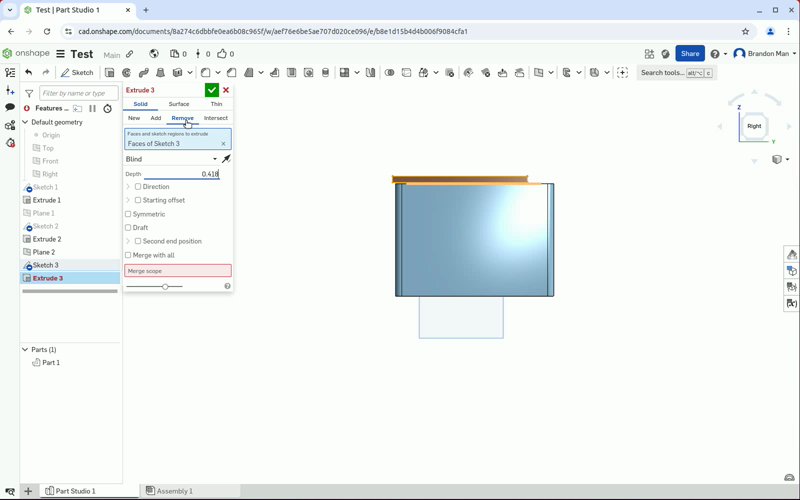
key(tab, 6)
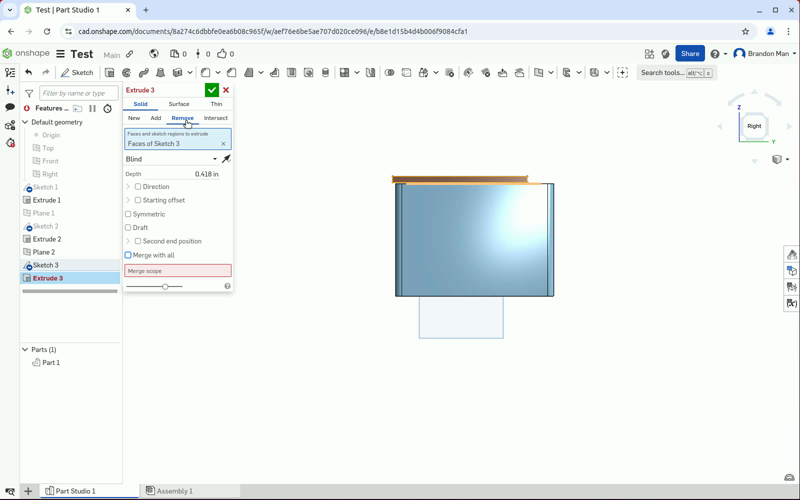
key(space)
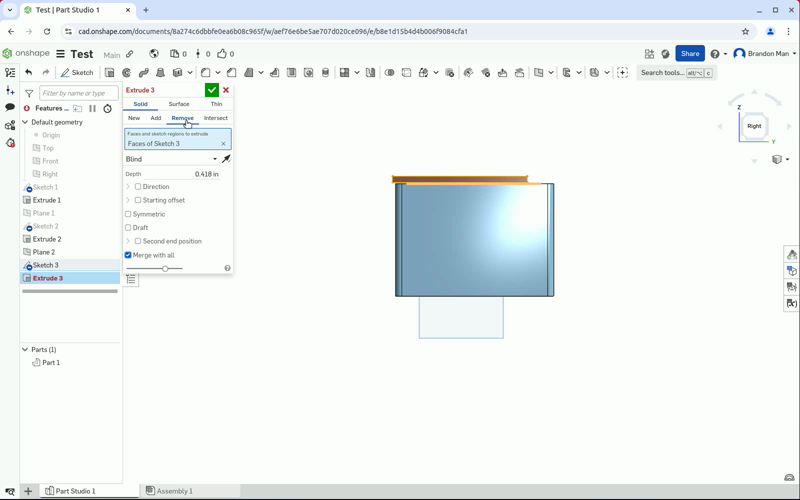
key(enter)
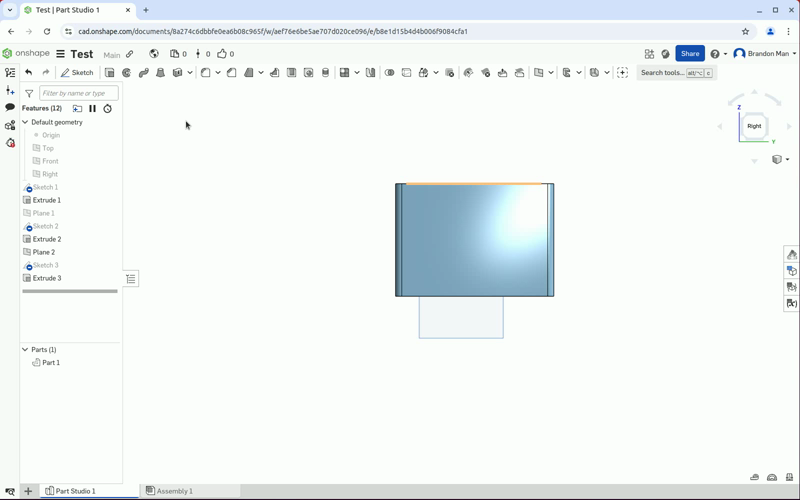
key(shift+h)
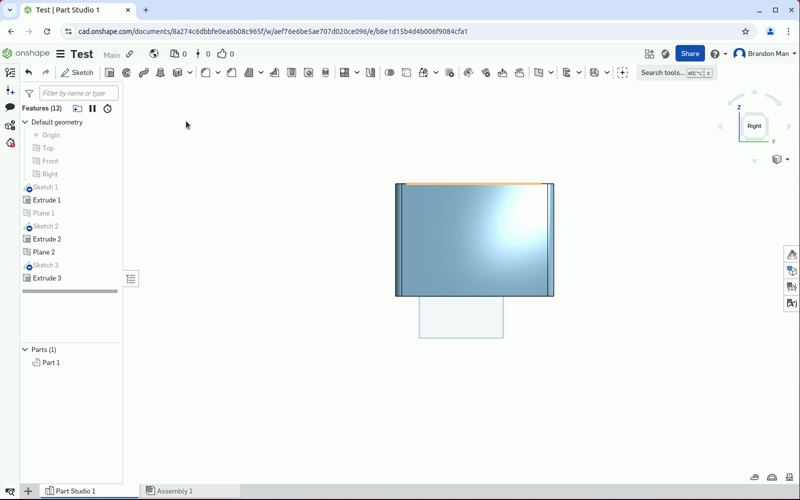
key(shift+h)
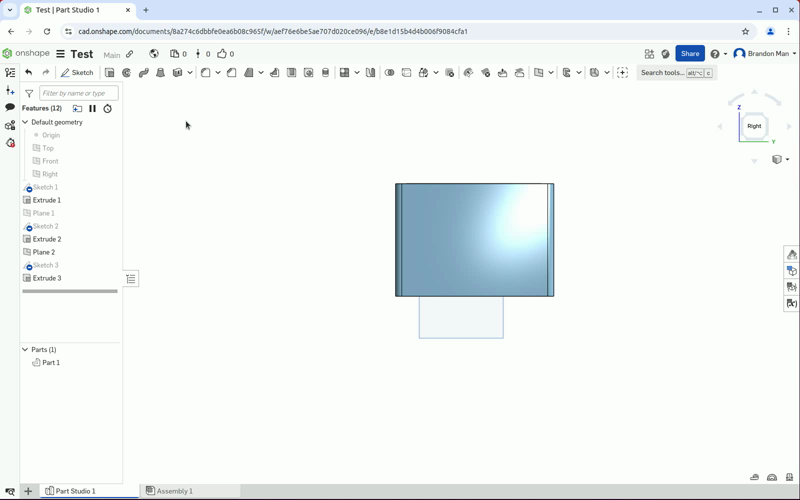
mouse_move(73, 189)
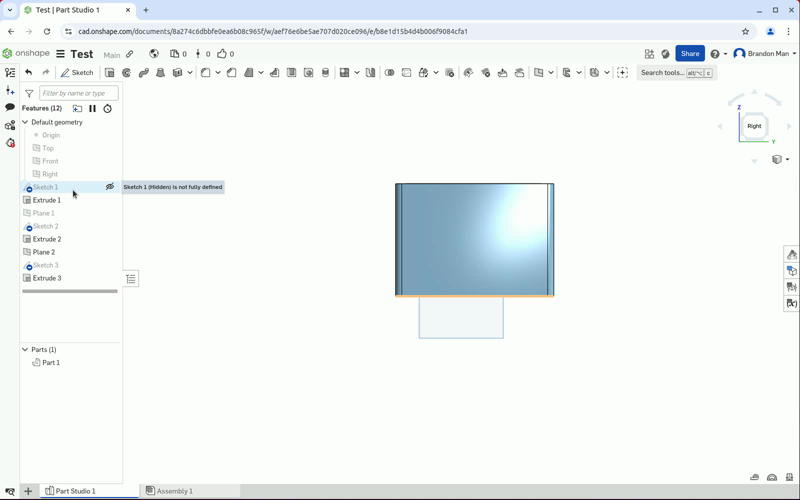
click(73, 189)
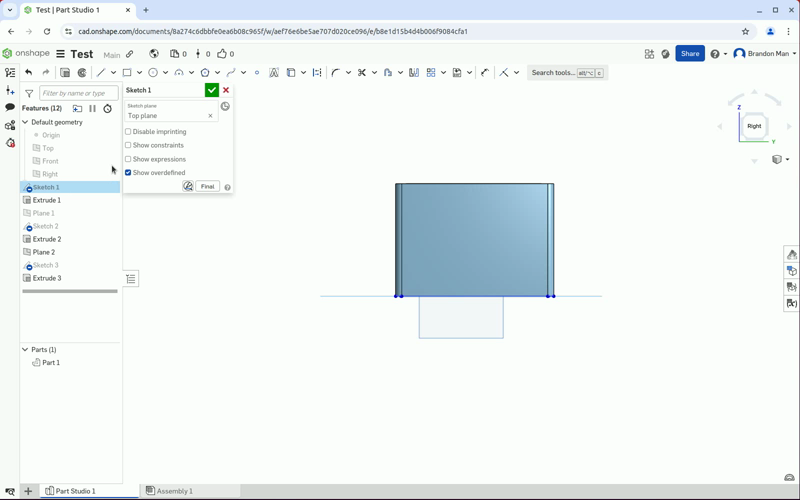
mouse_move(229, 92)
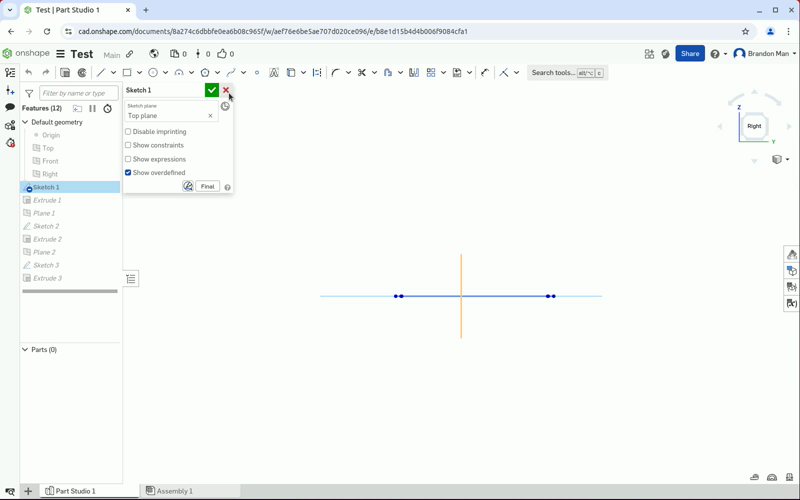
click(229, 92)
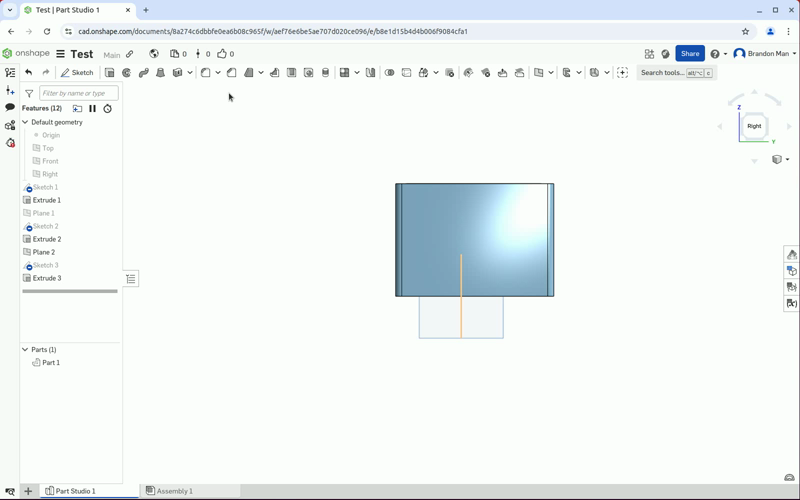
mouse_move(541, 75)
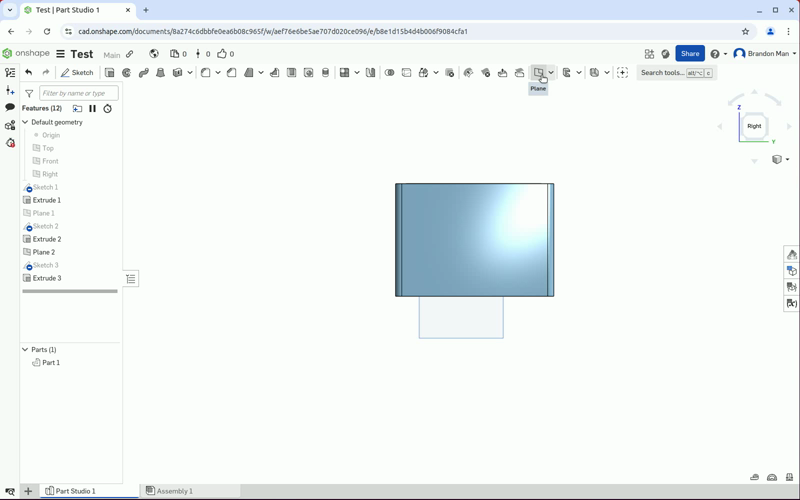
click(541, 75)
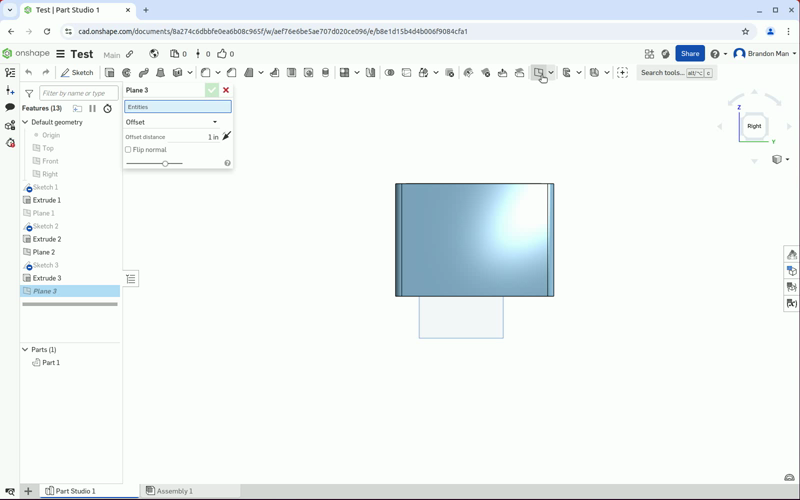
mouse_move(73, 176)
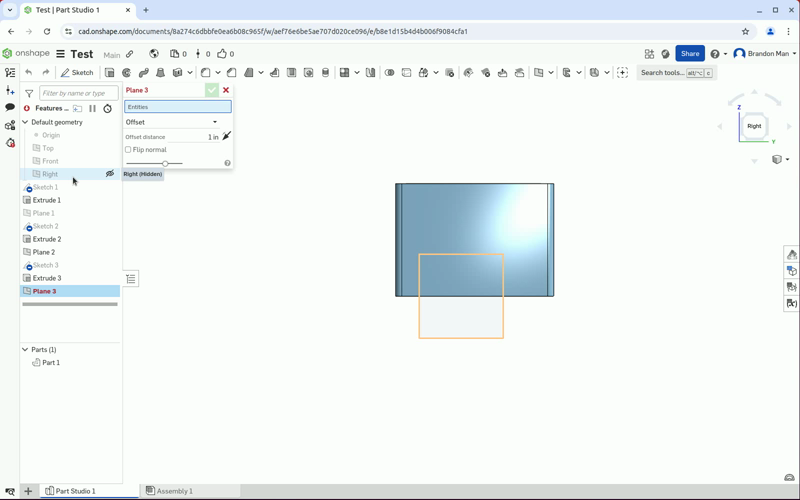
click(73, 176)
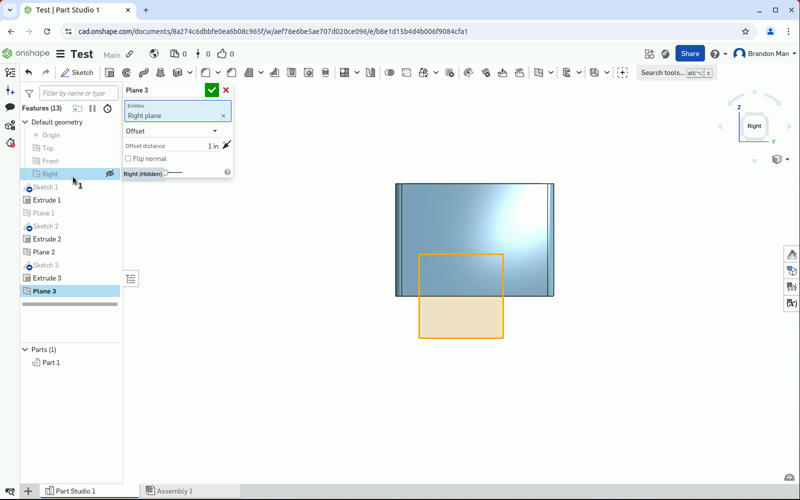
key(tab, 2)
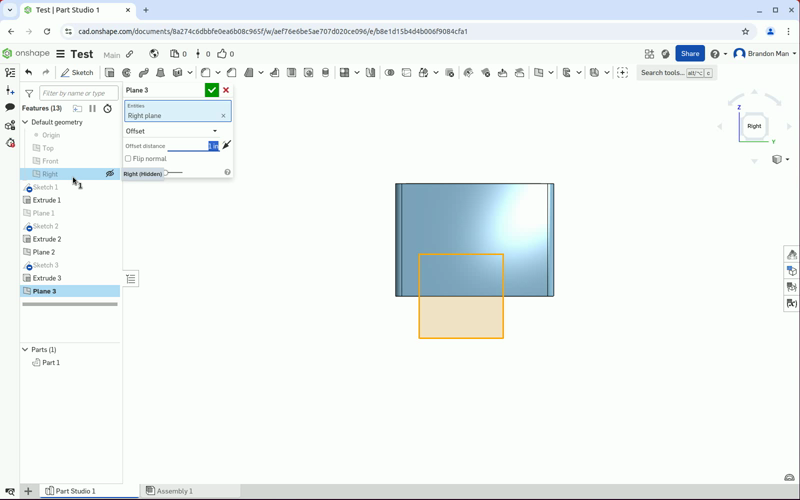
text(3.599)
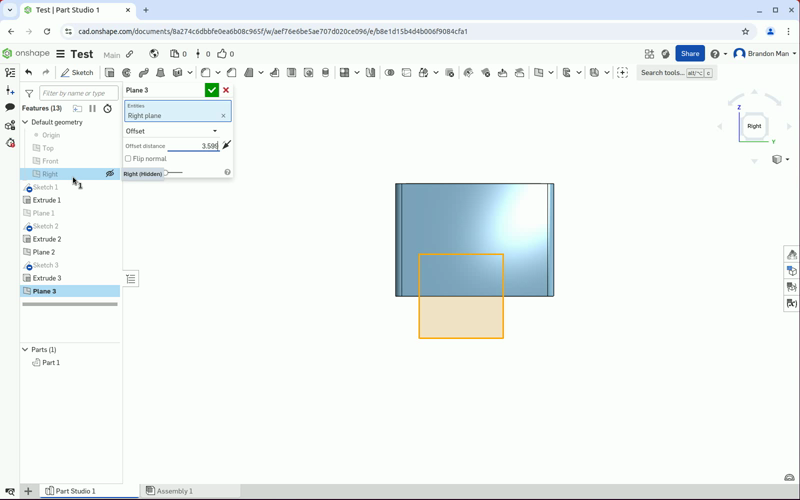
key(enter, 2)
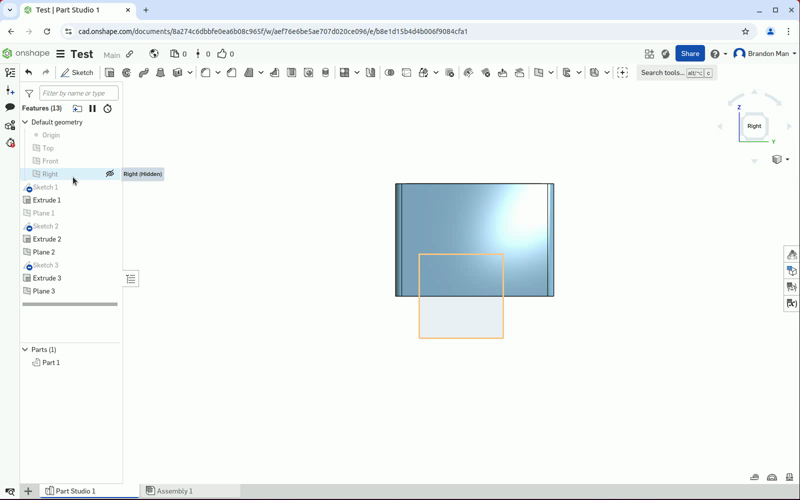
key(shift+s)
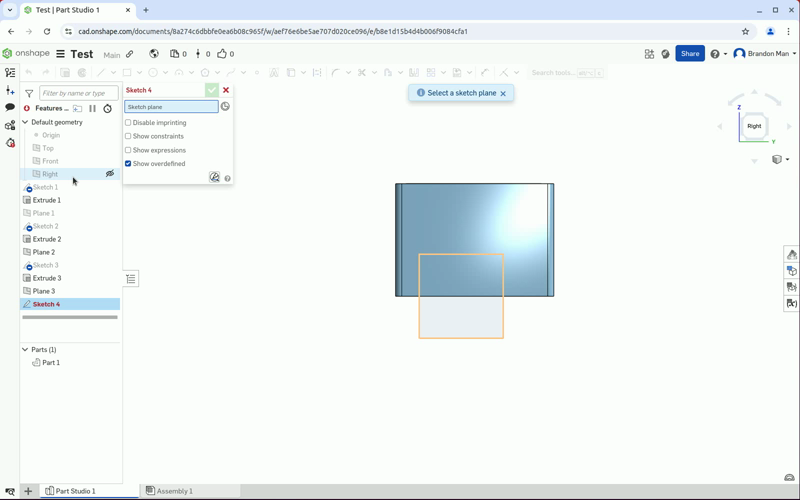
mouse_move(73, 293)
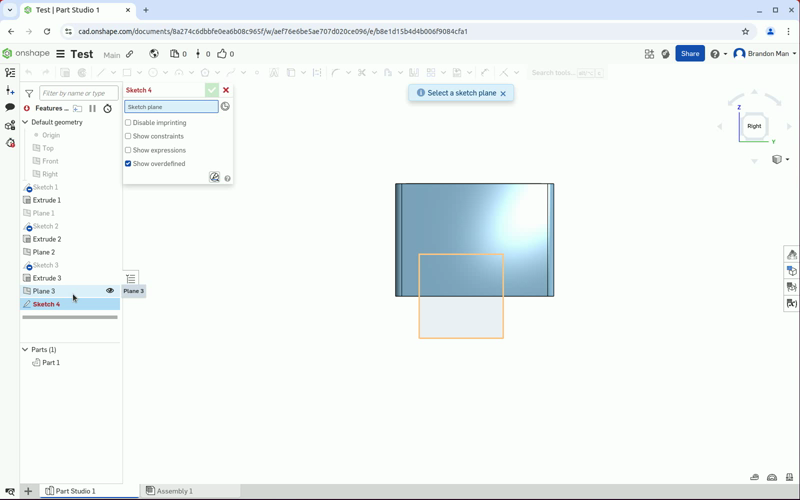
click(73, 293)
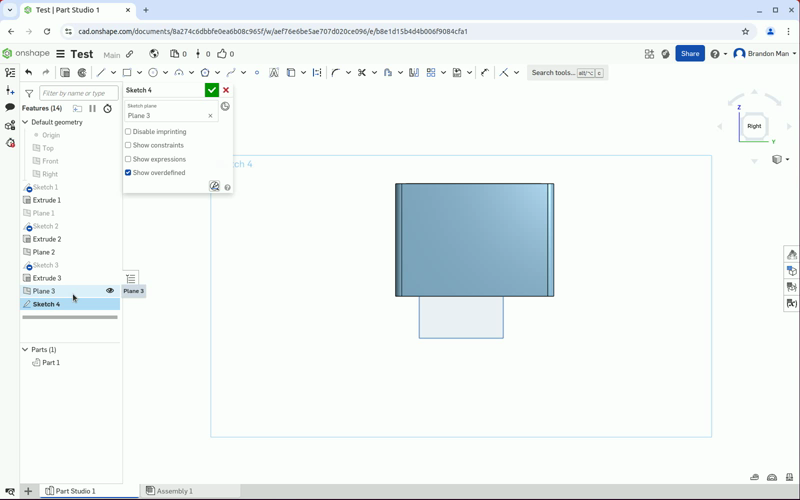
mouse_move(73, 352)
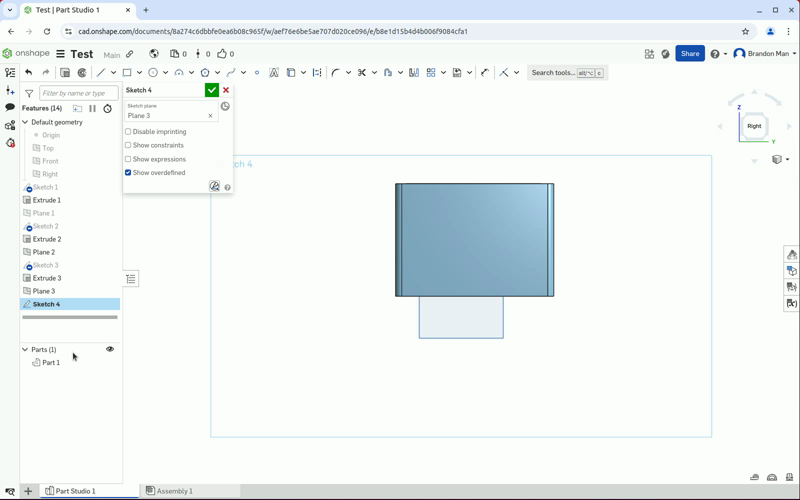
key(y)
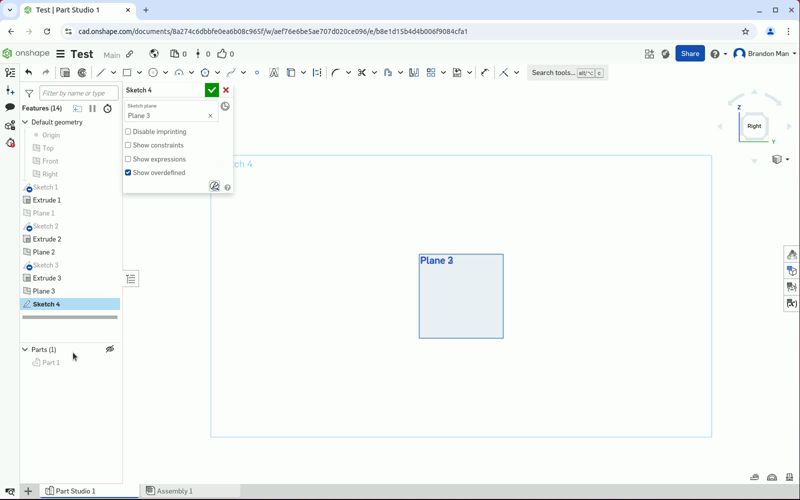
key(l)
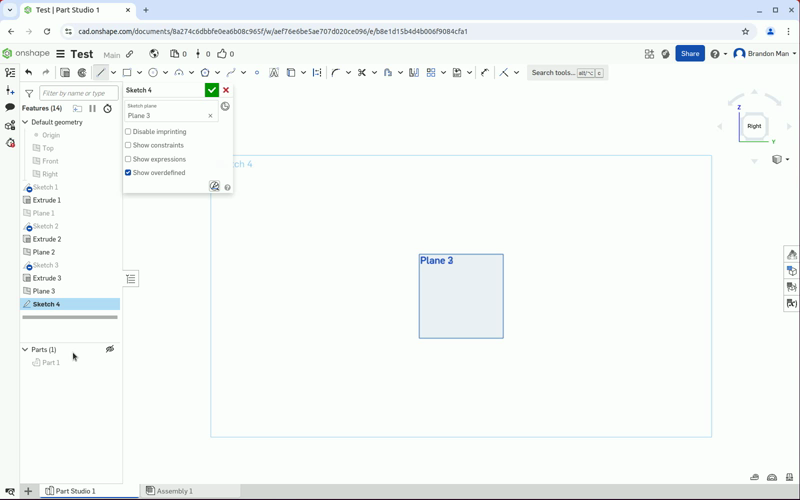
key_down(shift)
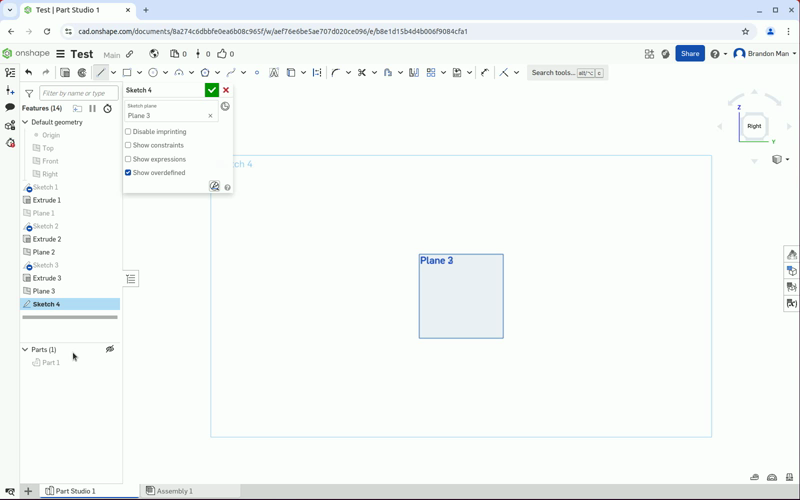
mouse_move(392, 182)
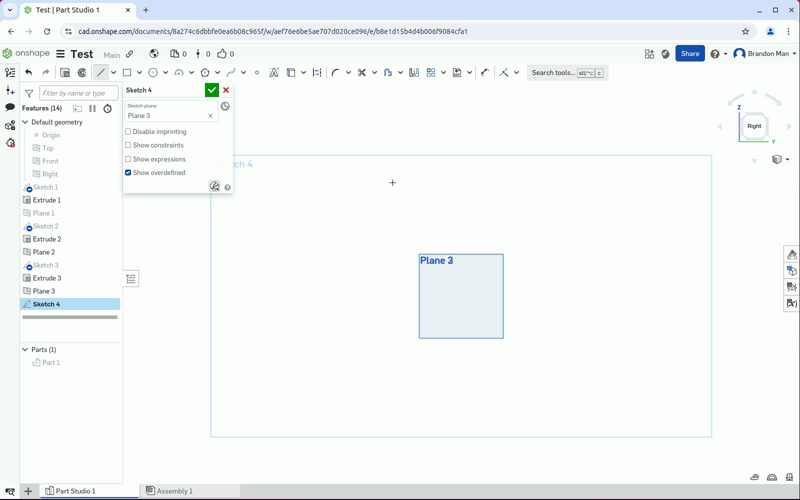
click(392, 182)
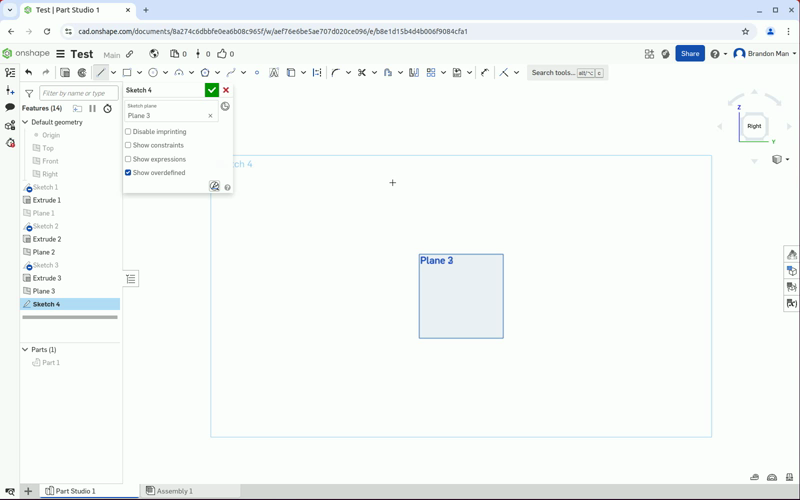
key_up(shift)
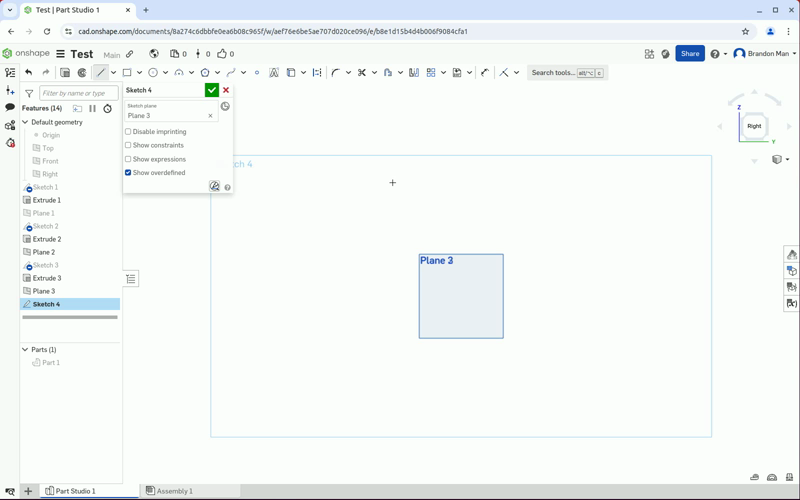
key_down(shift)
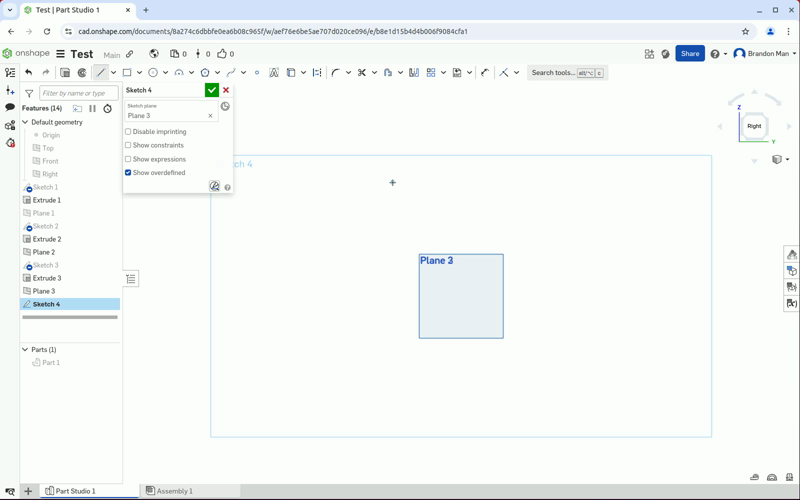
mouse_move(527, 182)
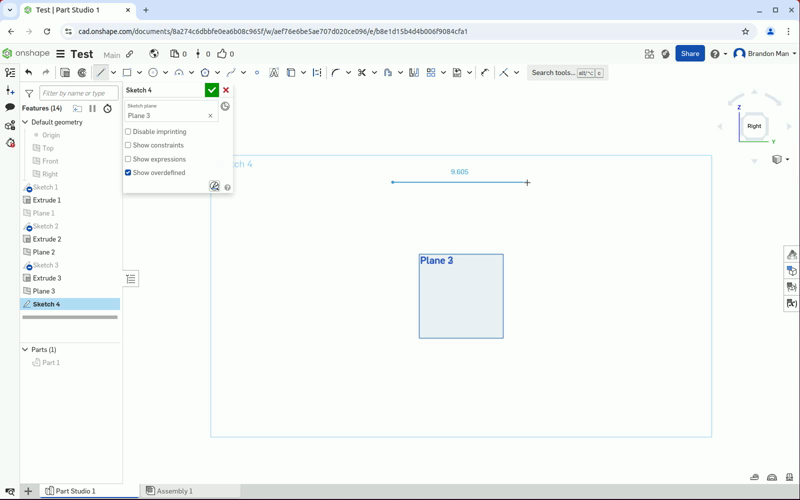
click(527, 182)
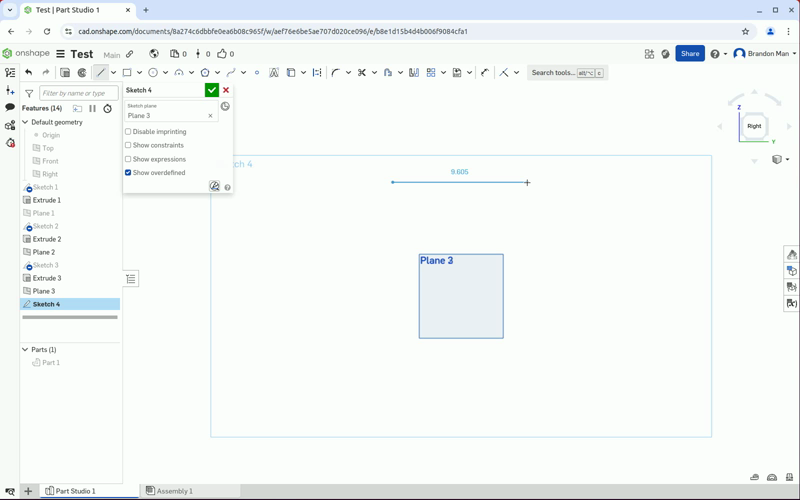
key_up(shift)
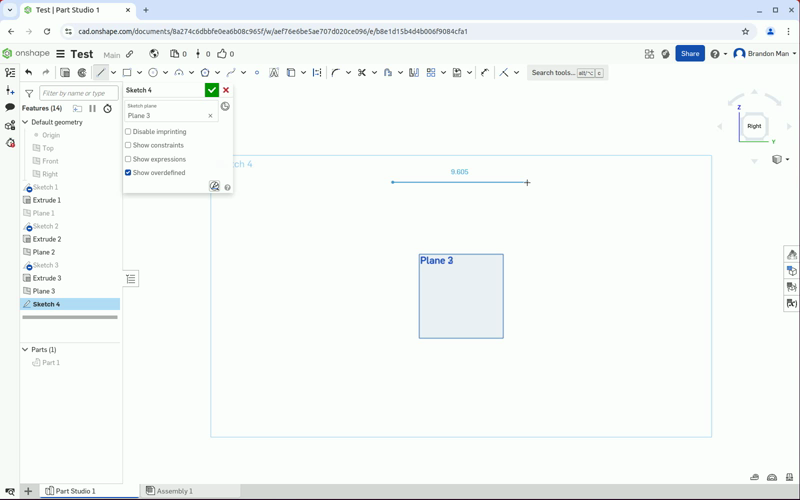
key_down(shift)
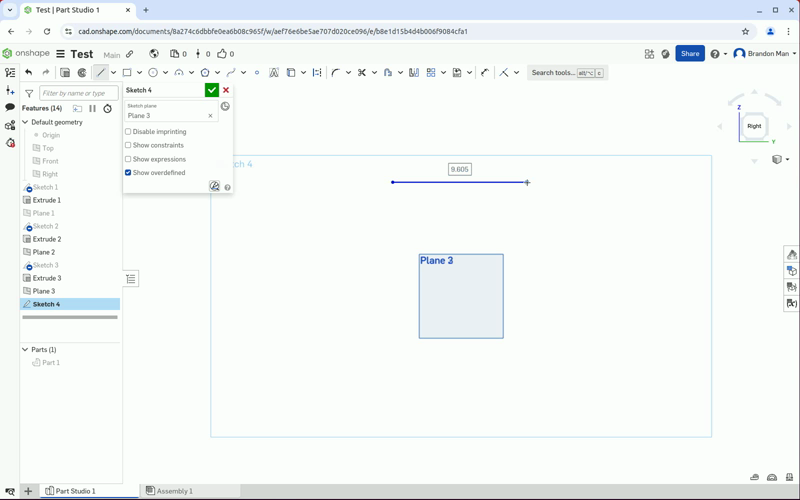
mouse_move(557, 182)
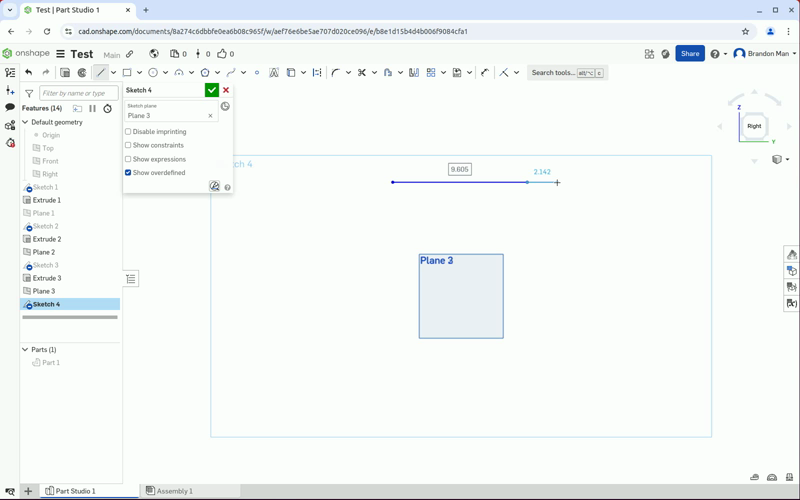
mouse_move(527, 176)
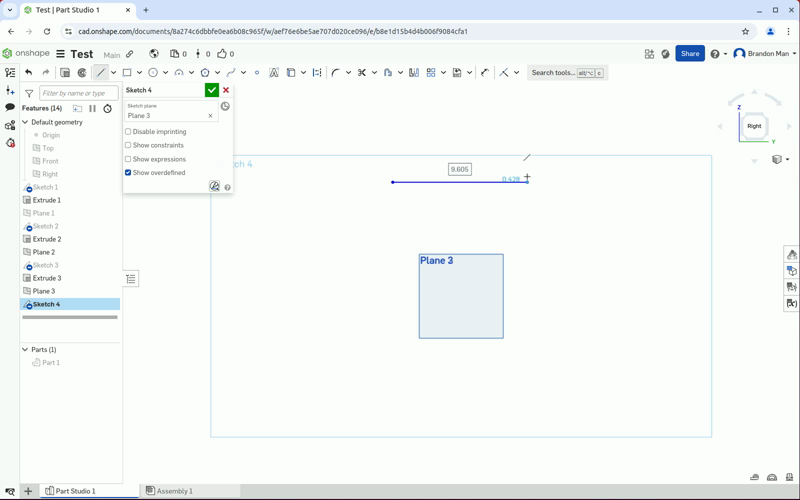
scroll(6)
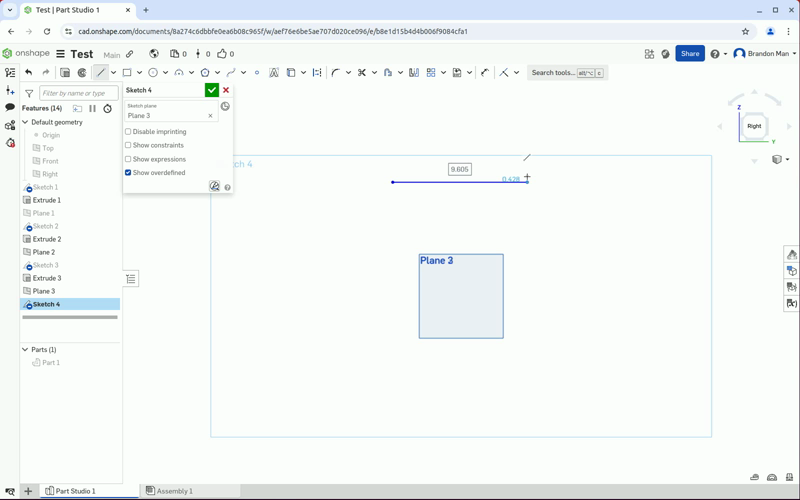
scroll(6)
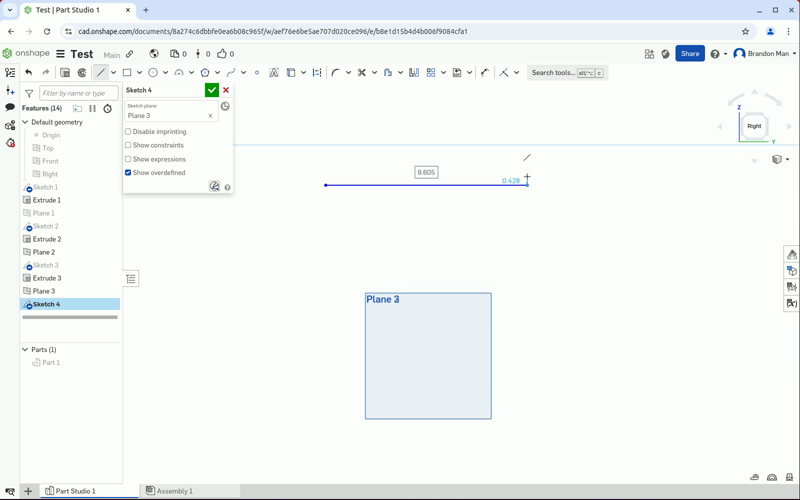
scroll(6)
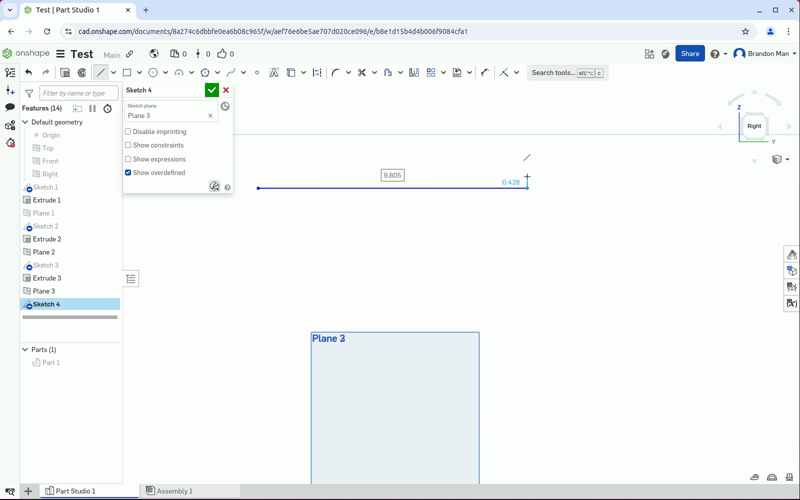
scroll(6)
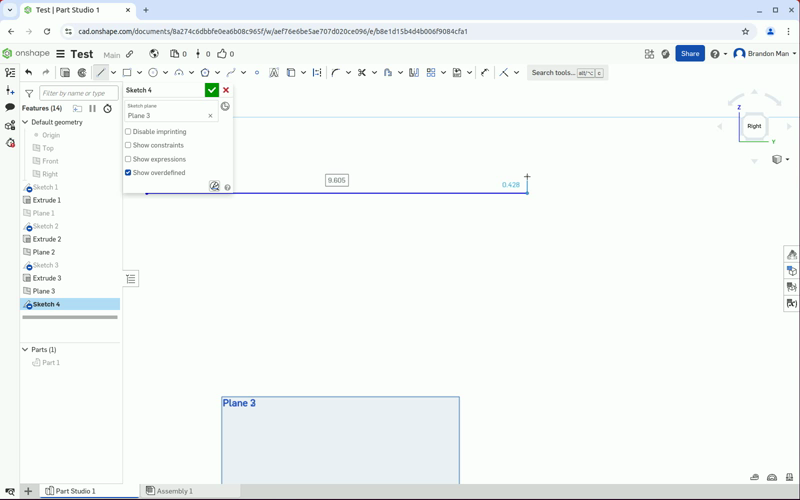
scroll(6)
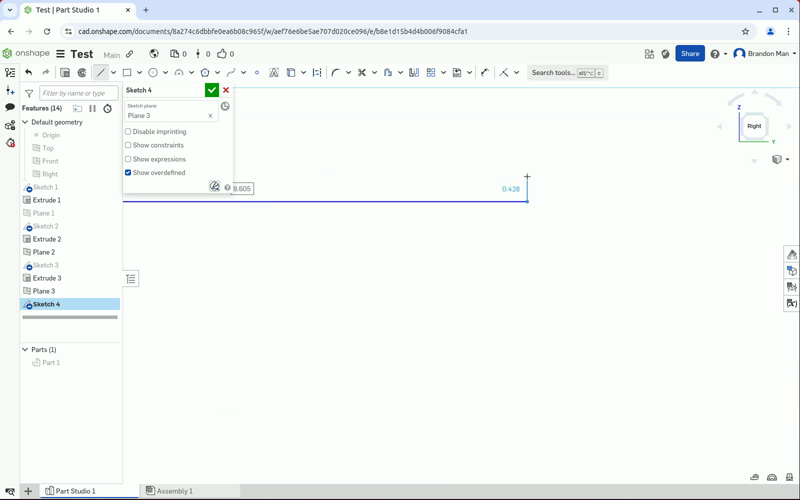
scroll(6)
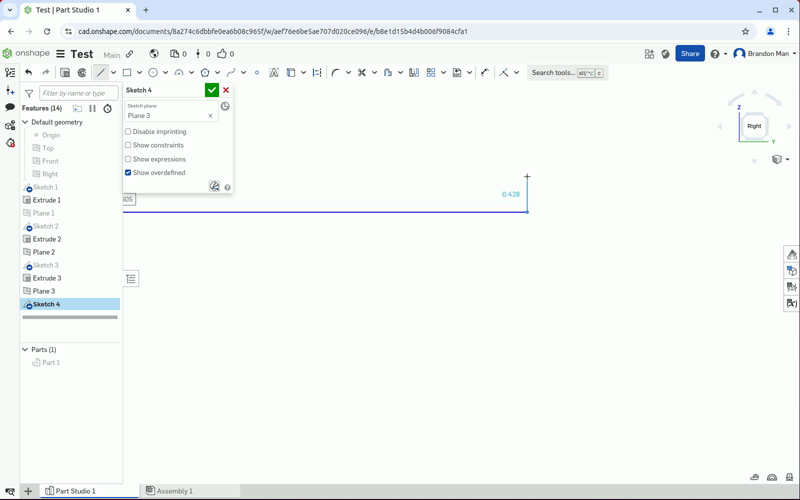
scroll(6)
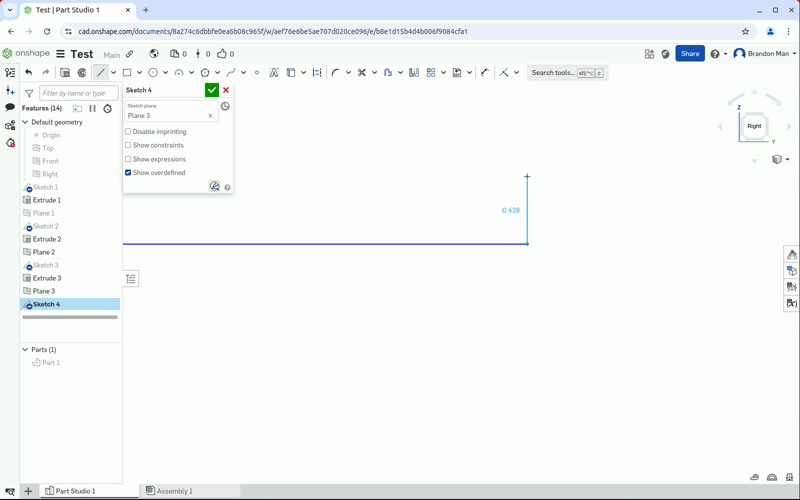
click(527, 176)
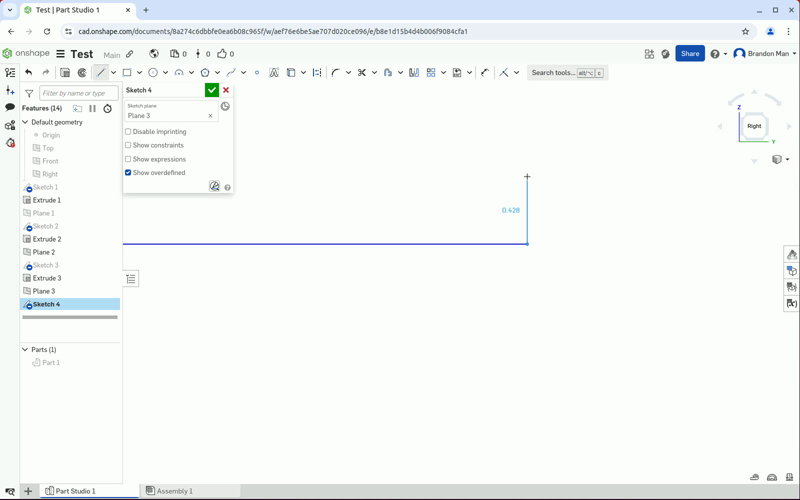
scroll(-6)
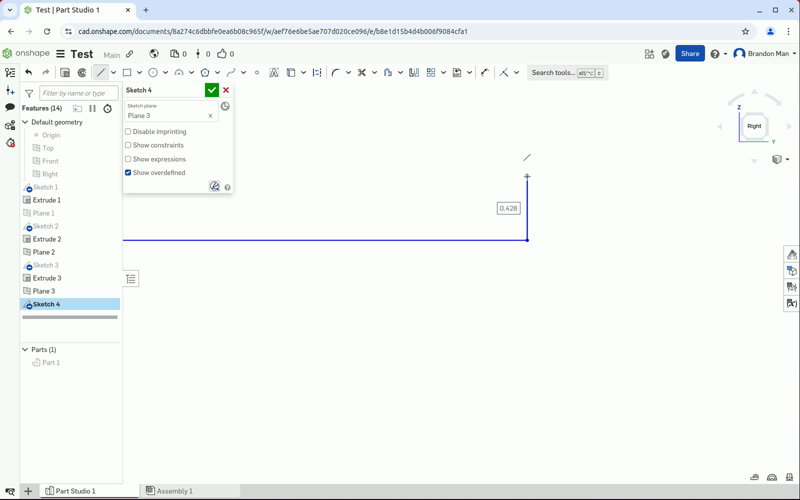
scroll(-6)
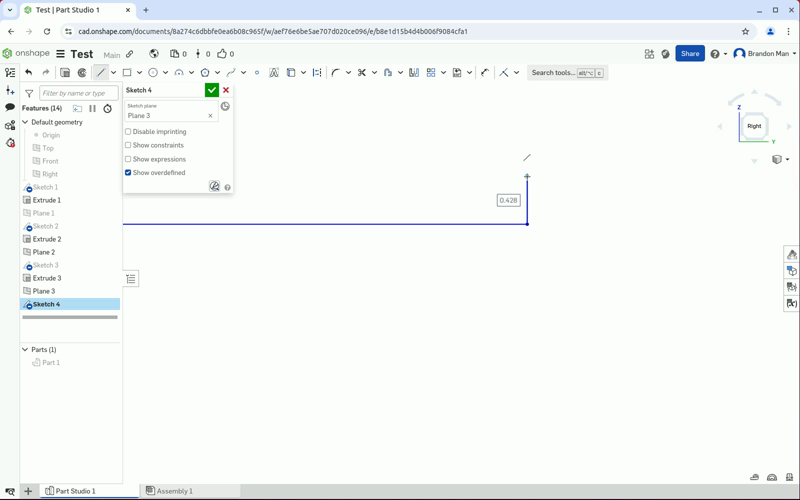
scroll(-6)
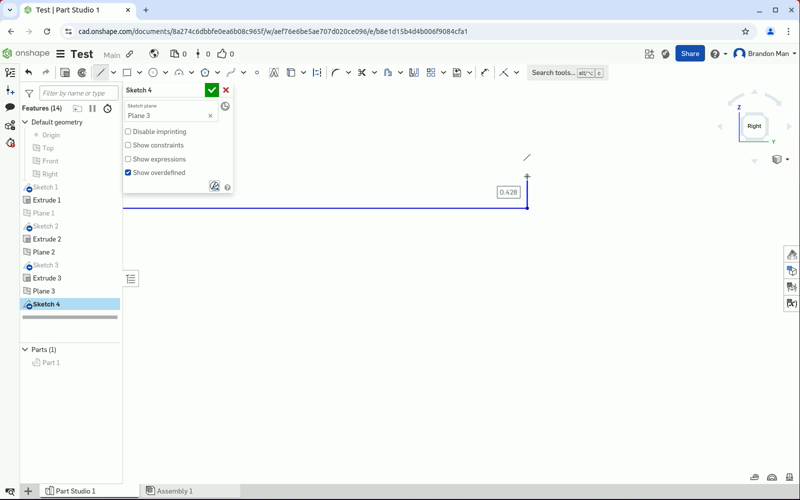
scroll(-6)
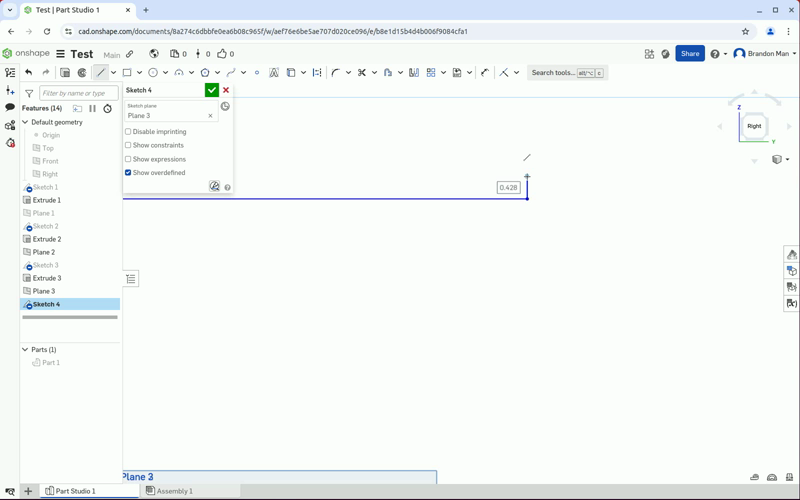
scroll(-6)
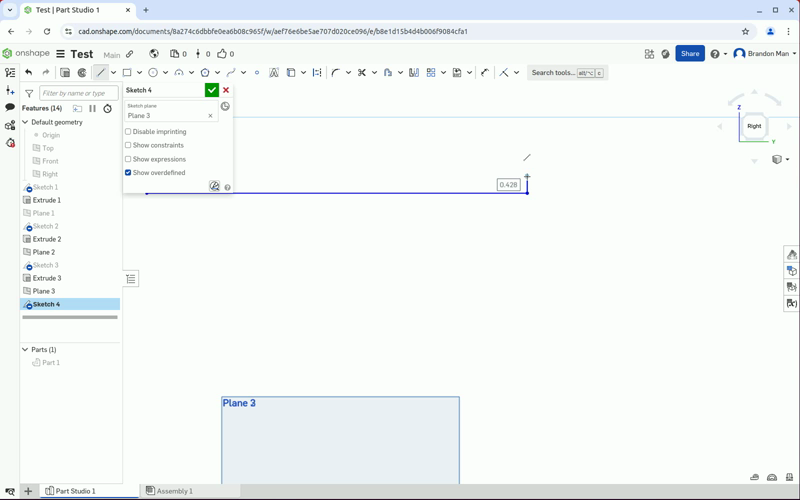
scroll(-6)
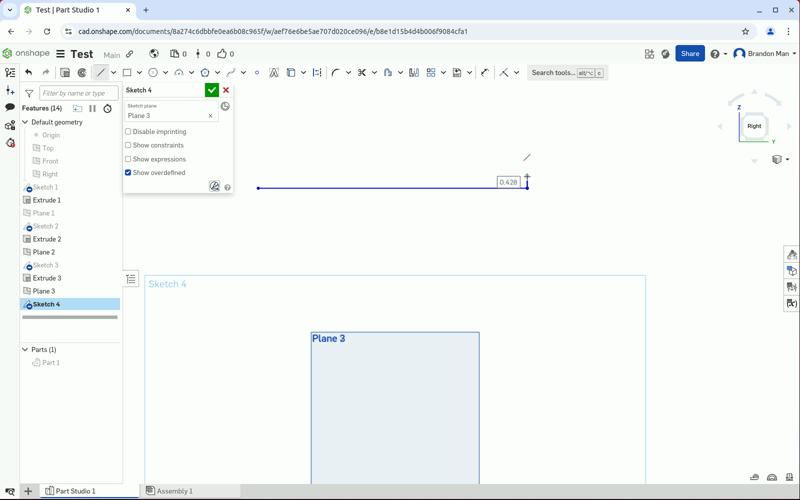
scroll(-6)
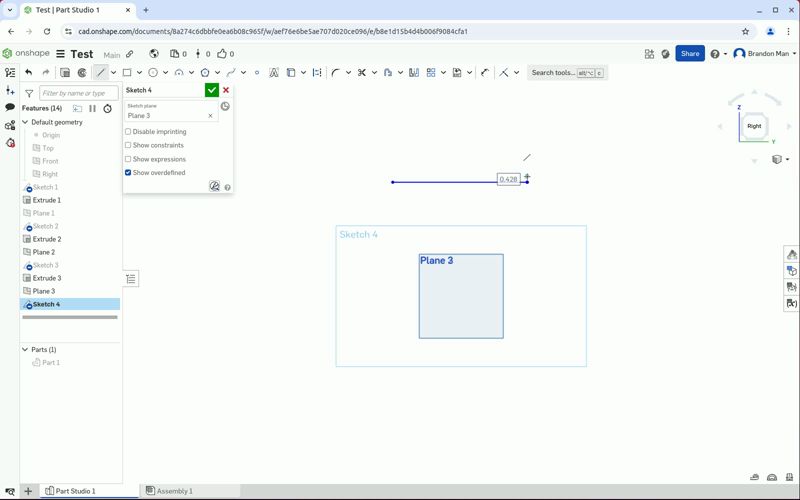
key_up(shift)
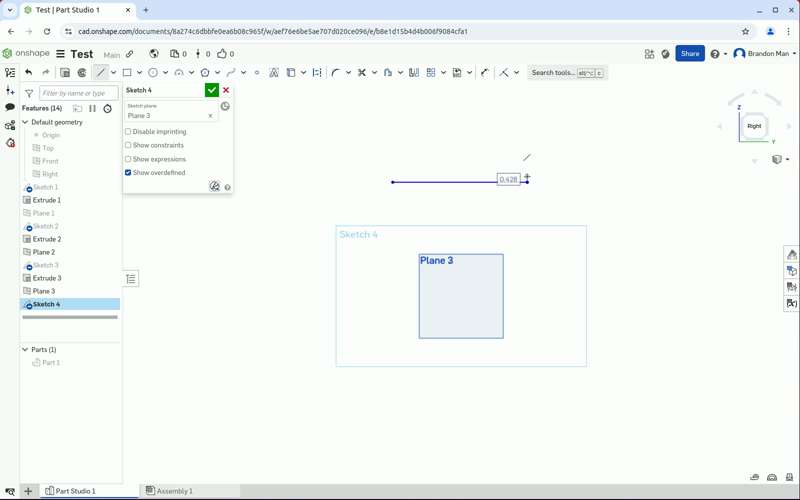
key_down(shift)
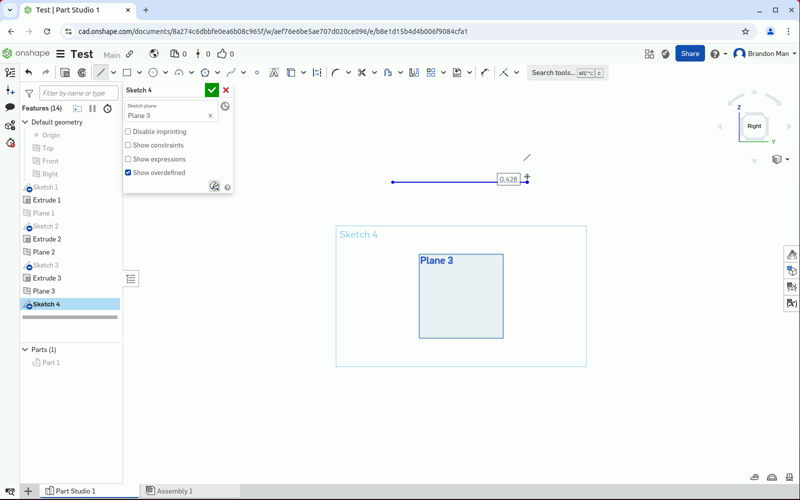
mouse_move(392, 176)
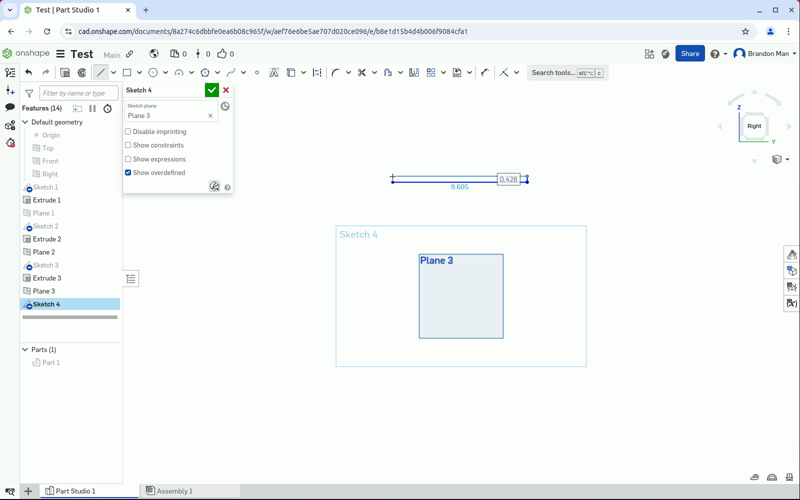
click(392, 176)
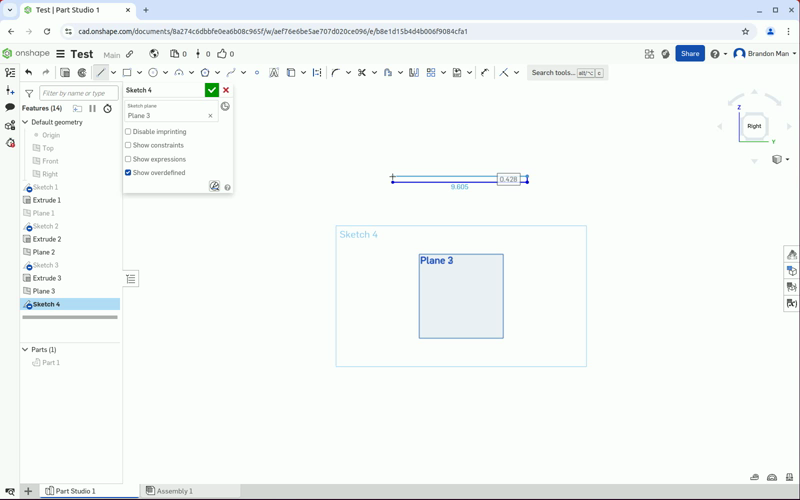
key_up(shift)
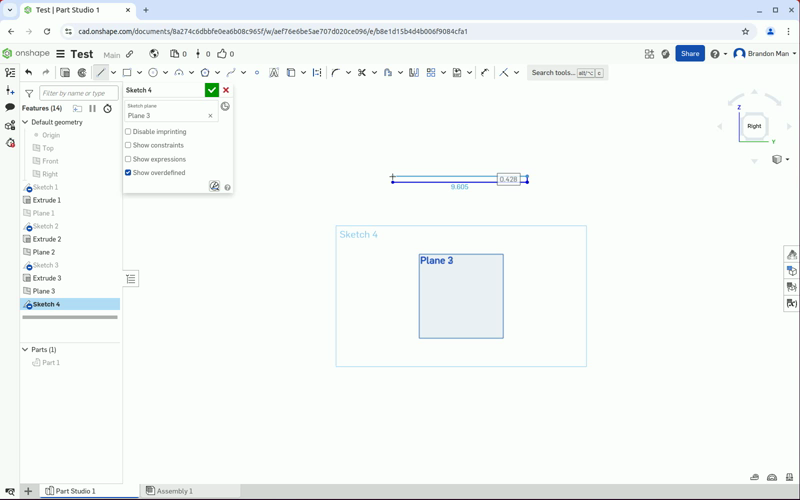
mouse_move(422, 176)
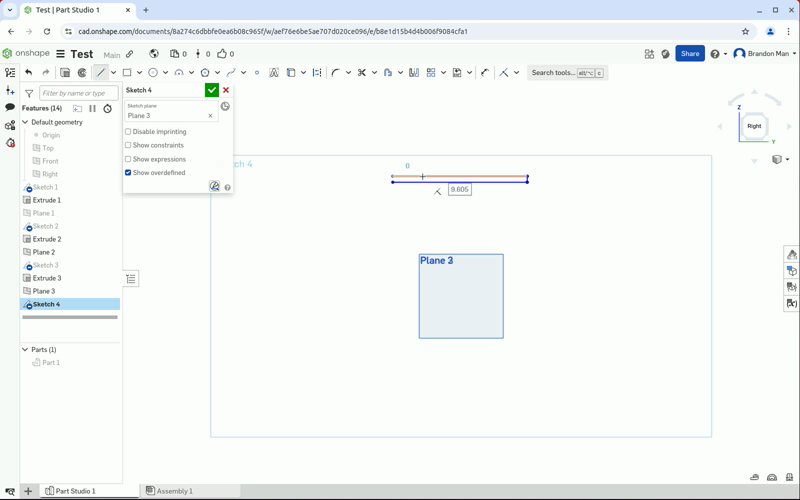
key_down(shift)
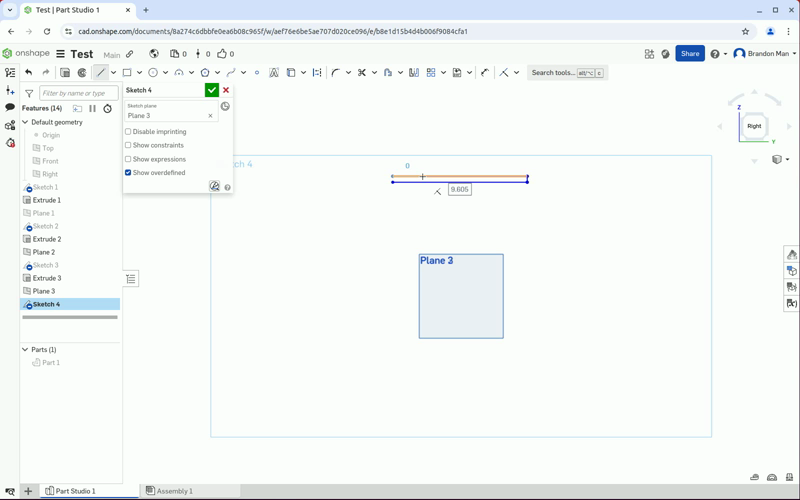
mouse_move(392, 182)
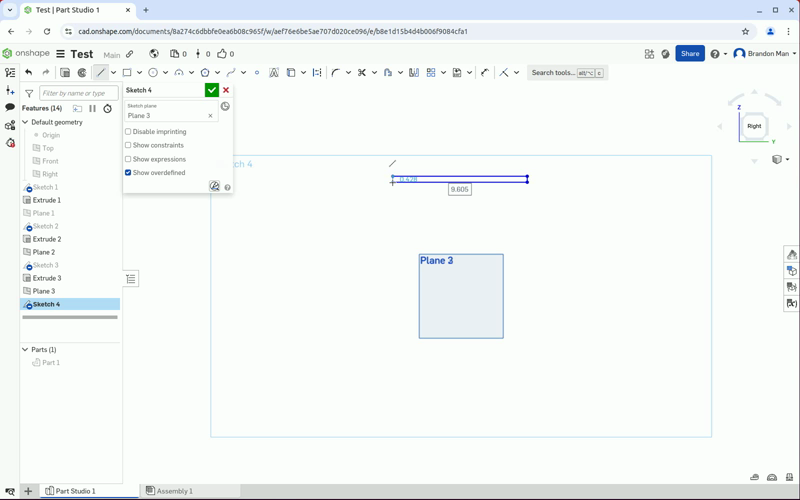
scroll(6)
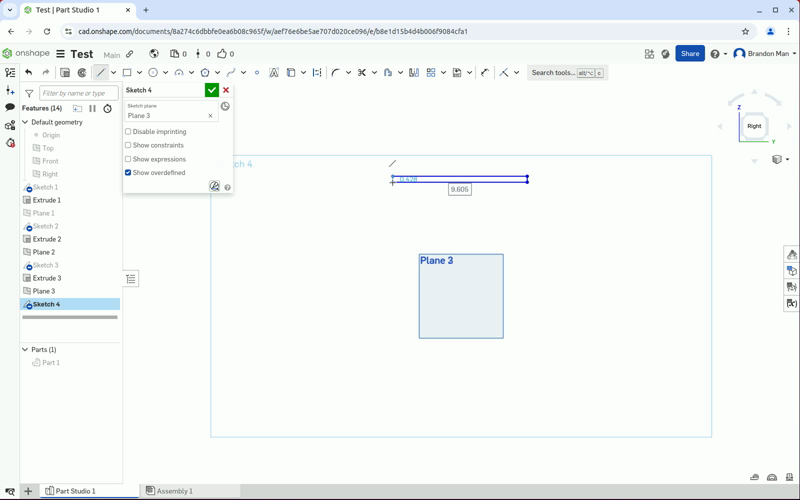
scroll(6)
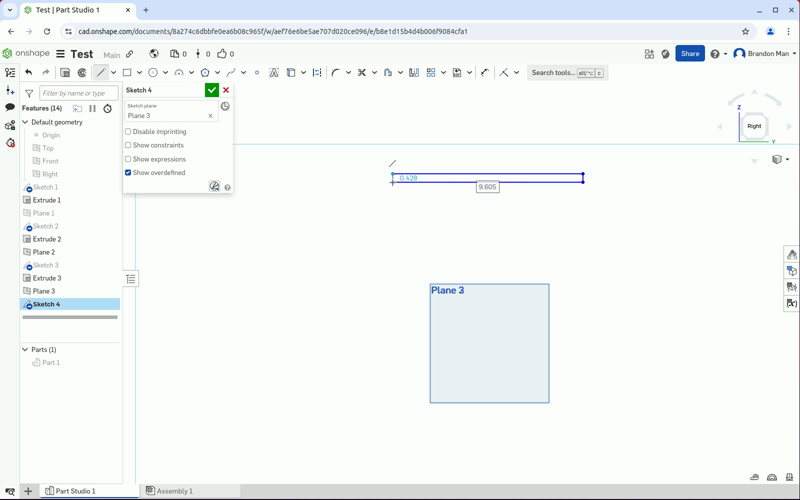
scroll(6)
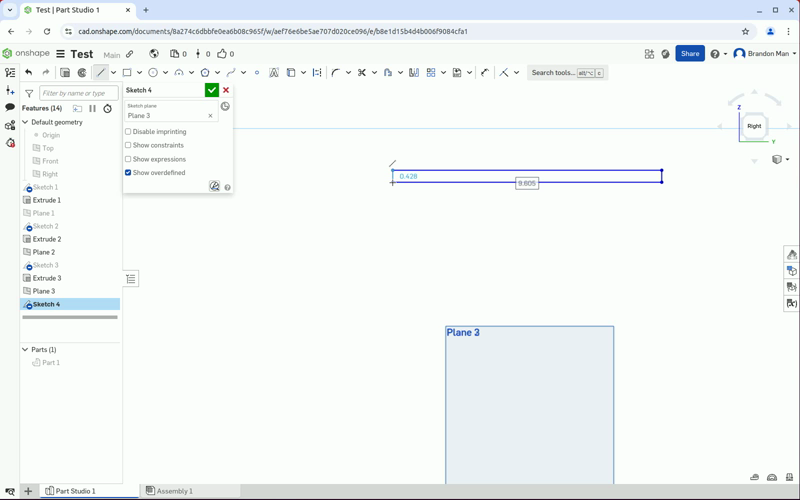
scroll(6)
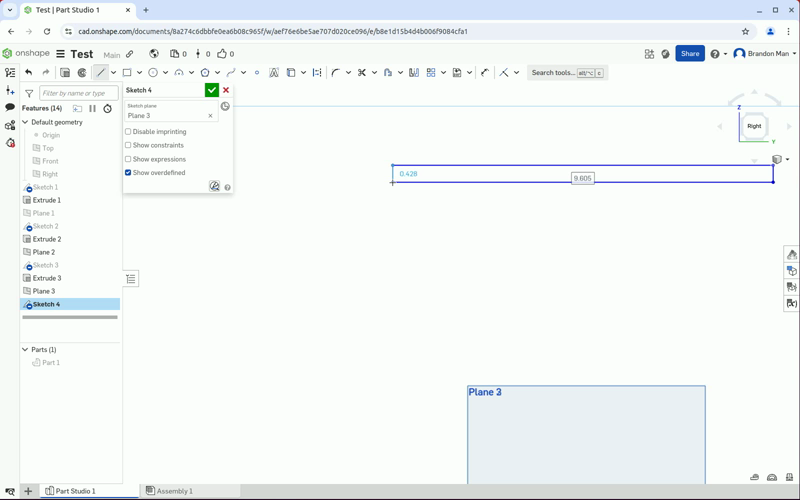
scroll(6)
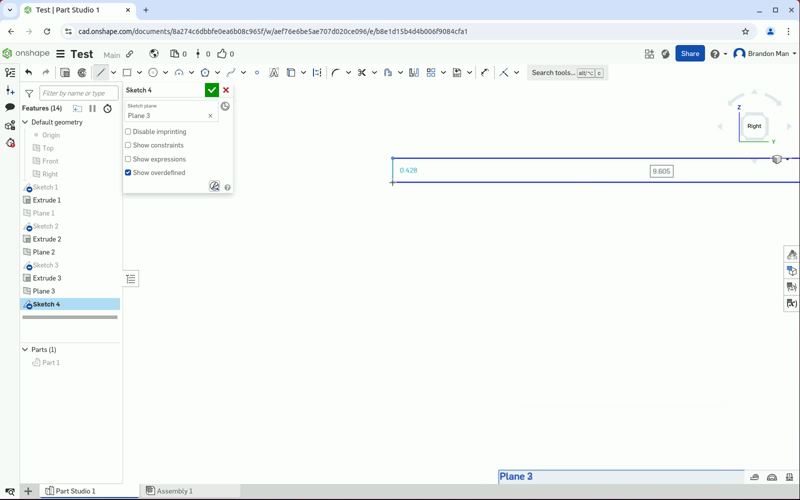
scroll(6)
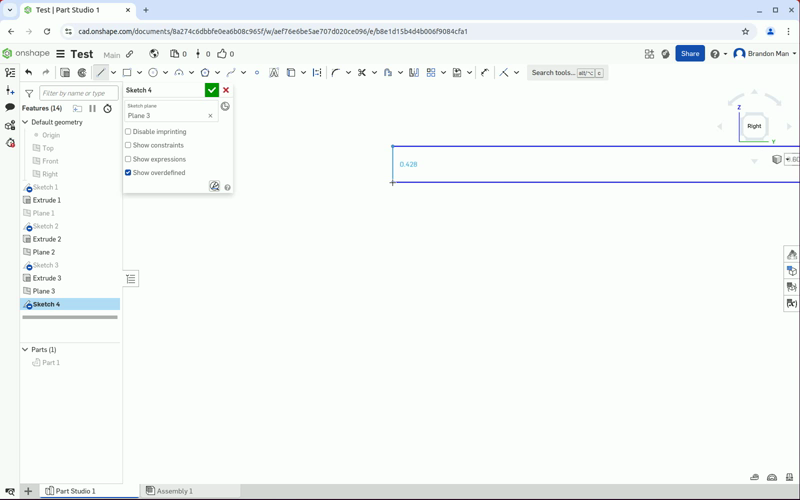
scroll(6)
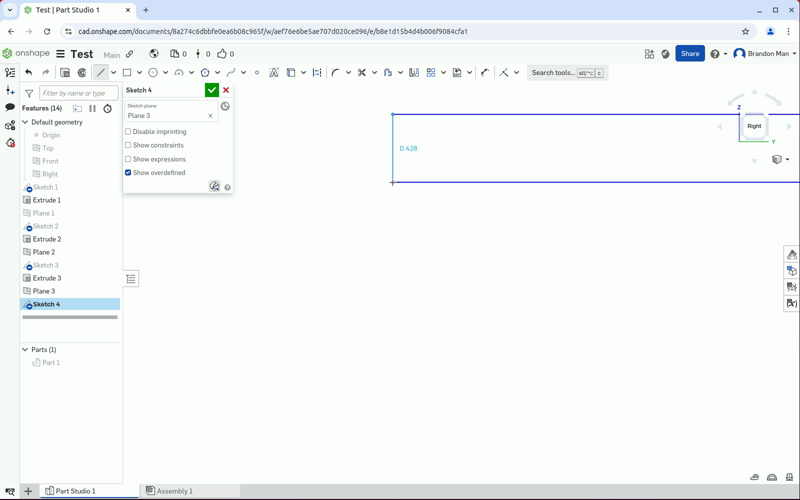
key_up(shift)
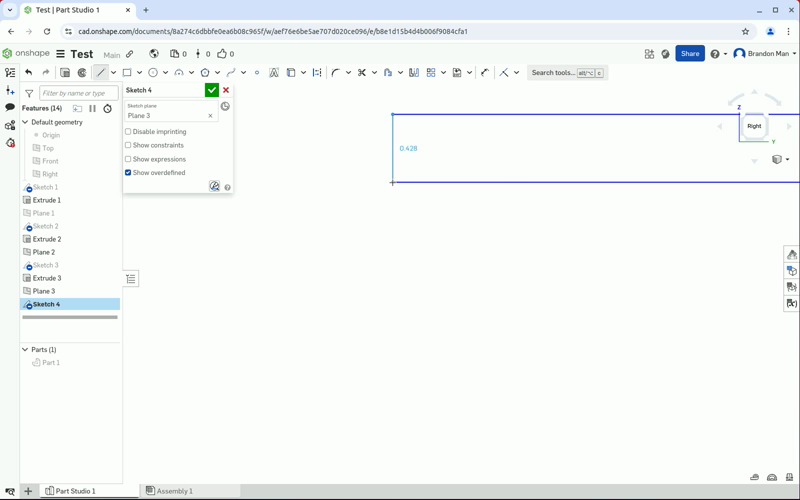
click(392, 182)
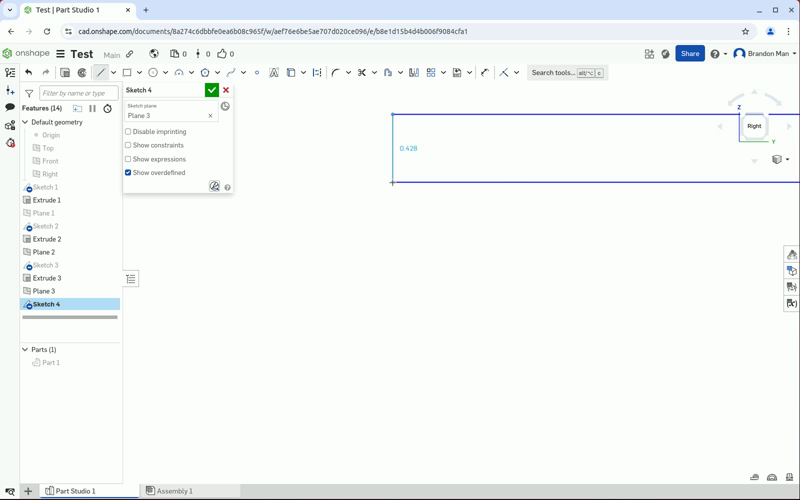
scroll(-6)
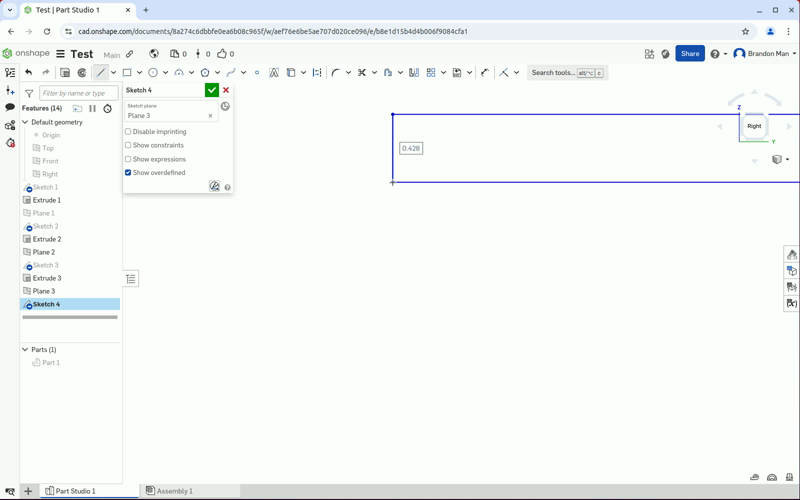
scroll(-6)
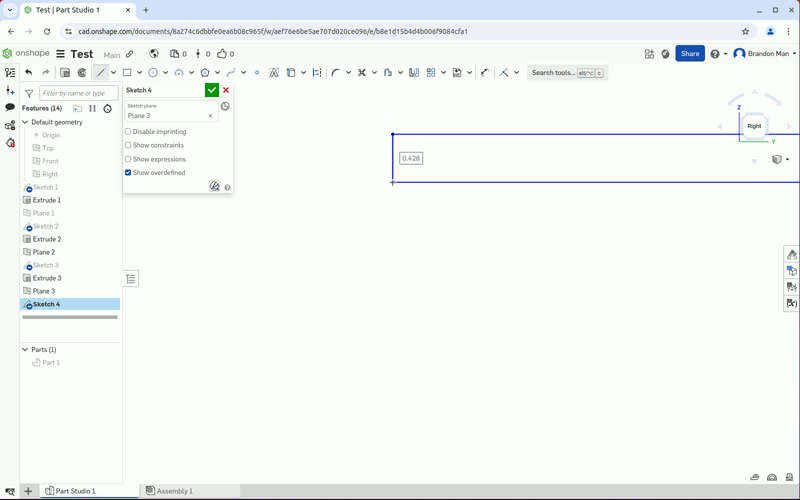
scroll(-6)
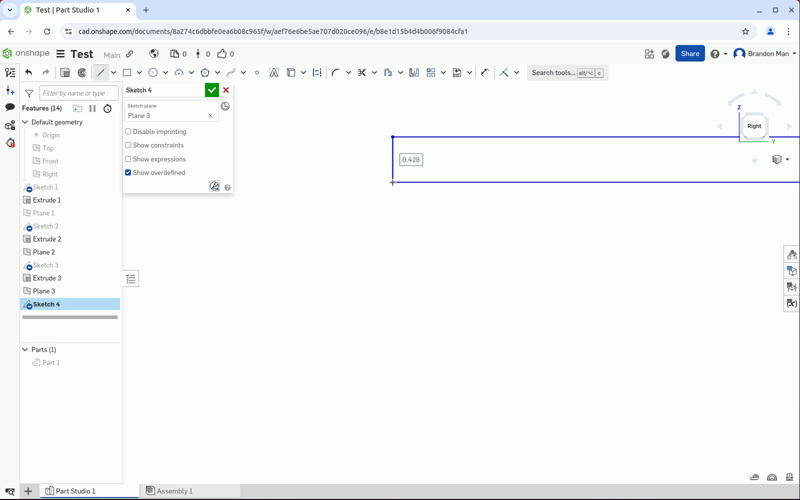
scroll(-6)
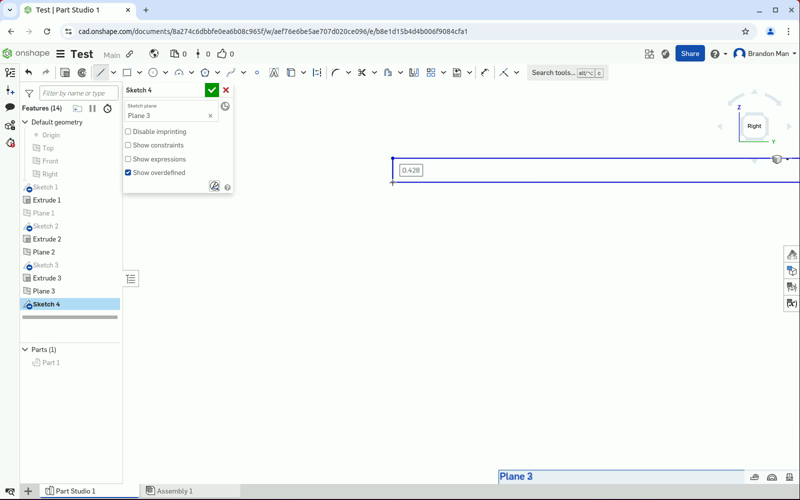
scroll(-6)
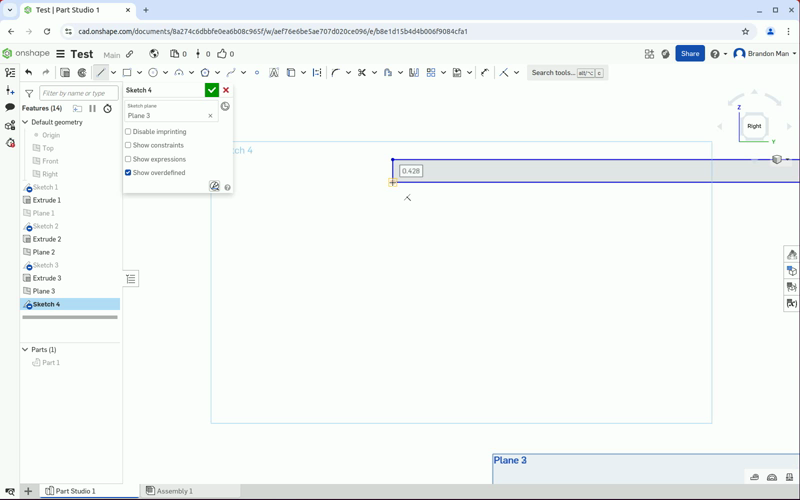
scroll(-6)
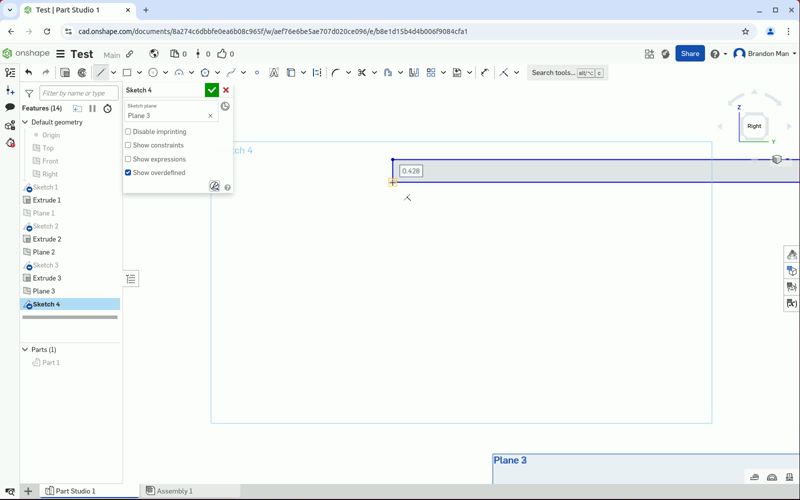
scroll(-6)
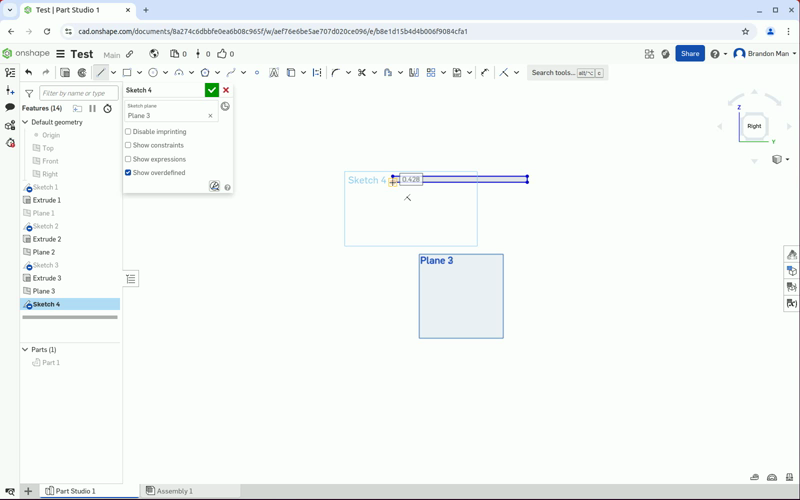
key(esc)
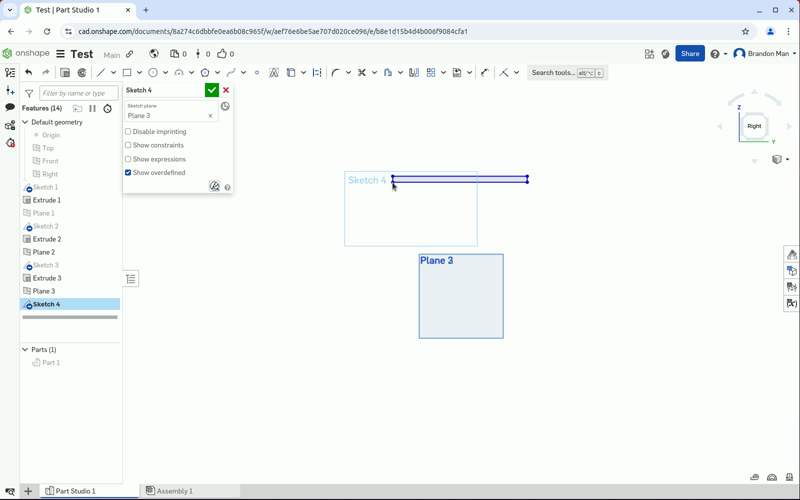
mouse_move(468, 180)
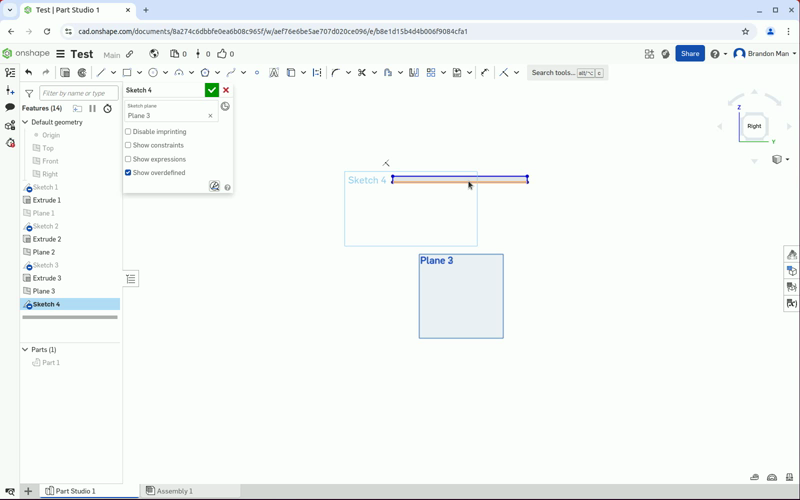
scroll(6)
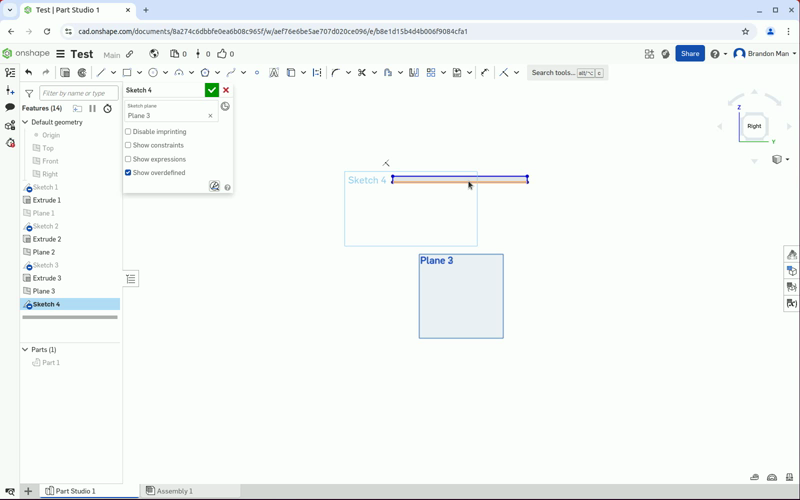
scroll(6)
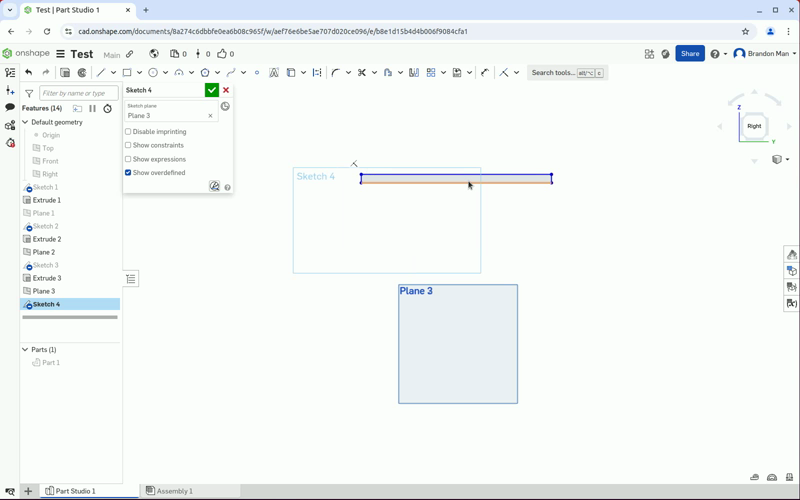
scroll(6)
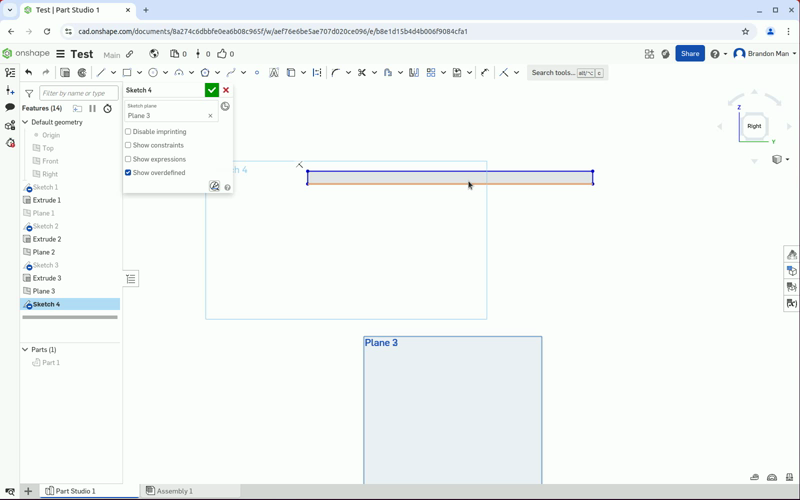
scroll(6)
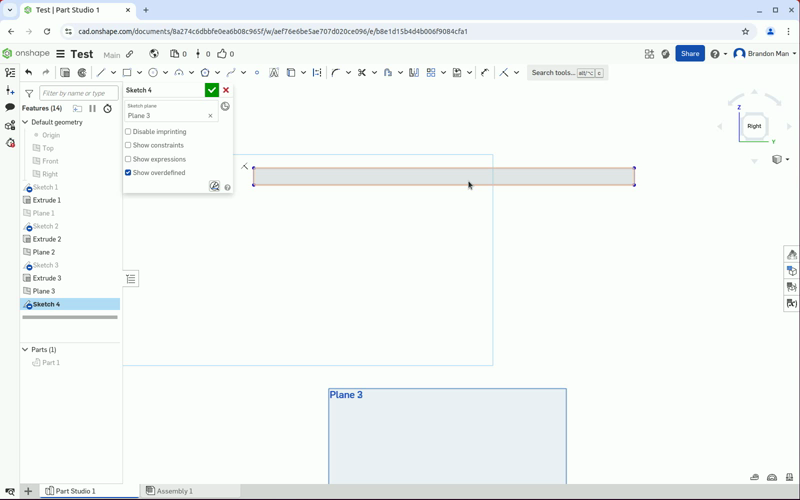
scroll(6)
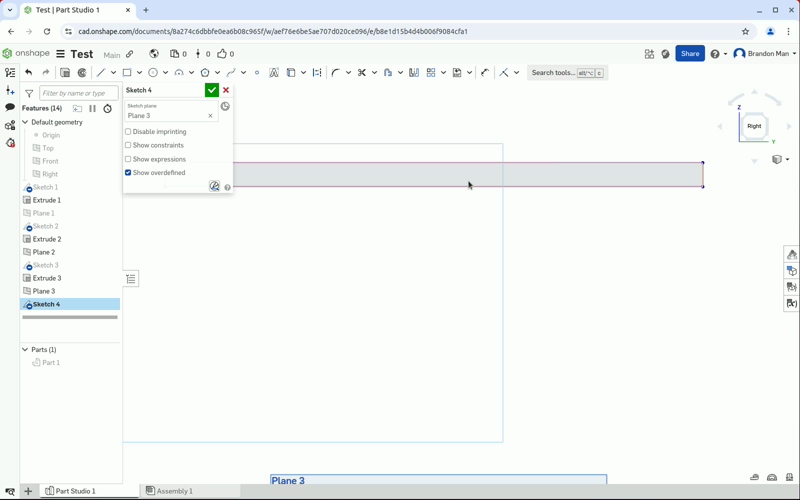
scroll(6)
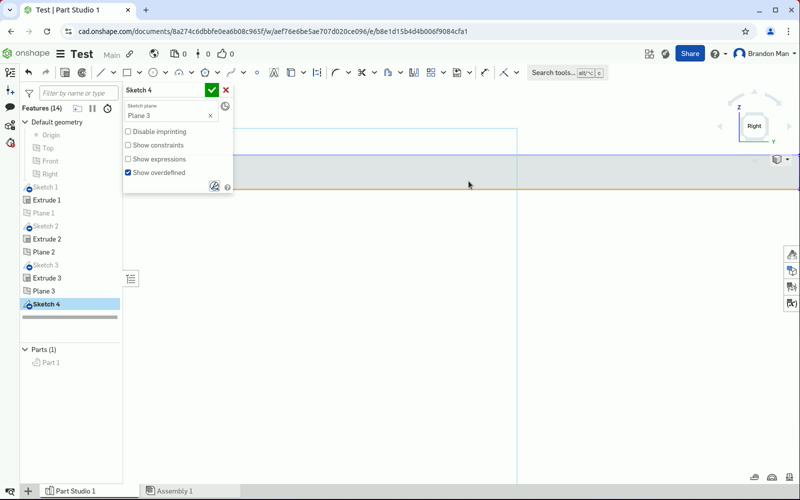
scroll(6)
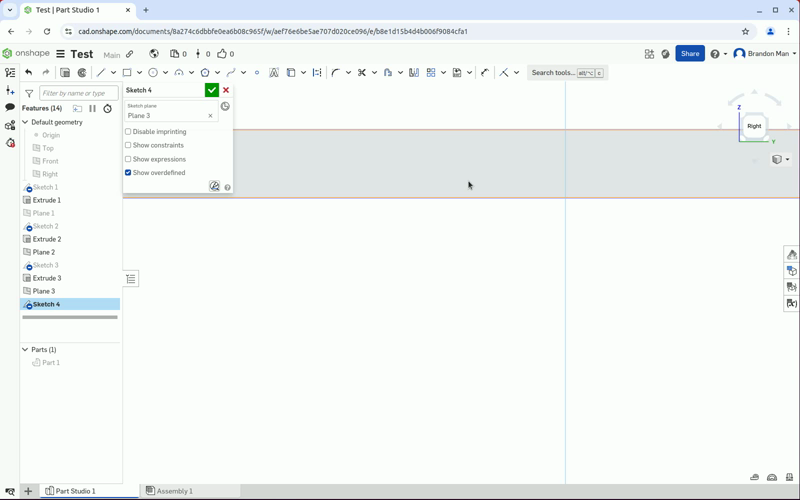
click(468, 180)
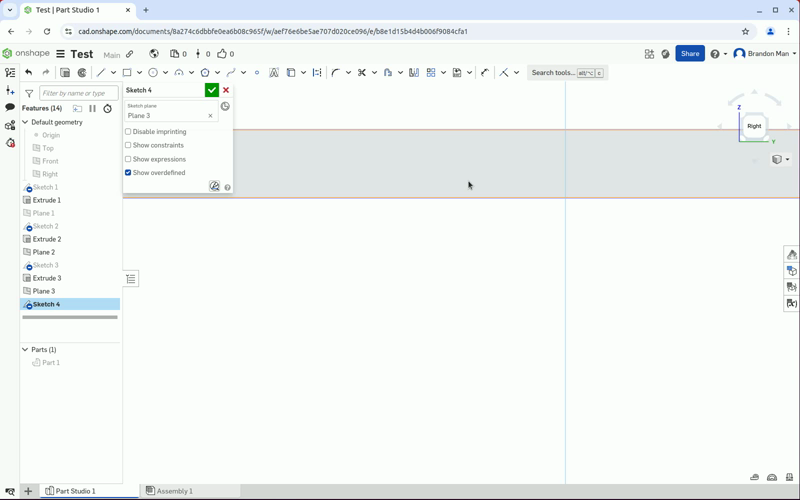
scroll(-6)
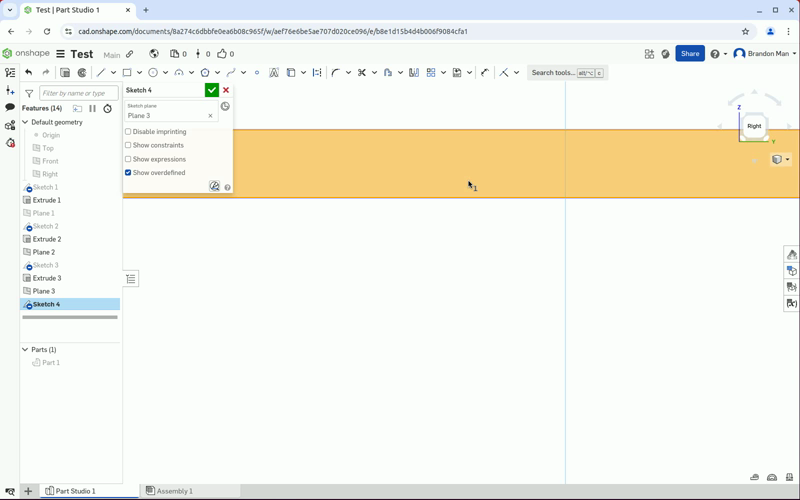
scroll(-6)
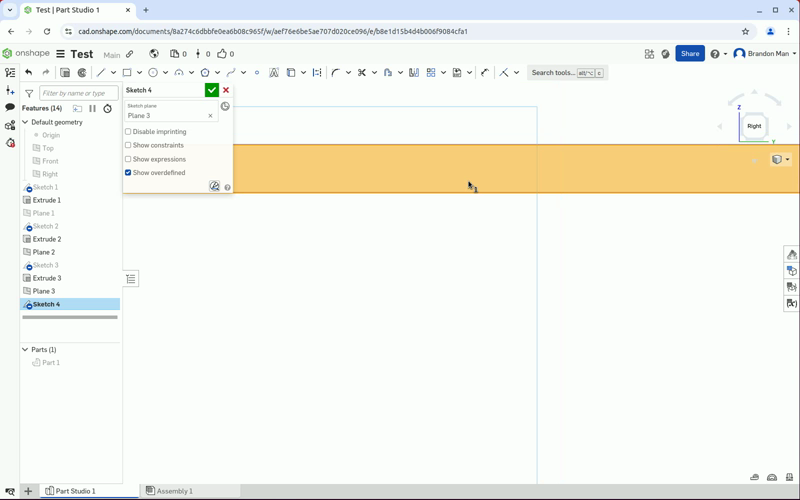
scroll(-6)
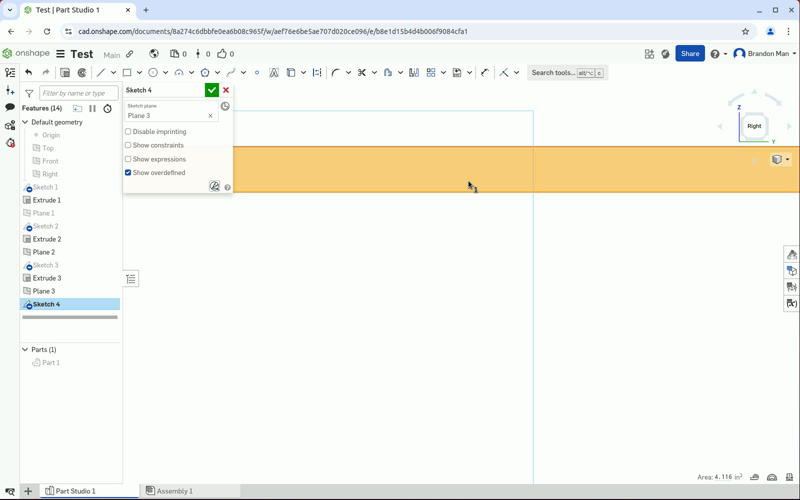
scroll(-6)
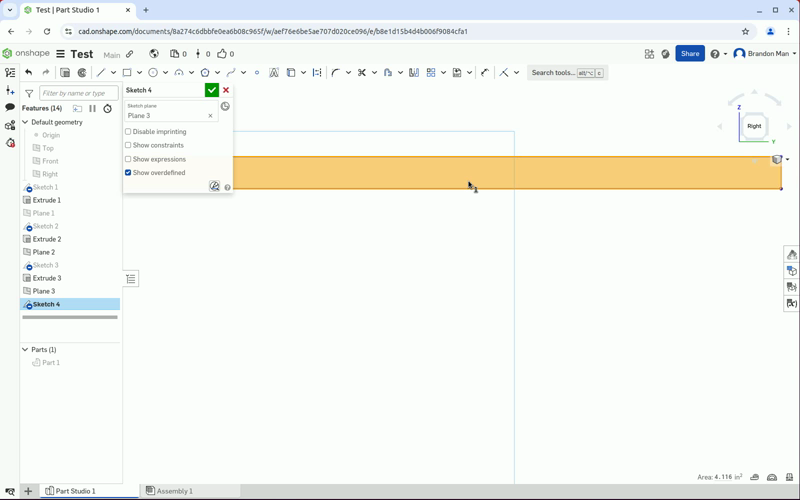
scroll(-6)
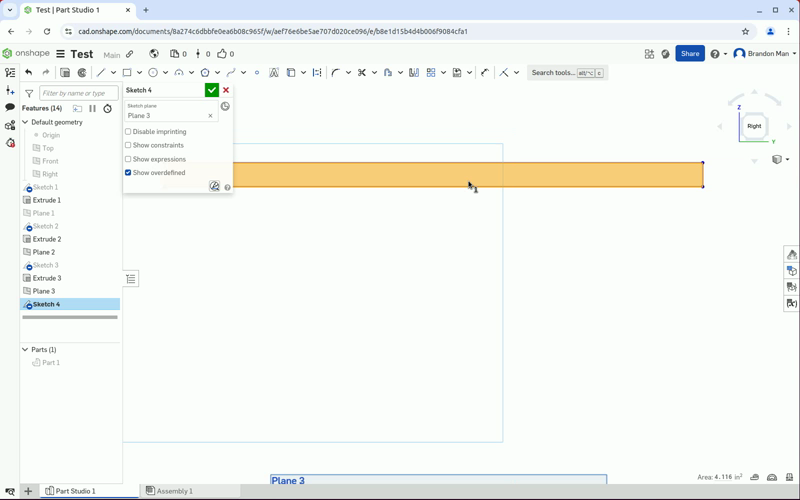
scroll(-6)
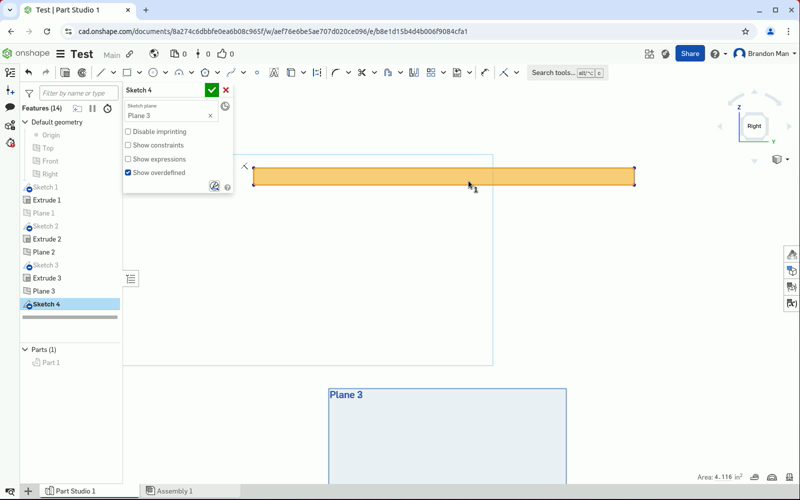
scroll(-6)
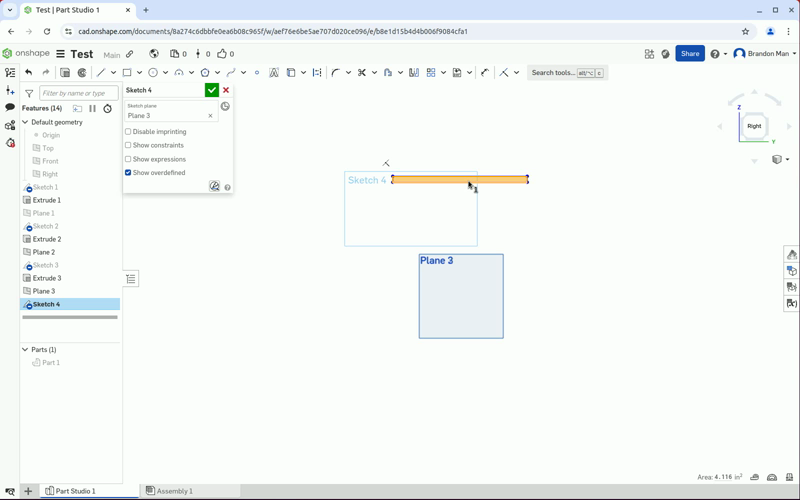
mouse_move(73, 352)
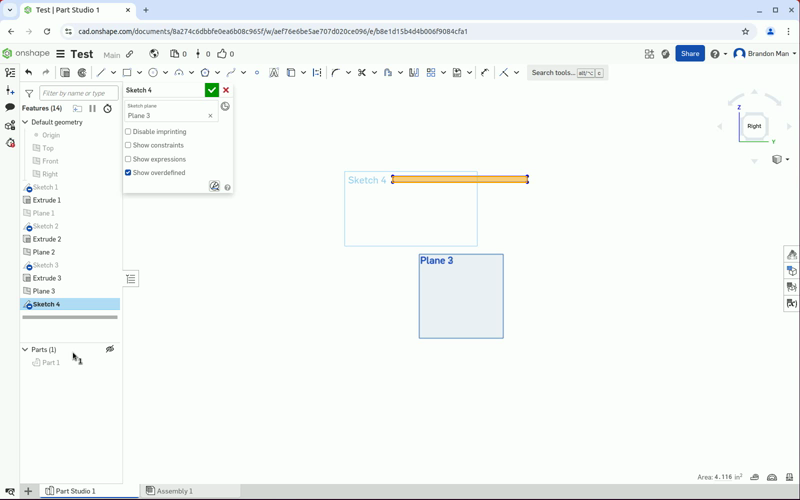
key(shift+y)
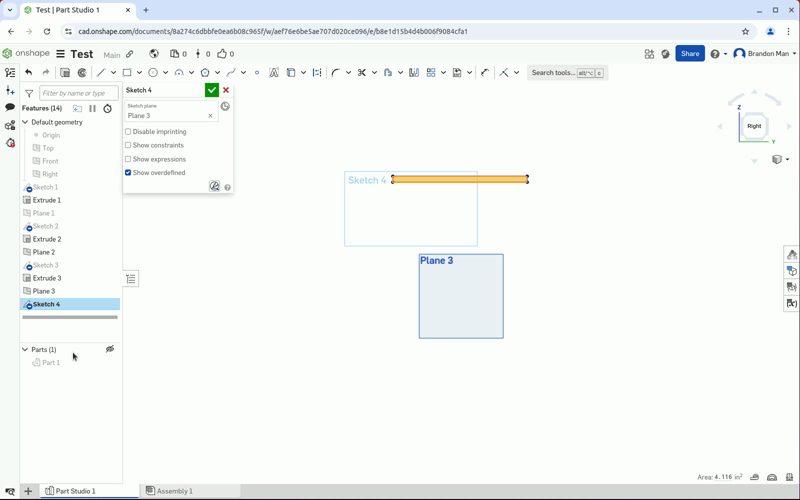
key(shift+e)
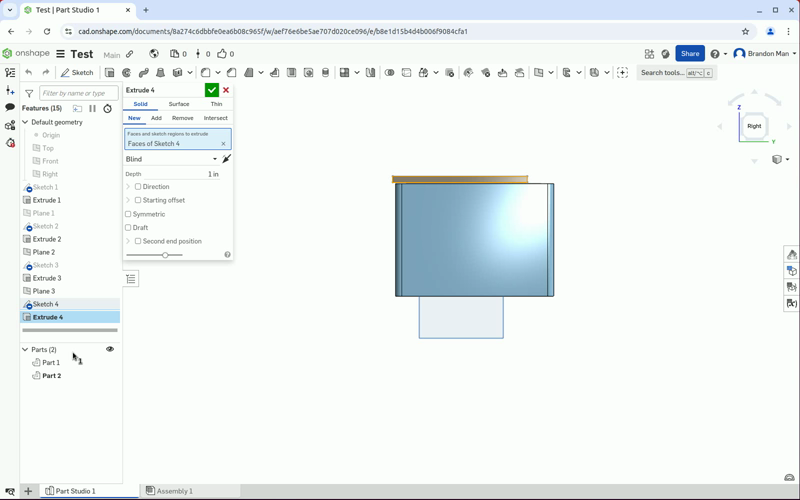
mouse_move(143, 106)
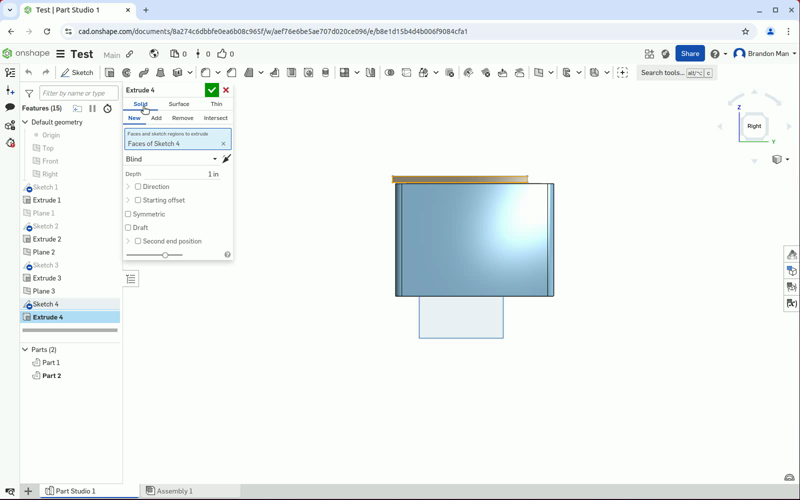
click(143, 106)
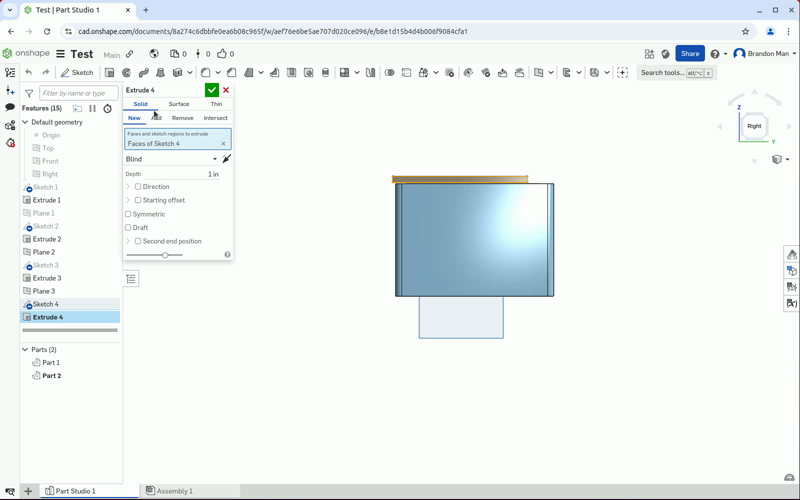
mouse_move(186, 120)
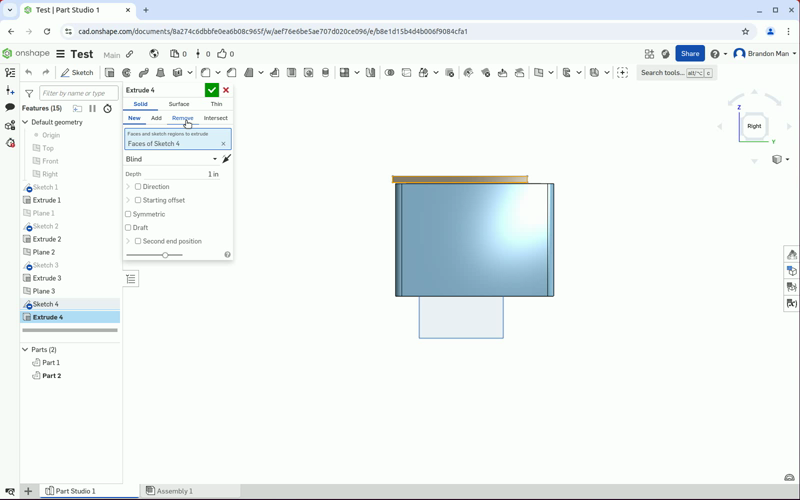
click(186, 120)
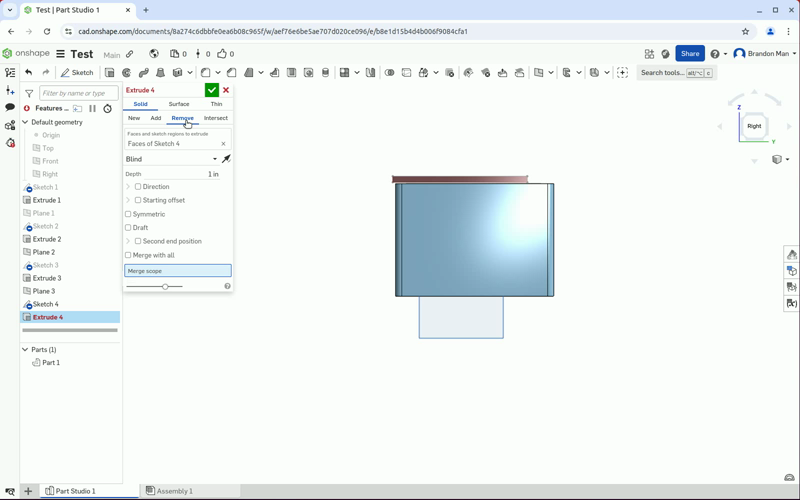
key(tab, 4)
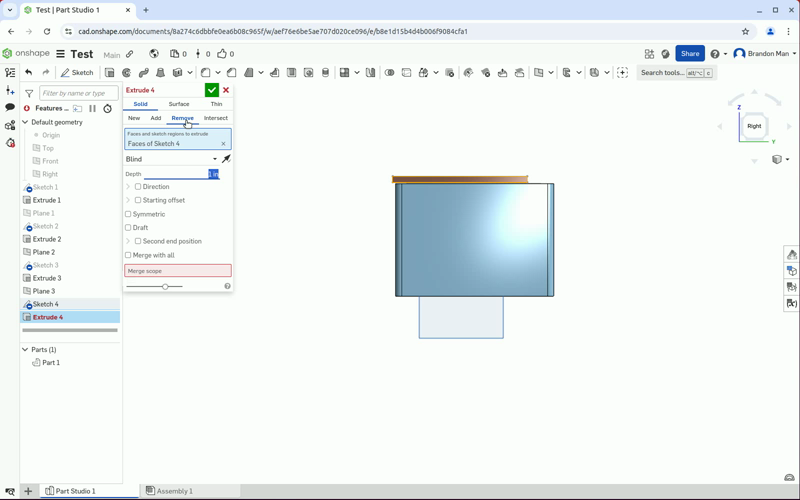
text(0.418)
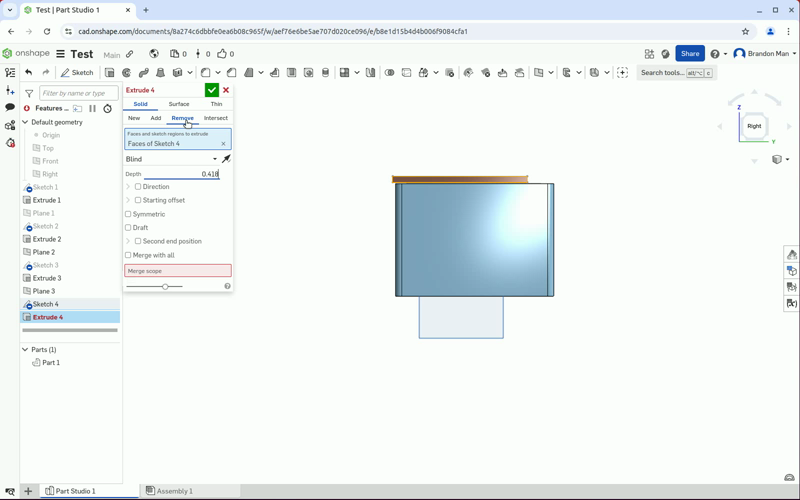
key(tab, 6)
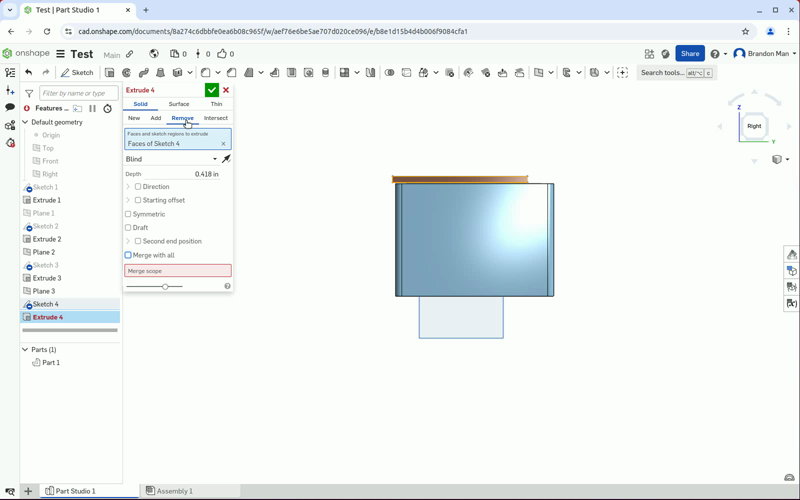
key(space)
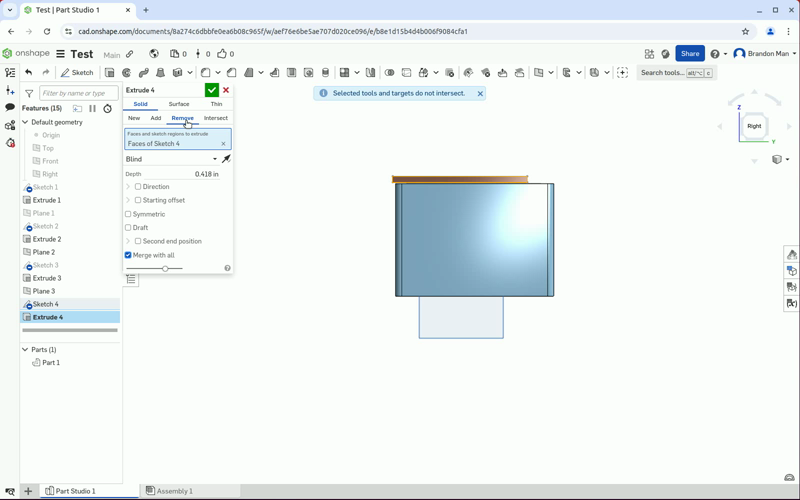
key(enter)
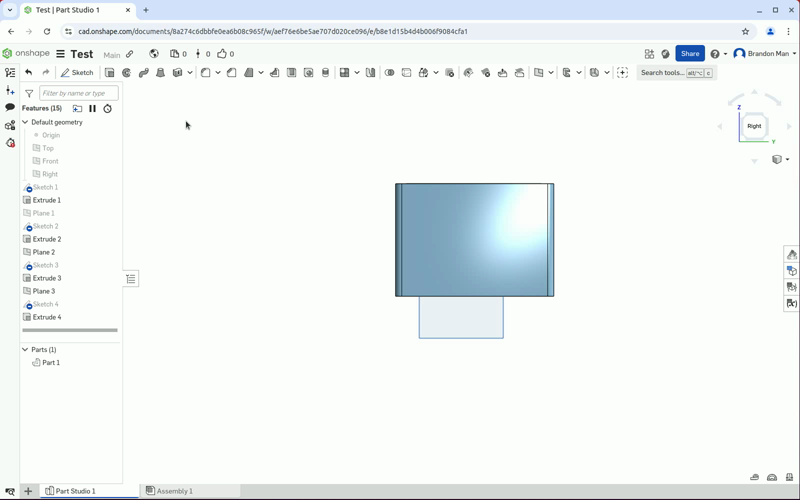
key(shift+h)
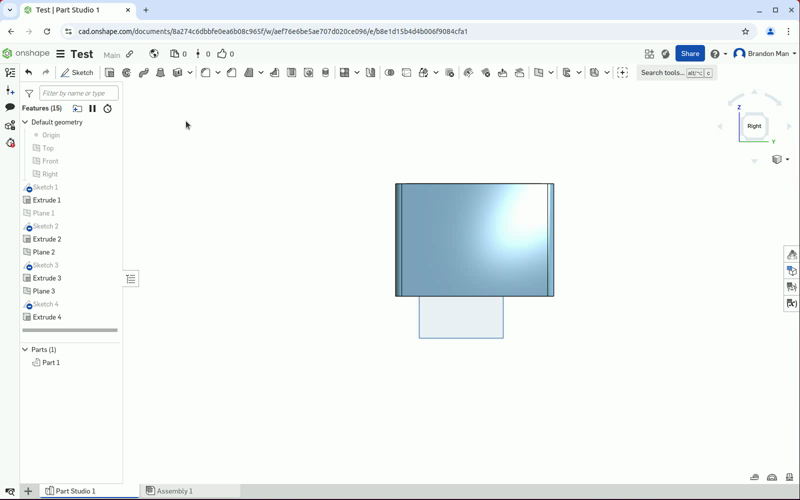
key(shift+h)
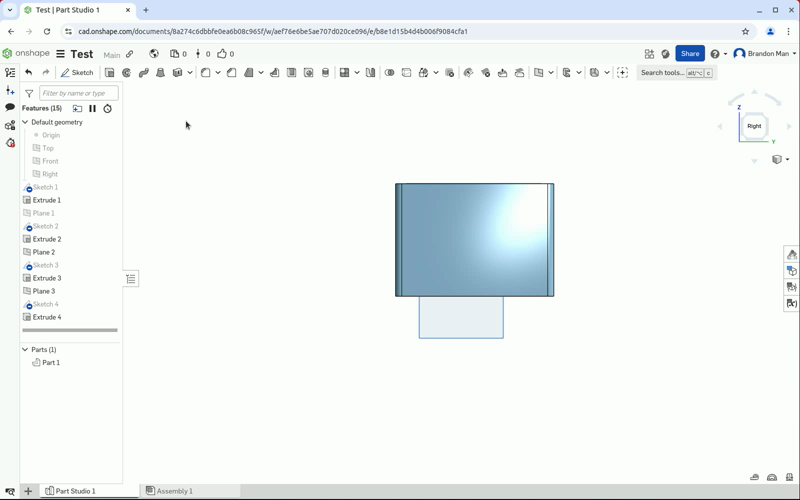
mouse_move(73, 189)
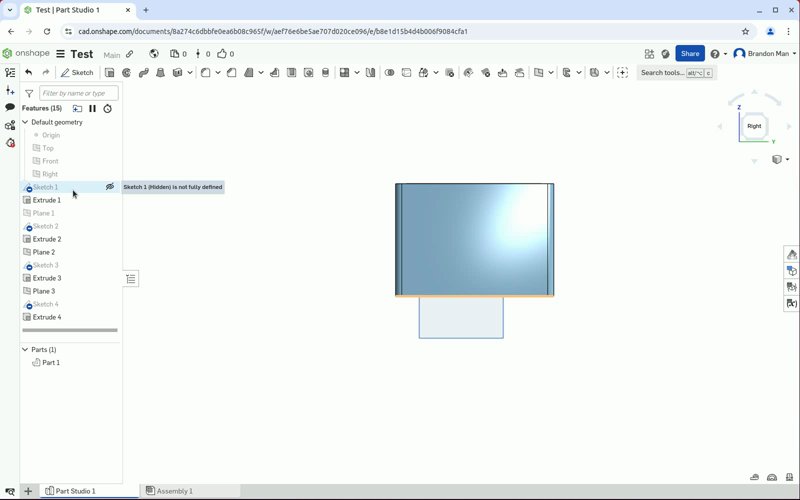
click(73, 189)
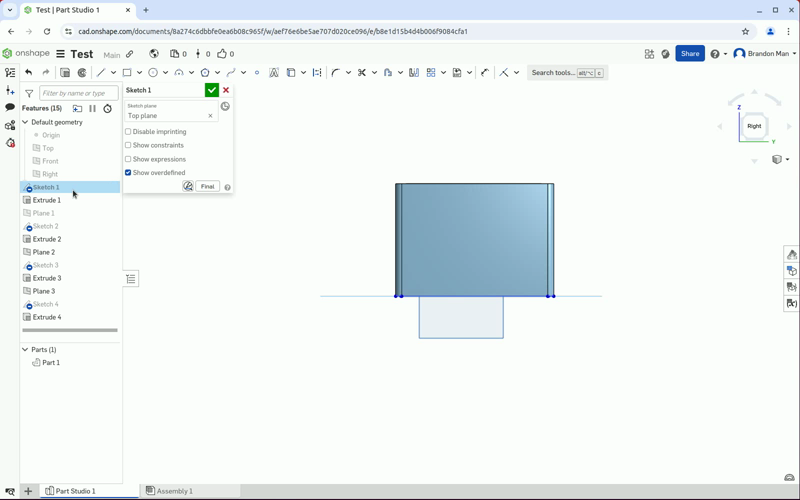
mouse_move(229, 92)
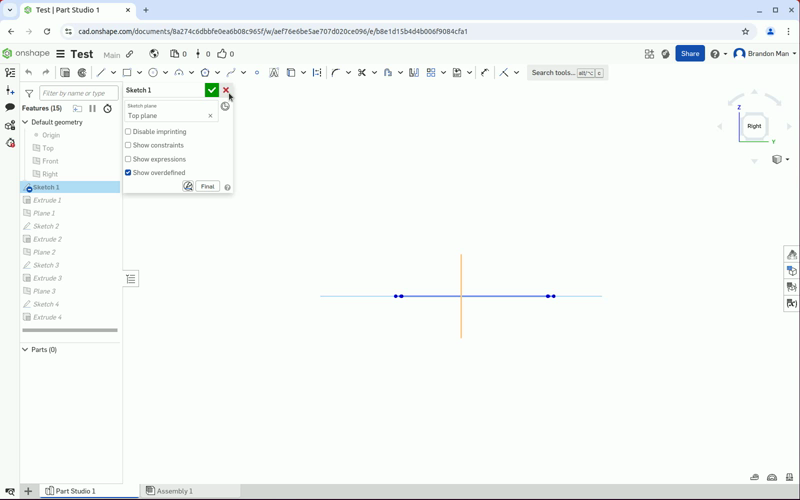
click(229, 92)
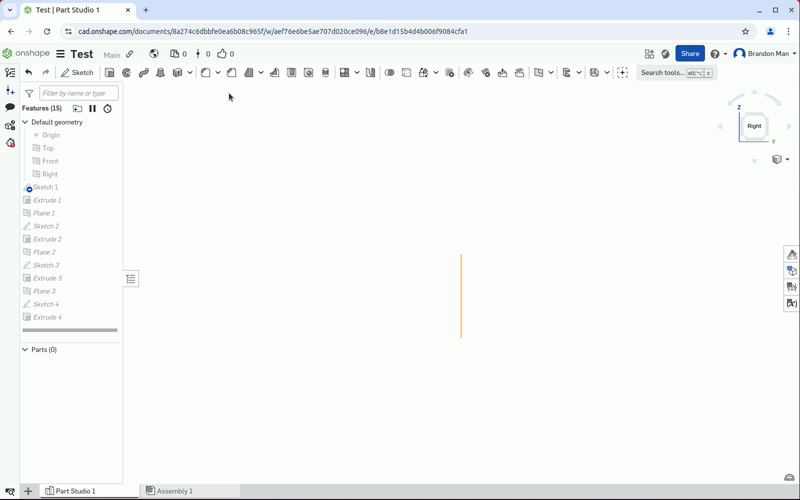
mouse_move(73, 352)
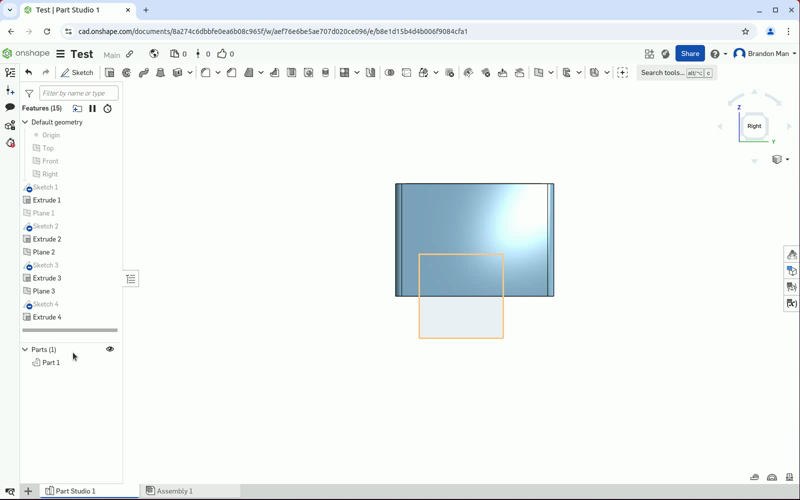
key(y)
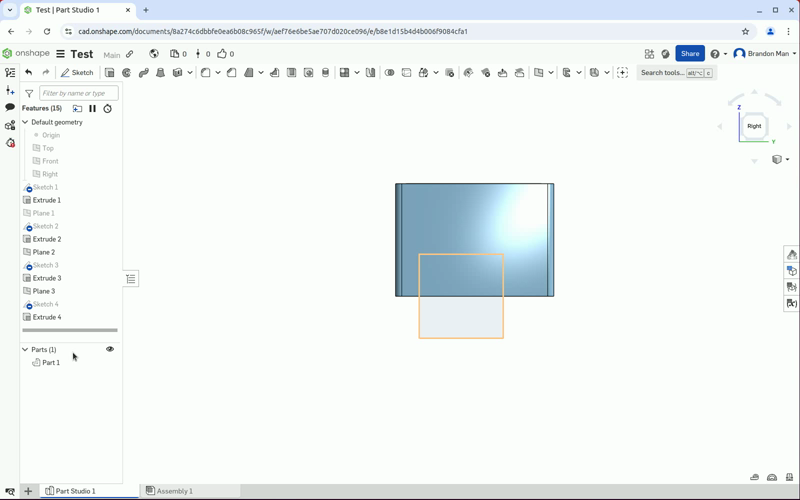
key(shift+p)
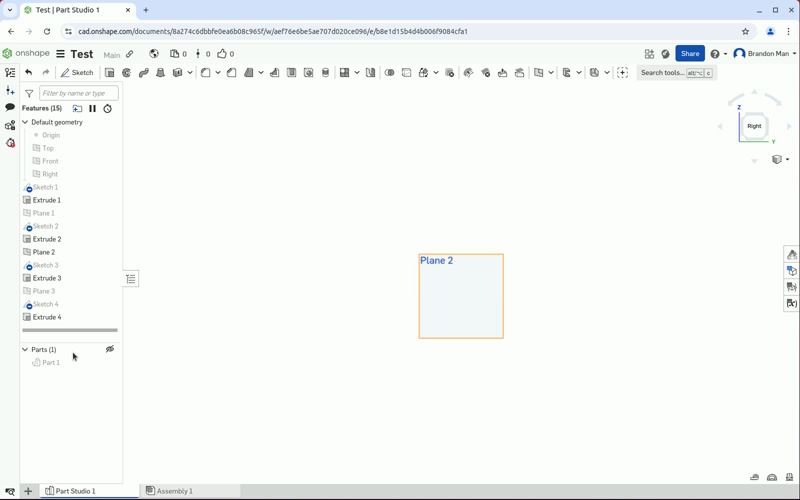
key(space)
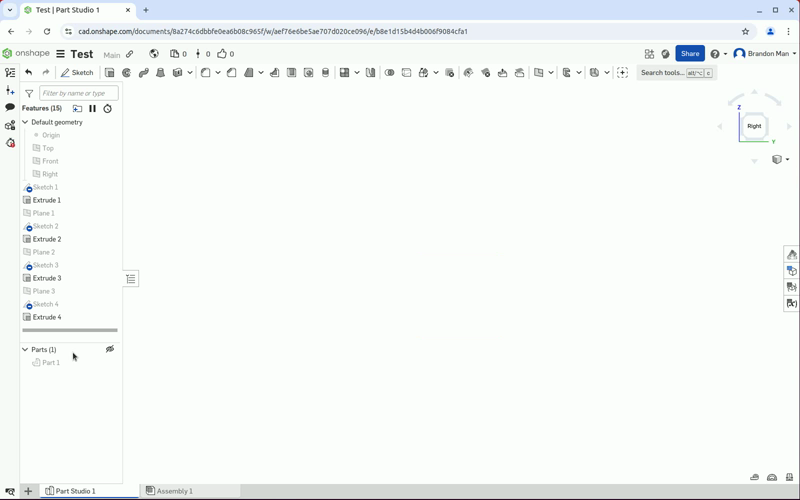
key_down(shift)
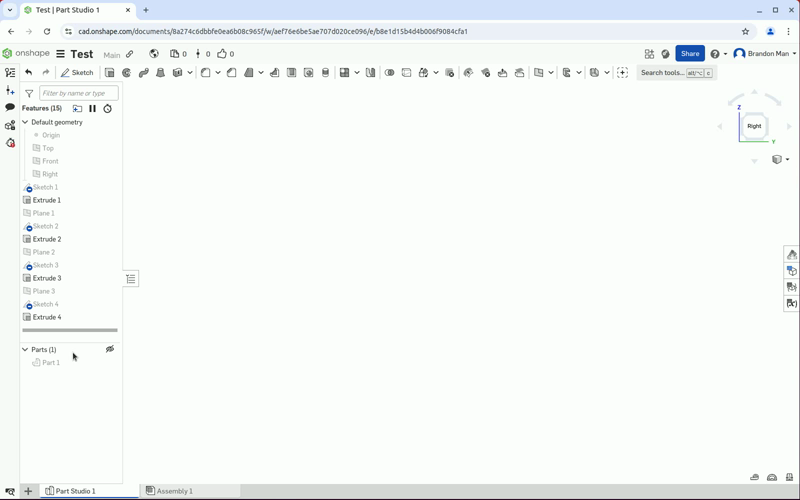
key(right)
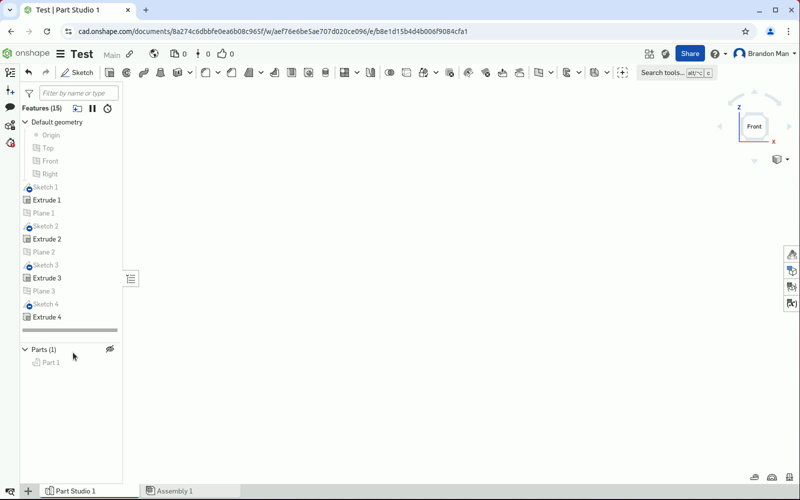
key_up(shift)
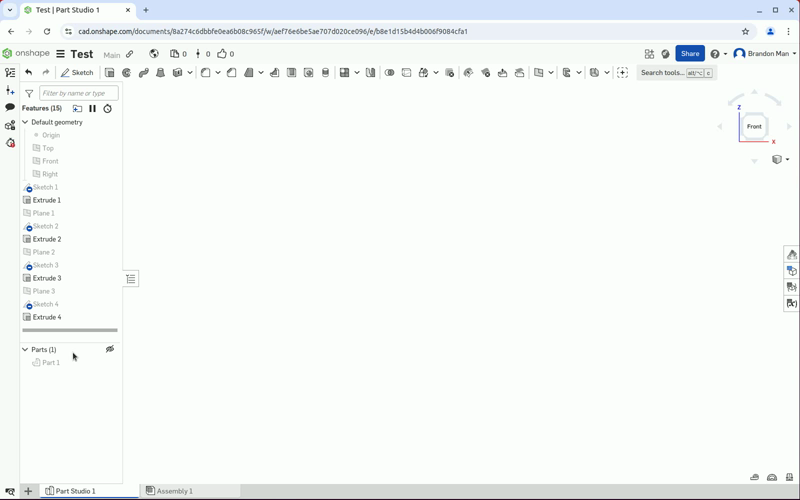
mouse_move(73, 352)
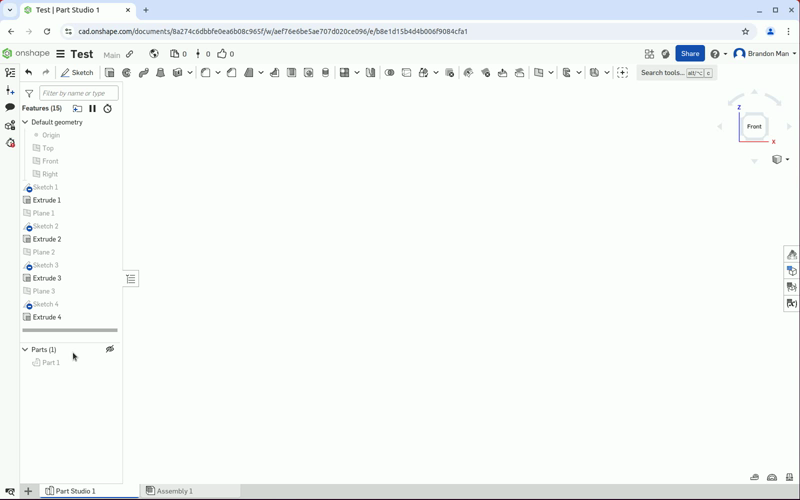
key(shift+y)
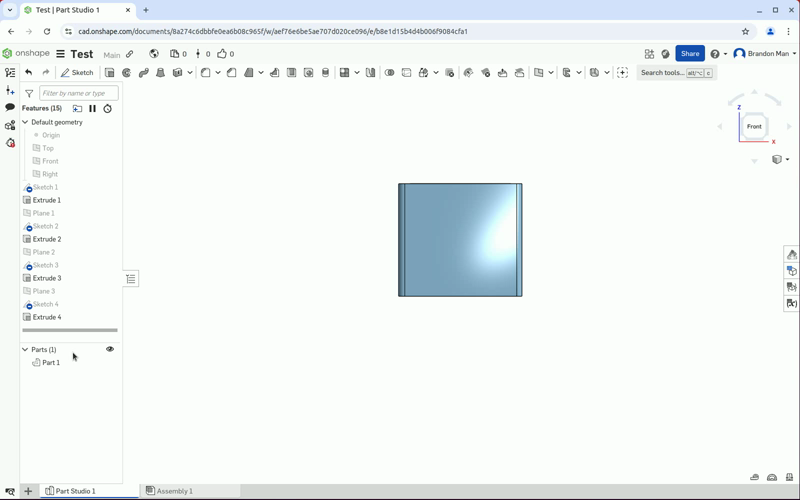
mouse_move(541, 75)
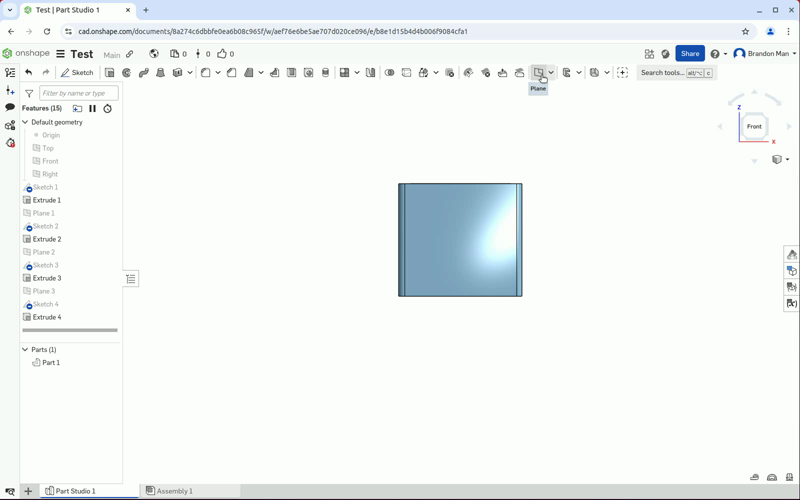
click(541, 75)
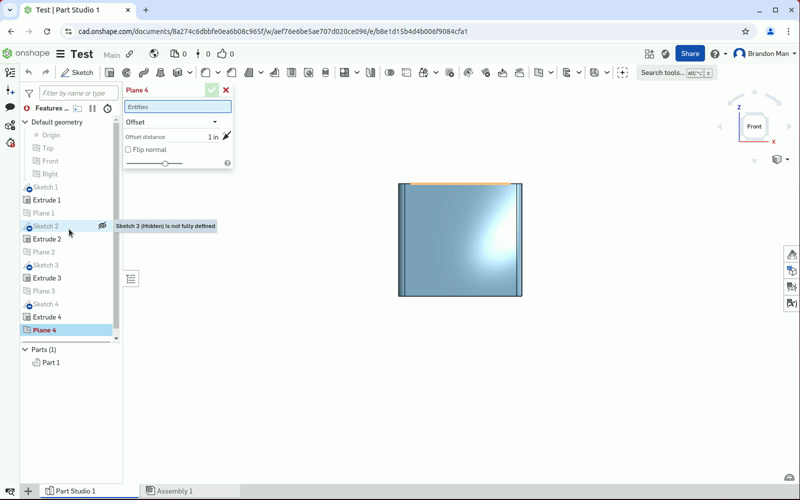
scroll(3)
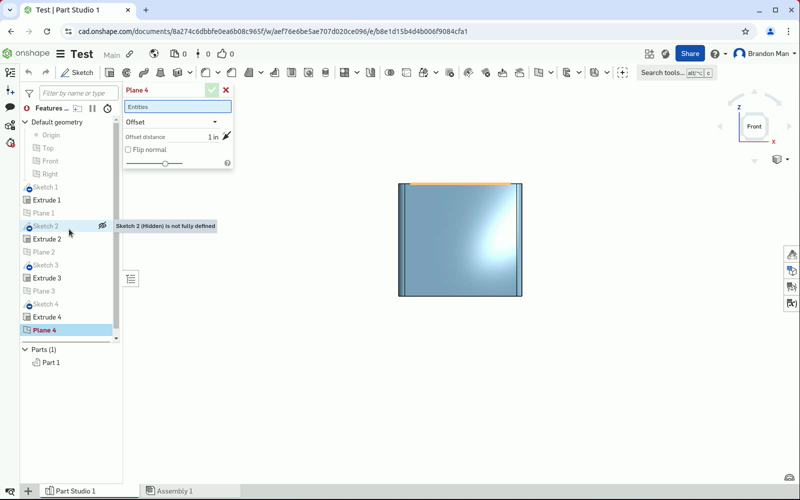
mouse_move(69, 163)
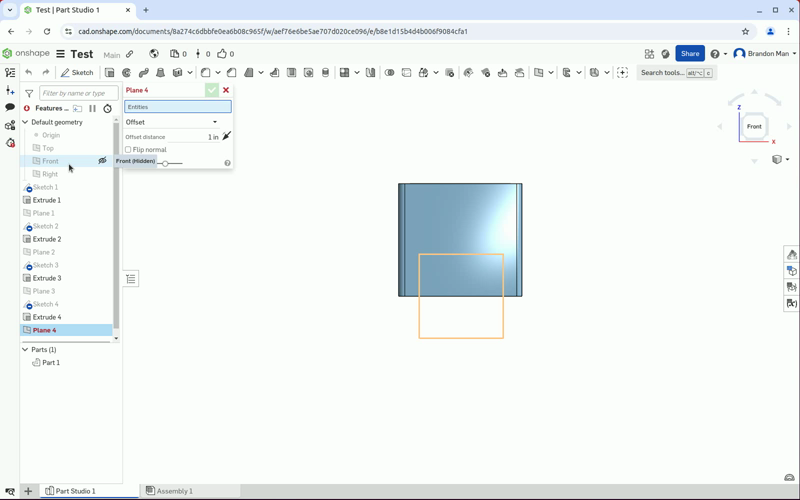
click(69, 163)
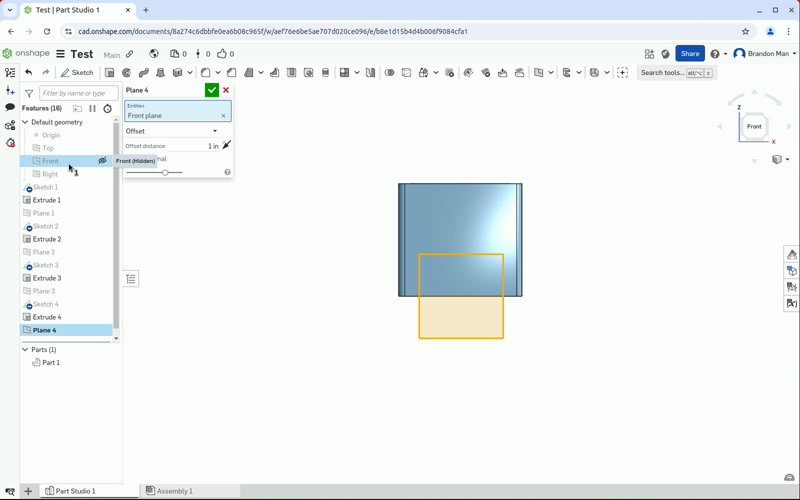
key(tab, 2)
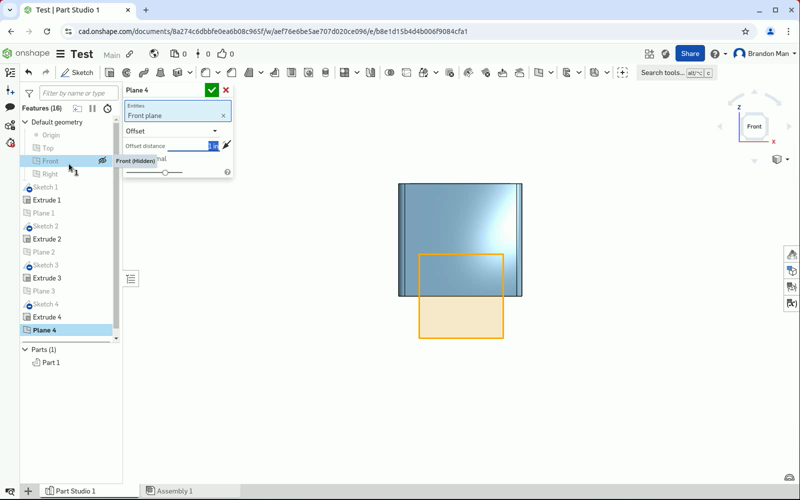
text(4.853)
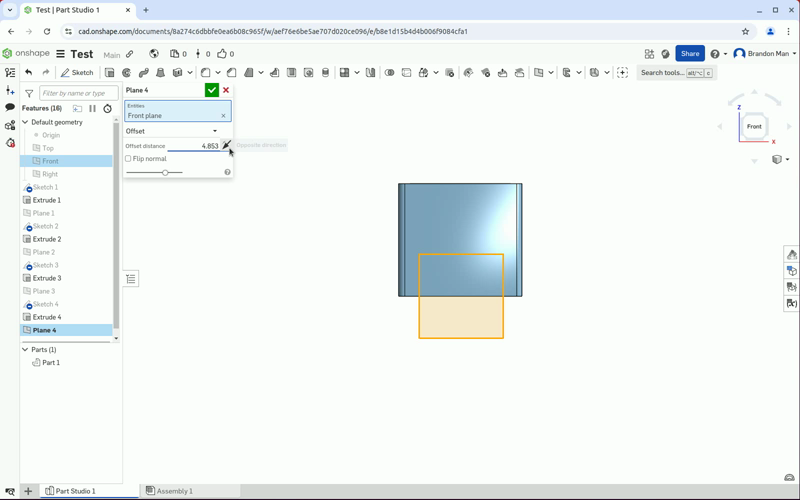
mouse_move(229, 147)
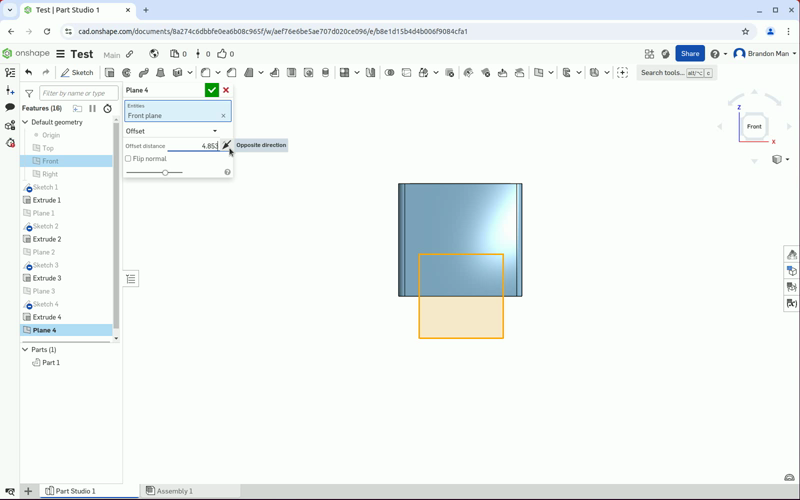
click(229, 147)
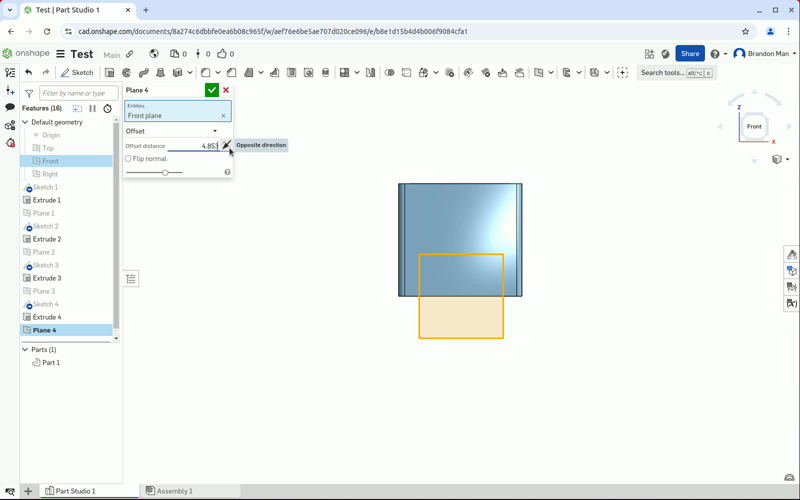
key(enter, 2)
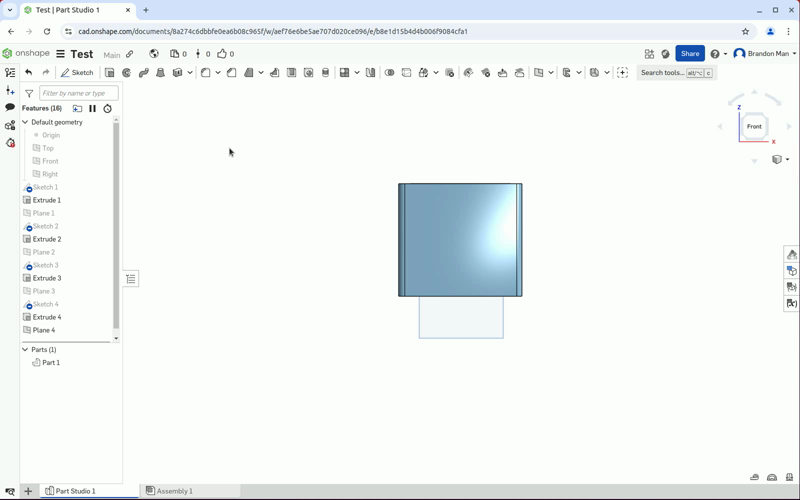
key(shift+s)
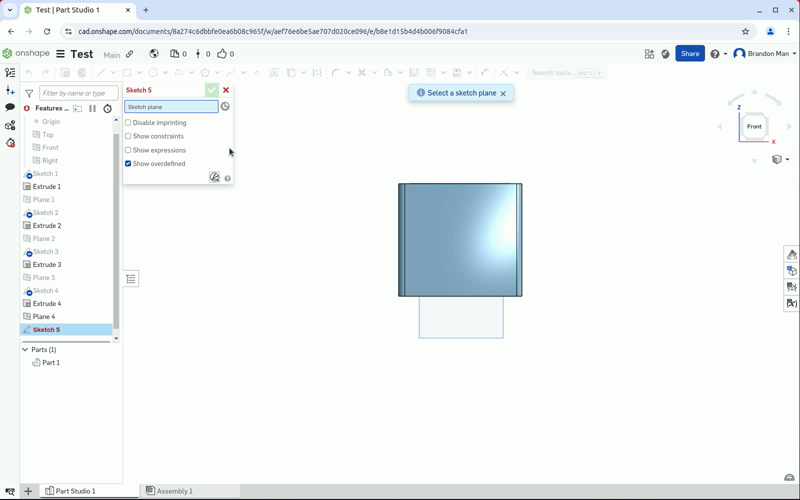
mouse_move(69, 319)
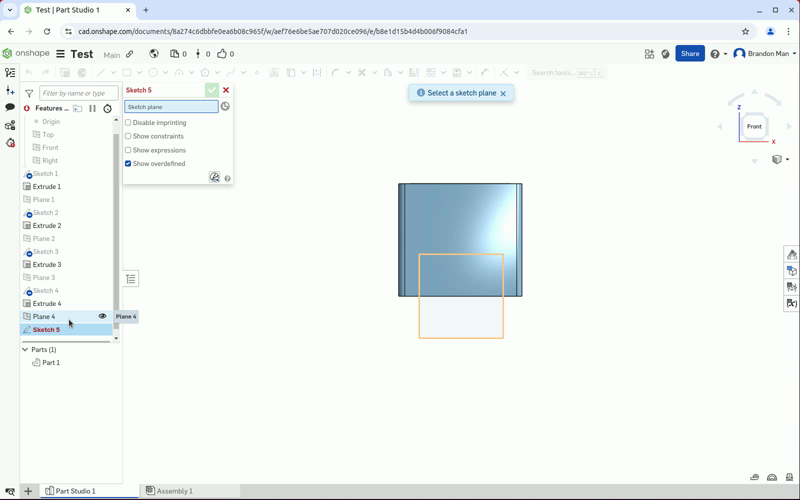
click(69, 319)
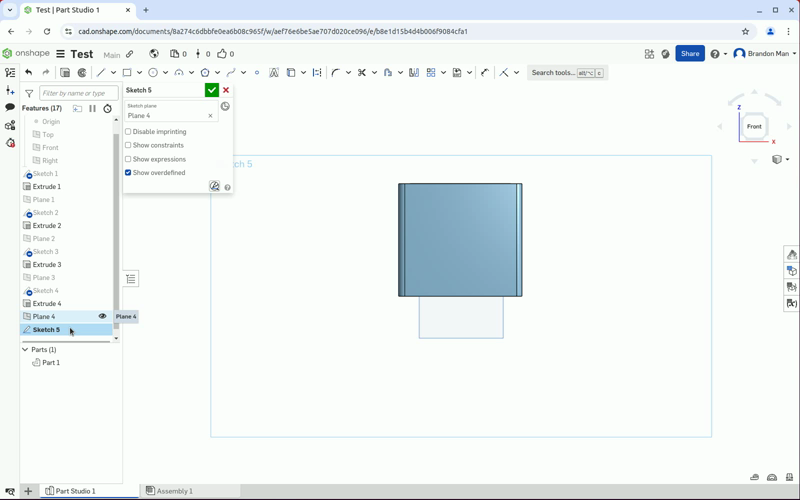
mouse_move(73, 352)
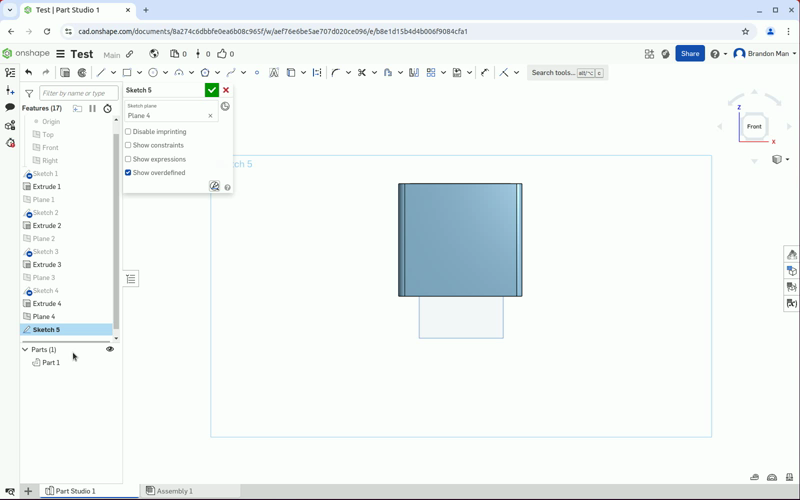
key(y)
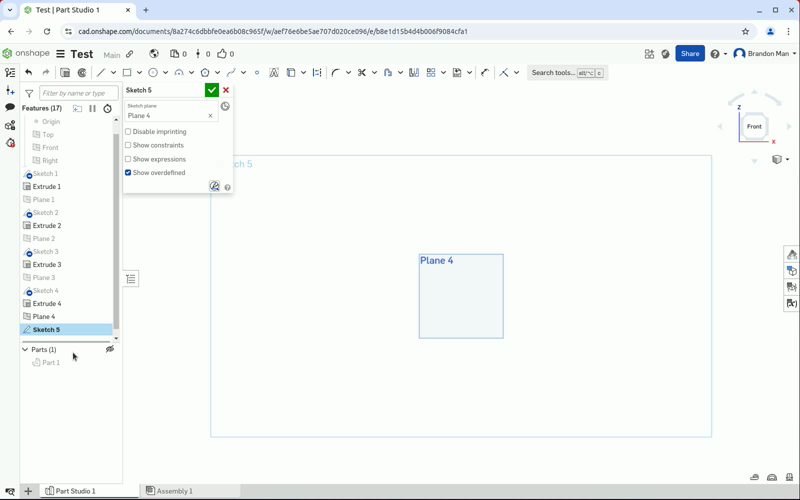
key(l)
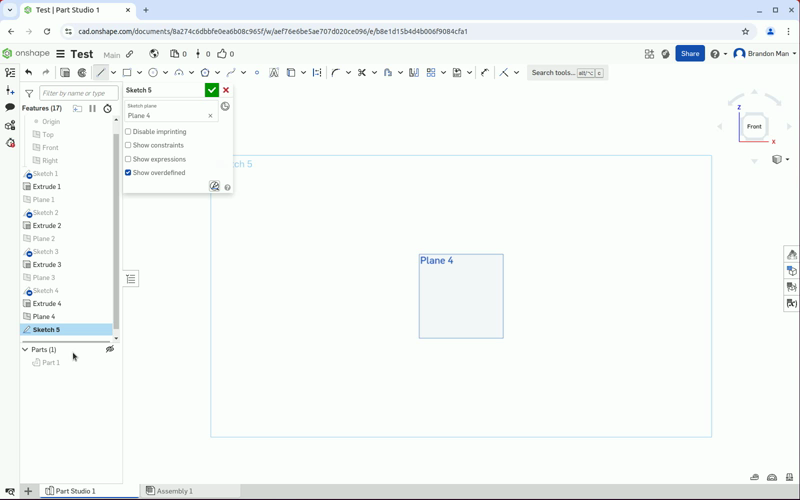
key_down(shift)
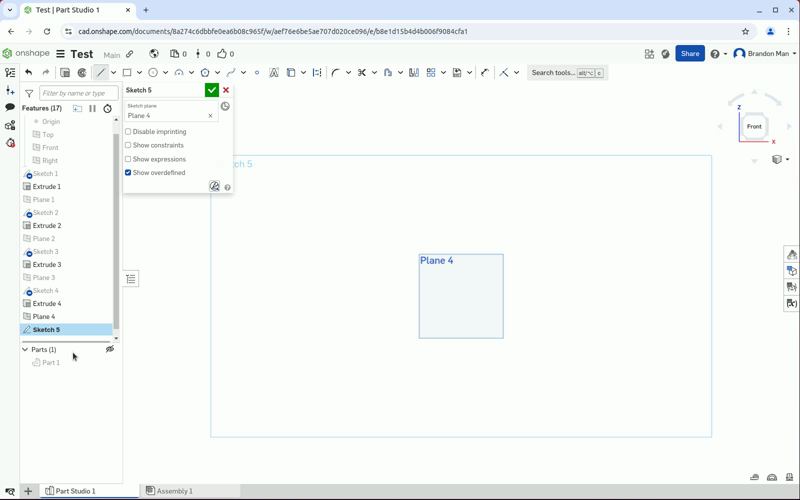
mouse_move(410, 182)
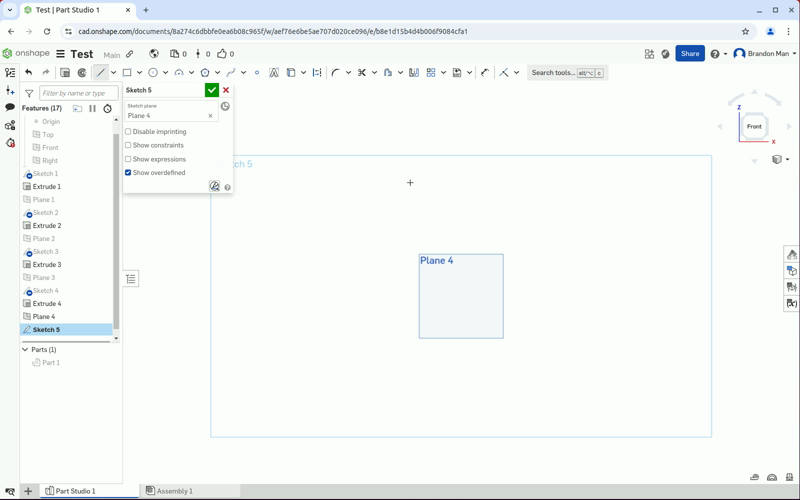
click(410, 182)
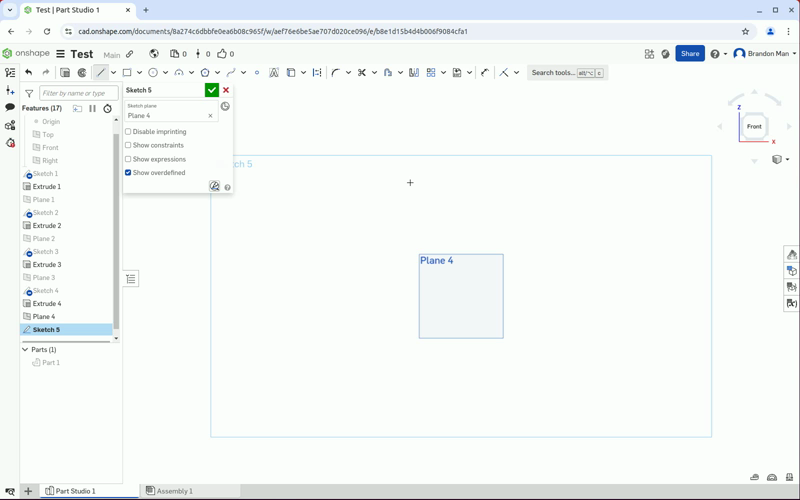
key_up(shift)
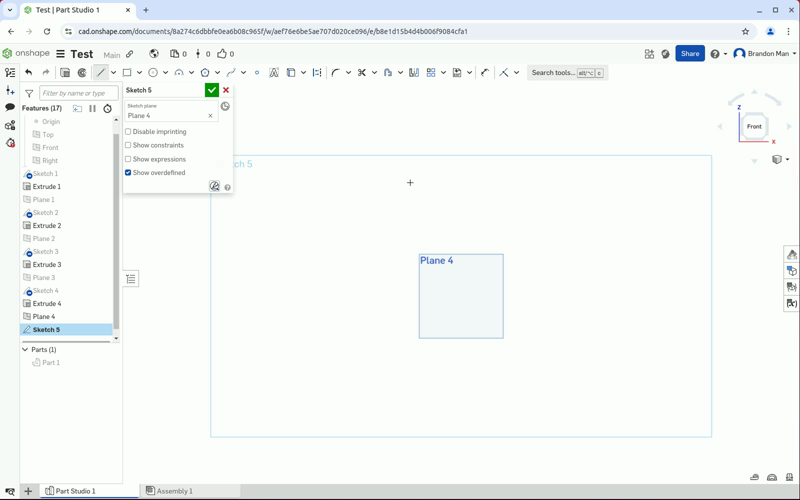
key_down(shift)
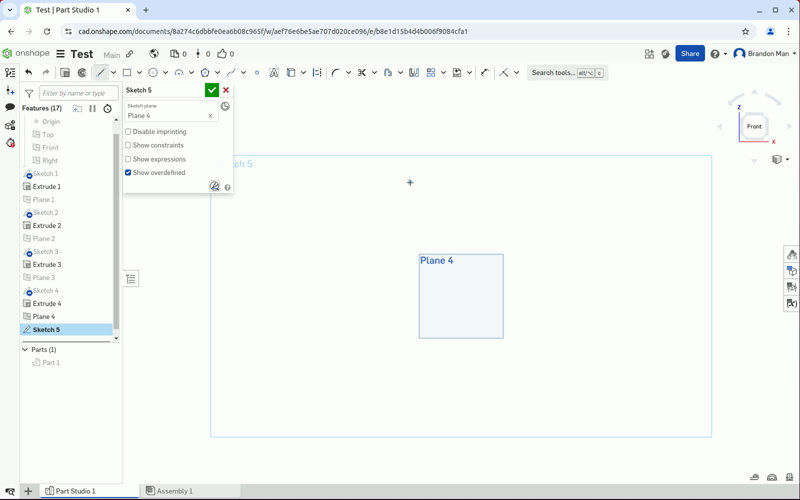
mouse_move(511, 182)
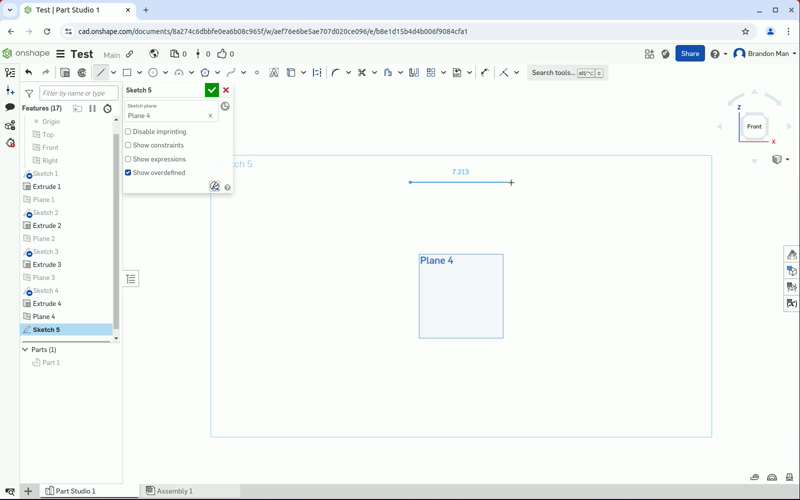
click(511, 182)
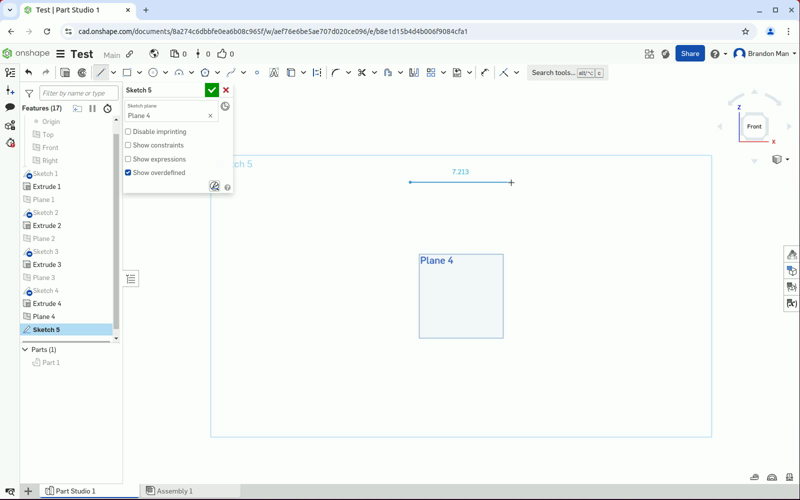
key_up(shift)
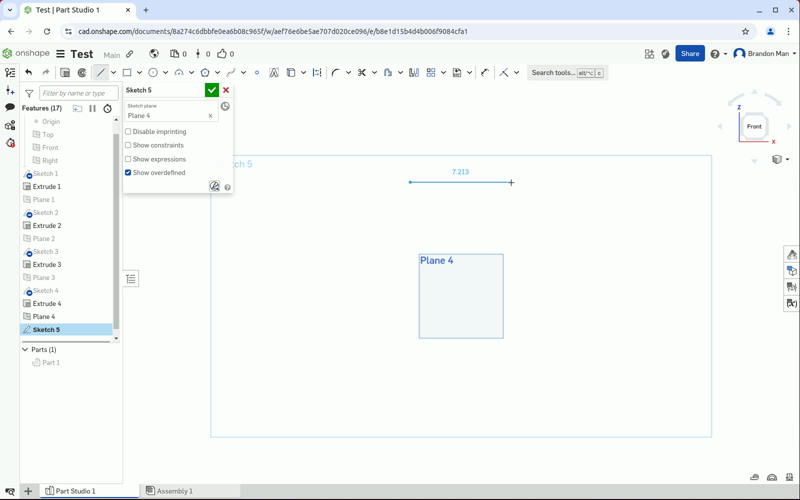
key_down(shift)
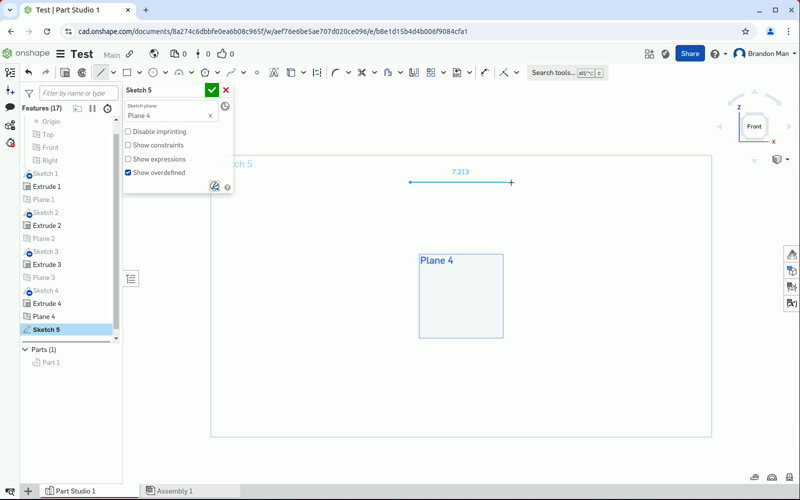
mouse_move(541, 182)
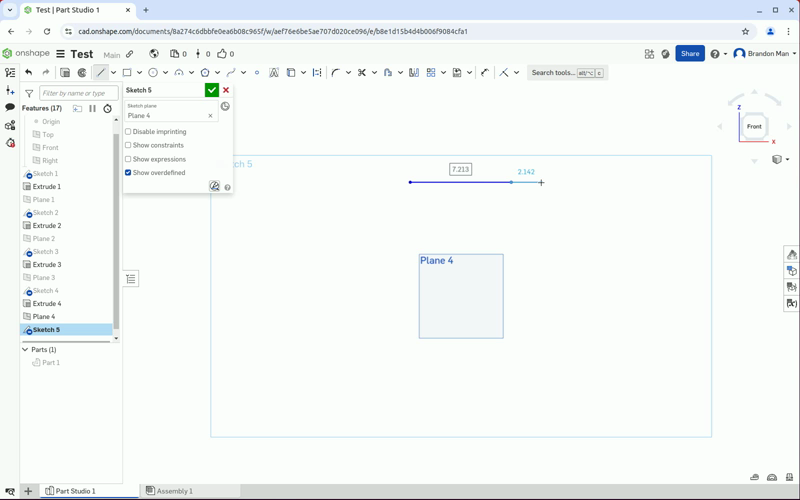
mouse_move(511, 176)
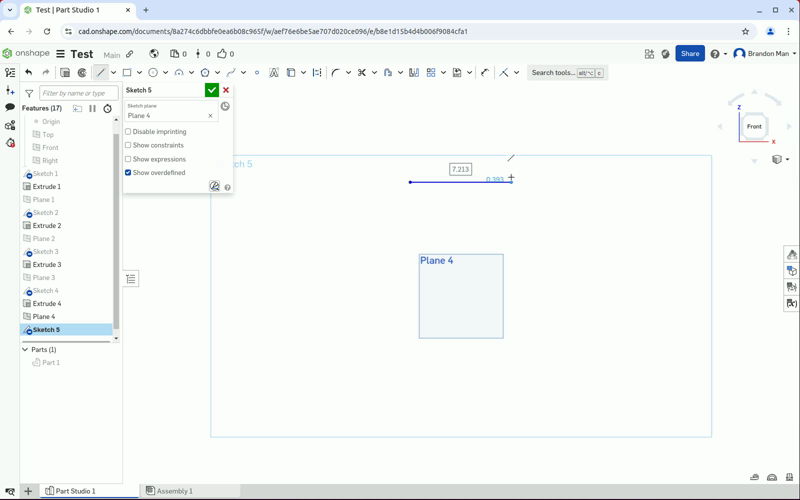
scroll(6)
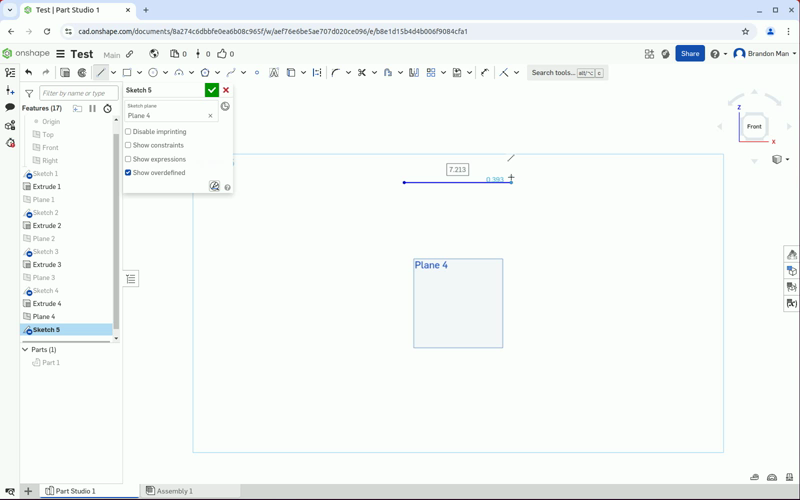
scroll(6)
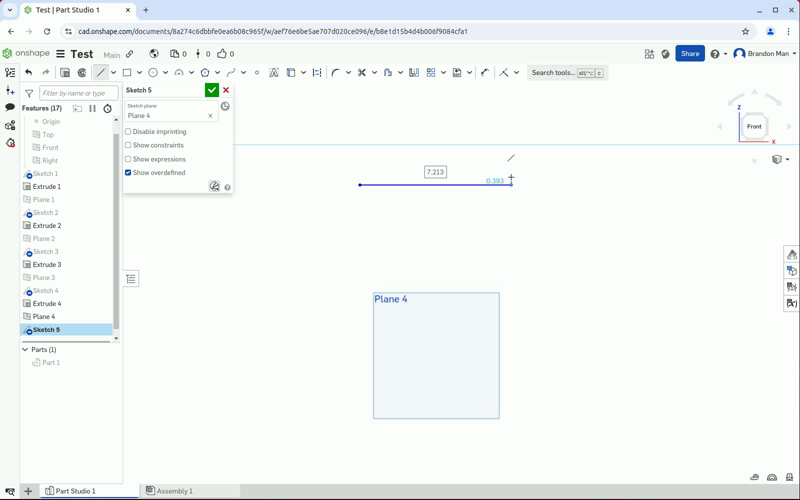
scroll(6)
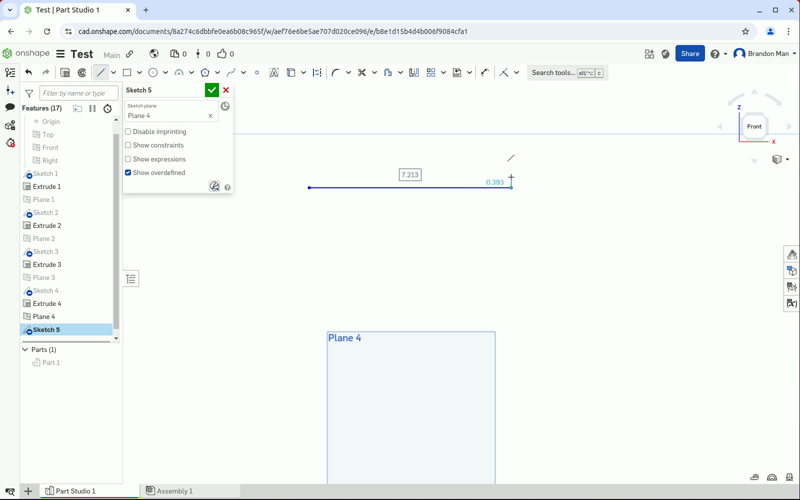
scroll(6)
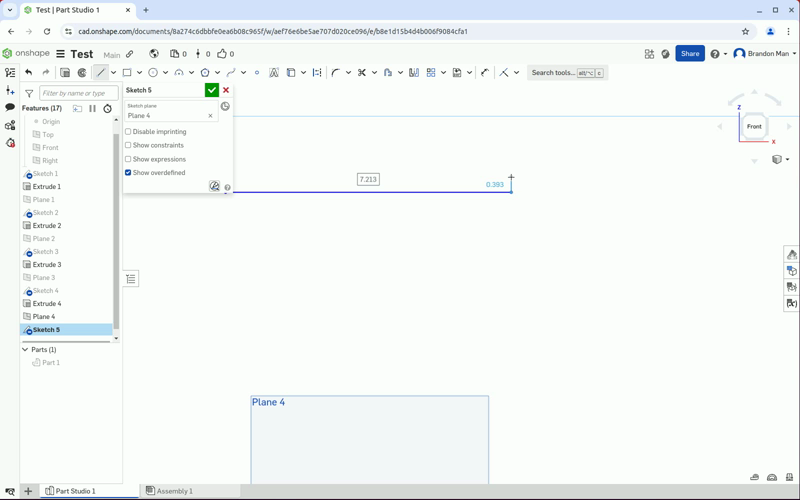
scroll(6)
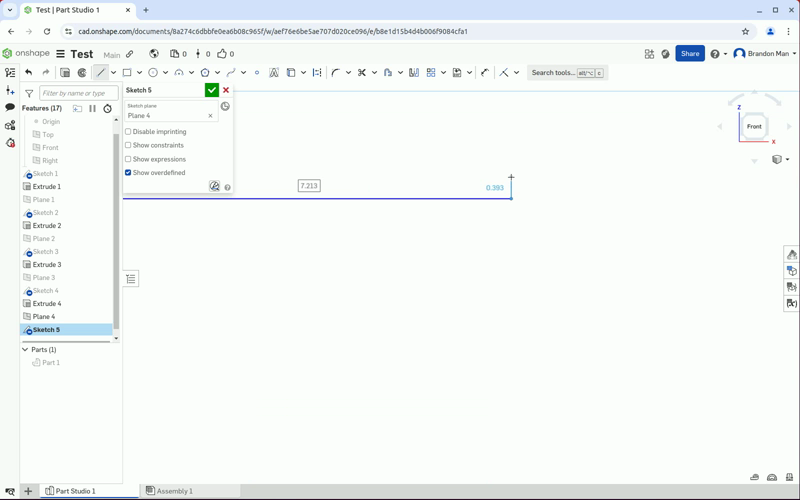
scroll(6)
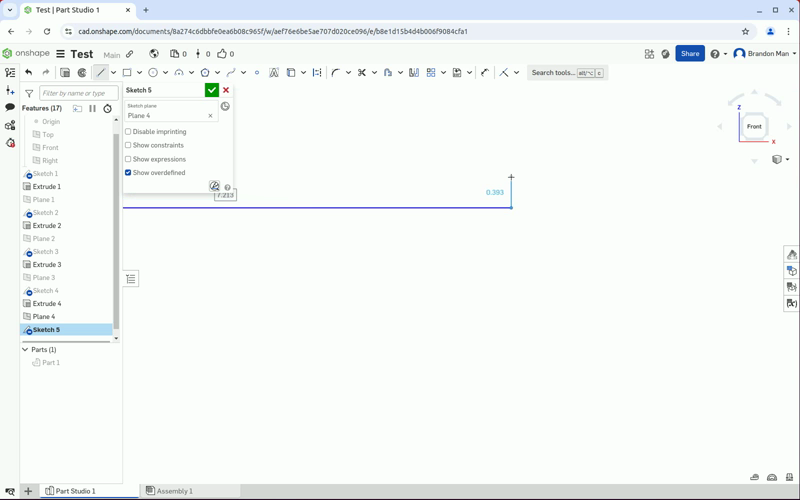
scroll(6)
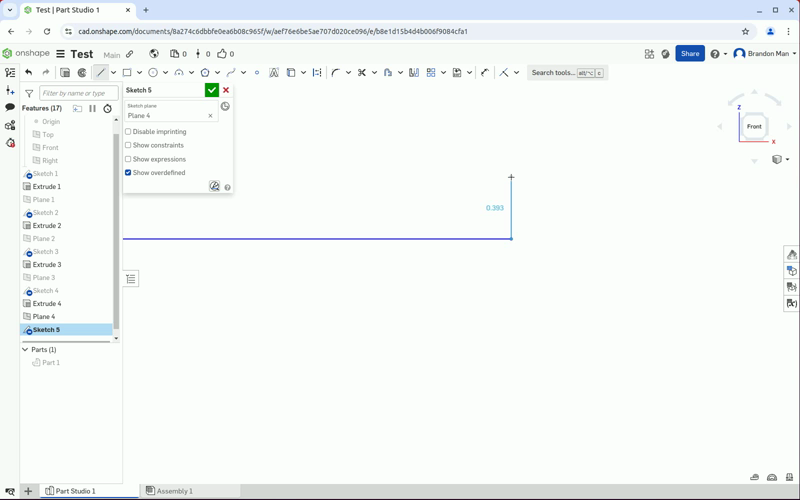
click(511, 176)
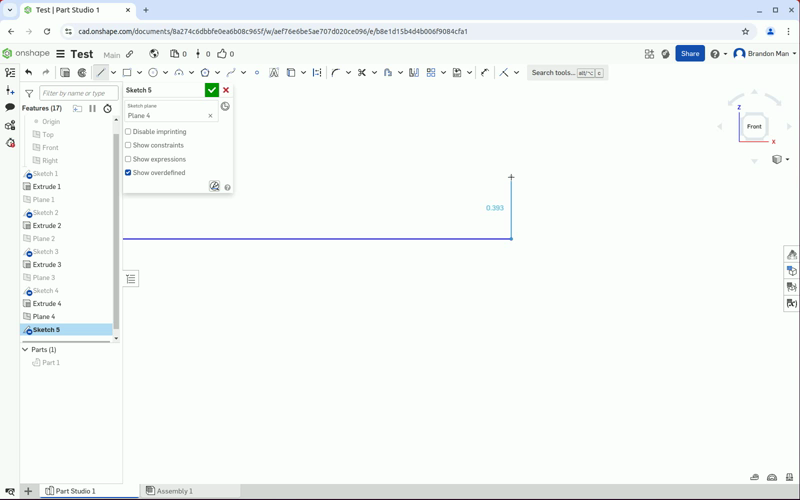
scroll(-6)
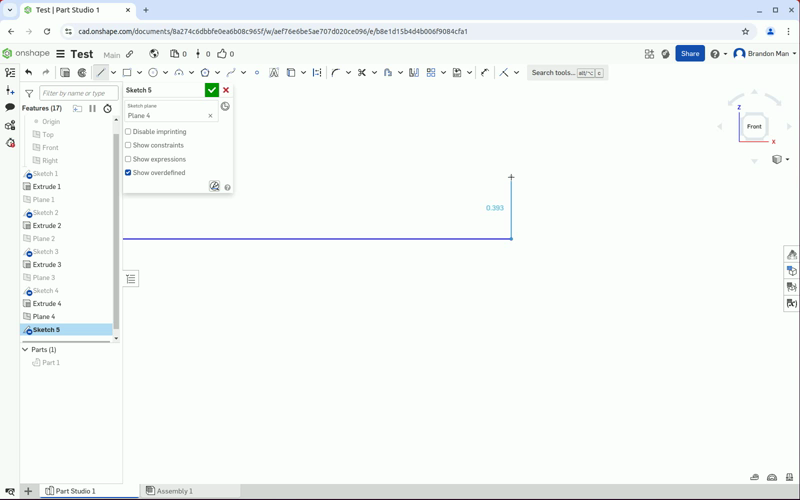
scroll(-6)
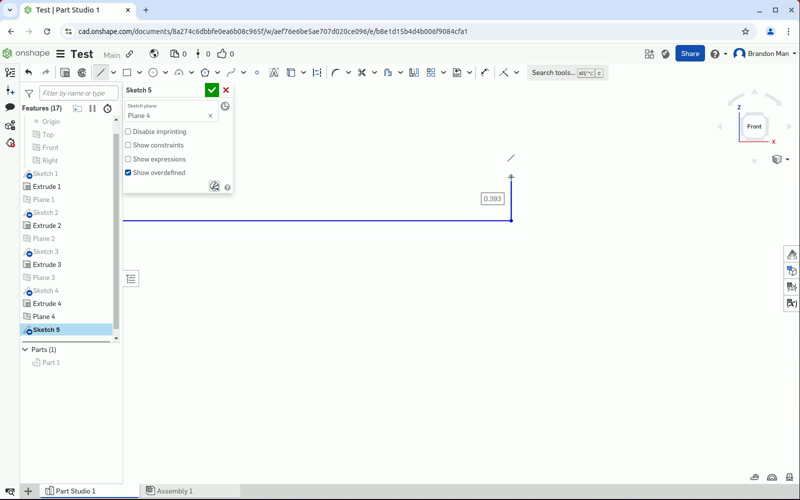
scroll(-6)
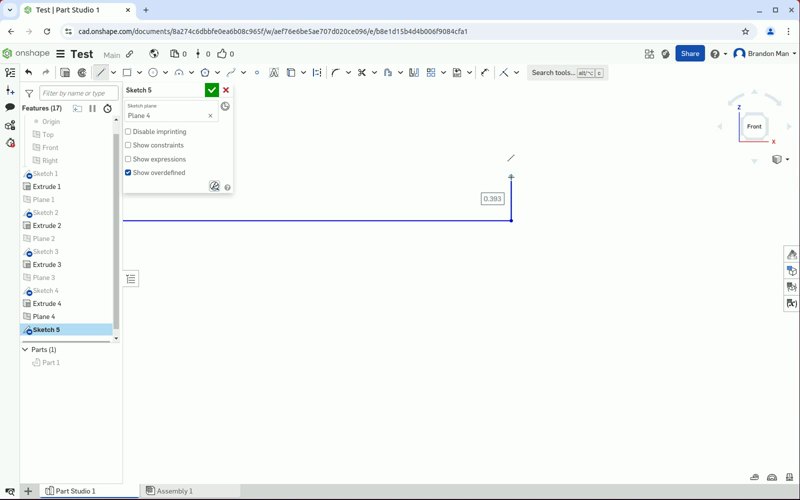
scroll(-6)
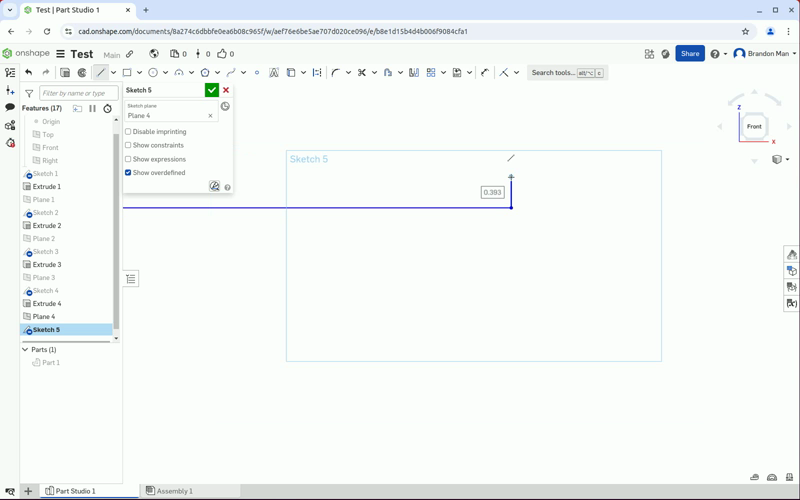
scroll(-6)
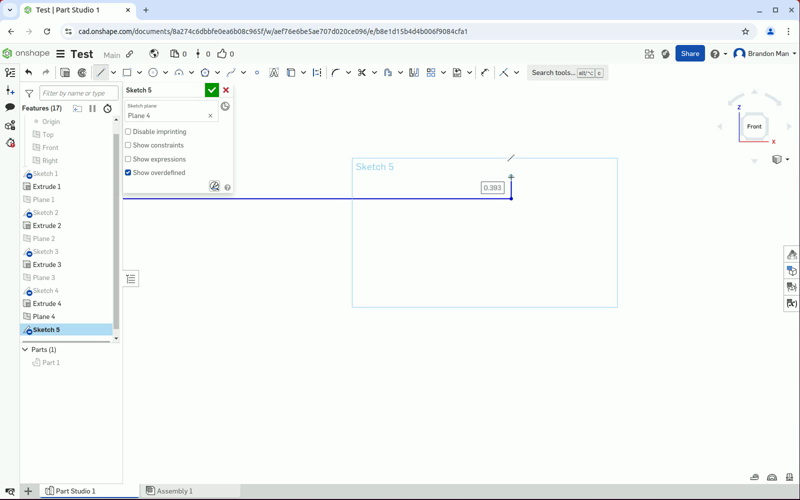
scroll(-6)
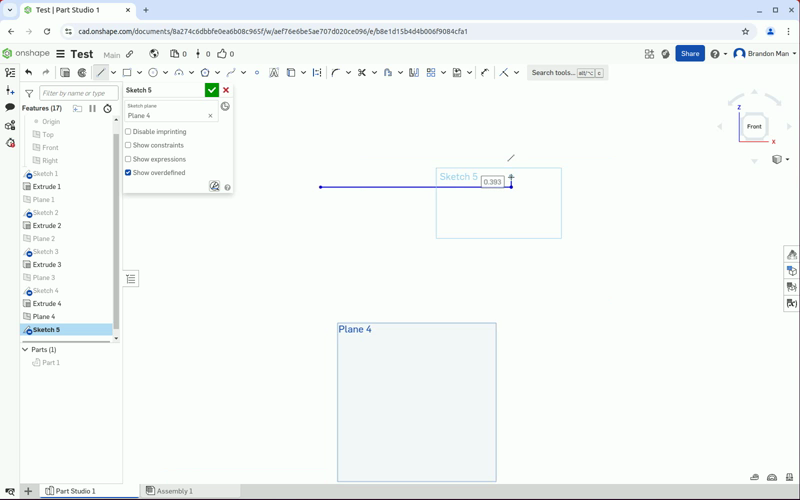
scroll(-6)
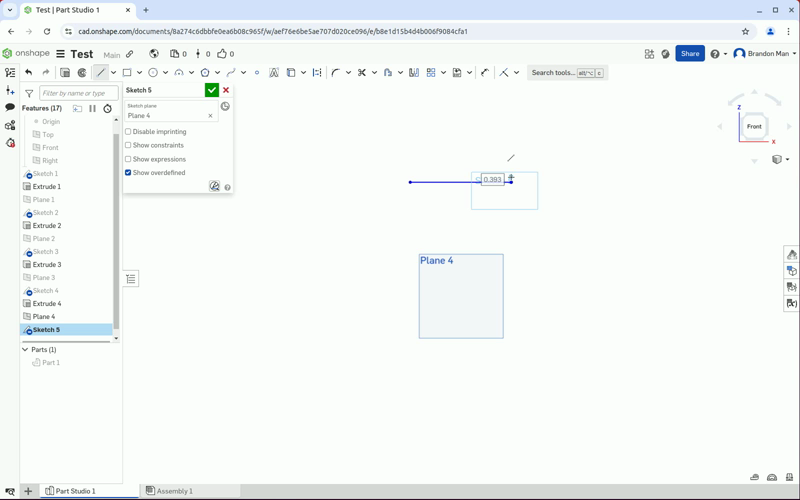
key_up(shift)
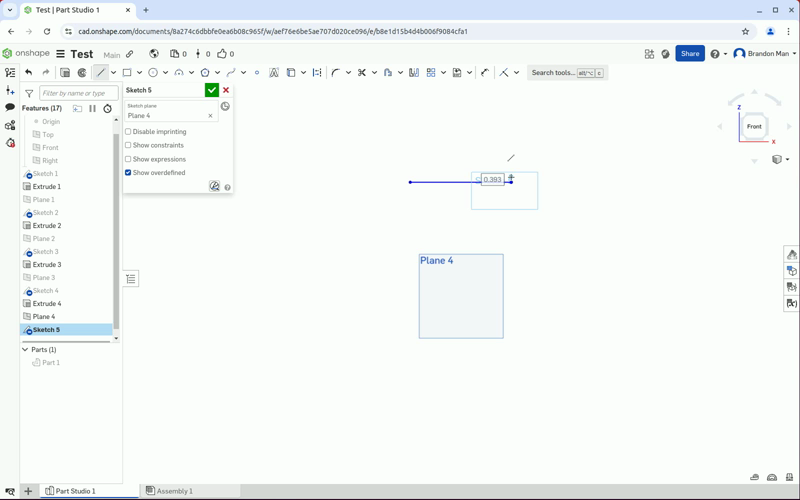
key_down(shift)
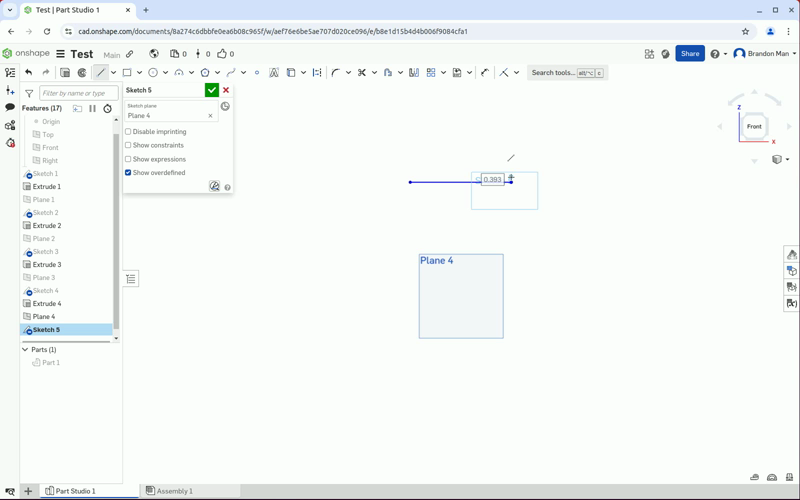
mouse_move(541, 176)
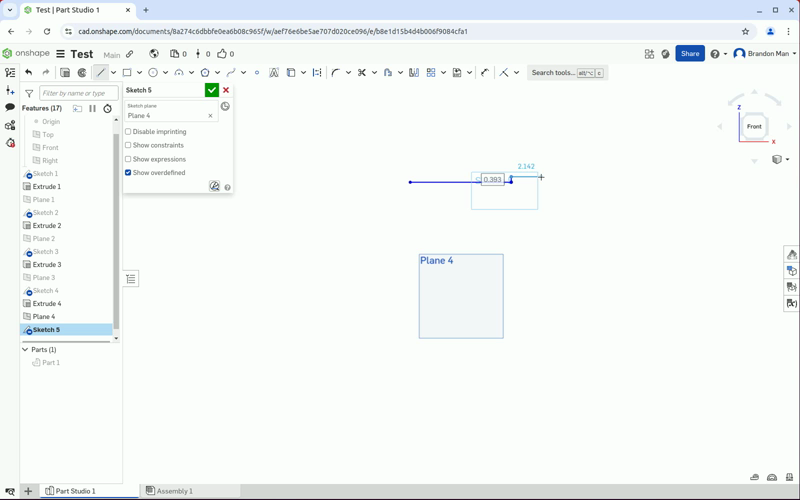
mouse_move(511, 170)
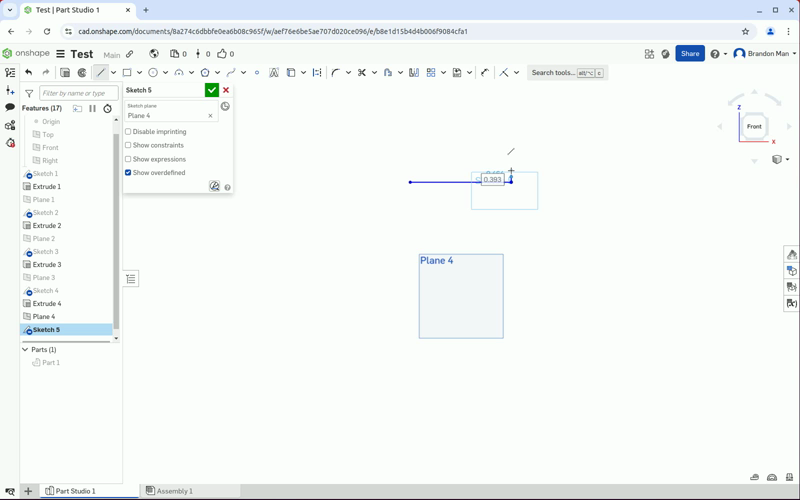
scroll(6)
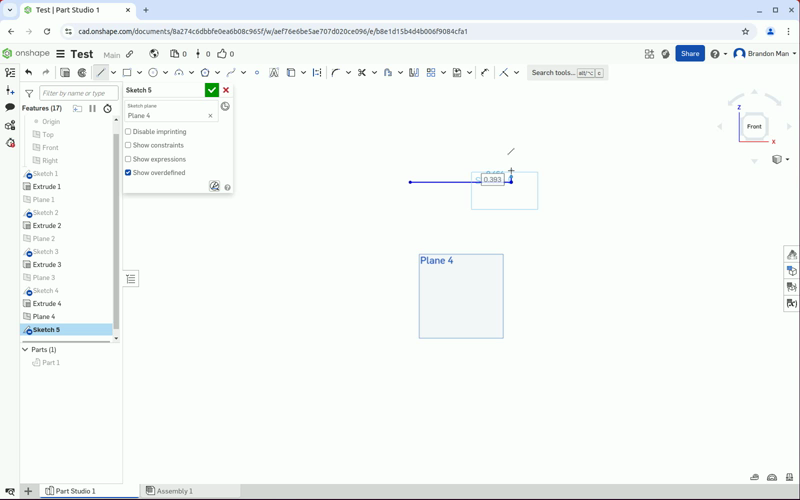
scroll(6)
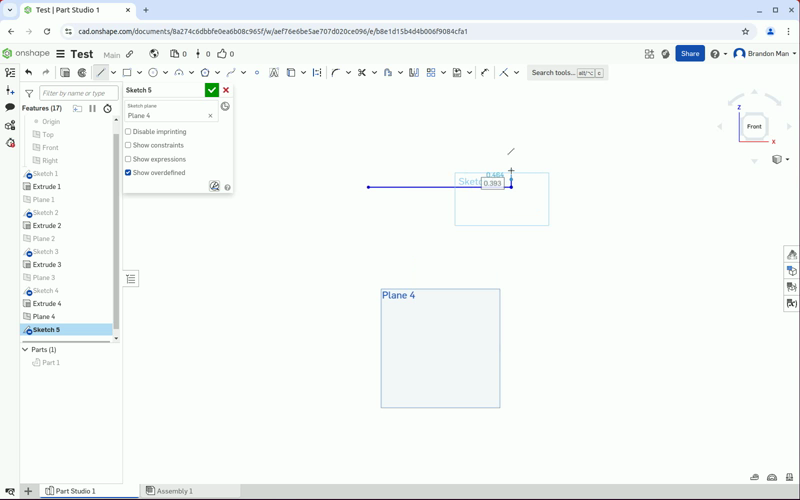
scroll(6)
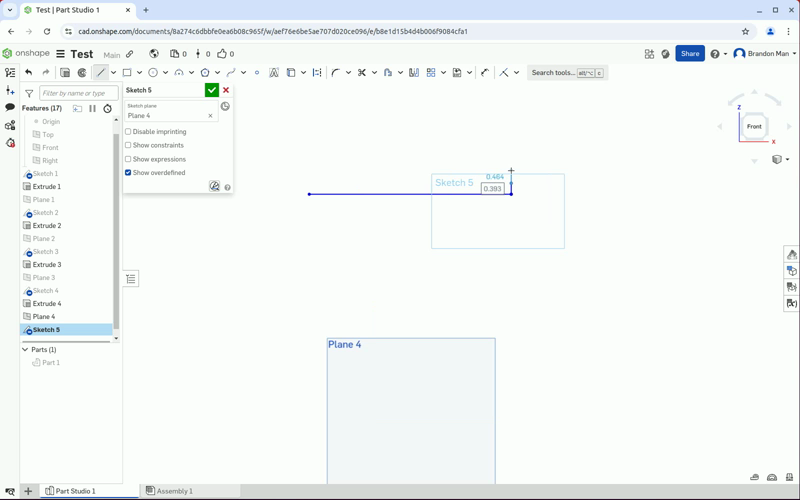
scroll(6)
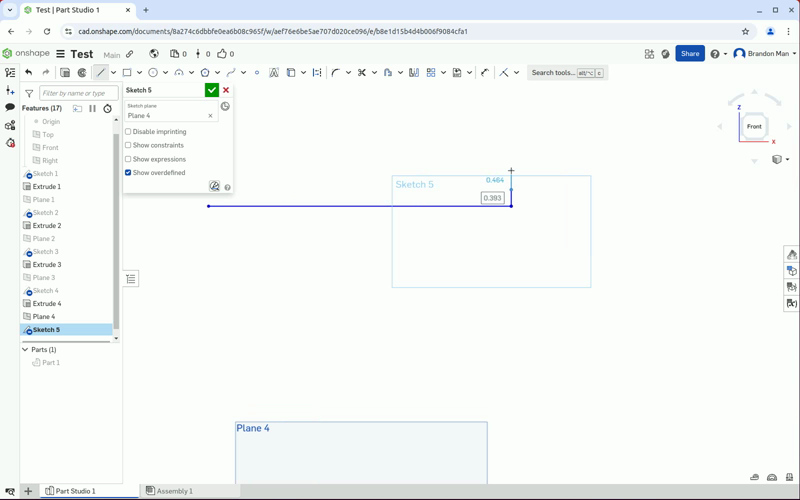
scroll(6)
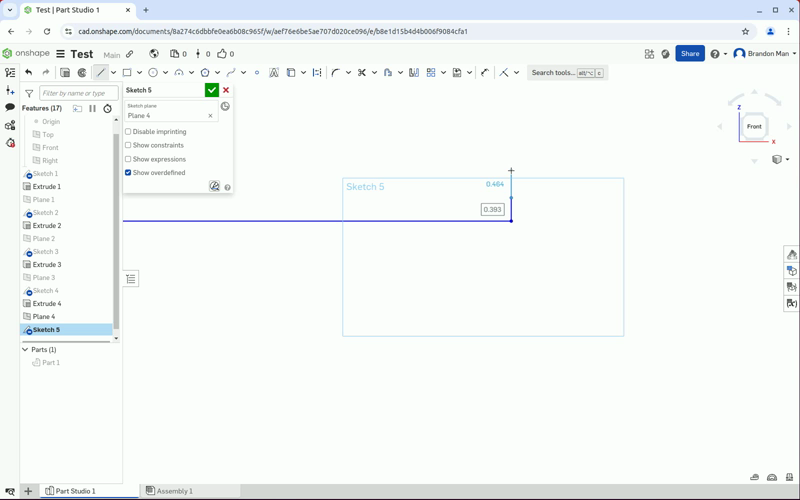
scroll(6)
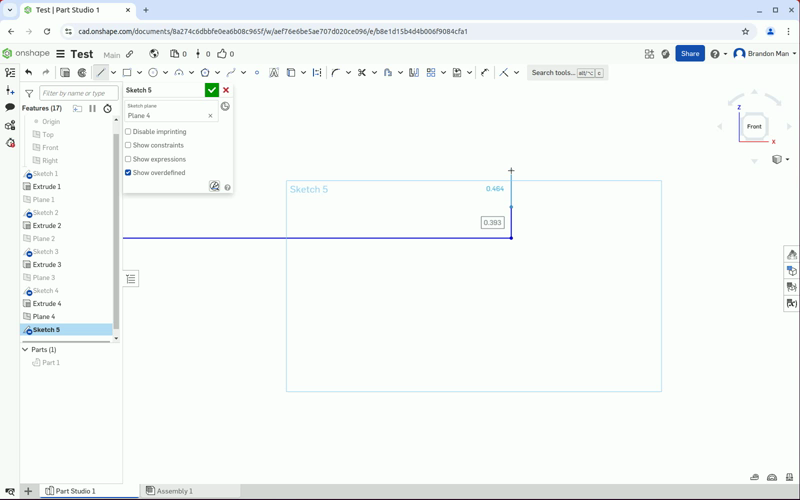
scroll(6)
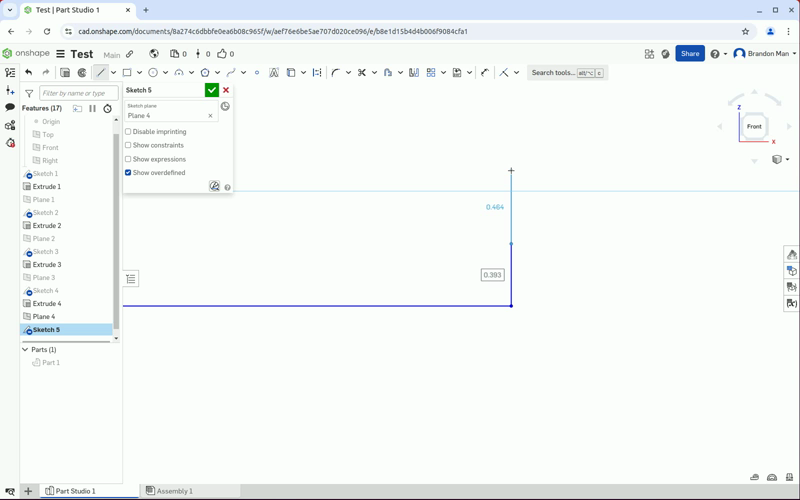
click(511, 170)
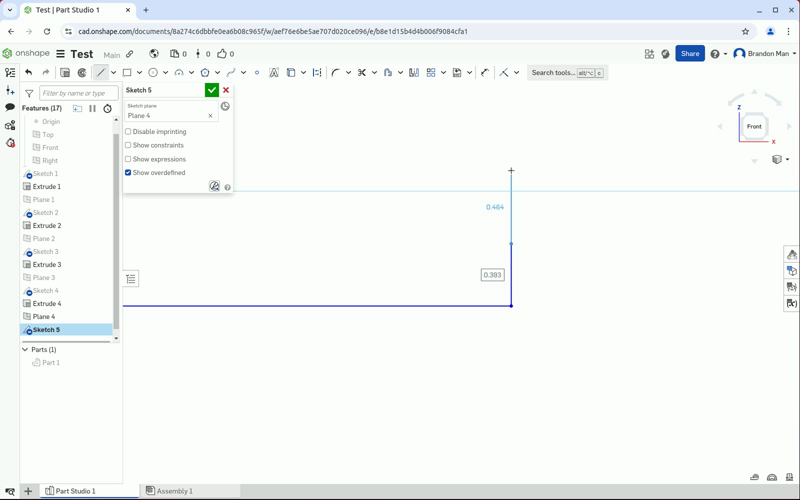
scroll(-6)
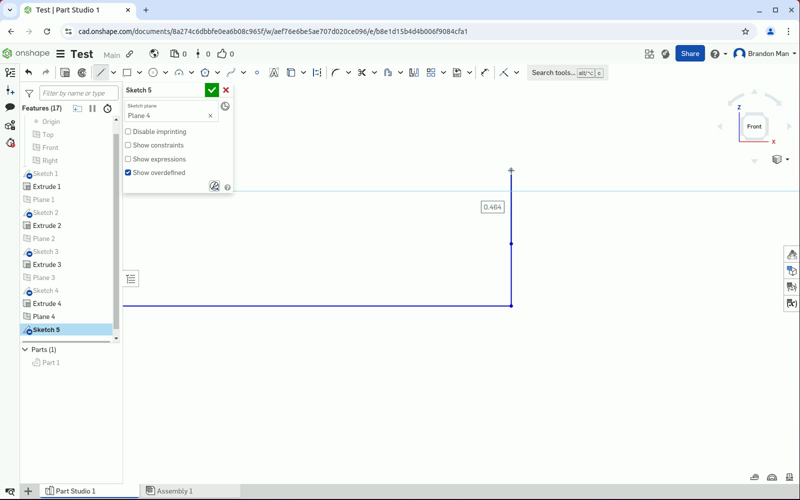
scroll(-6)
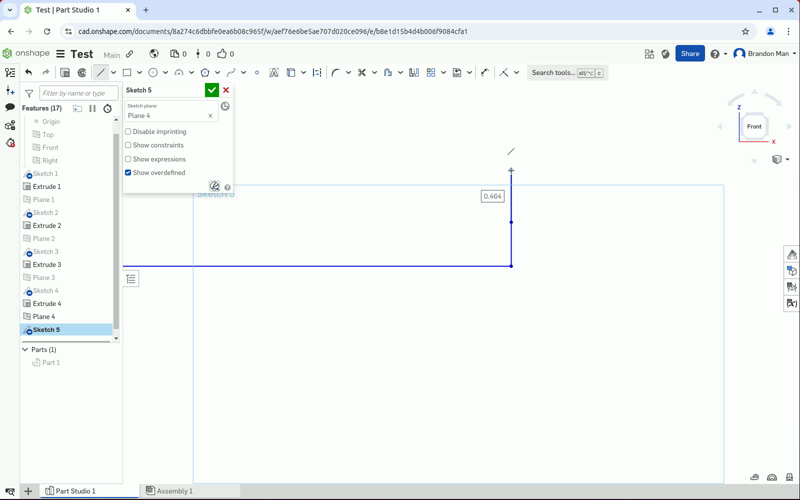
scroll(-6)
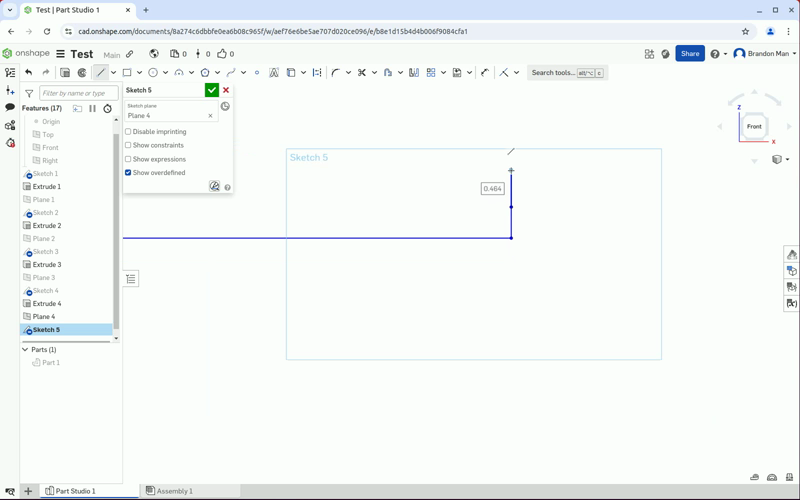
scroll(-6)
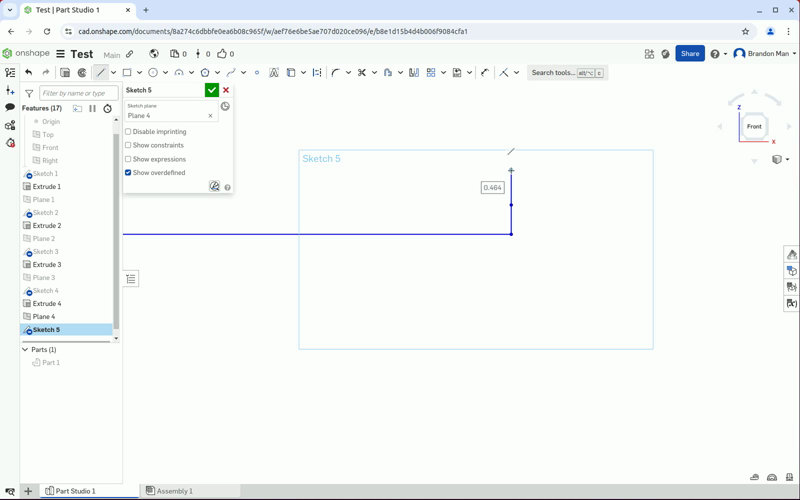
scroll(-6)
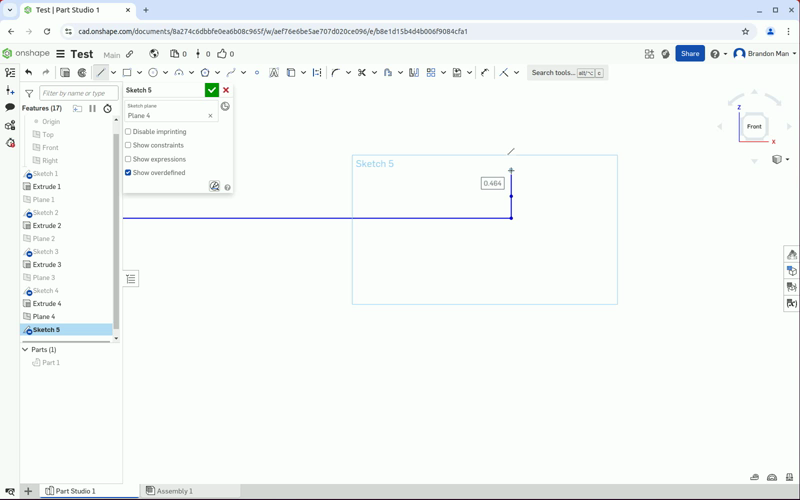
scroll(-6)
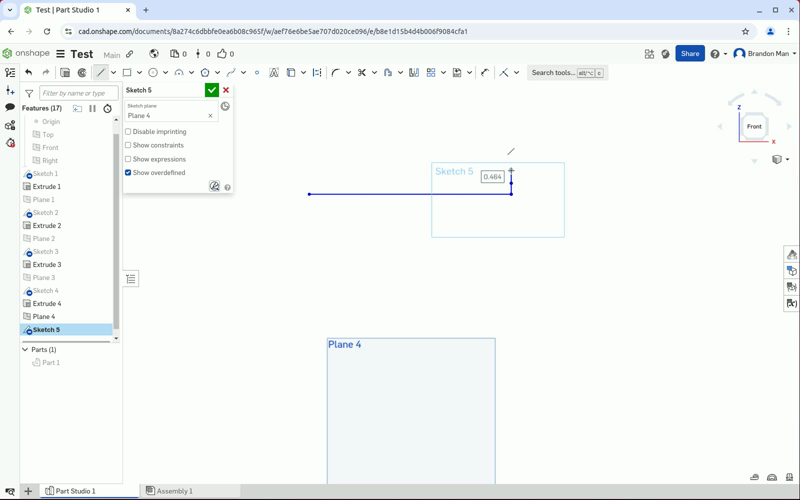
scroll(-6)
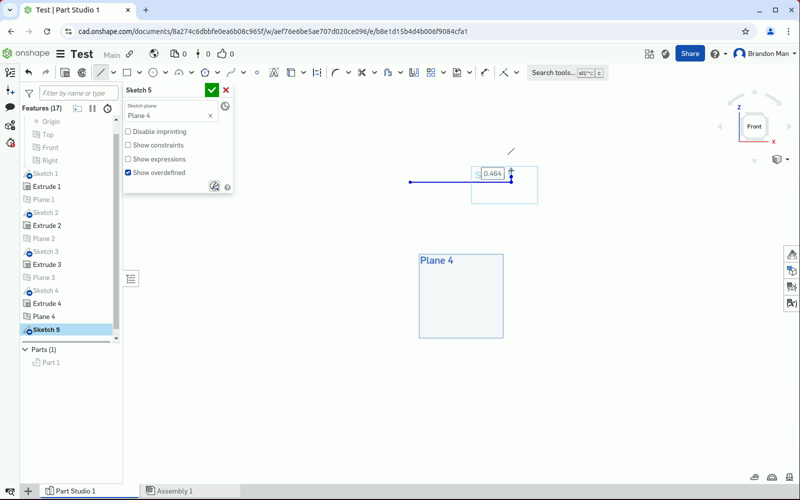
key_up(shift)
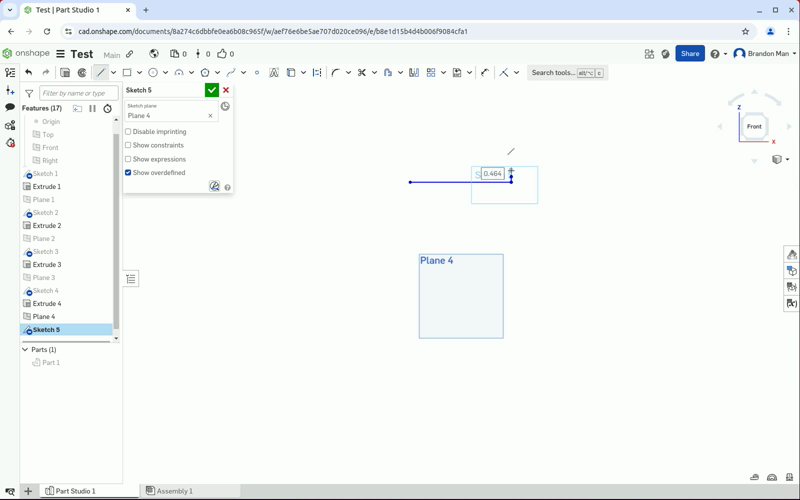
key_down(shift)
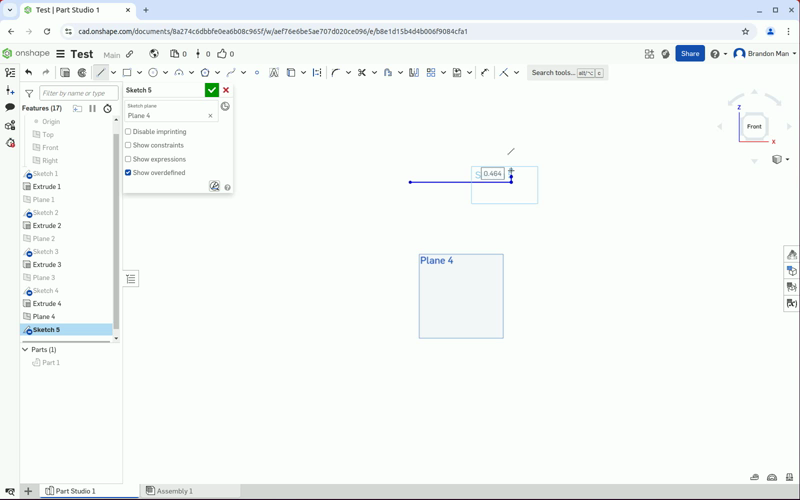
mouse_move(410, 170)
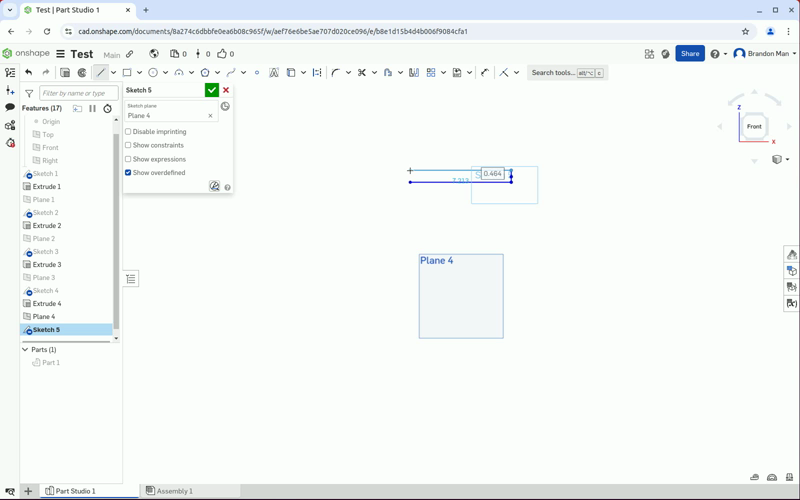
click(410, 170)
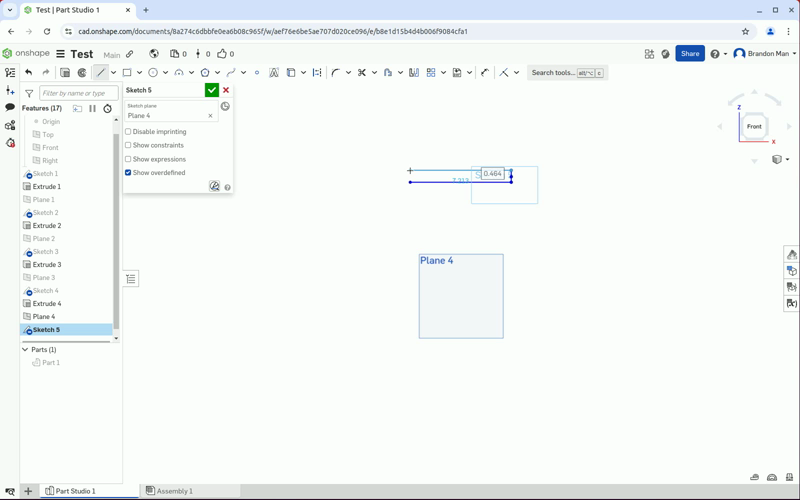
key_up(shift)
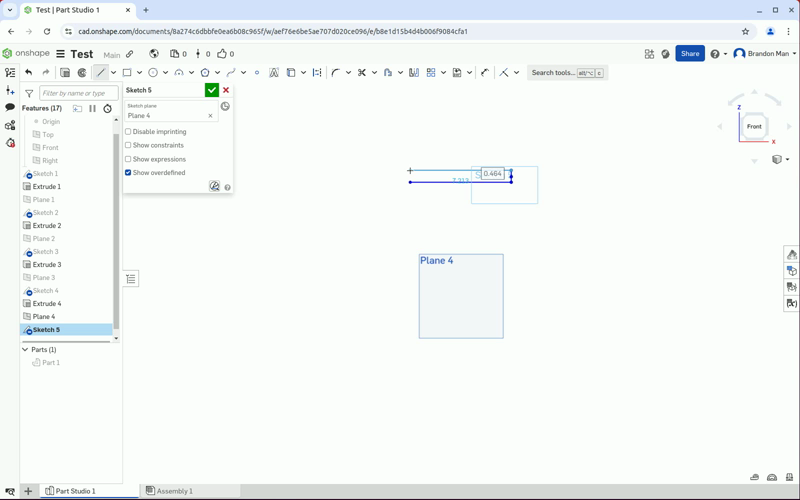
key_down(shift)
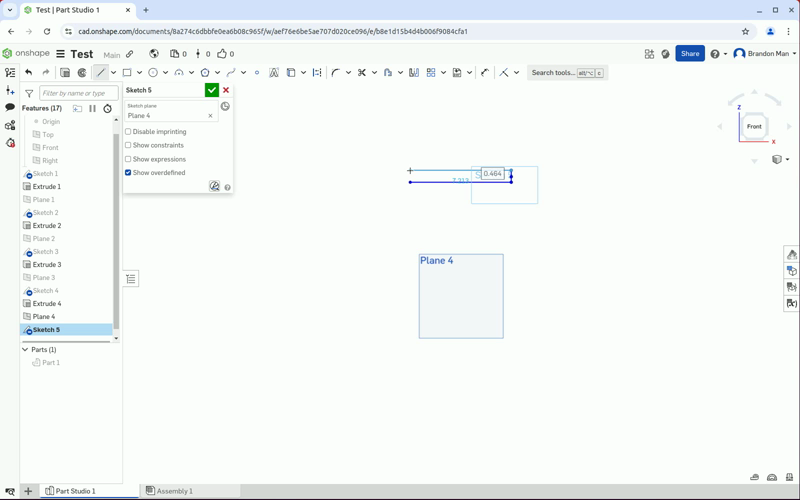
mouse_move(440, 170)
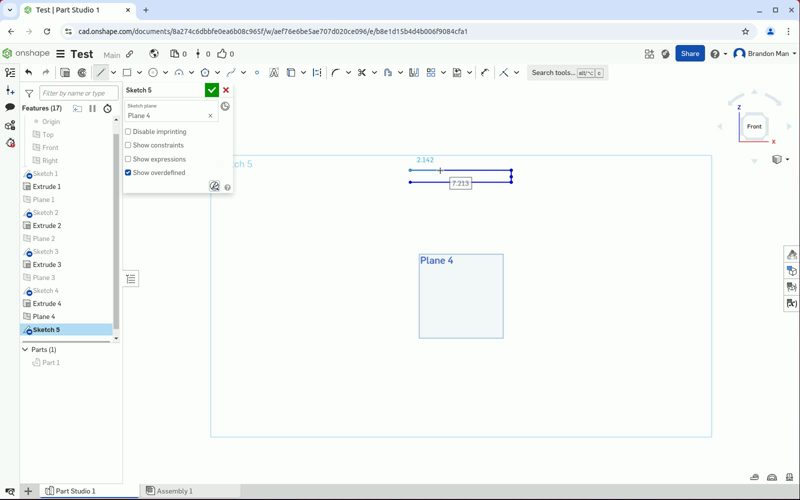
mouse_move(410, 176)
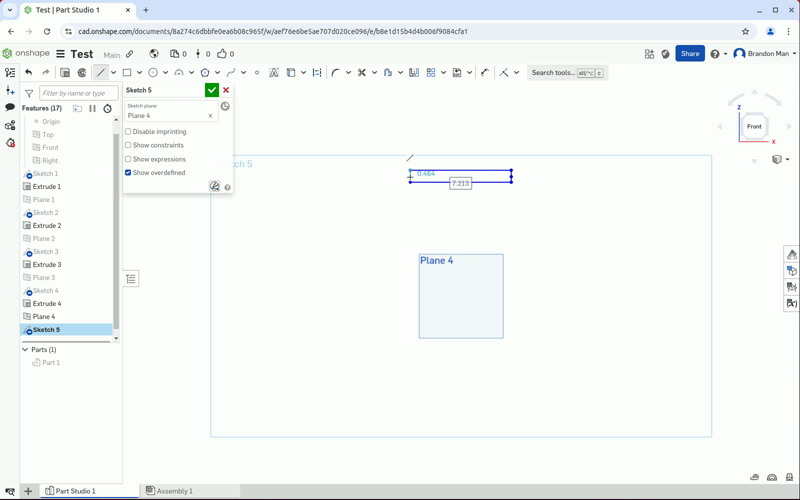
scroll(6)
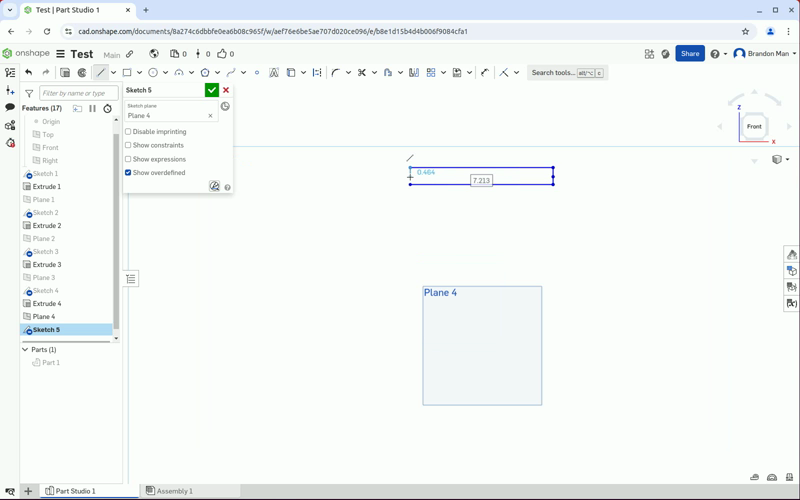
scroll(6)
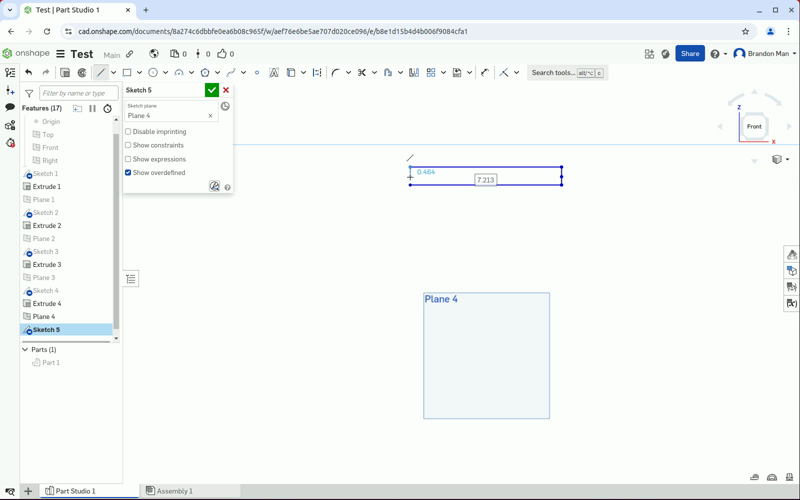
scroll(6)
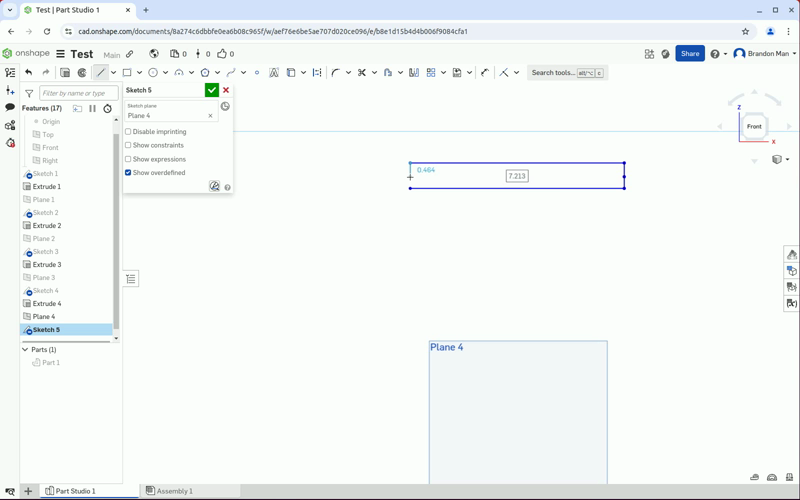
scroll(6)
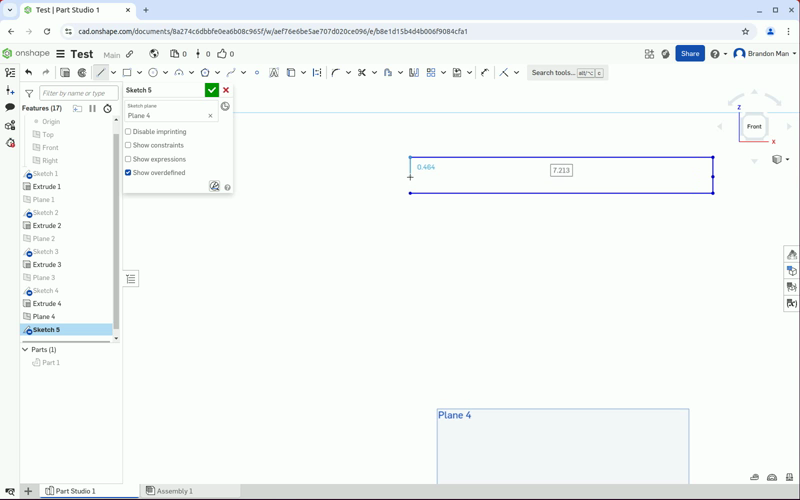
scroll(6)
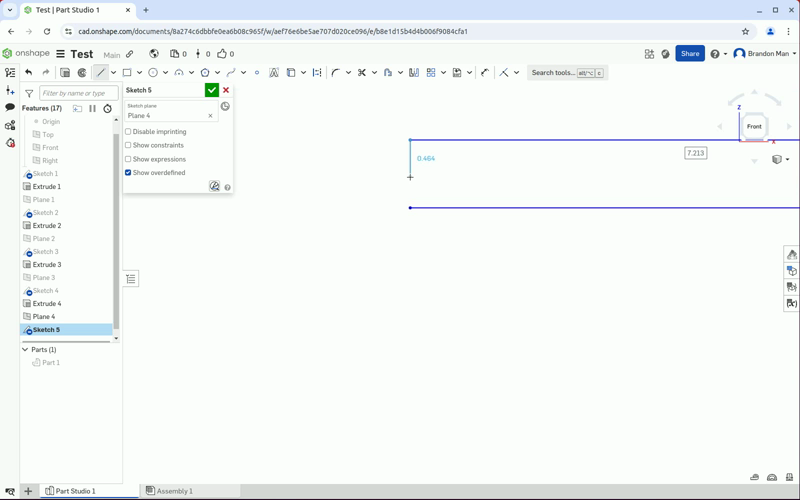
scroll(6)
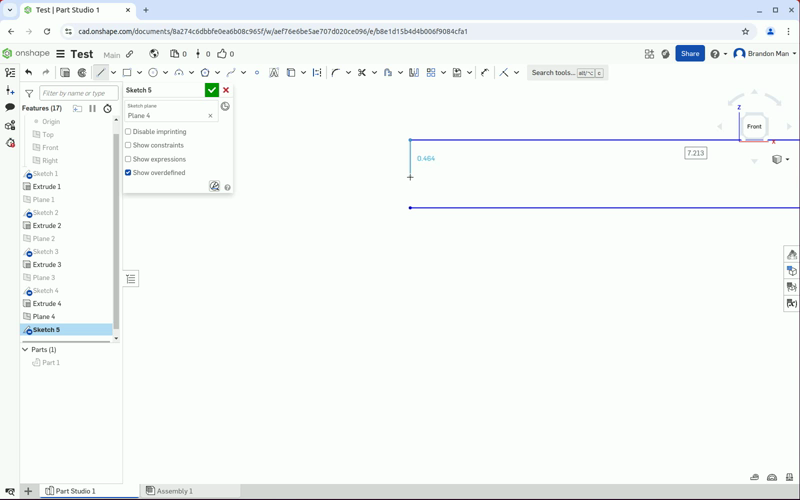
scroll(6)
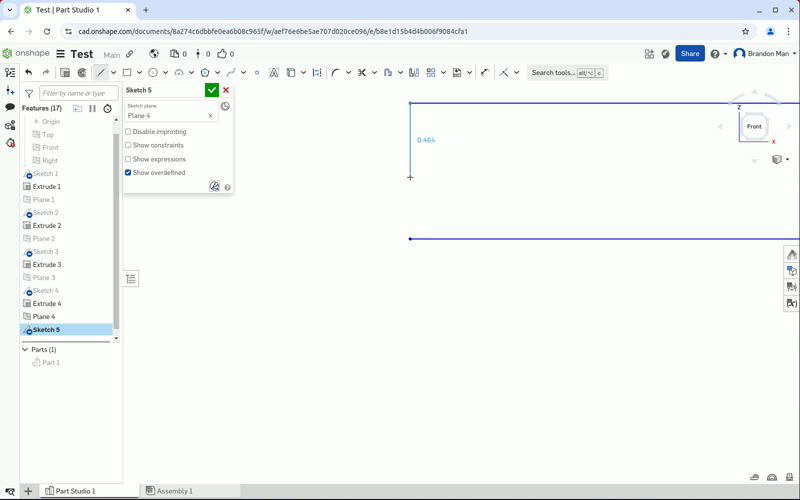
click(410, 176)
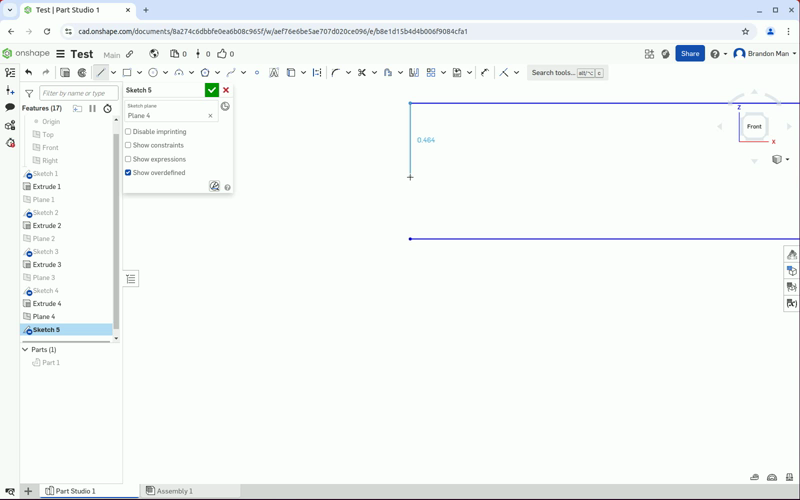
scroll(-6)
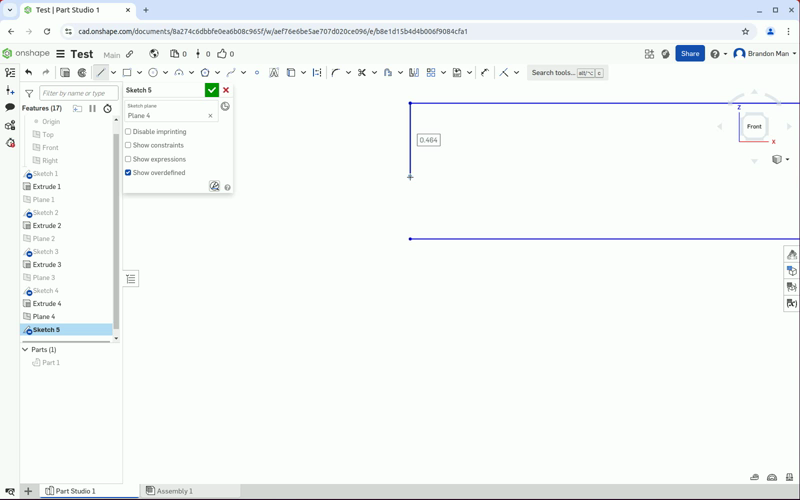
scroll(-6)
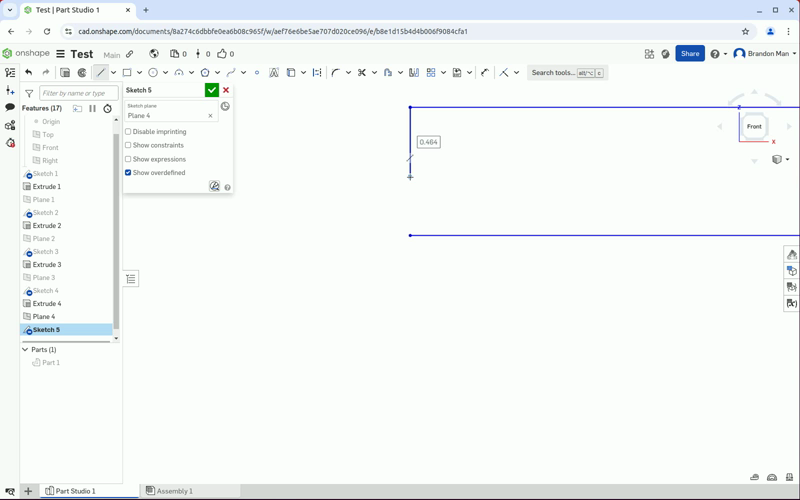
scroll(-6)
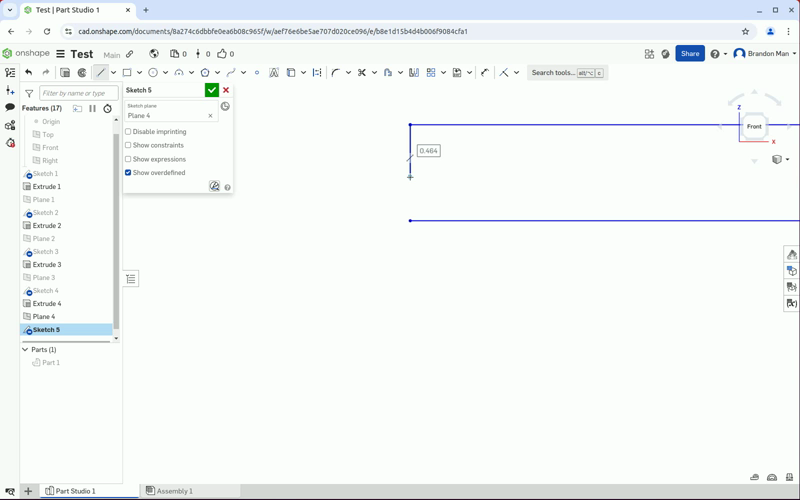
scroll(-6)
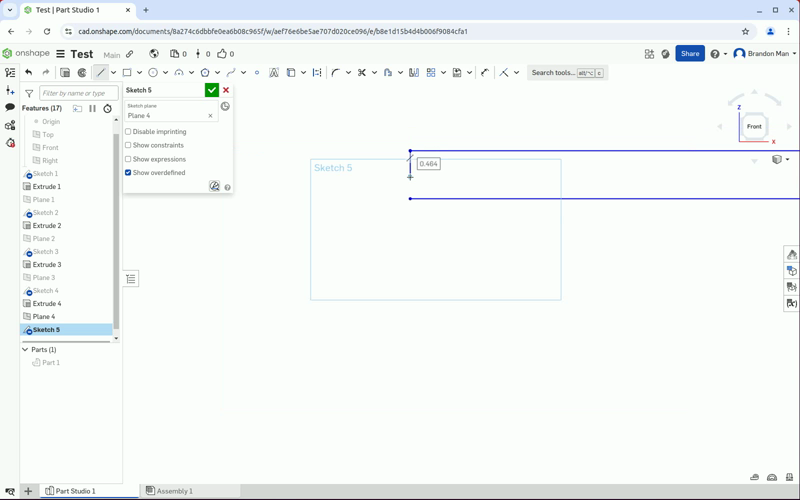
scroll(-6)
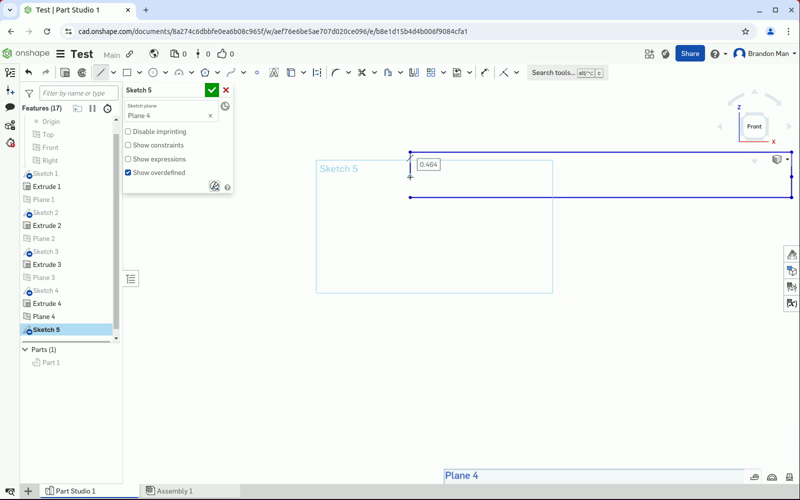
scroll(-6)
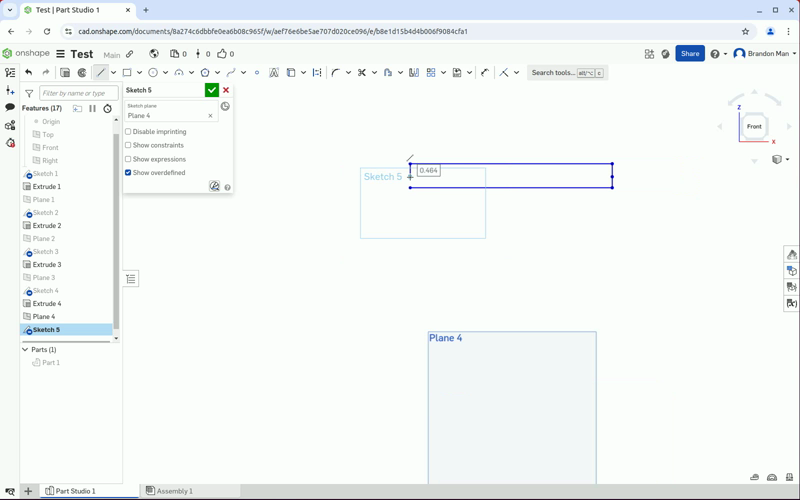
scroll(-6)
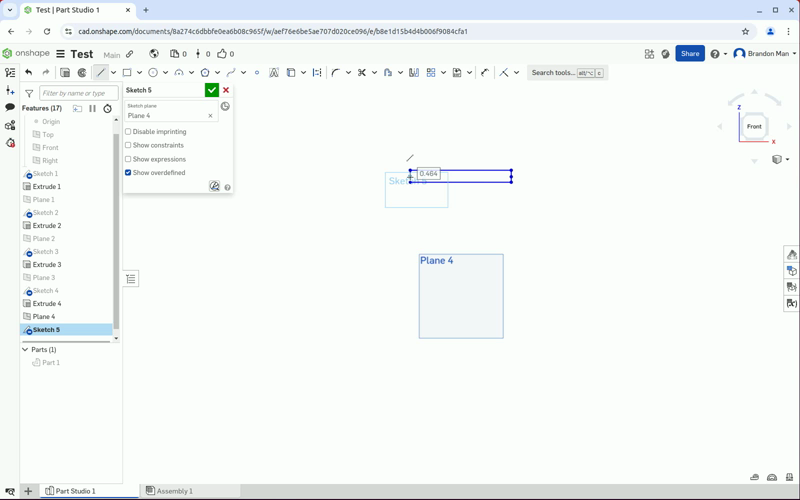
key_up(shift)
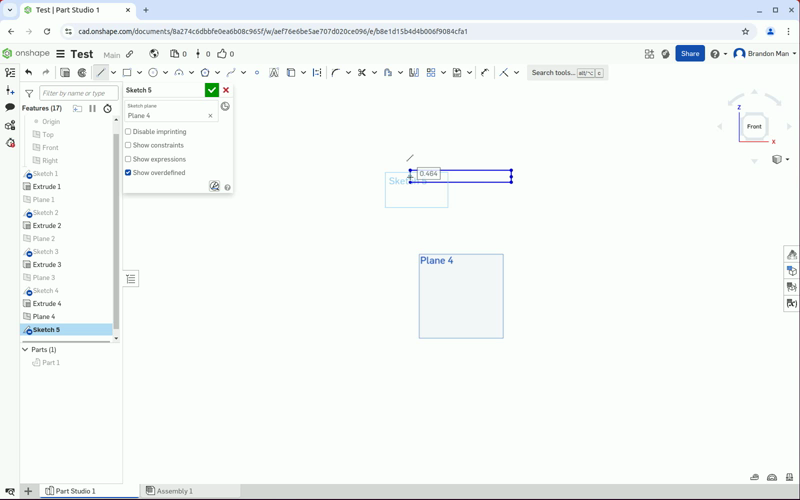
mouse_move(440, 176)
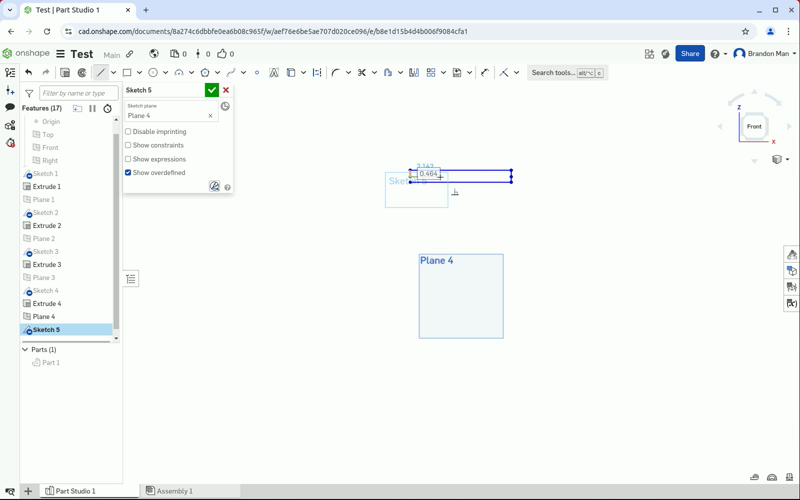
key_down(shift)
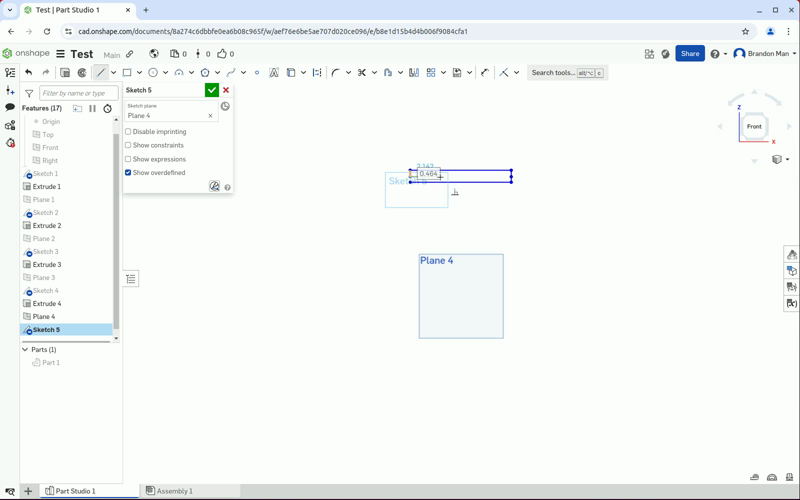
mouse_move(410, 182)
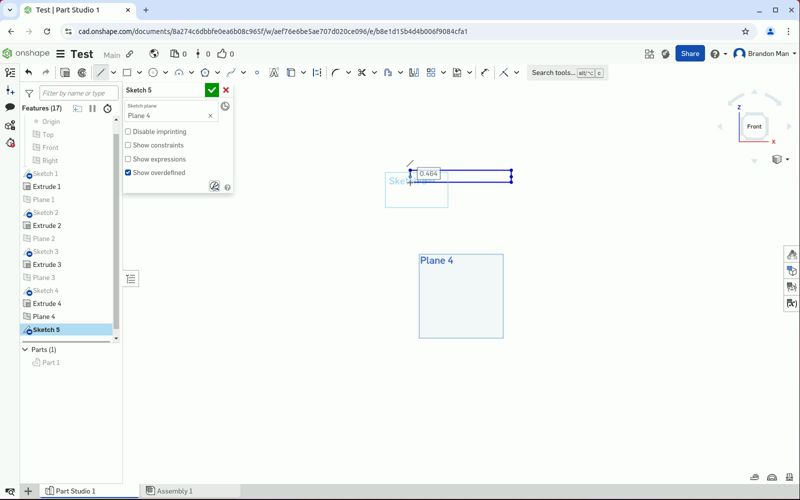
scroll(6)
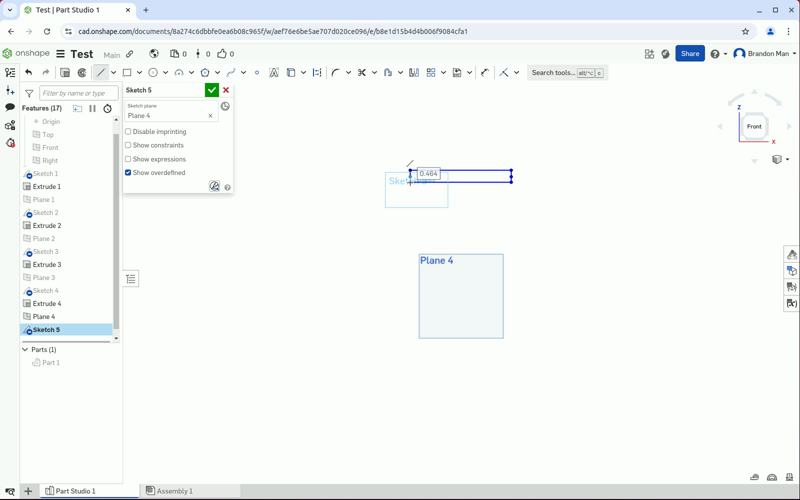
scroll(6)
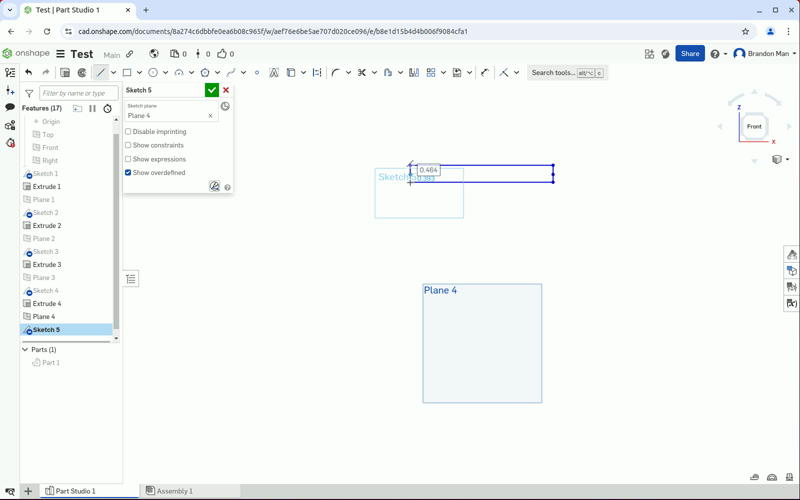
scroll(6)
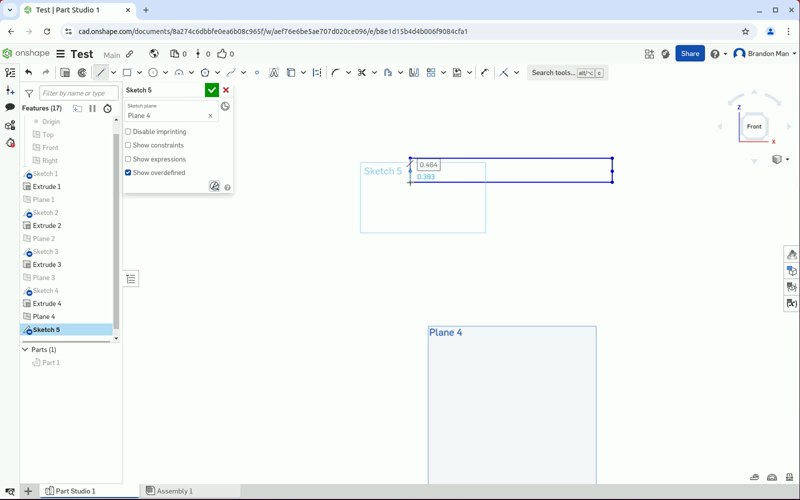
scroll(6)
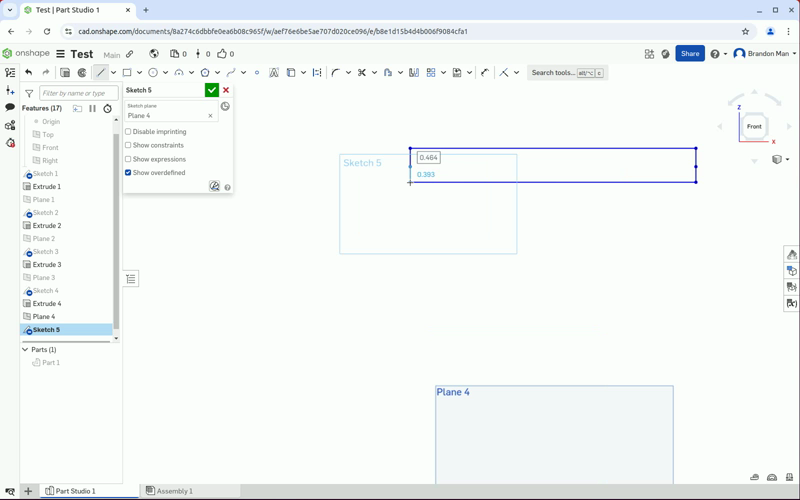
scroll(6)
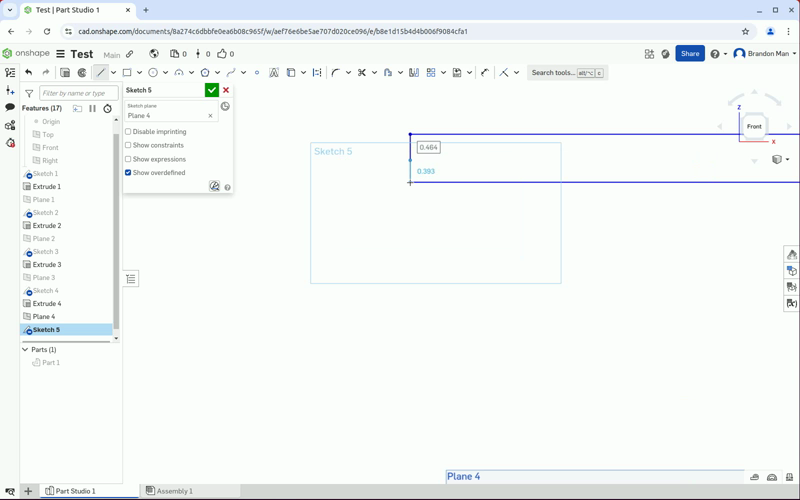
scroll(6)
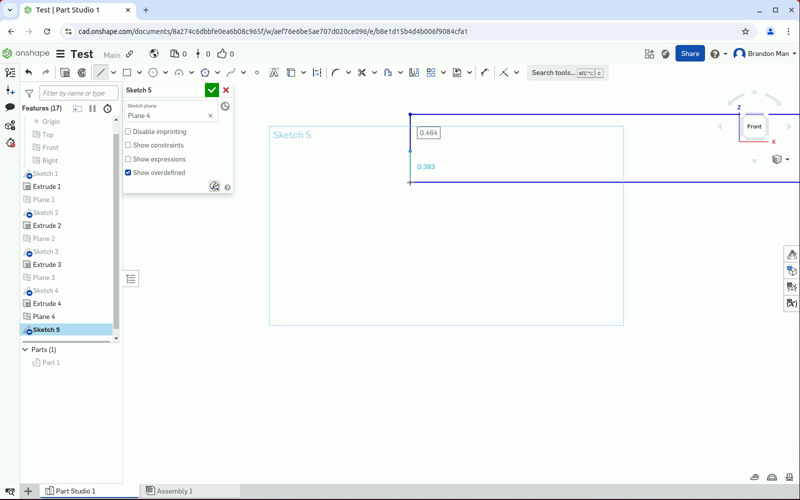
scroll(6)
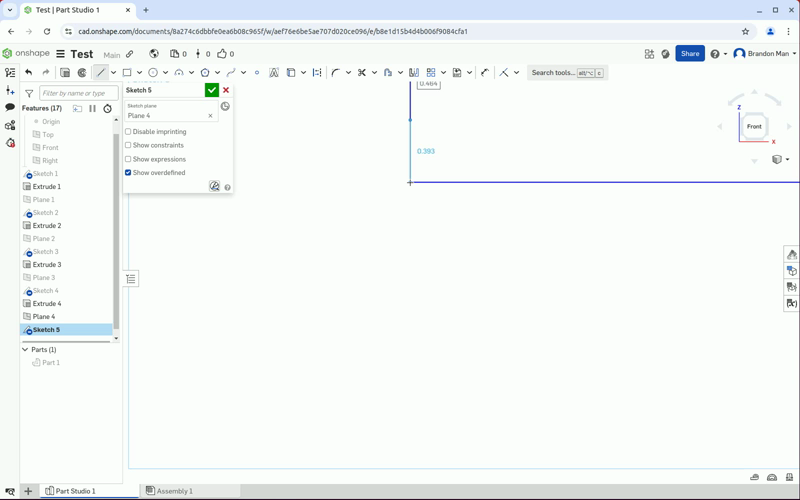
key_up(shift)
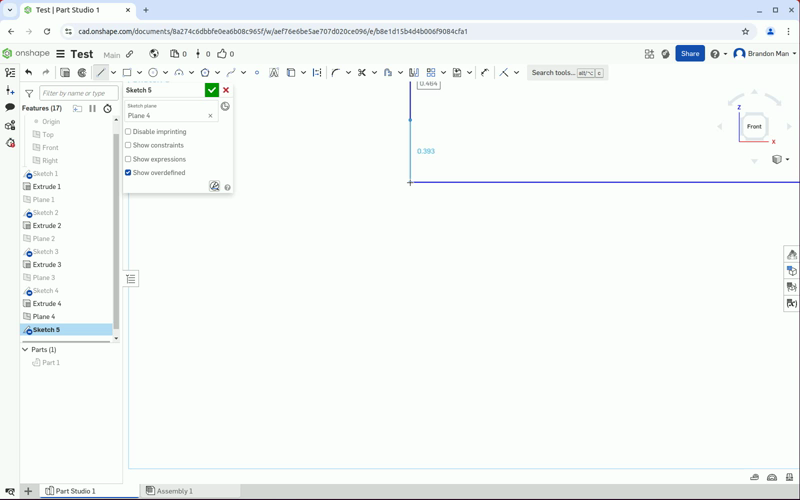
click(410, 182)
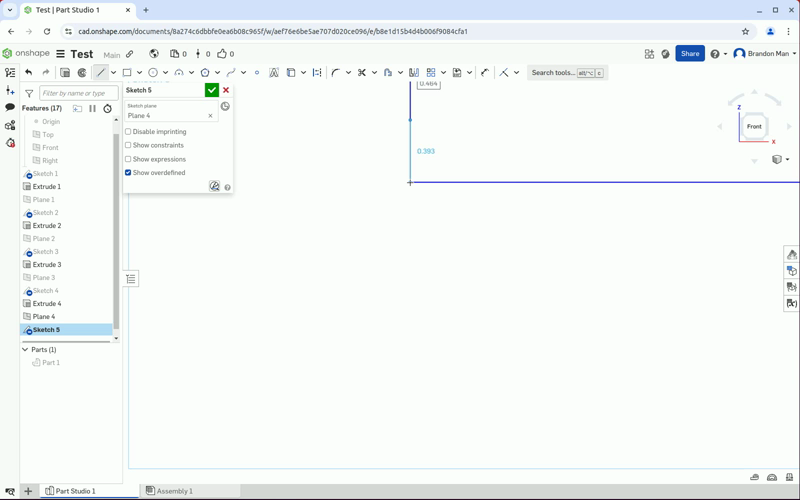
scroll(-6)
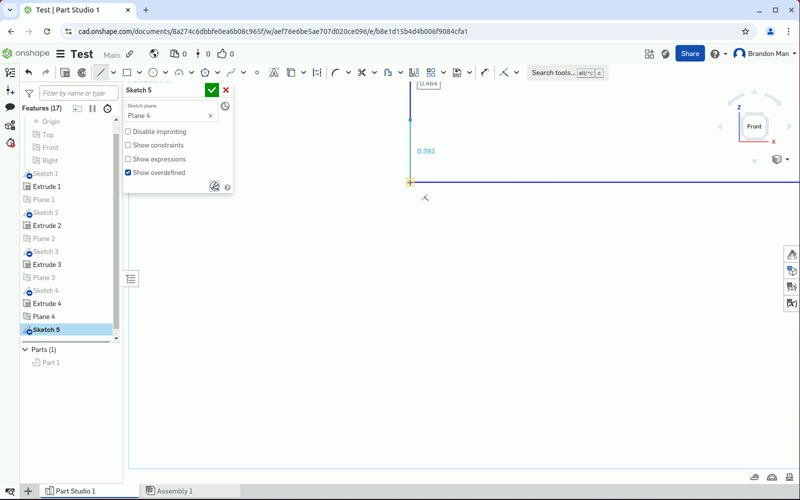
scroll(-6)
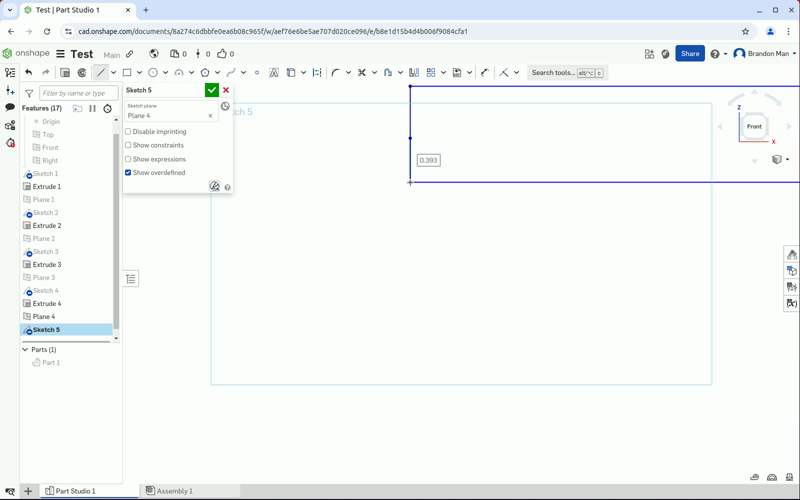
scroll(-6)
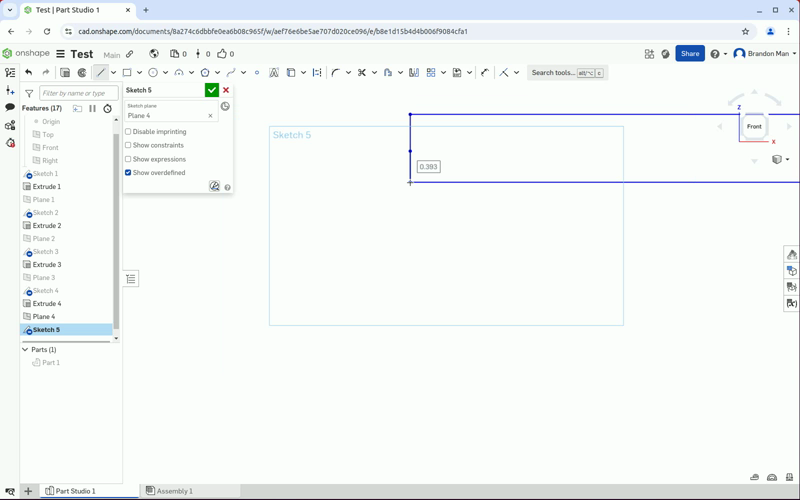
scroll(-6)
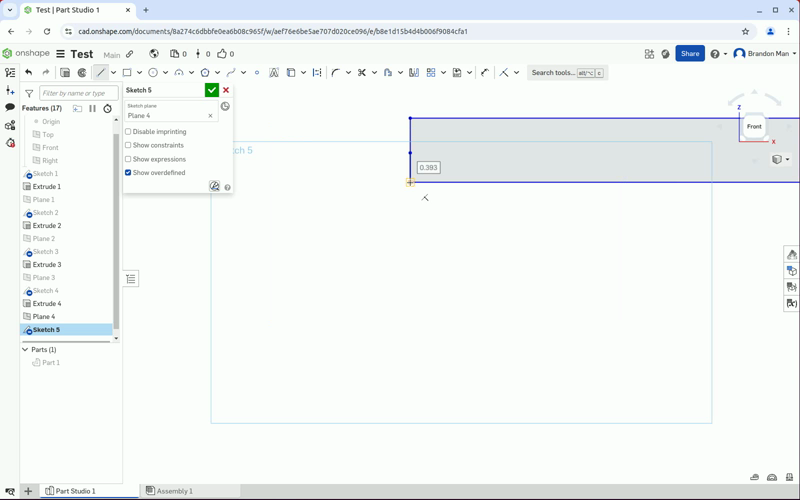
scroll(-6)
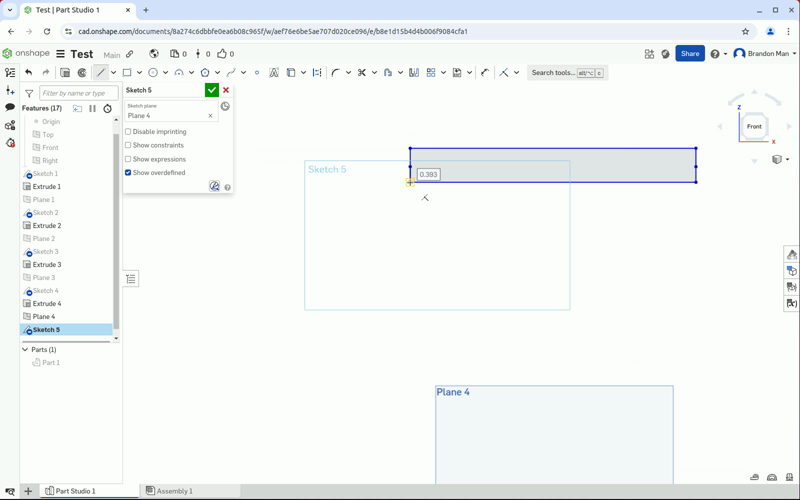
scroll(-6)
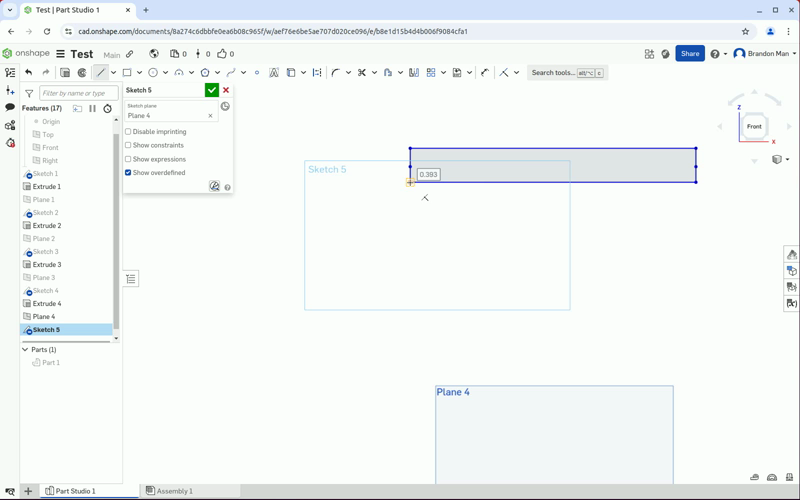
scroll(-6)
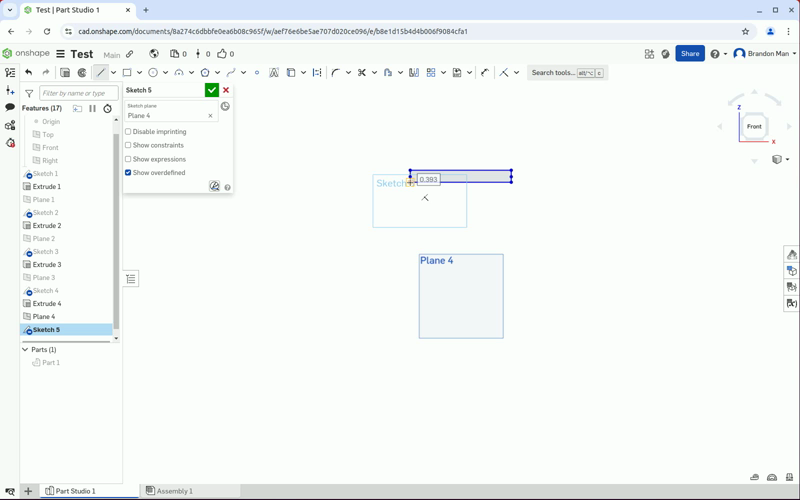
key(esc)
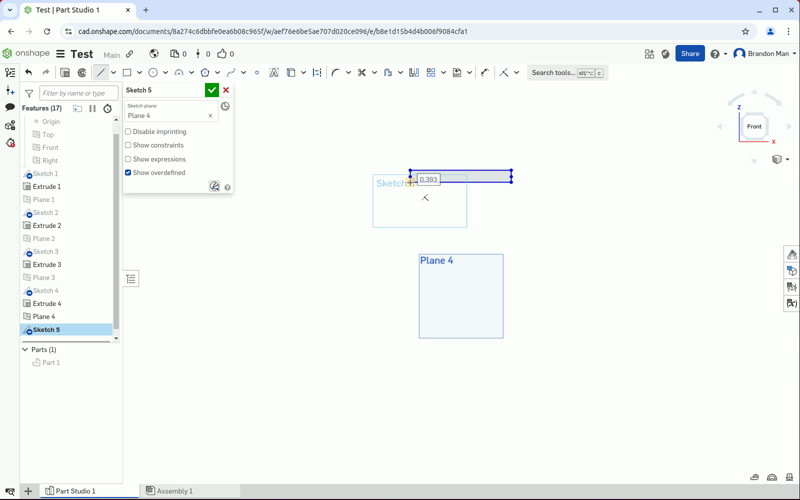
mouse_move(456, 181)
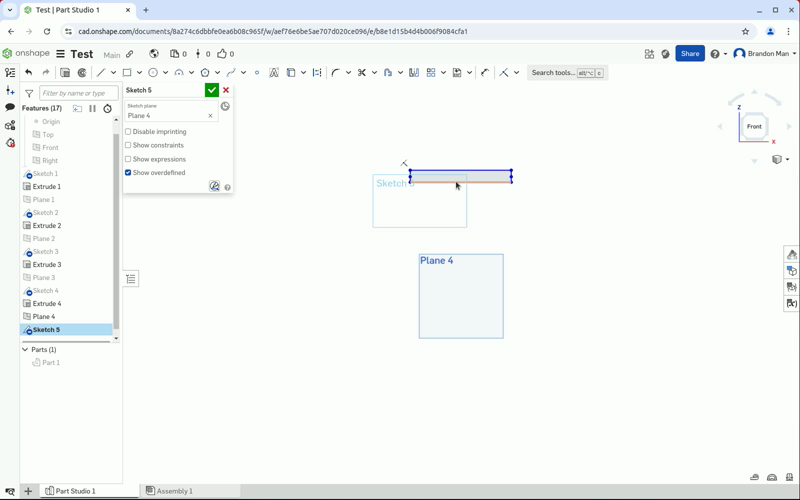
scroll(6)
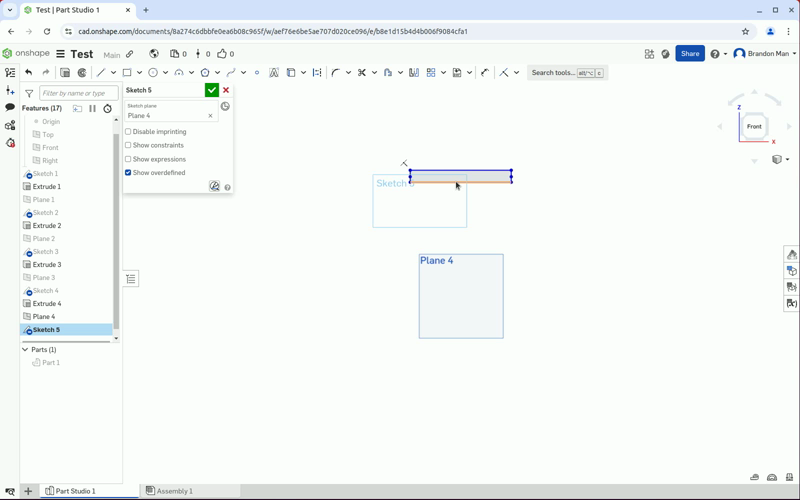
scroll(6)
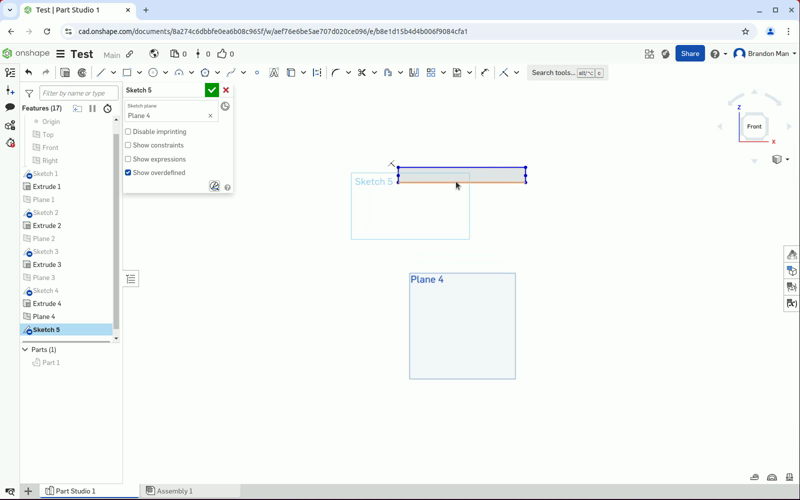
scroll(6)
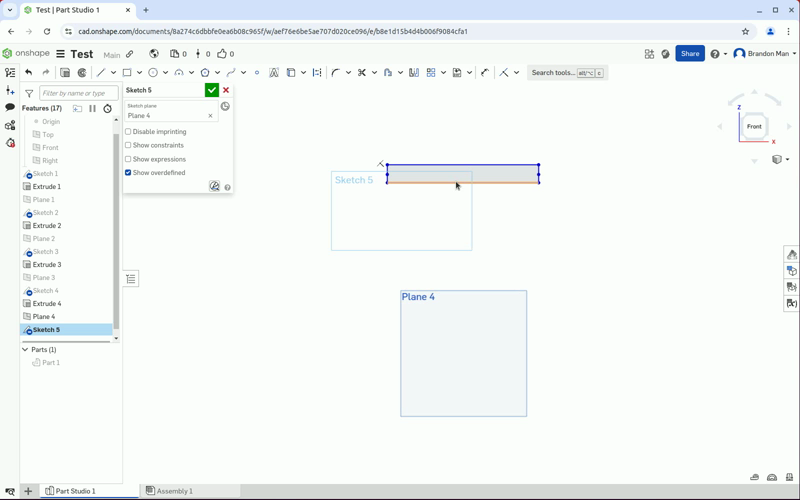
scroll(6)
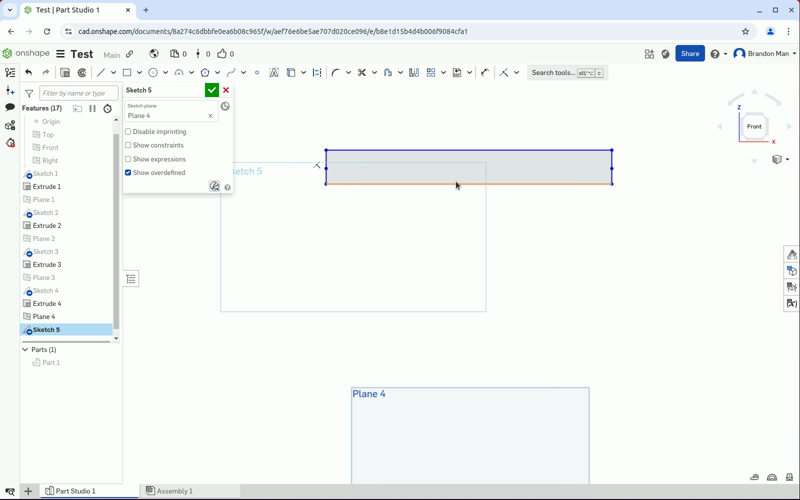
scroll(6)
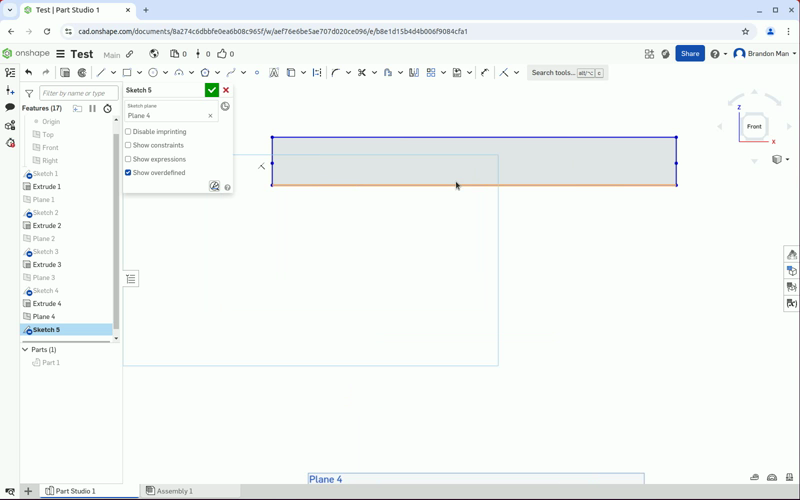
scroll(6)
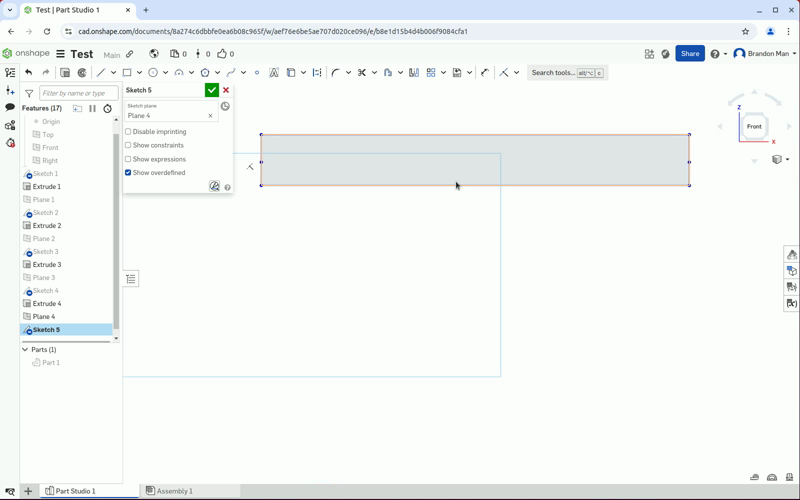
scroll(6)
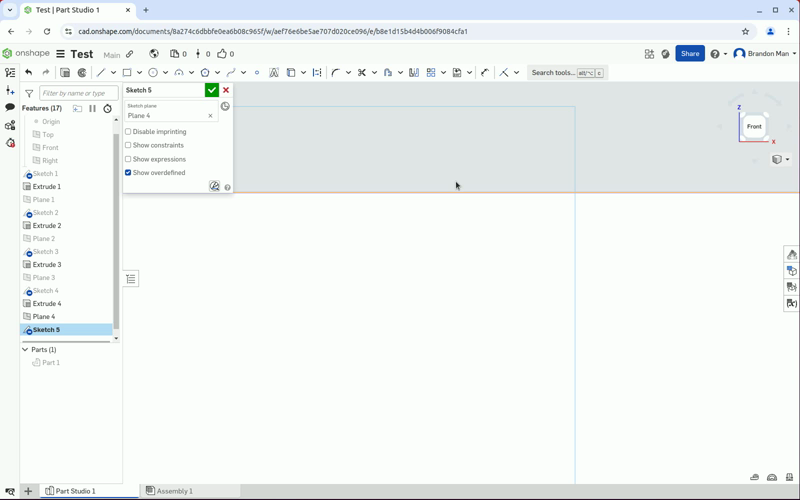
click(456, 181)
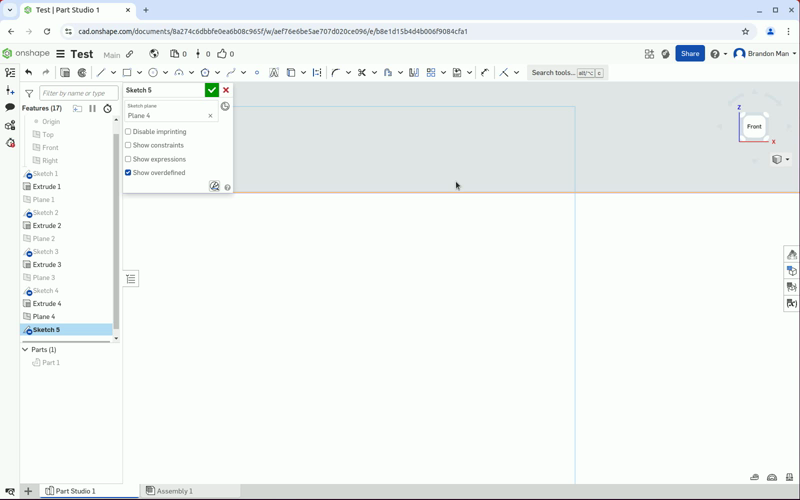
scroll(-6)
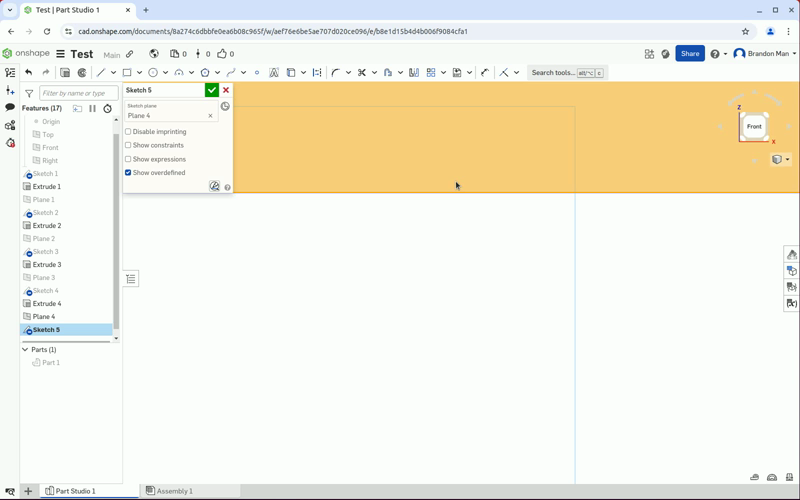
scroll(-6)
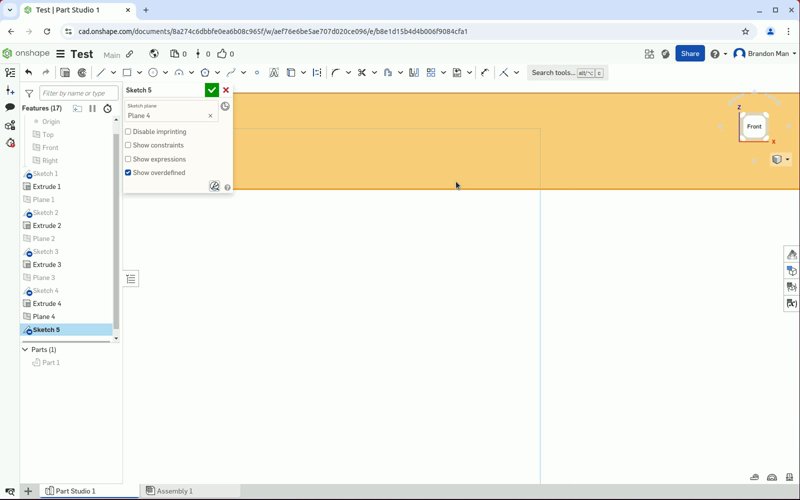
scroll(-6)
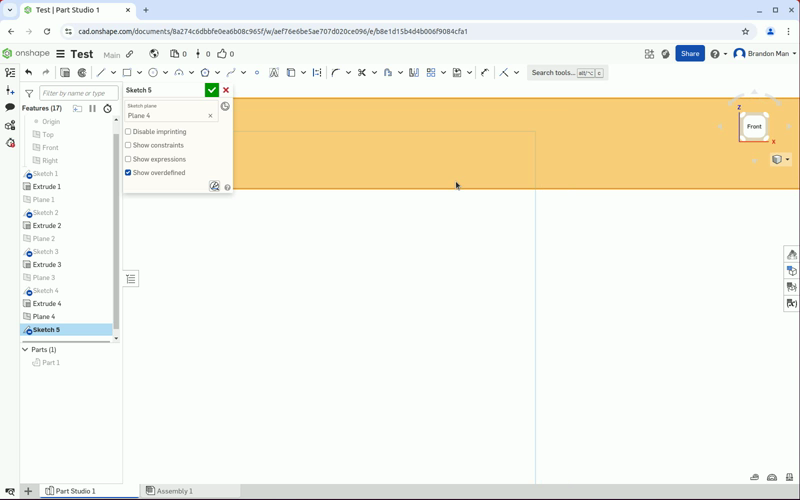
scroll(-6)
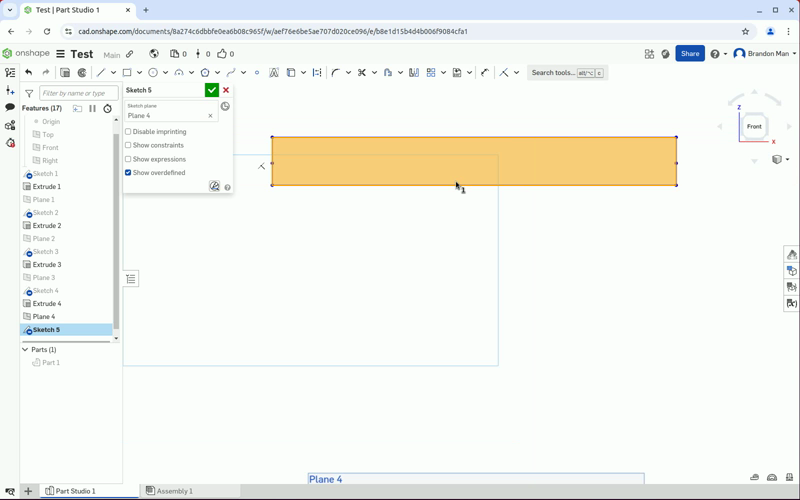
scroll(-6)
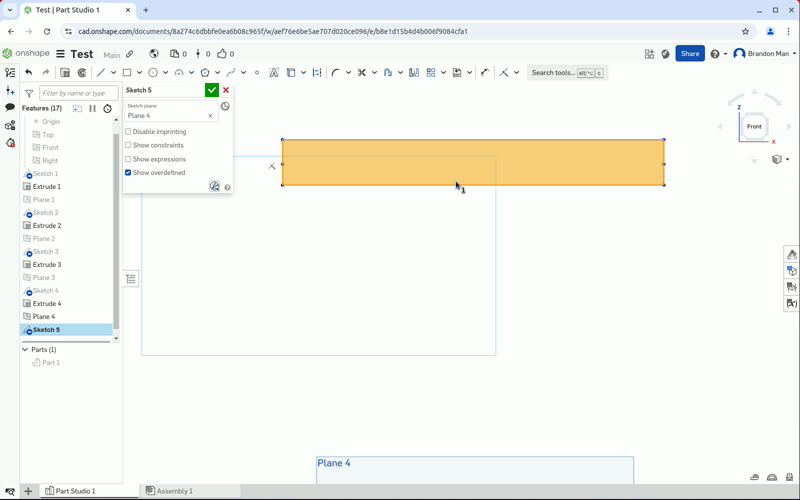
scroll(-6)
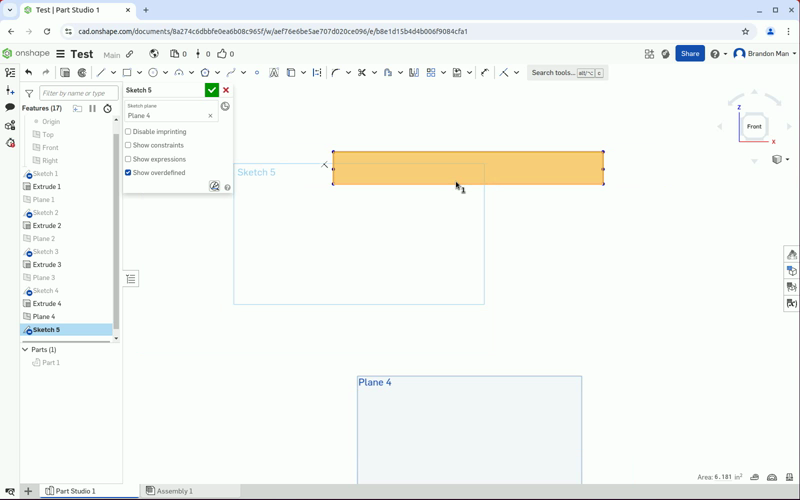
scroll(-6)
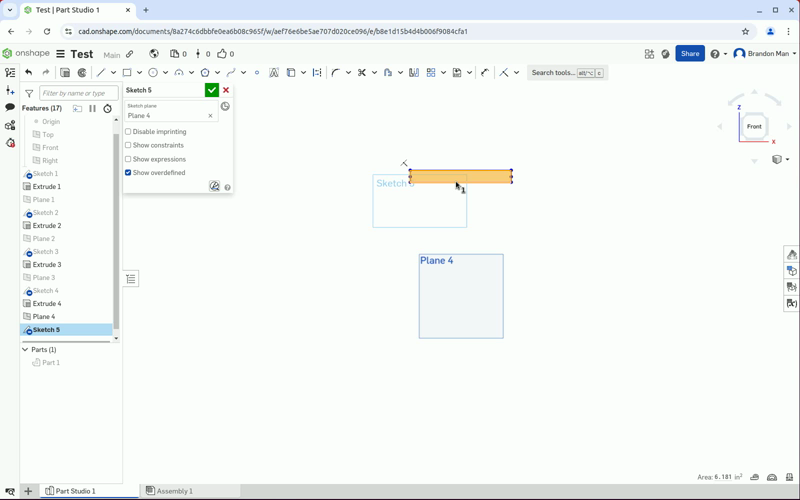
mouse_move(73, 352)
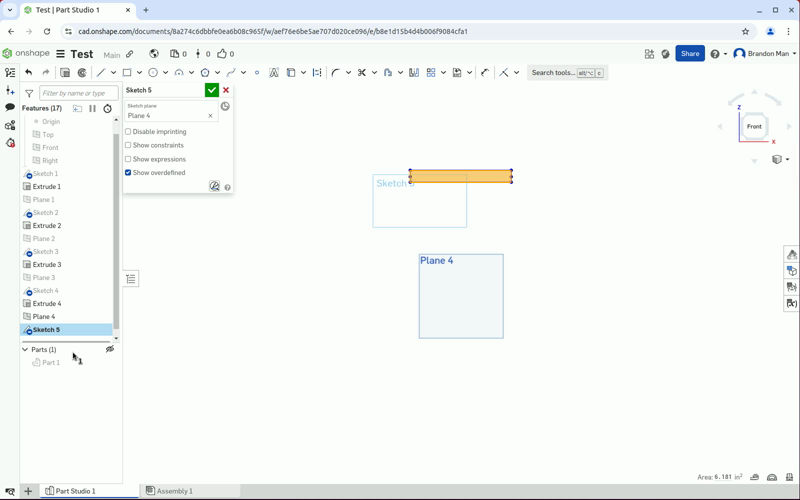
key(shift+y)
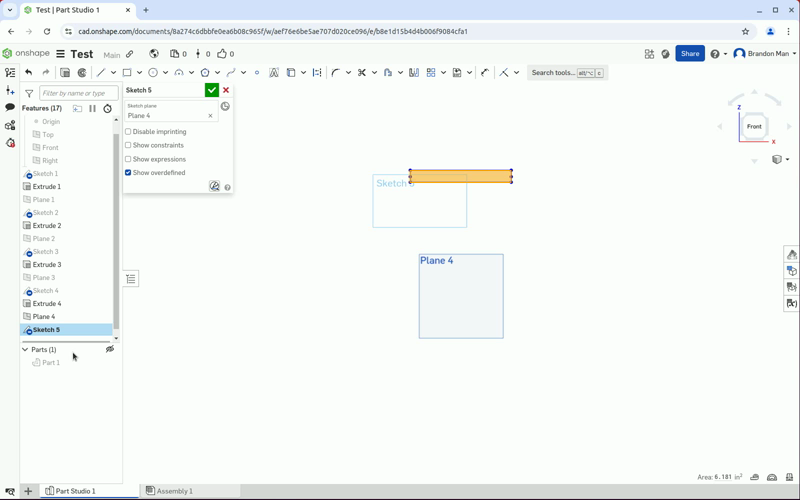
key(shift+e)
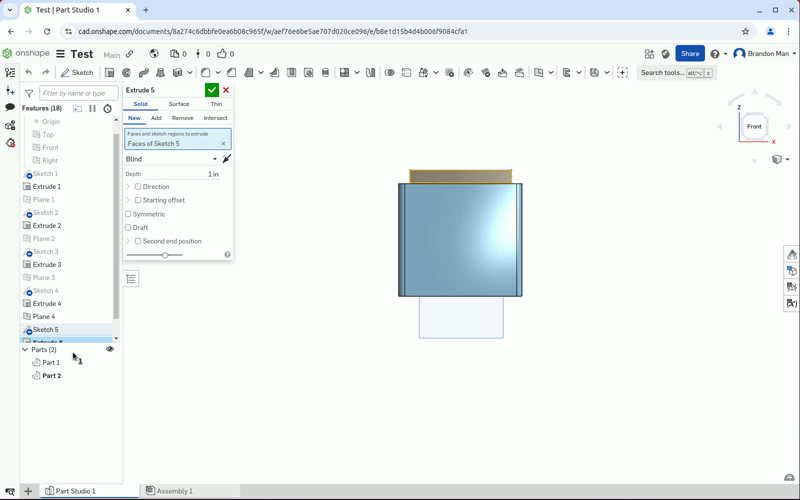
mouse_move(143, 106)
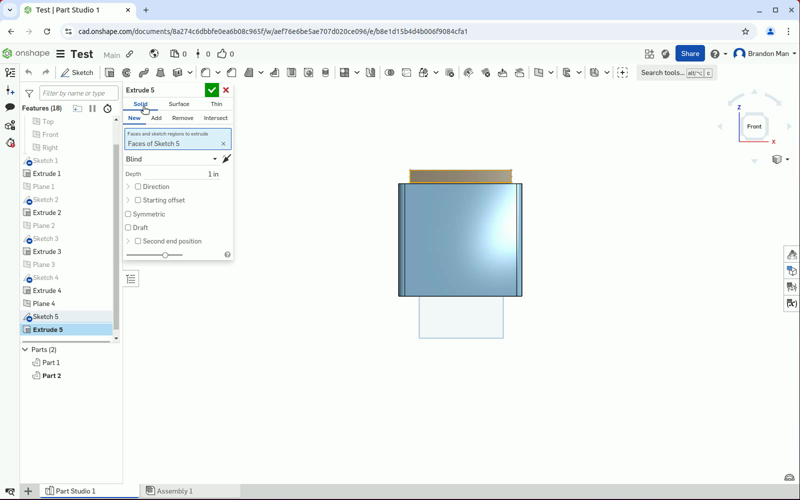
click(143, 106)
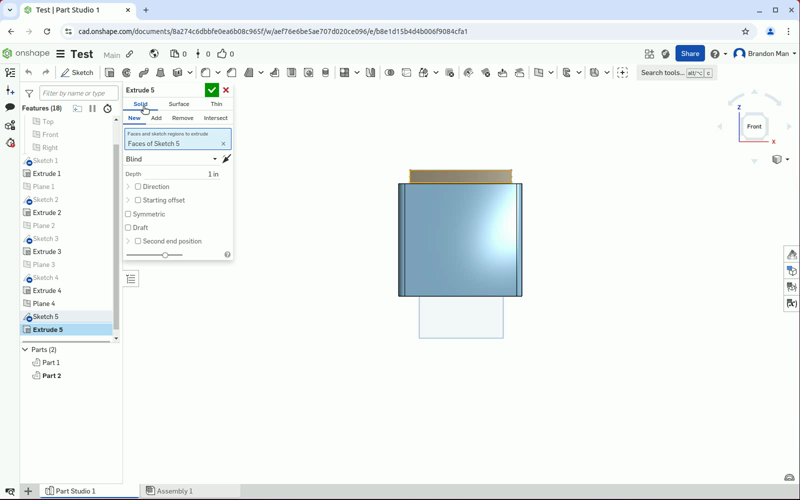
mouse_move(186, 120)
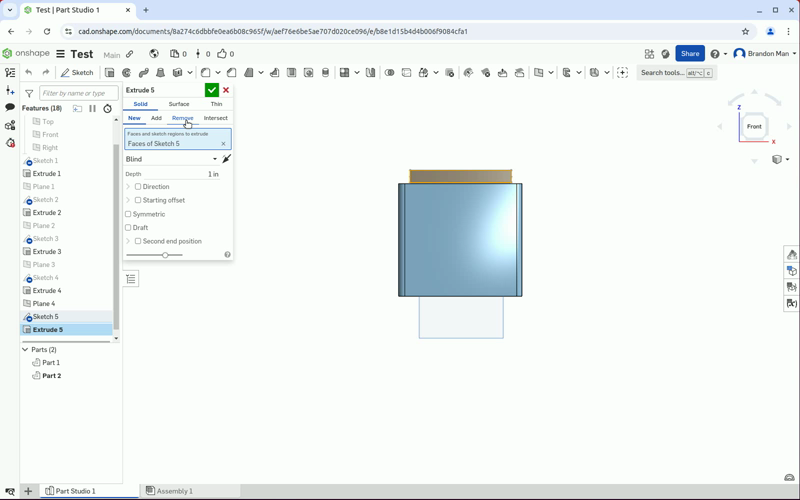
click(186, 120)
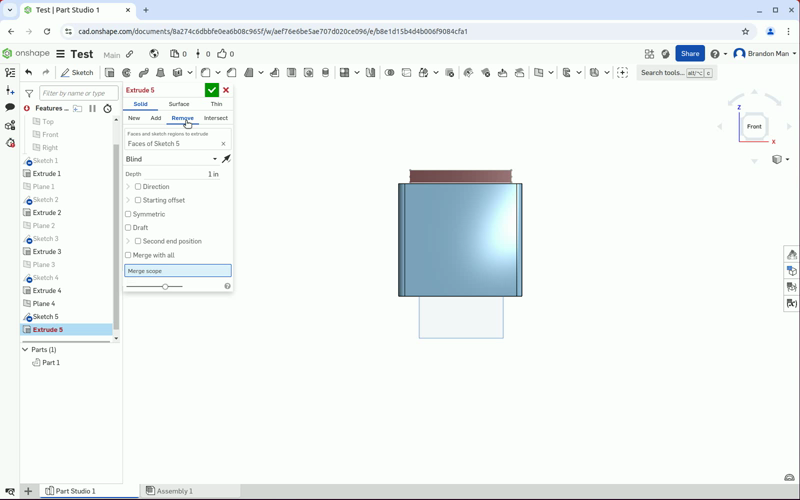
key(tab, 4)
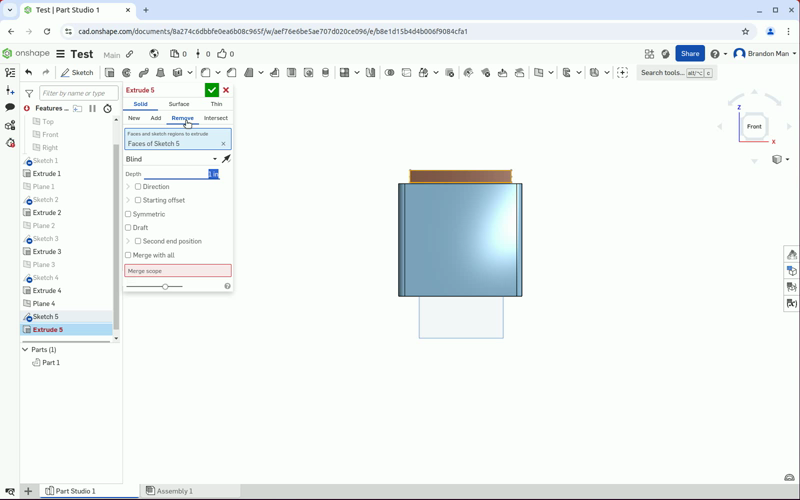
text(0.837)
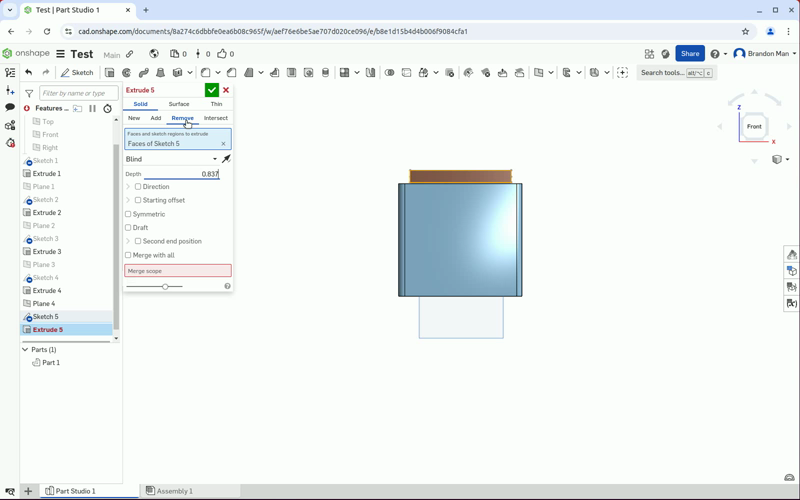
key(tab, 6)
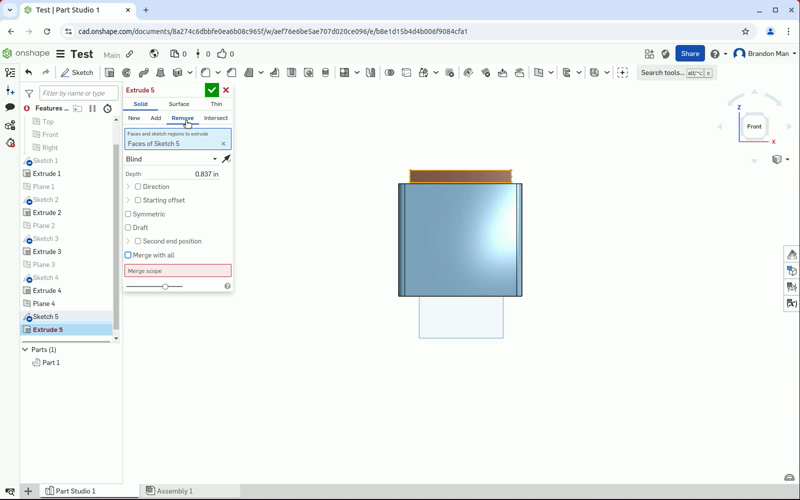
key(space)
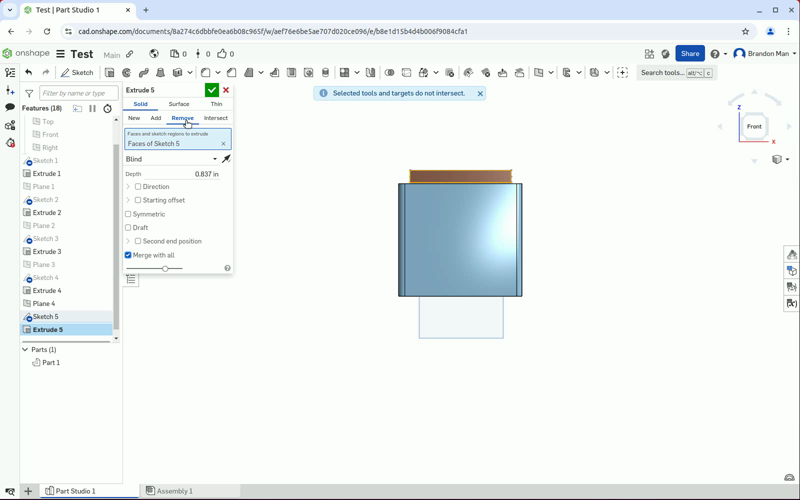
key(enter)
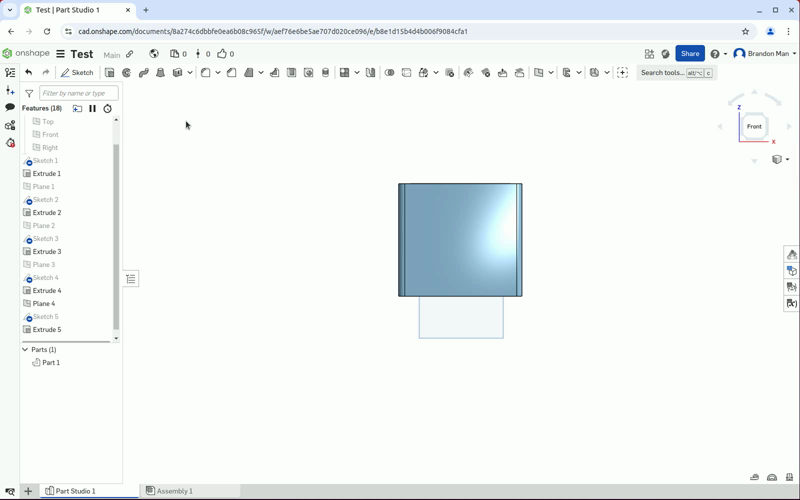
key(shift+h)
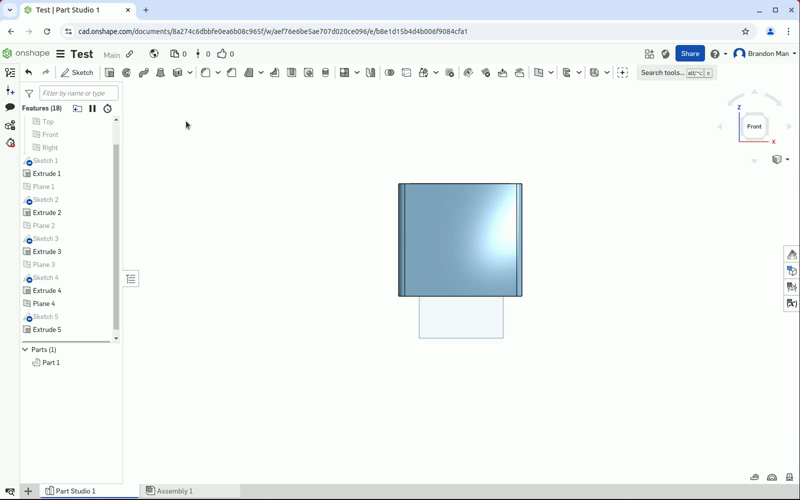
key(shift+h)
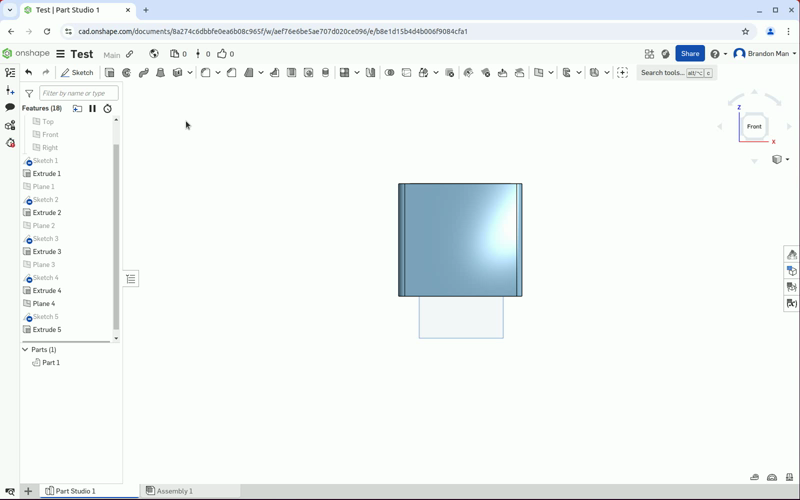
mouse_move(69, 163)
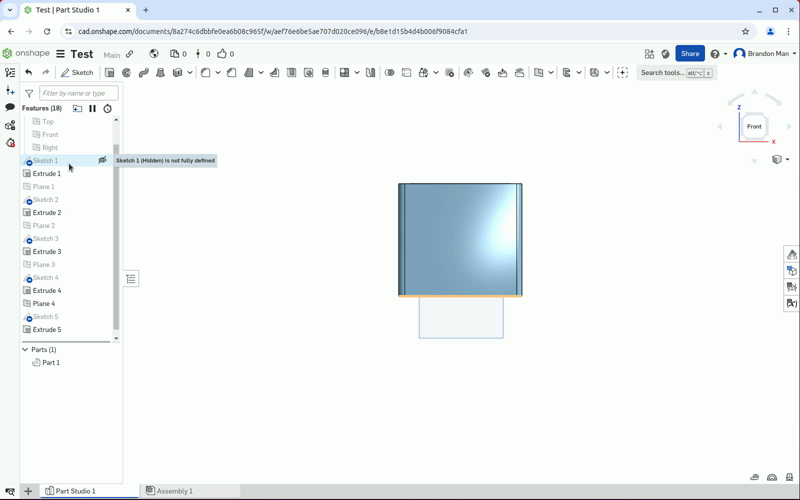
click(69, 163)
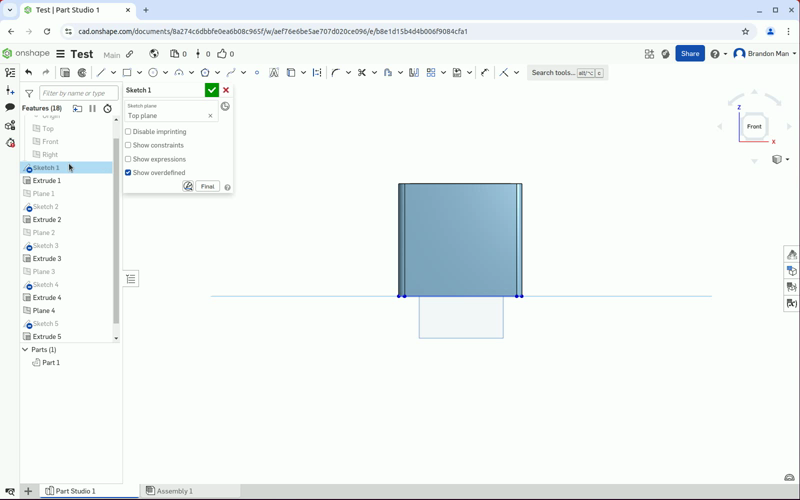
mouse_move(229, 92)
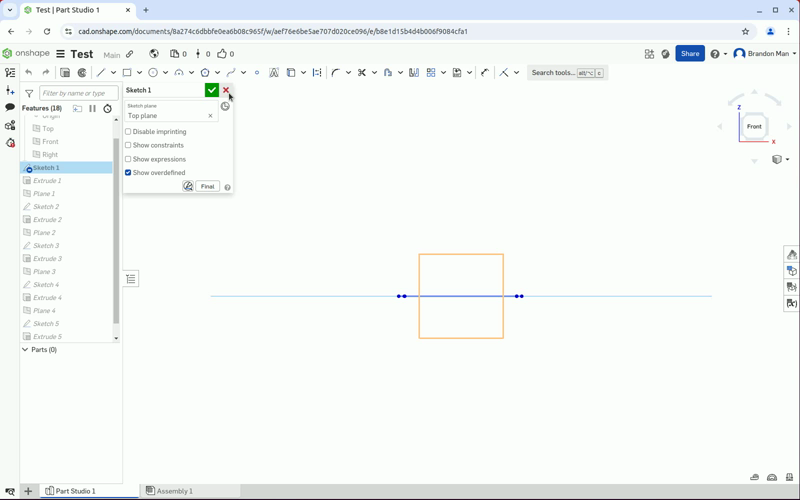
click(229, 92)
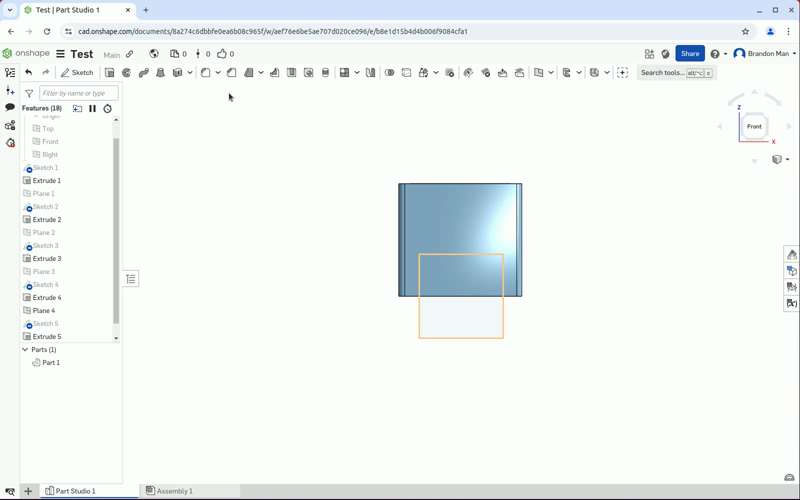
mouse_move(73, 352)
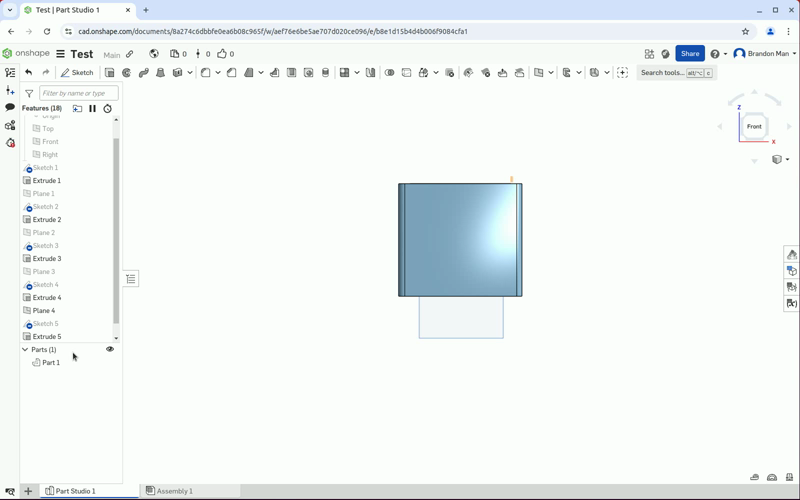
key(y)
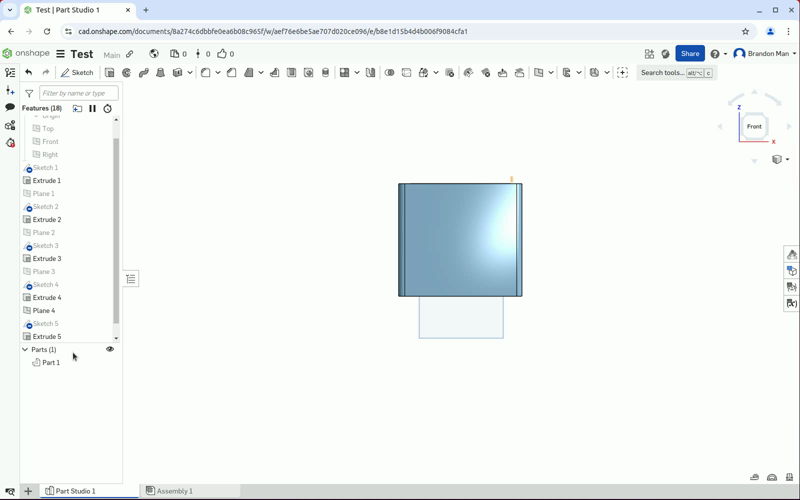
key(shift+p)
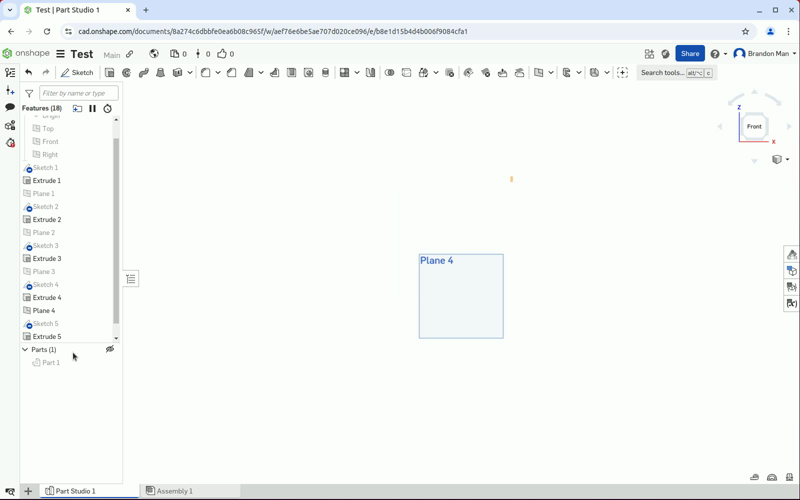
key(space)
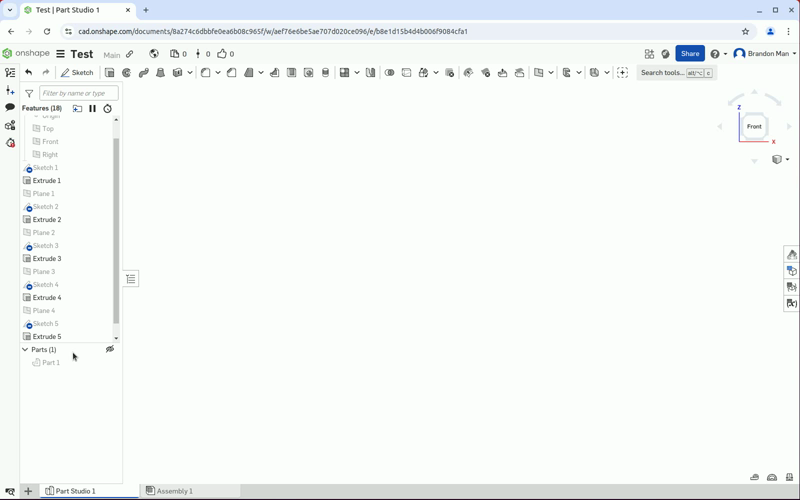
key_down(shift)
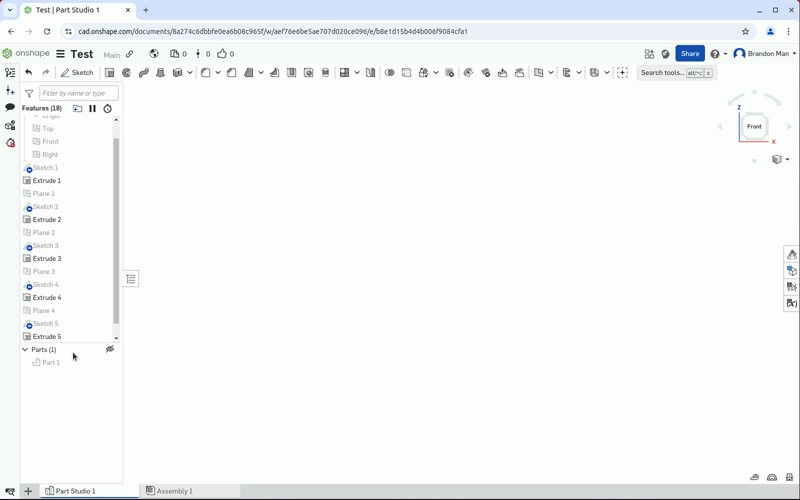
key(left)
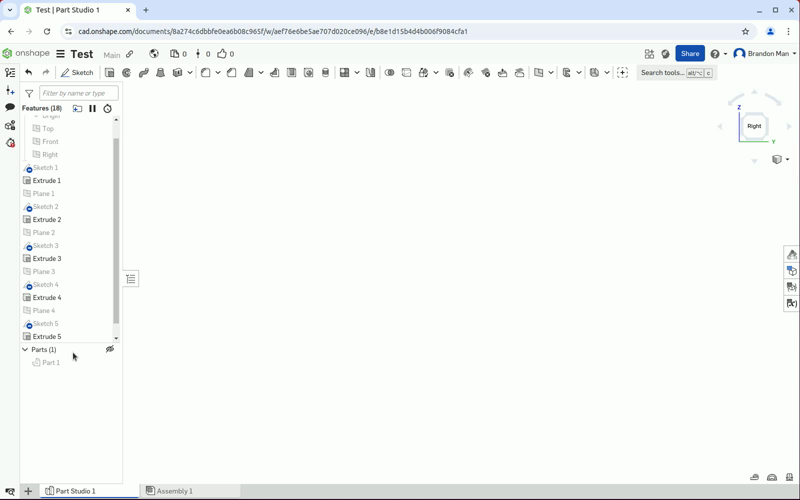
key_up(shift)
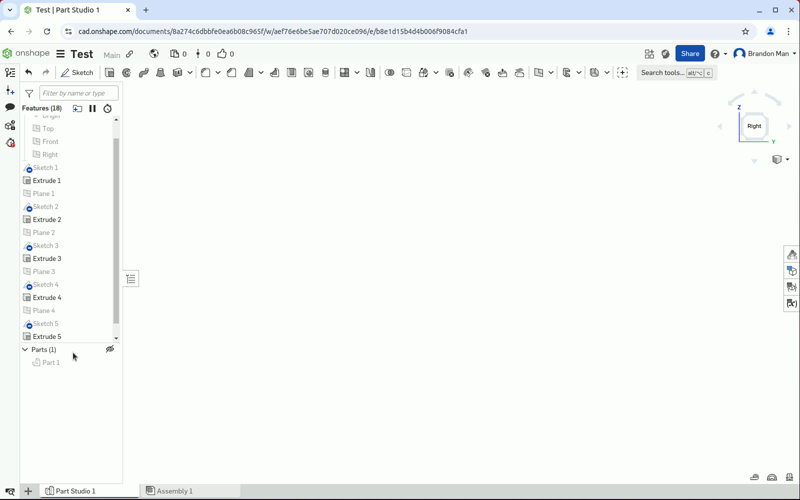
mouse_move(73, 352)
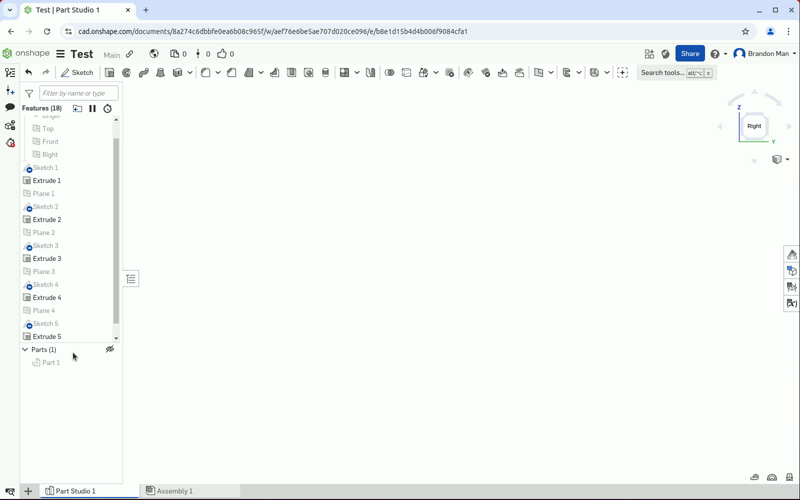
key(shift+y)
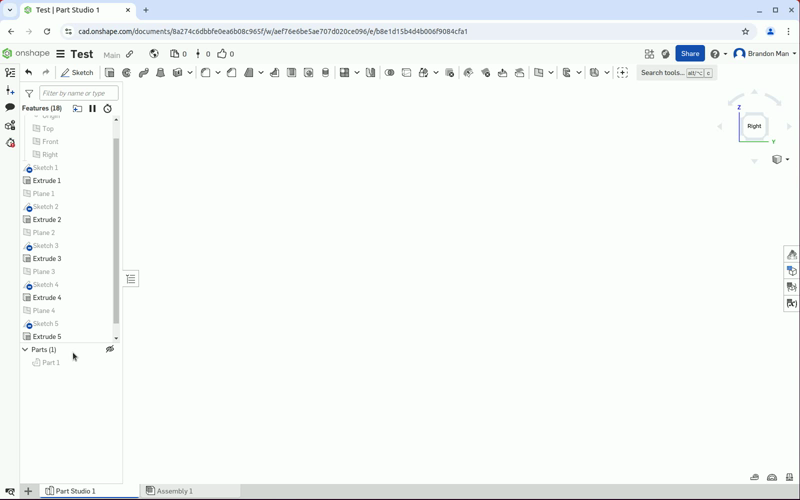
key(shift+s)
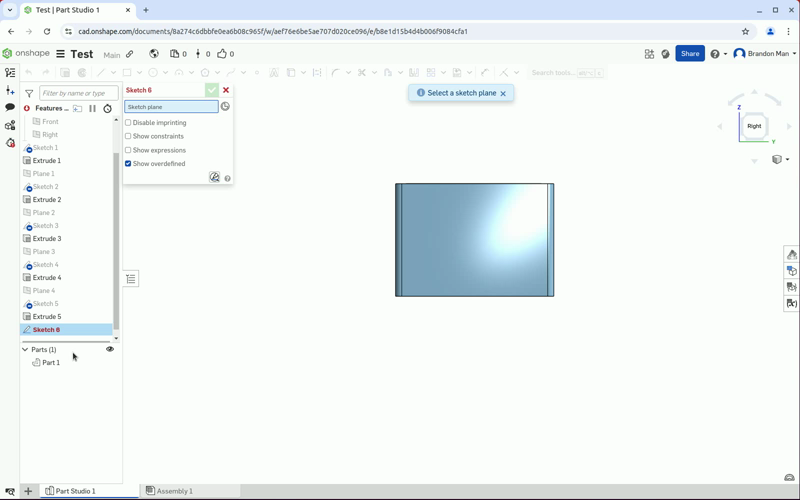
mouse_move(69, 254)
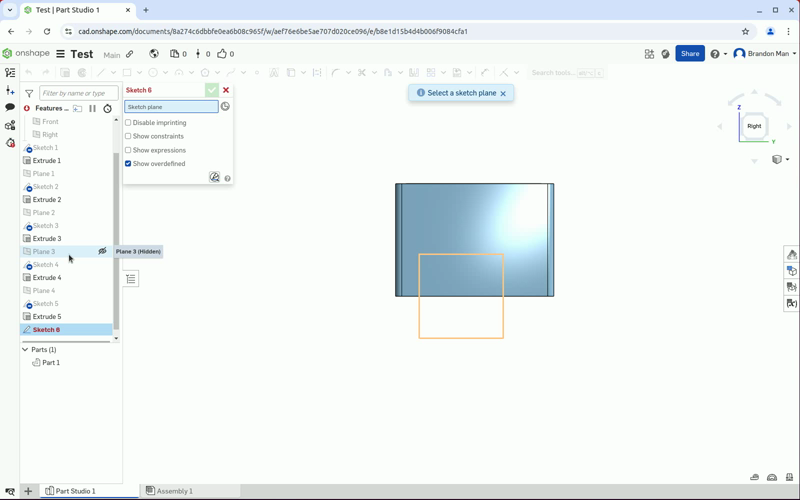
click(69, 254)
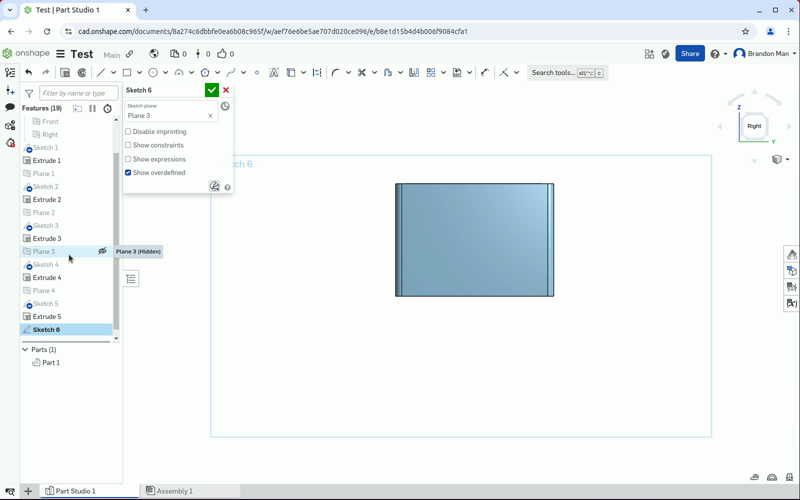
mouse_move(73, 352)
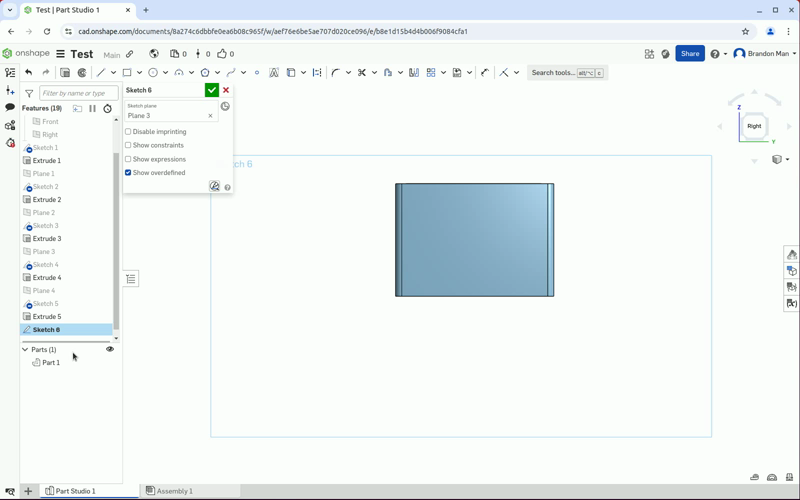
key(y)
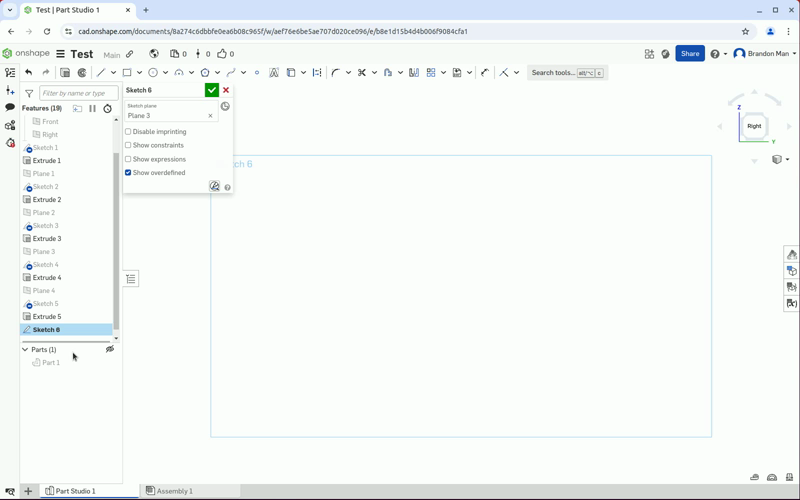
key(l)
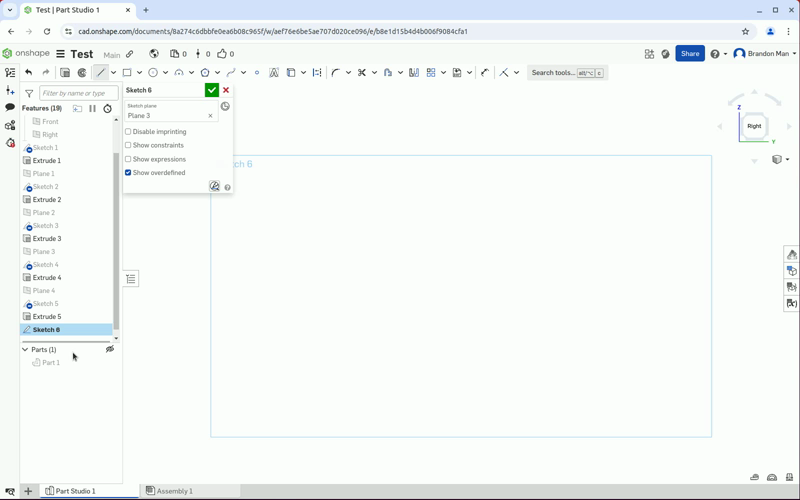
key_down(shift)
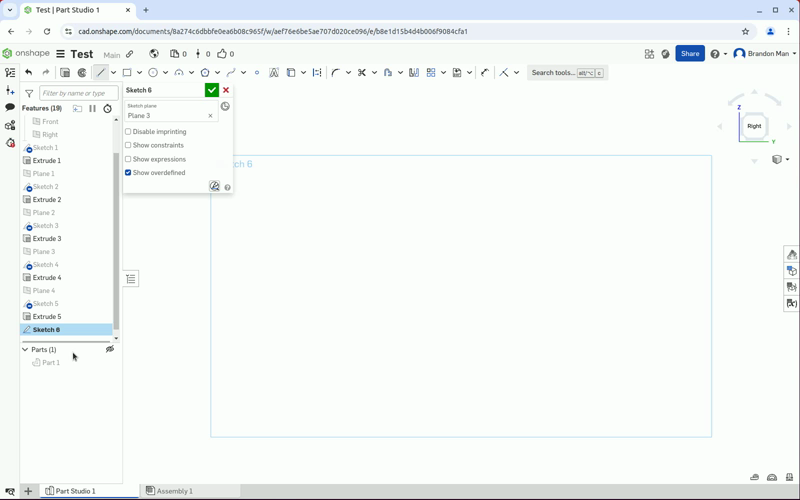
mouse_move(392, 182)
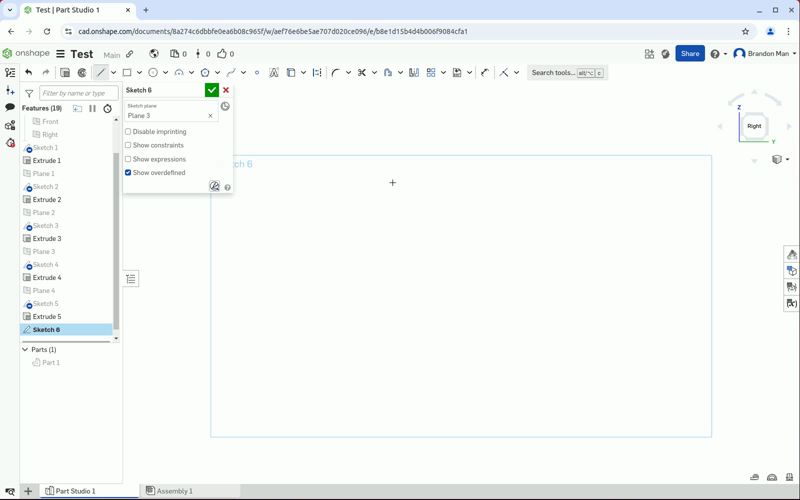
click(392, 182)
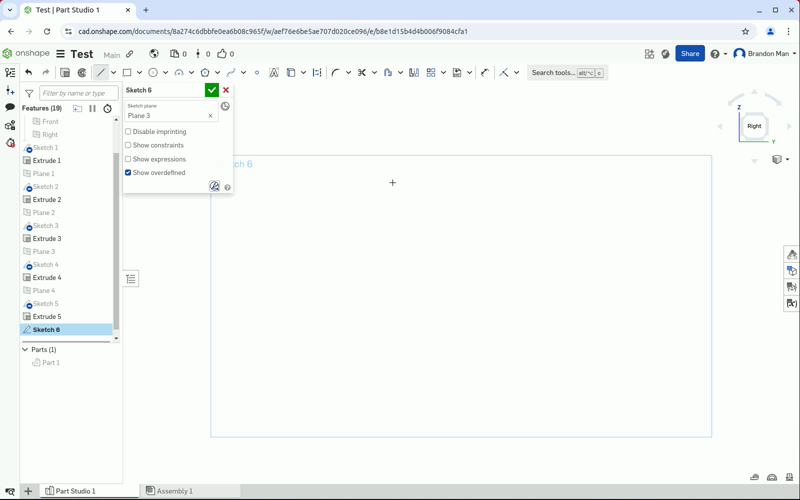
key_up(shift)
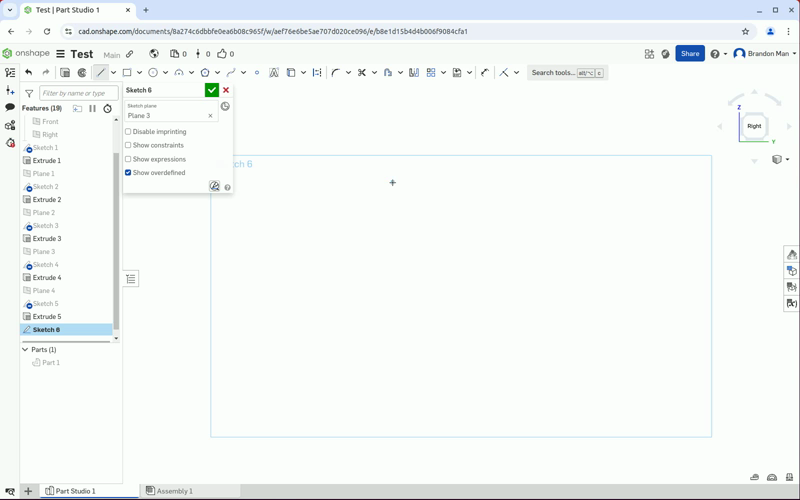
key_down(shift)
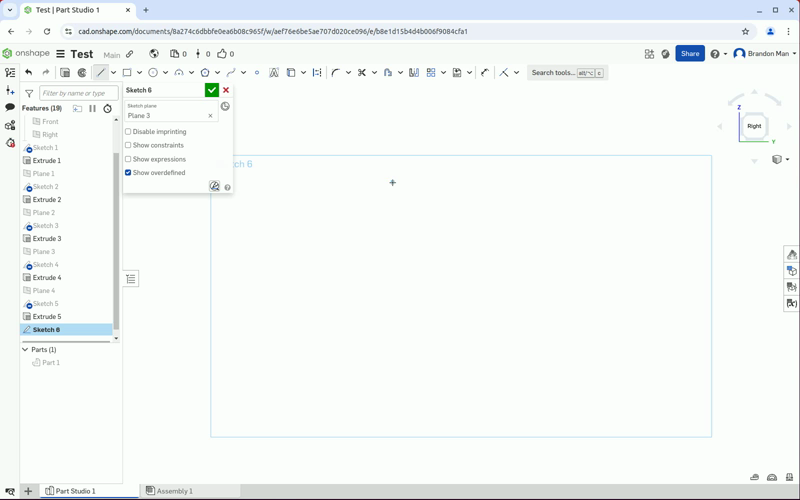
mouse_move(422, 182)
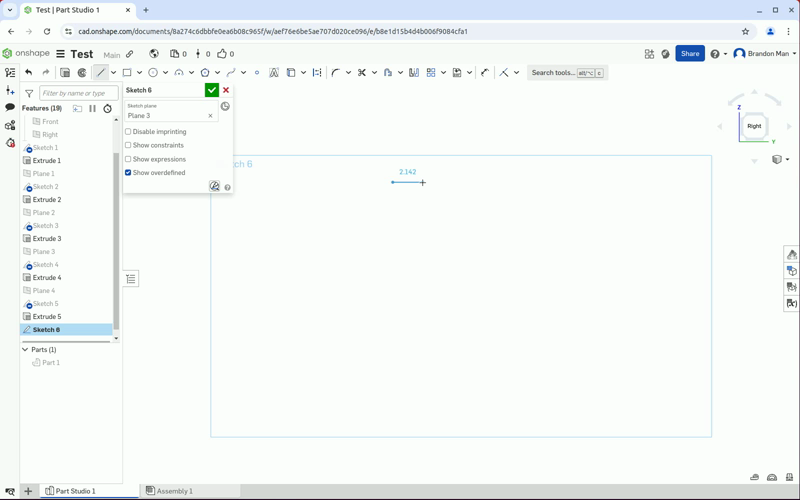
mouse_move(405, 182)
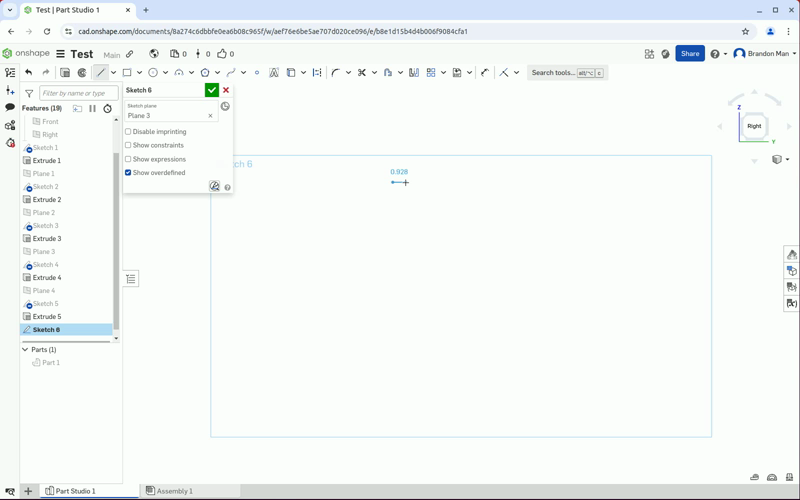
click(405, 182)
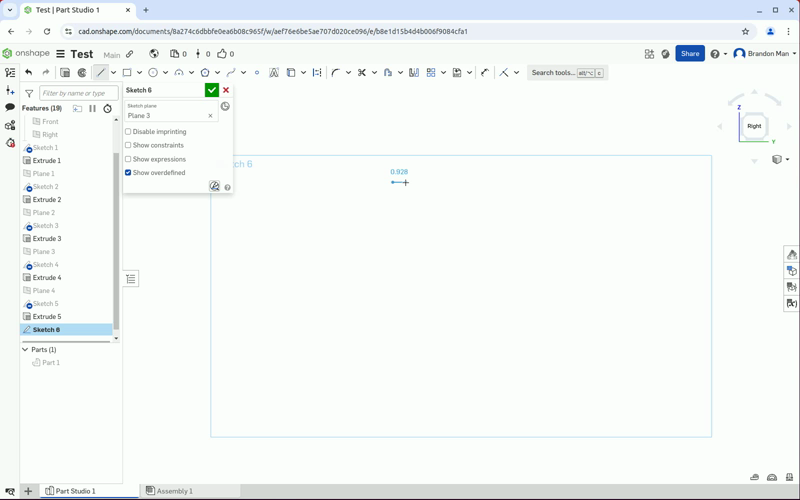
key_up(shift)
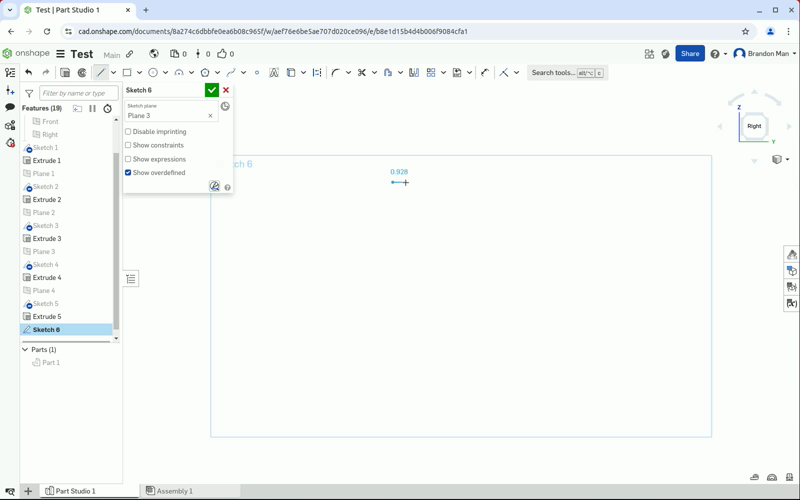
key_down(shift)
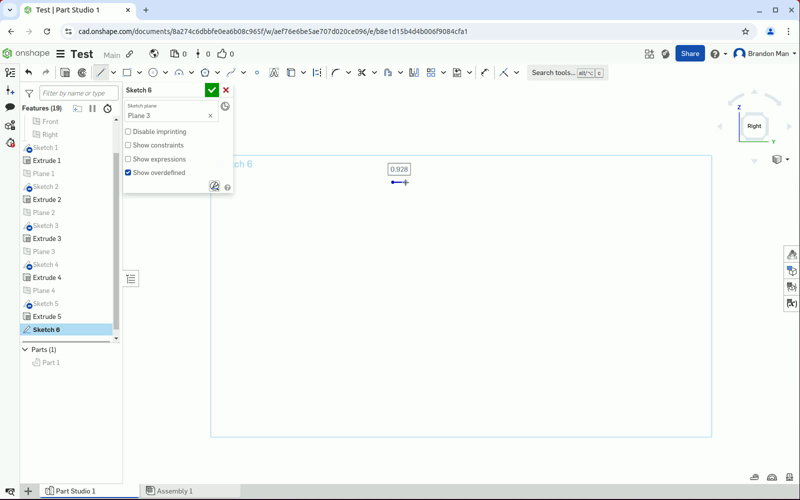
mouse_move(435, 182)
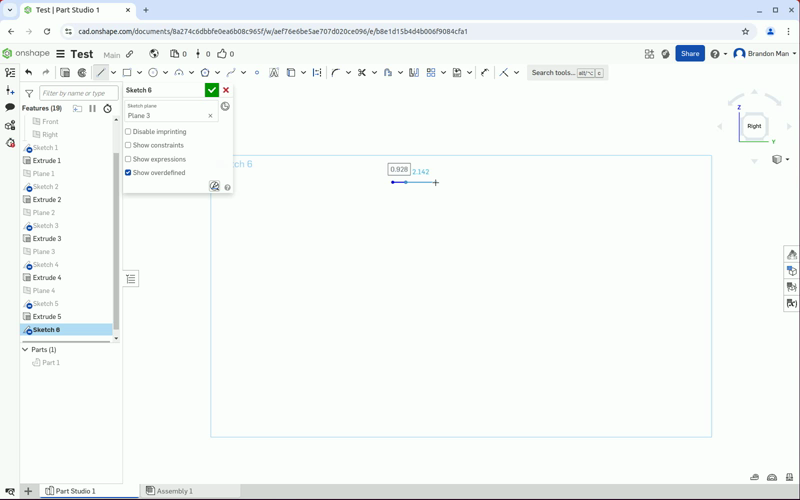
mouse_move(405, 175)
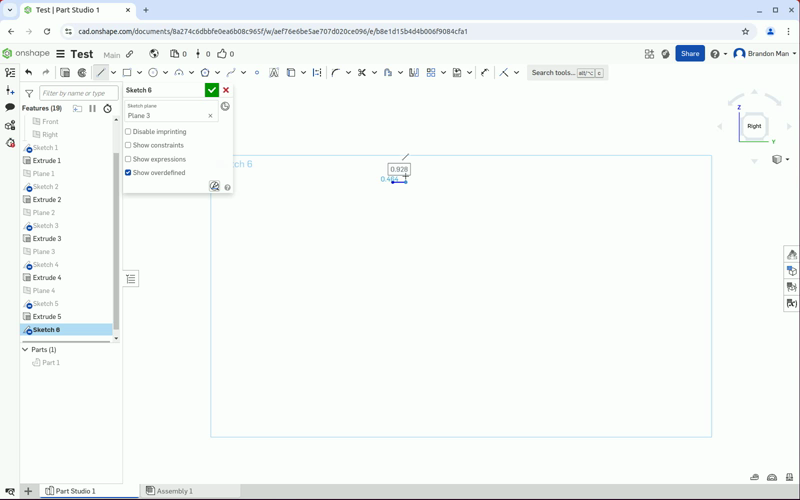
scroll(6)
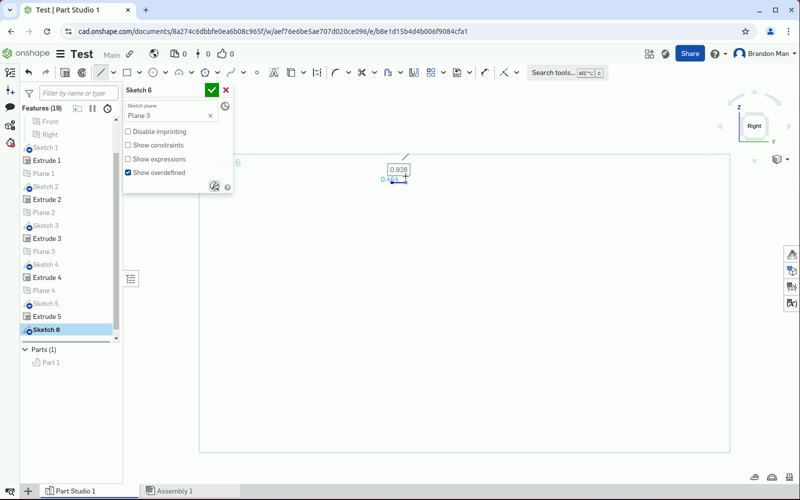
scroll(6)
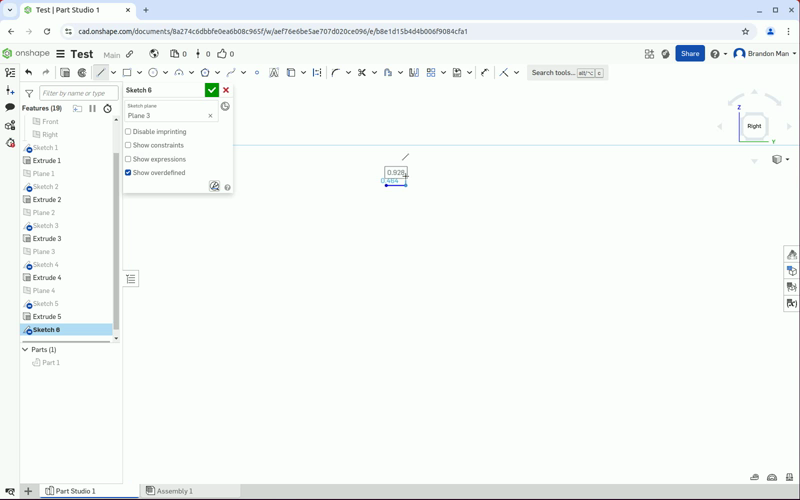
scroll(6)
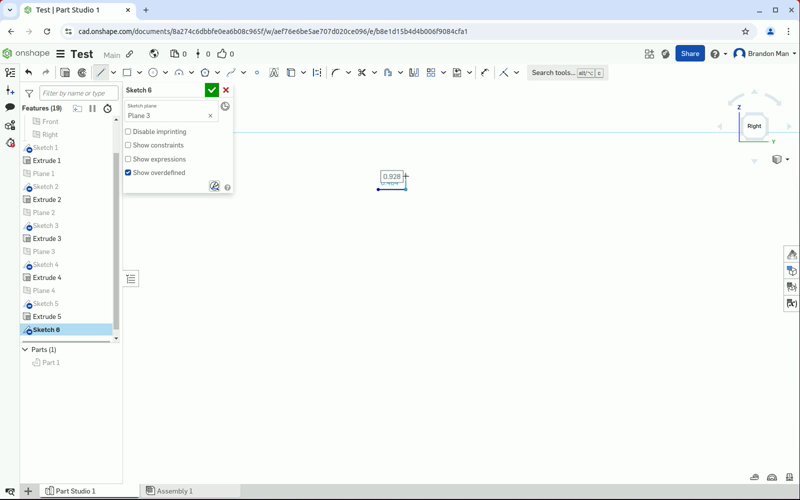
scroll(6)
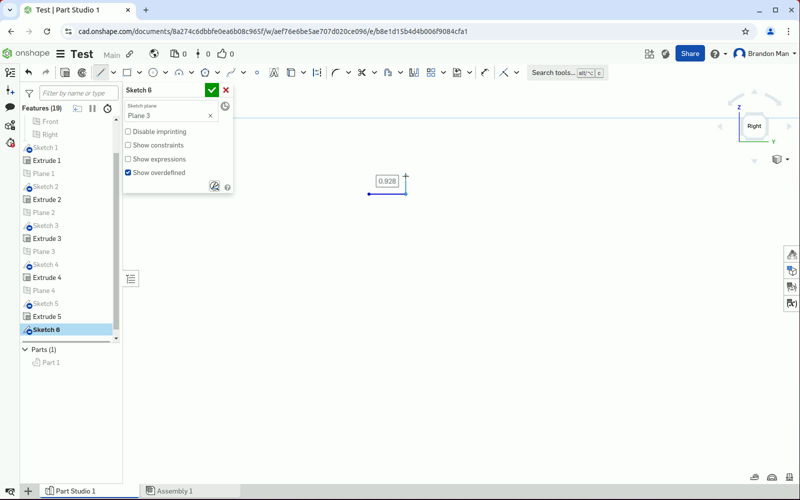
scroll(6)
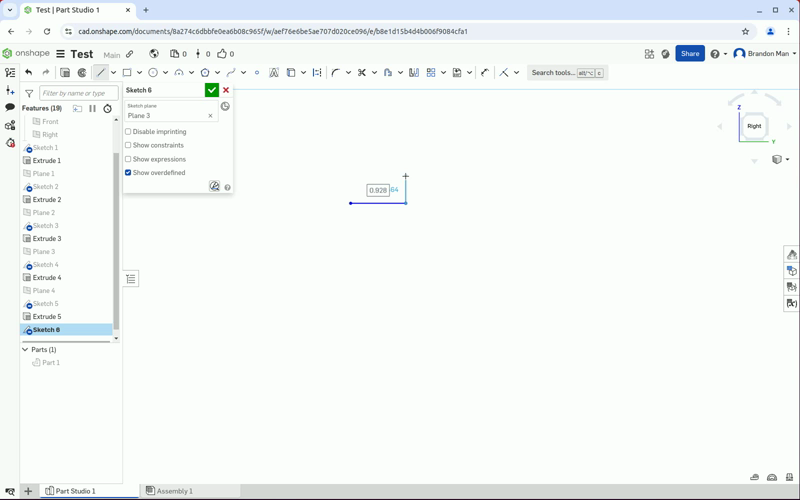
scroll(6)
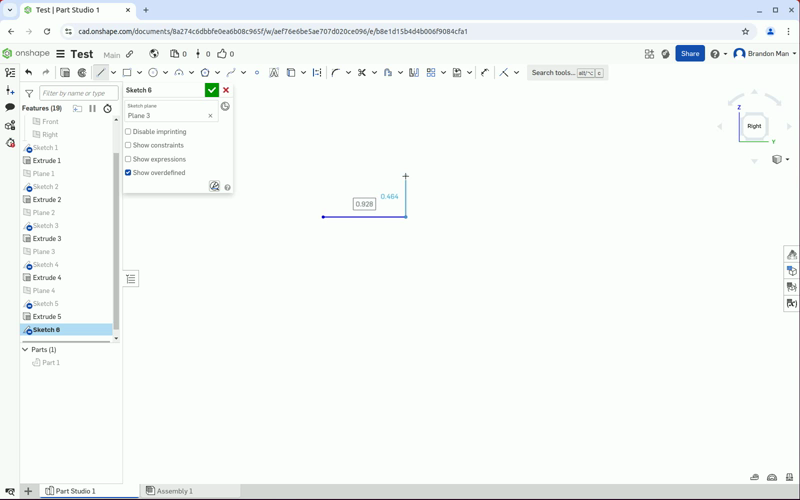
scroll(6)
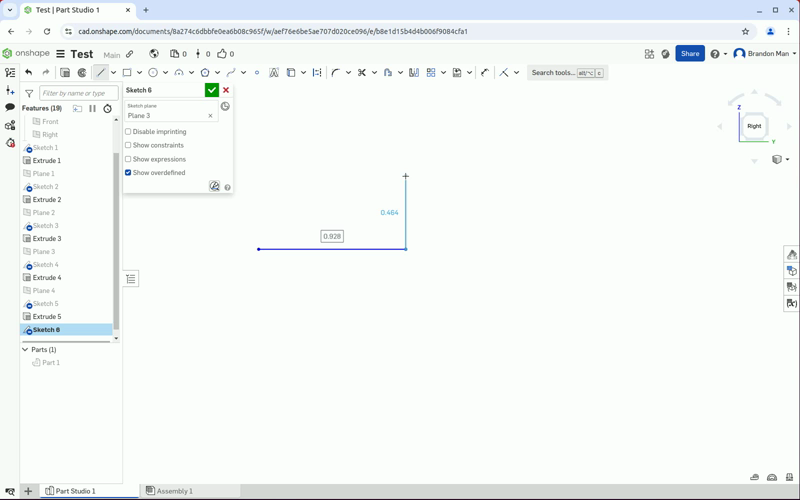
click(405, 175)
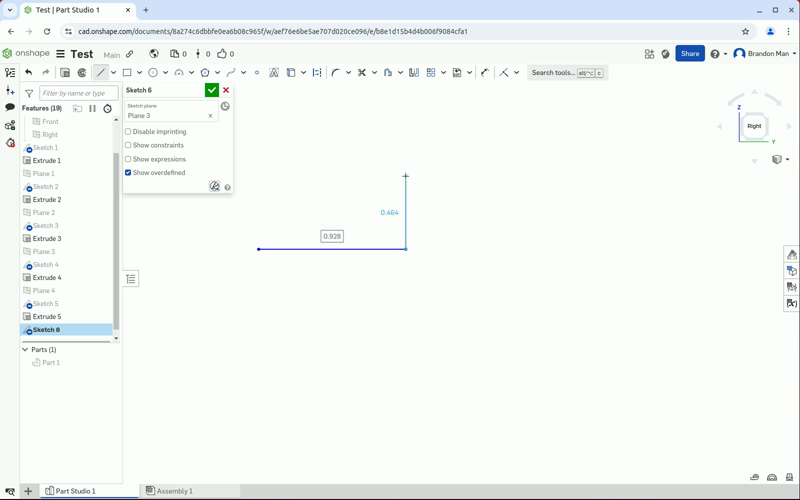
scroll(-6)
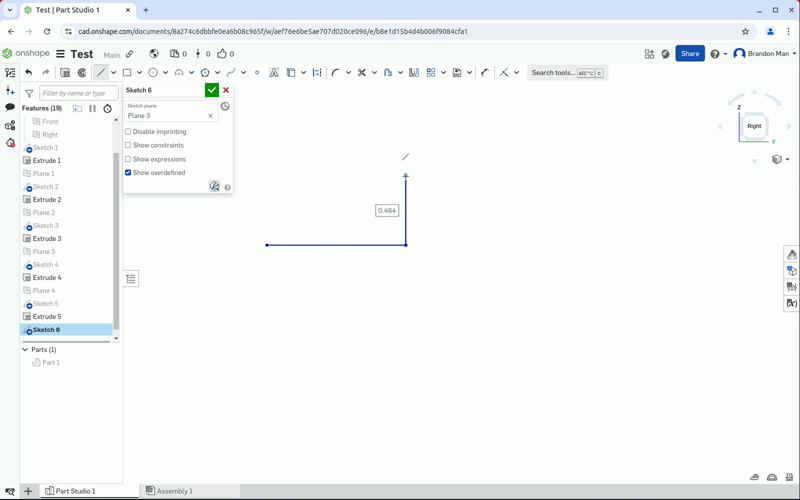
scroll(-6)
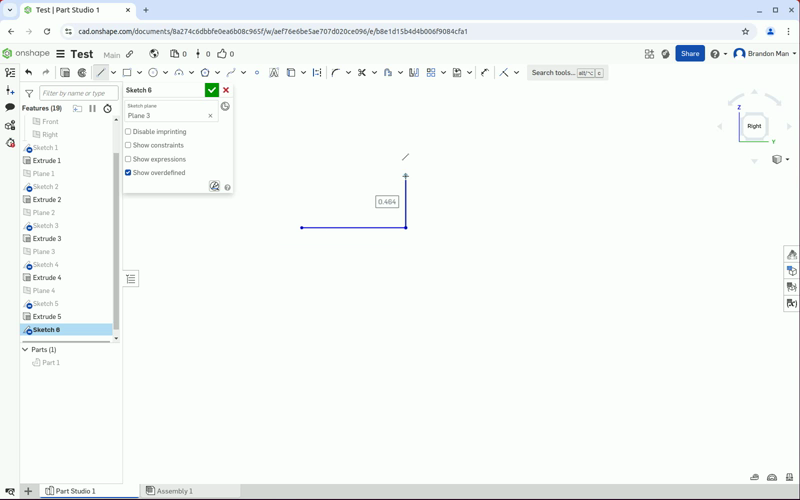
scroll(-6)
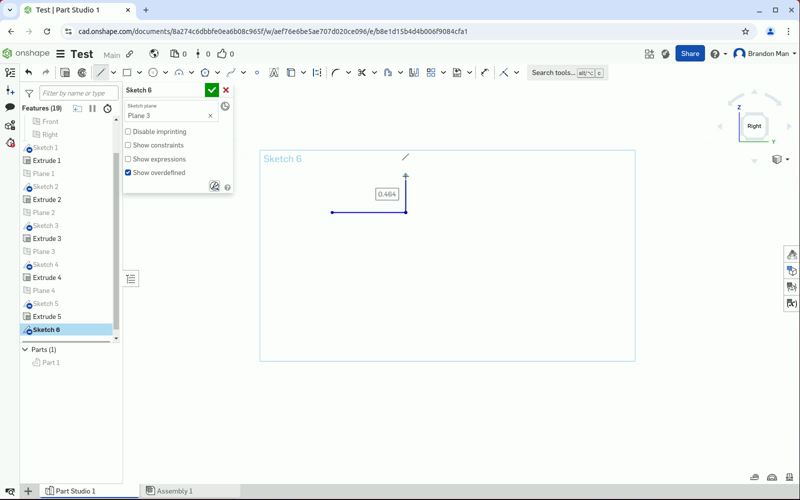
scroll(-6)
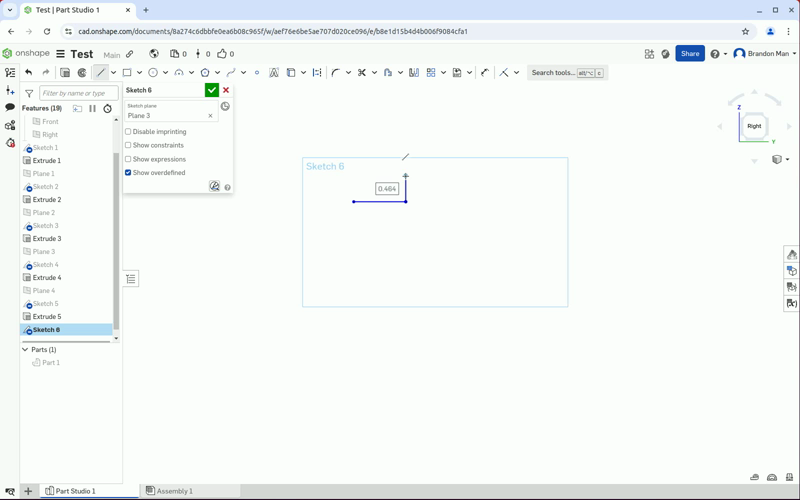
scroll(-6)
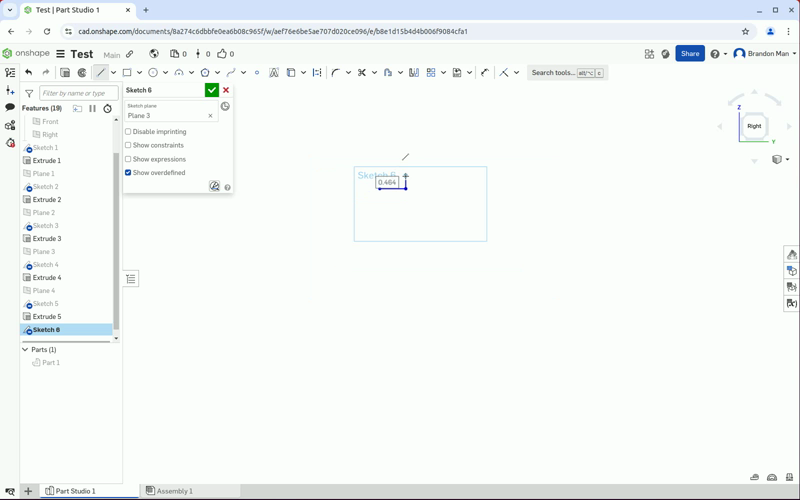
scroll(-6)
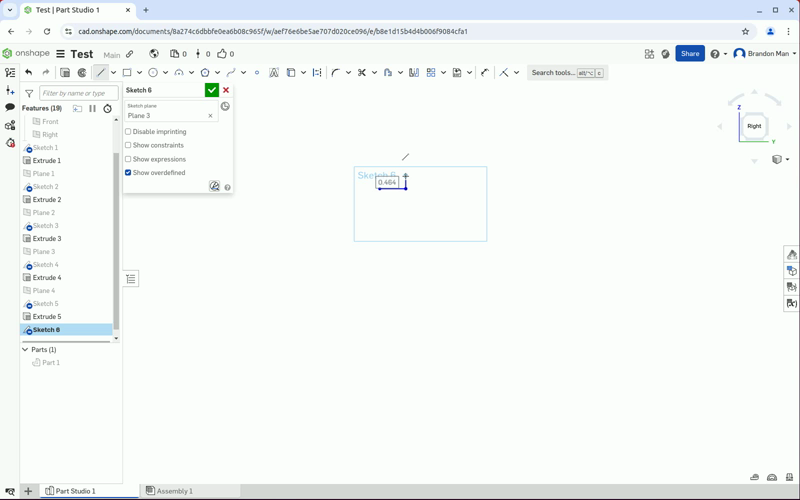
scroll(-6)
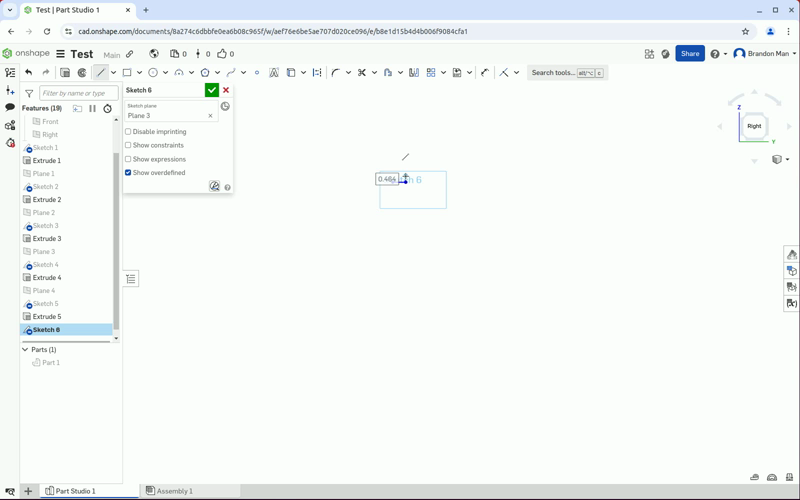
key_up(shift)
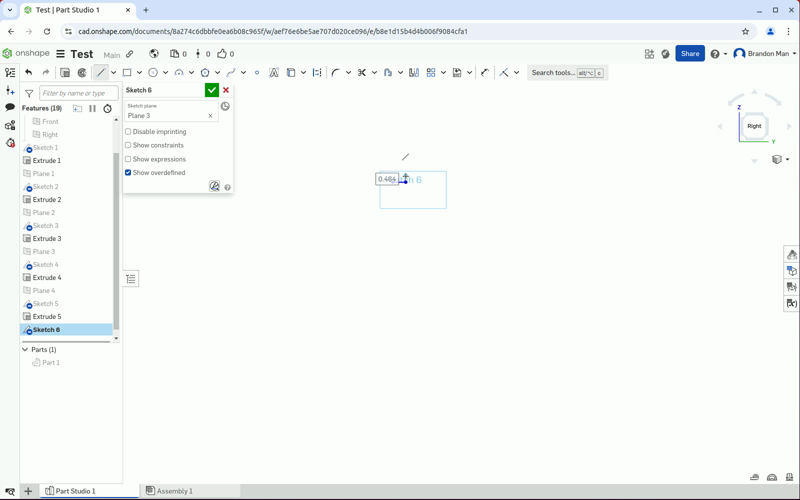
key_down(shift)
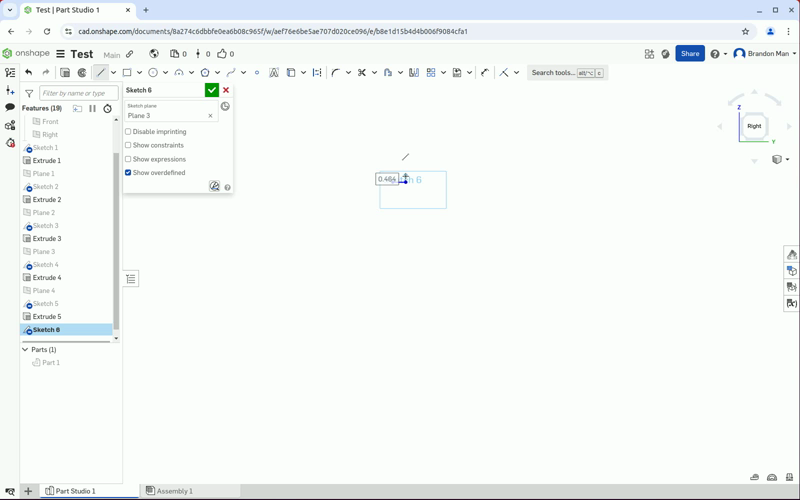
mouse_move(435, 175)
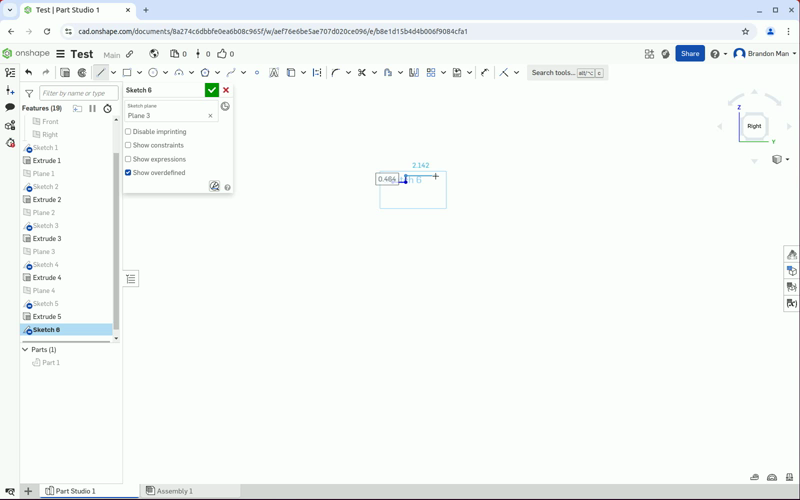
mouse_move(392, 175)
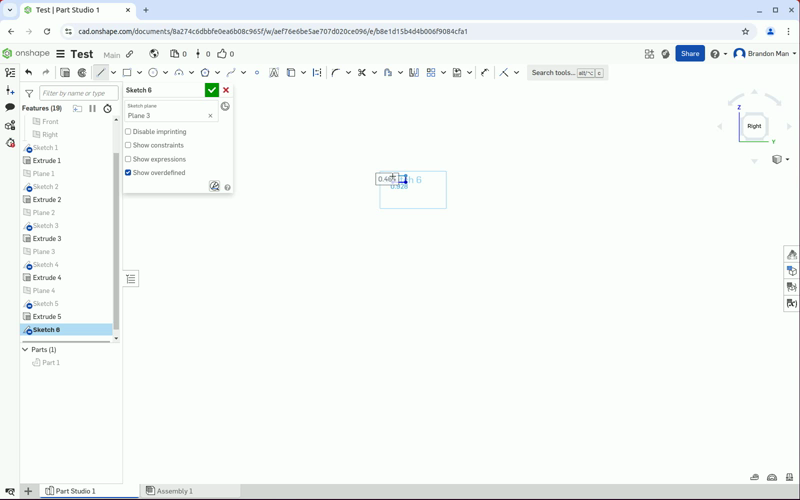
click(392, 175)
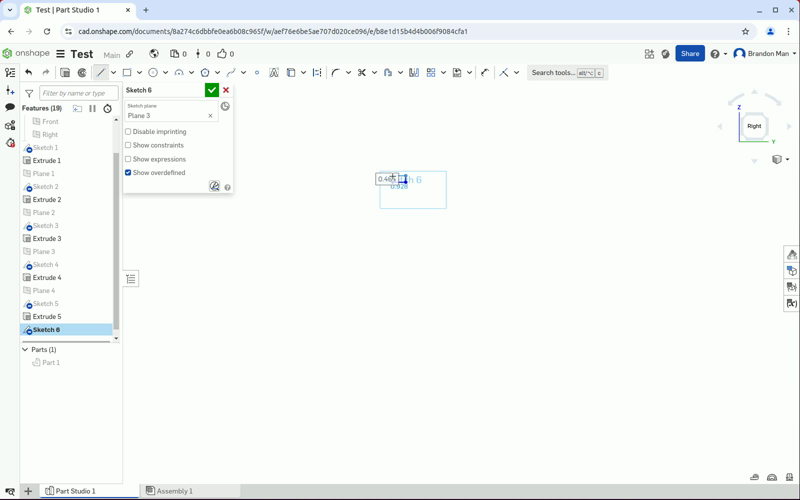
key_up(shift)
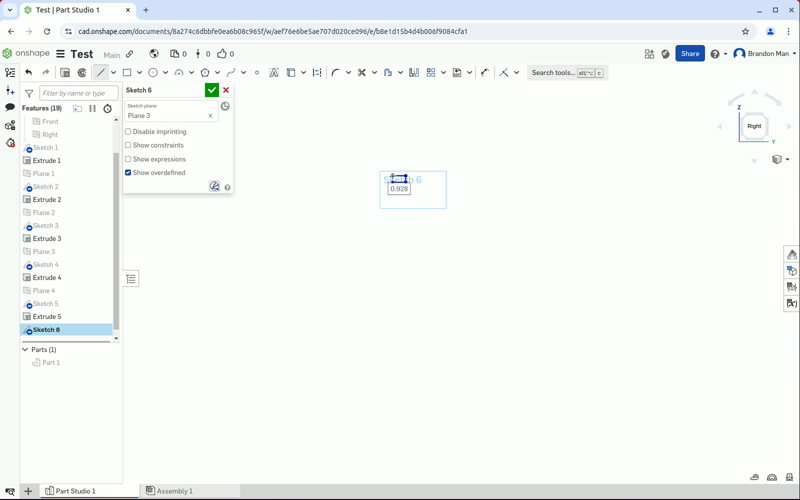
mouse_move(422, 175)
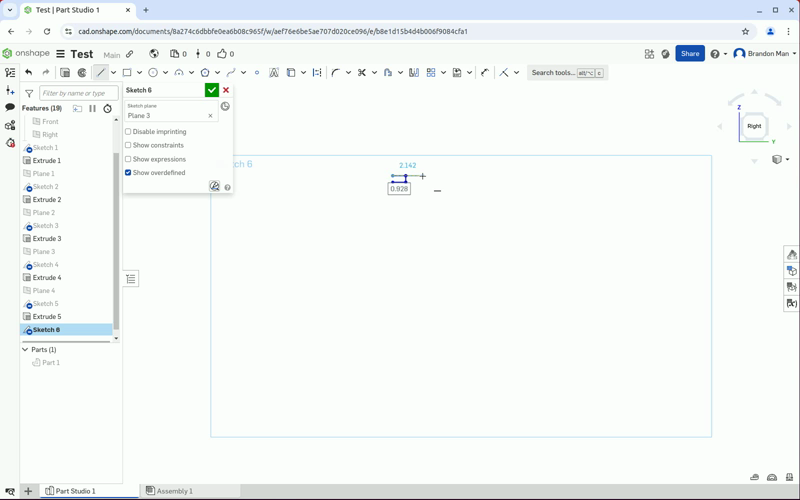
key_down(shift)
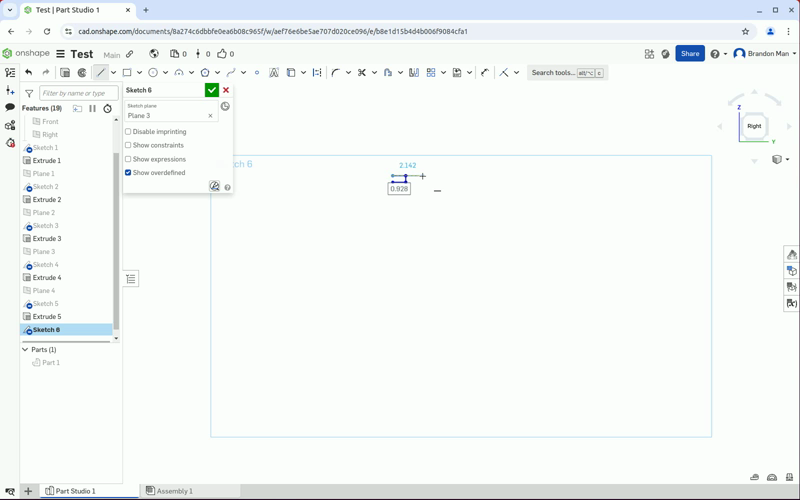
mouse_move(392, 182)
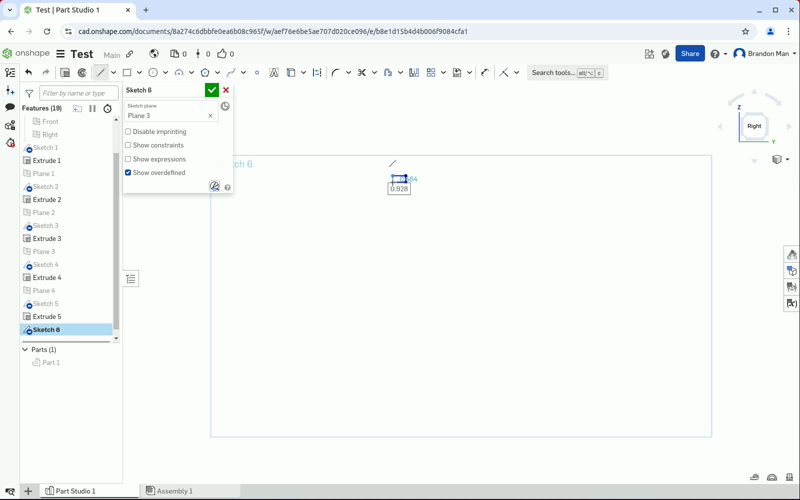
scroll(6)
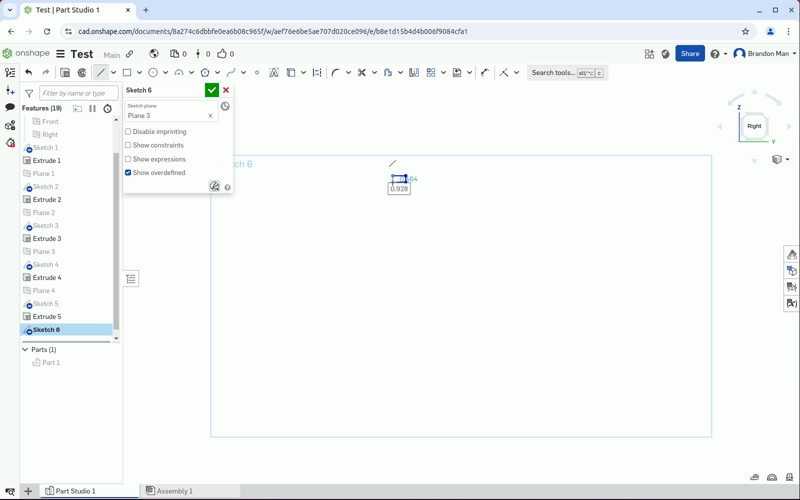
scroll(6)
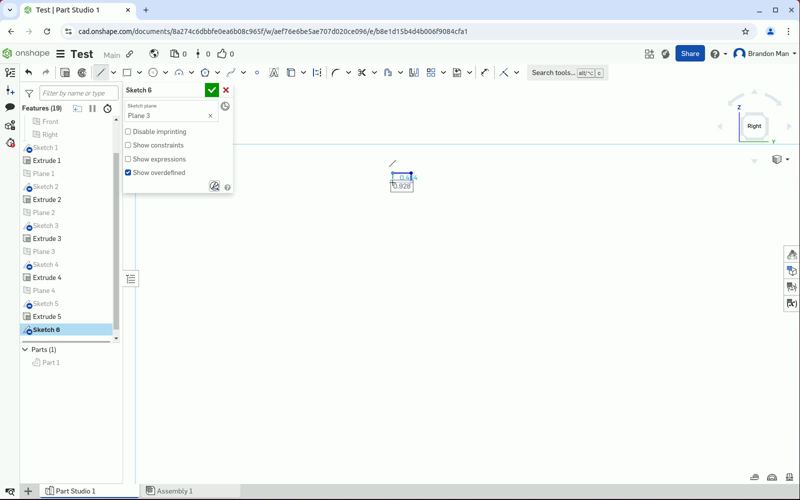
scroll(6)
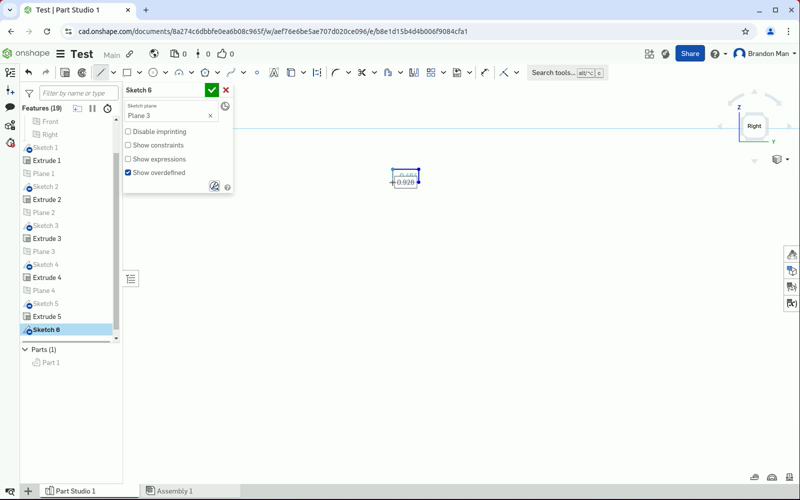
scroll(6)
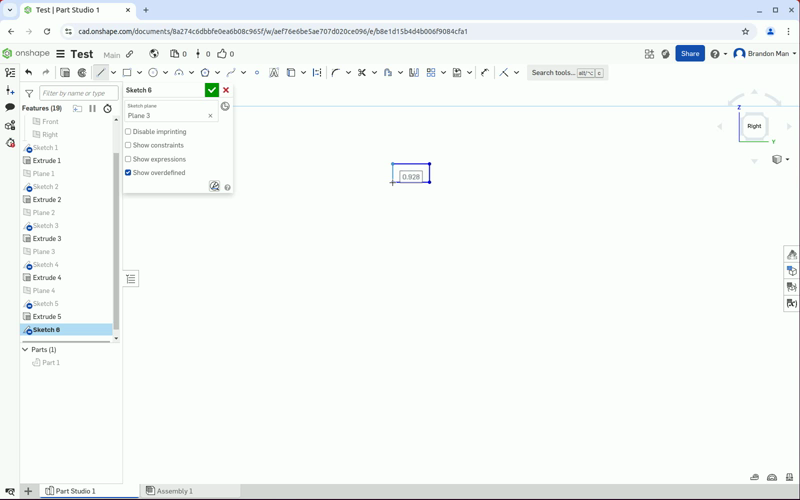
scroll(6)
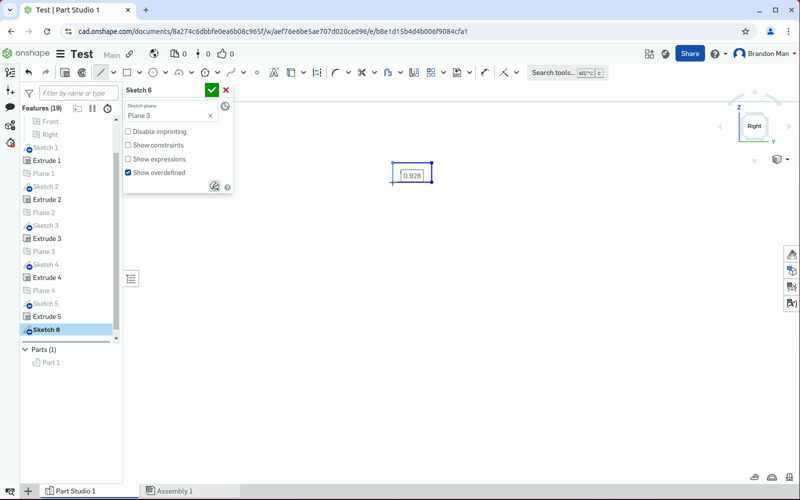
scroll(6)
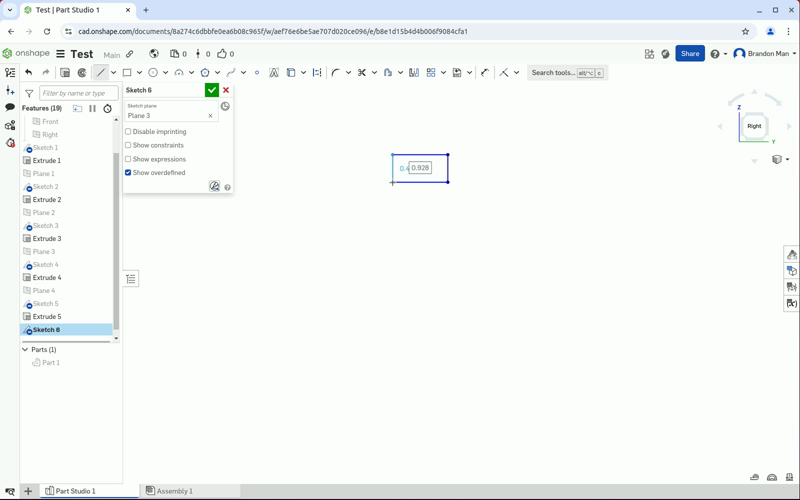
scroll(6)
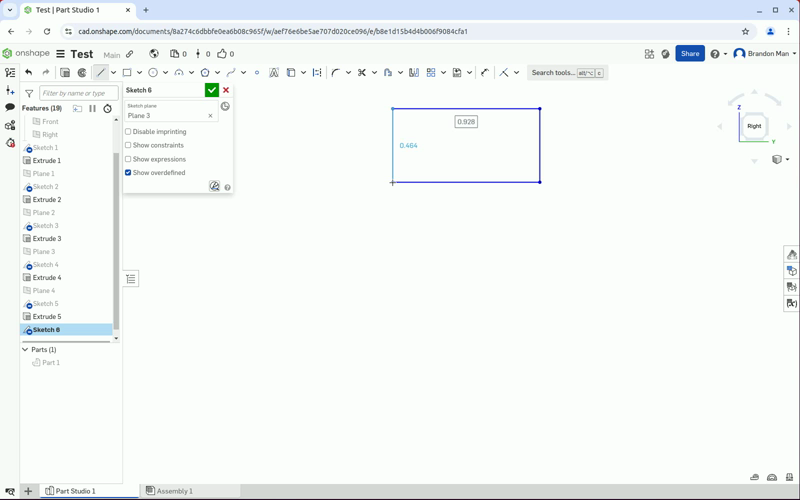
key_up(shift)
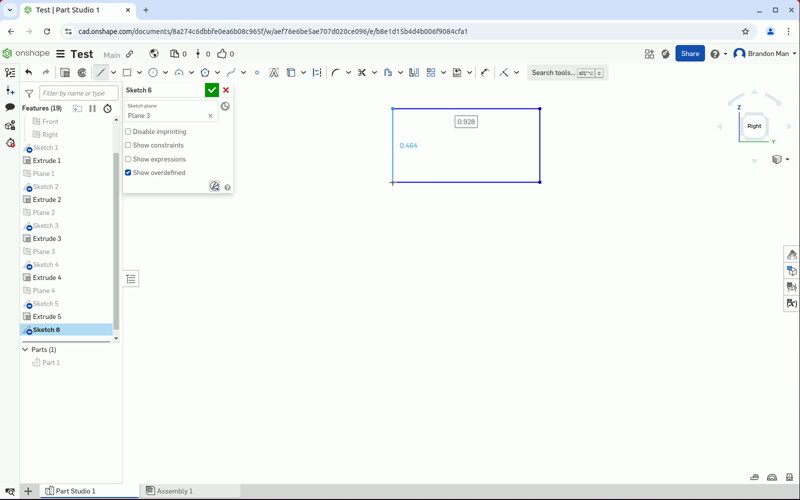
click(392, 182)
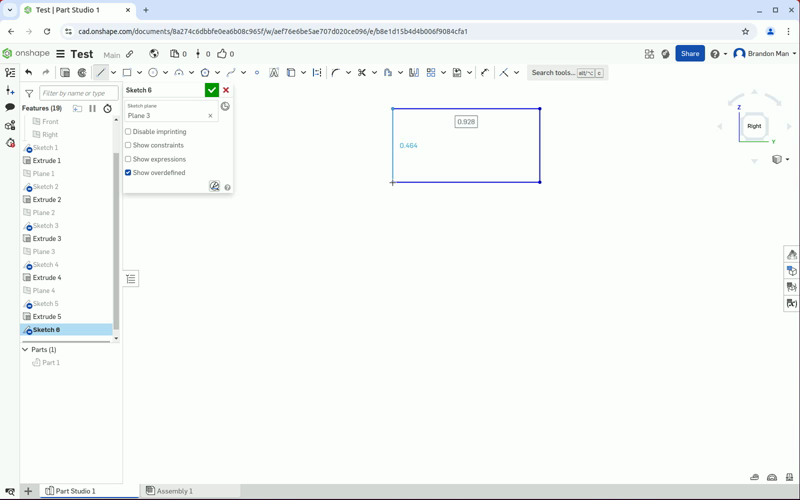
scroll(-6)
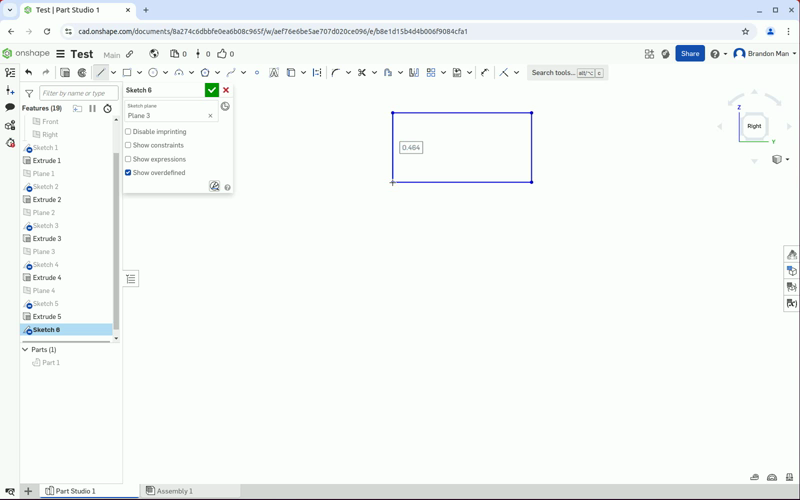
scroll(-6)
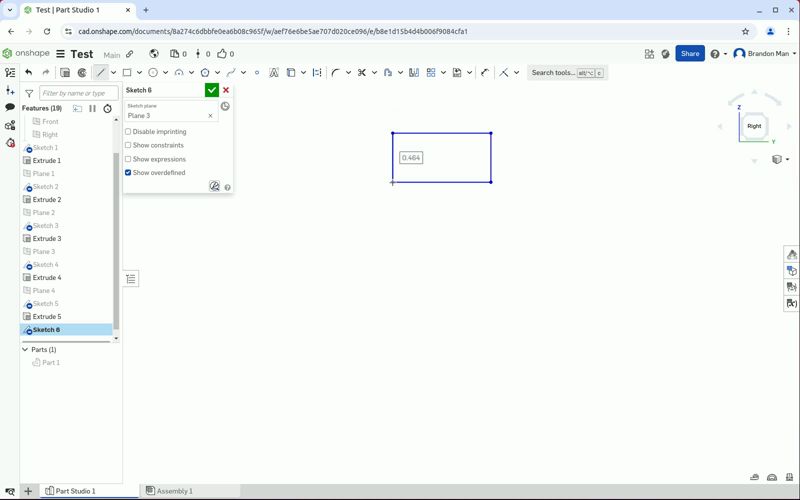
scroll(-6)
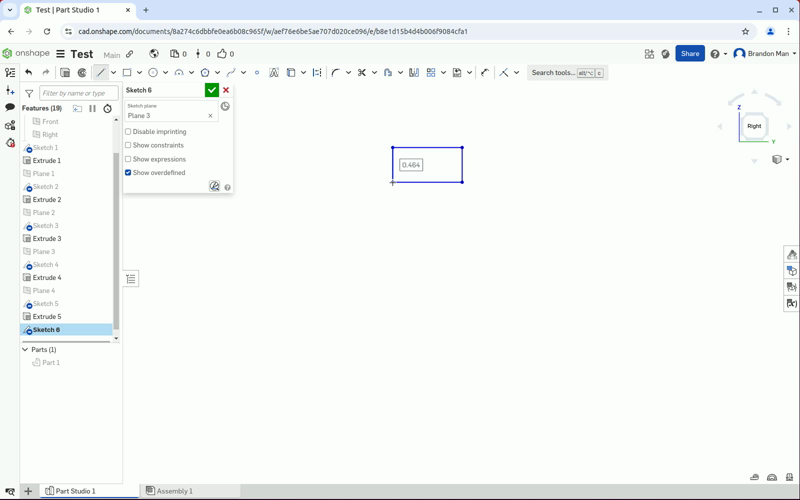
scroll(-6)
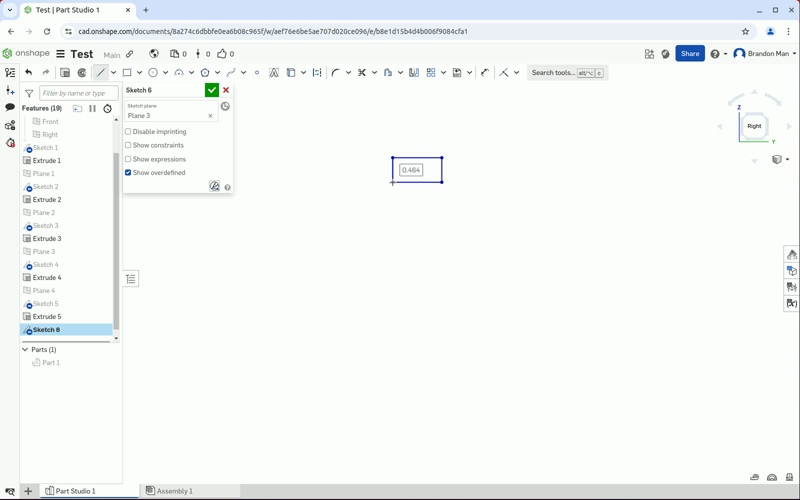
scroll(-6)
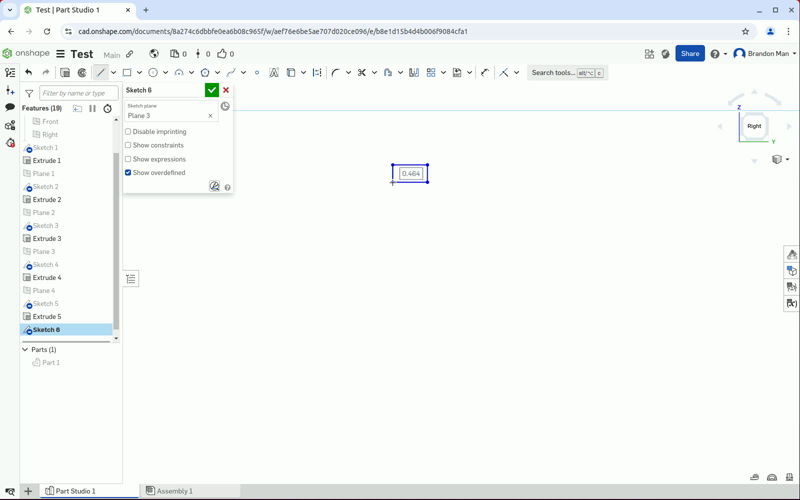
scroll(-6)
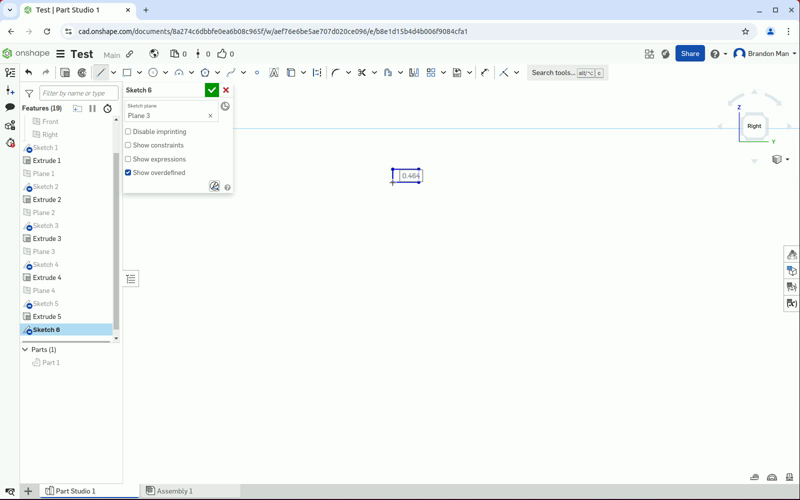
scroll(-6)
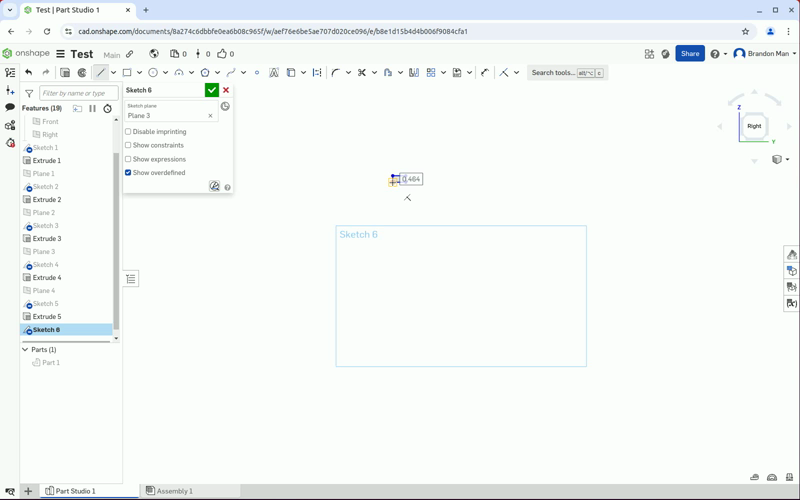
key(esc)
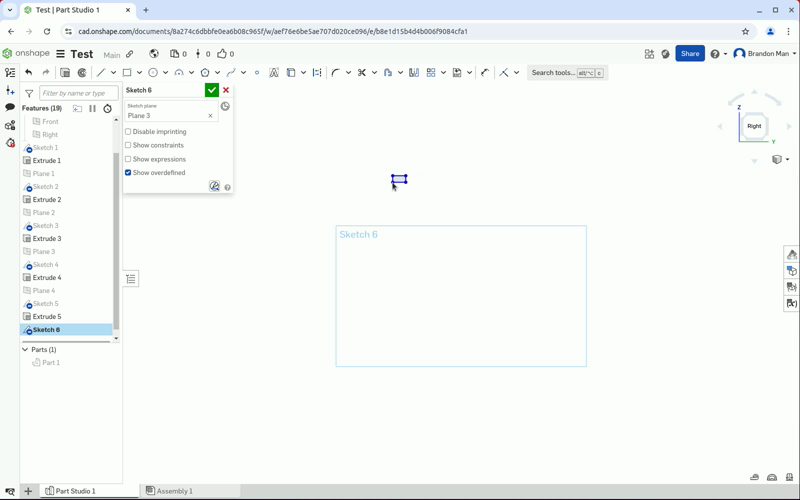
mouse_move(398, 177)
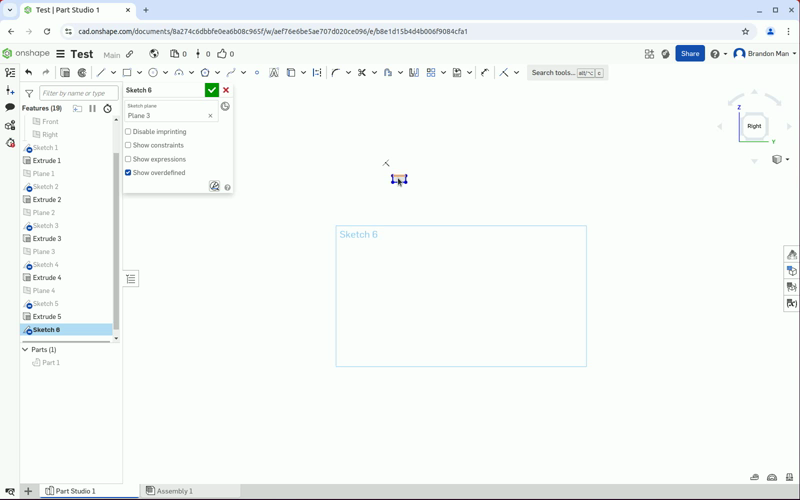
scroll(6)
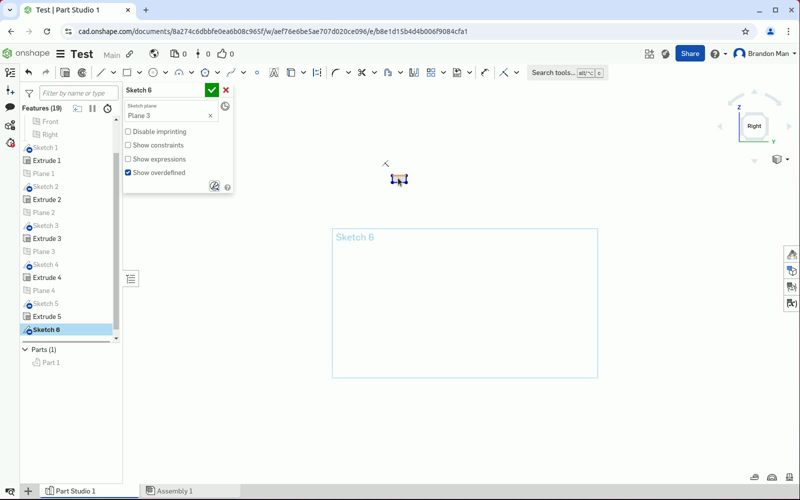
scroll(6)
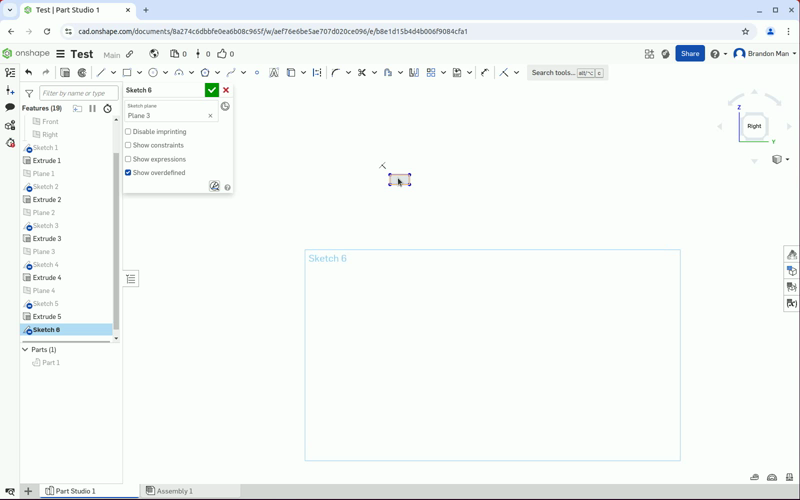
scroll(6)
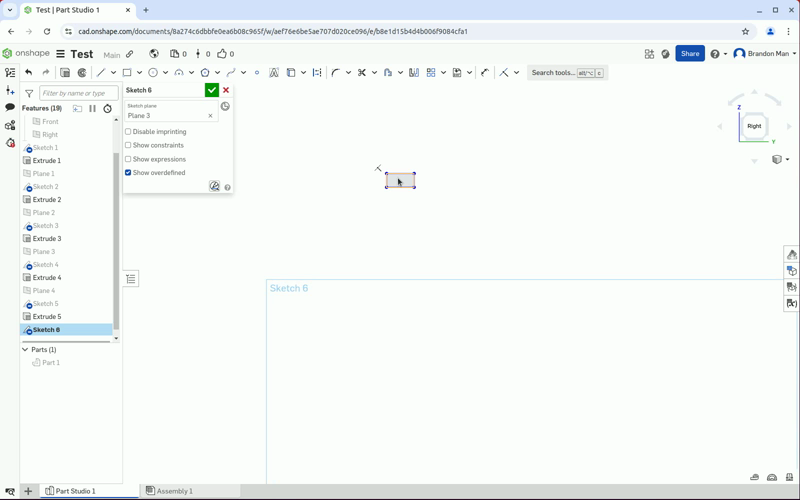
scroll(6)
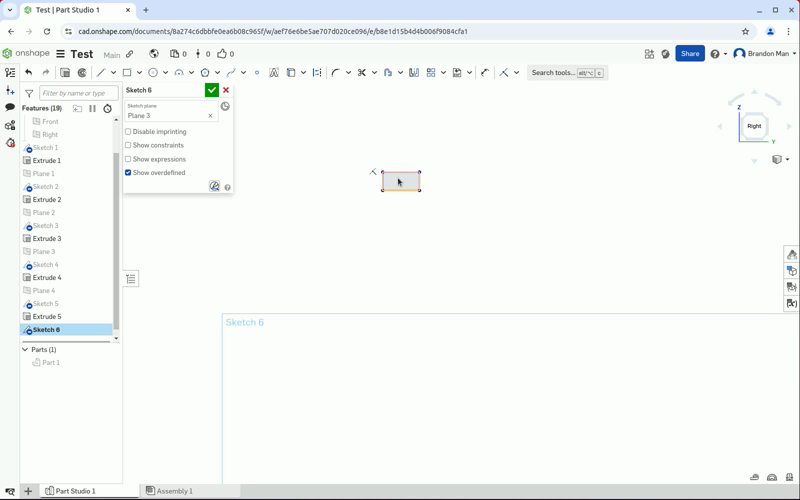
scroll(6)
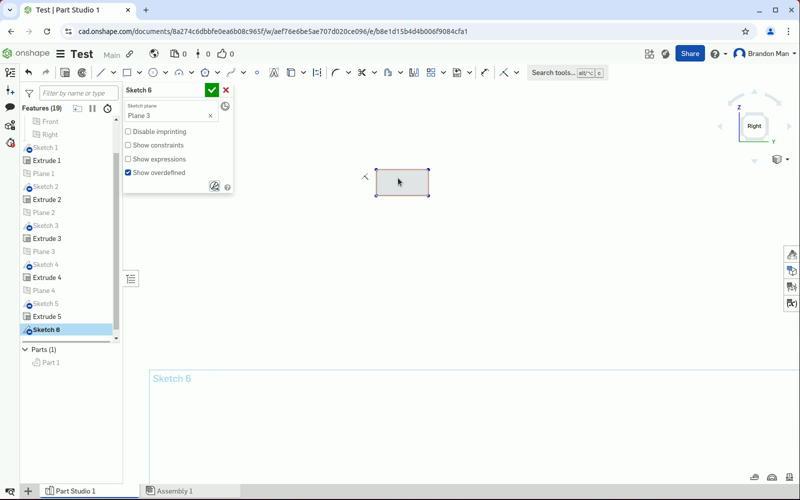
scroll(6)
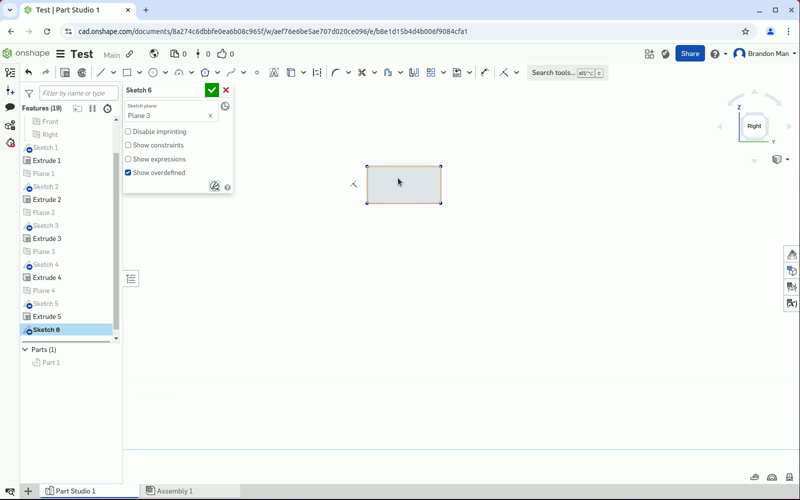
scroll(6)
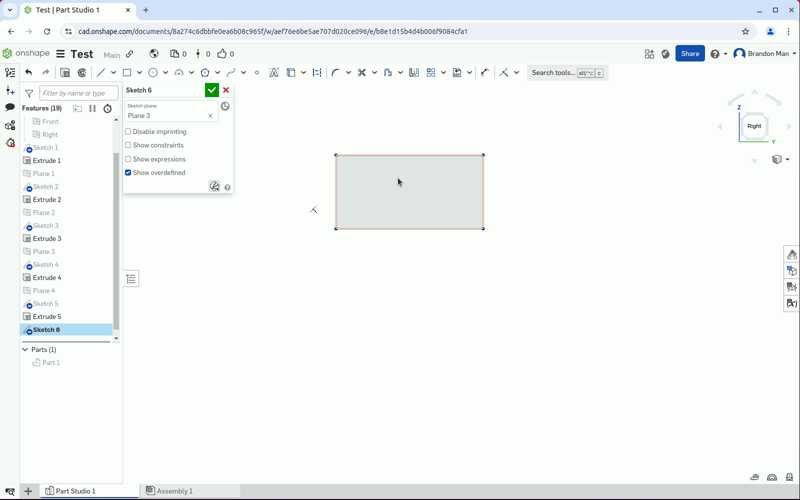
click(398, 177)
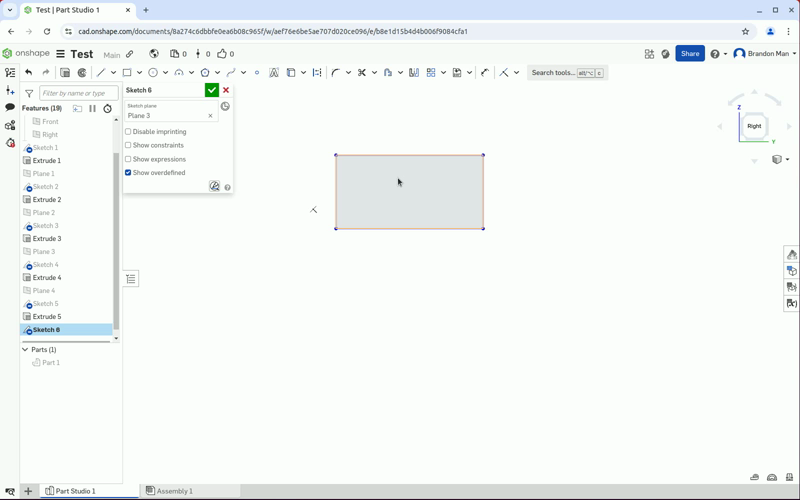
scroll(-6)
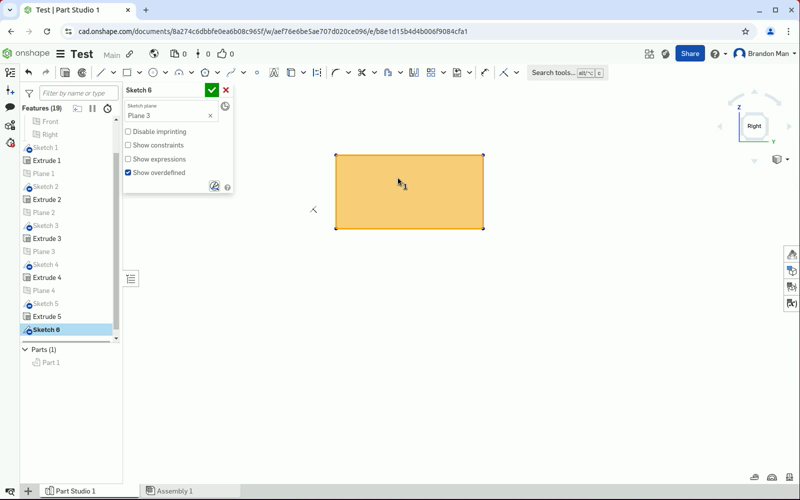
scroll(-6)
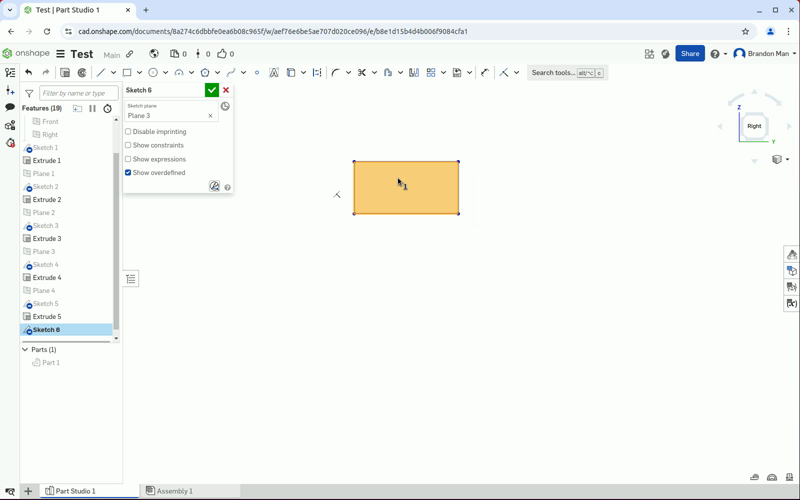
scroll(-6)
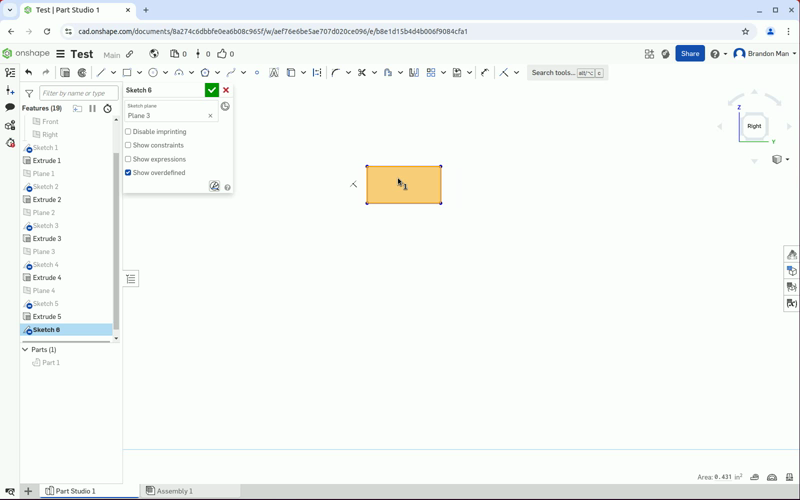
scroll(-6)
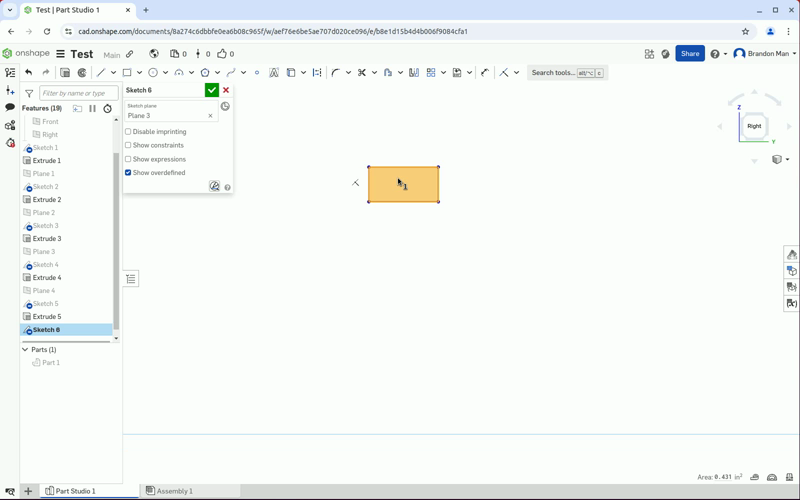
scroll(-6)
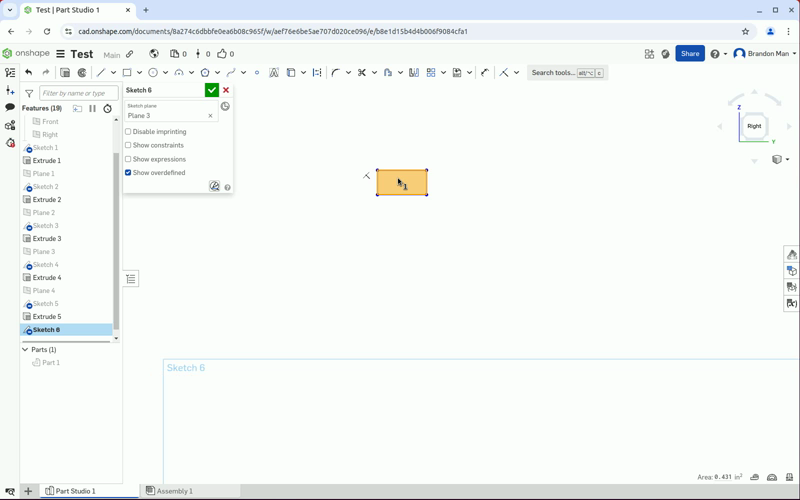
scroll(-6)
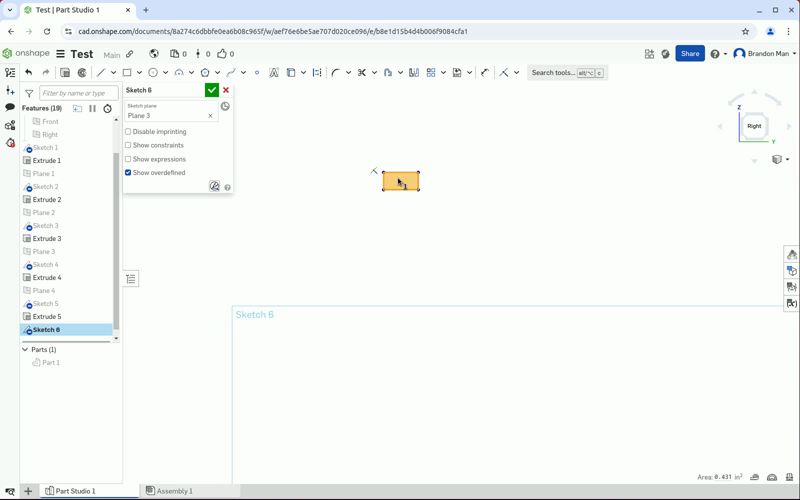
scroll(-6)
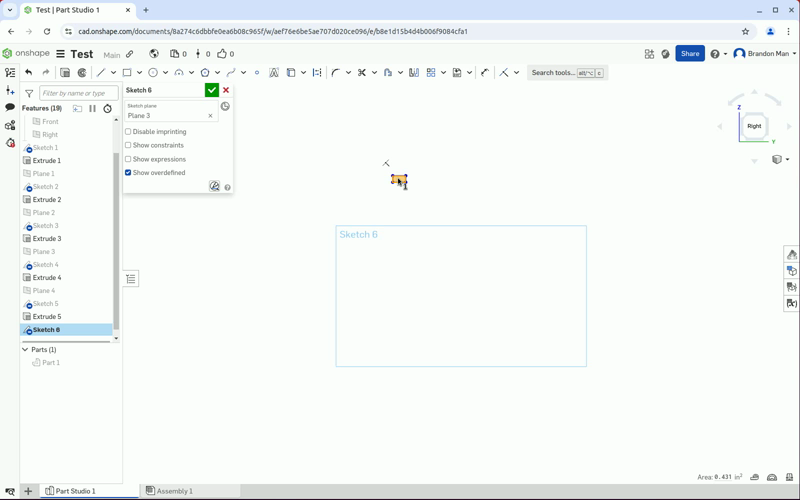
mouse_move(73, 352)
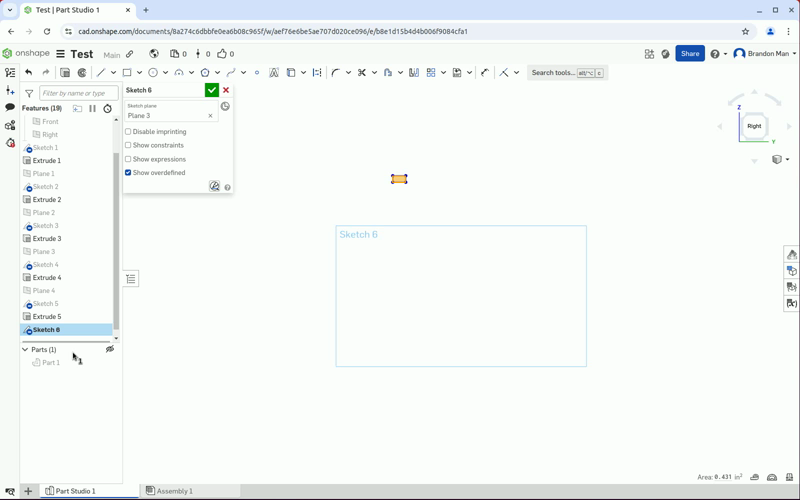
key(shift+y)
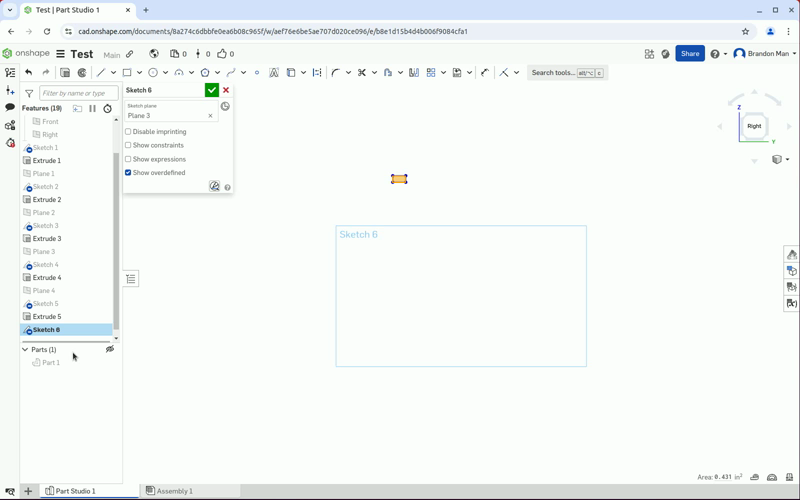
key(shift+e)
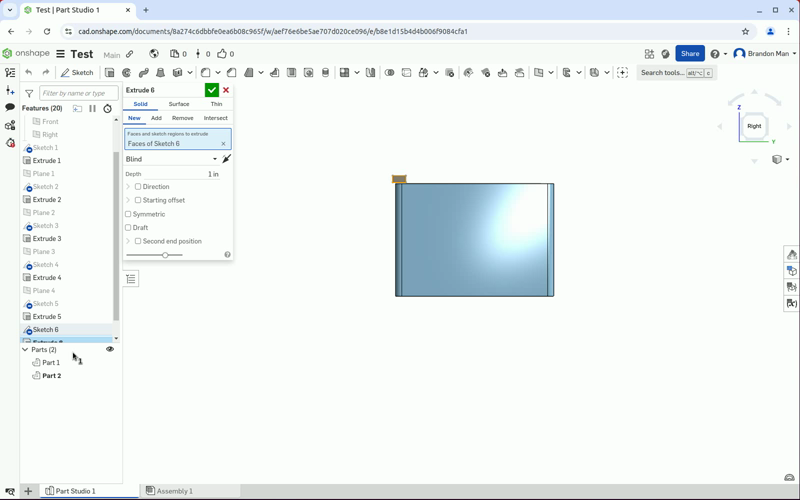
mouse_move(143, 106)
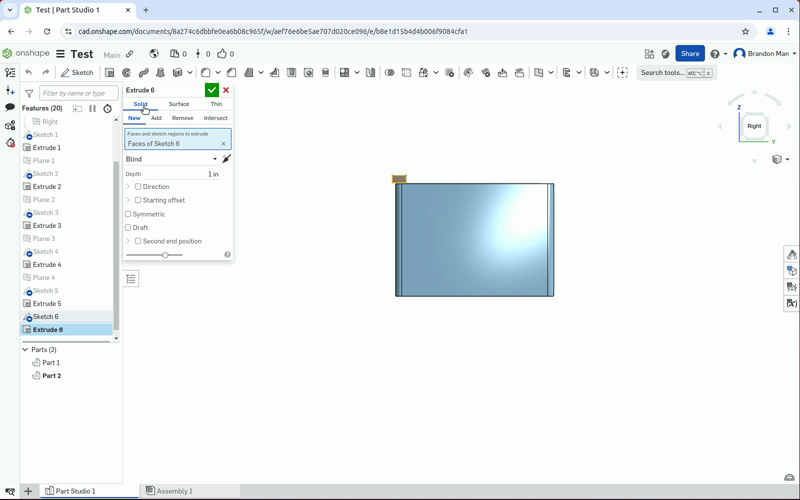
click(143, 106)
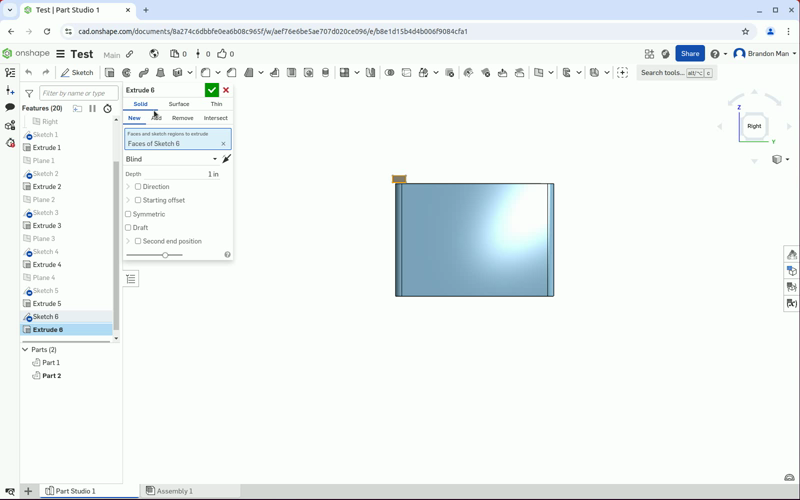
mouse_move(186, 120)
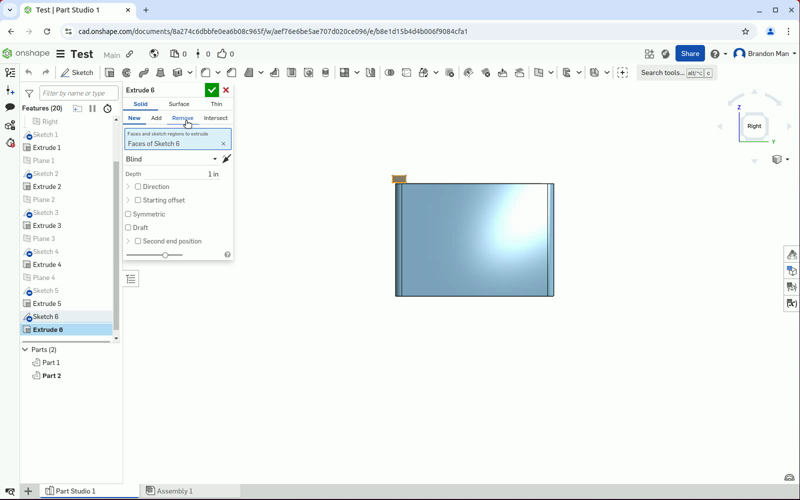
click(186, 120)
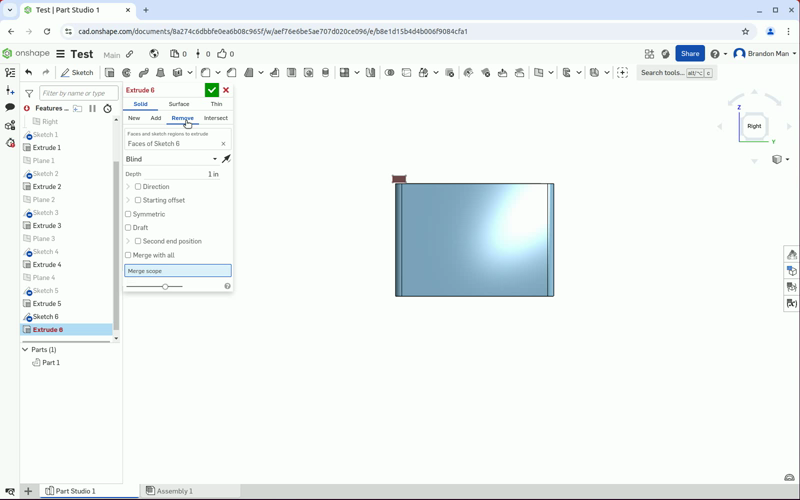
key(tab, 4)
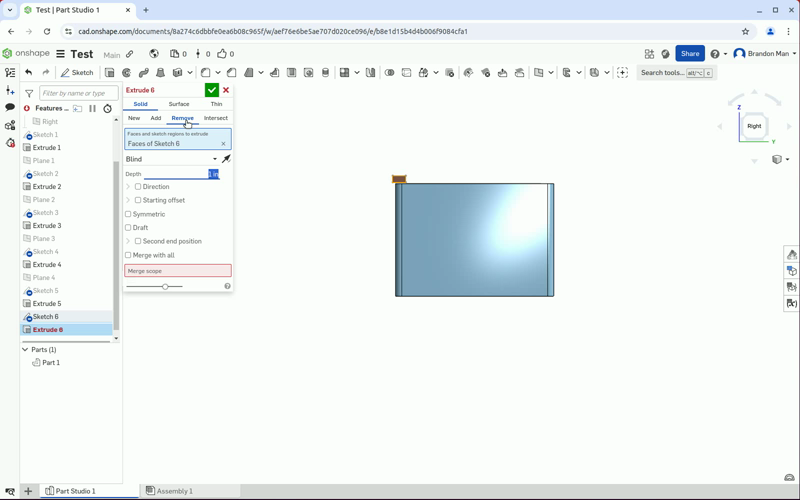
text(0.418)
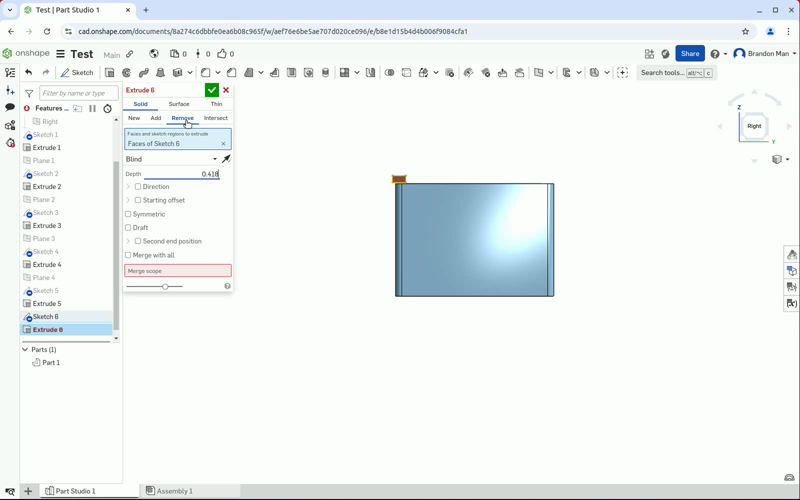
key(tab, 6)
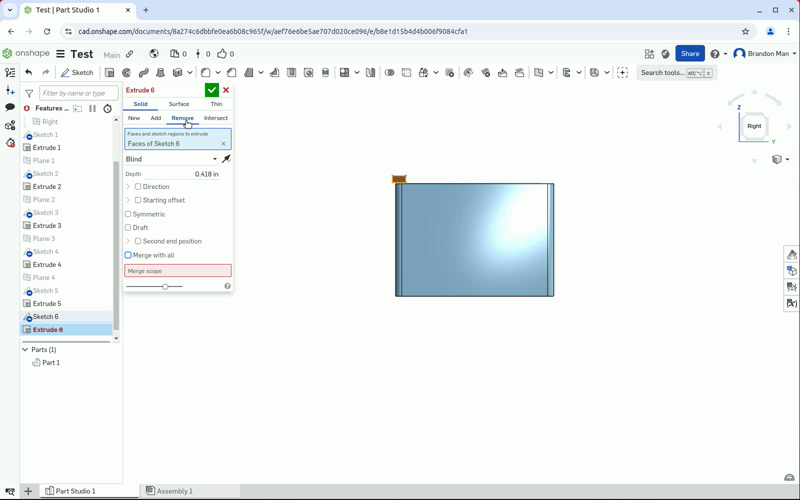
key(space)
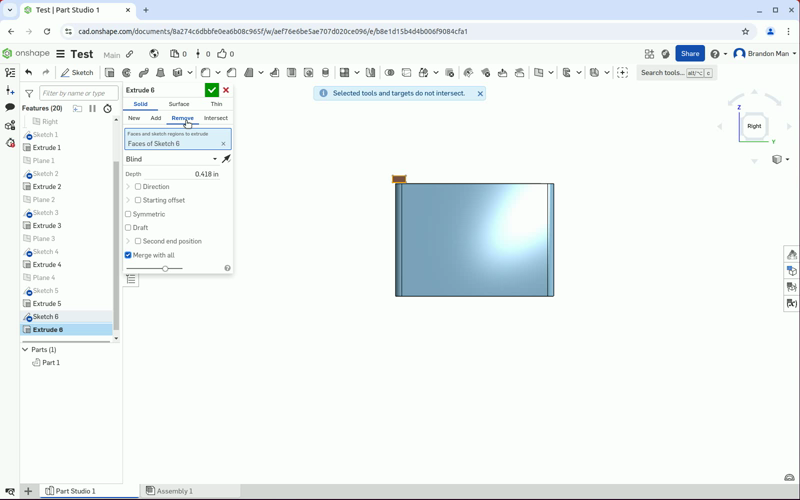
key(enter)
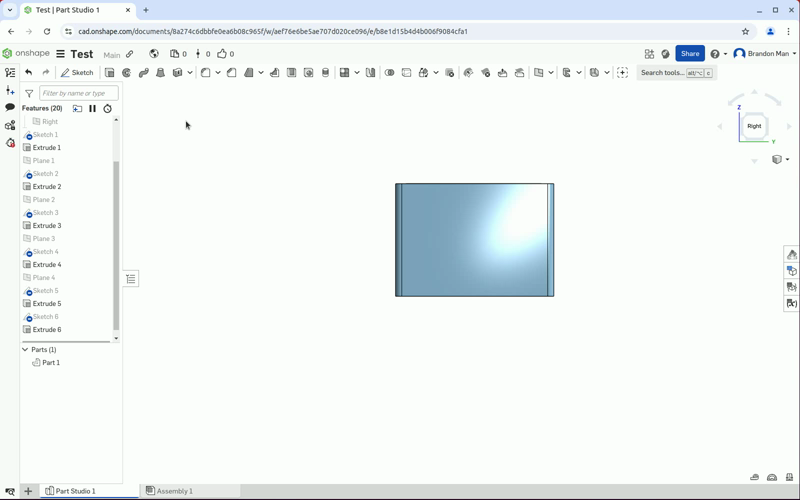
key(shift+h)
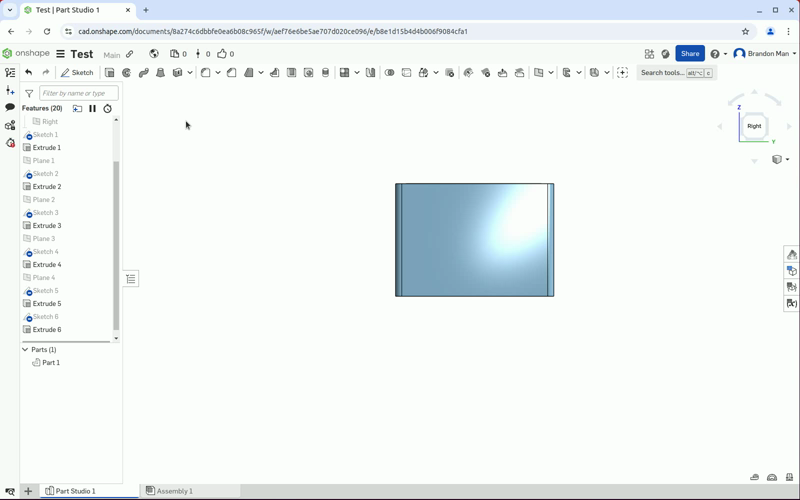
key(shift+h)
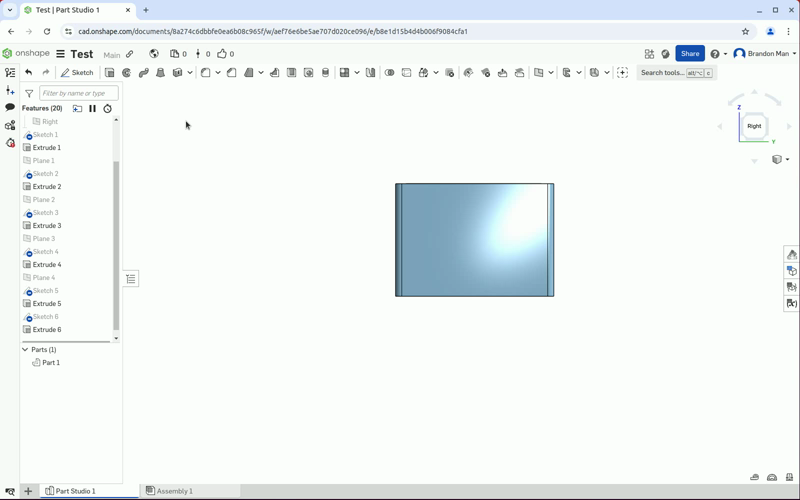
mouse_move(69, 137)
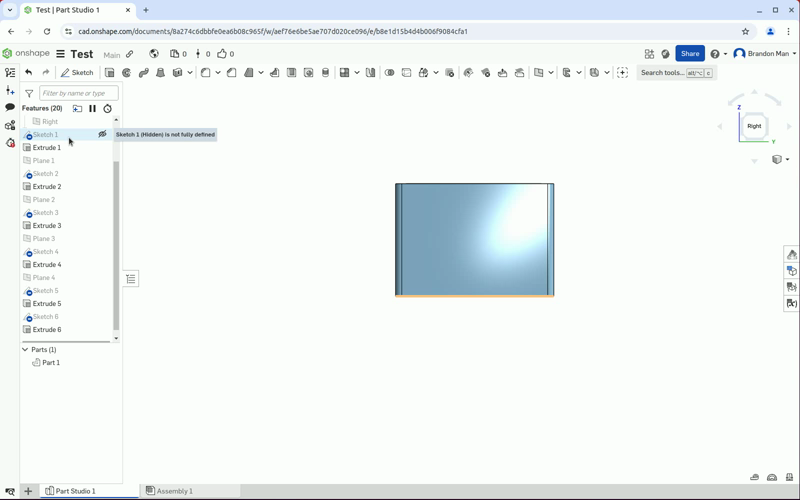
click(69, 137)
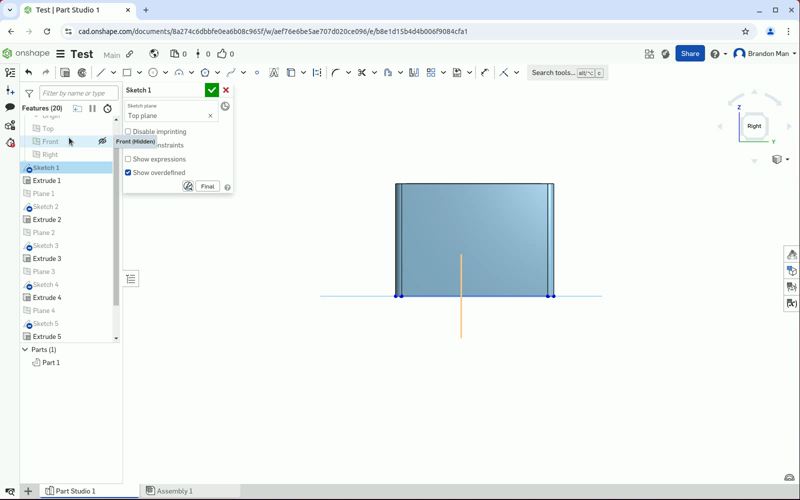
mouse_move(229, 92)
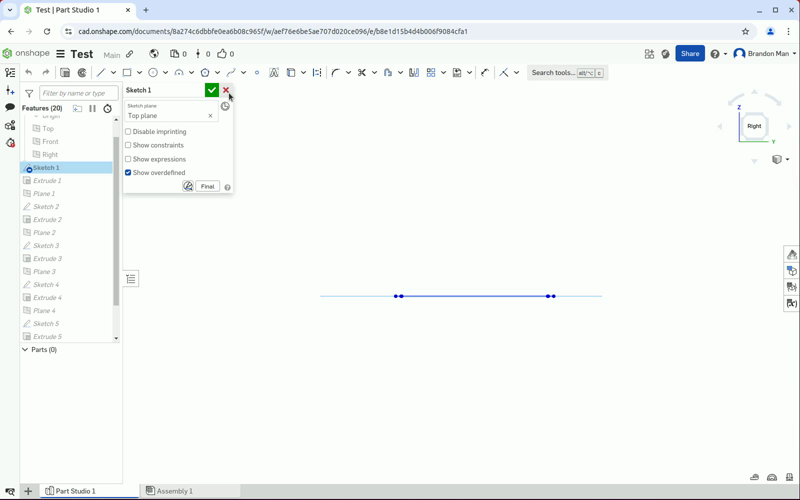
click(229, 92)
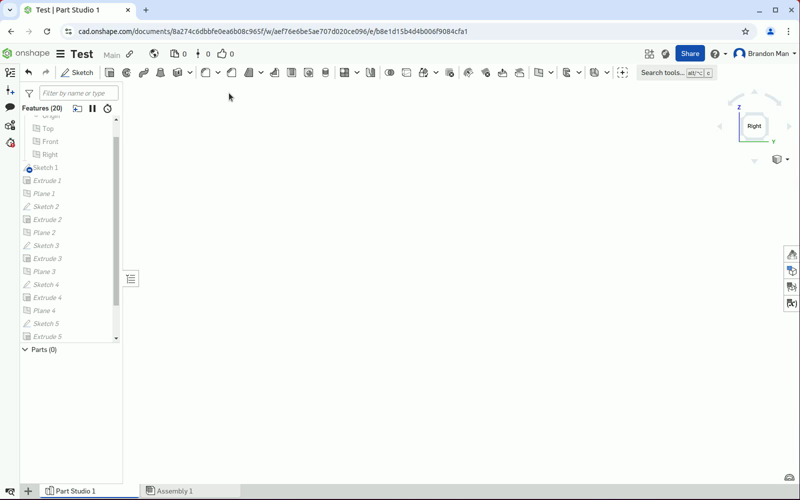
key(shift+s)
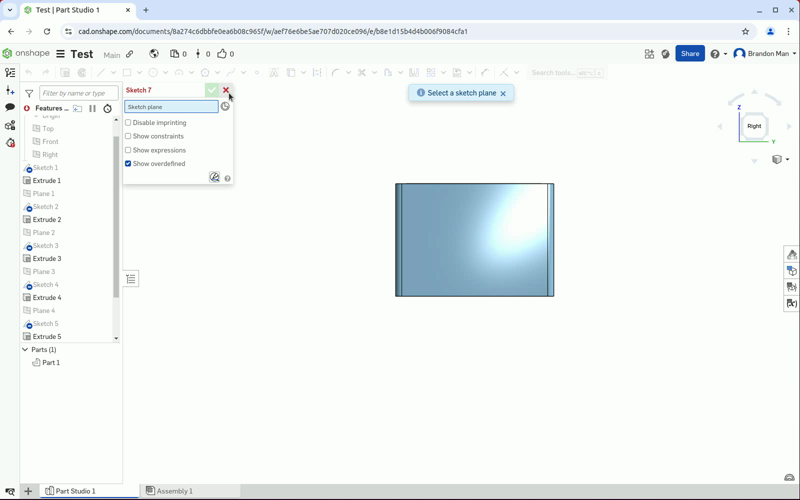
mouse_move(69, 189)
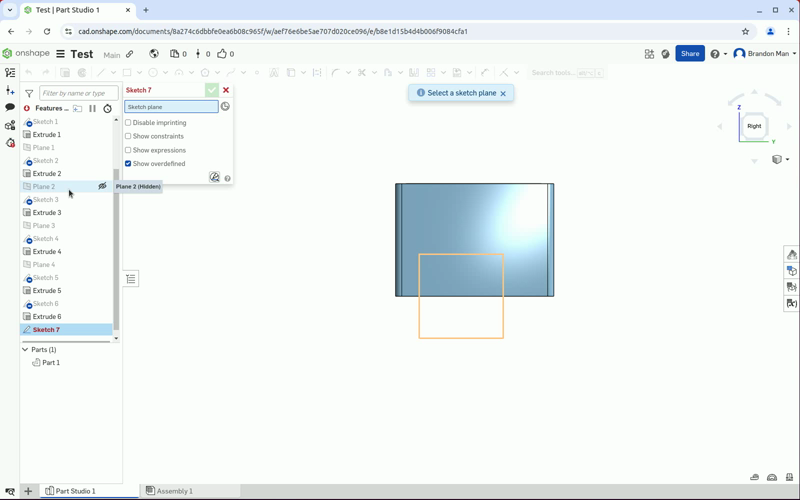
click(69, 189)
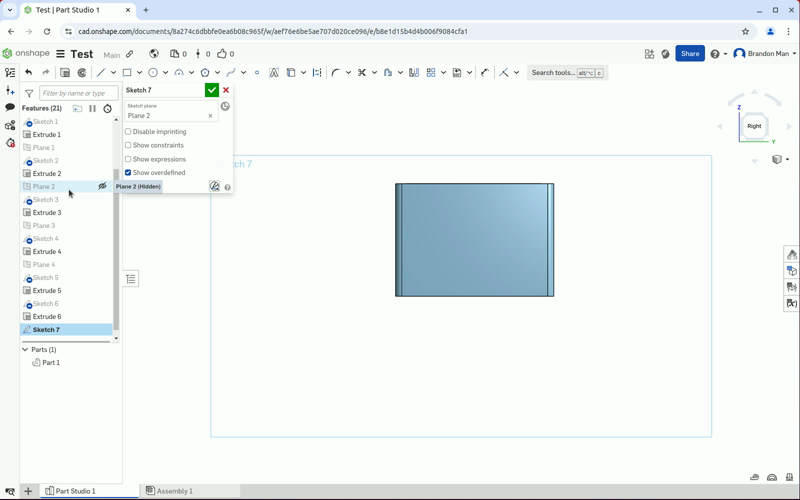
mouse_move(73, 352)
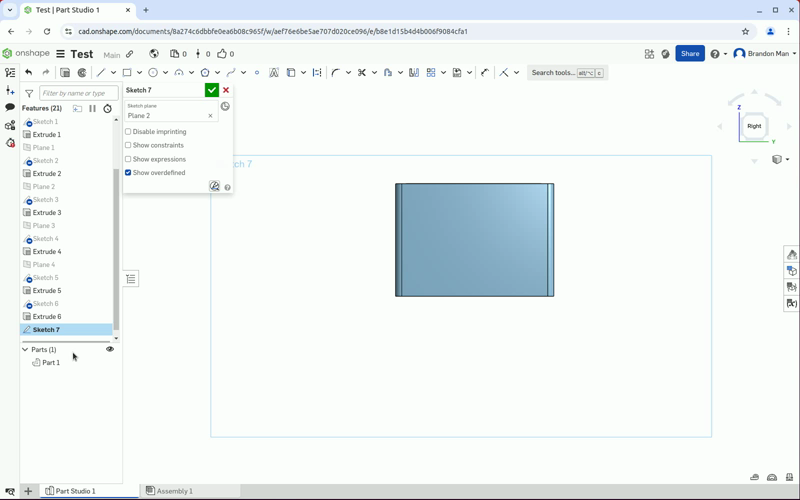
key(y)
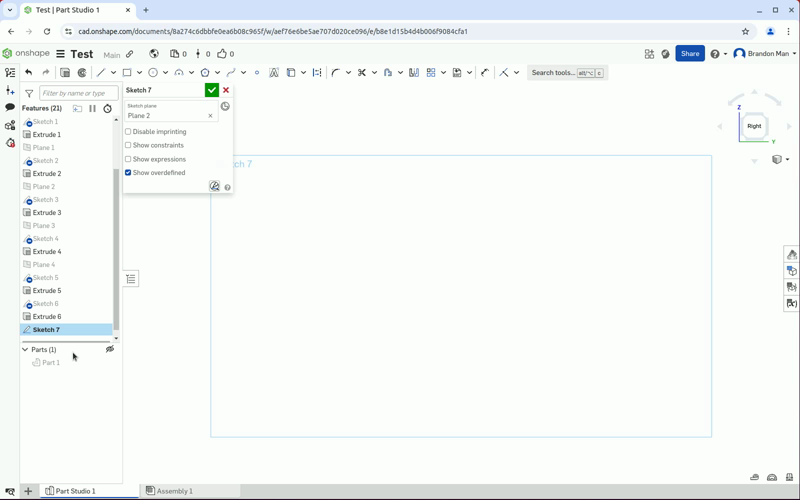
key(l)
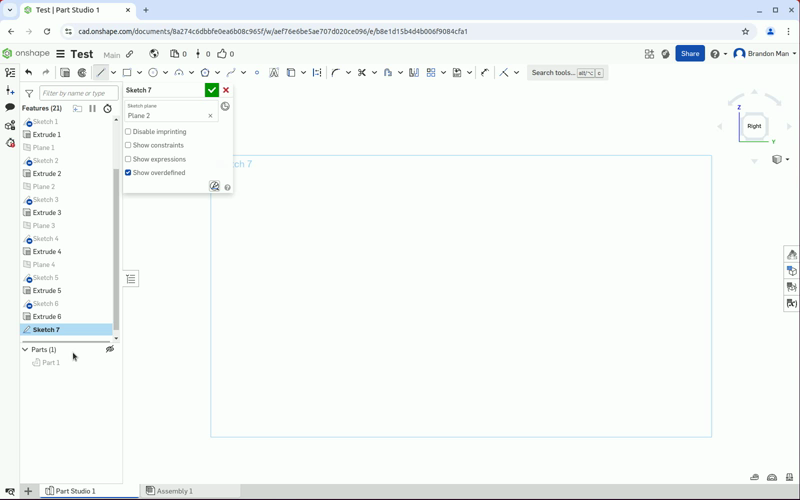
key_down(shift)
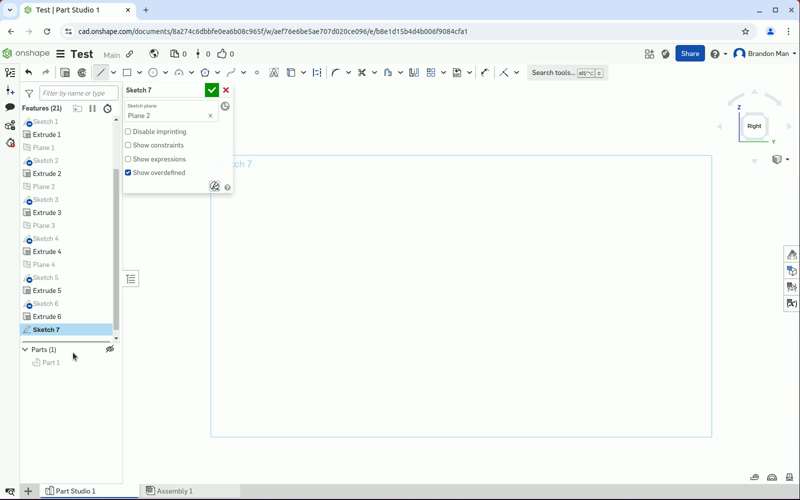
mouse_move(528, 182)
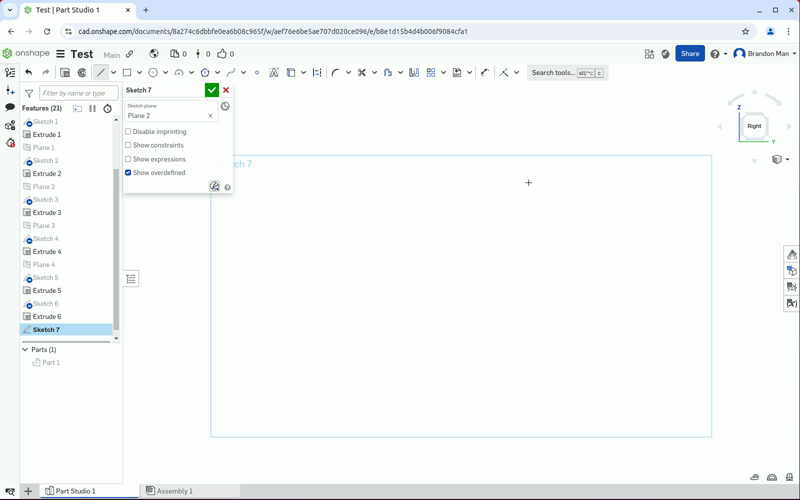
click(528, 182)
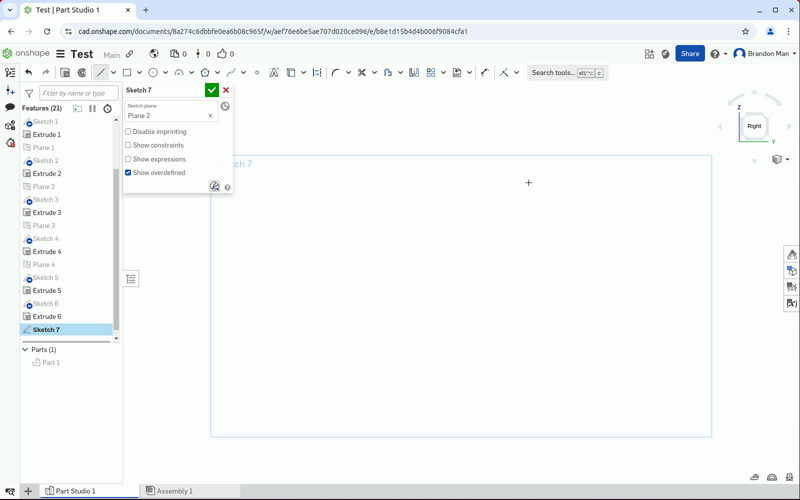
key_up(shift)
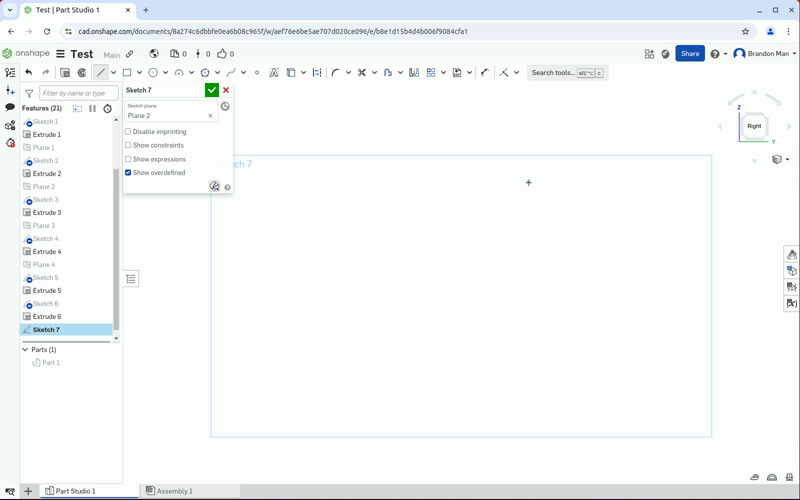
key_down(shift)
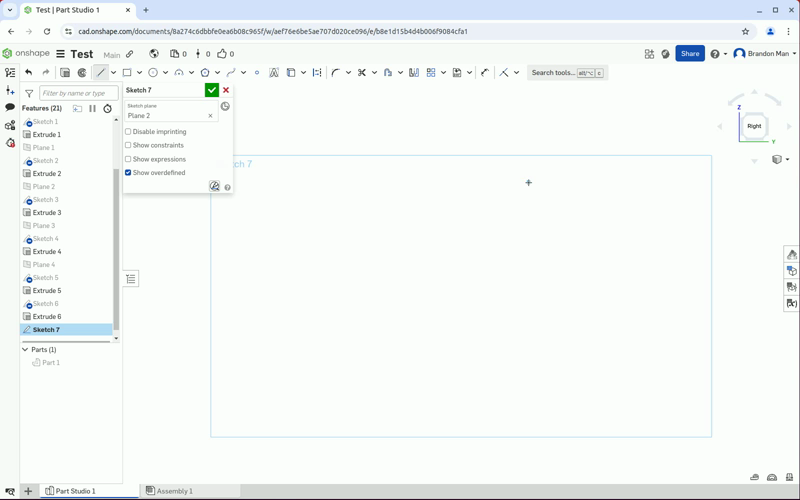
mouse_move(558, 182)
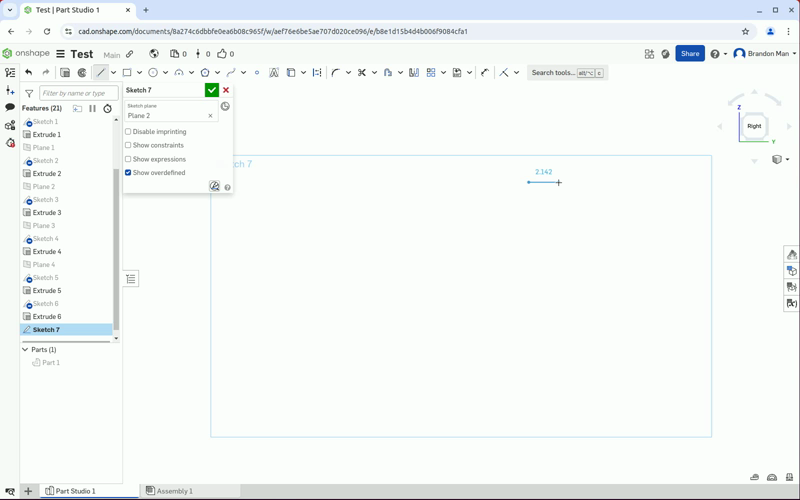
mouse_move(541, 182)
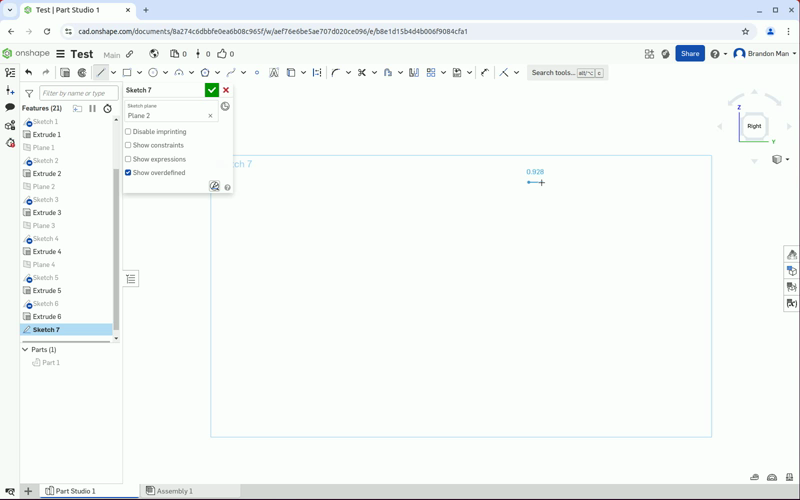
click(541, 182)
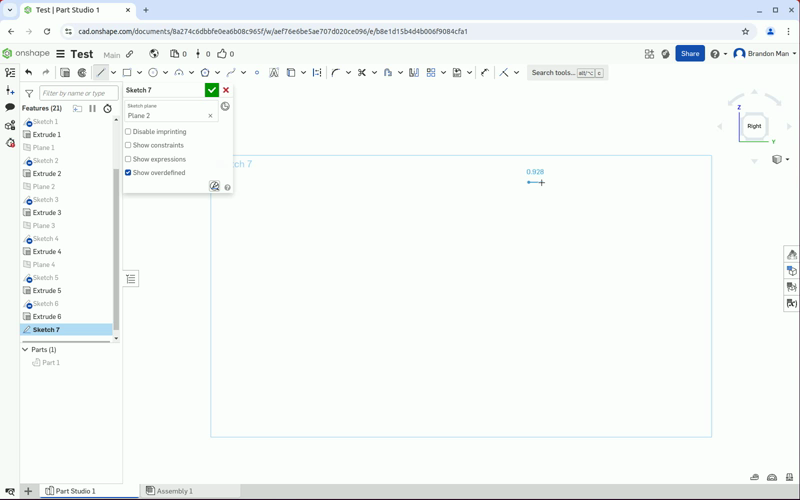
key_up(shift)
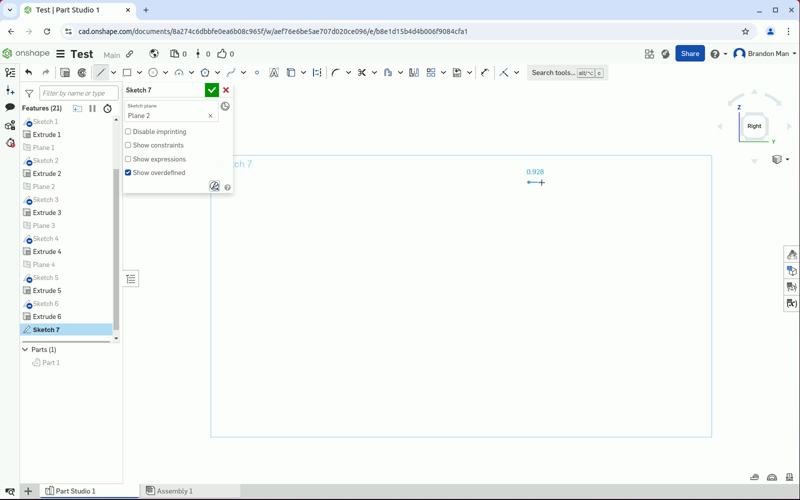
key_down(shift)
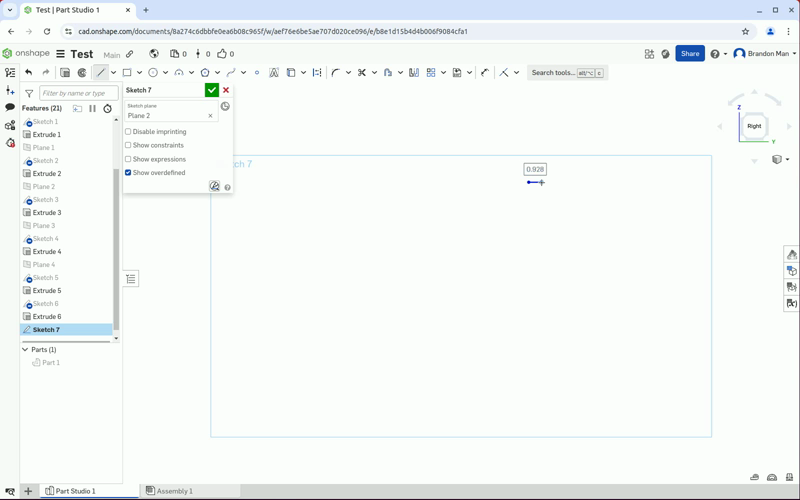
mouse_move(571, 182)
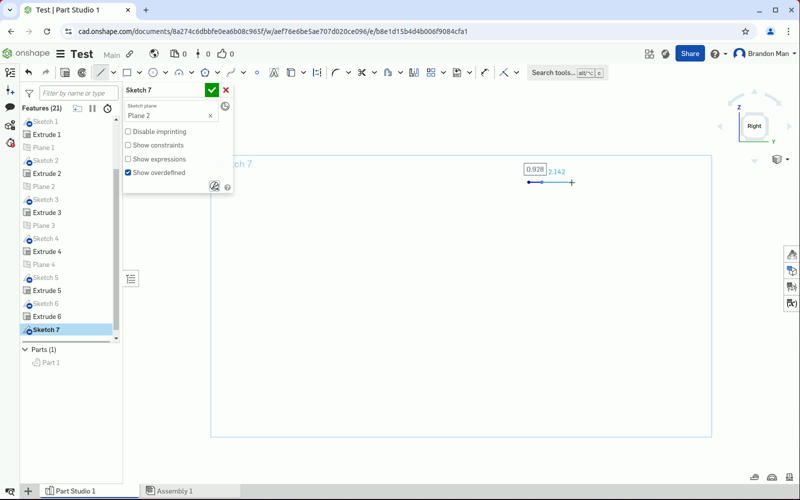
mouse_move(541, 175)
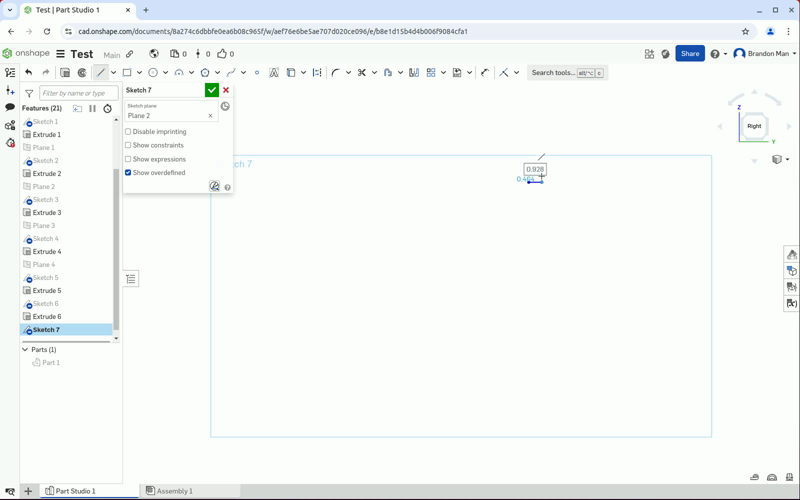
scroll(6)
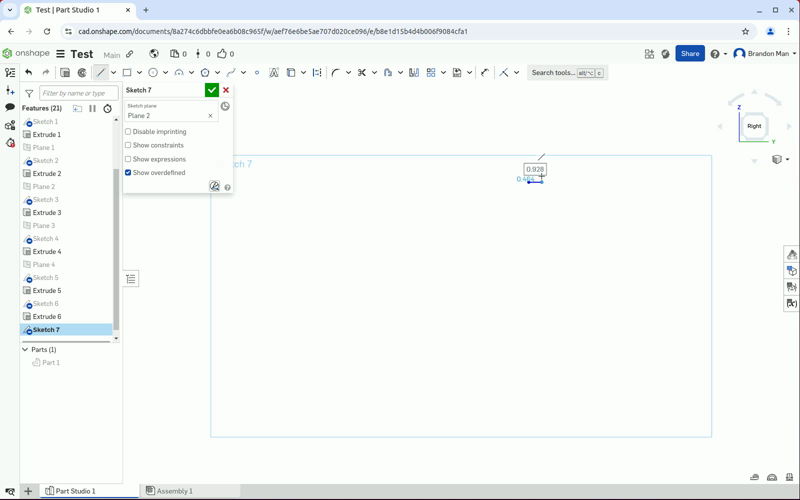
scroll(6)
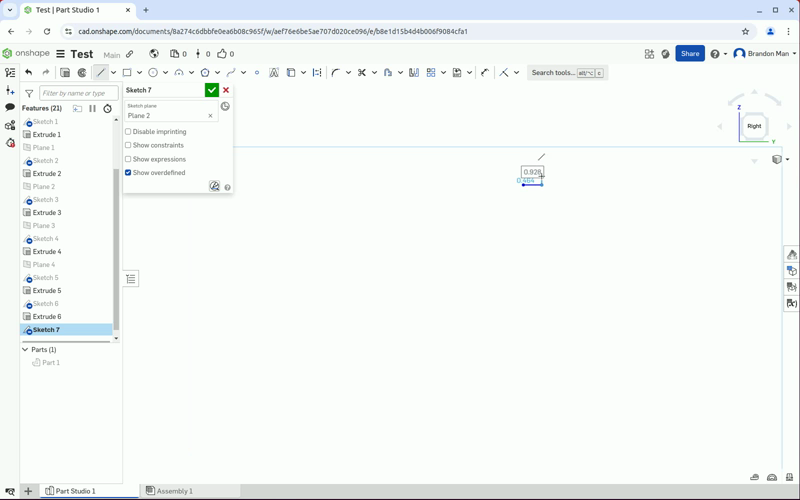
scroll(6)
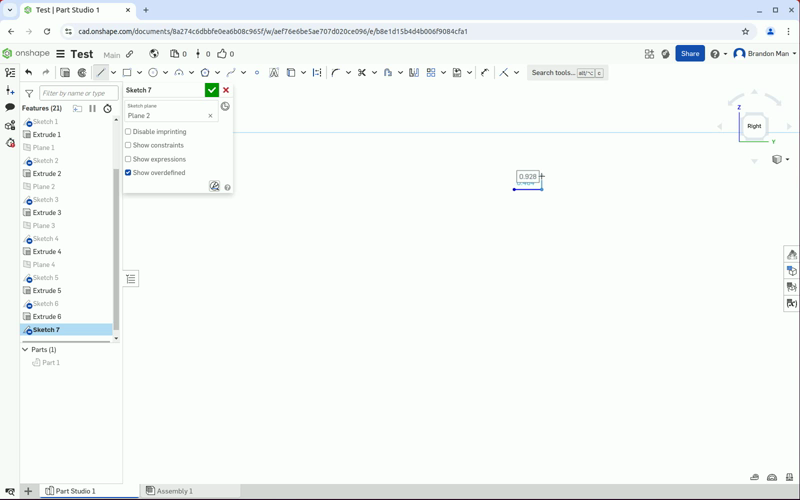
scroll(6)
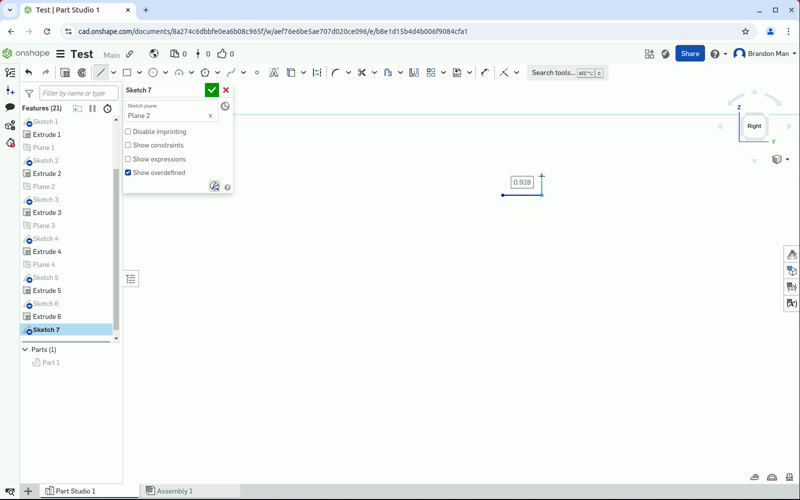
scroll(6)
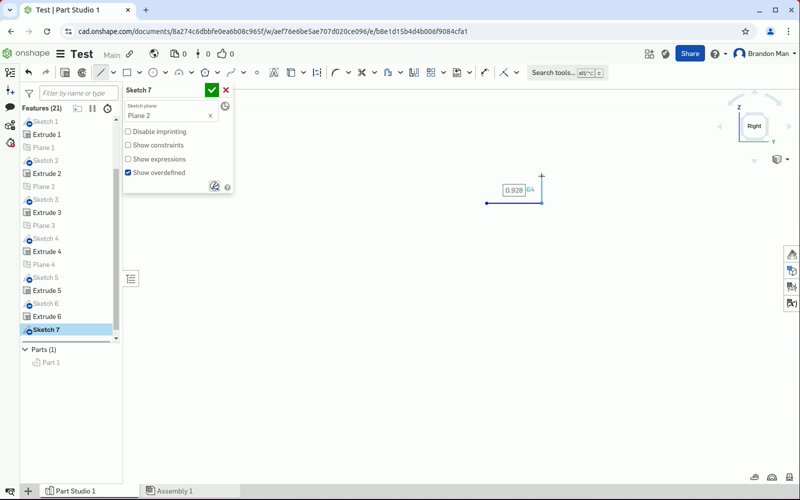
scroll(6)
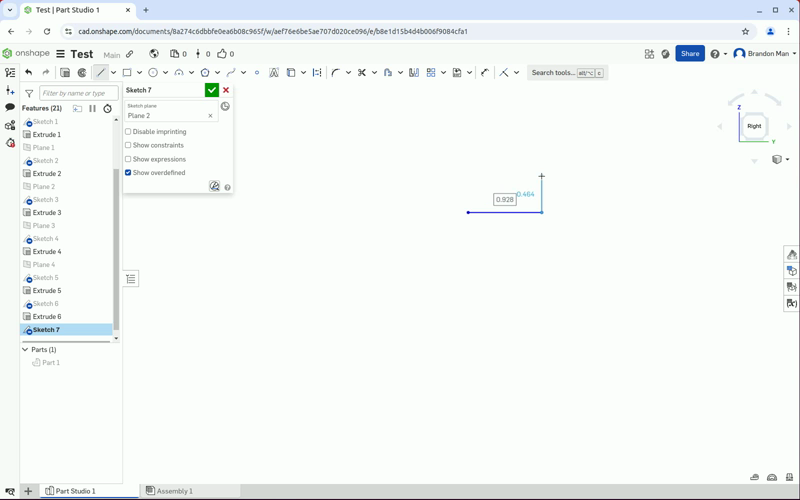
scroll(6)
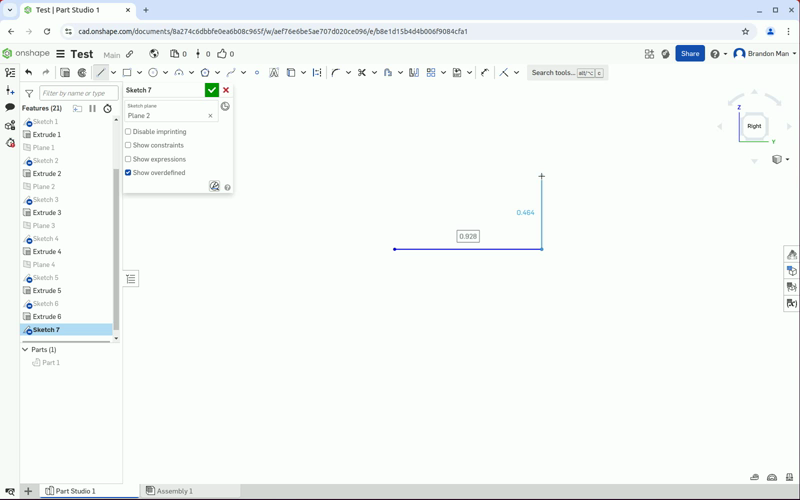
click(541, 175)
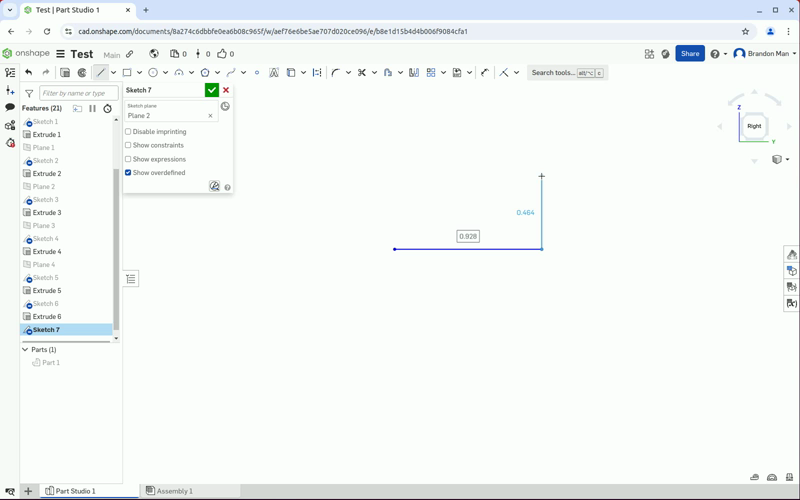
scroll(-6)
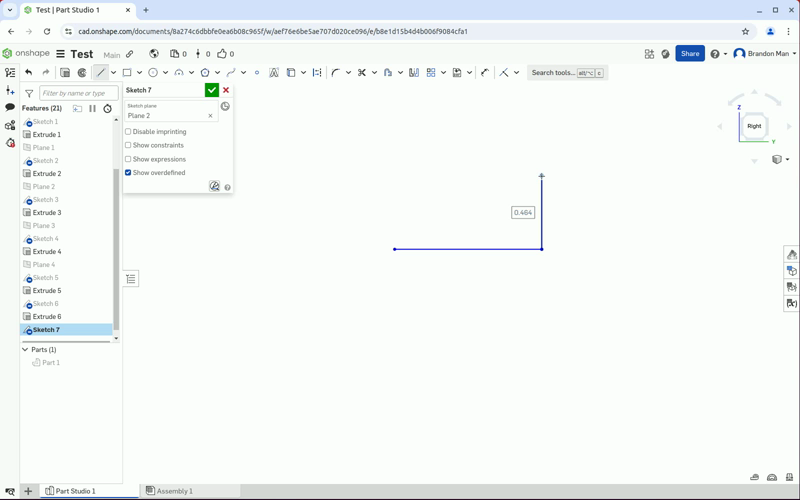
scroll(-6)
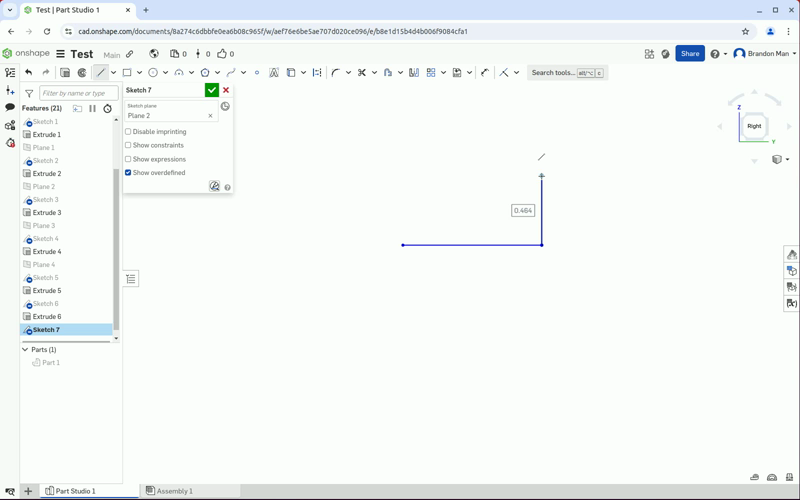
scroll(-6)
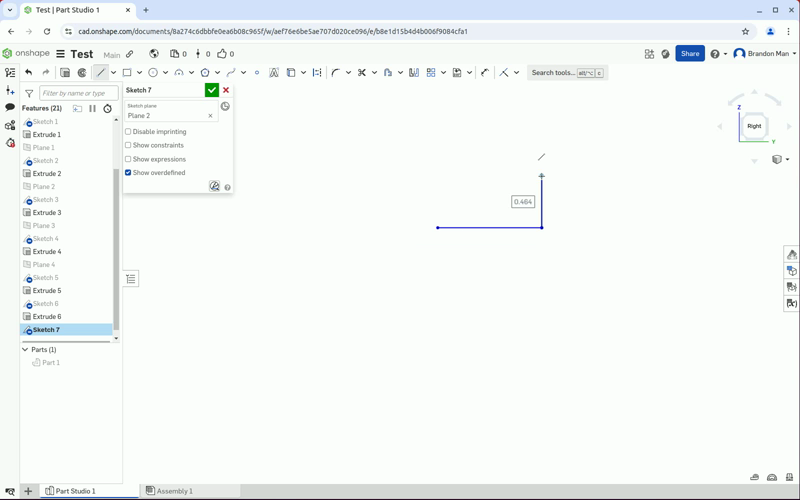
scroll(-6)
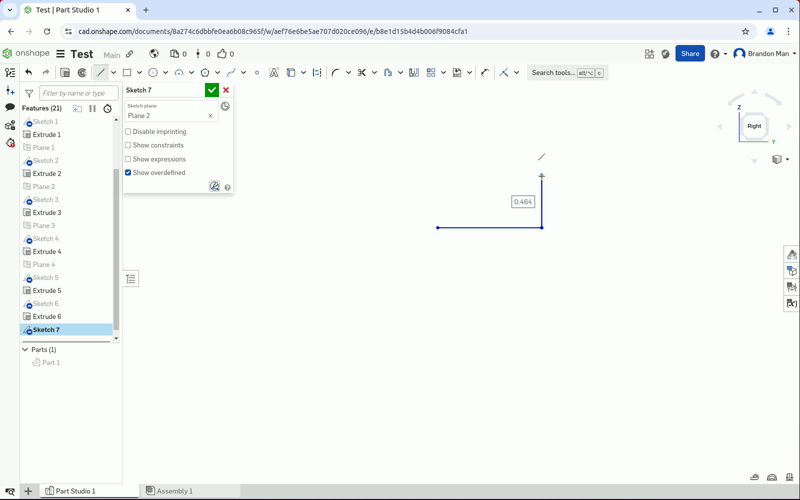
scroll(-6)
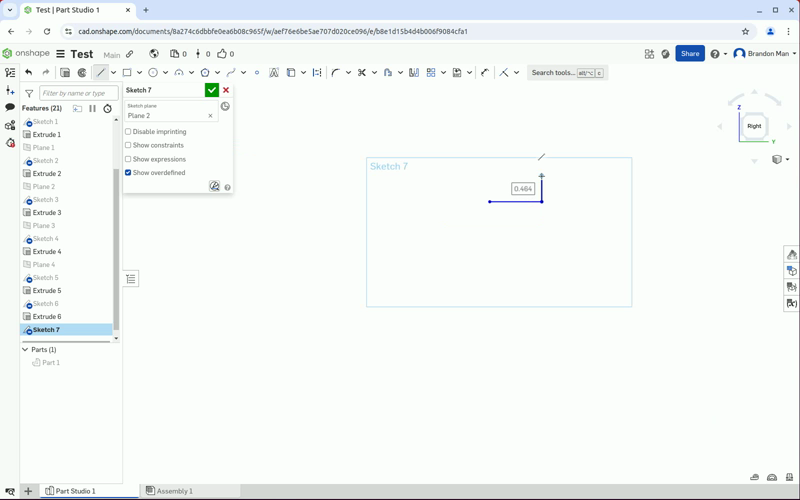
scroll(-6)
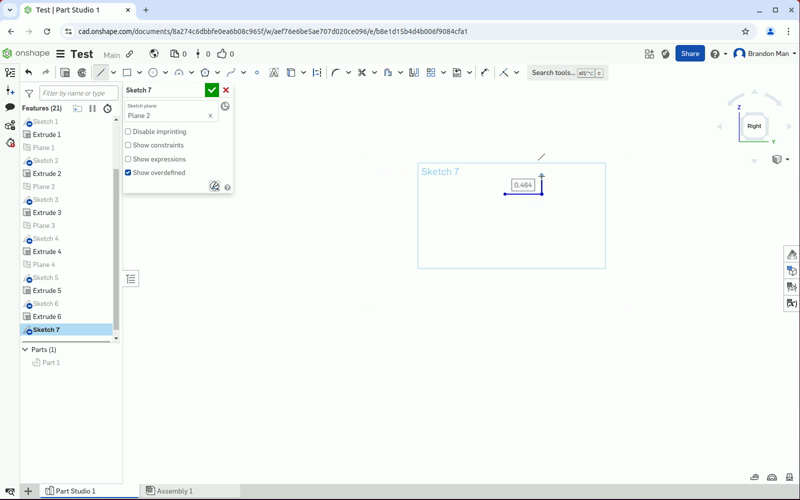
scroll(-6)
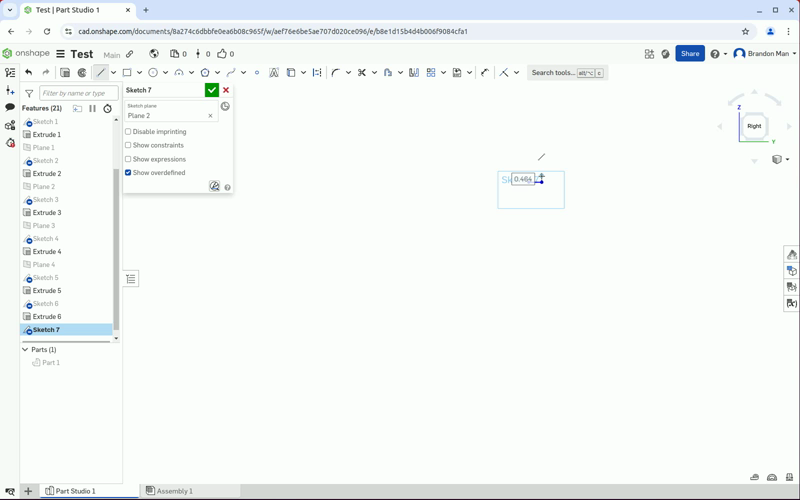
key_up(shift)
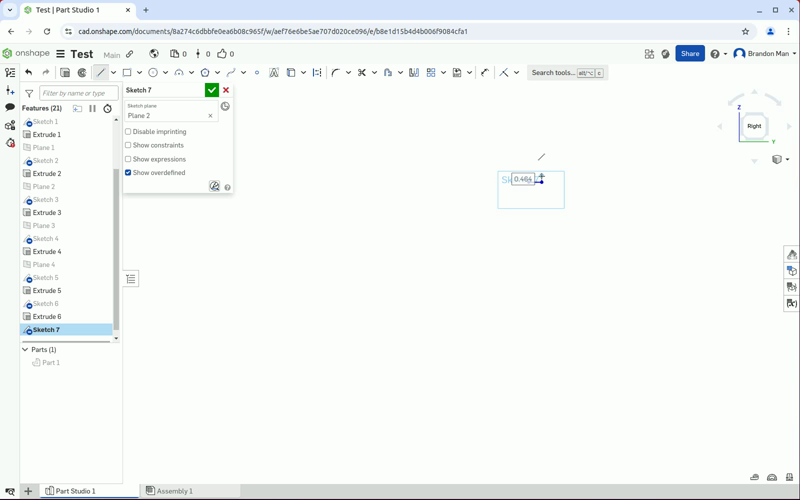
key_down(shift)
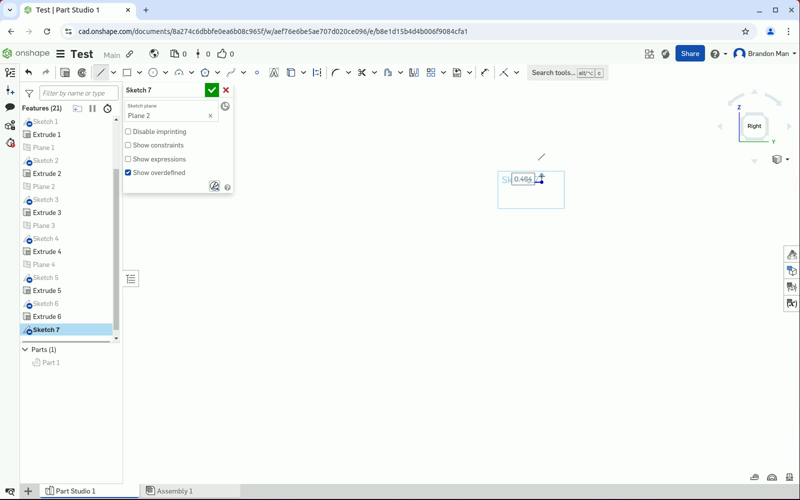
mouse_move(571, 175)
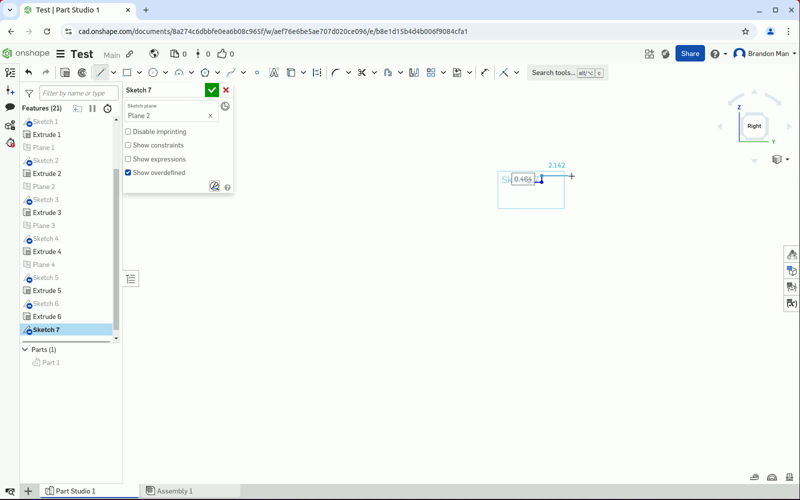
mouse_move(528, 175)
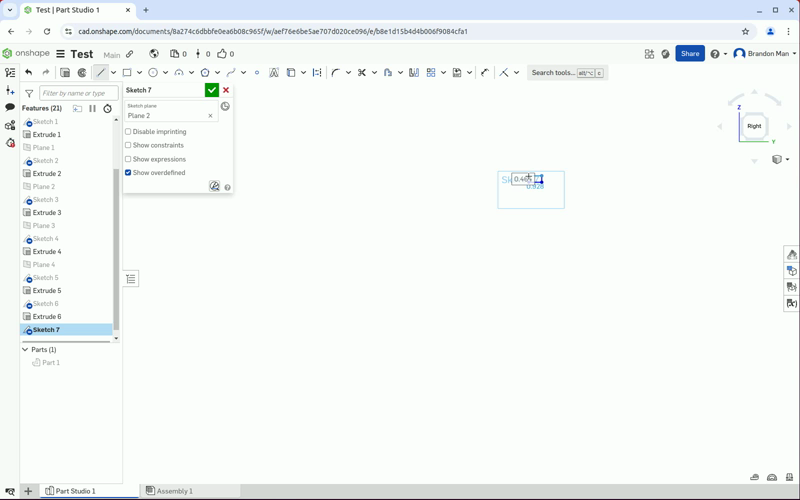
click(528, 175)
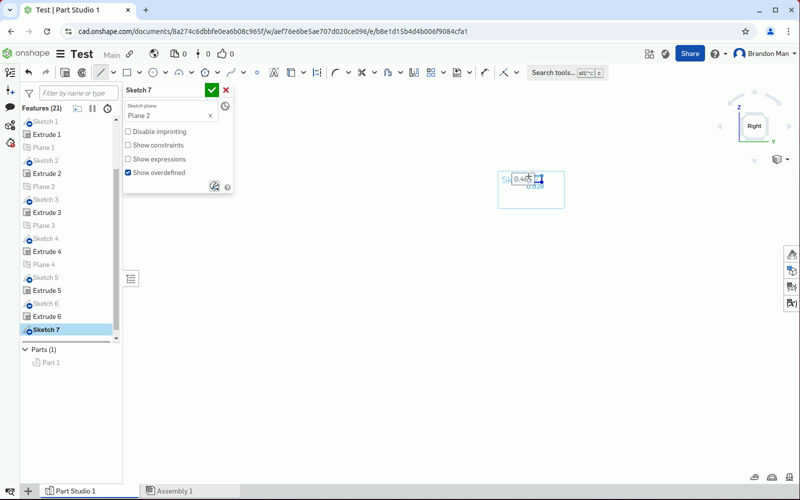
key_up(shift)
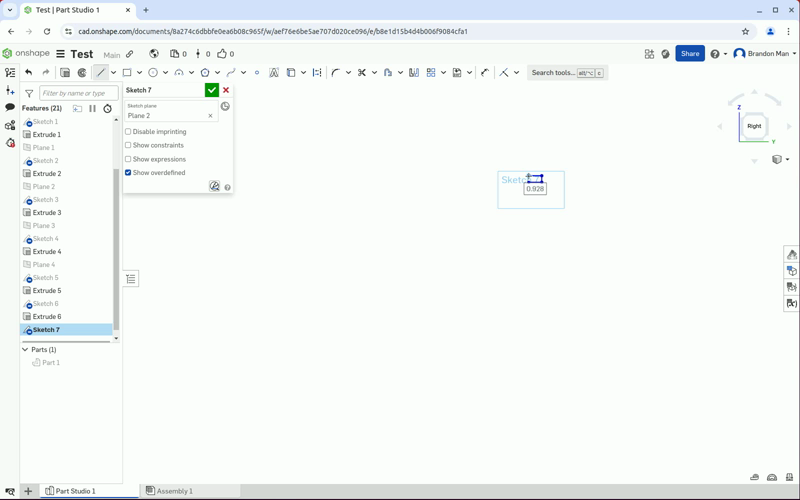
mouse_move(558, 175)
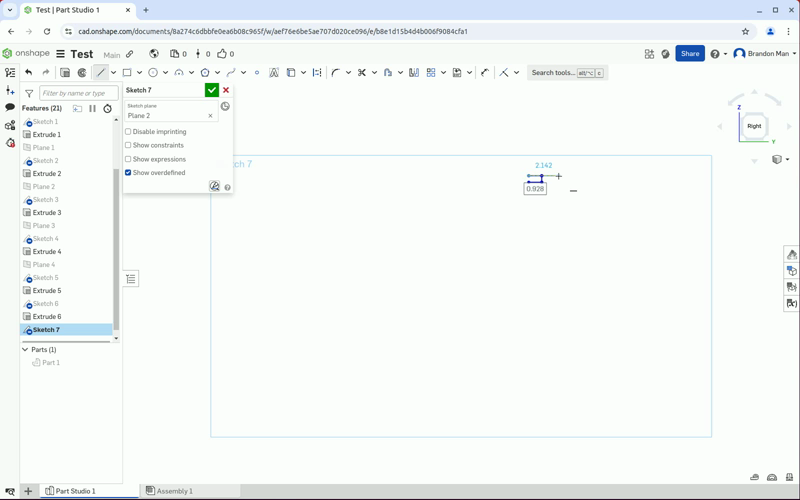
key_down(shift)
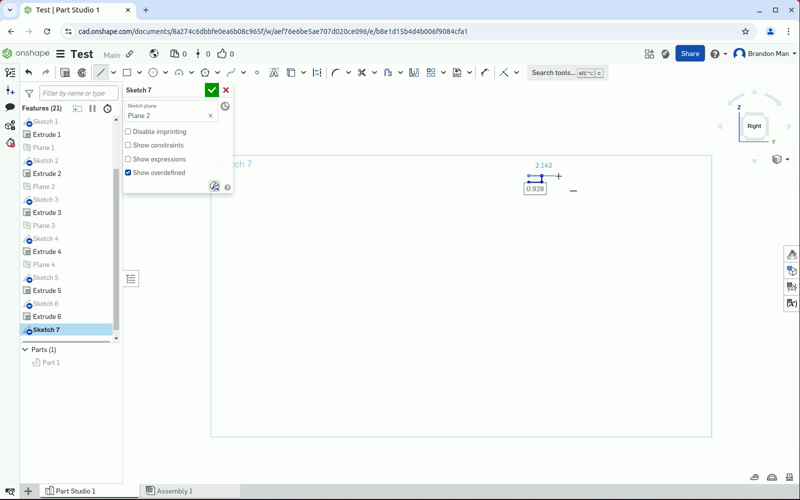
mouse_move(528, 182)
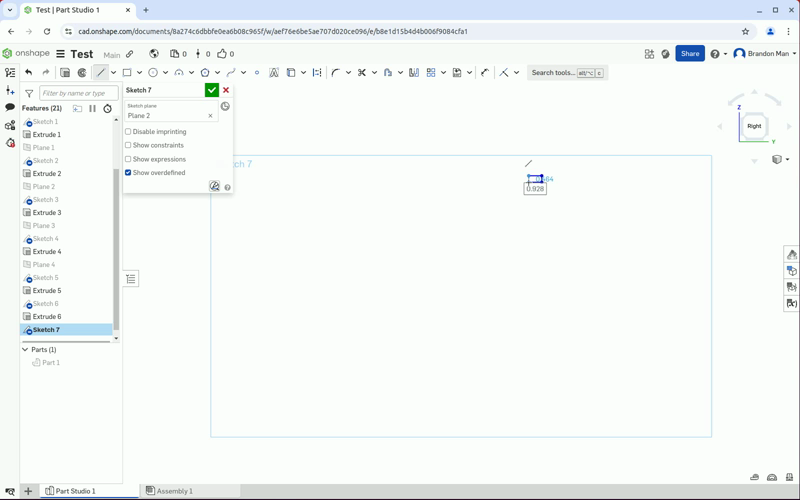
scroll(6)
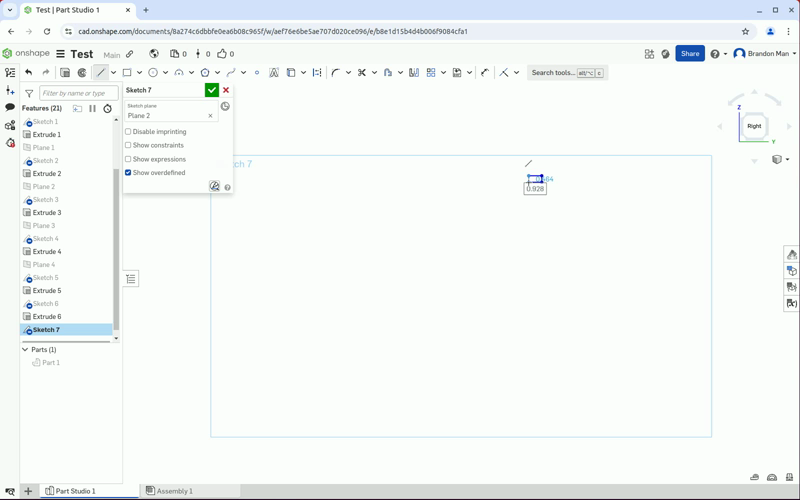
scroll(6)
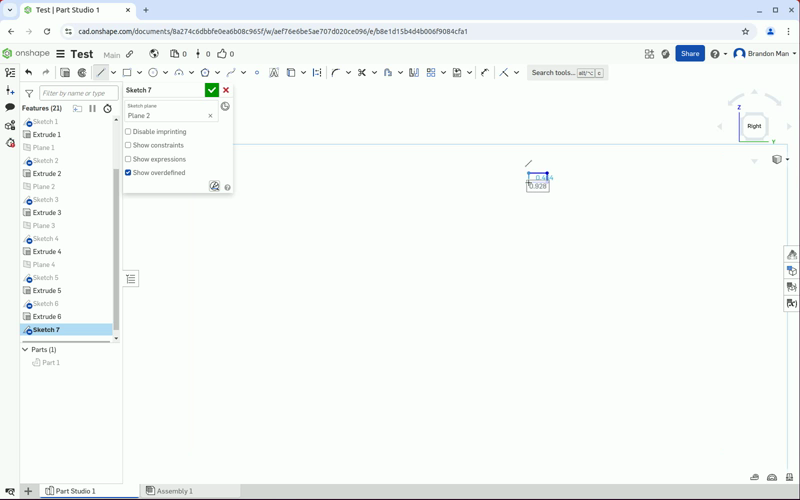
scroll(6)
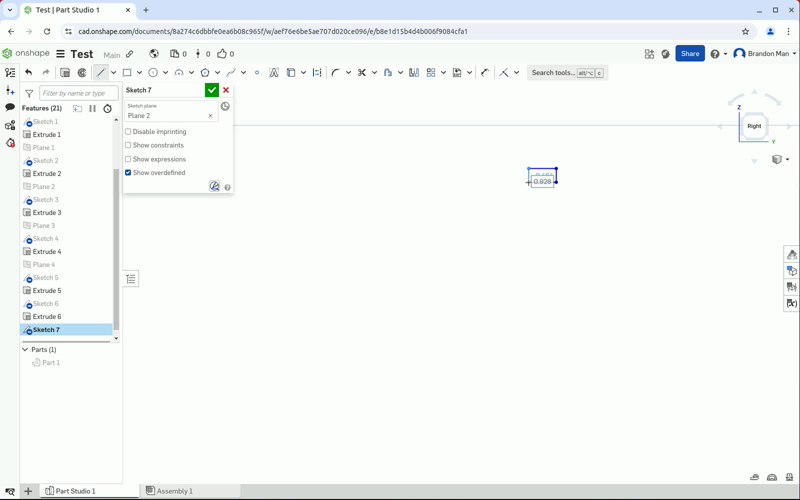
scroll(6)
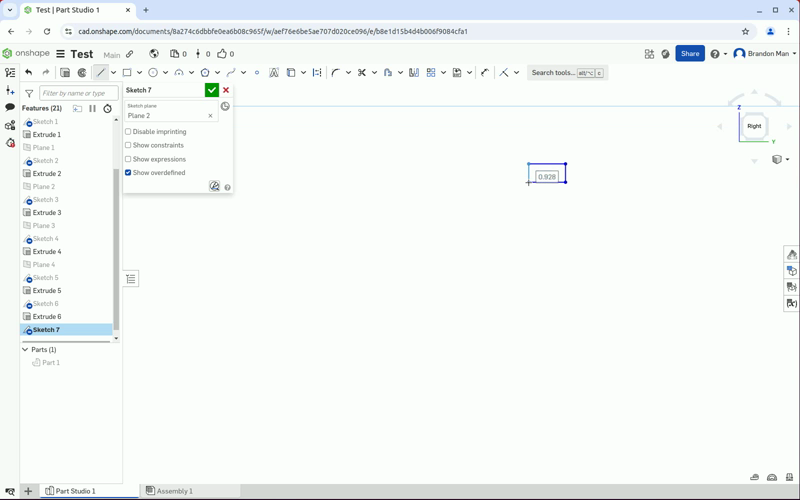
scroll(6)
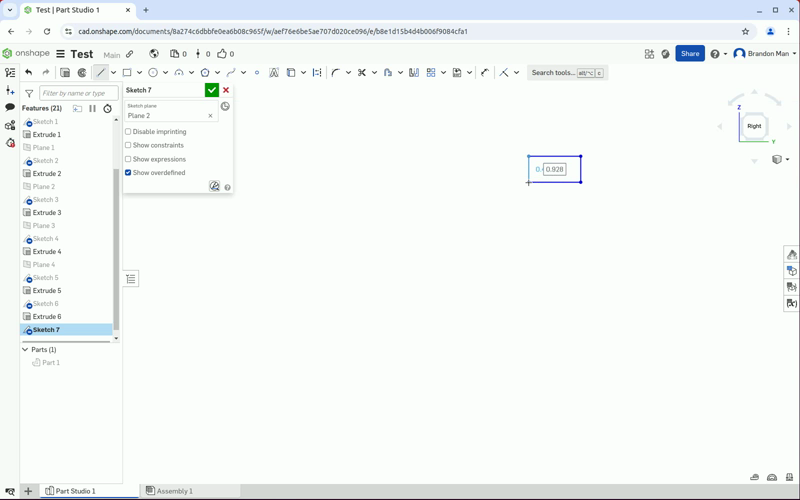
scroll(6)
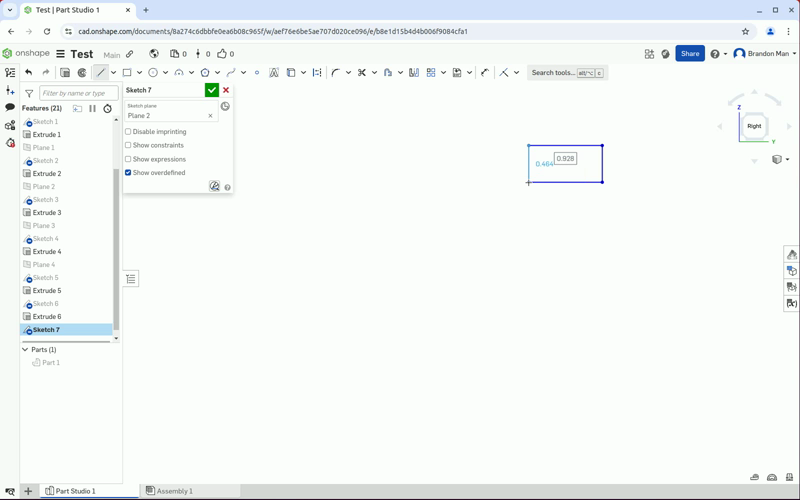
scroll(6)
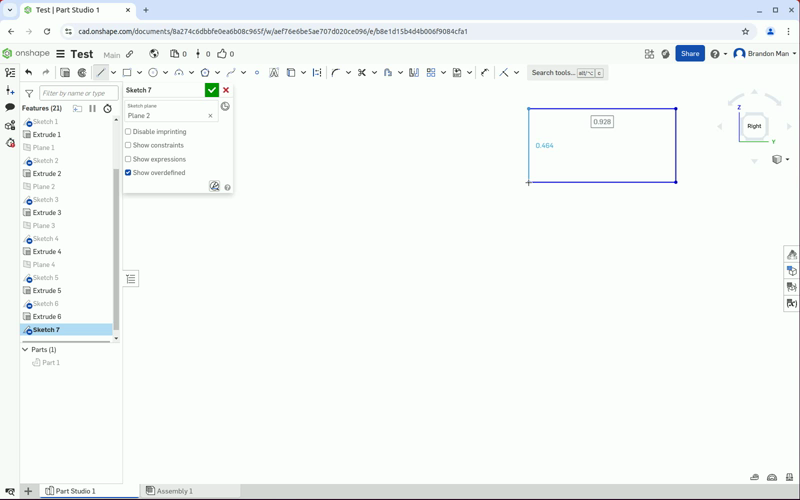
key_up(shift)
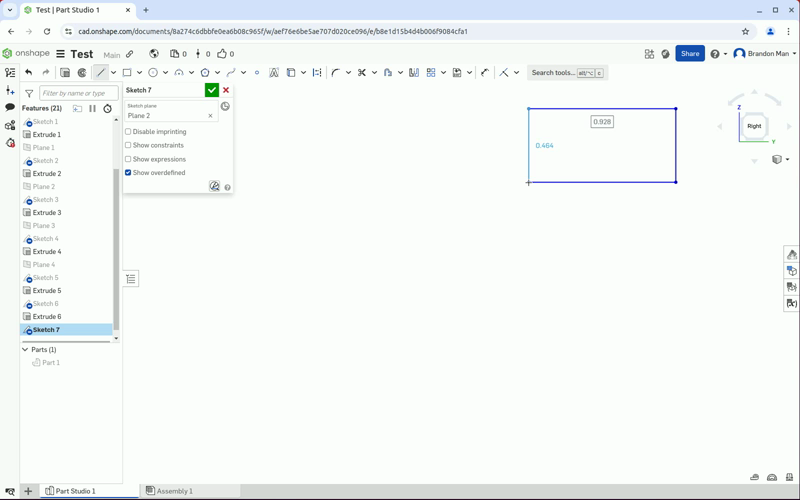
click(528, 182)
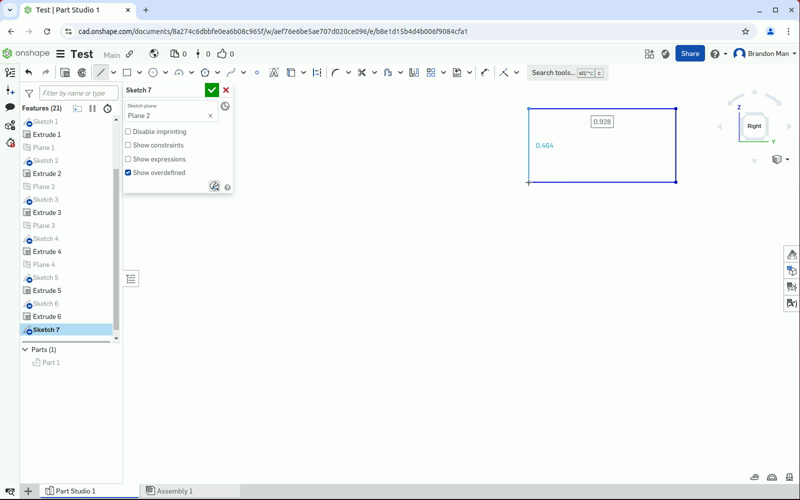
scroll(-6)
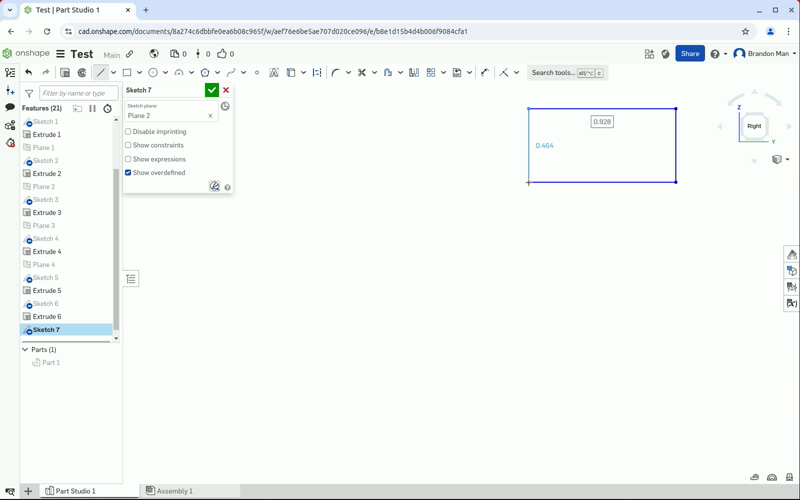
scroll(-6)
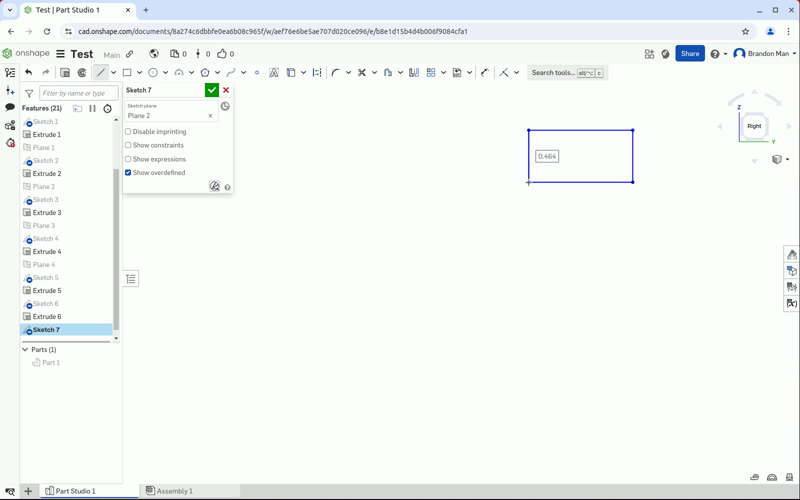
scroll(-6)
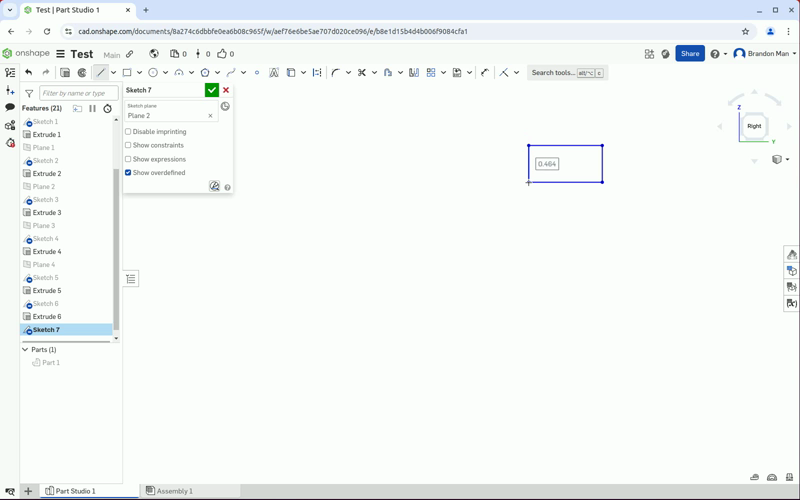
scroll(-6)
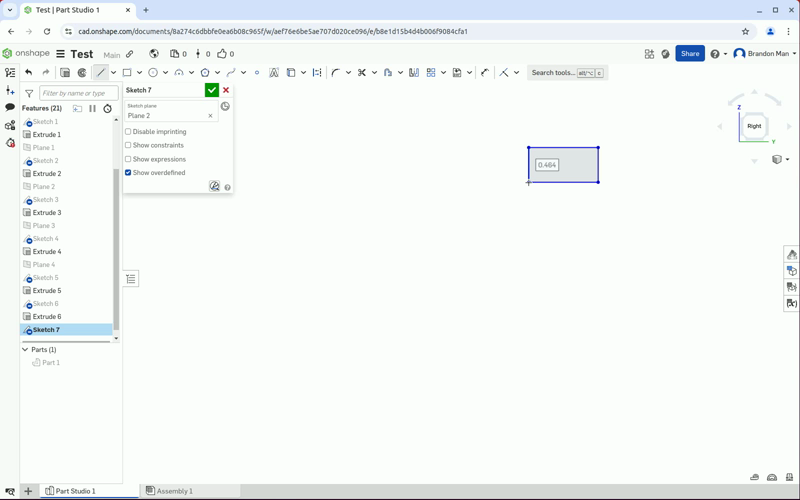
scroll(-6)
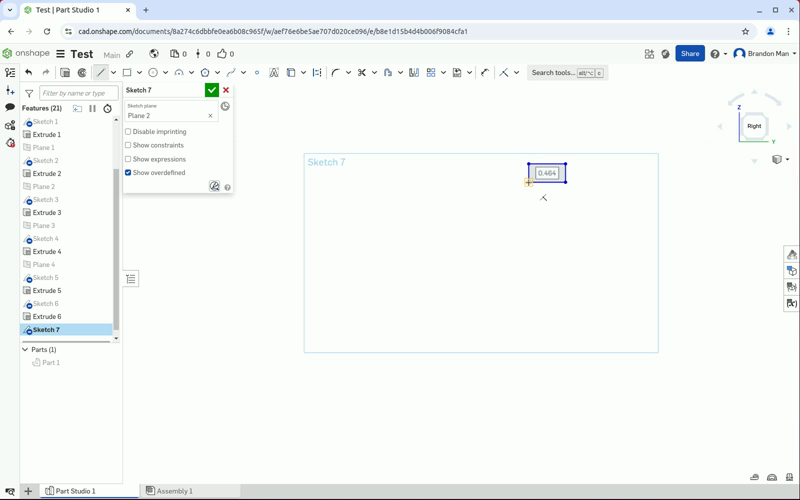
scroll(-6)
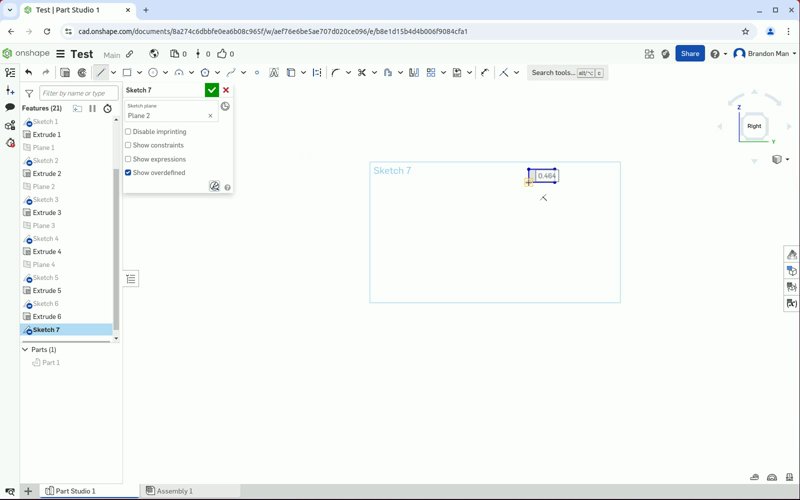
scroll(-6)
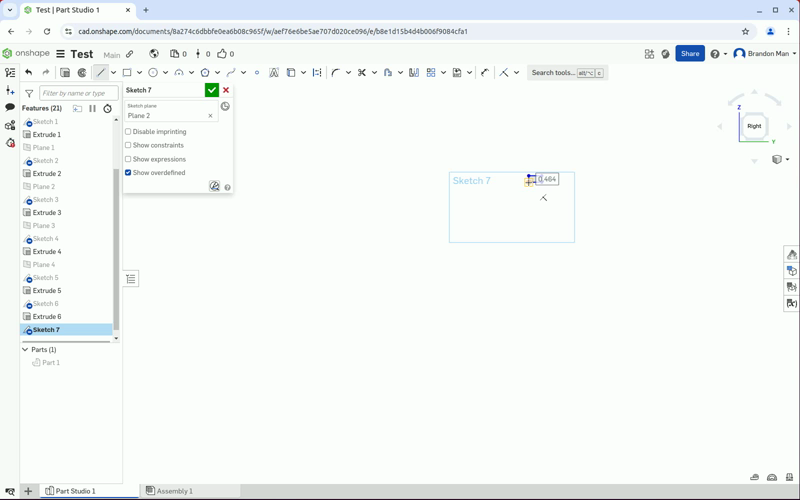
key(esc)
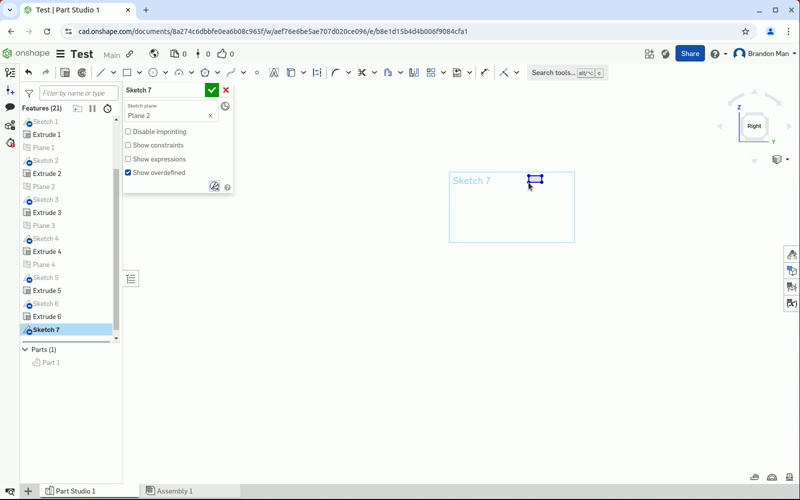
mouse_move(533, 179)
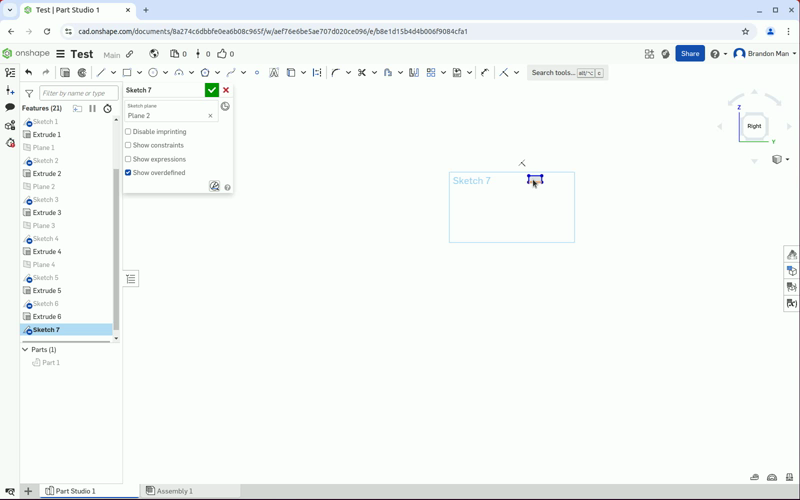
scroll(6)
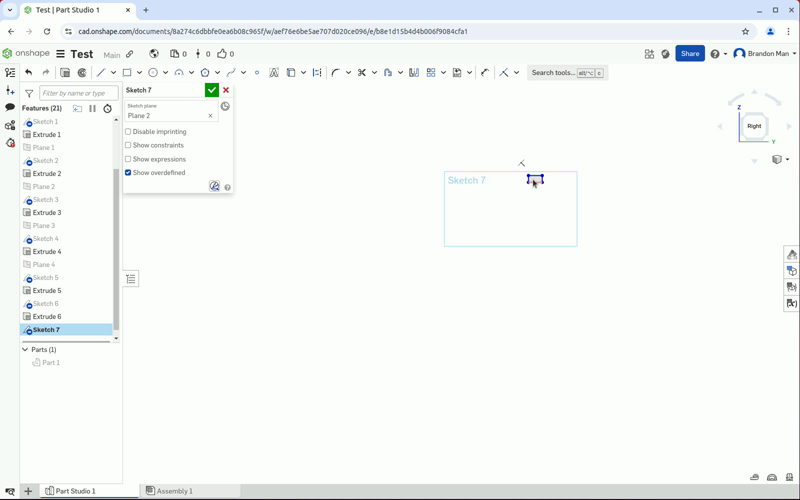
scroll(6)
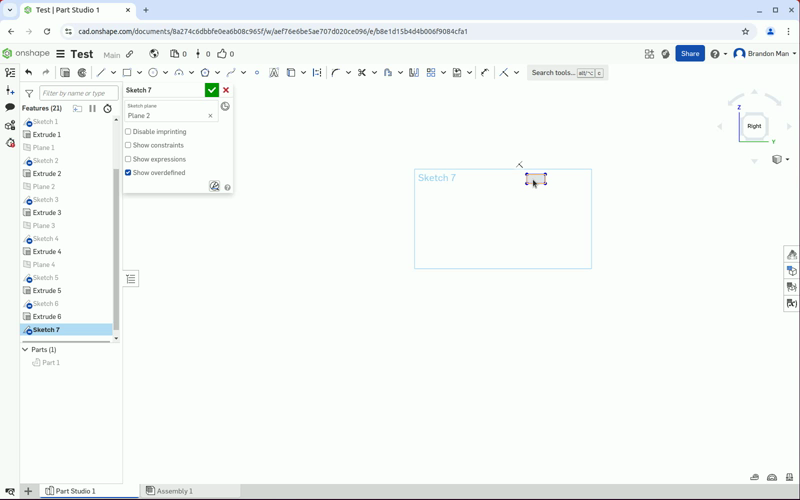
scroll(6)
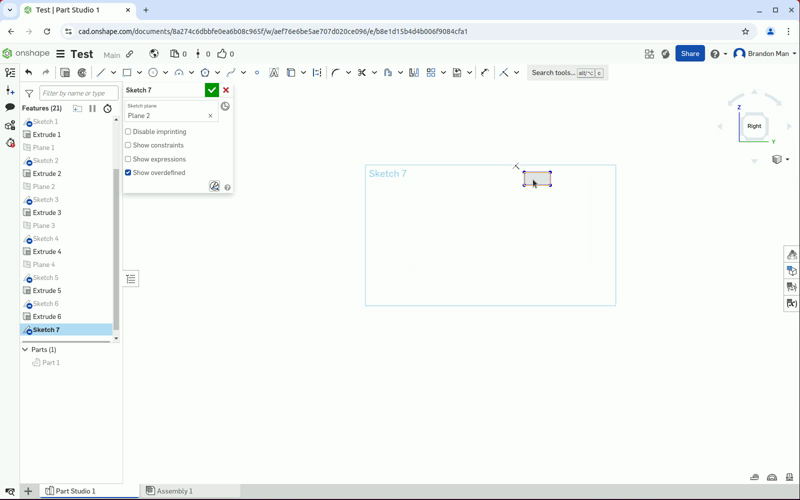
scroll(6)
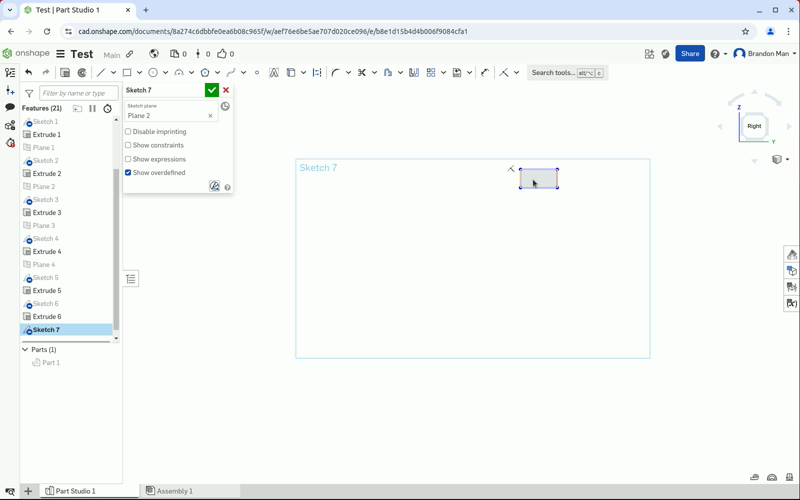
scroll(6)
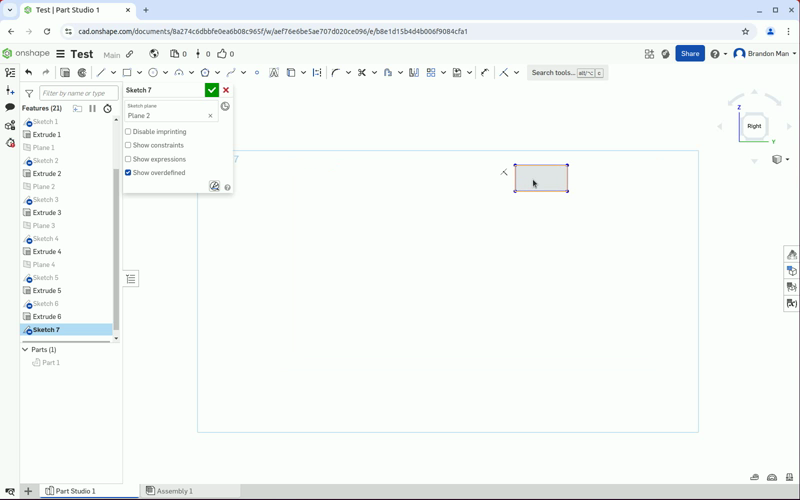
scroll(6)
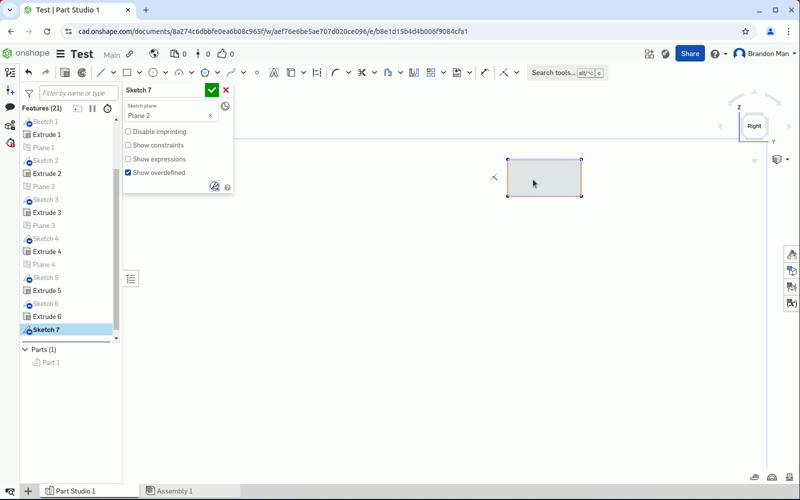
scroll(6)
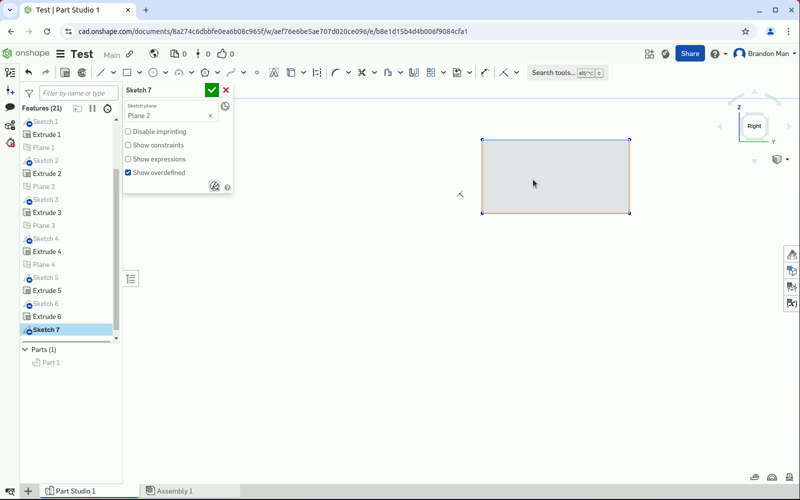
click(533, 179)
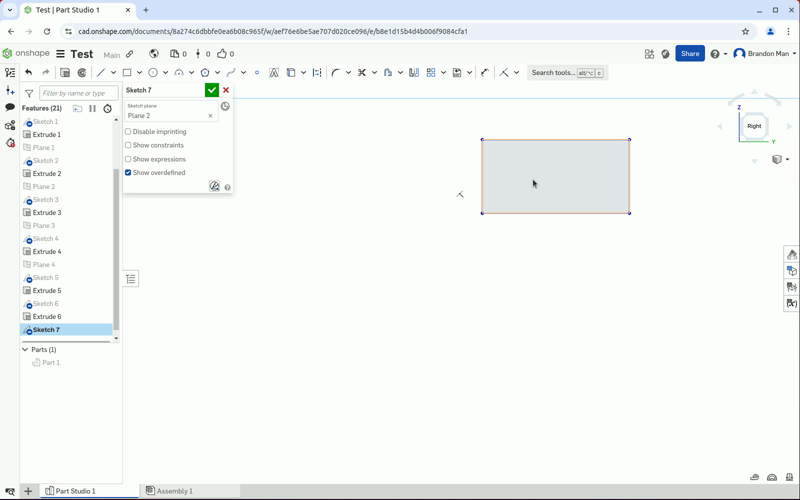
scroll(-6)
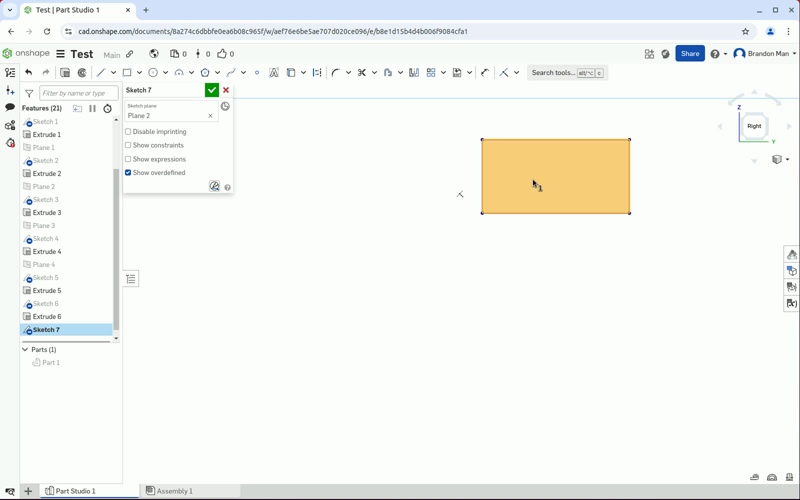
scroll(-6)
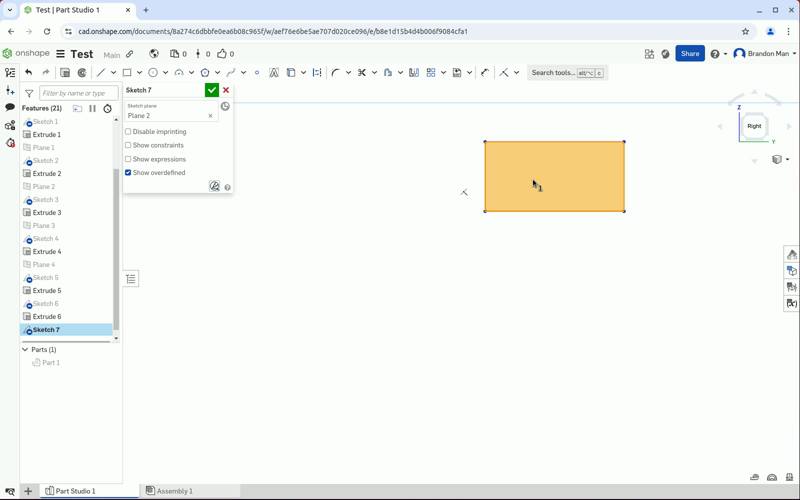
scroll(-6)
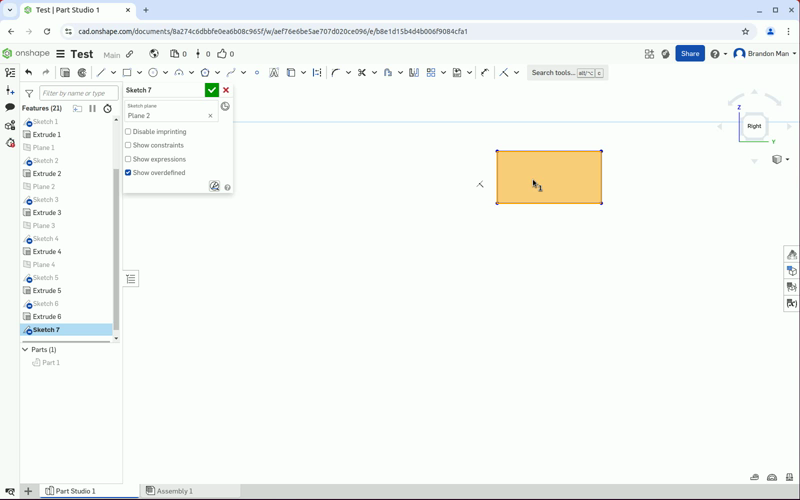
scroll(-6)
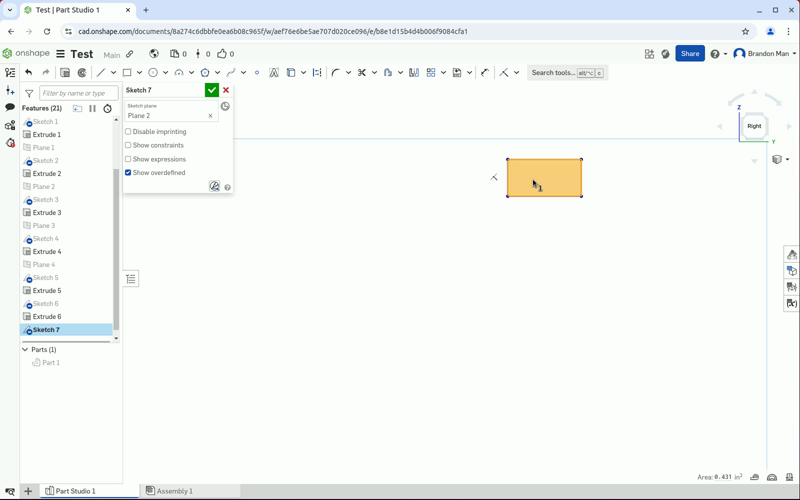
scroll(-6)
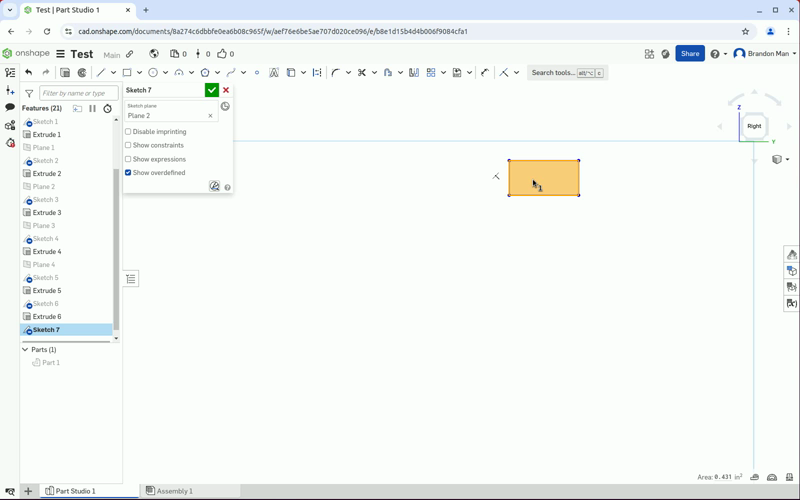
scroll(-6)
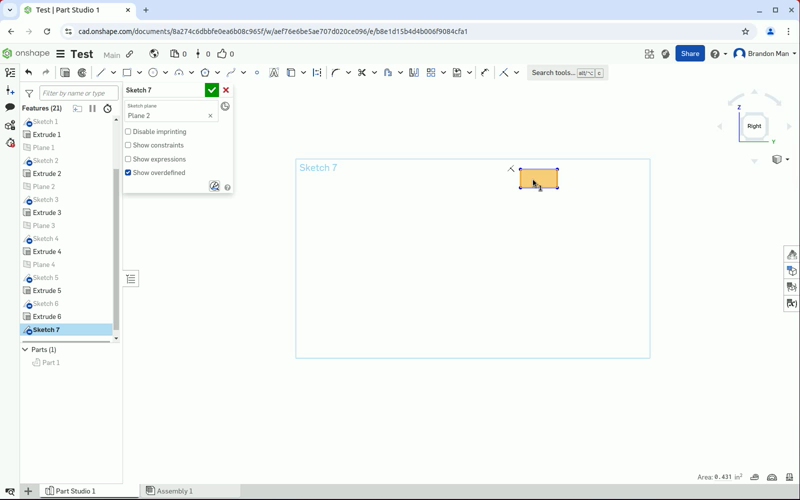
scroll(-6)
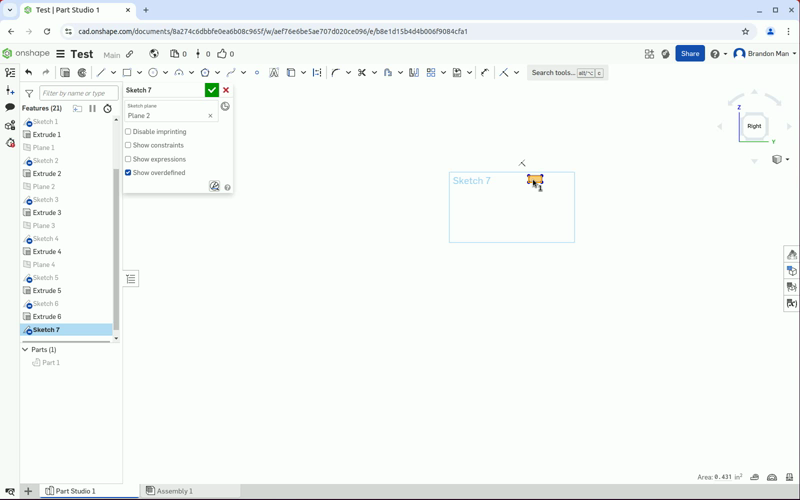
mouse_move(73, 352)
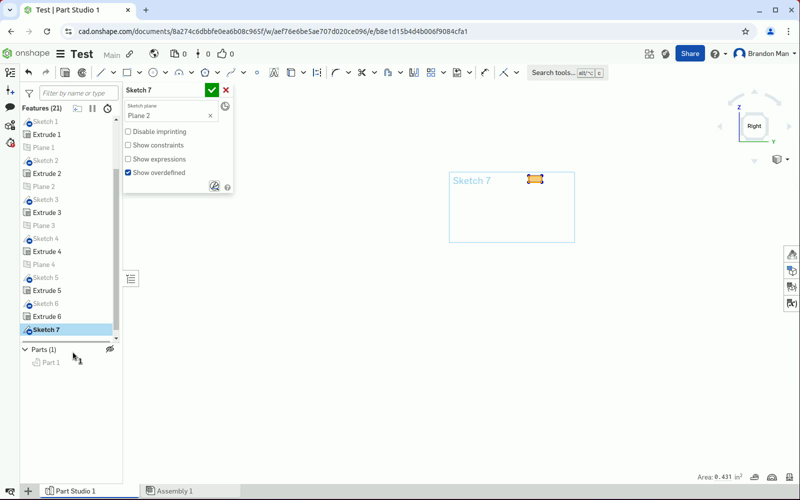
key(shift+y)
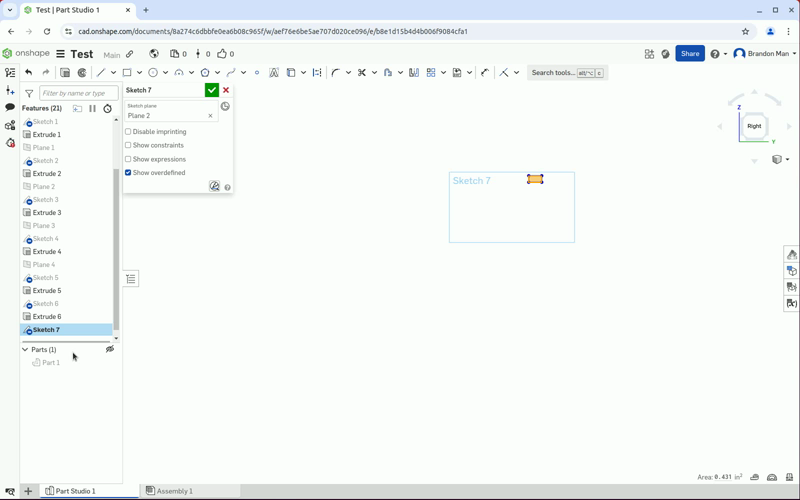
key(shift+e)
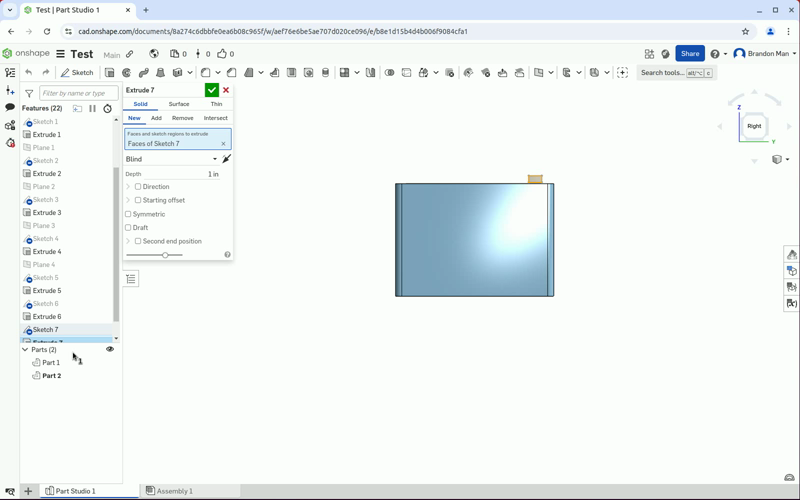
mouse_move(143, 106)
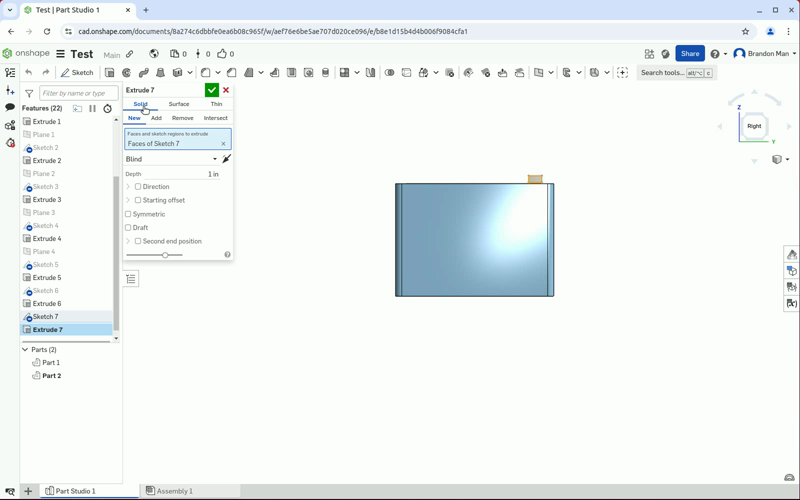
click(143, 106)
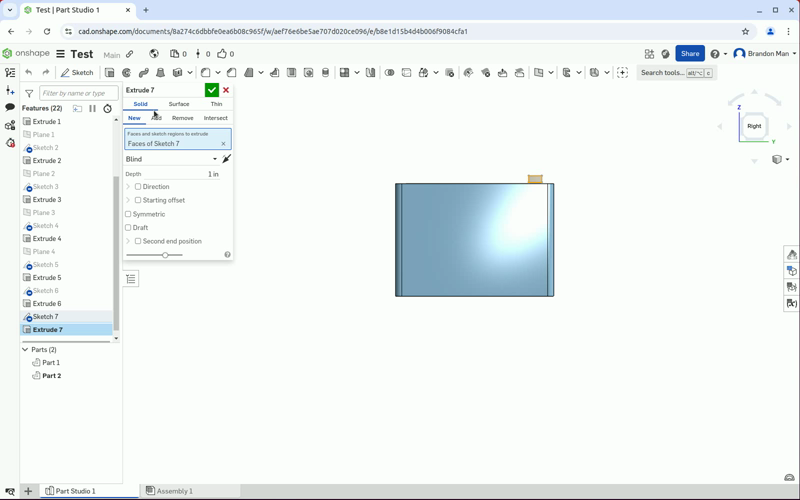
mouse_move(186, 120)
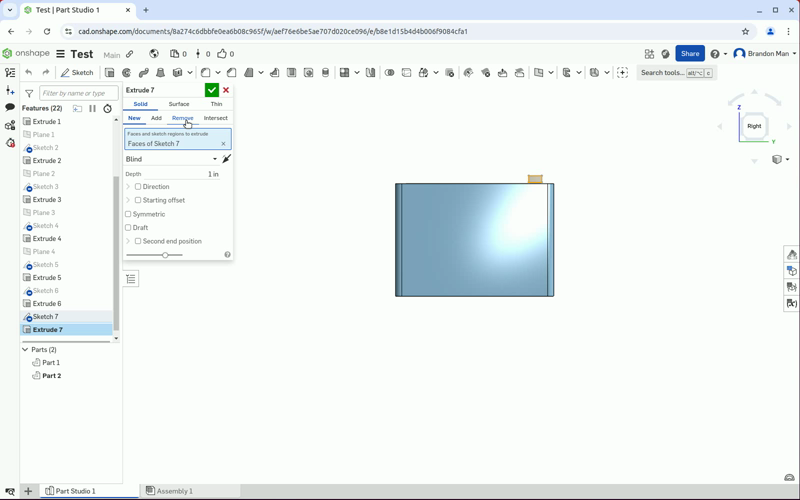
click(186, 120)
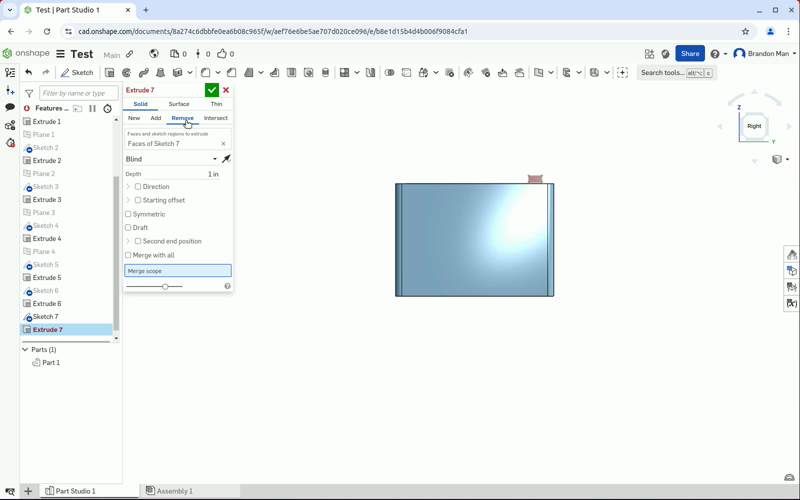
key(tab, 4)
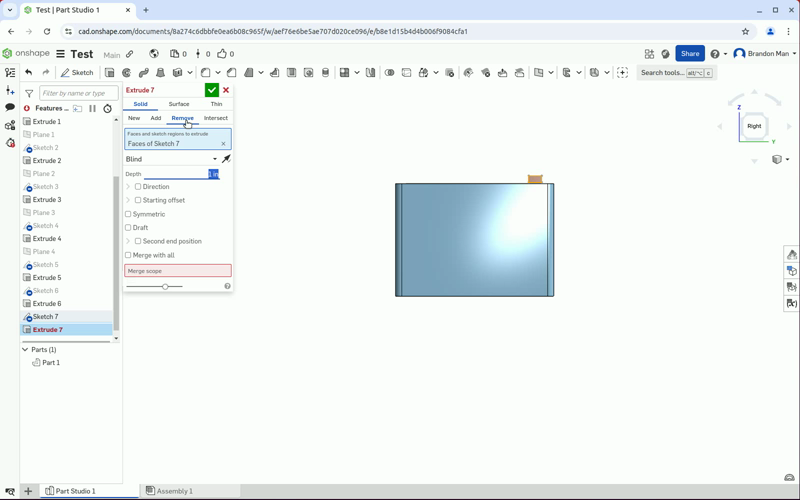
text(0.418)
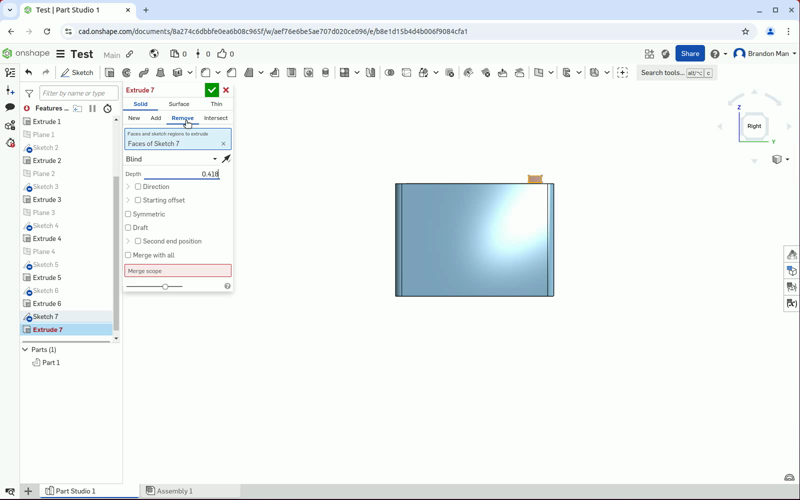
key(tab, 6)
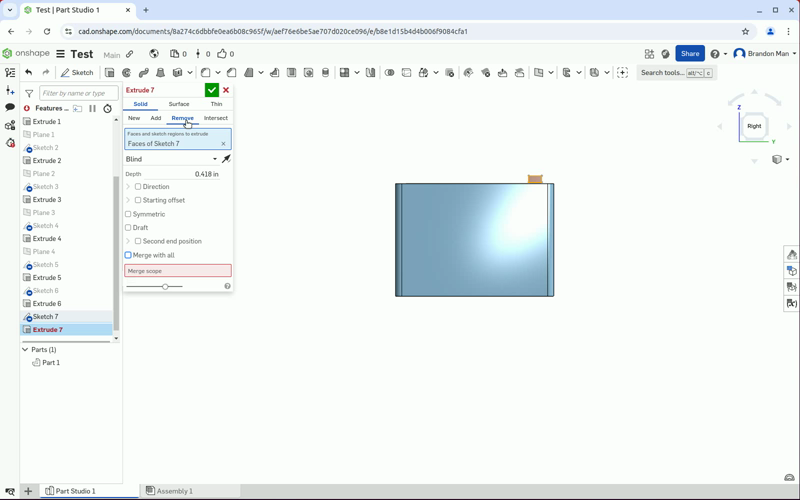
key(space)
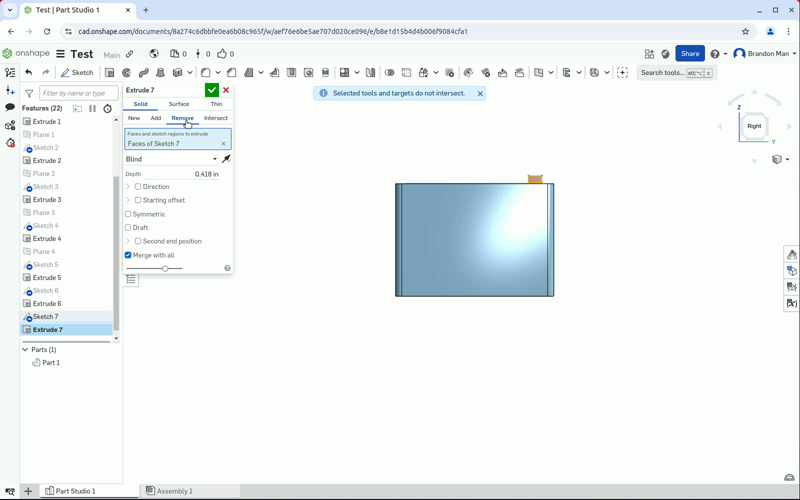
key(enter)
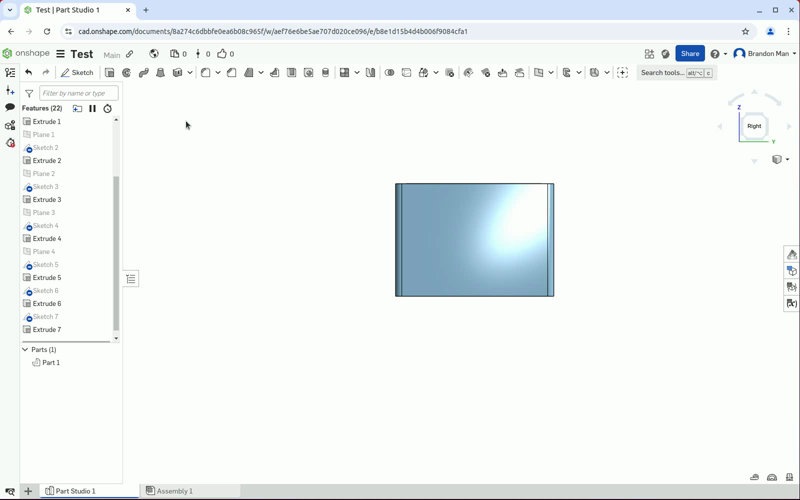
key(shift+h)
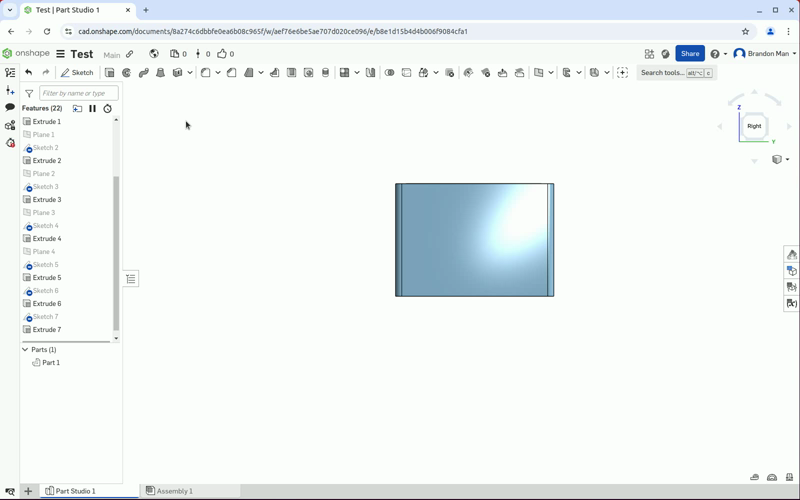
key(shift+h)
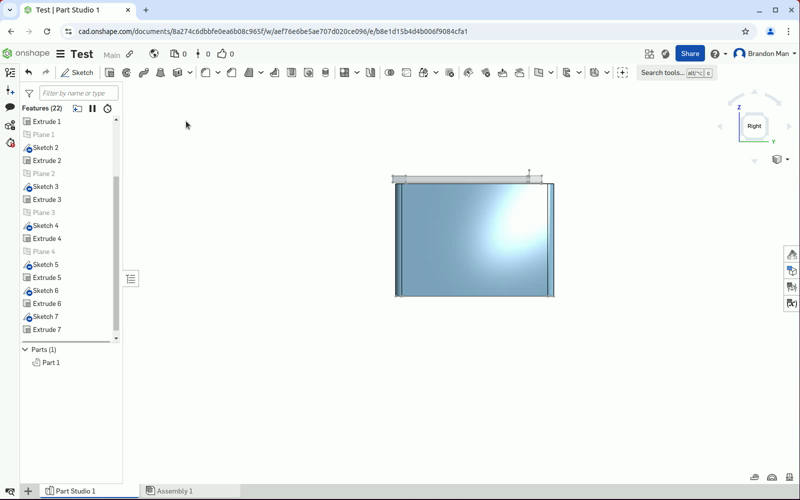
key(shift+7)
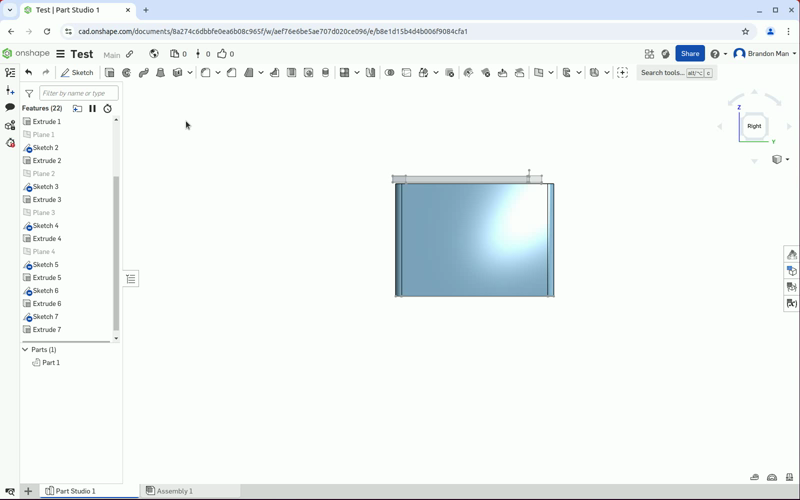
key(right, 2)
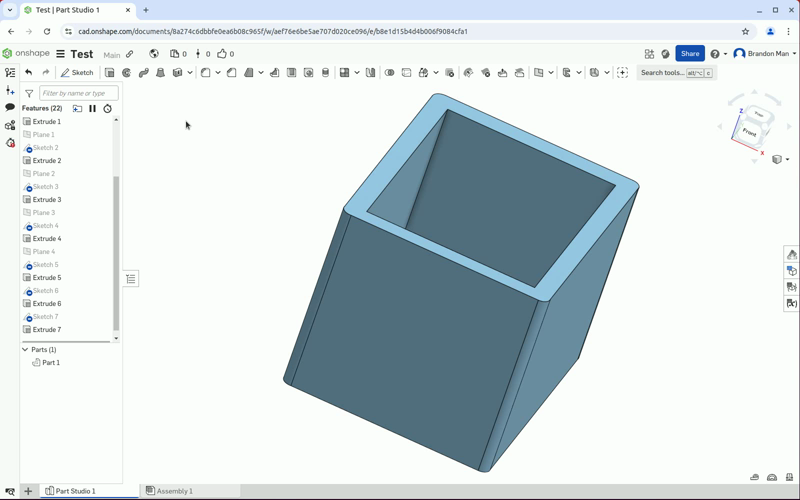
key(down, 2)
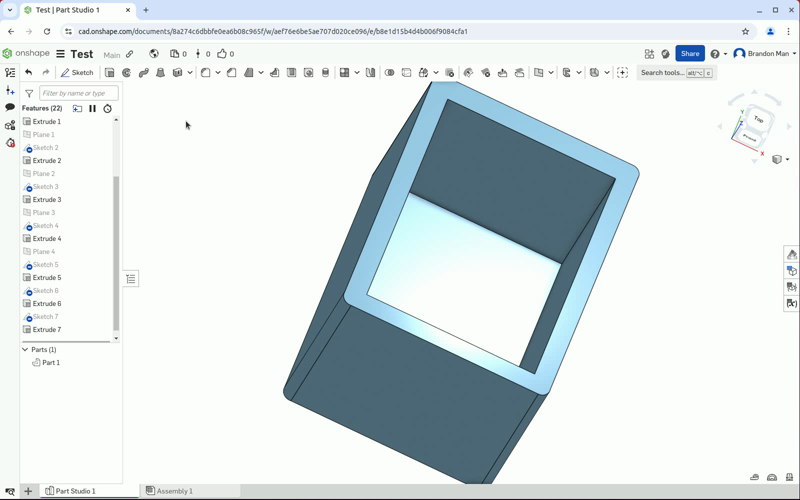
key(up, 2)
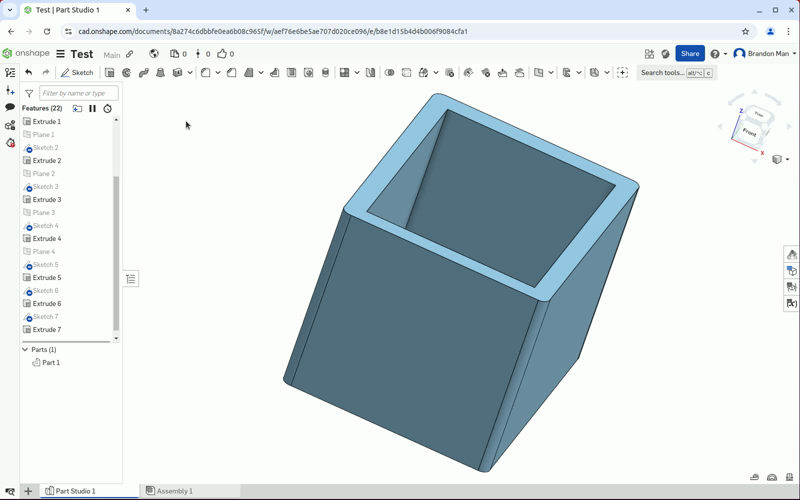
key(left, 2)
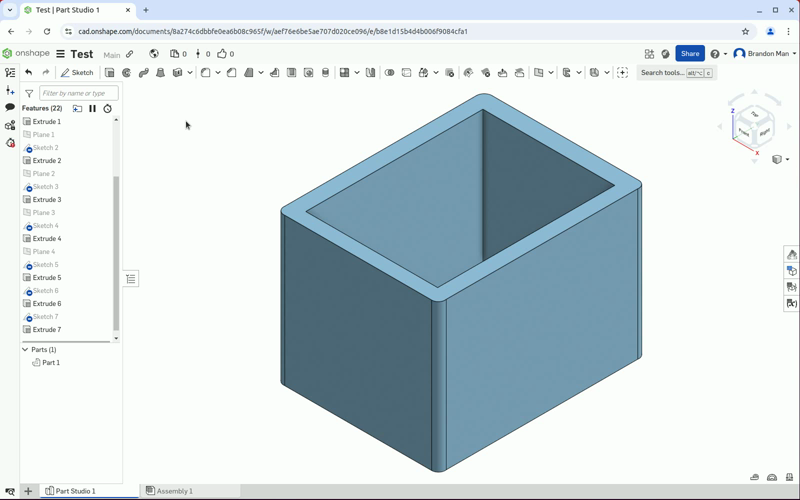
mouse_move(69, 111)
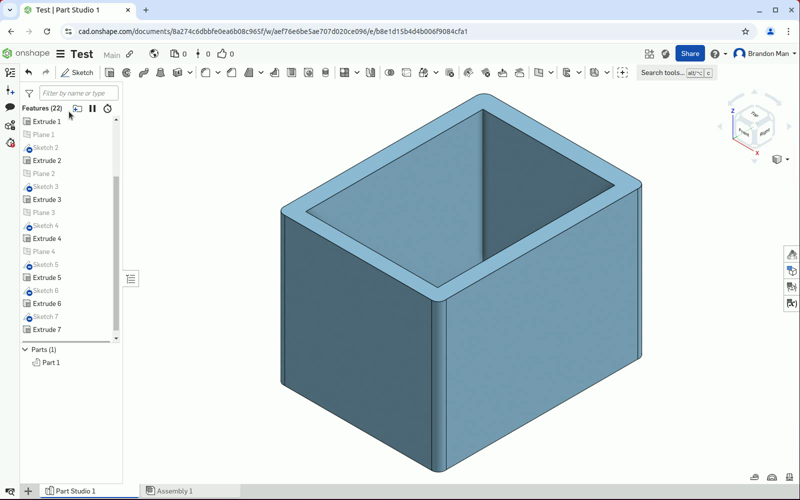
click(69, 111)